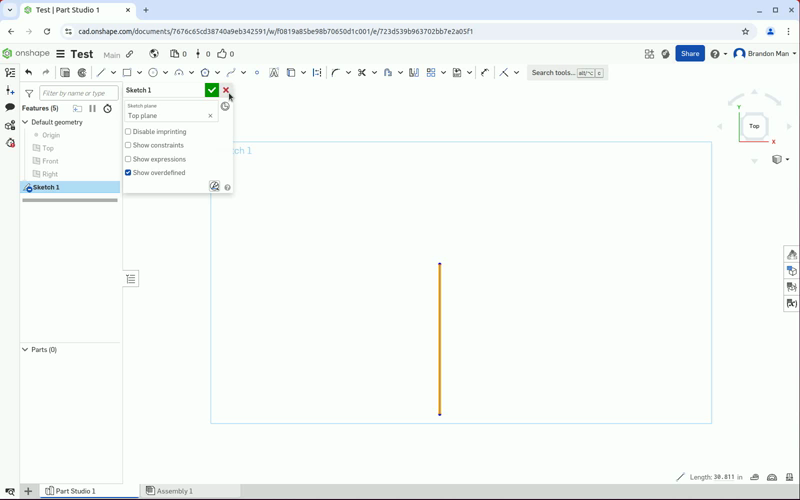
key(shift+h)
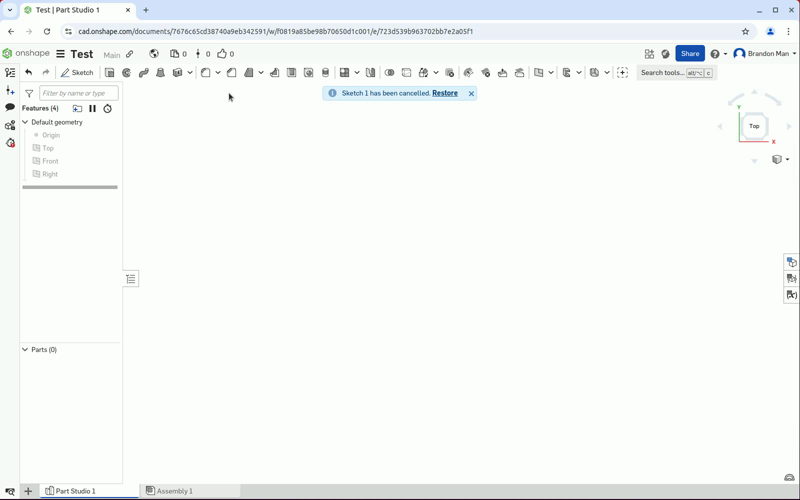
mouse_move(73, 352)
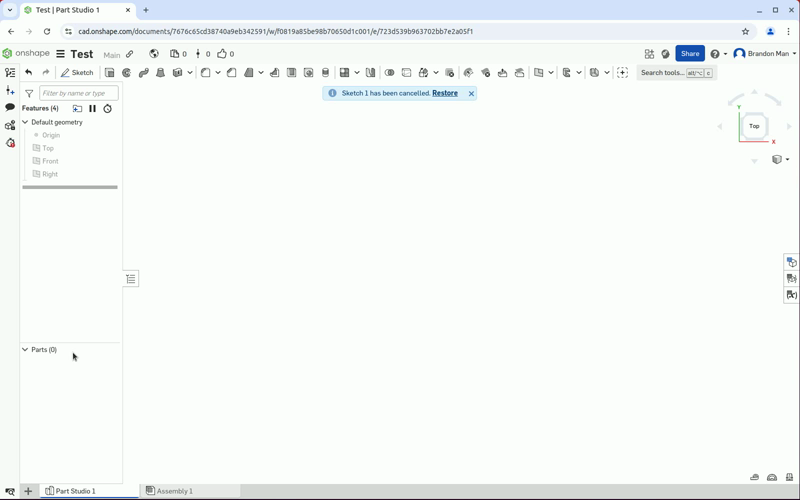
key(y)
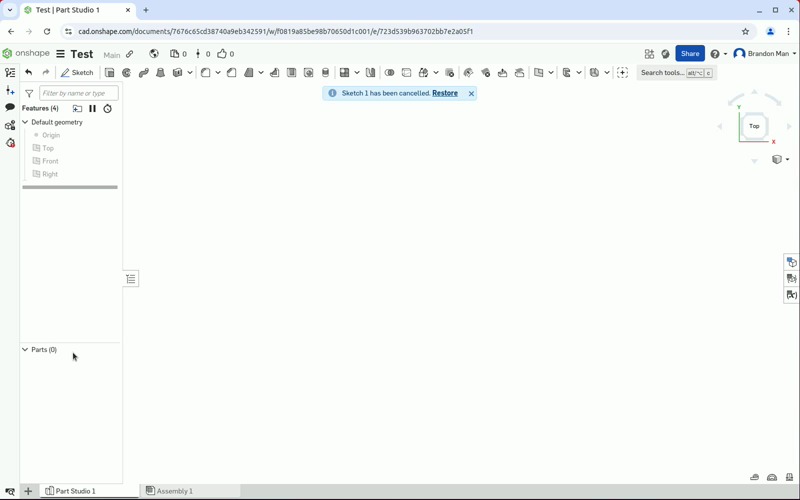
key(shift+p)
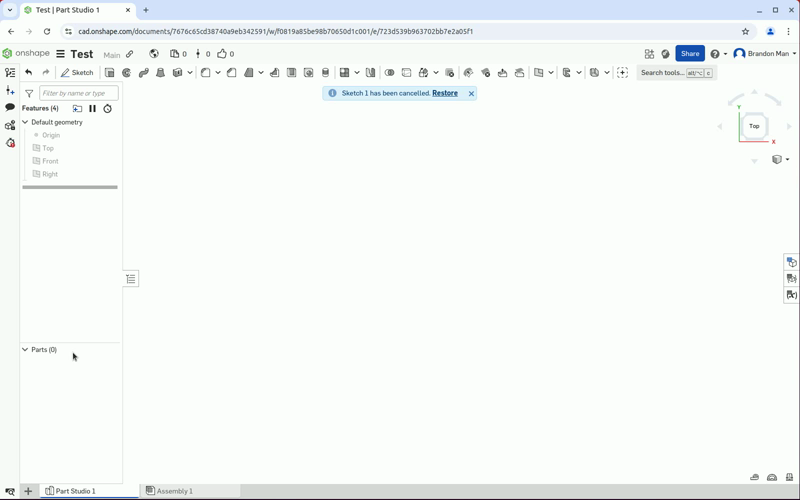
key(space)
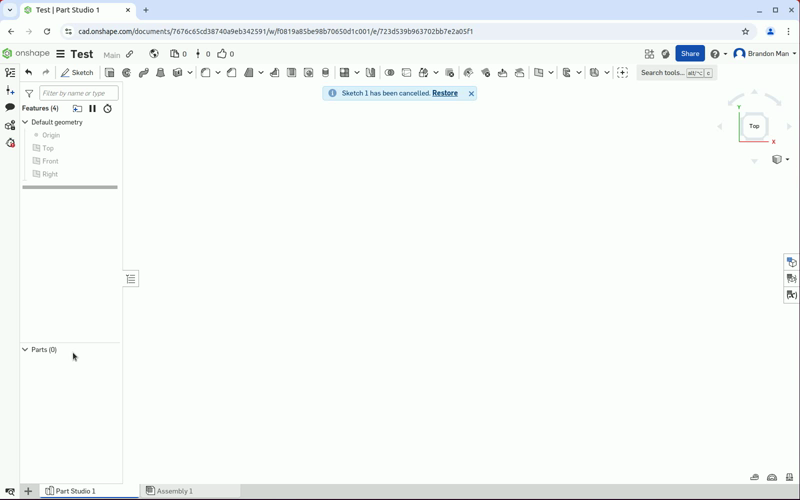
key_down(shift)
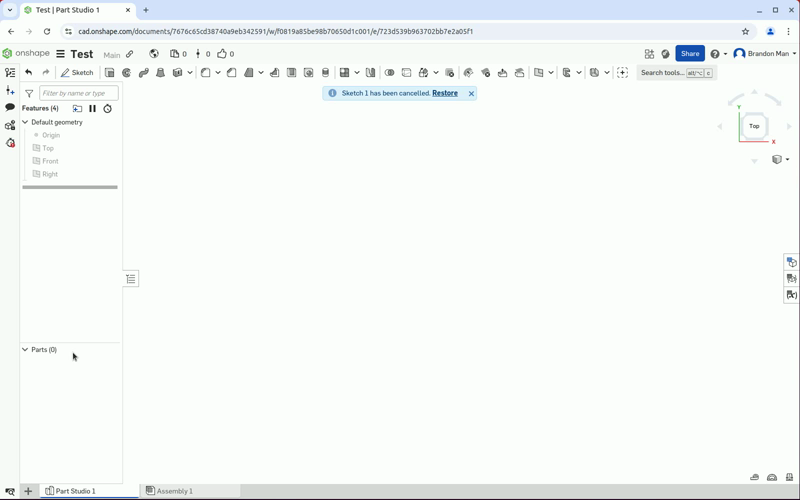
key(up)
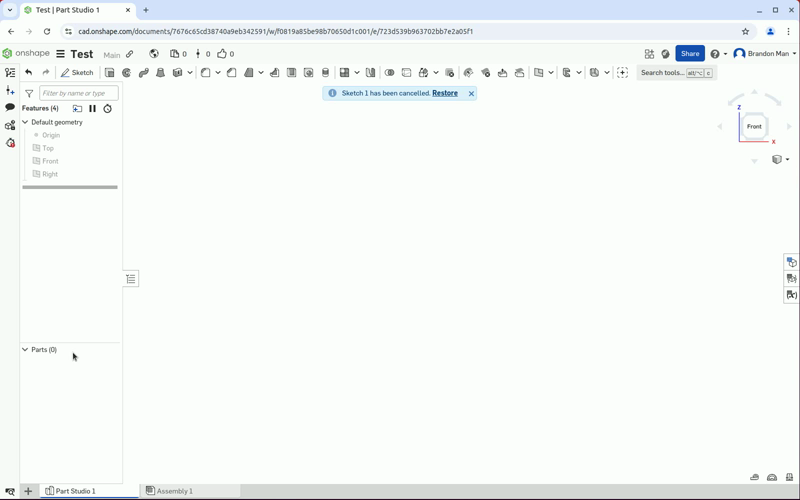
key_up(shift)
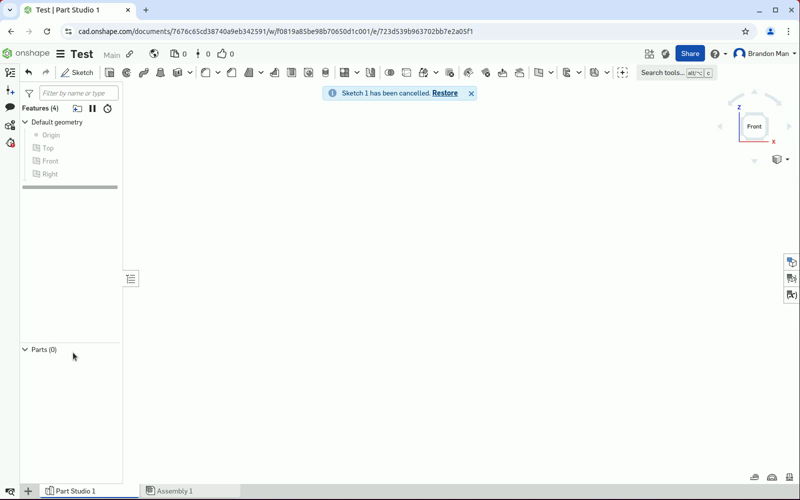
key(space)
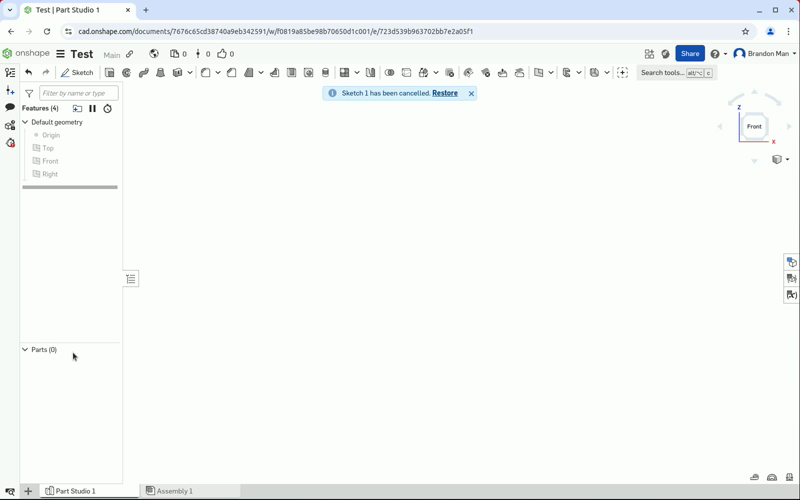
key_down(shift)
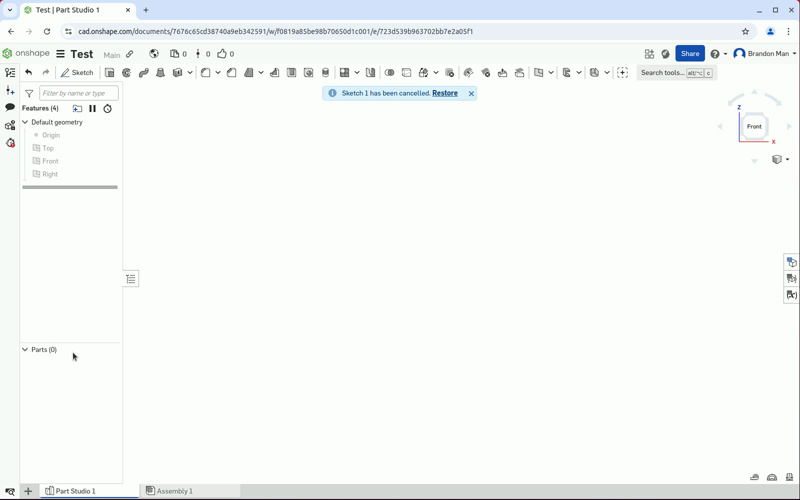
key(left)
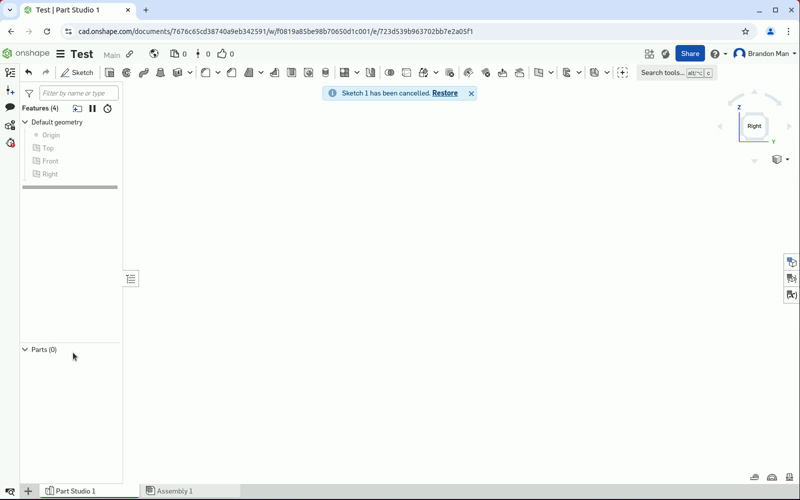
key_up(shift)
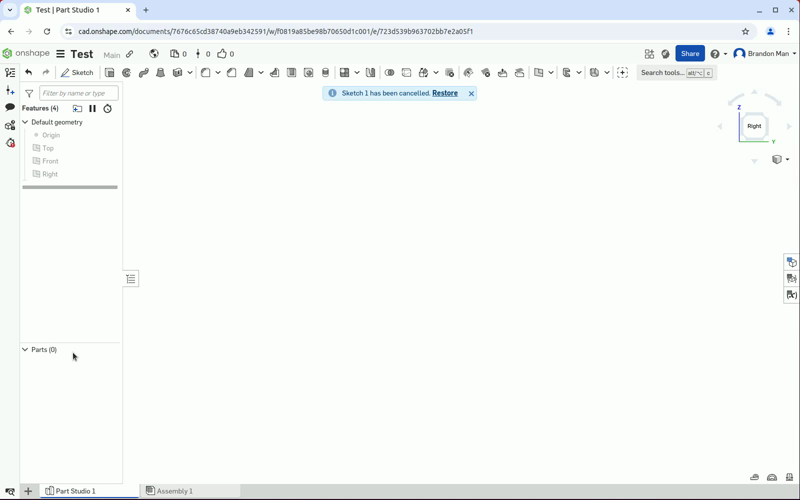
mouse_move(73, 352)
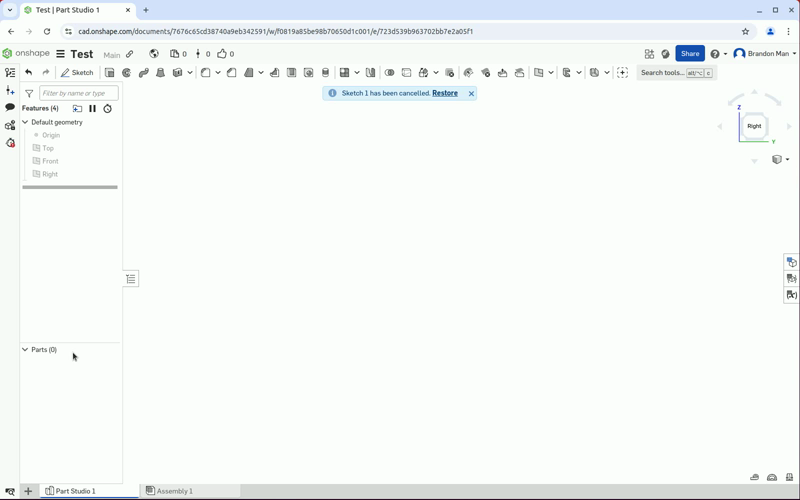
key(shift+y)
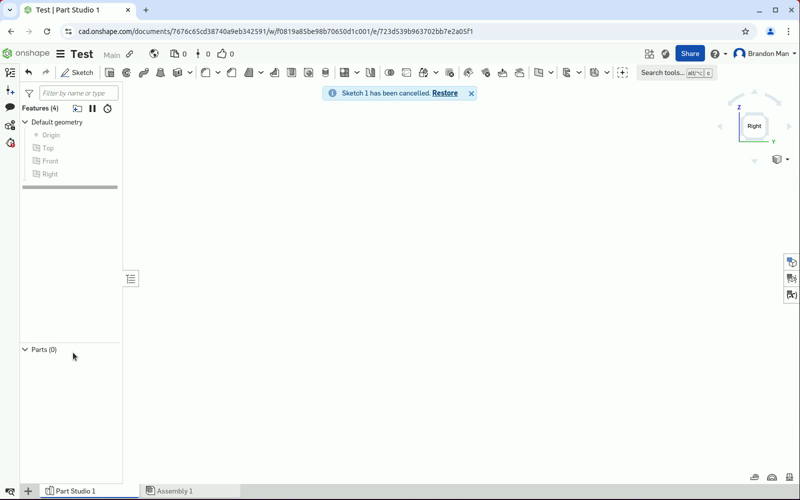
key(shift+s)
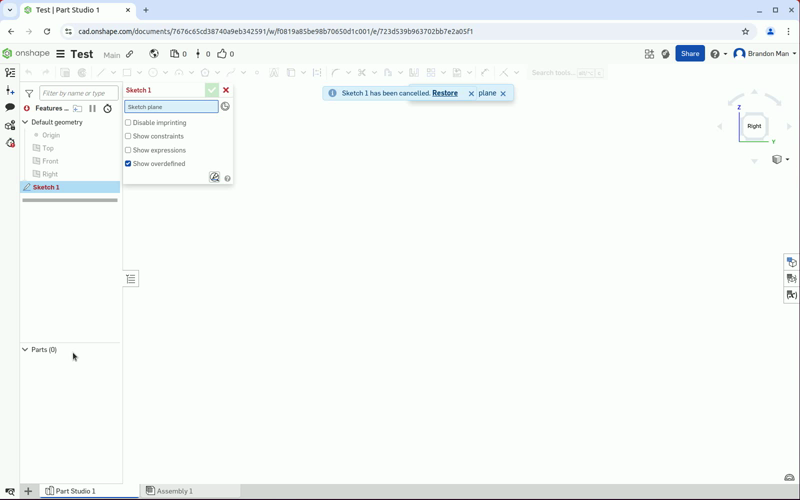
mouse_move(73, 176)
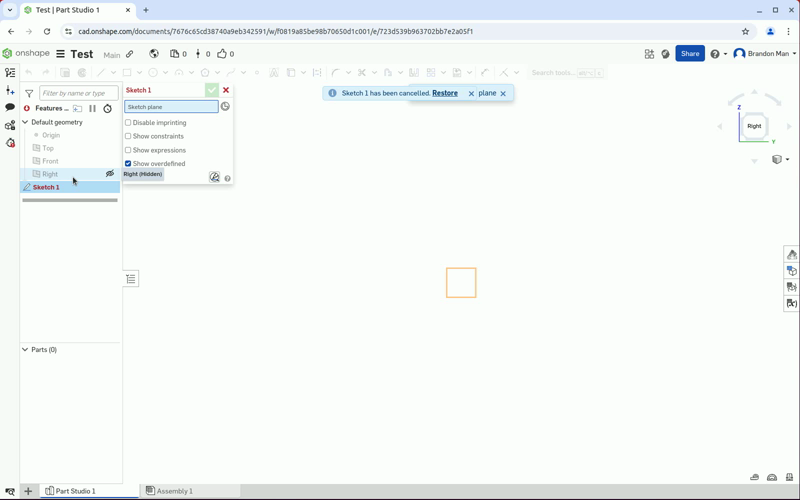
click(73, 176)
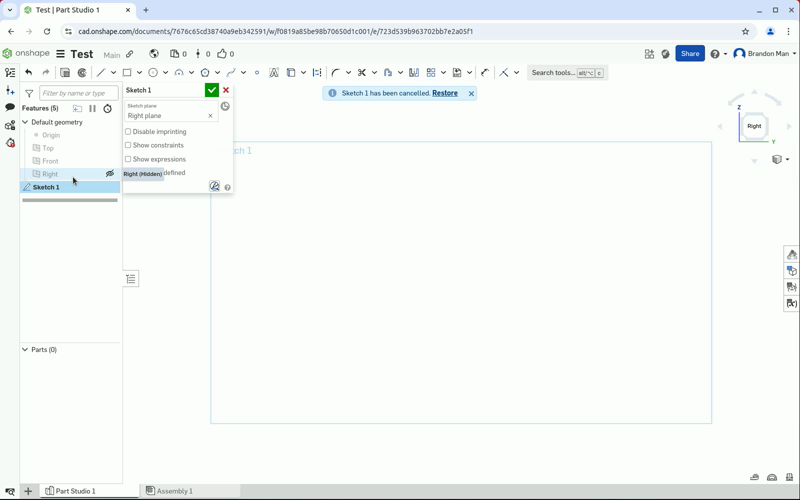
mouse_move(73, 352)
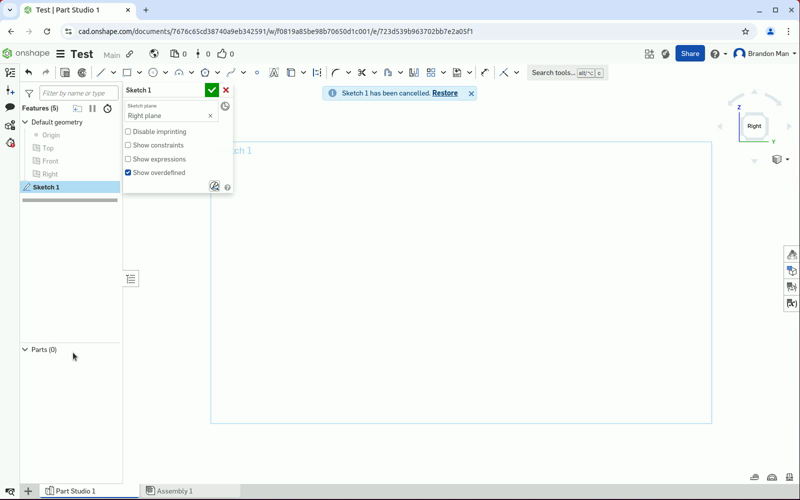
key(y)
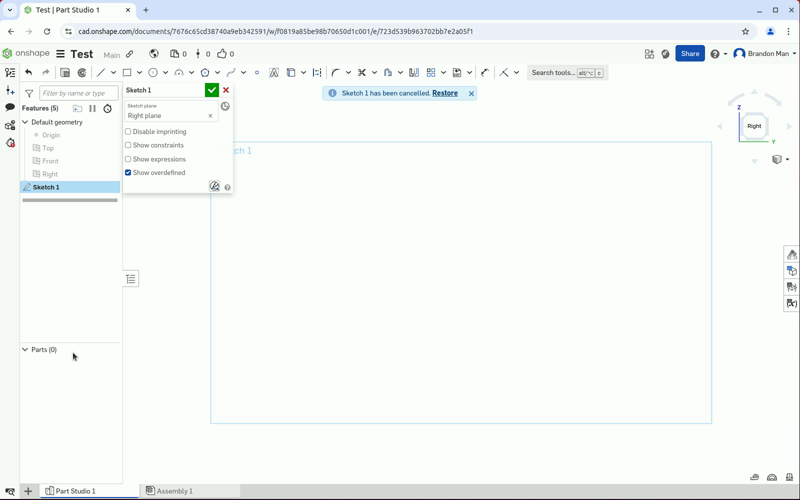
key(l)
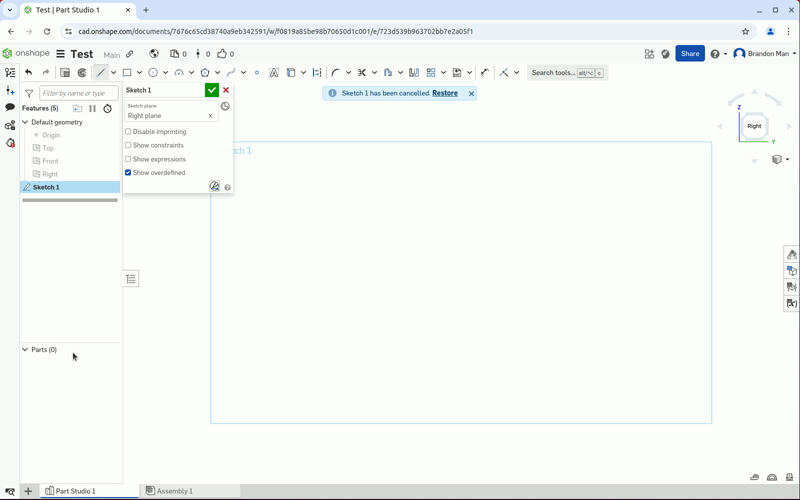
key_down(shift)
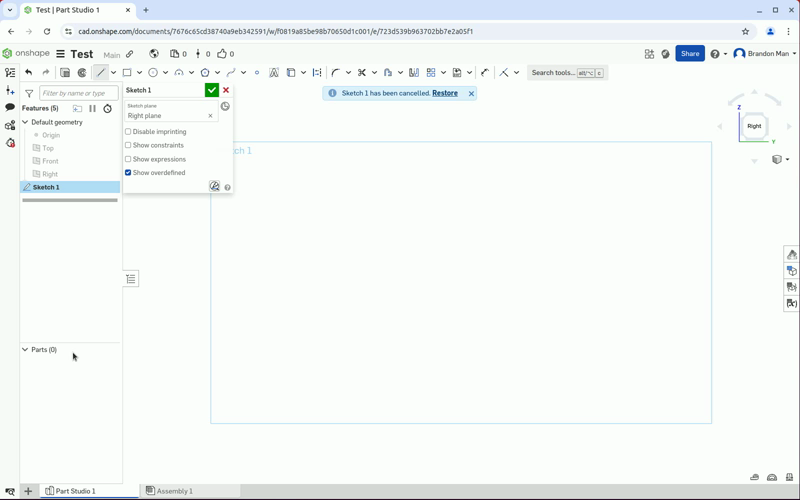
mouse_move(439, 395)
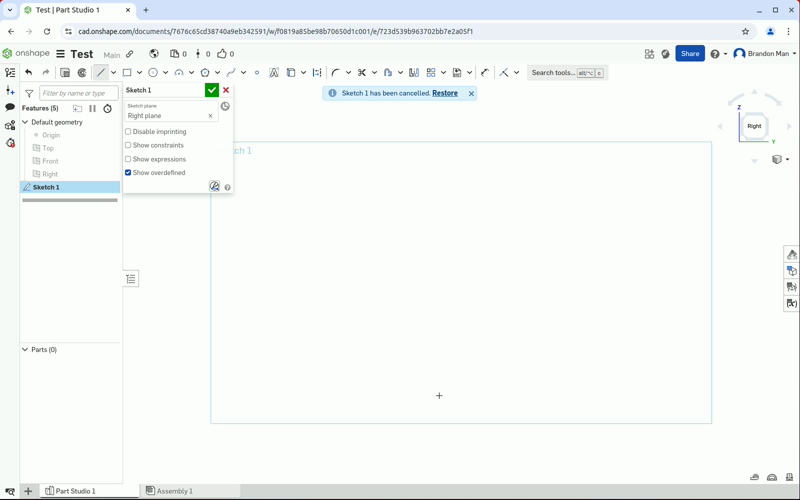
click(439, 395)
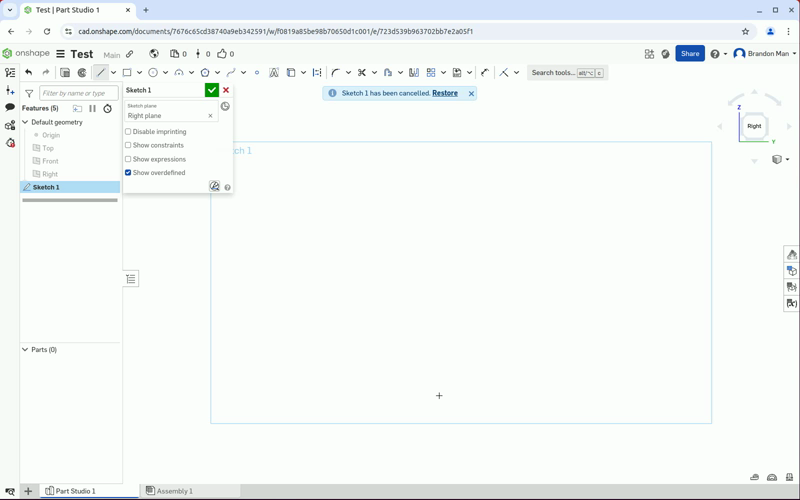
key_up(shift)
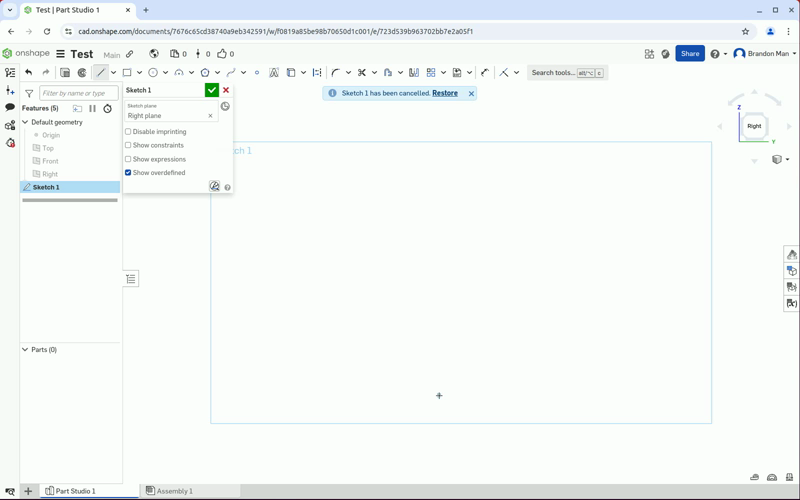
key_down(shift)
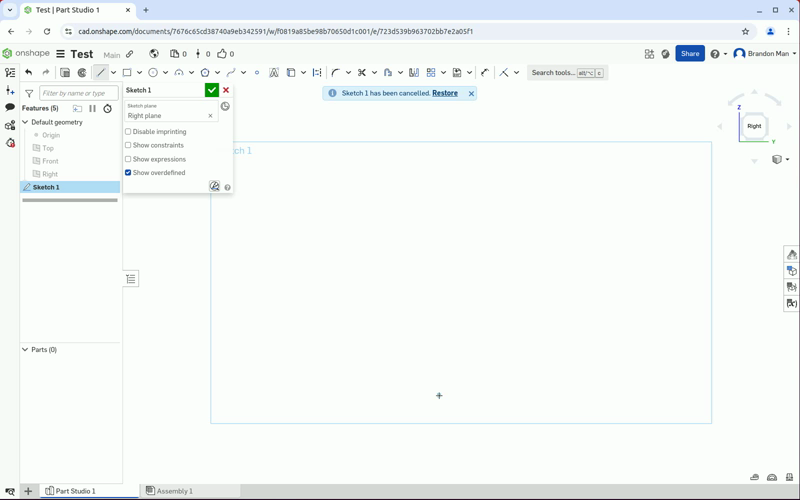
mouse_move(469, 395)
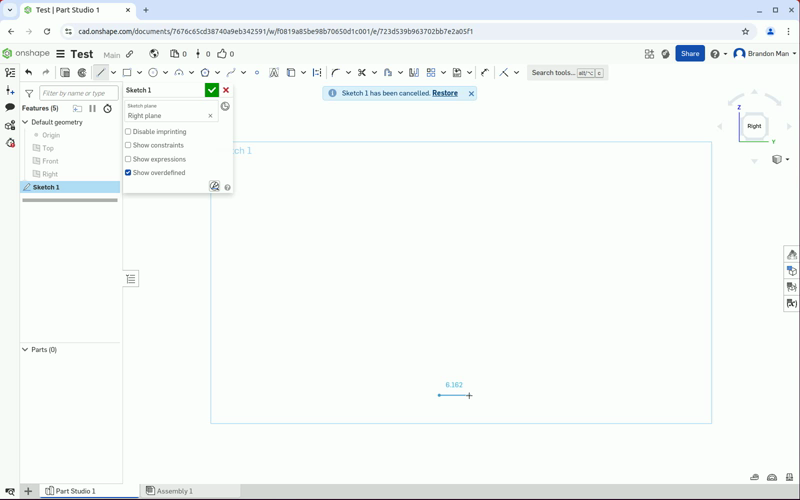
mouse_move(446, 395)
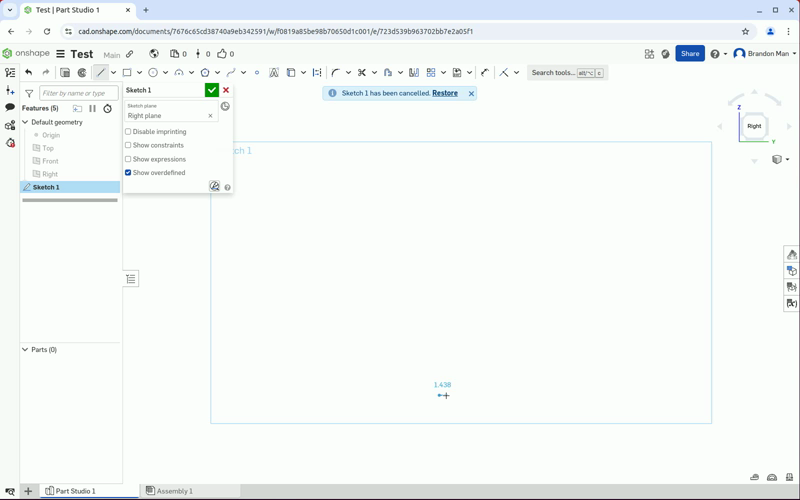
scroll(6)
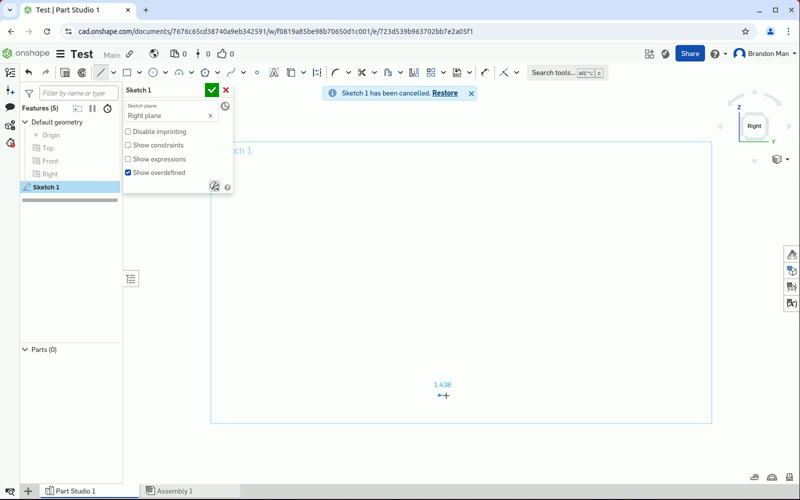
scroll(6)
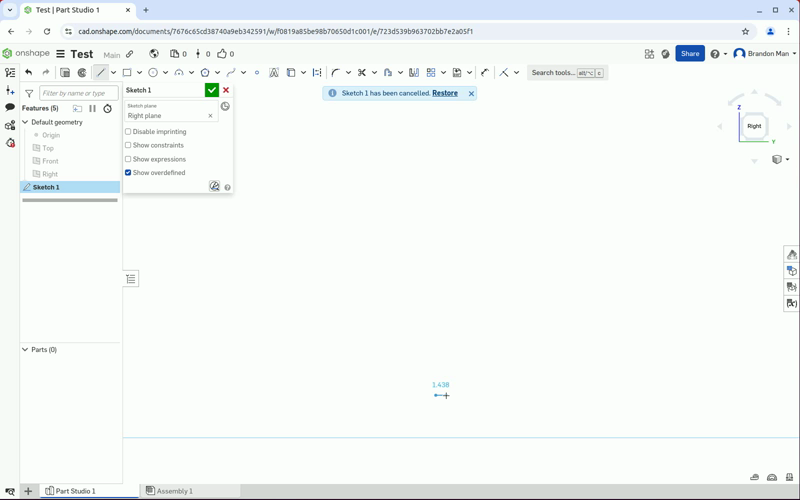
scroll(6)
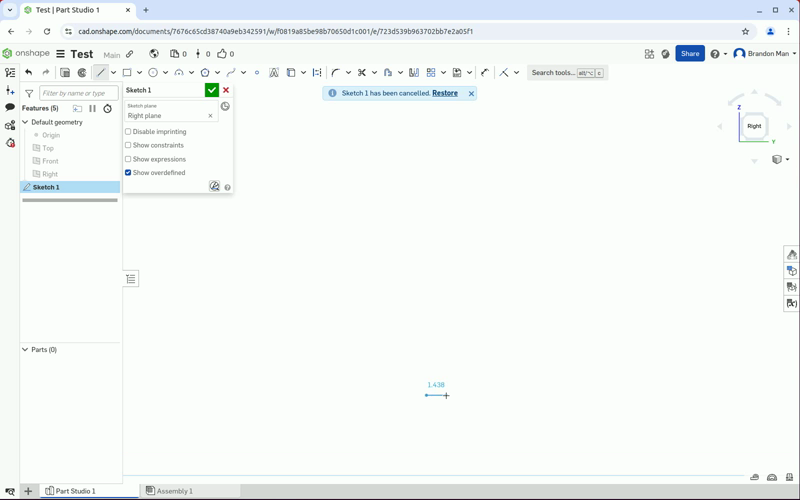
scroll(6)
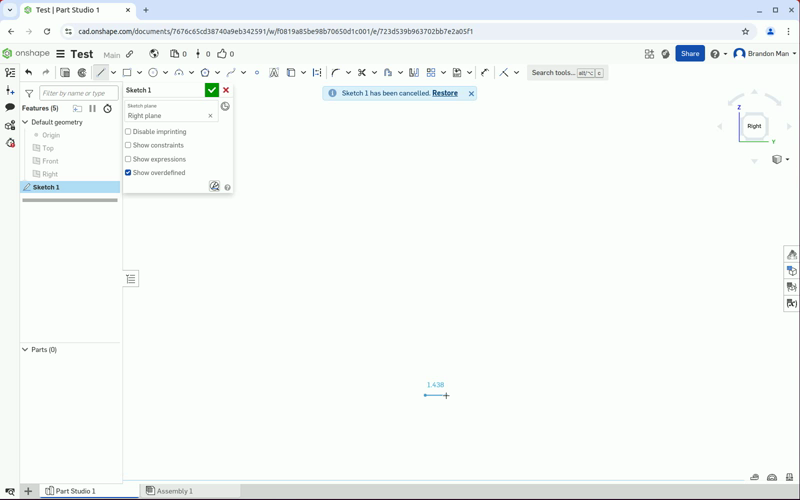
scroll(6)
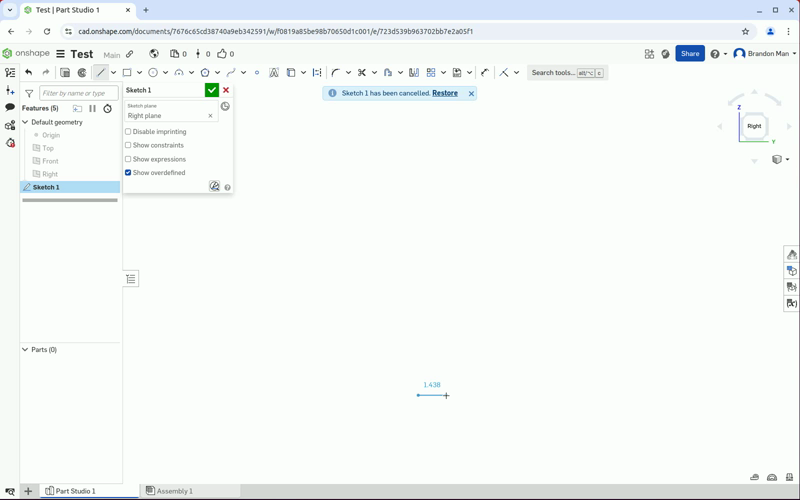
scroll(6)
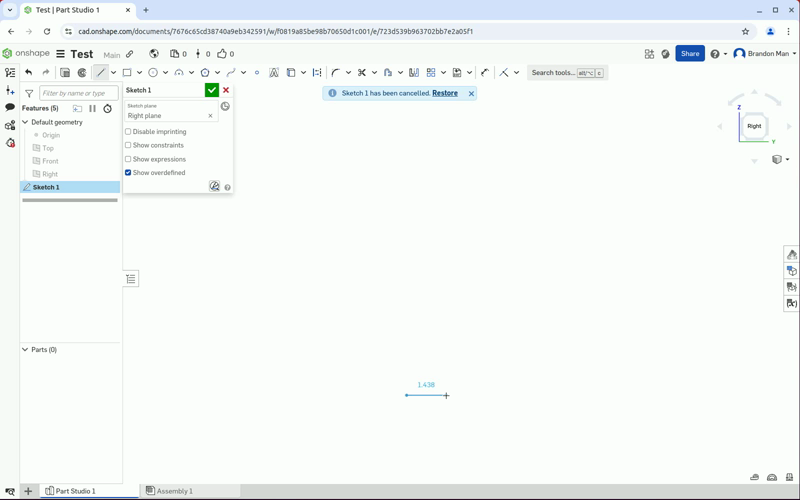
scroll(6)
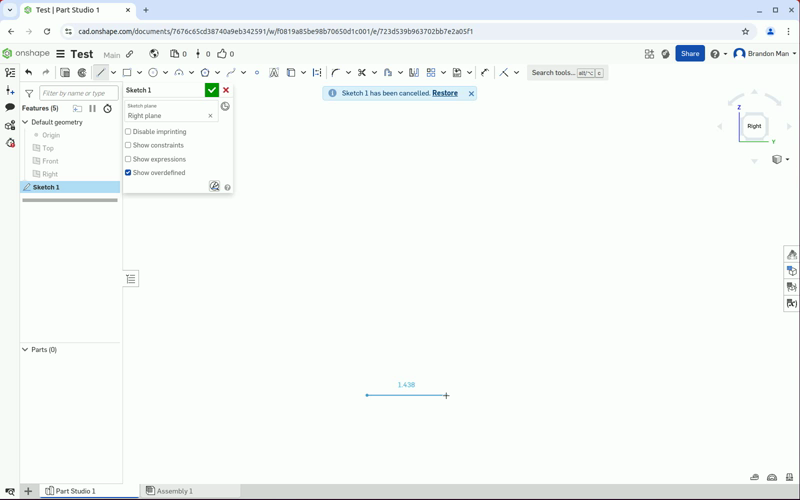
click(446, 395)
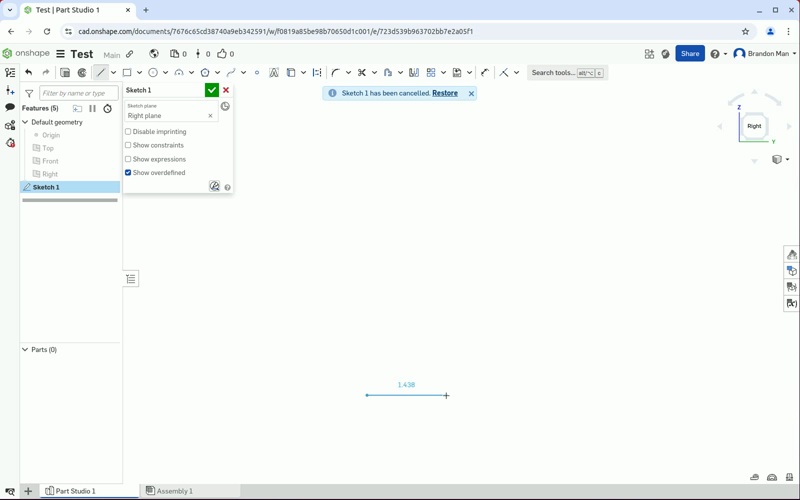
scroll(-6)
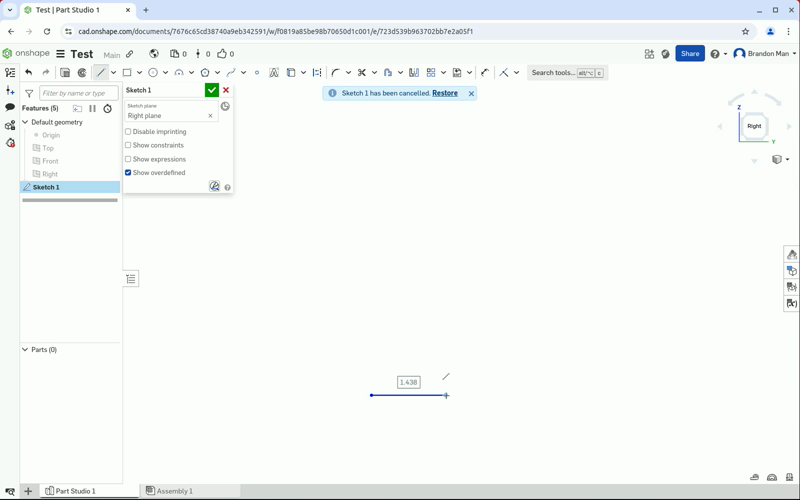
scroll(-6)
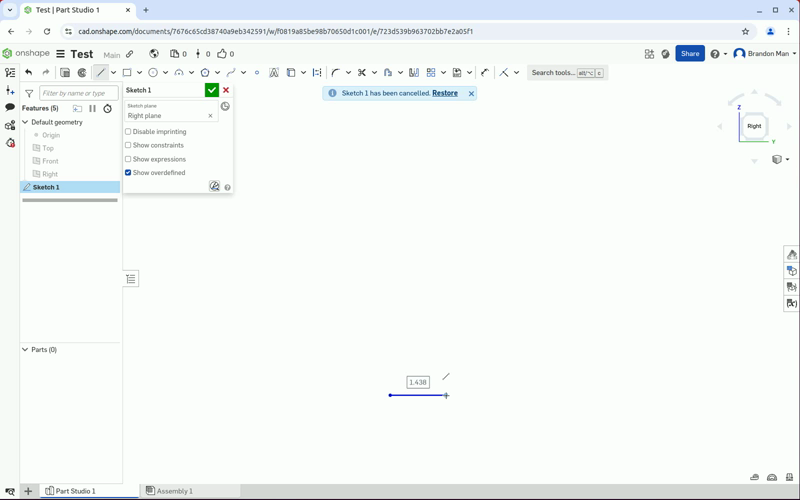
scroll(-6)
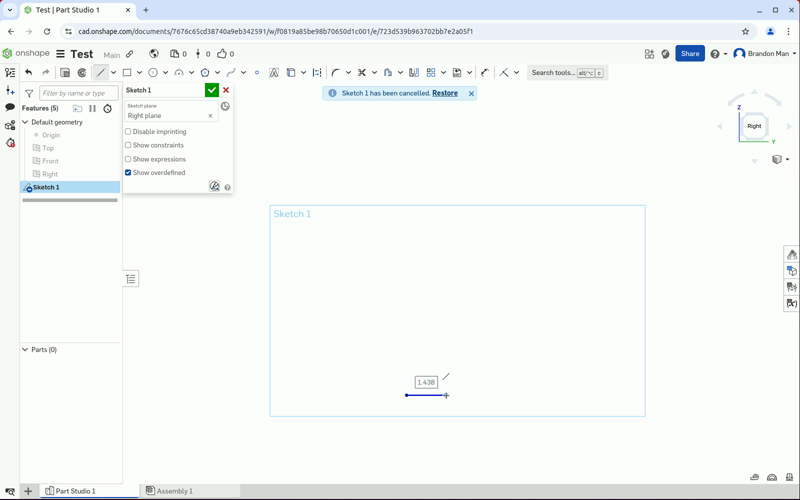
scroll(-6)
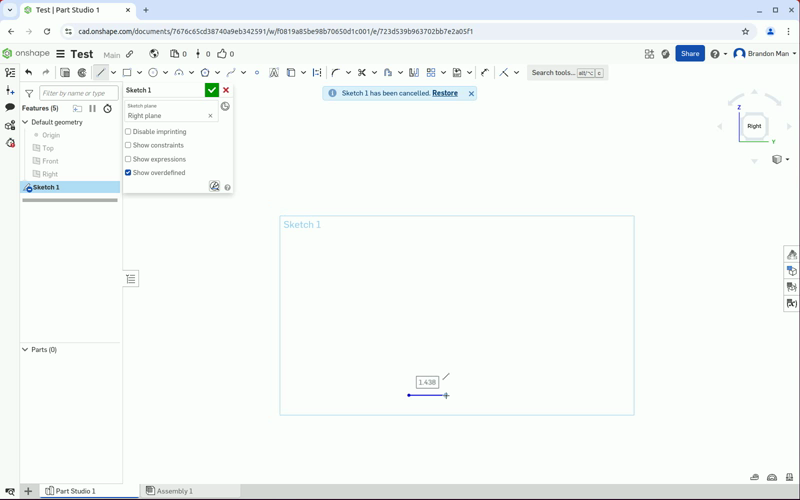
scroll(-6)
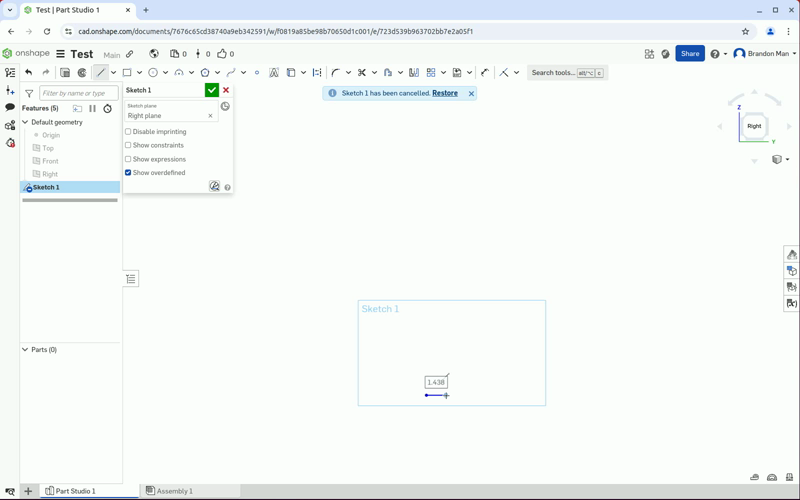
scroll(-6)
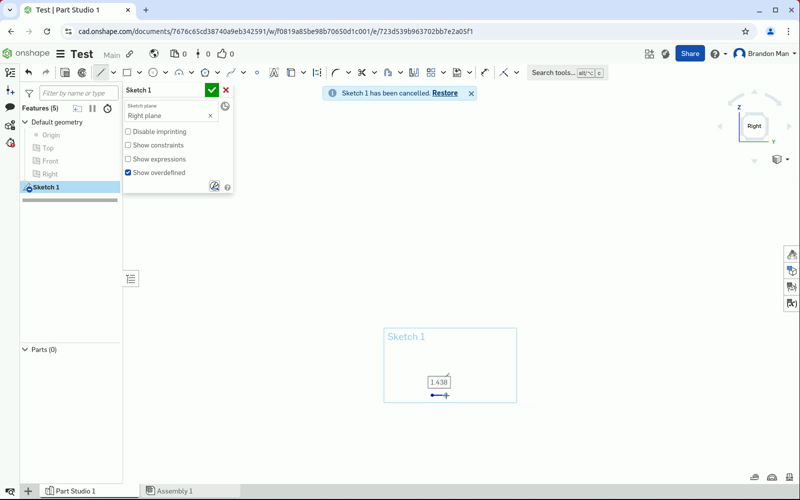
scroll(-6)
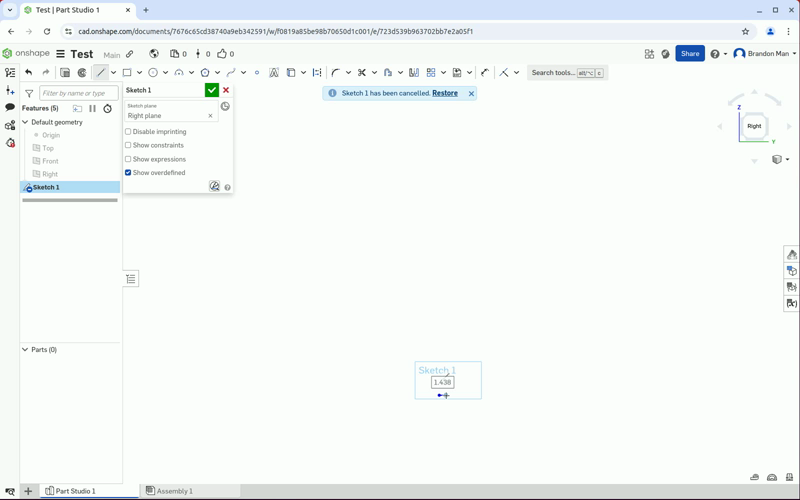
key_up(shift)
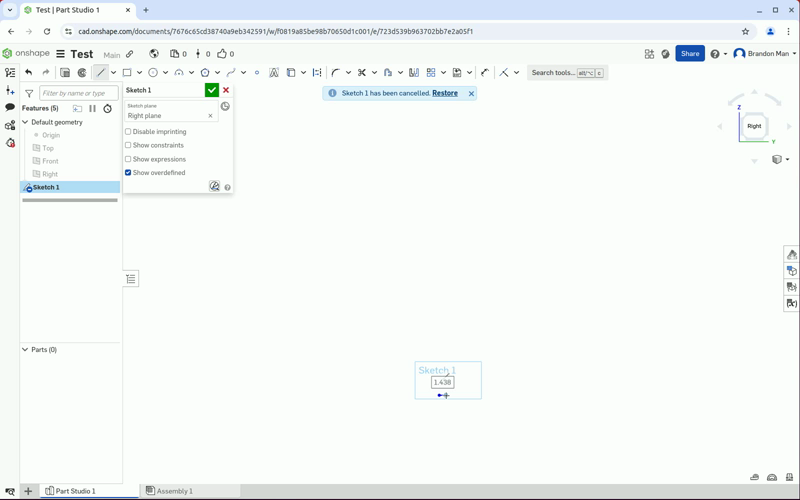
key_down(shift)
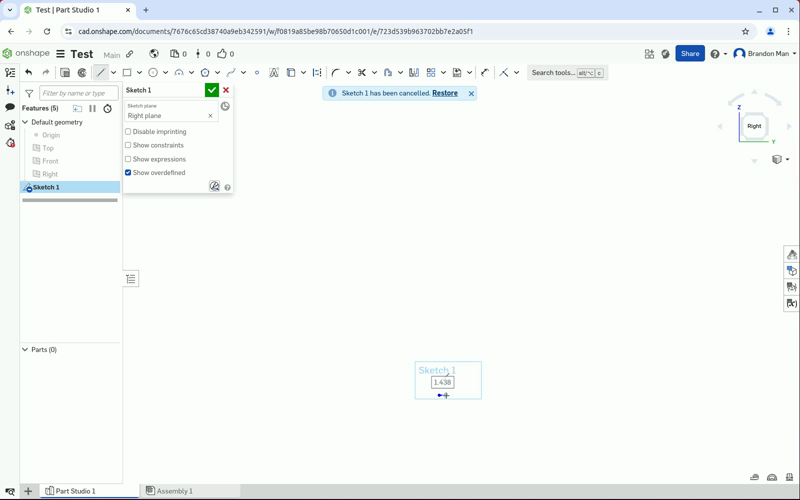
mouse_move(476, 395)
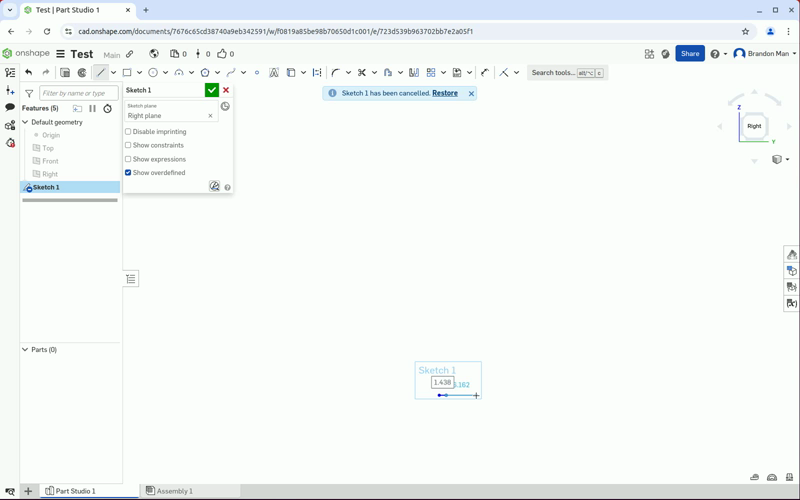
mouse_move(446, 340)
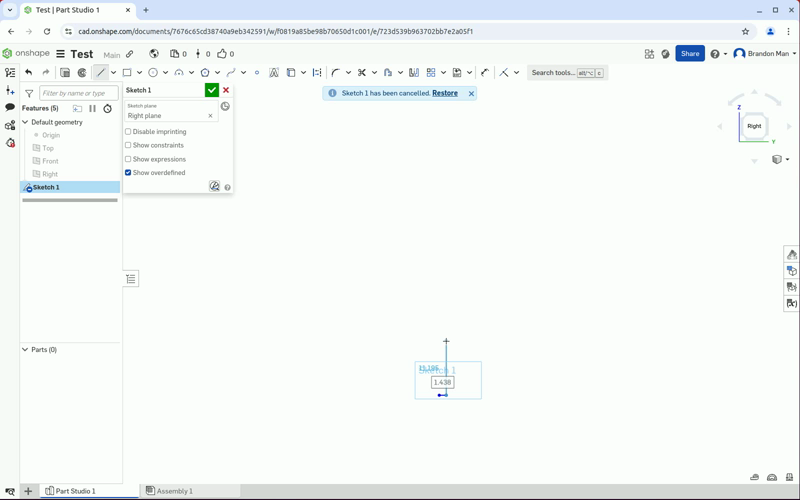
click(446, 340)
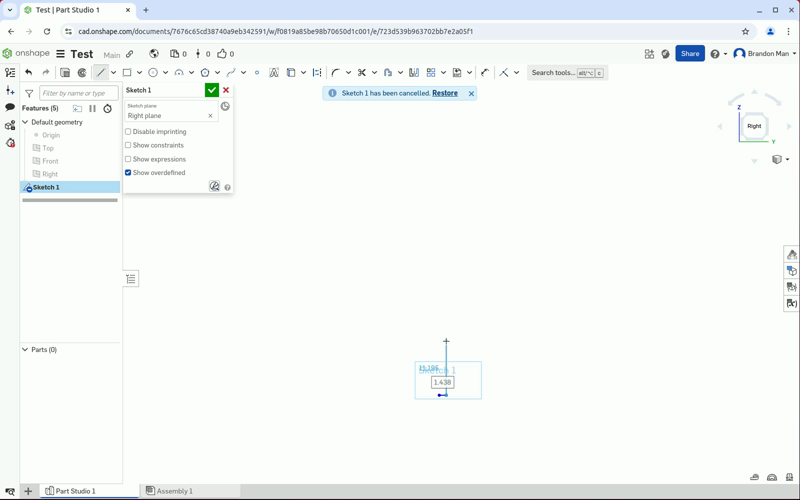
key_up(shift)
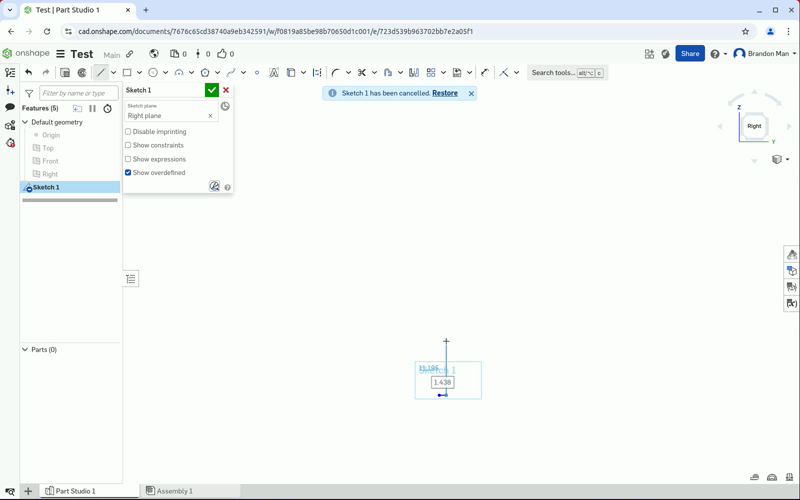
key_down(shift)
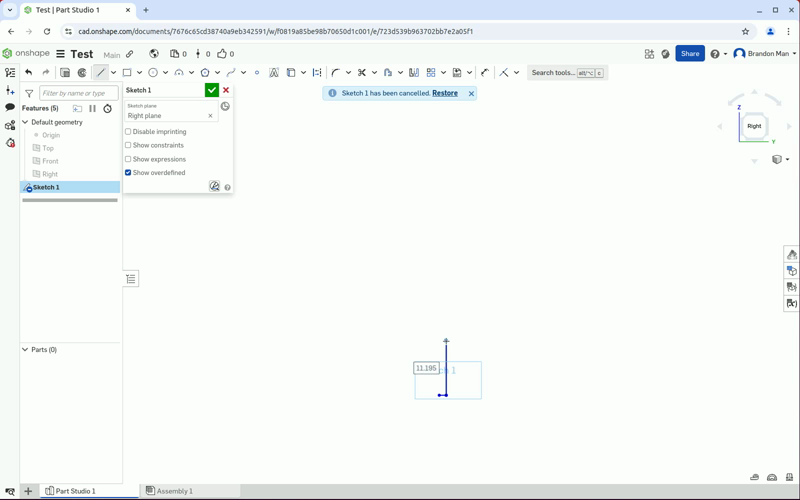
mouse_move(476, 340)
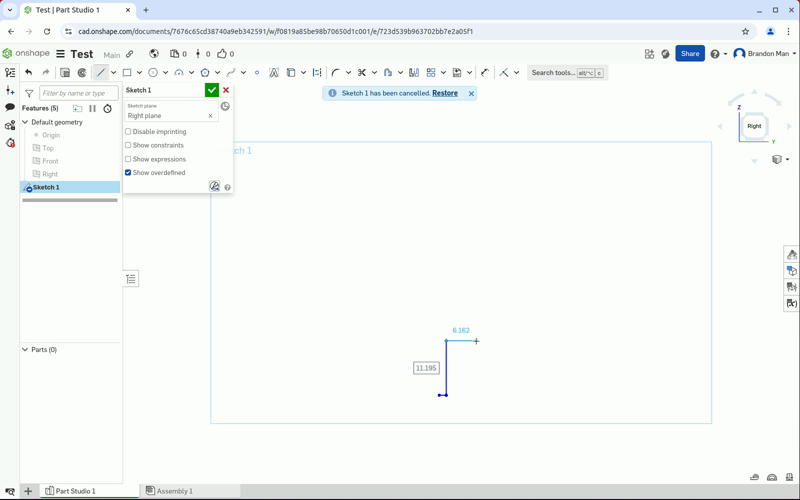
mouse_move(439, 340)
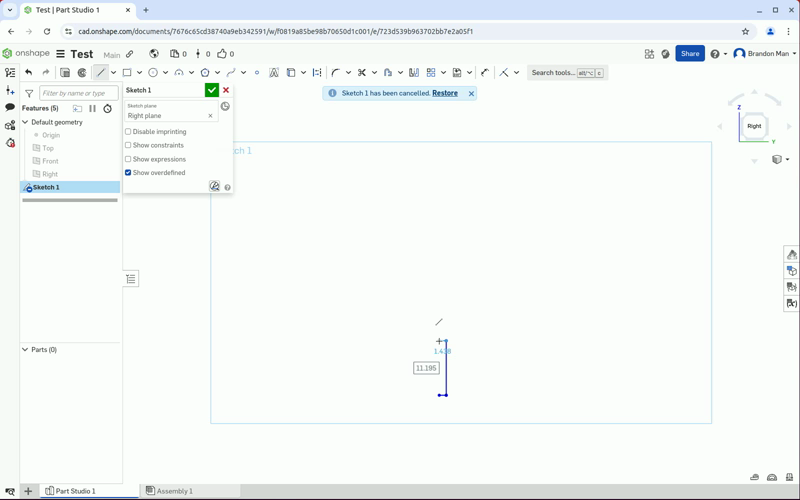
scroll(6)
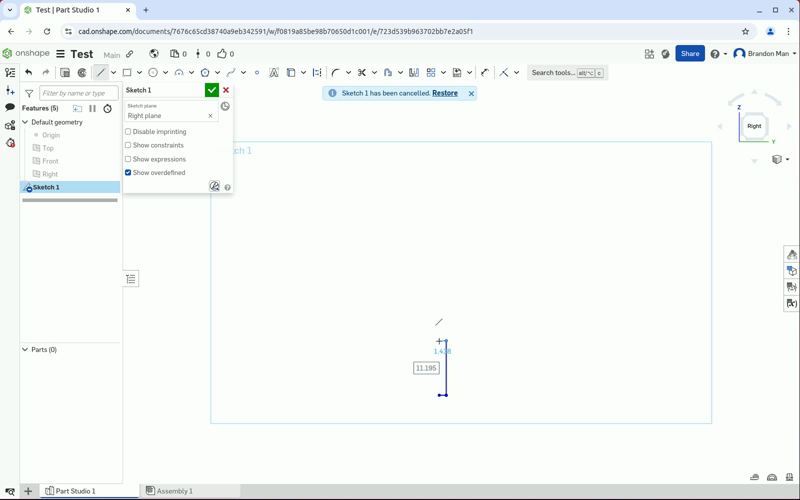
scroll(6)
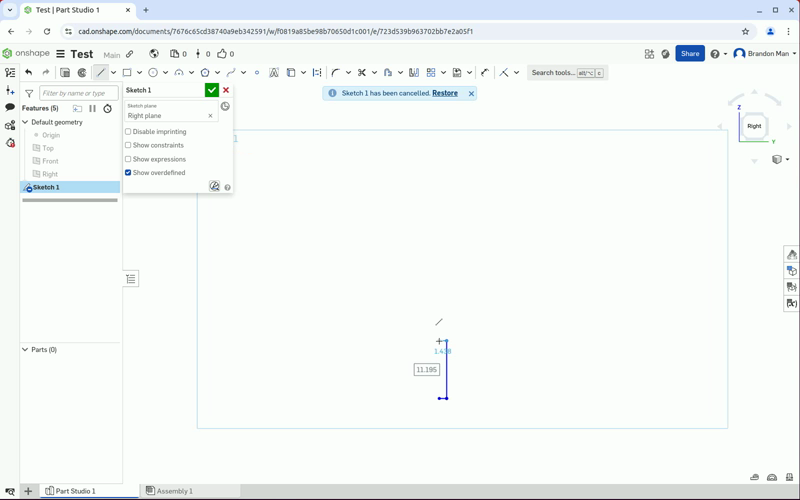
scroll(6)
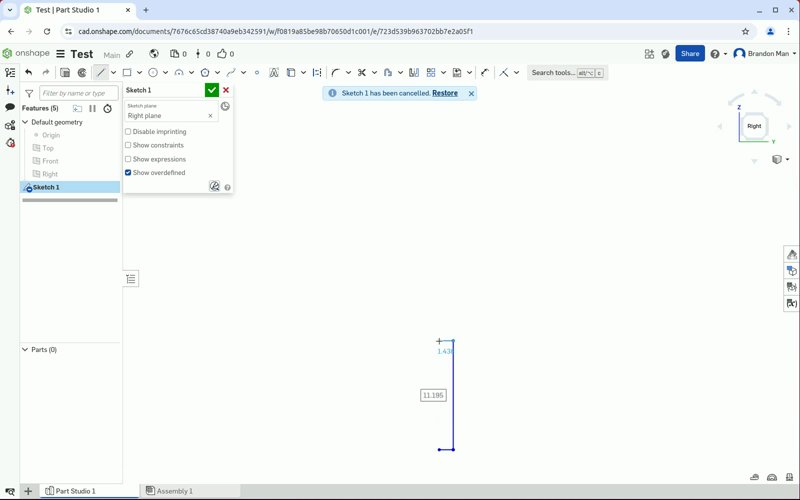
scroll(6)
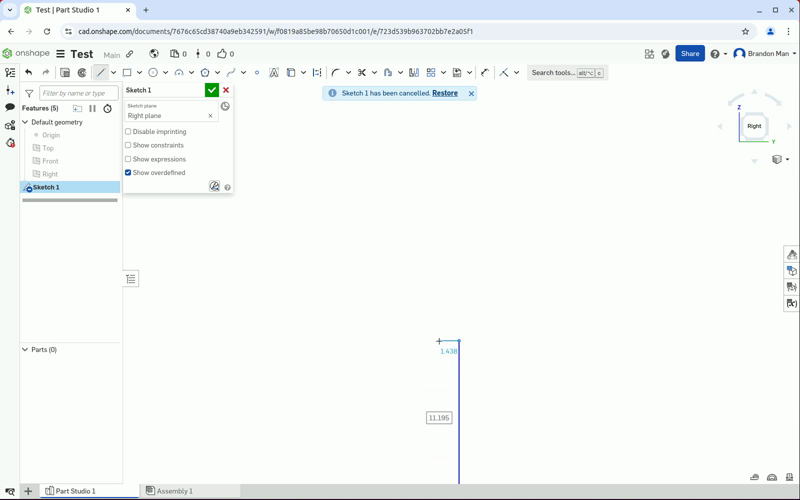
scroll(6)
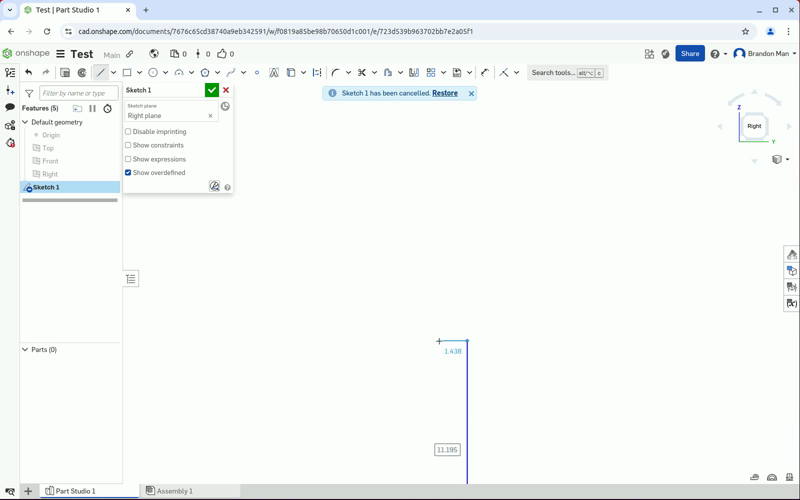
scroll(6)
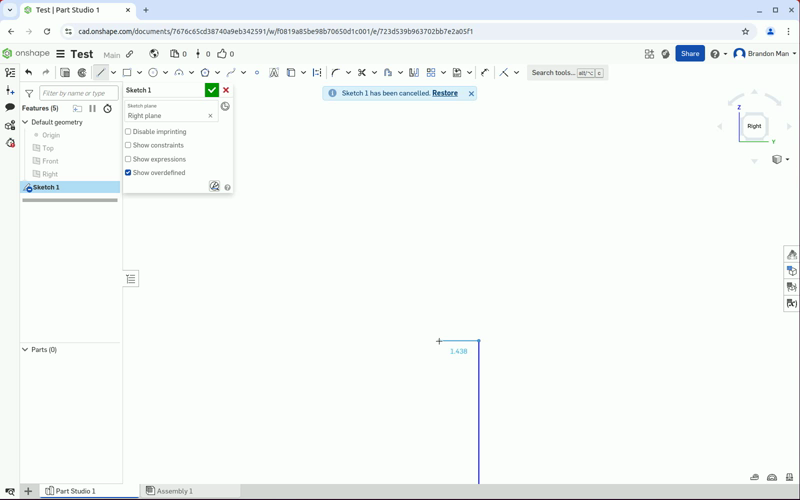
scroll(6)
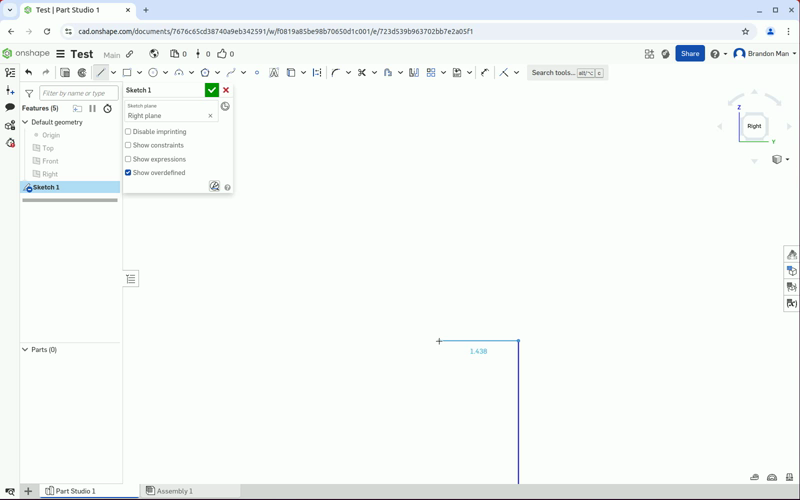
click(439, 340)
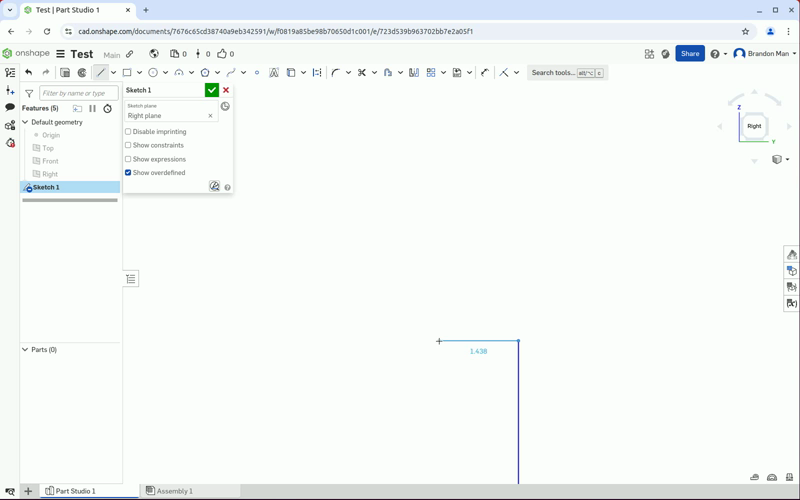
scroll(-6)
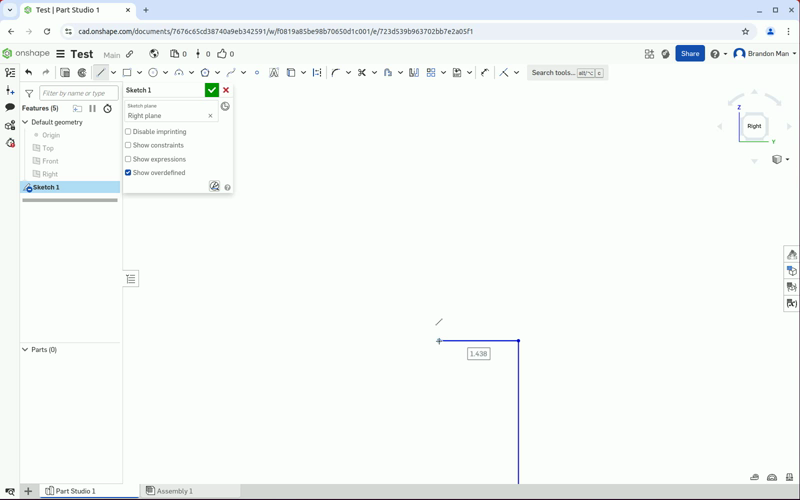
scroll(-6)
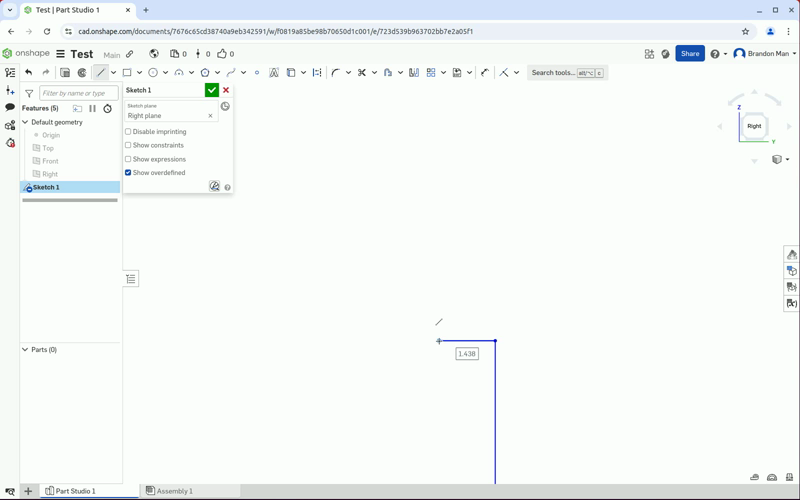
scroll(-6)
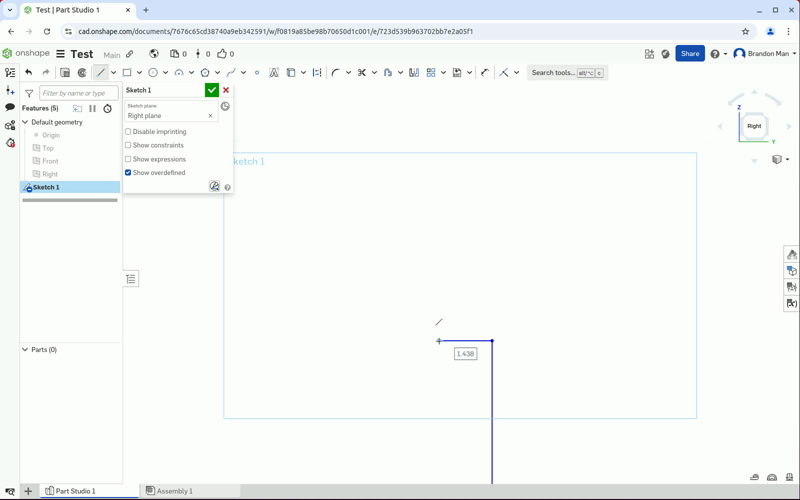
scroll(-6)
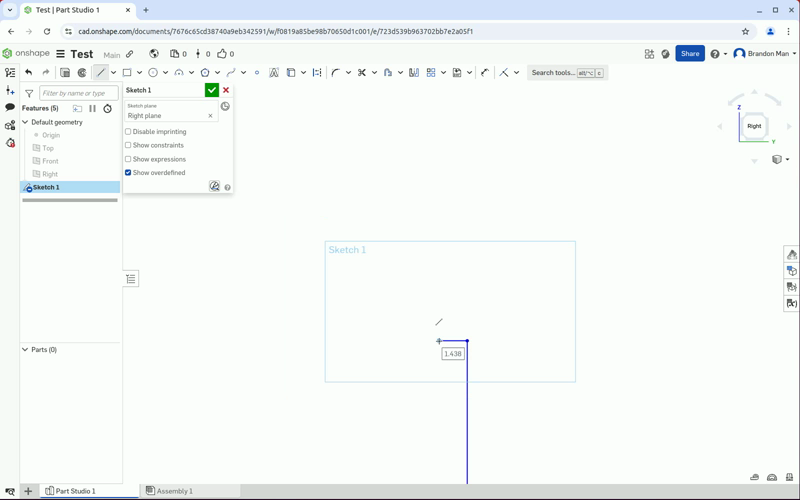
scroll(-6)
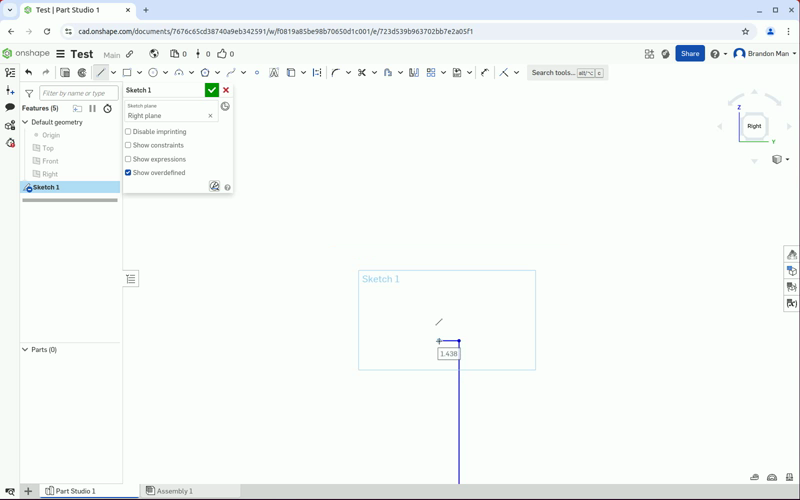
scroll(-6)
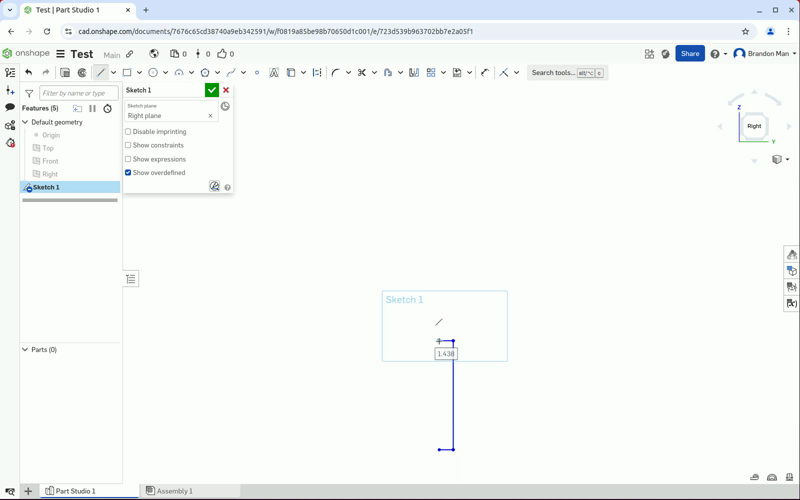
scroll(-6)
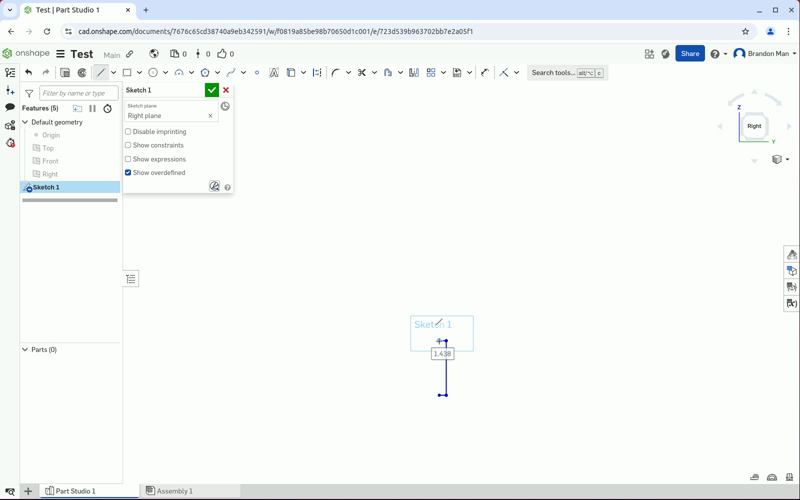
key_up(shift)
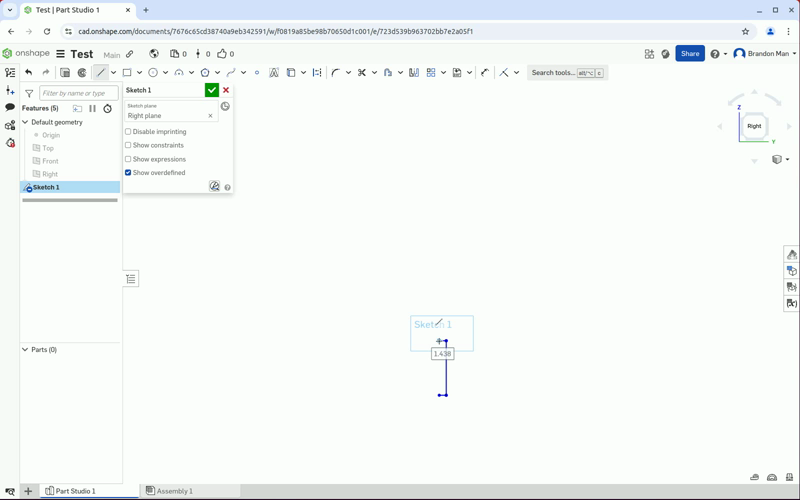
mouse_move(469, 340)
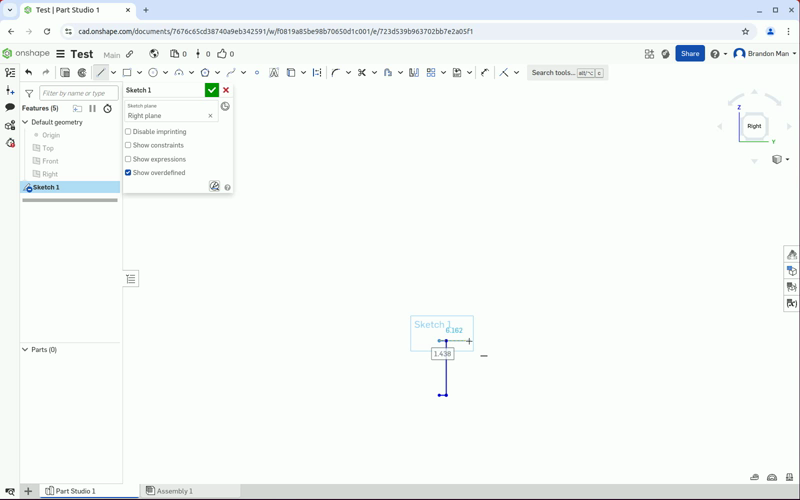
key_down(shift)
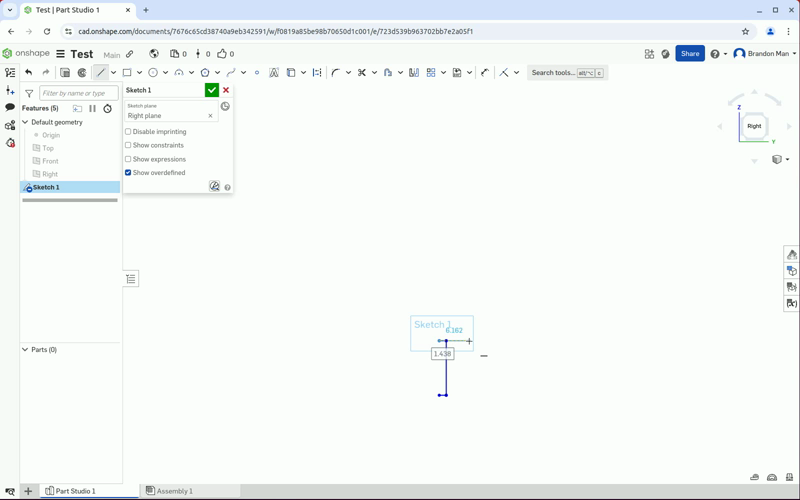
mouse_move(439, 395)
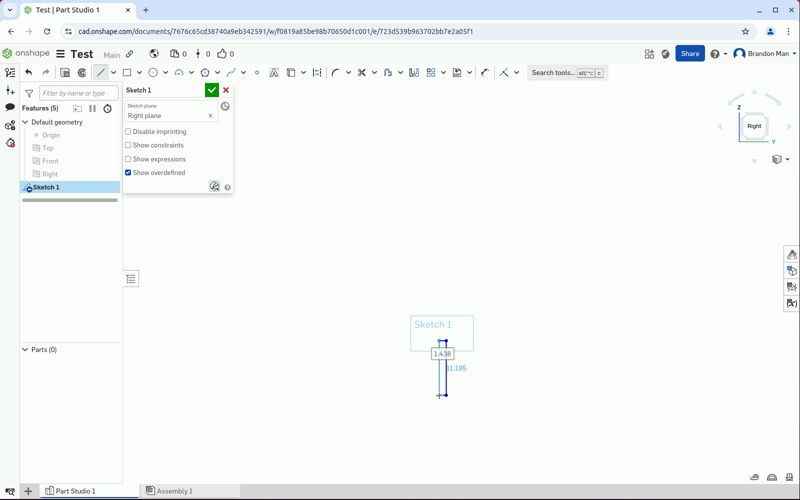
key_up(shift)
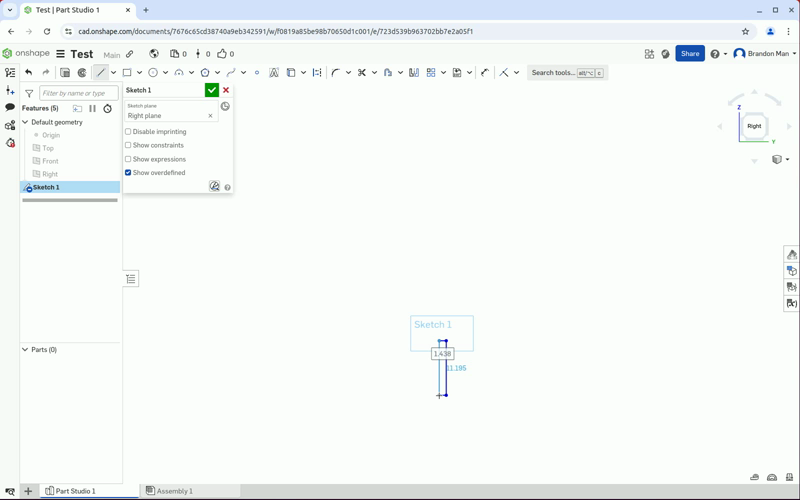
click(439, 395)
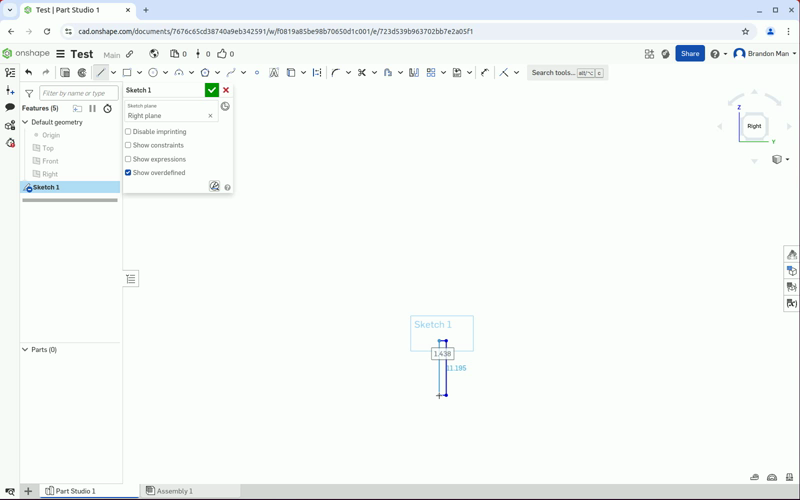
key(esc)
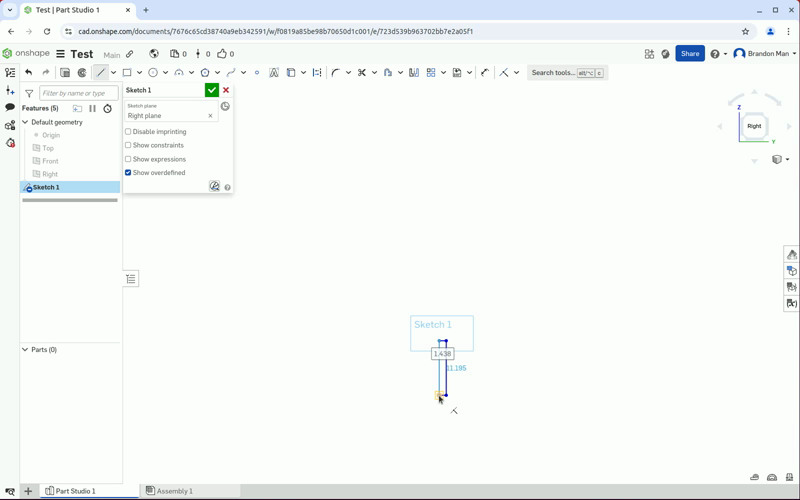
mouse_move(439, 365)
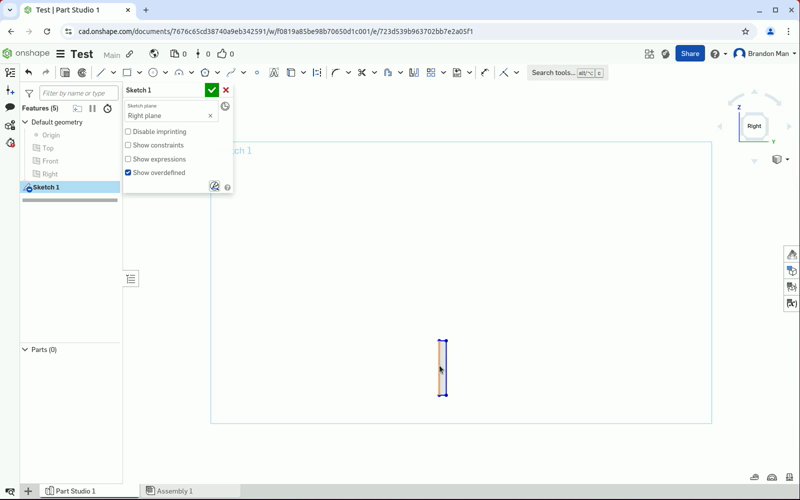
scroll(6)
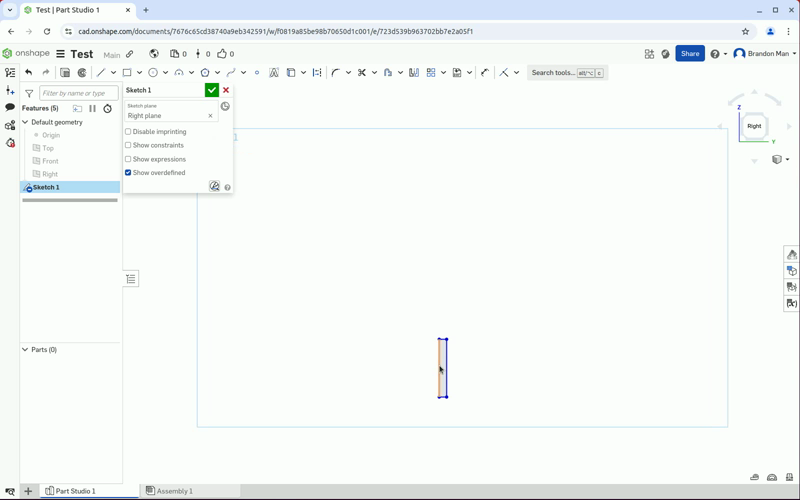
scroll(6)
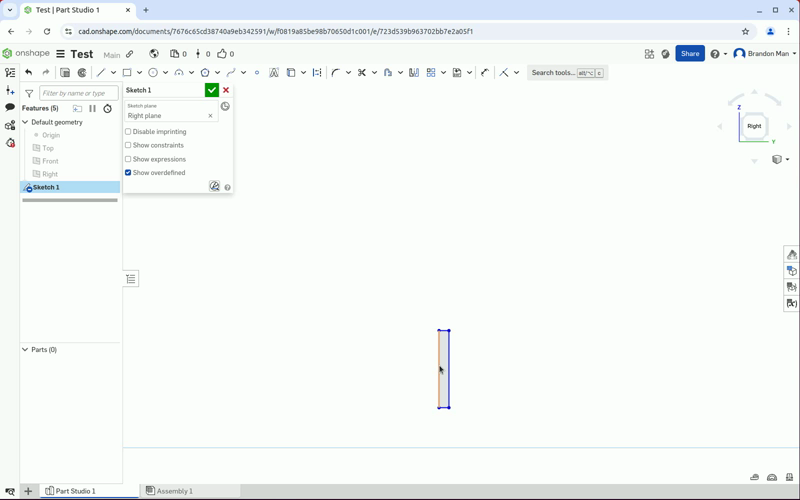
scroll(6)
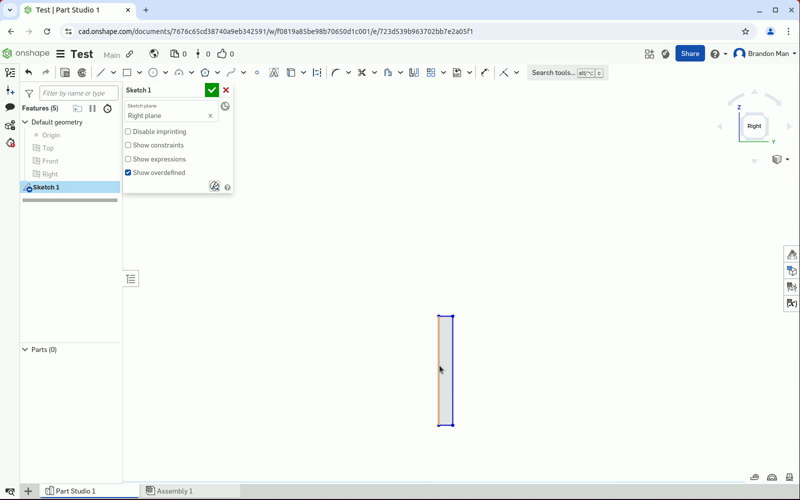
scroll(6)
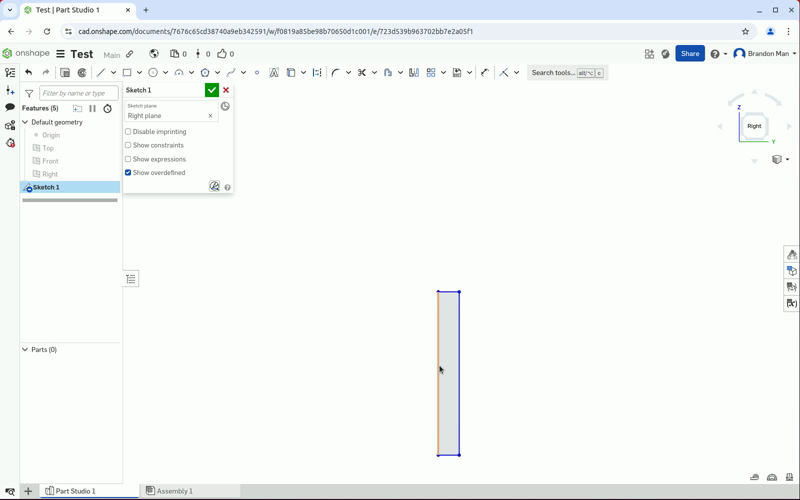
scroll(6)
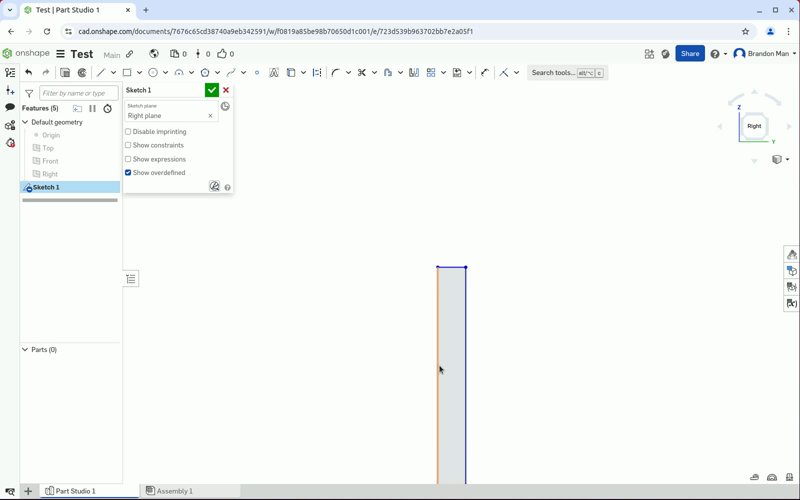
scroll(6)
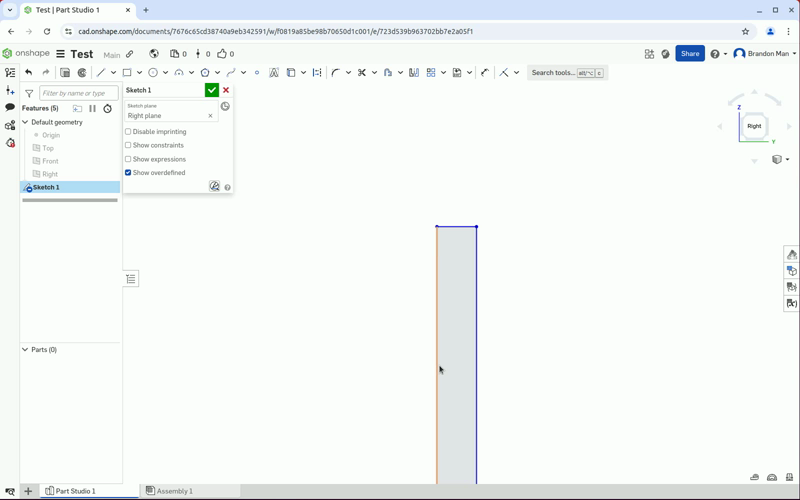
scroll(6)
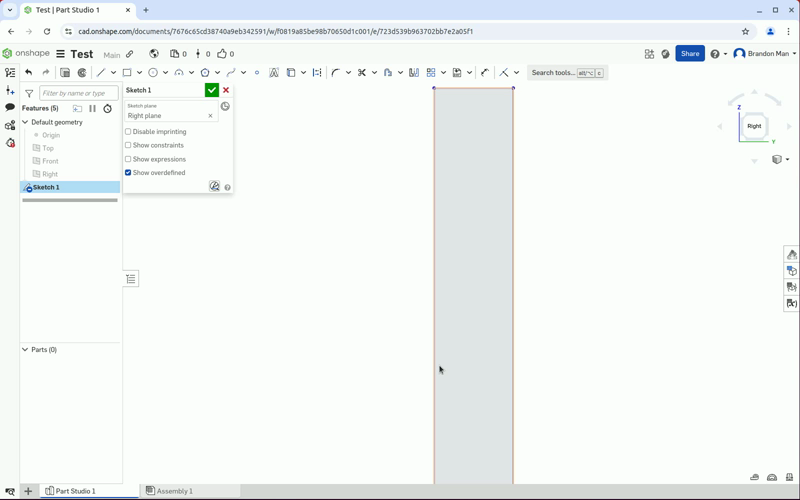
click(439, 365)
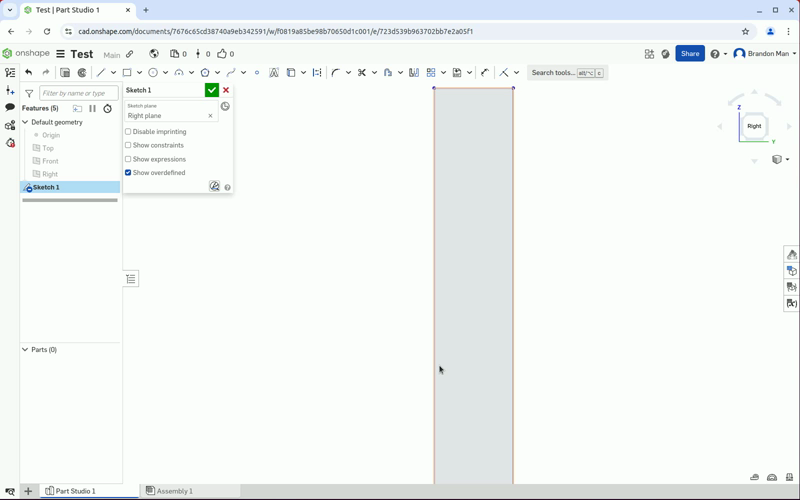
scroll(-6)
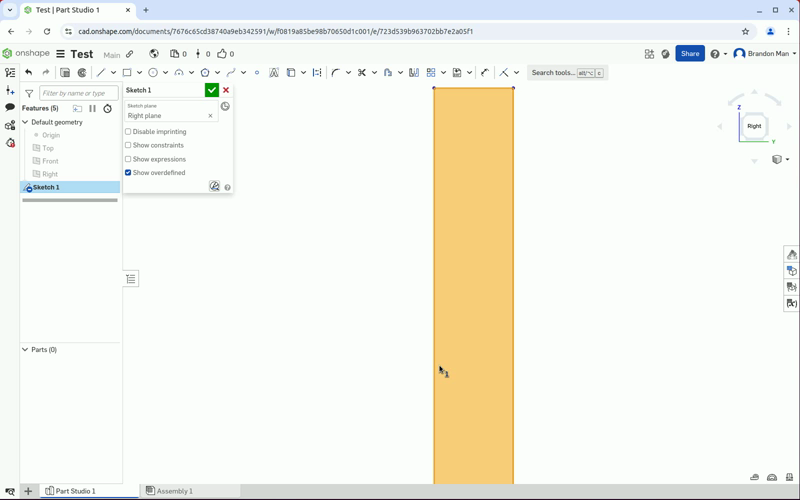
scroll(-6)
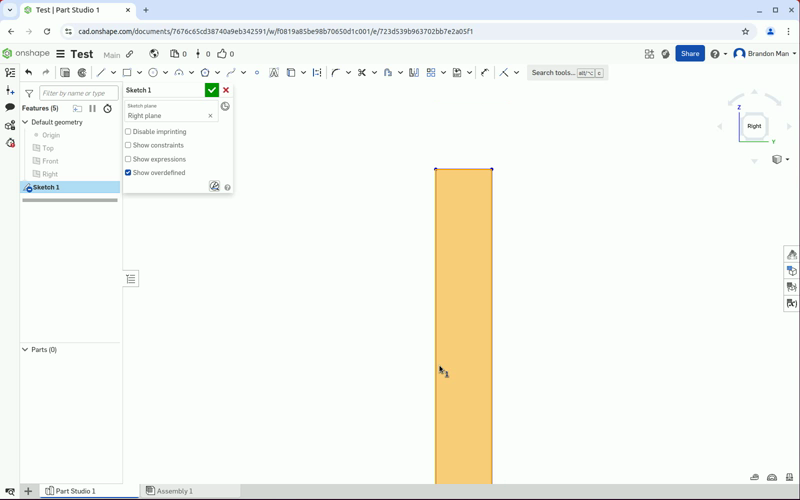
scroll(-6)
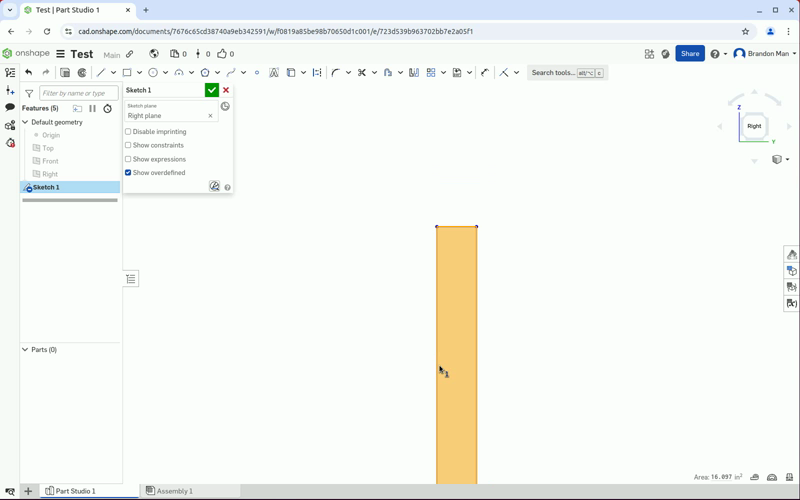
scroll(-6)
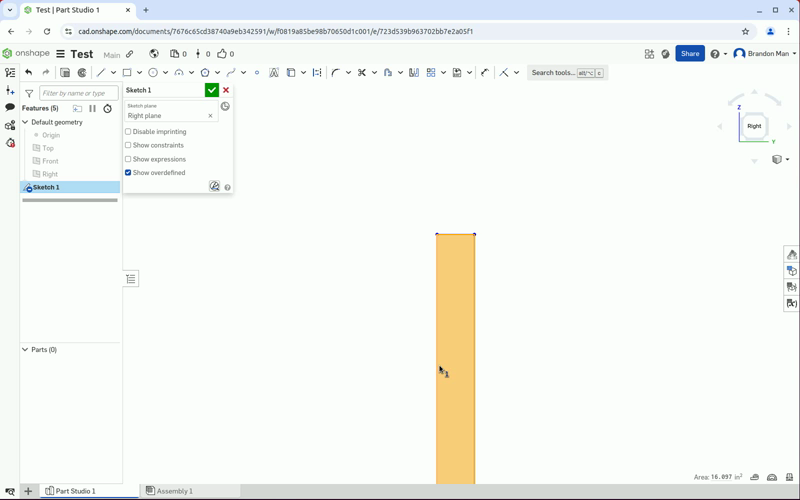
scroll(-6)
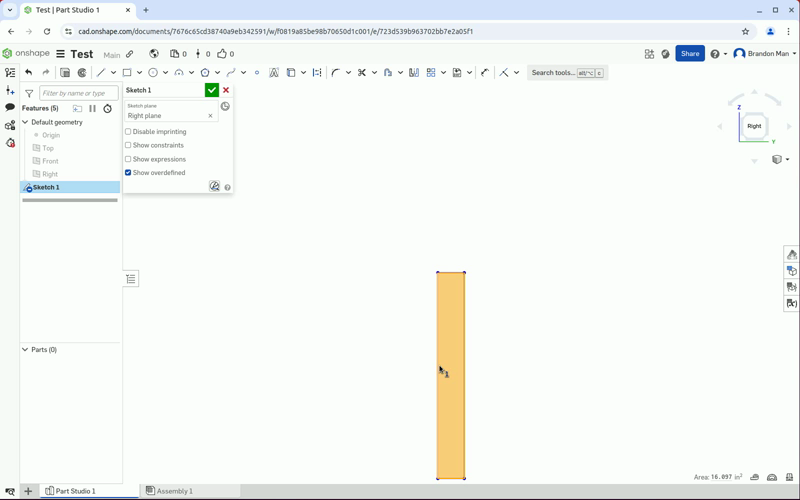
scroll(-6)
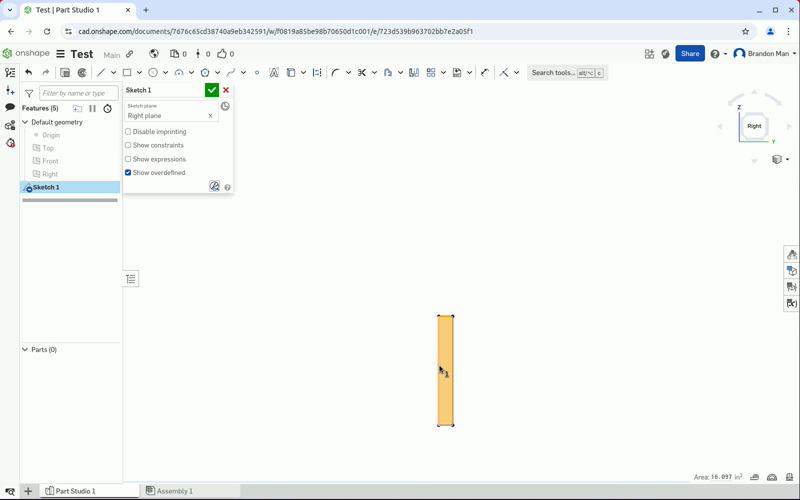
scroll(-6)
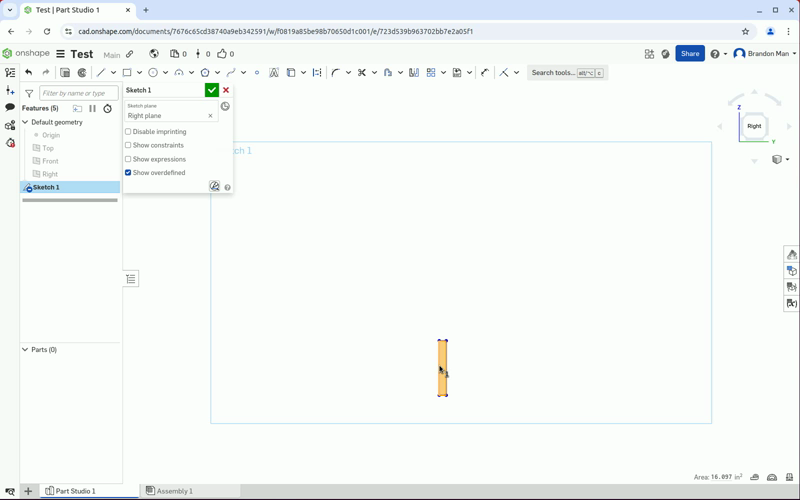
mouse_move(73, 352)
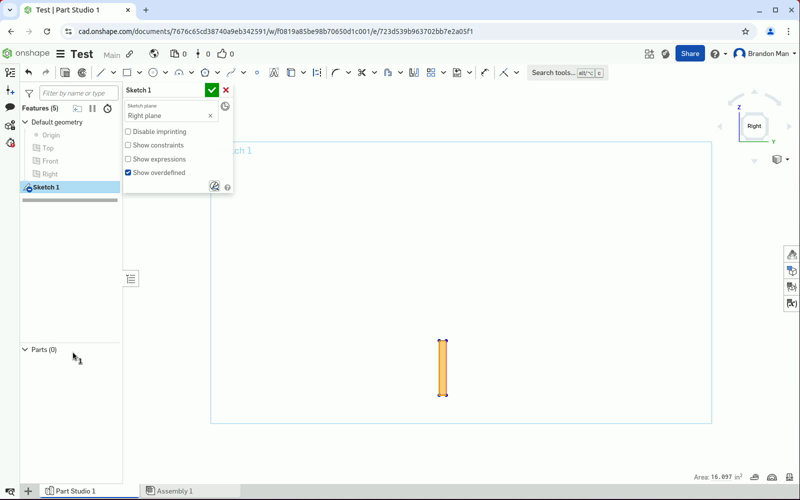
key(shift+y)
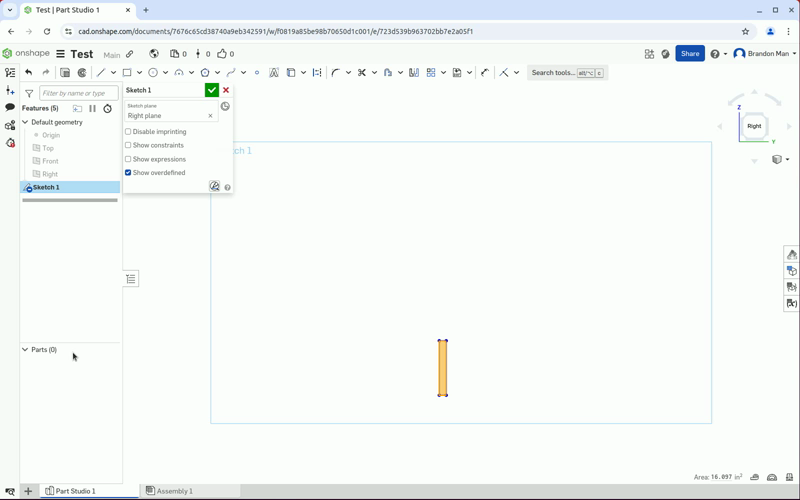
key(shift+e)
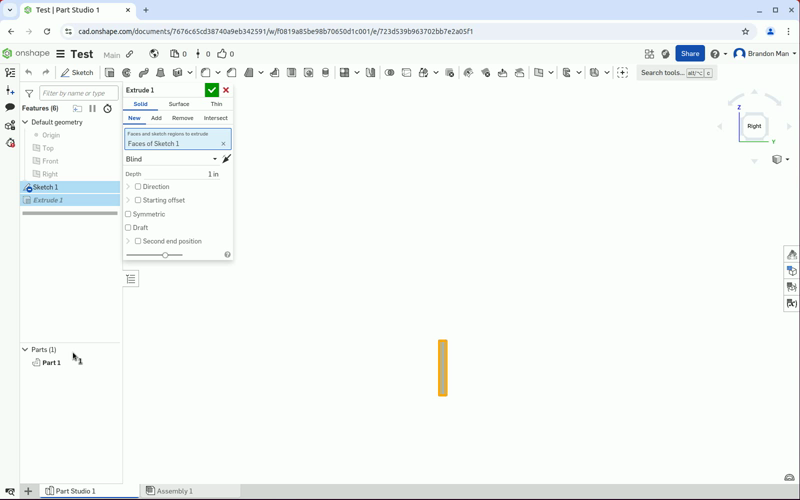
mouse_move(143, 106)
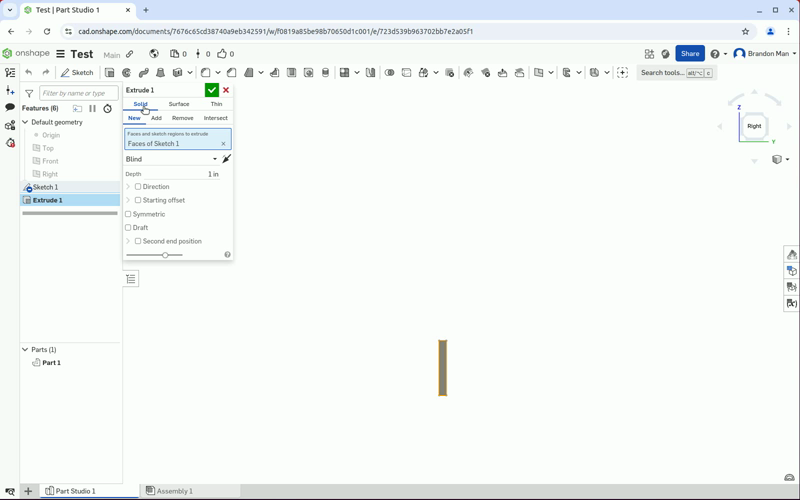
click(143, 106)
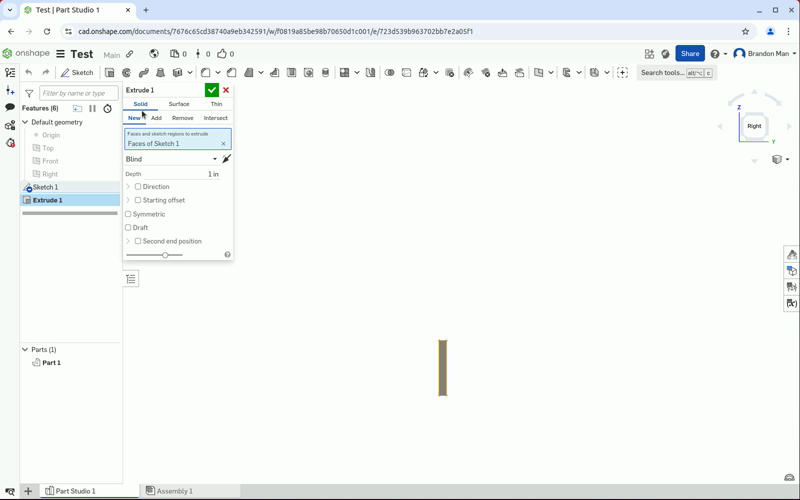
mouse_move(137, 120)
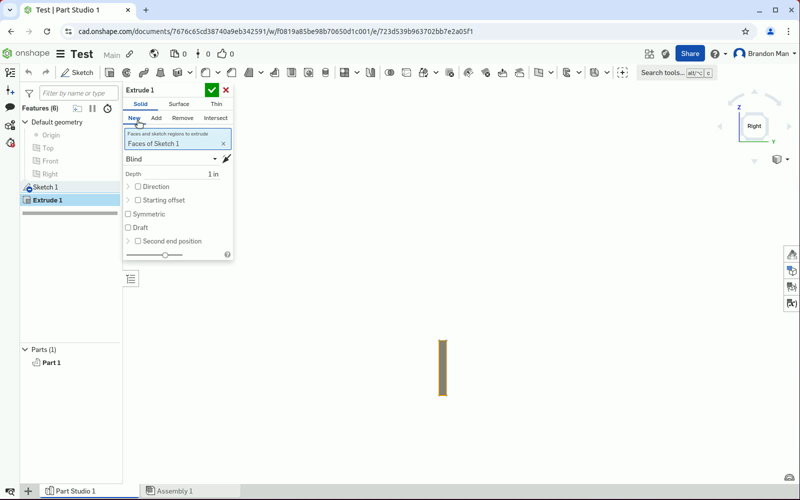
click(137, 120)
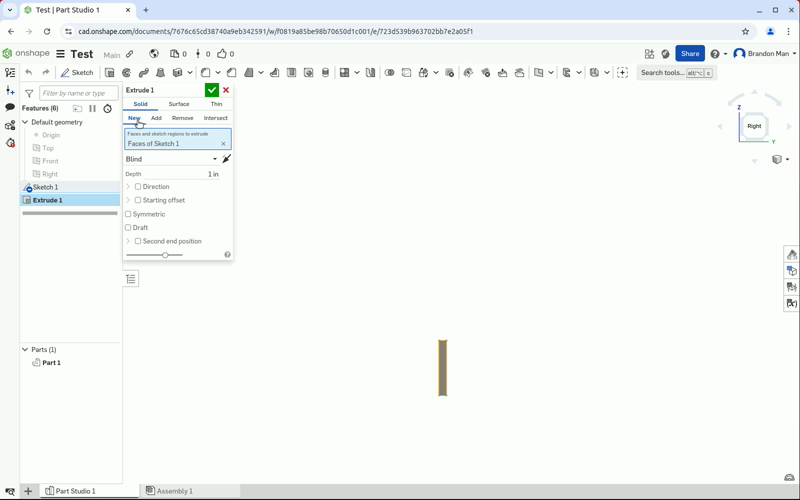
key(tab, 4)
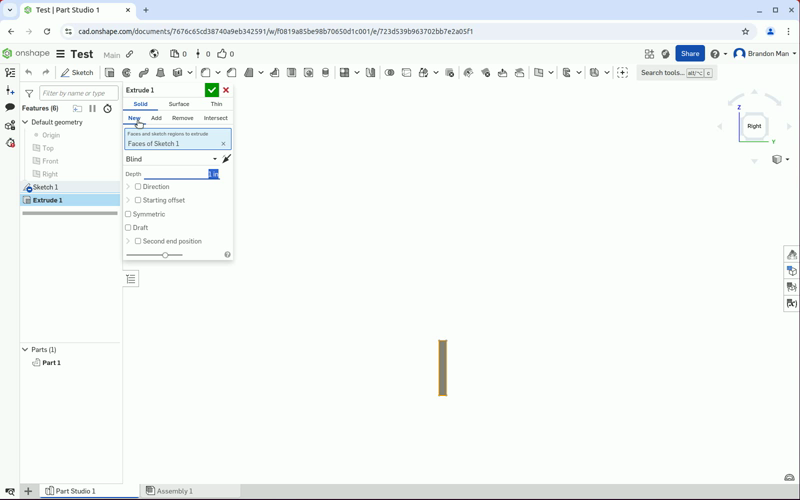
text(5.296)
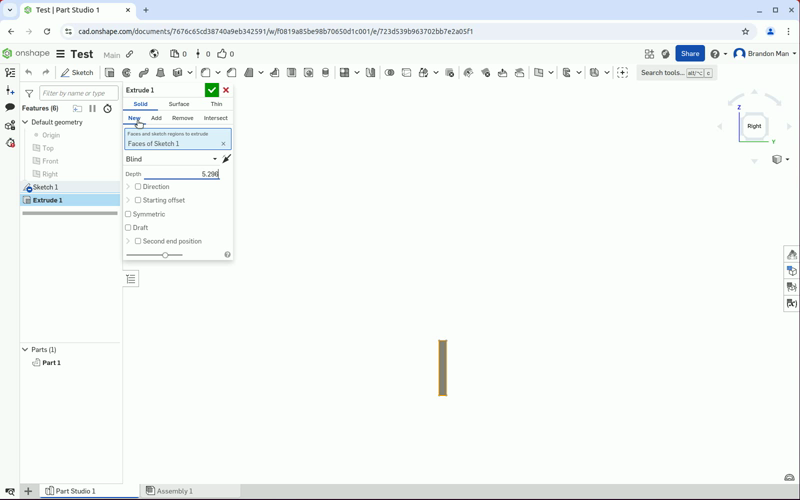
key(tab, 3)
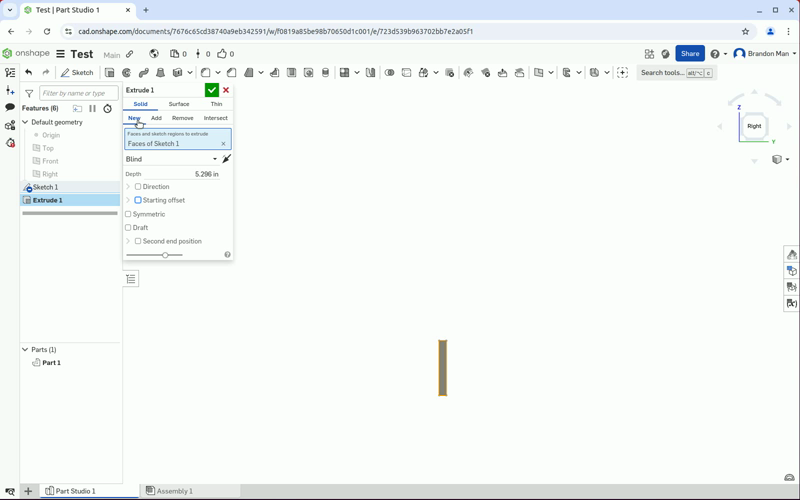
key(tab, 2)
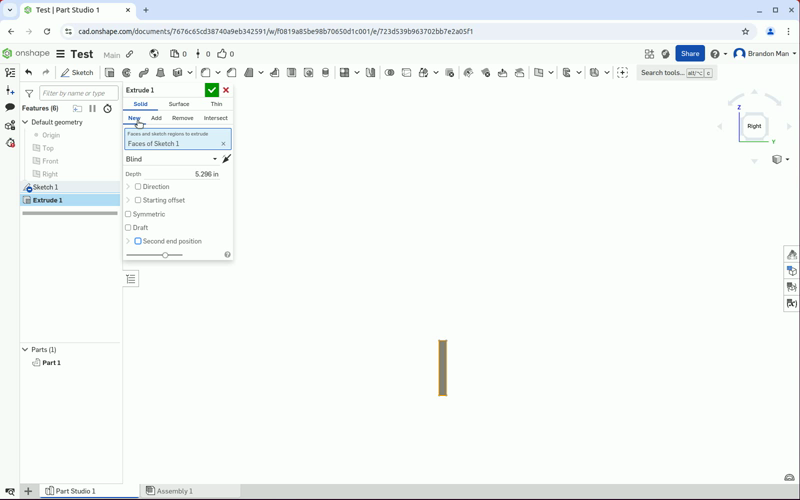
key(space)
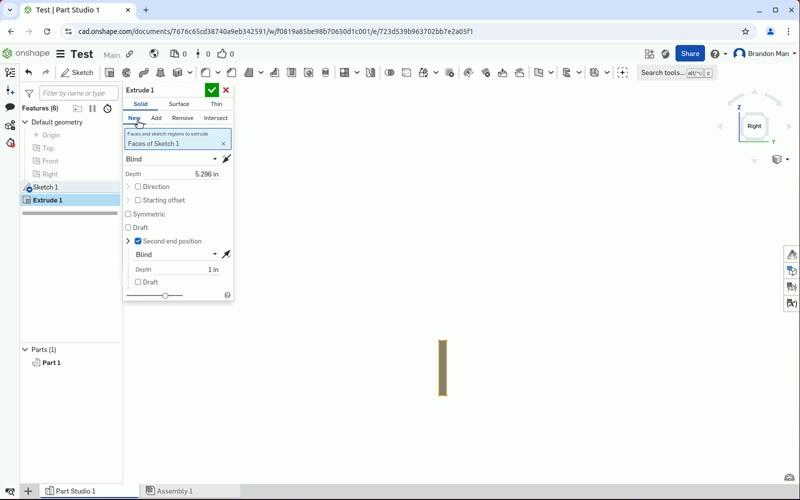
key(tab, 3)
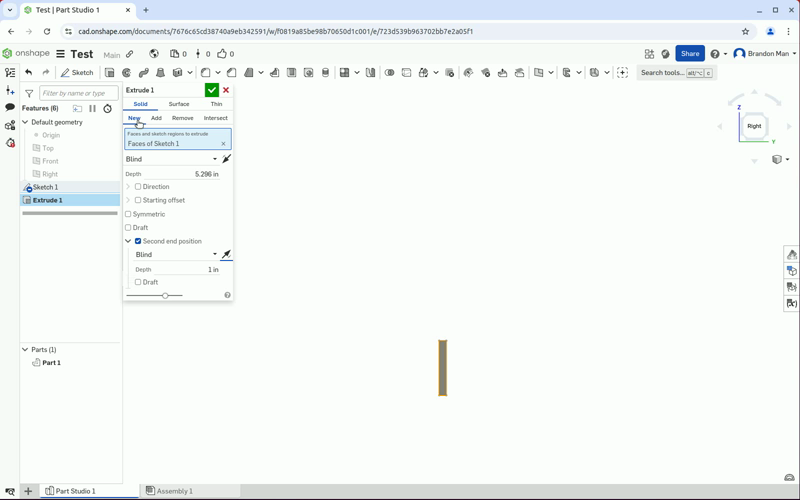
text(5.296)
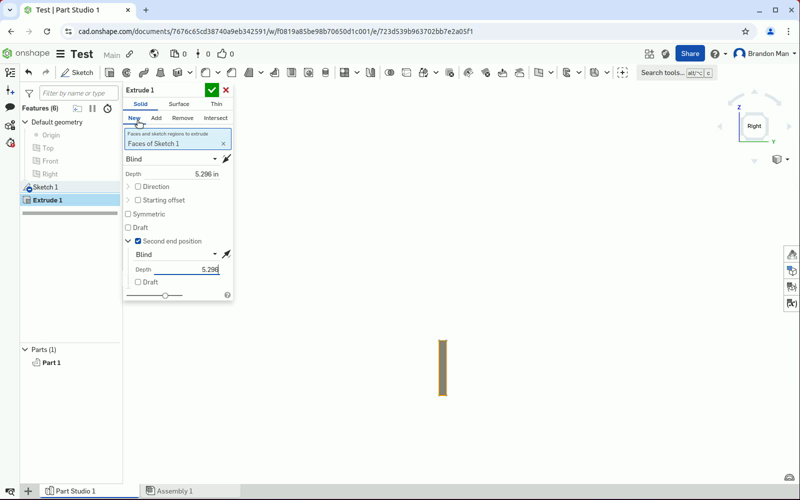
key(enter)
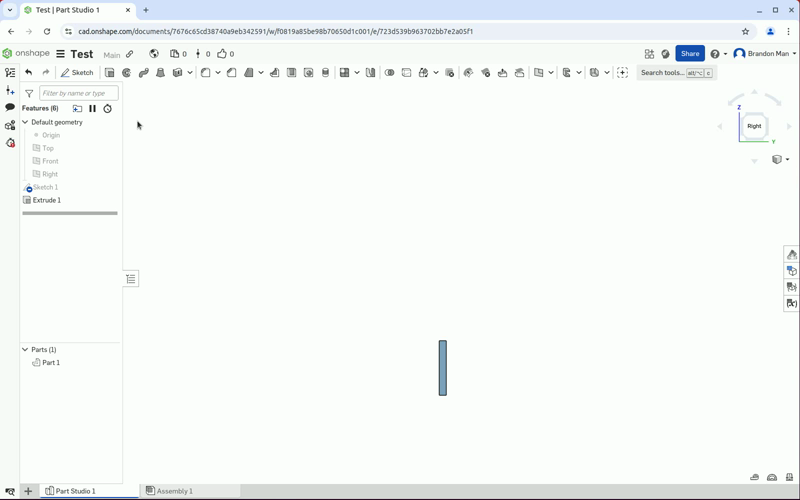
key(shift+h)
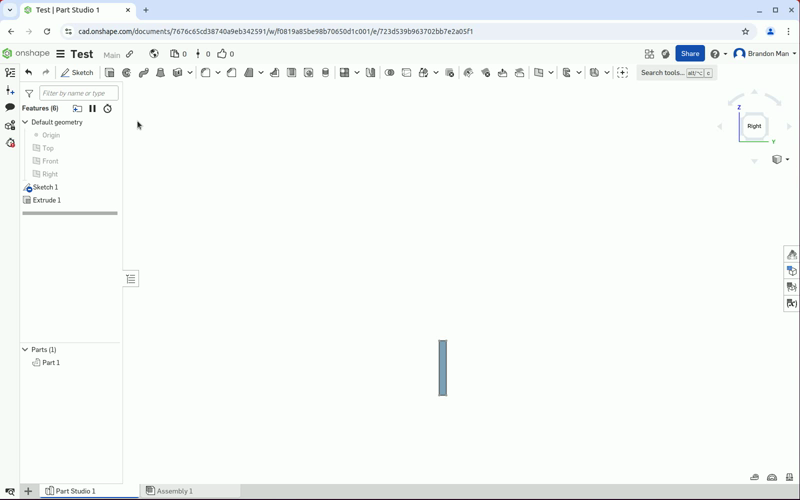
key(shift+h)
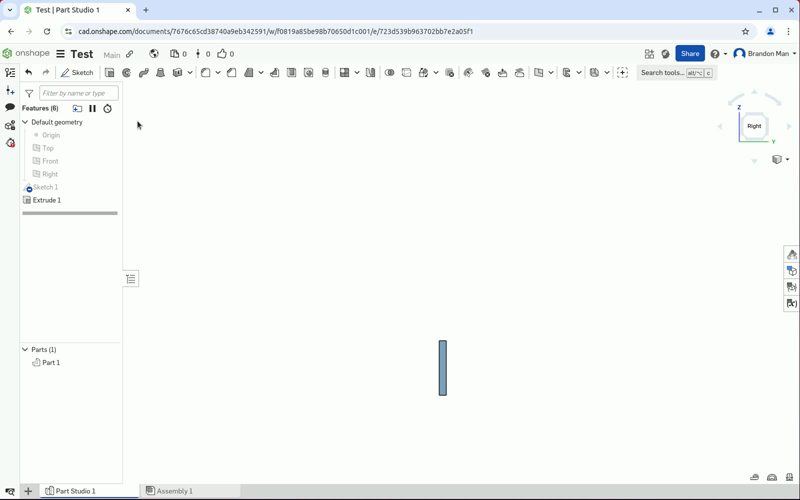
mouse_move(73, 189)
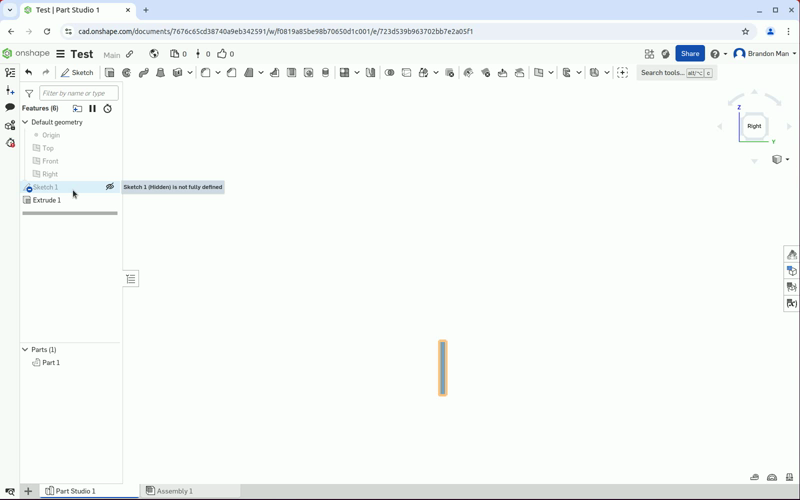
click(73, 189)
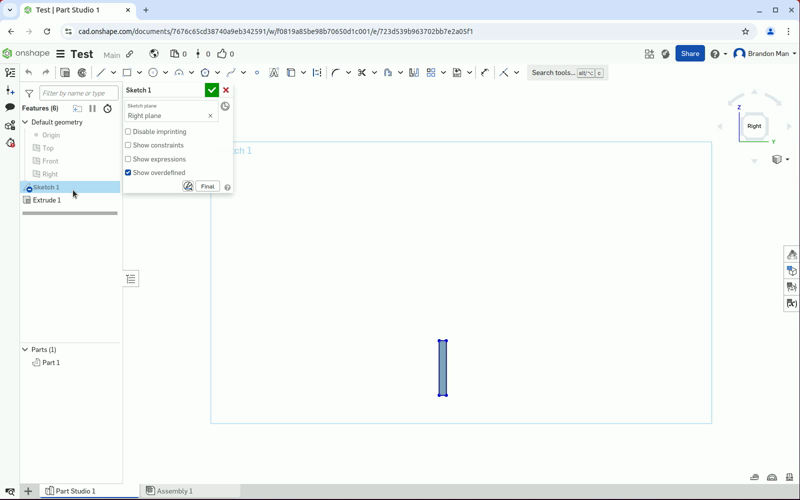
mouse_move(229, 92)
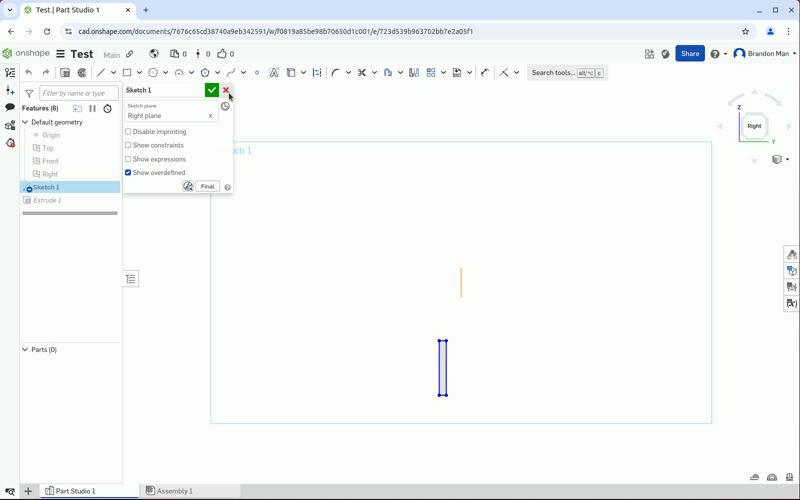
click(229, 92)
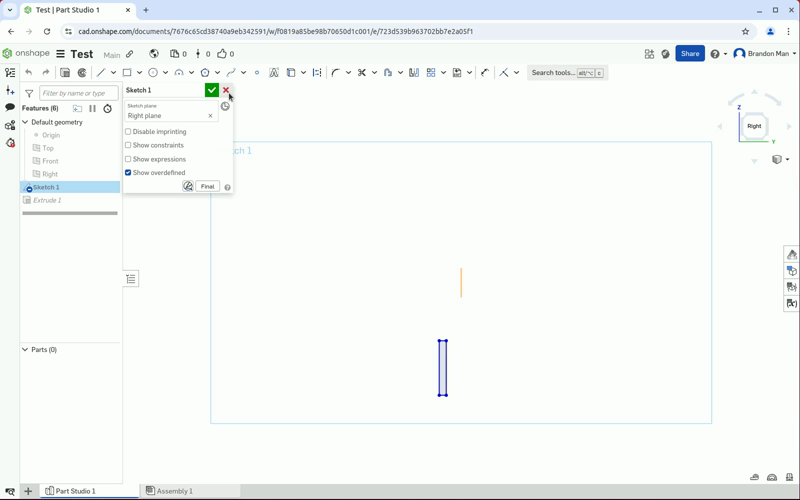
key(shift+s)
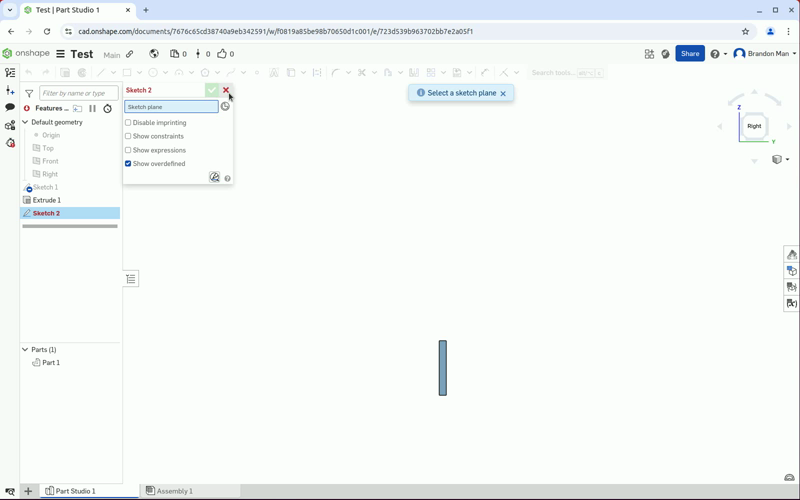
mouse_move(73, 176)
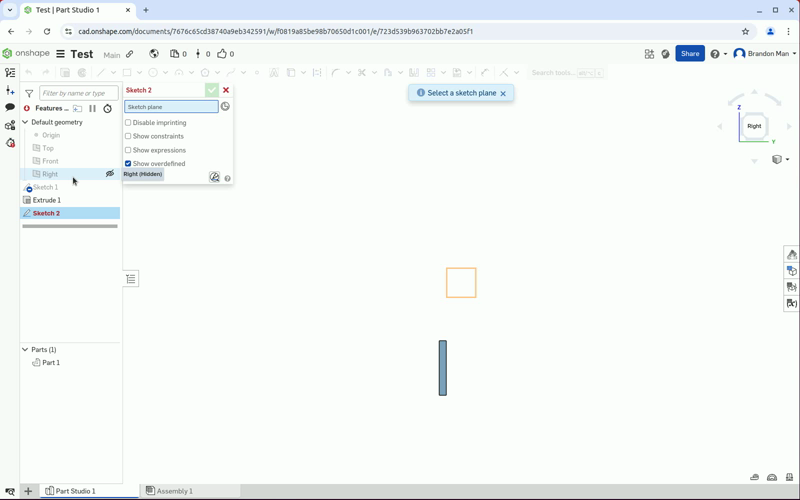
click(73, 176)
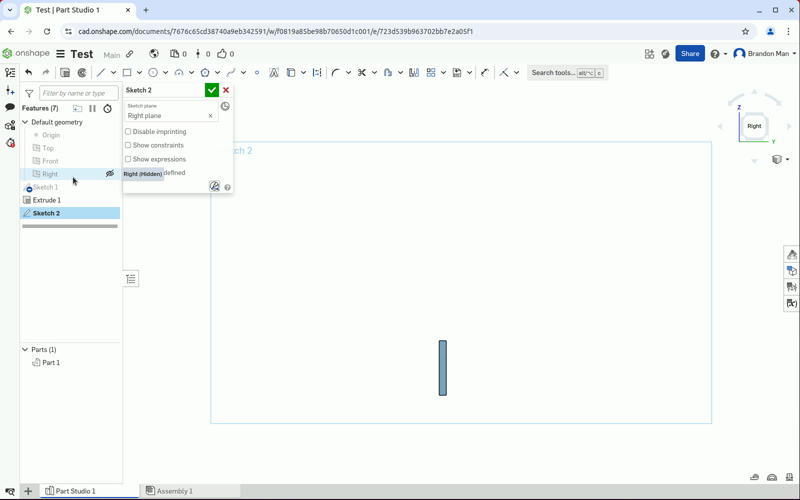
mouse_move(73, 352)
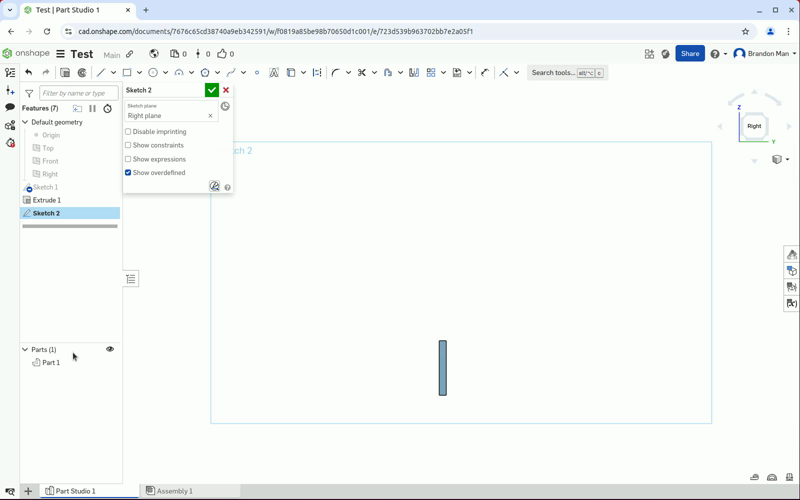
key(y)
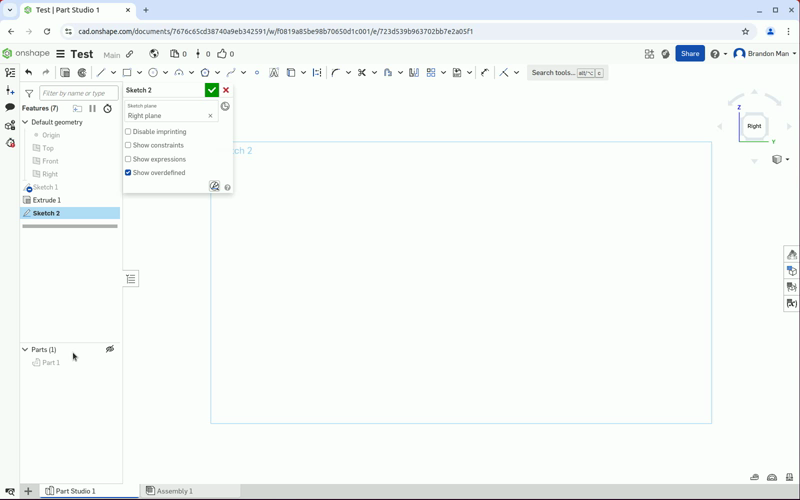
key(l)
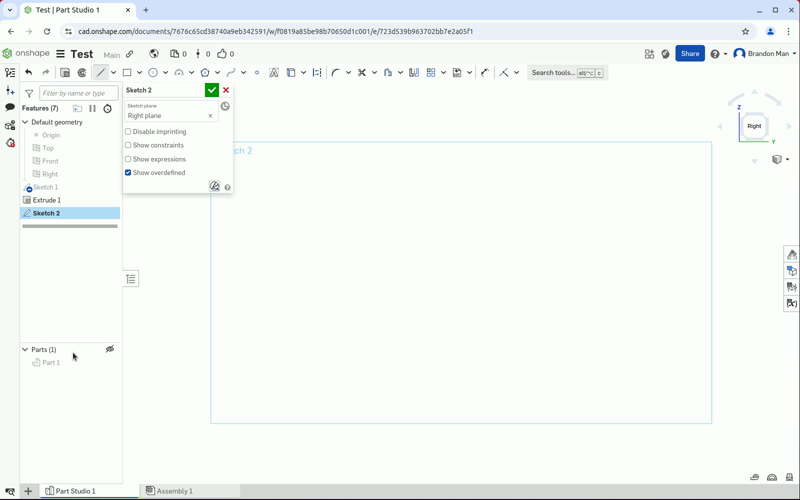
key_down(shift)
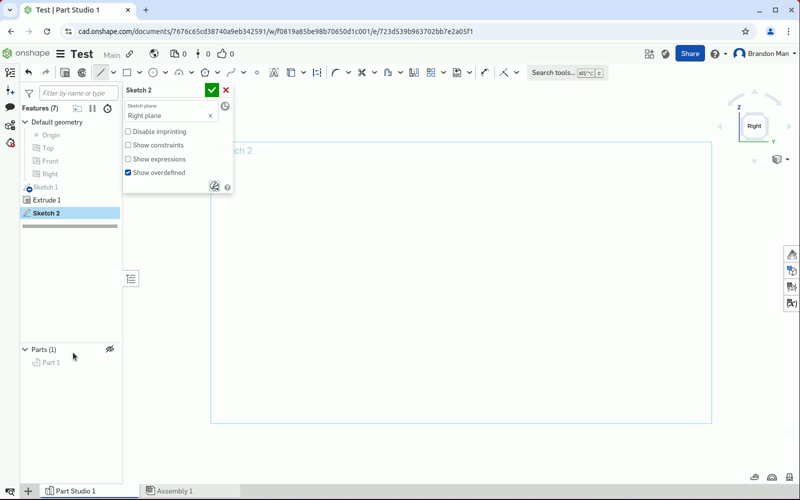
mouse_move(474, 395)
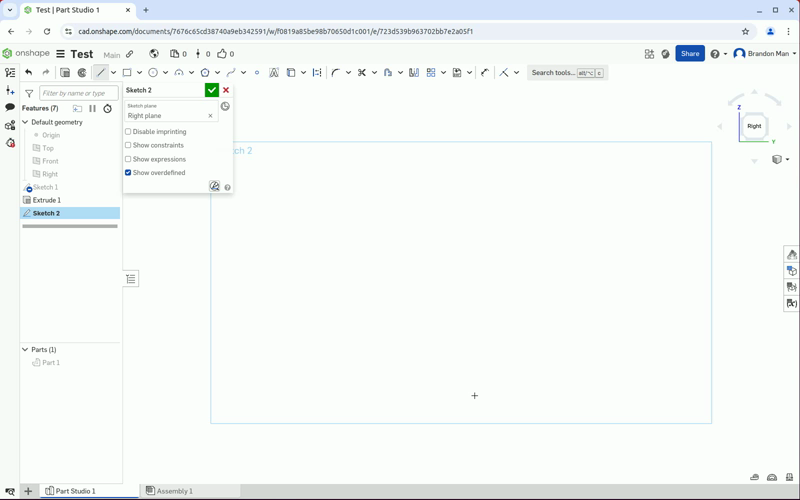
click(474, 395)
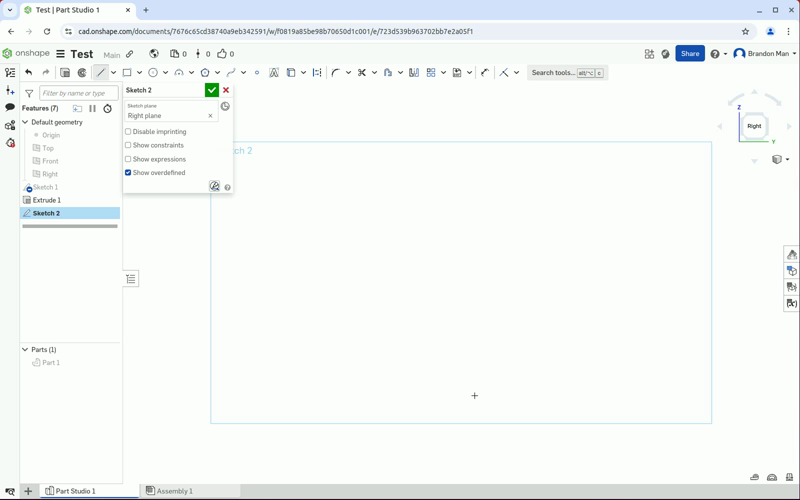
key_up(shift)
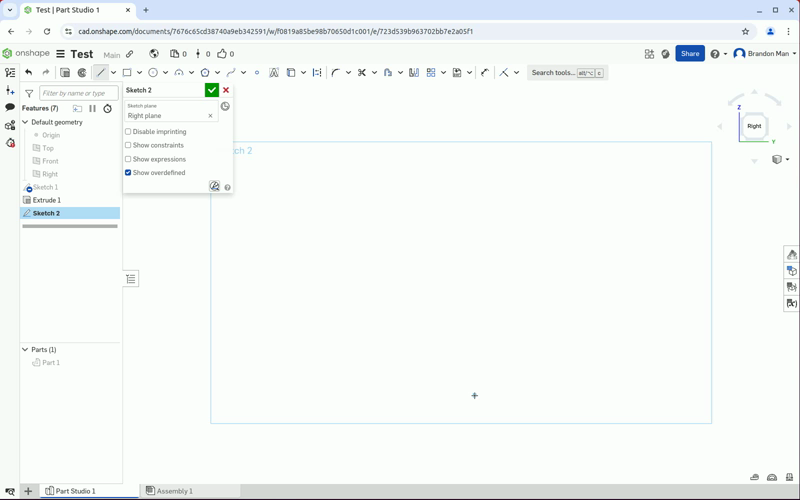
key_down(shift)
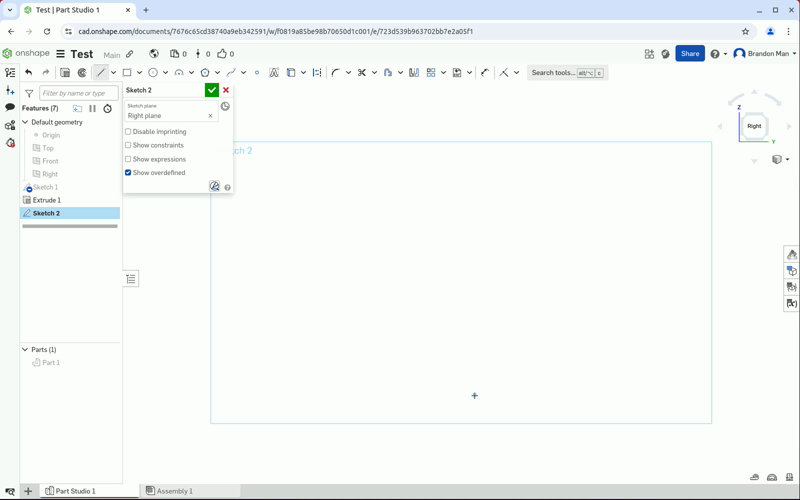
mouse_move(504, 395)
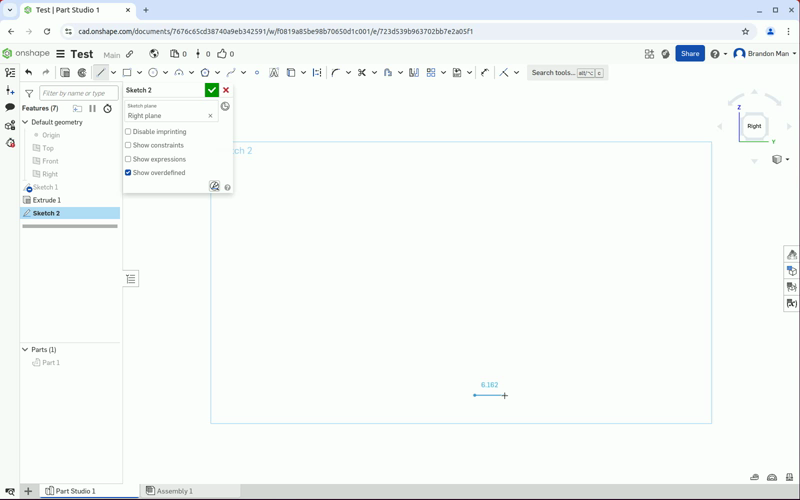
mouse_move(481, 395)
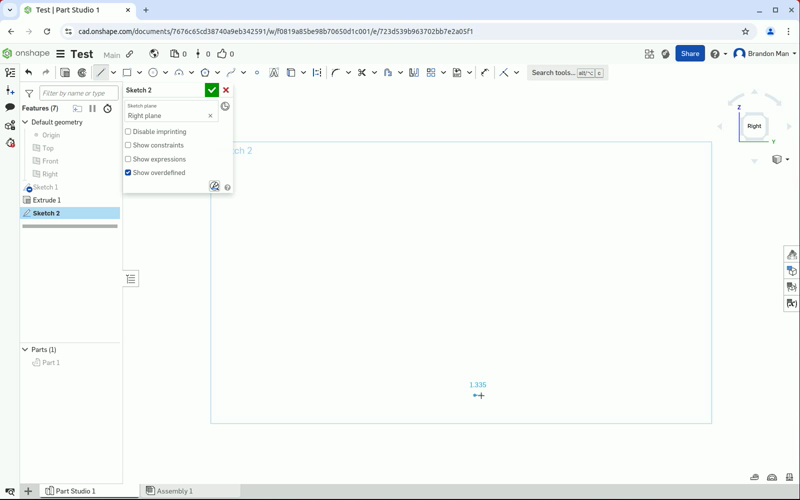
scroll(6)
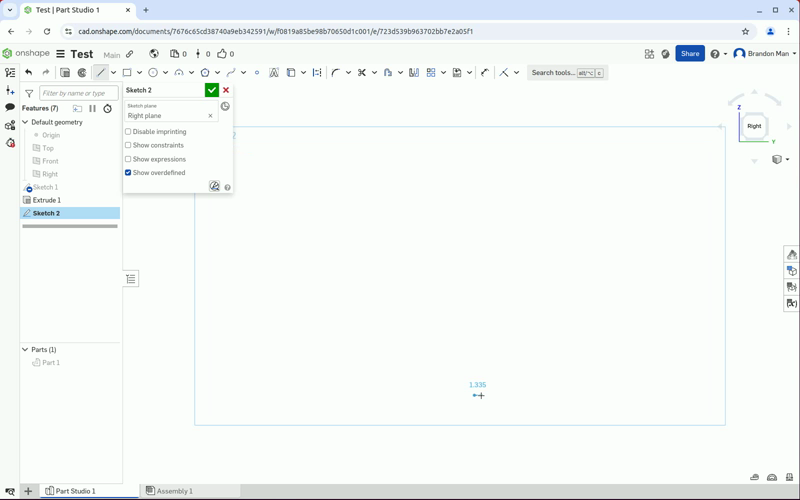
scroll(6)
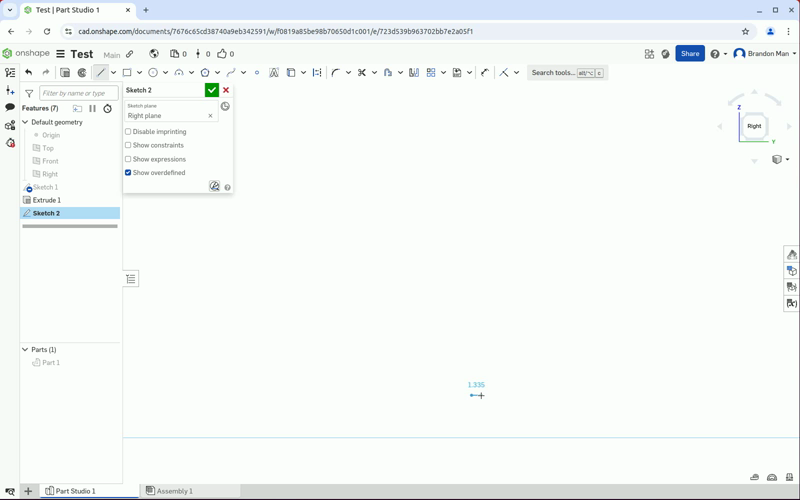
scroll(6)
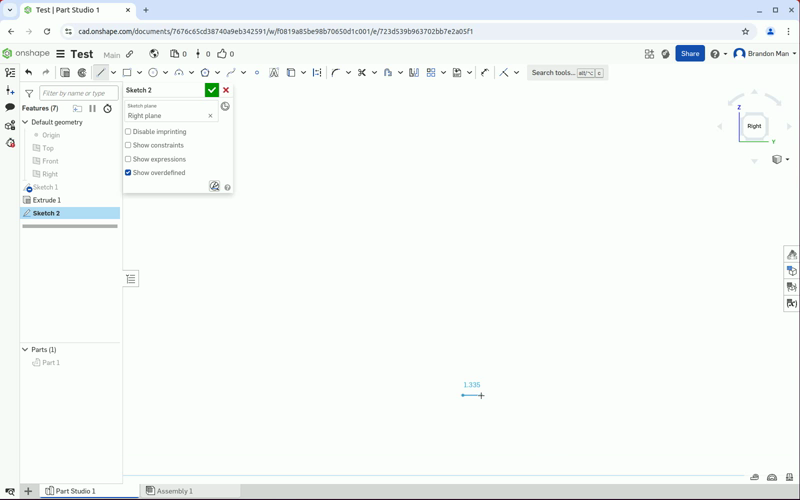
scroll(6)
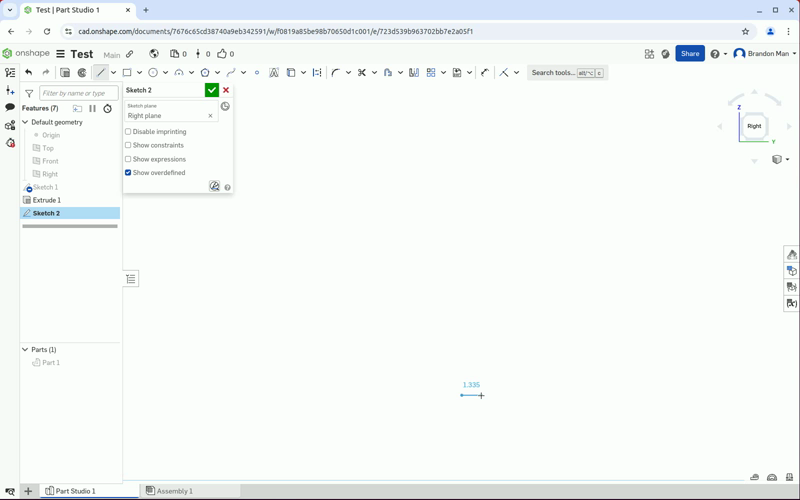
scroll(6)
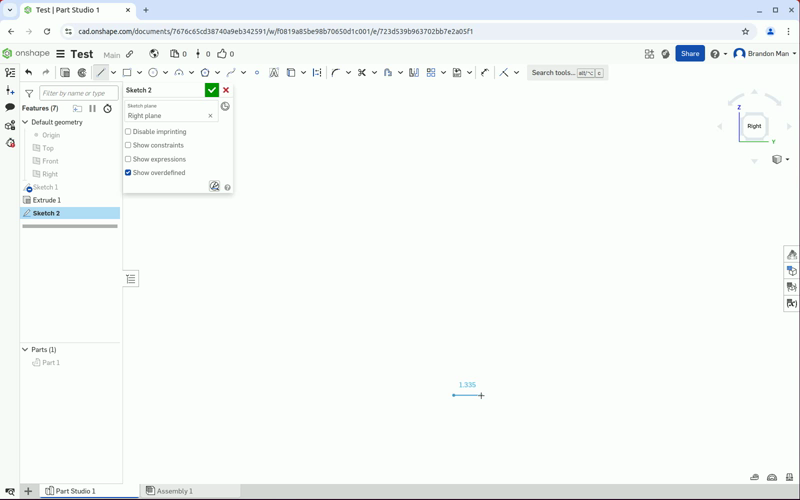
scroll(6)
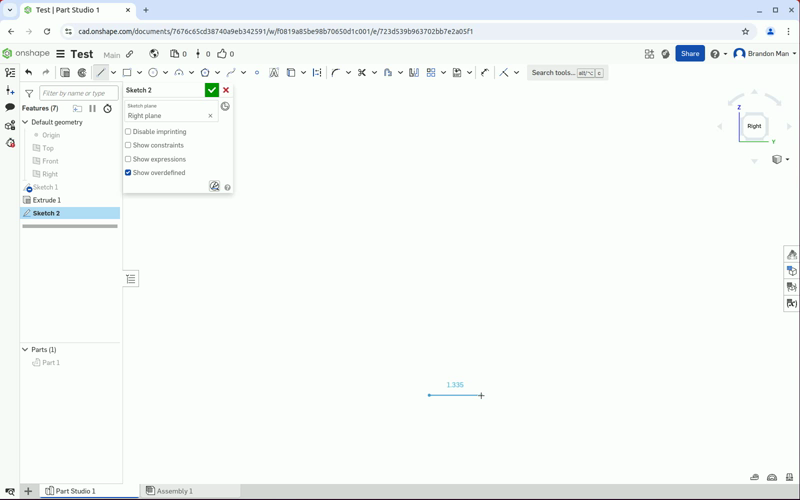
scroll(6)
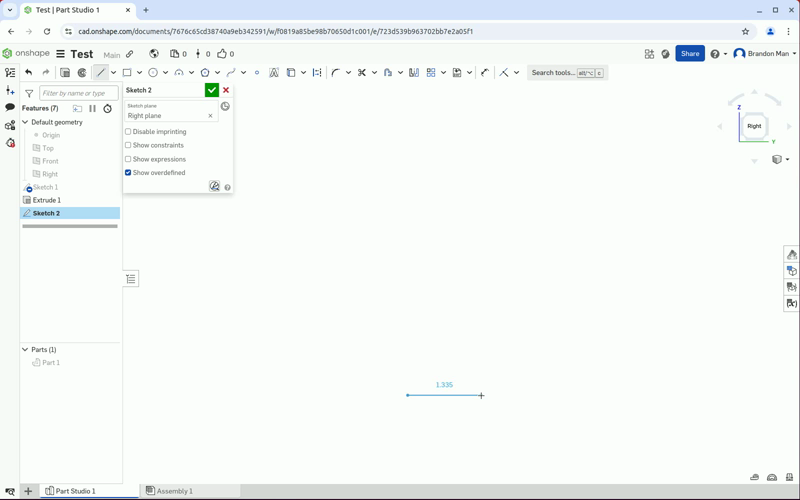
click(481, 395)
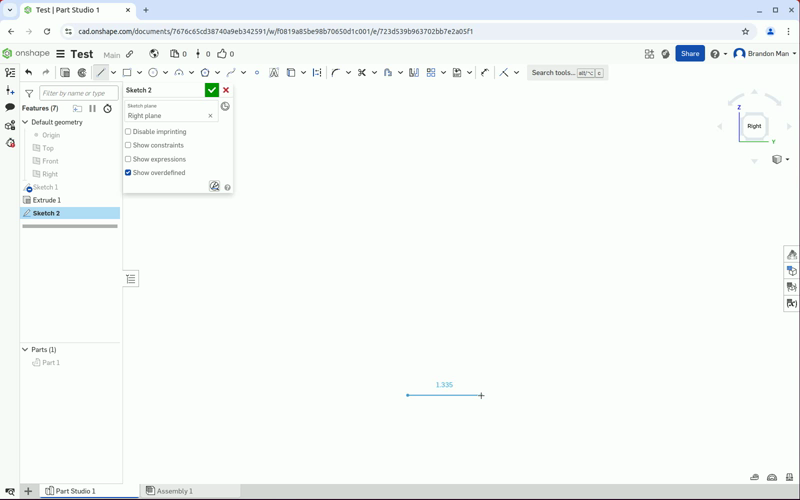
scroll(-6)
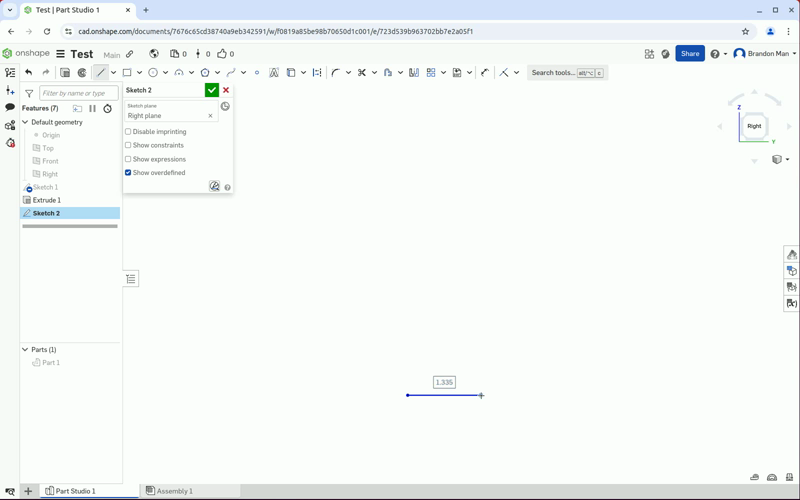
scroll(-6)
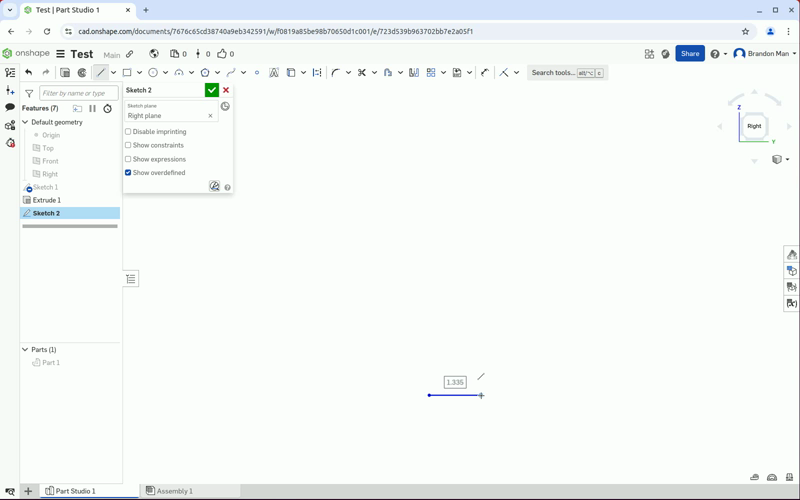
scroll(-6)
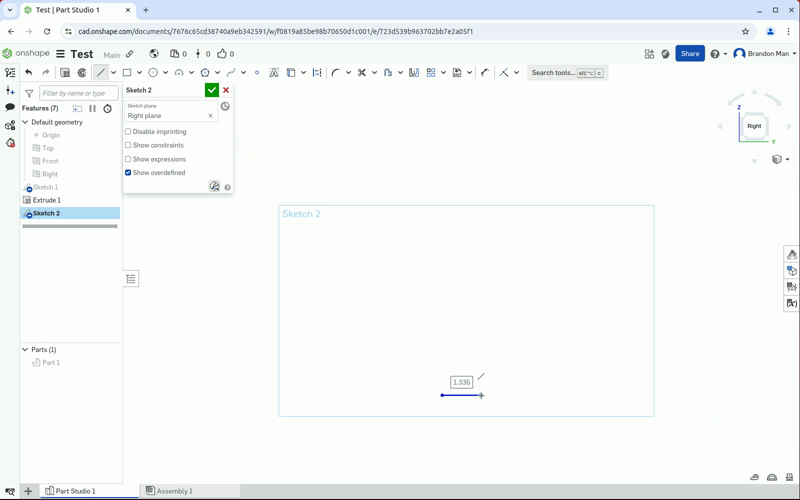
scroll(-6)
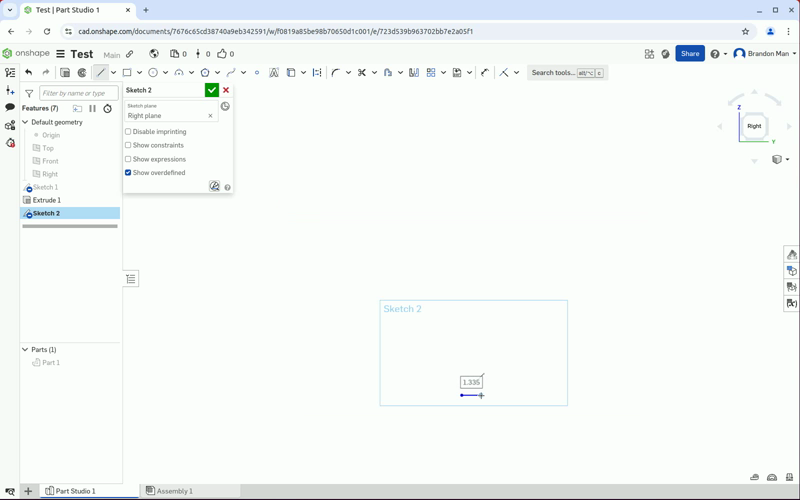
scroll(-6)
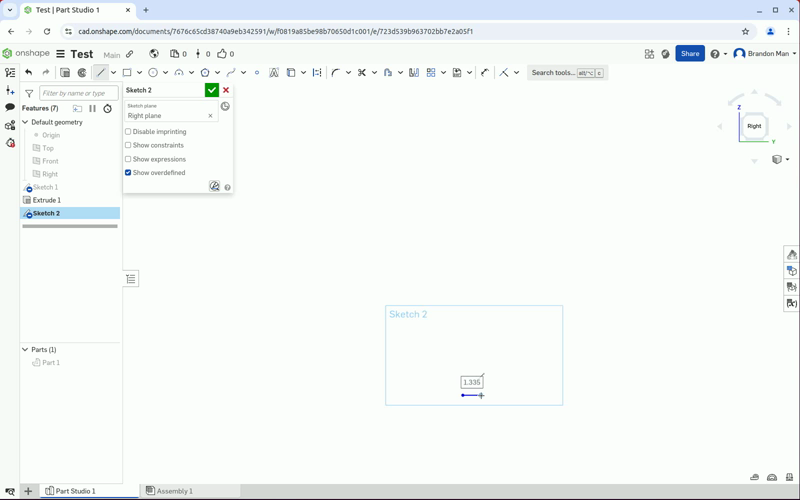
scroll(-6)
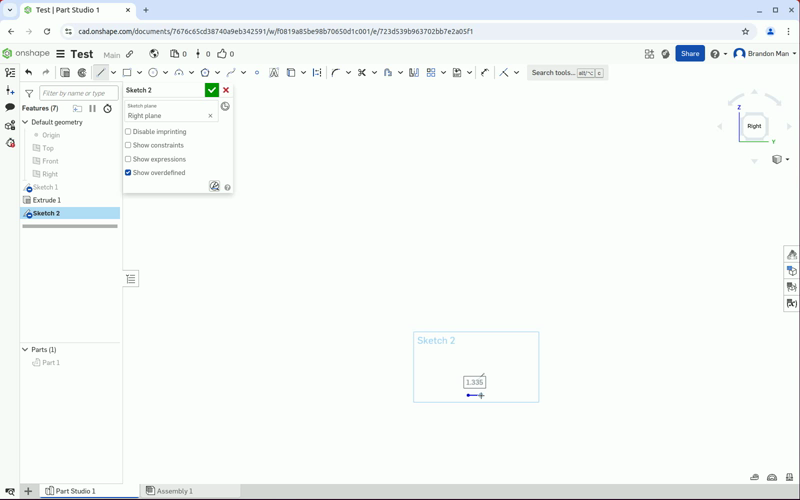
scroll(-6)
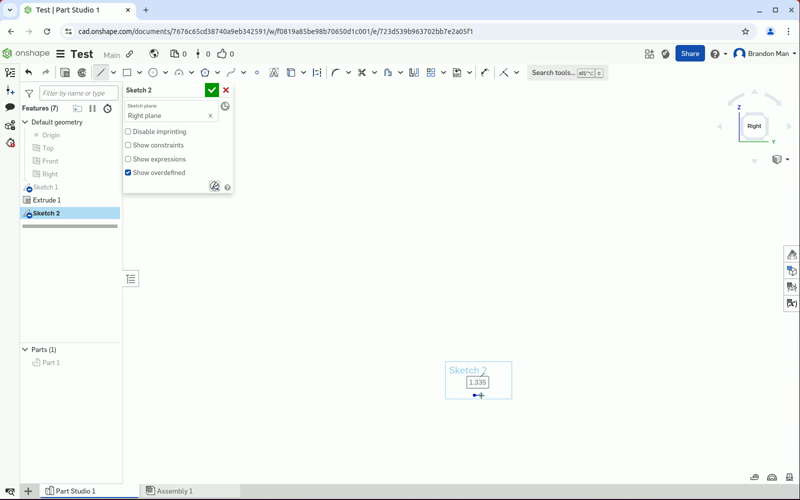
key_up(shift)
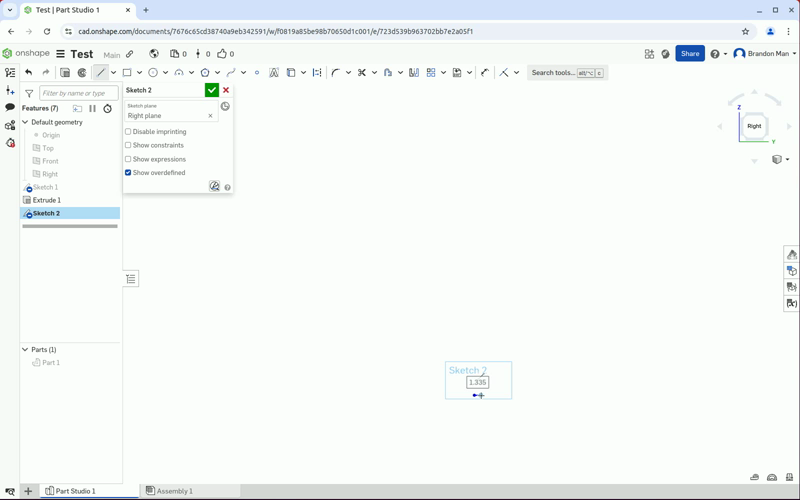
key_down(shift)
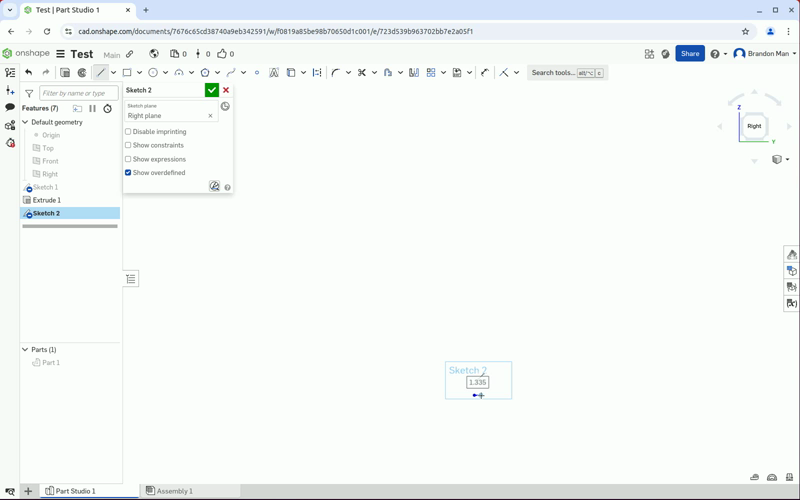
mouse_move(511, 395)
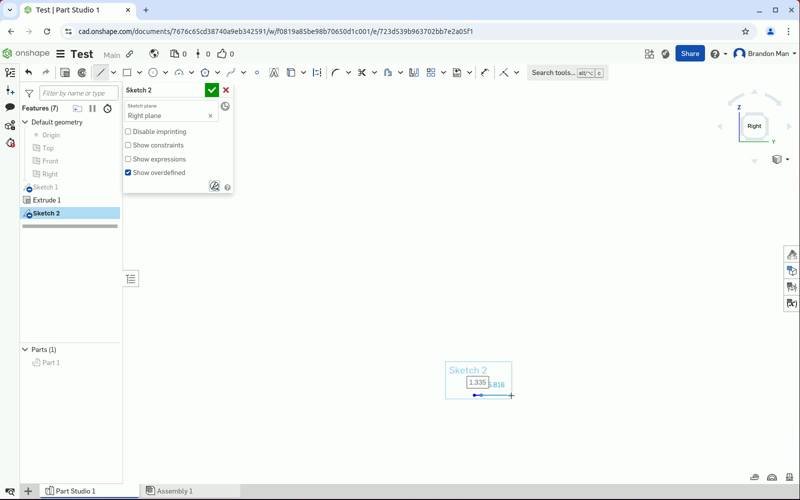
mouse_move(481, 340)
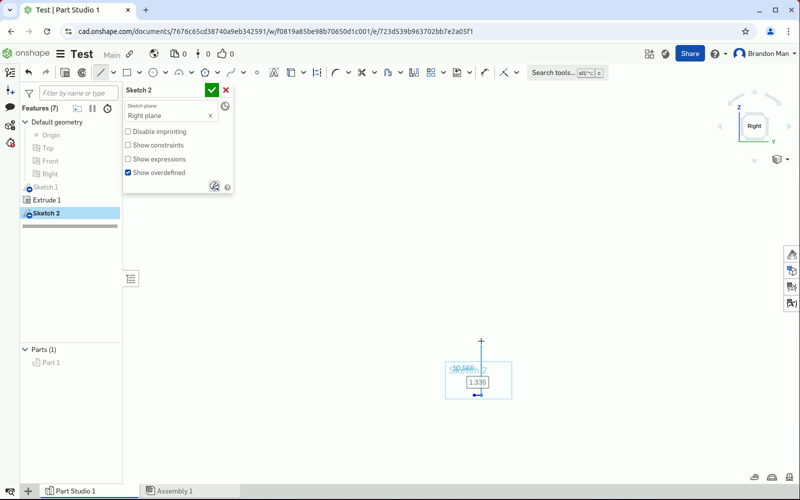
click(481, 340)
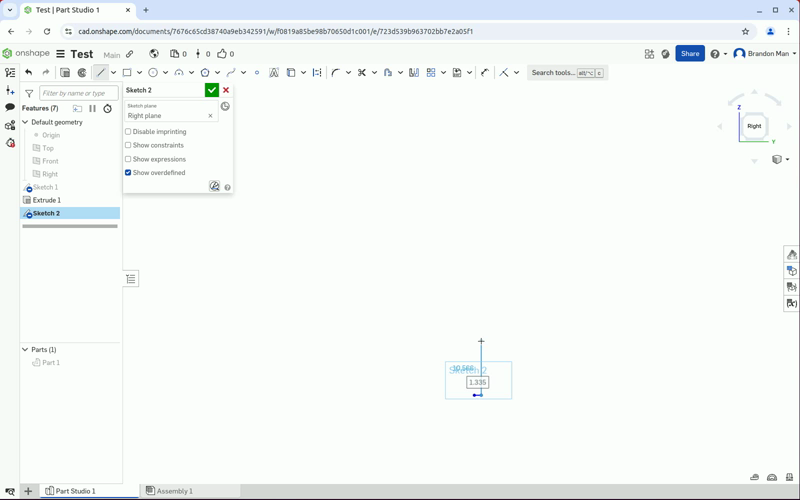
key_up(shift)
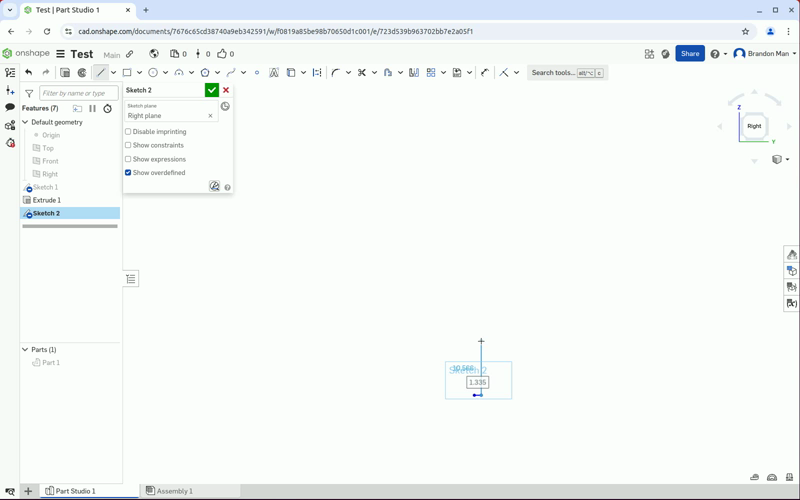
key_down(shift)
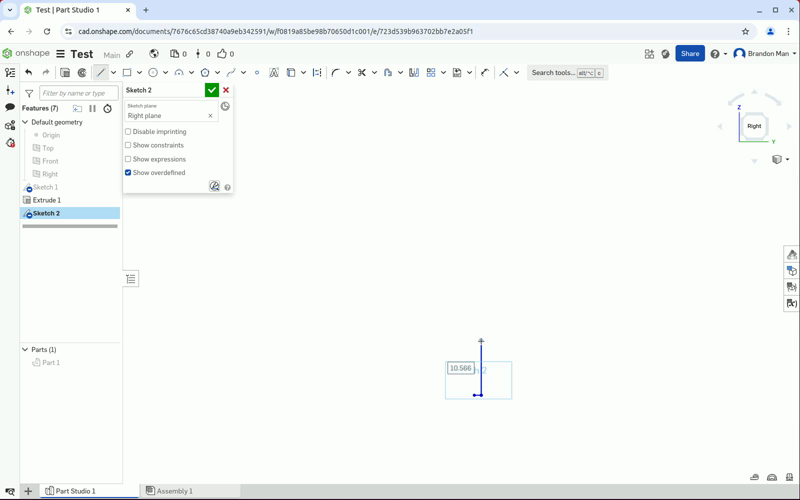
mouse_move(511, 340)
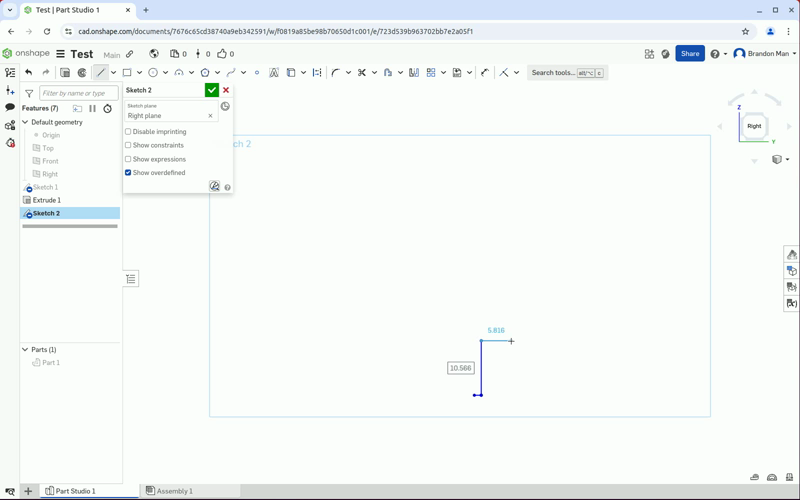
mouse_move(474, 340)
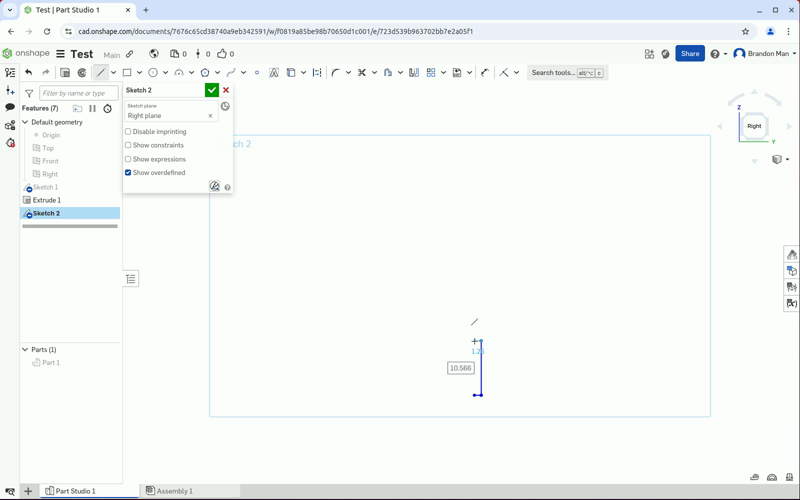
scroll(6)
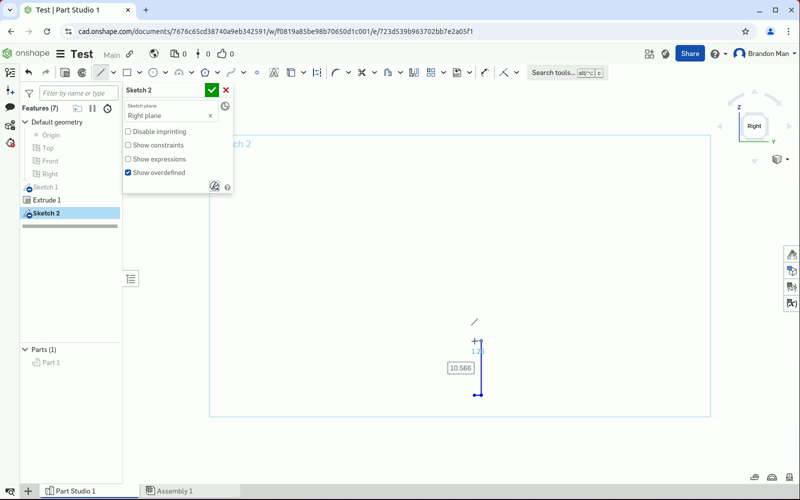
scroll(6)
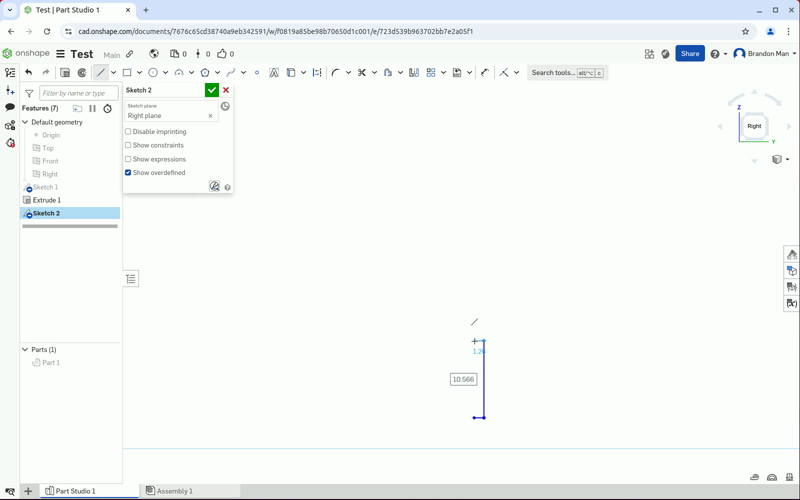
scroll(6)
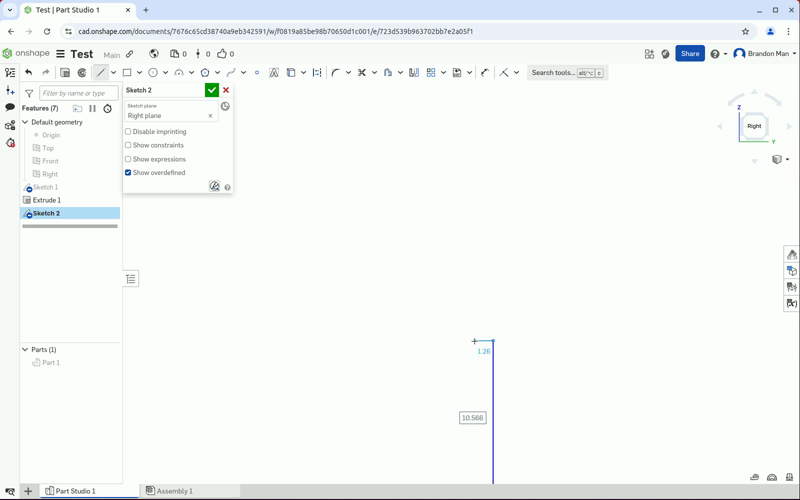
scroll(6)
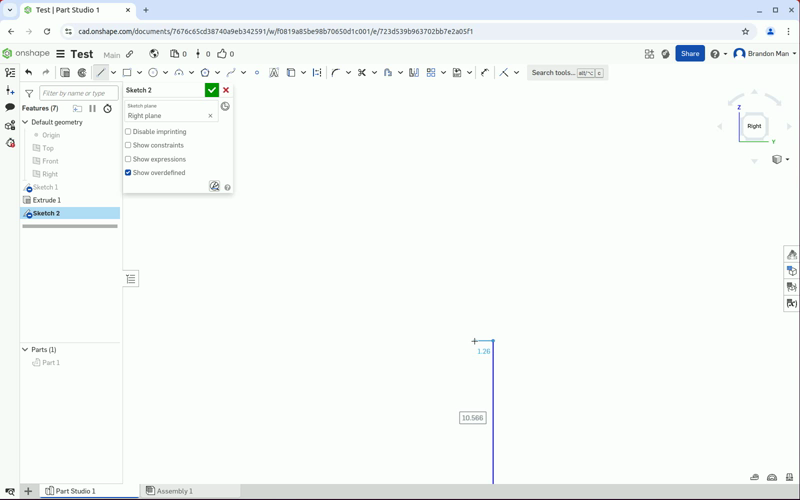
scroll(6)
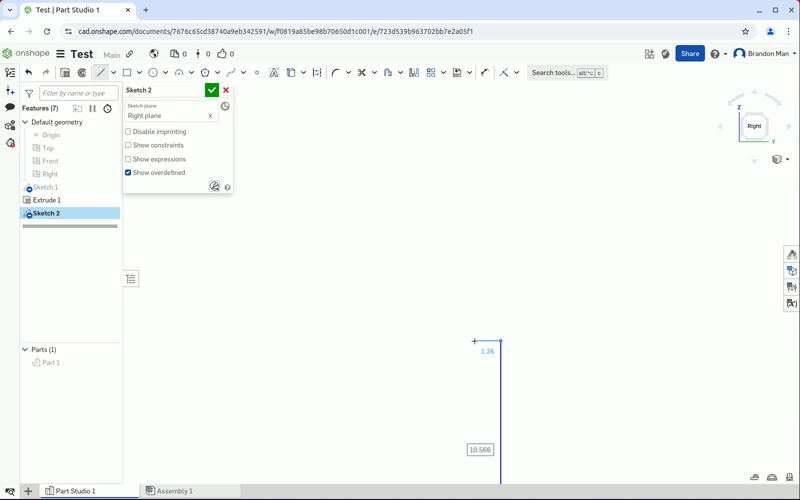
scroll(6)
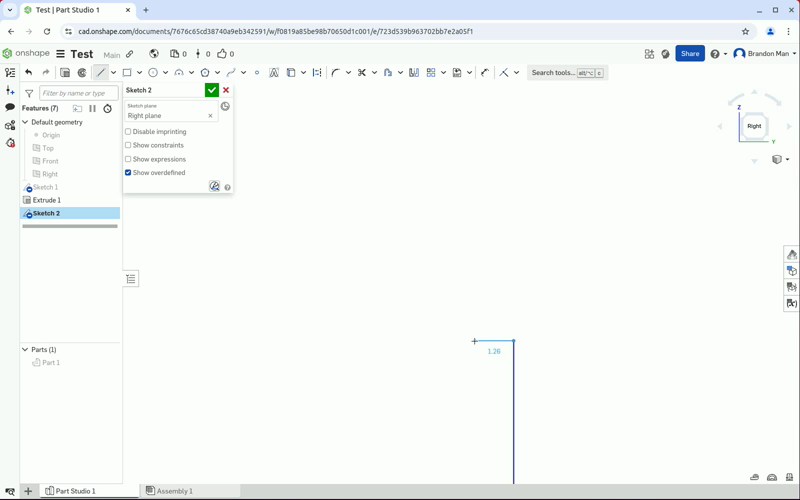
scroll(6)
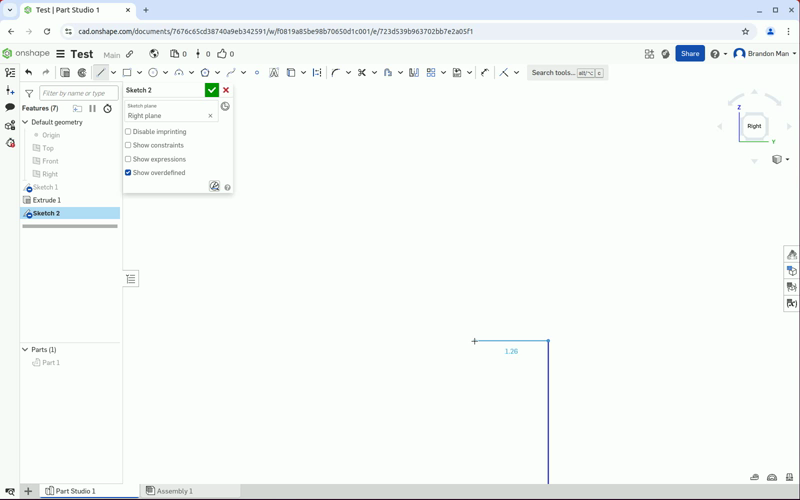
click(474, 340)
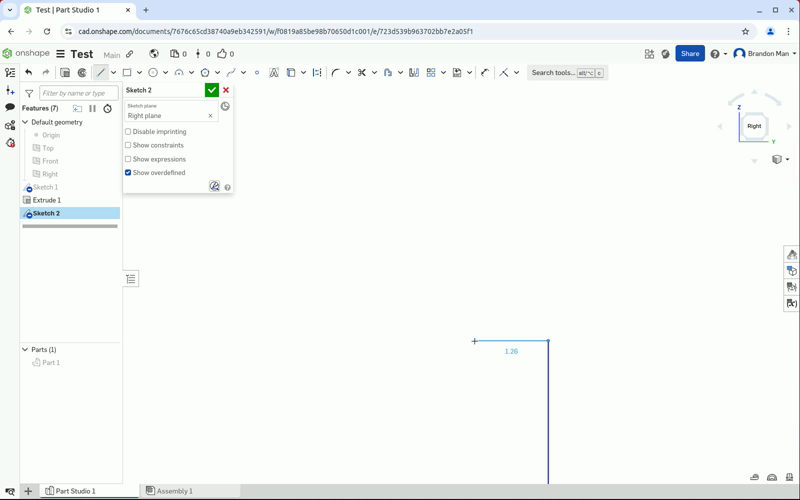
scroll(-6)
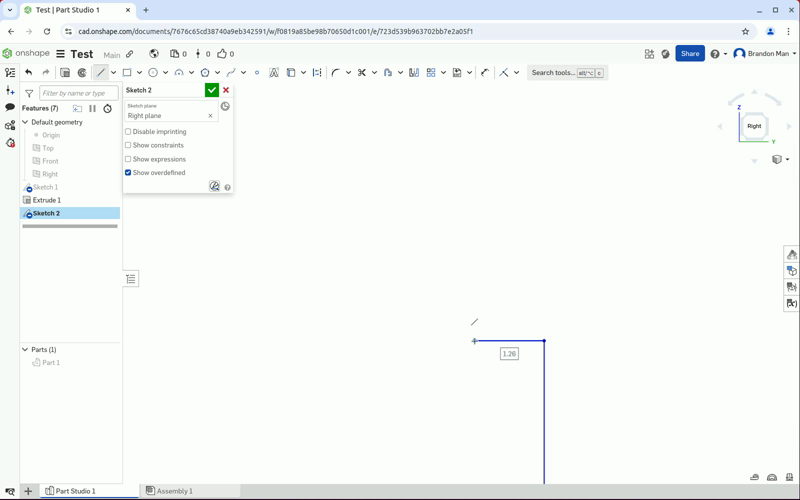
scroll(-6)
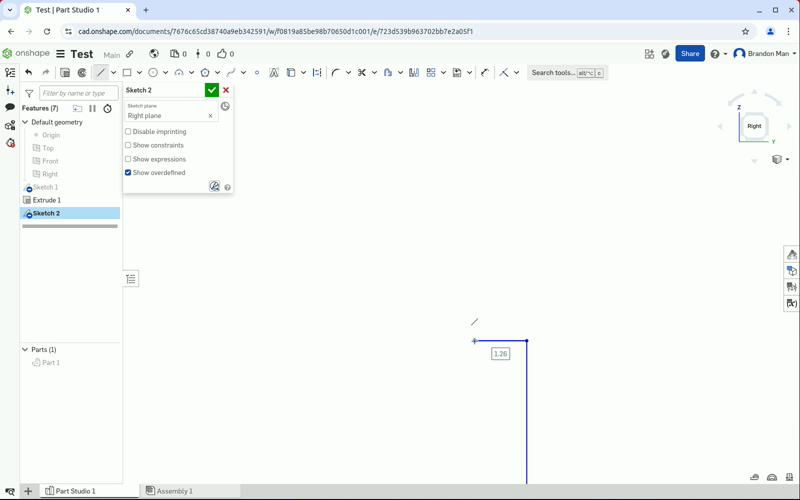
scroll(-6)
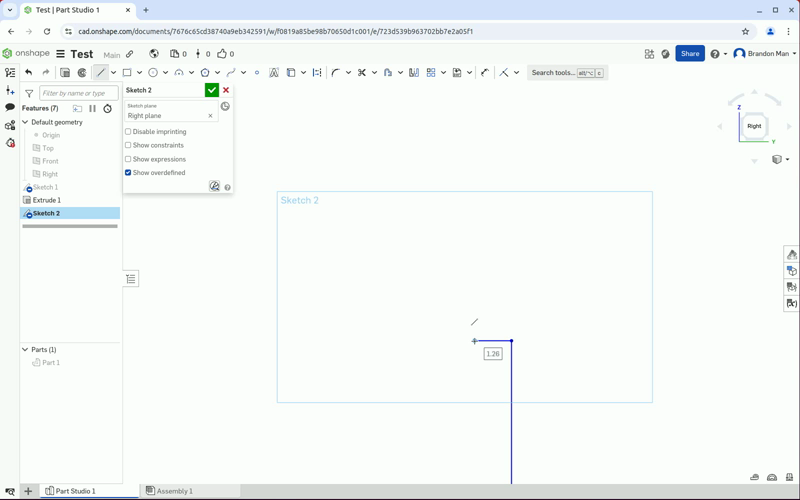
scroll(-6)
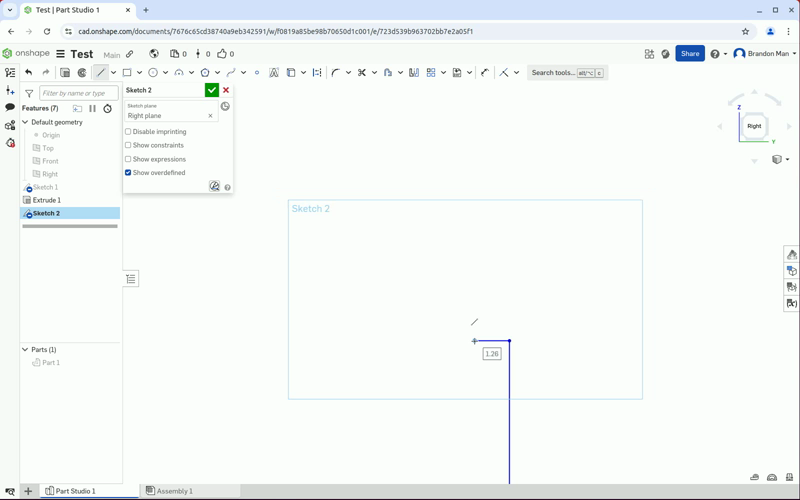
scroll(-6)
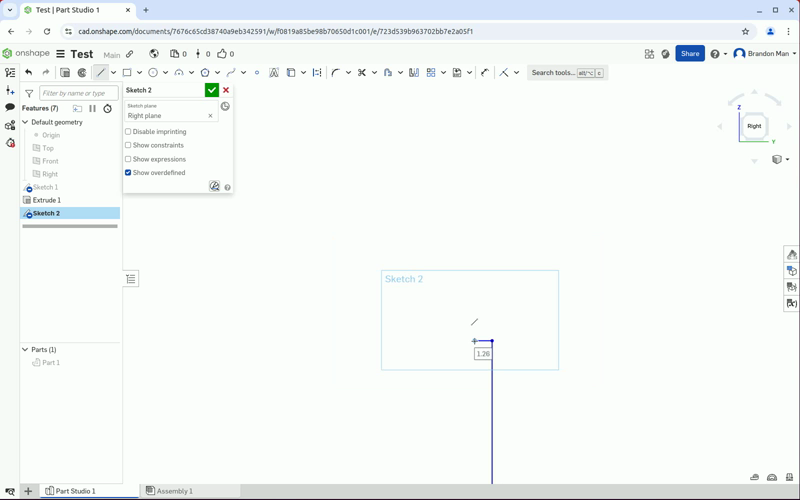
scroll(-6)
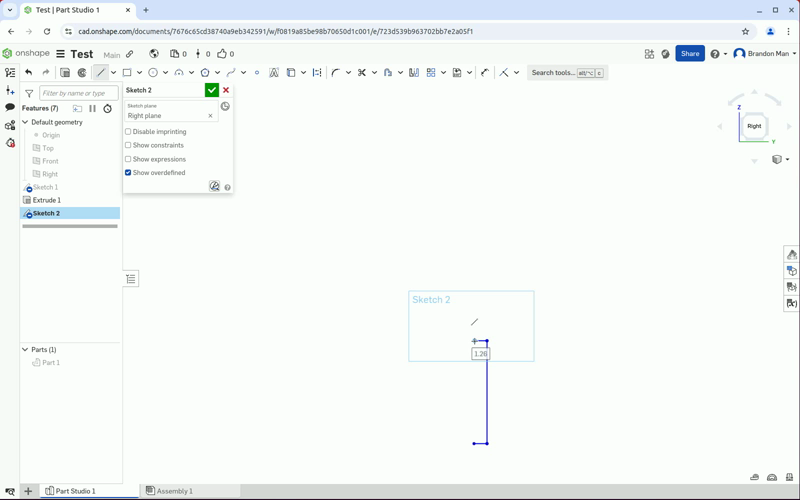
scroll(-6)
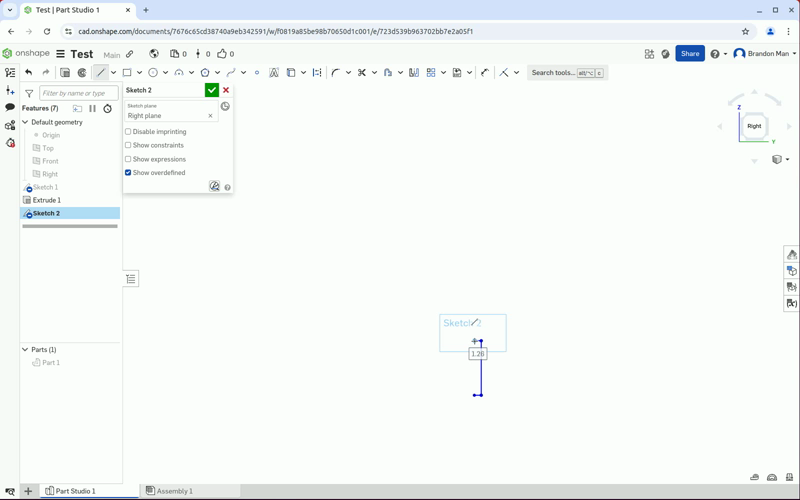
key_up(shift)
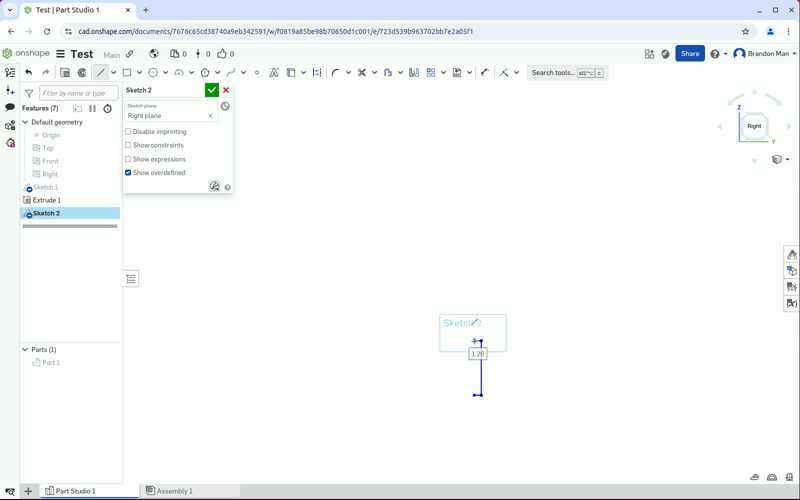
mouse_move(504, 340)
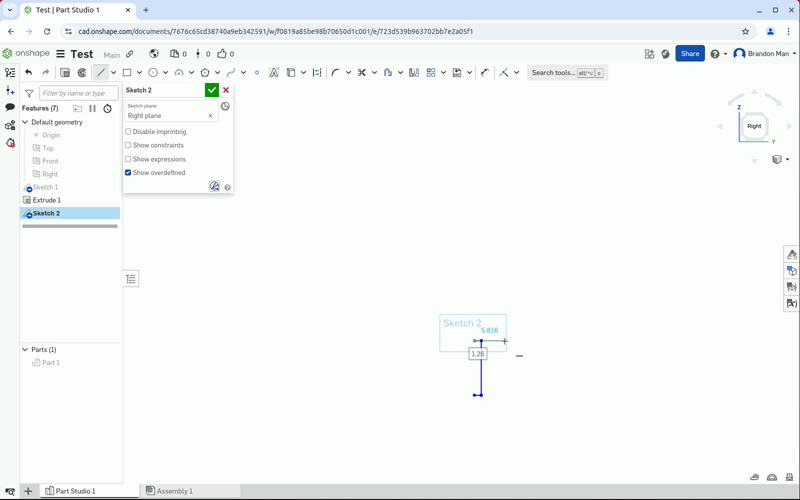
key_down(shift)
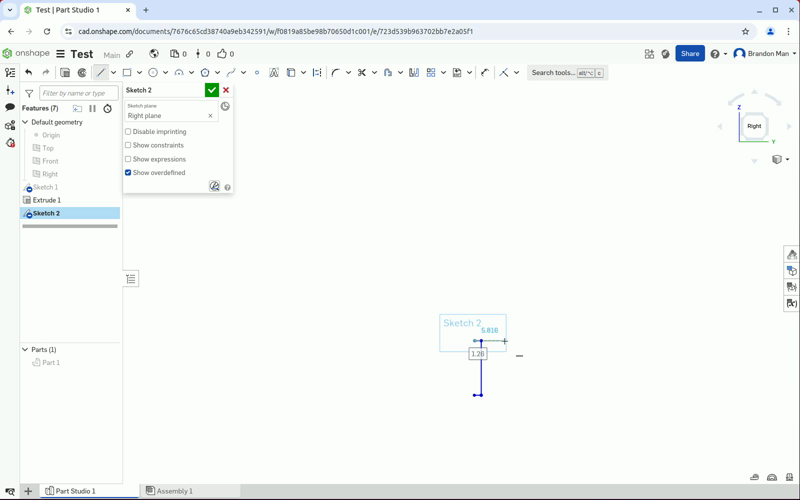
mouse_move(474, 395)
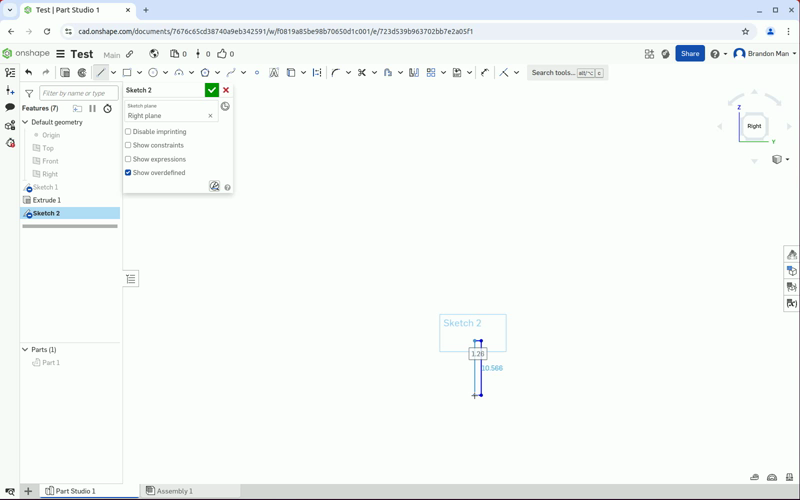
key_up(shift)
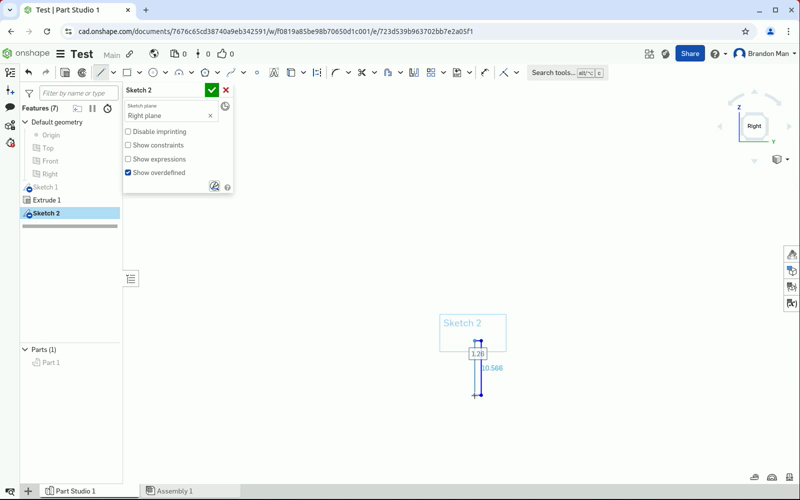
click(474, 395)
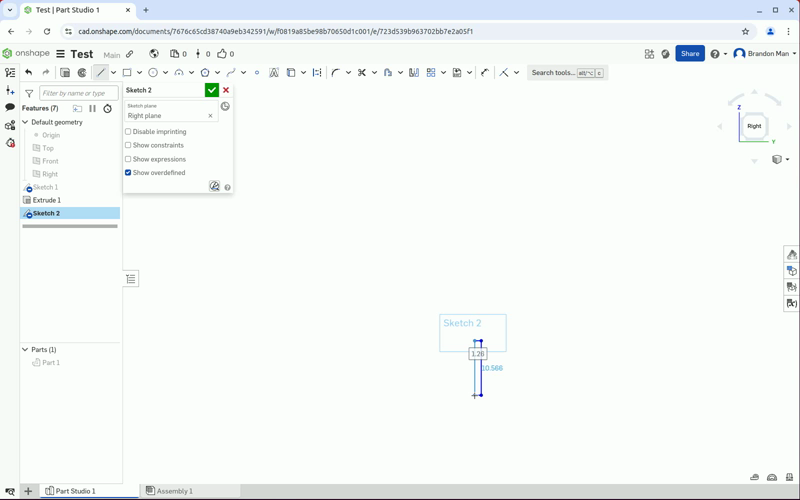
key(esc)
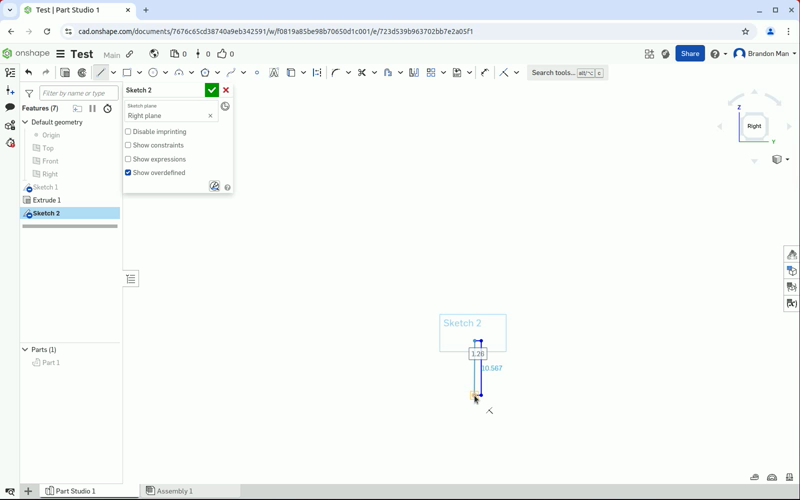
mouse_move(477, 392)
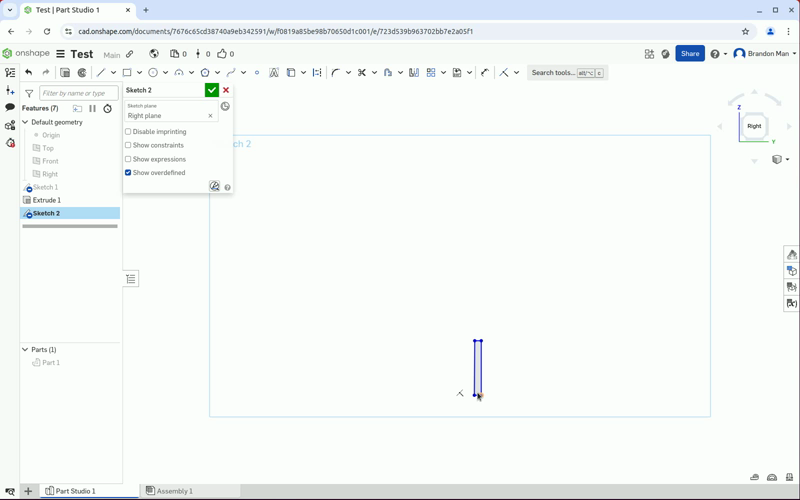
scroll(6)
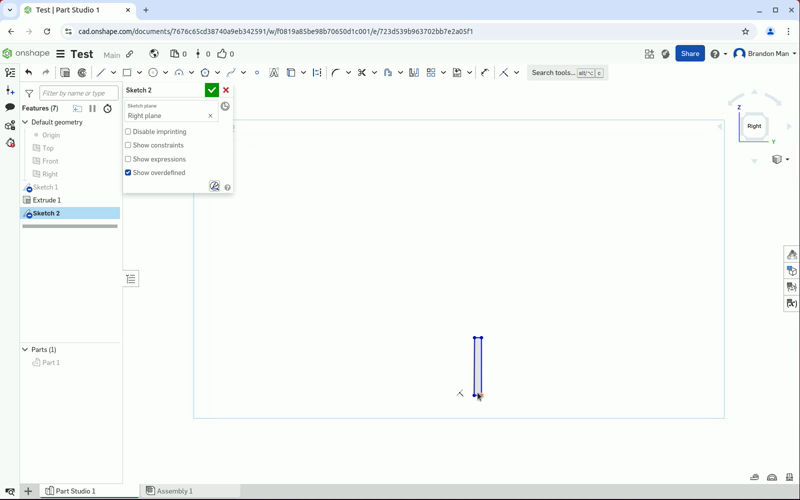
scroll(6)
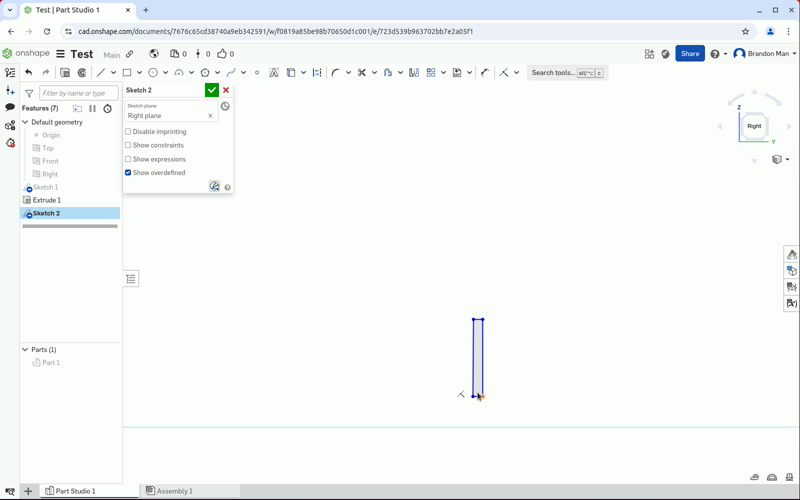
scroll(6)
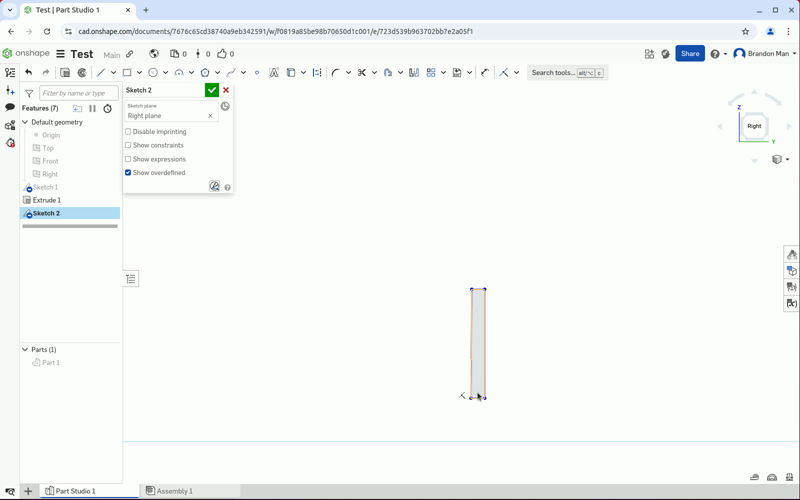
scroll(6)
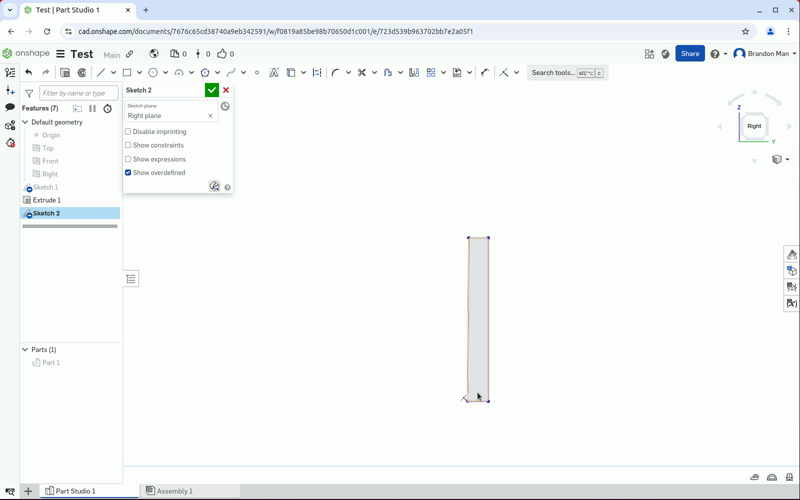
scroll(6)
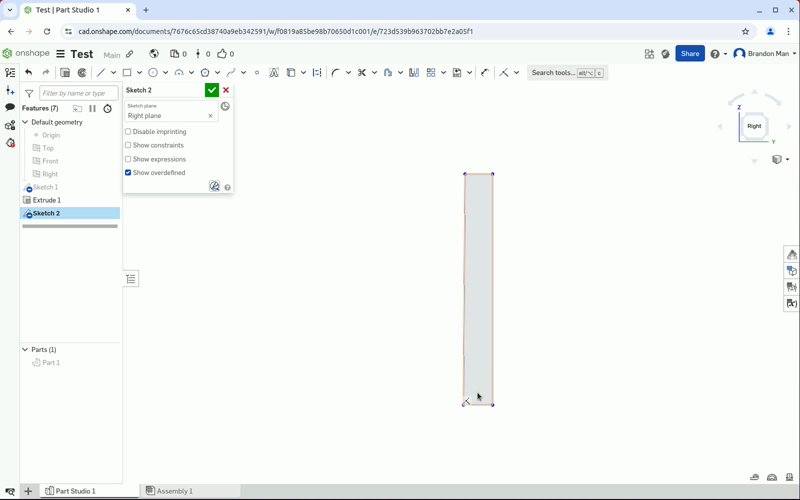
scroll(6)
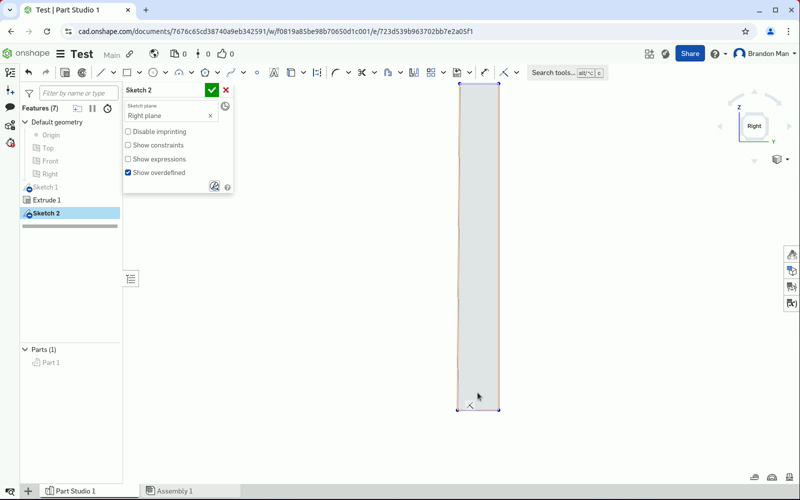
scroll(6)
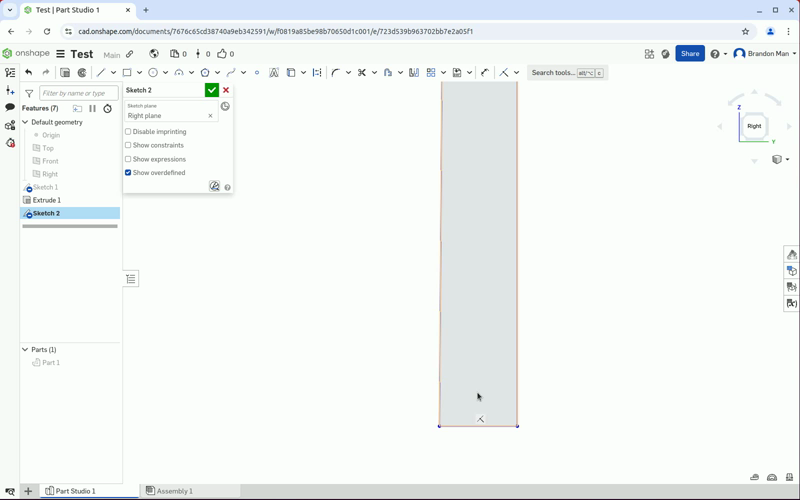
click(477, 392)
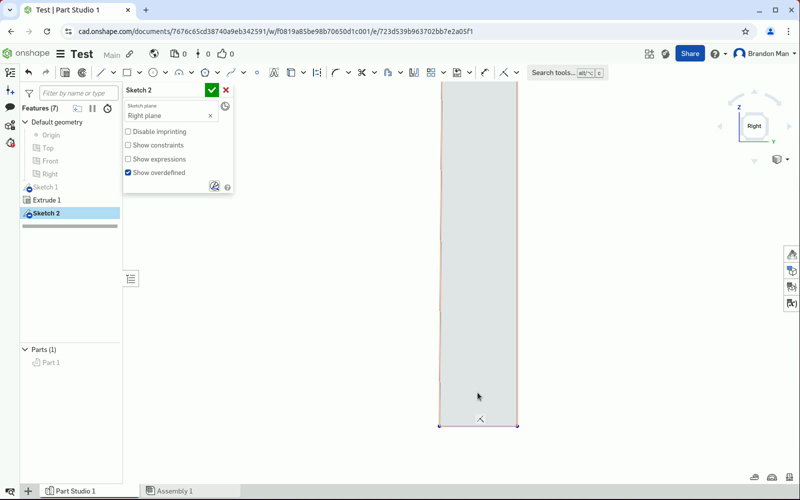
scroll(-6)
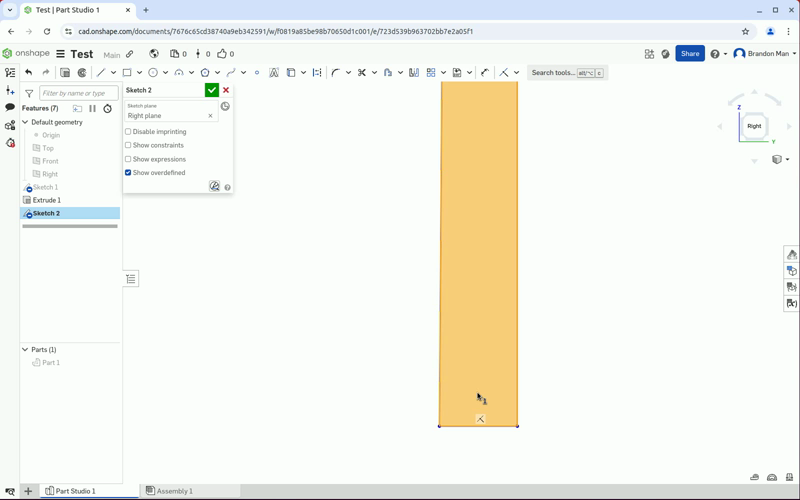
scroll(-6)
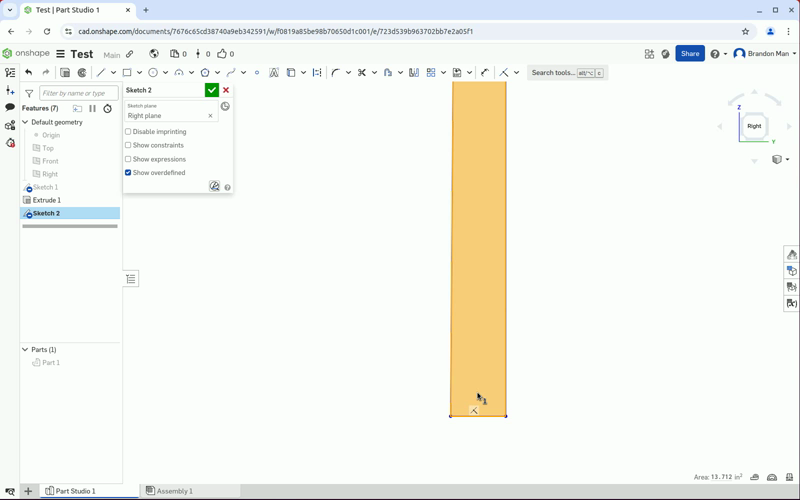
scroll(-6)
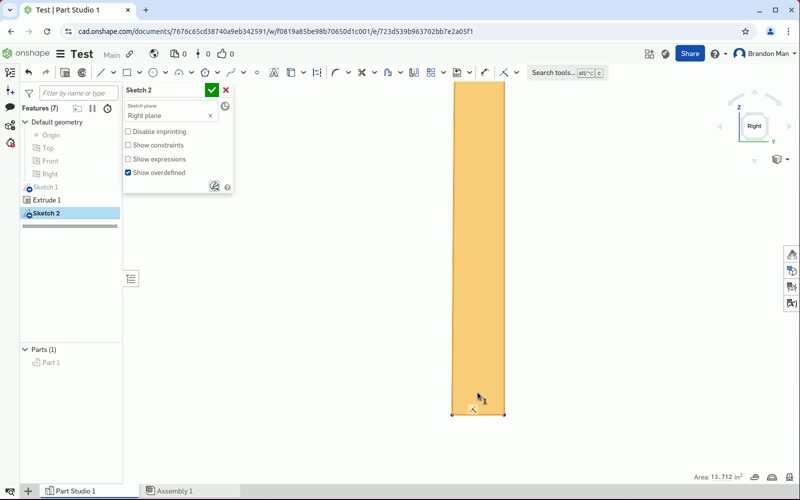
scroll(-6)
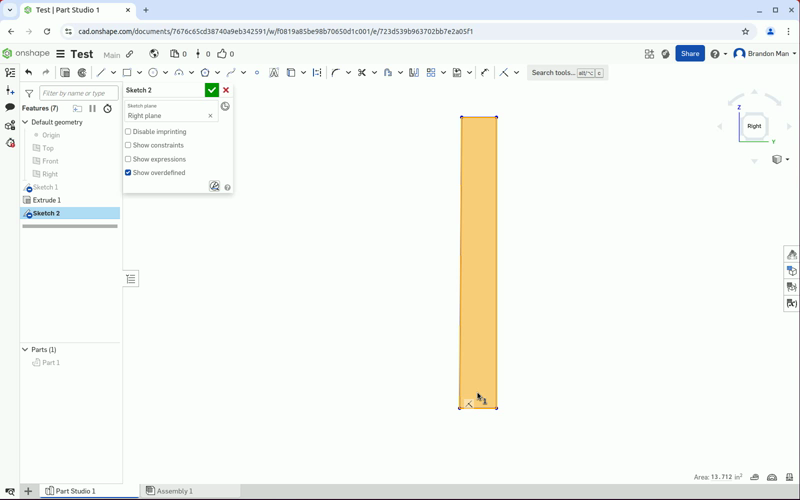
scroll(-6)
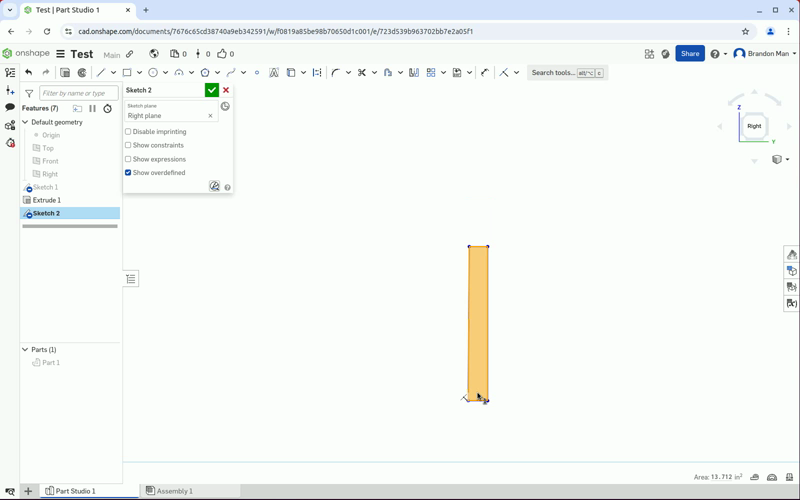
scroll(-6)
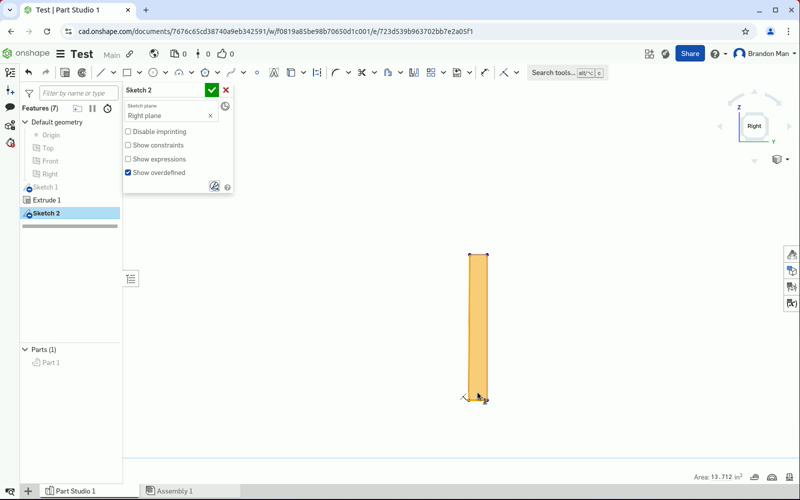
scroll(-6)
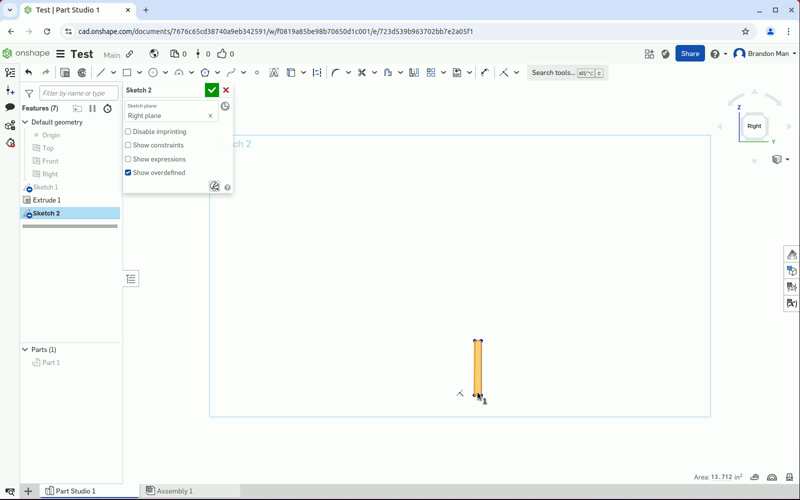
mouse_move(73, 352)
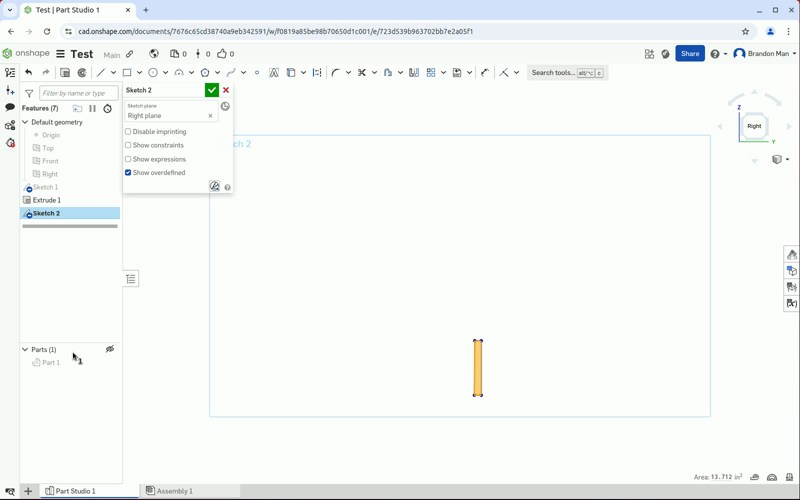
key(shift+y)
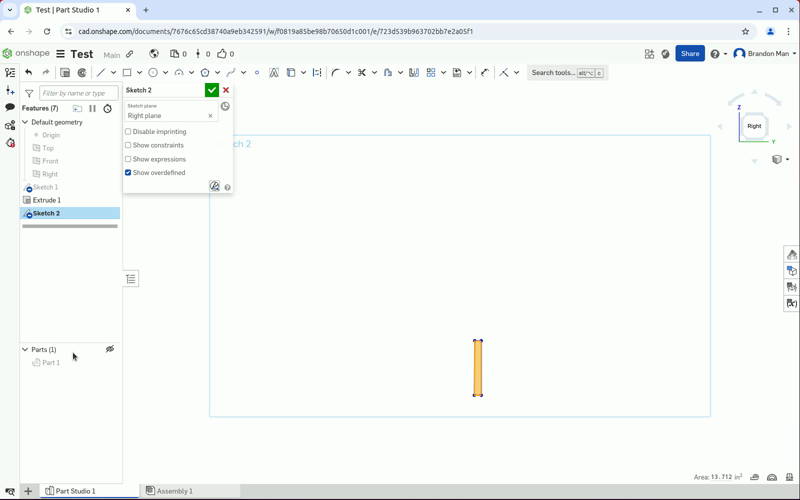
key(shift+e)
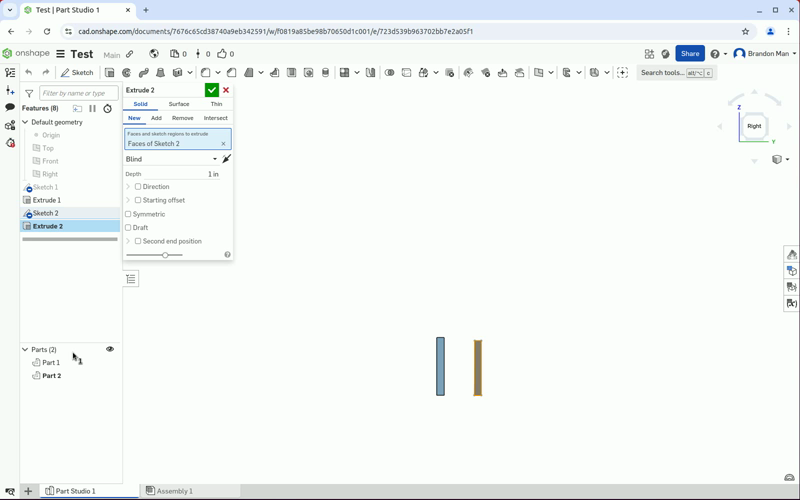
mouse_move(143, 106)
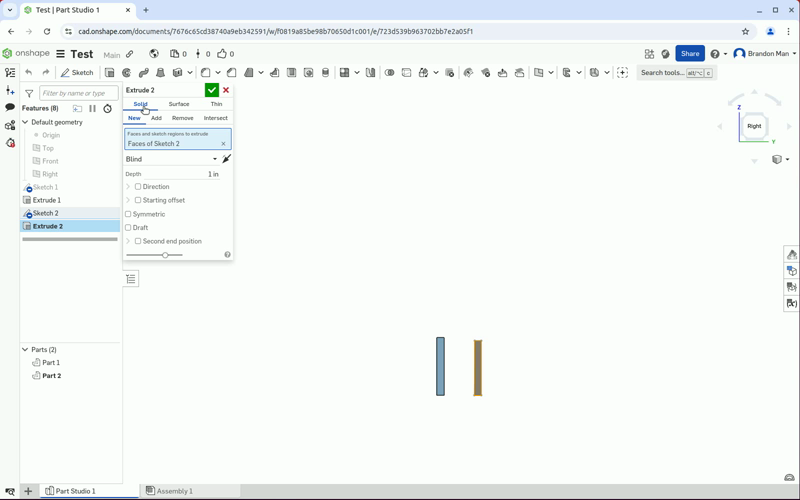
click(143, 106)
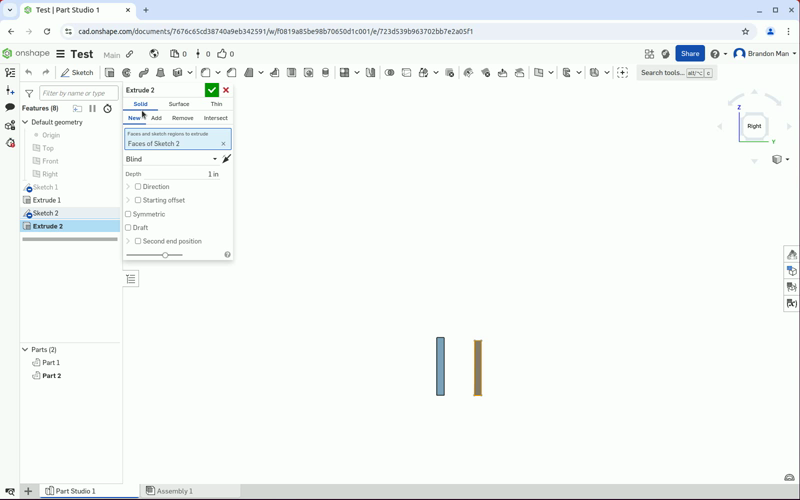
mouse_move(137, 120)
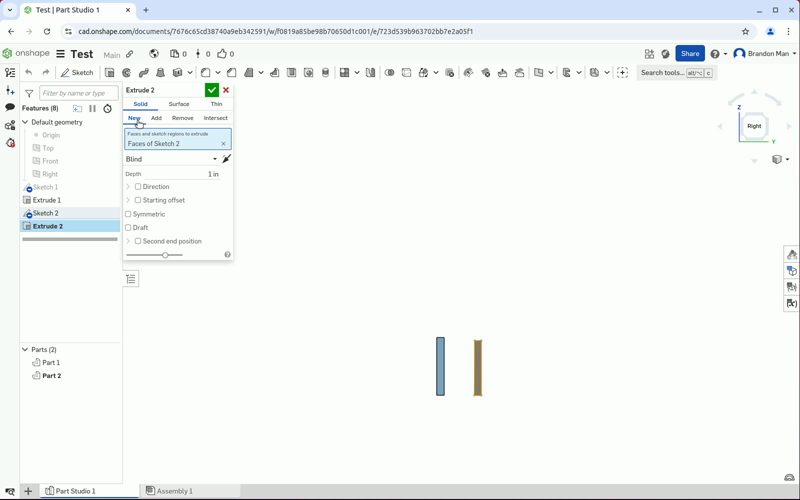
click(137, 120)
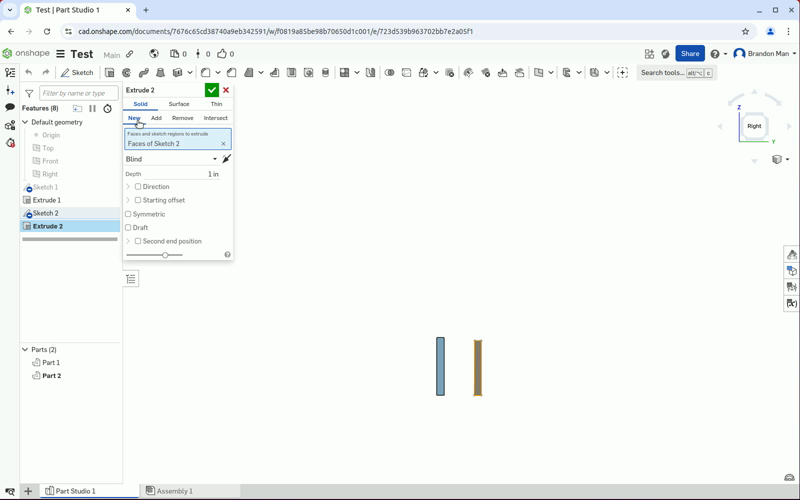
key(tab, 4)
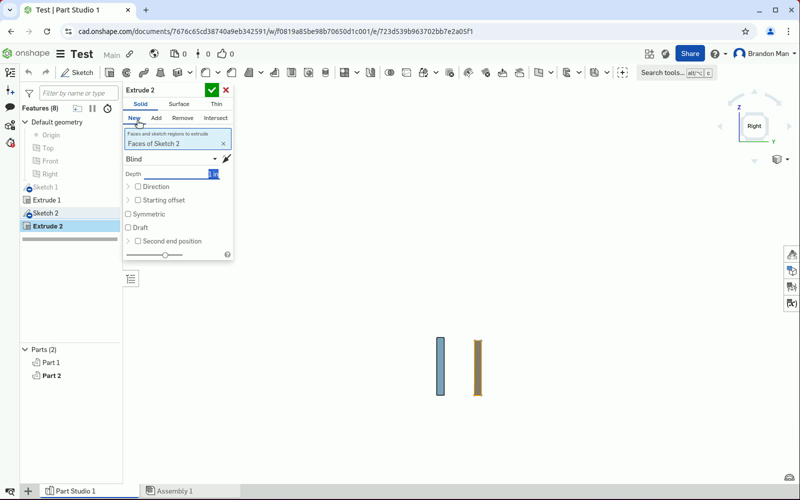
text(5.296)
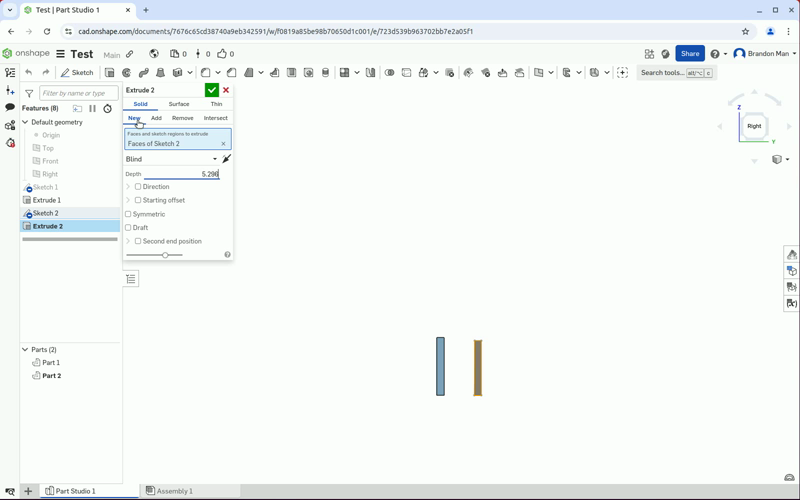
key(tab, 3)
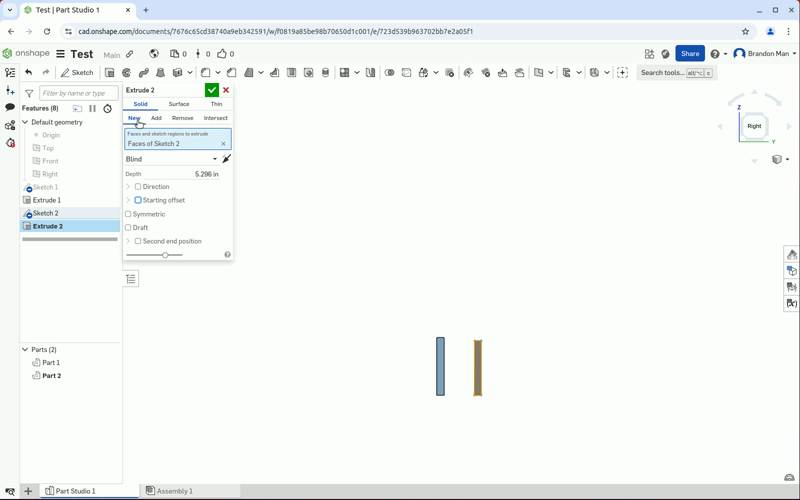
key(tab, 2)
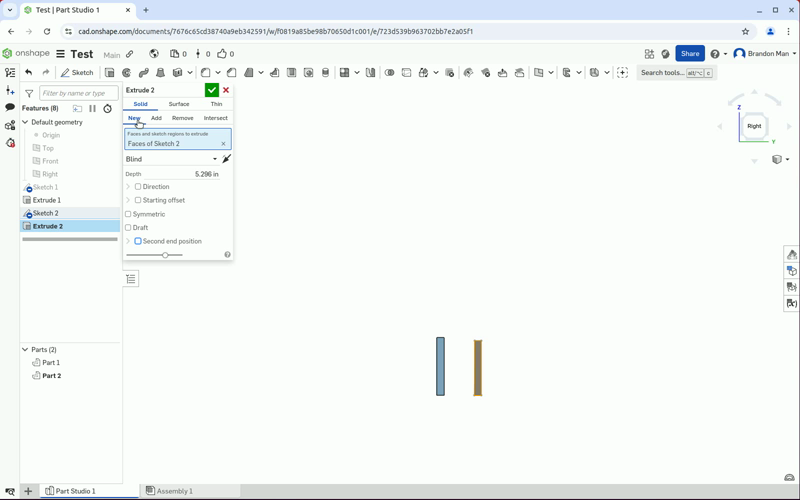
key(space)
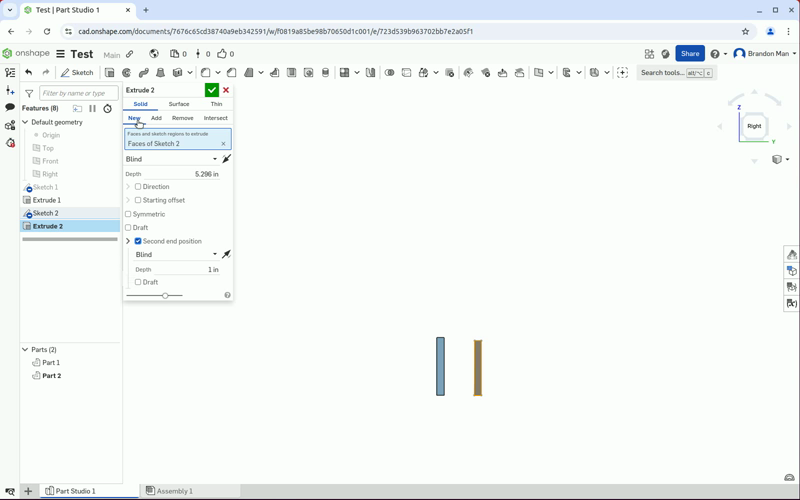
key(tab, 3)
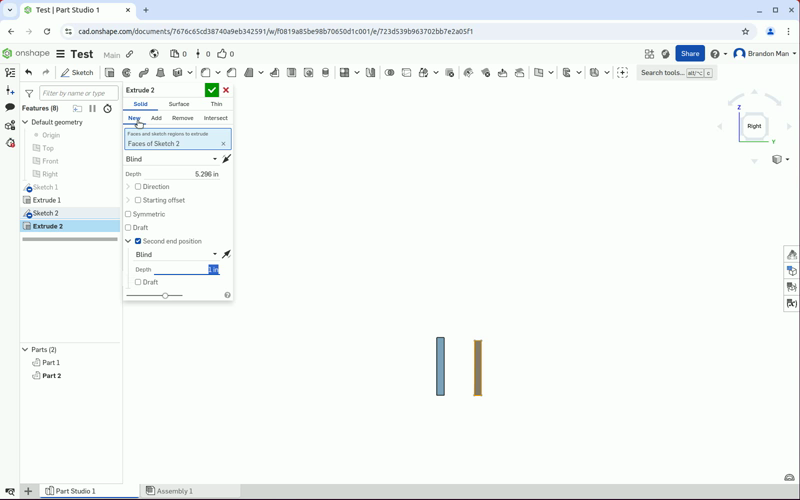
text(5.296)
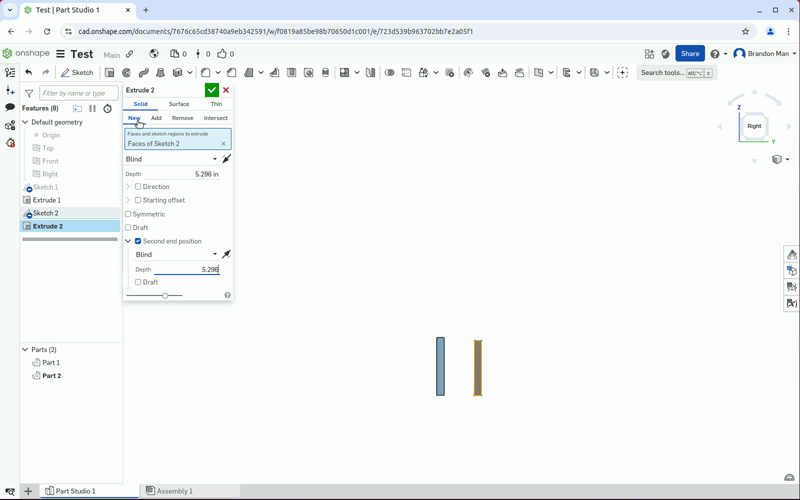
key(enter)
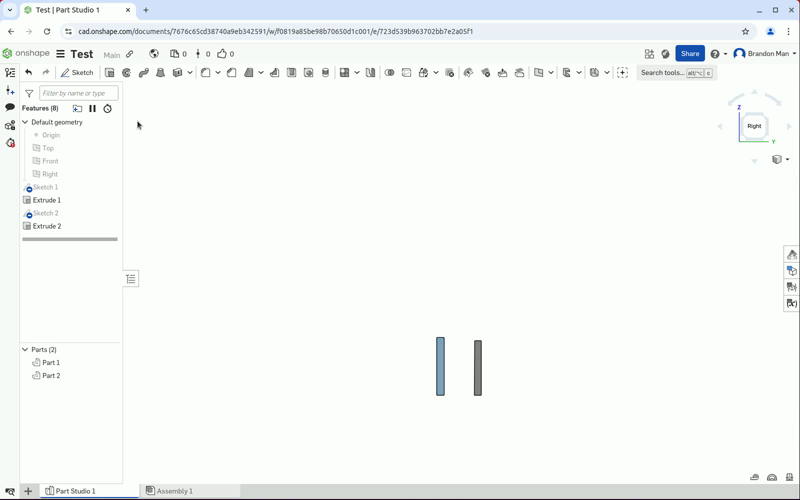
key(shift+h)
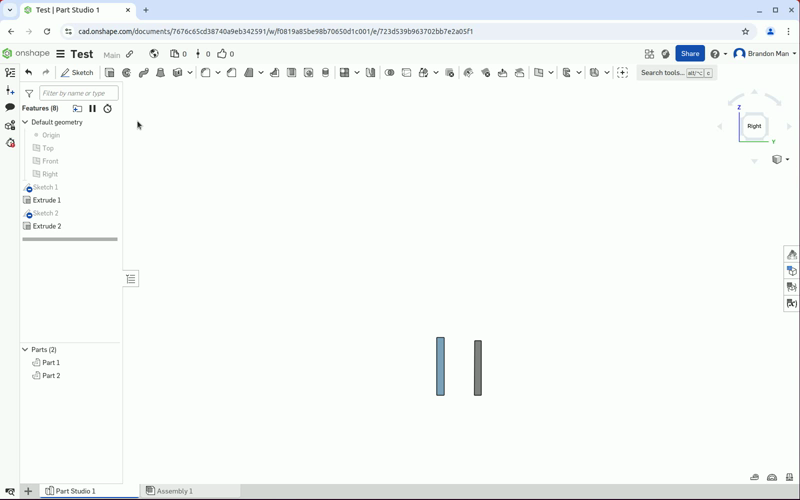
key(shift+h)
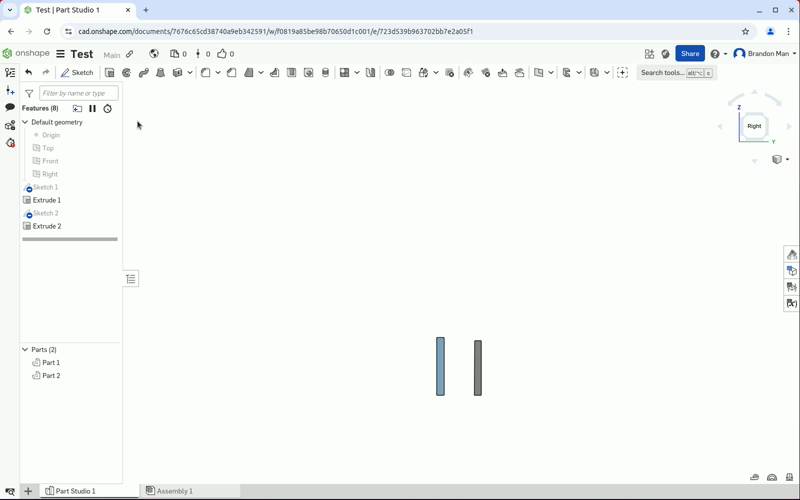
mouse_move(73, 189)
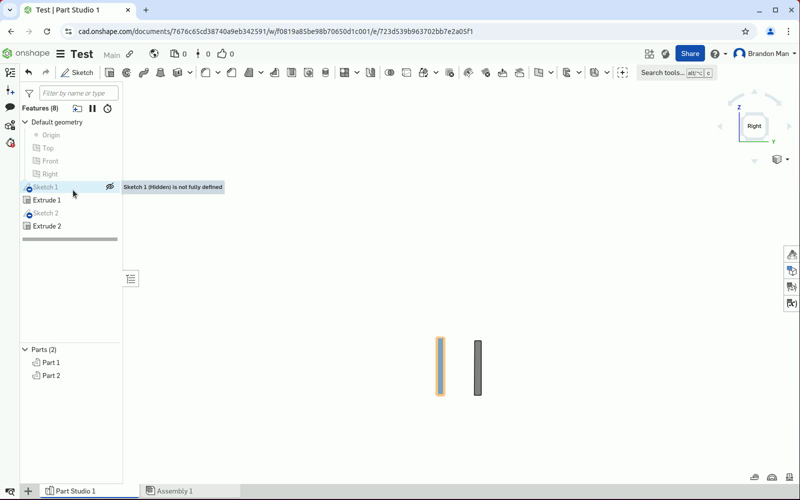
click(73, 189)
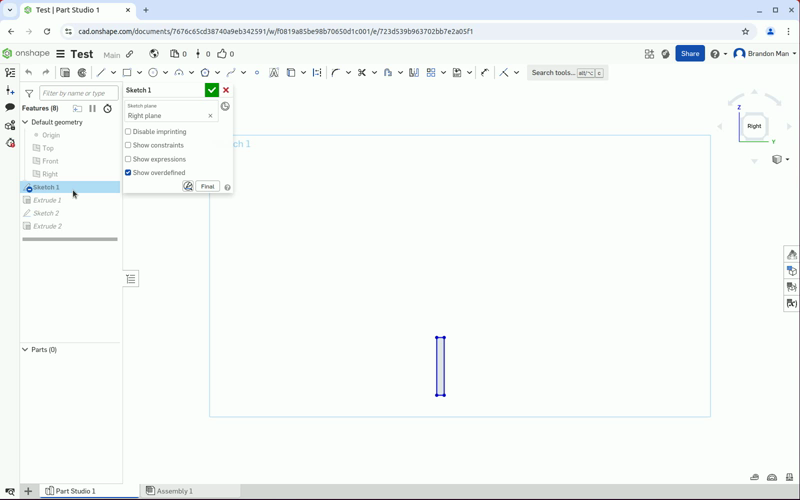
mouse_move(229, 92)
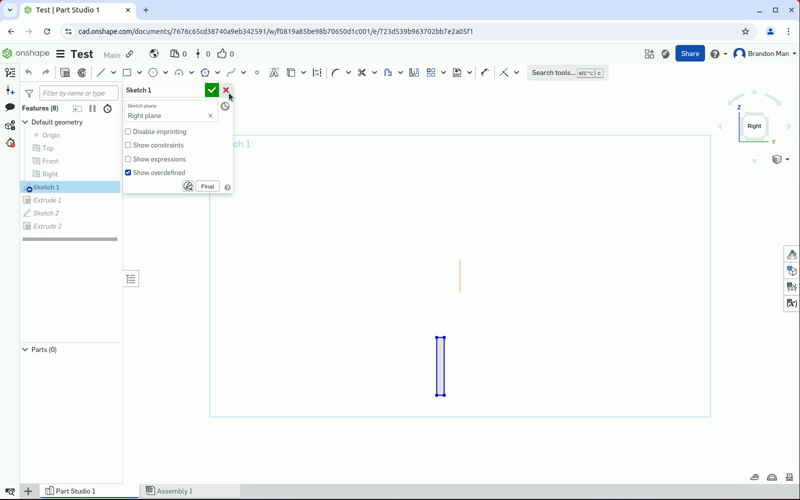
click(229, 92)
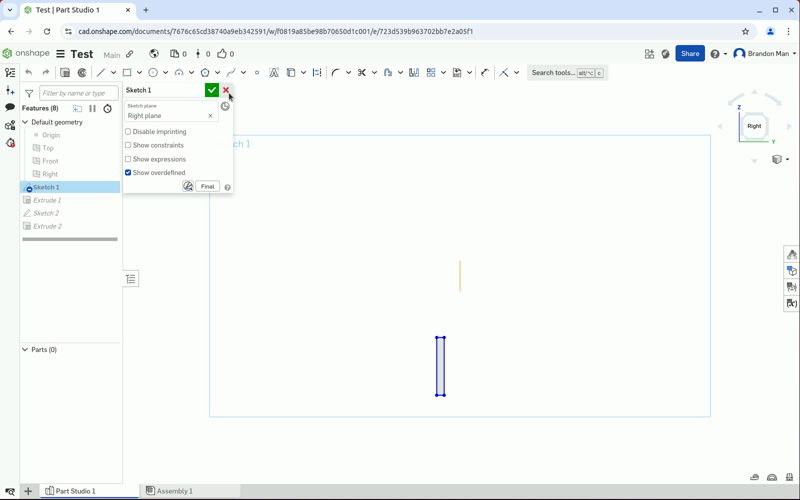
key(shift+s)
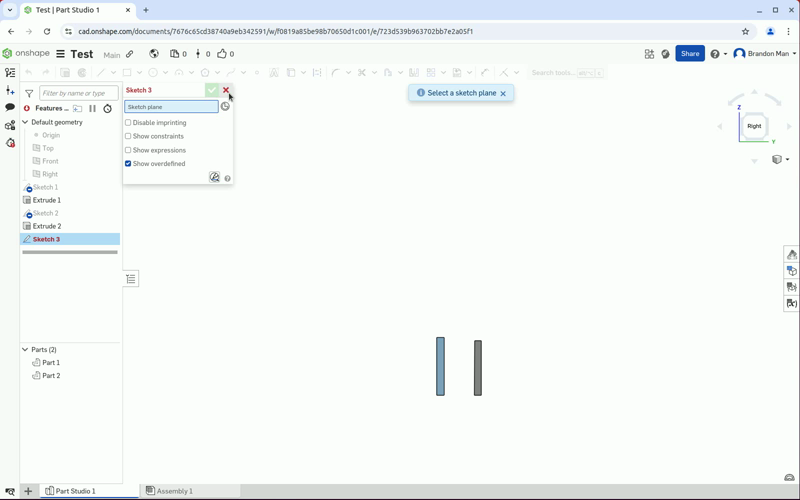
mouse_move(73, 176)
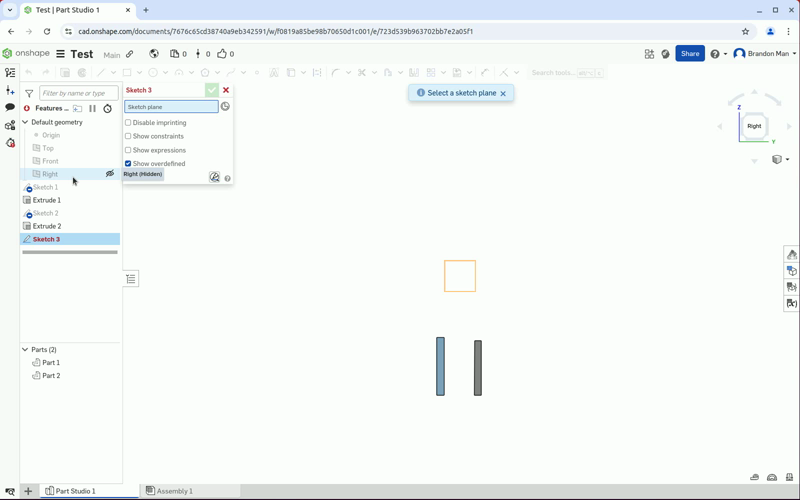
click(73, 176)
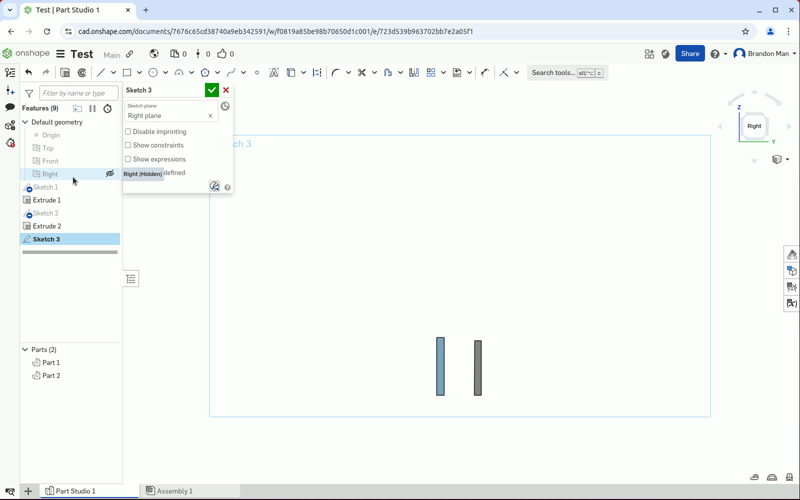
mouse_move(73, 352)
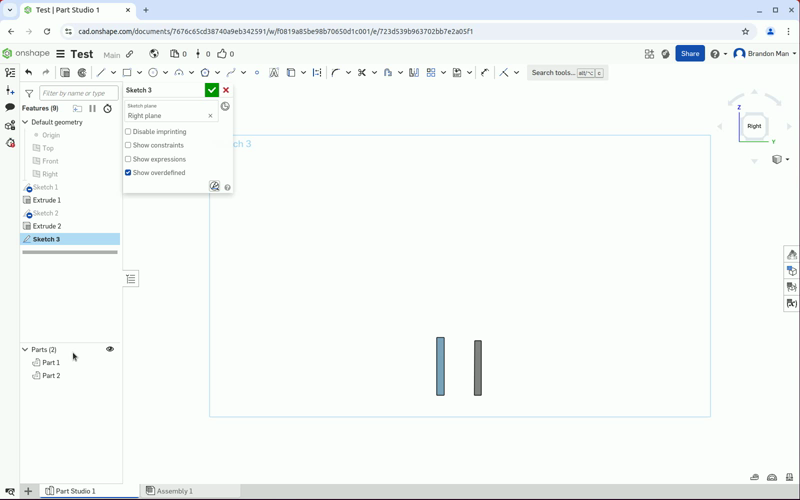
key(y)
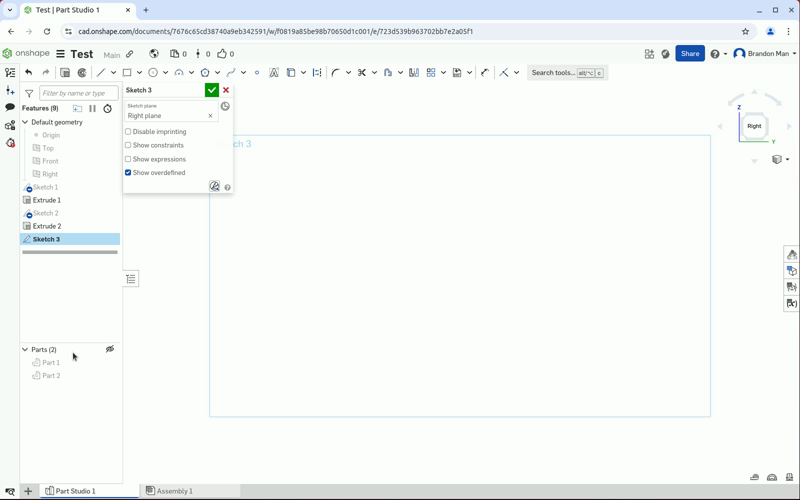
key(c)
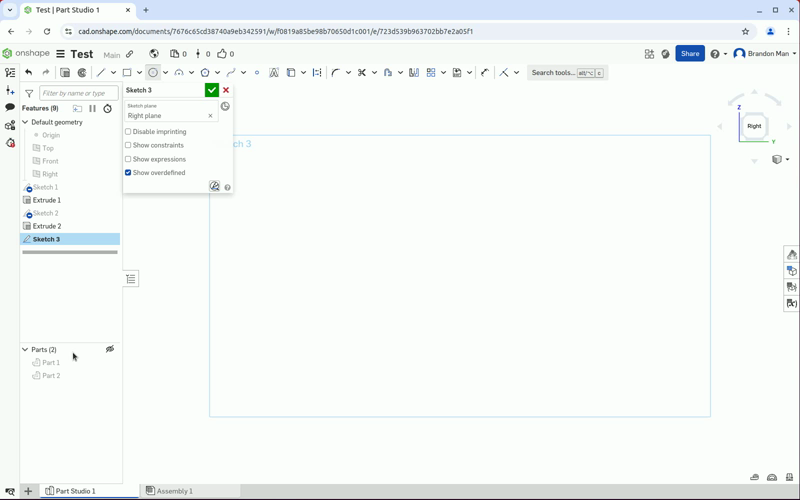
key_down(shift)
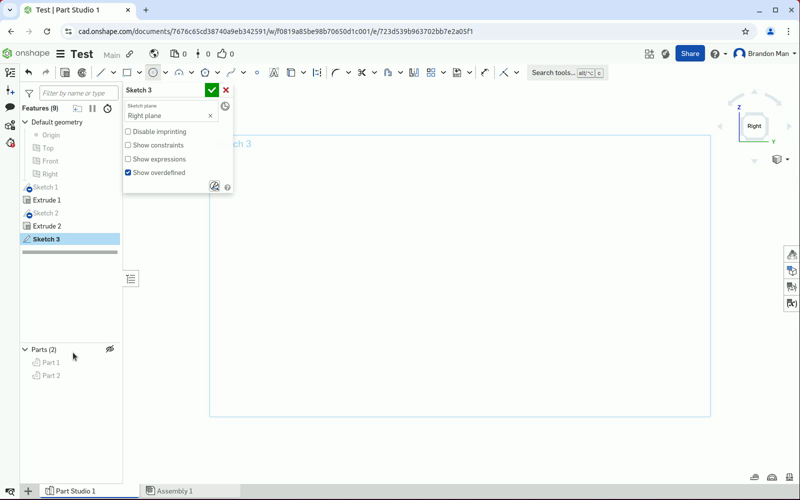
mouse_move(461, 282)
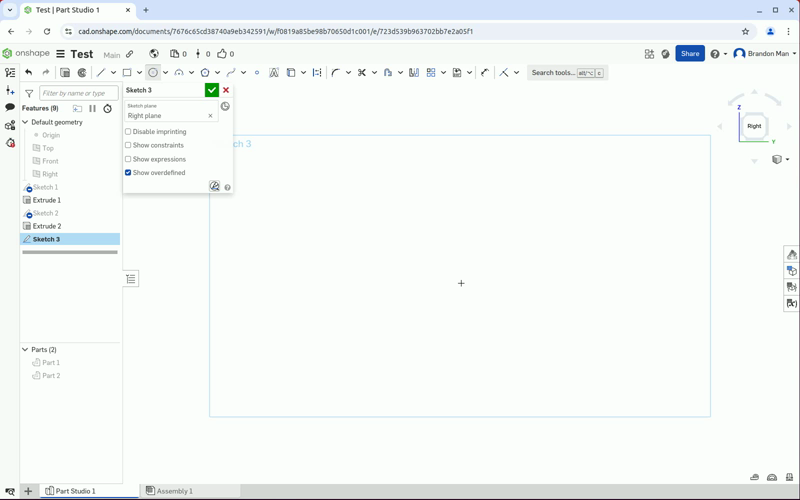
click(461, 282)
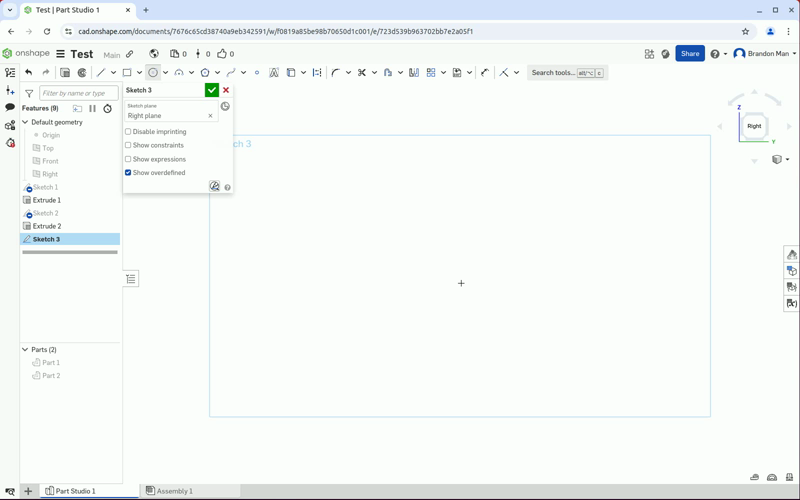
key_up(shift)
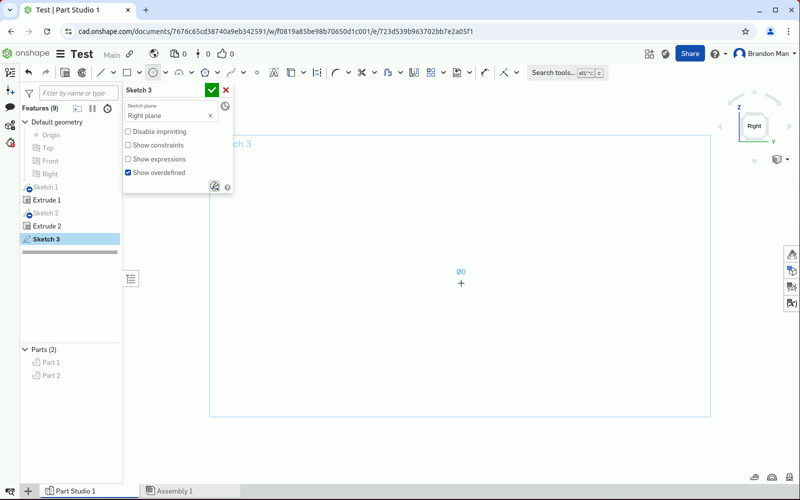
mouse_move(476, 282)
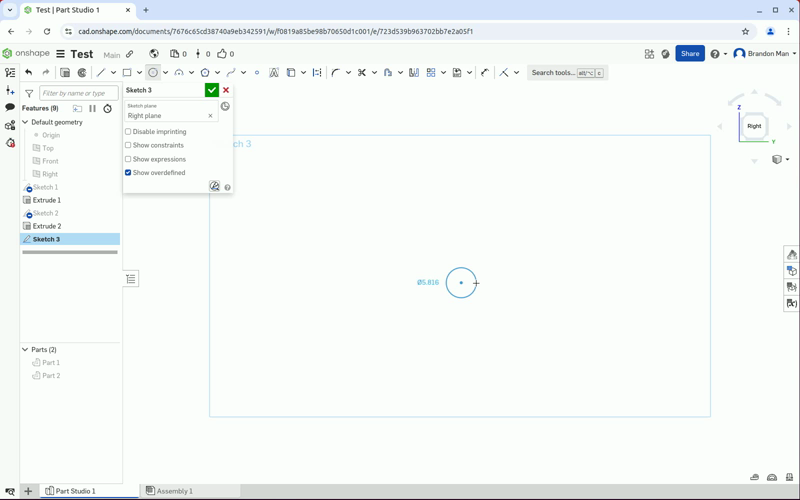
click(476, 282)
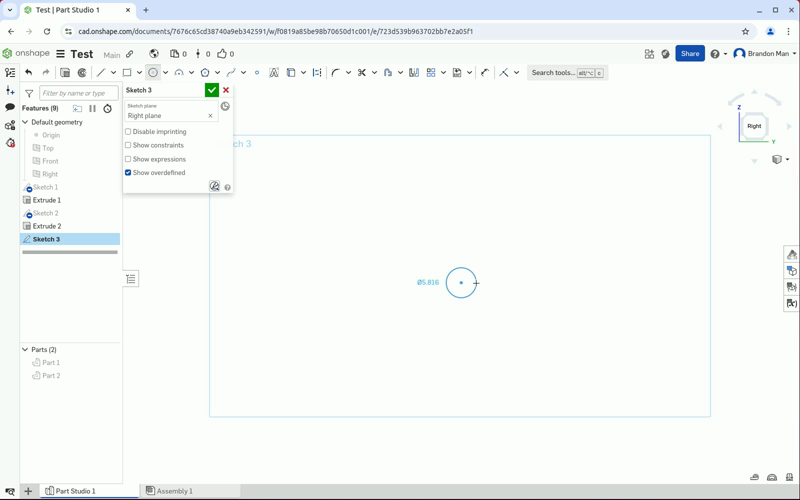
key(esc)
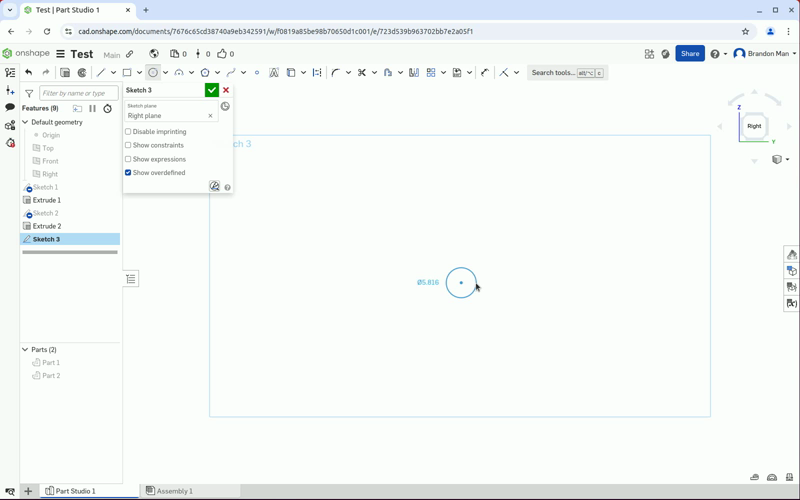
key(c)
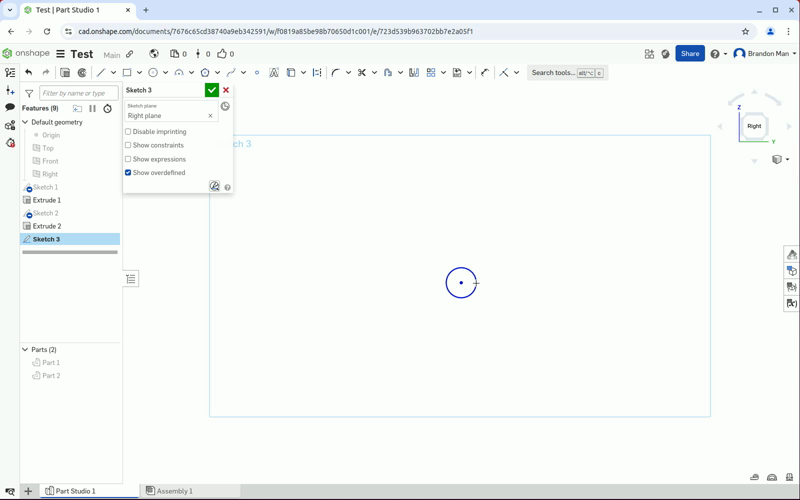
key_down(shift)
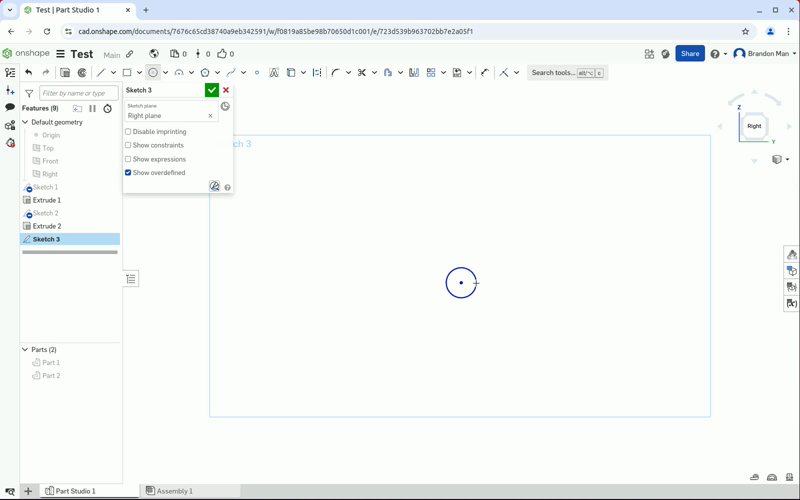
mouse_move(461, 282)
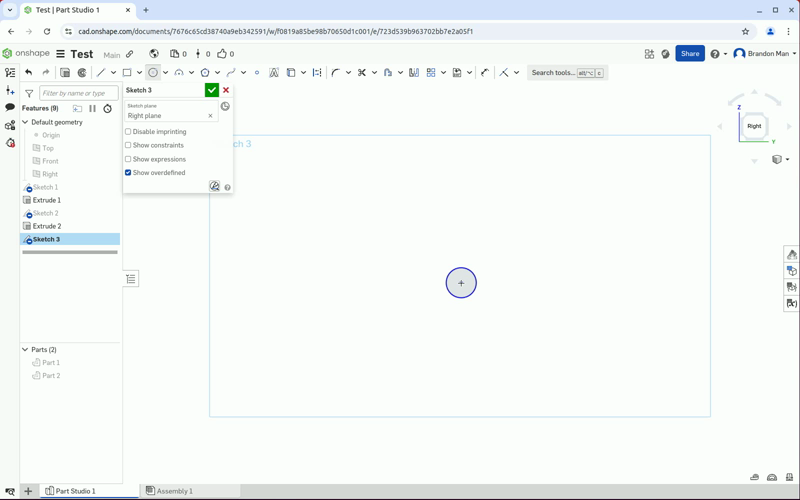
click(461, 282)
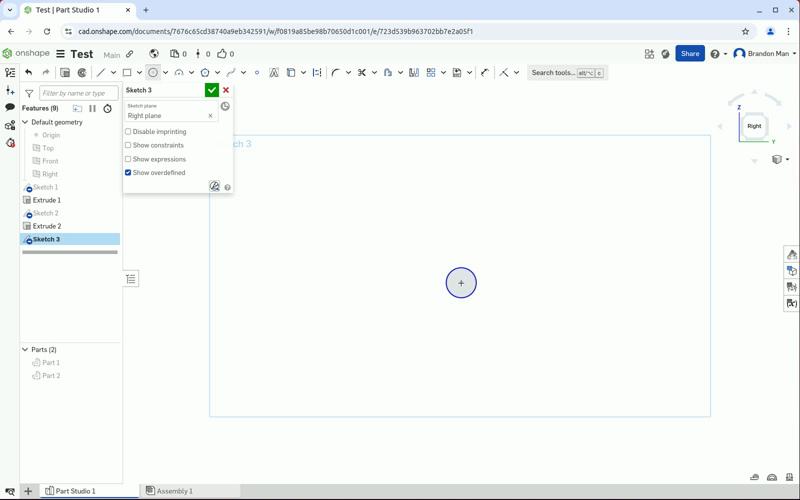
key_up(shift)
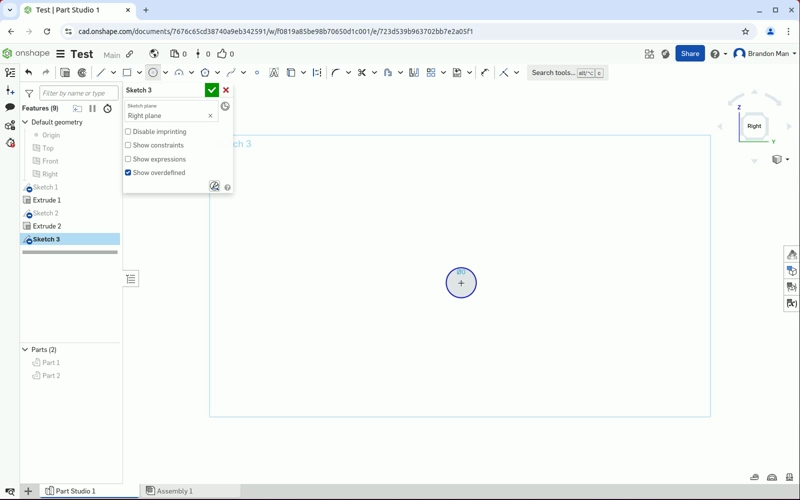
mouse_move(469, 282)
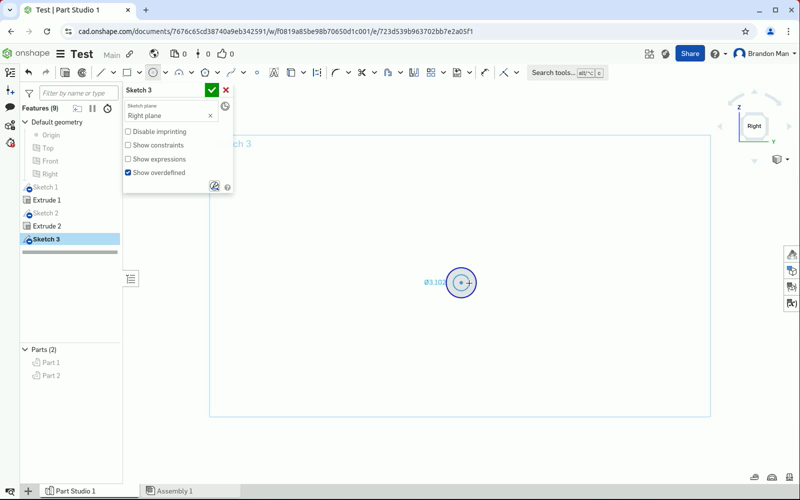
click(469, 282)
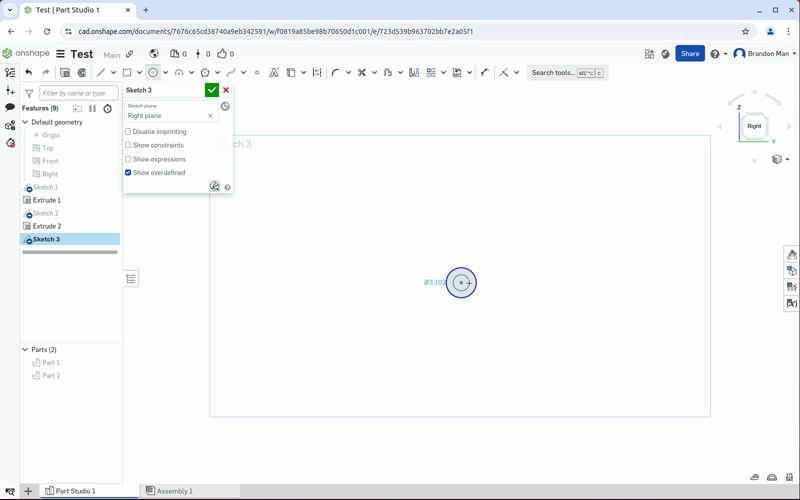
key(esc)
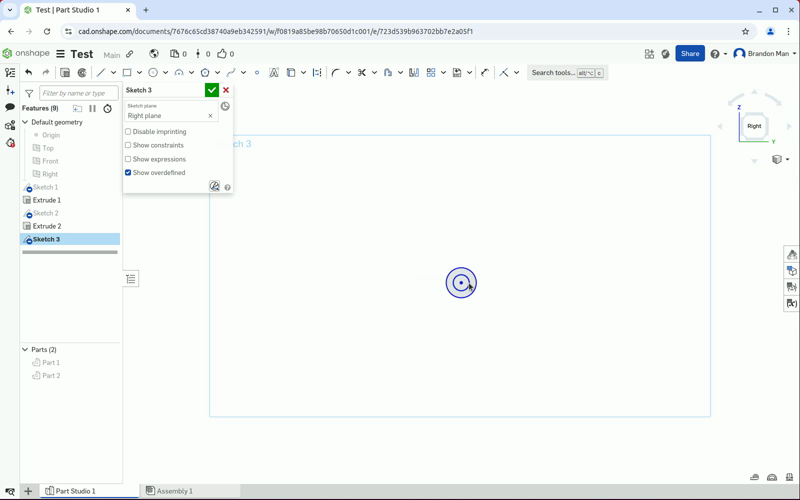
mouse_move(467, 294)
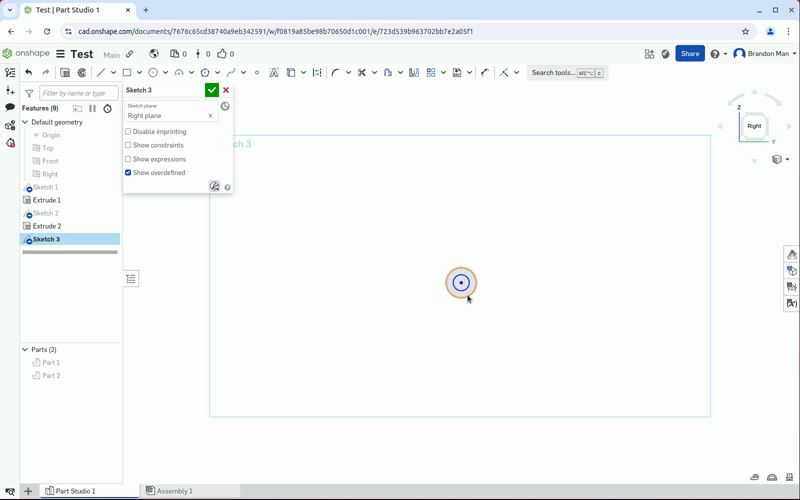
scroll(6)
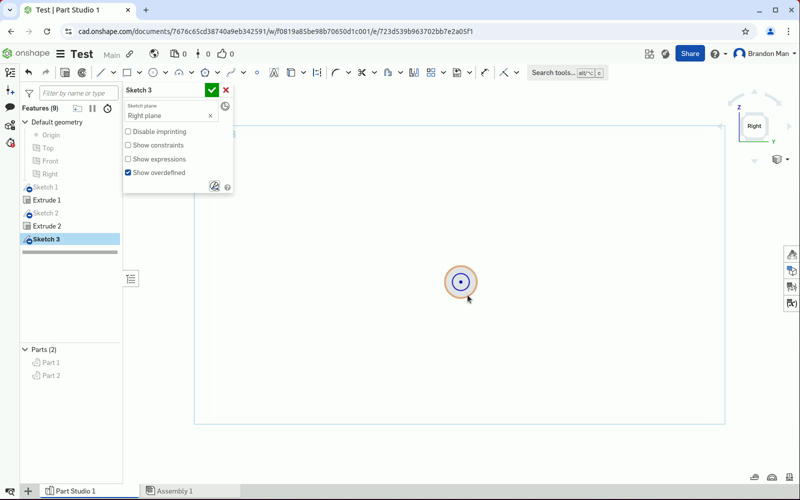
scroll(6)
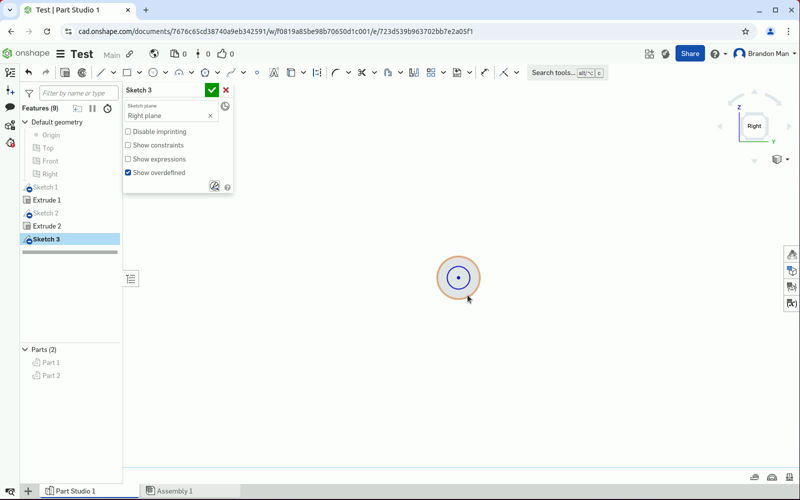
scroll(6)
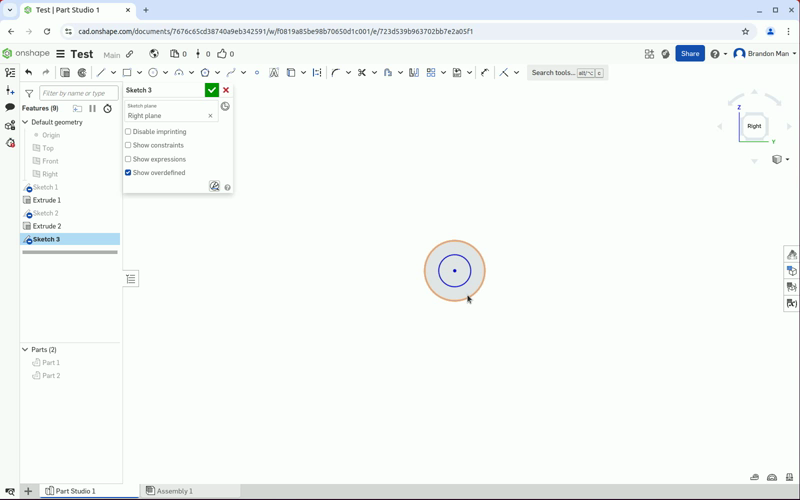
scroll(6)
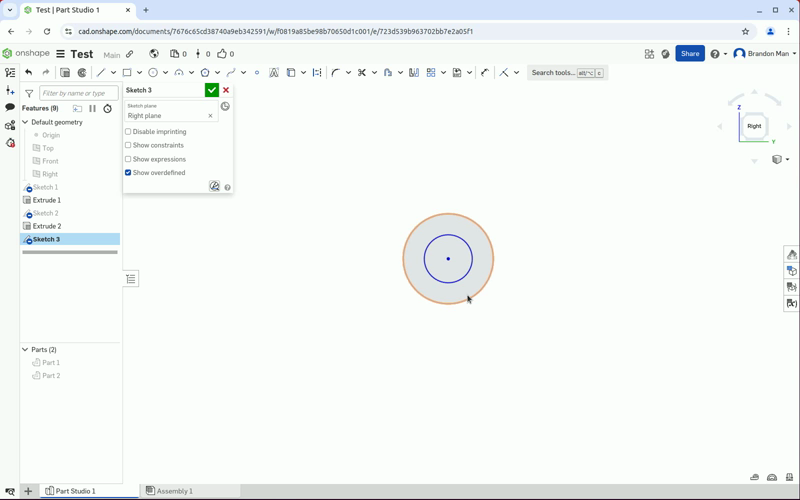
scroll(6)
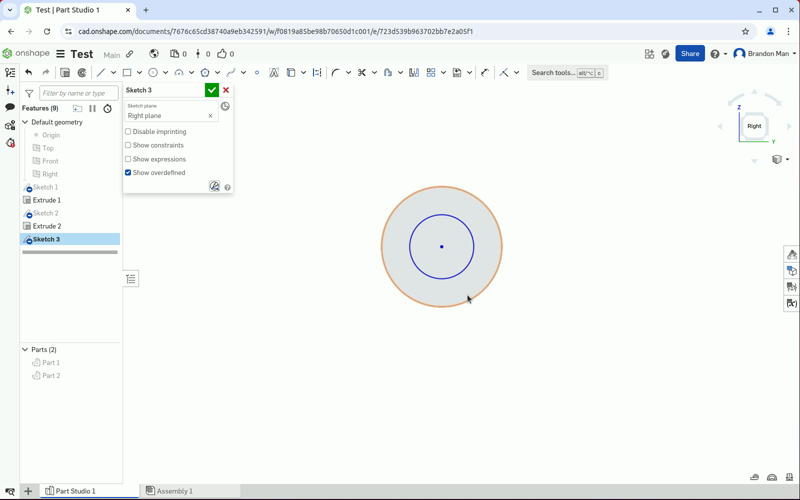
scroll(6)
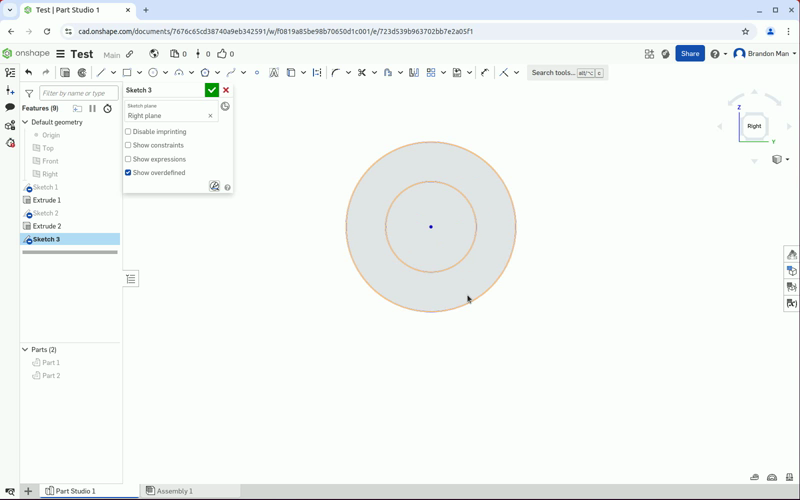
scroll(6)
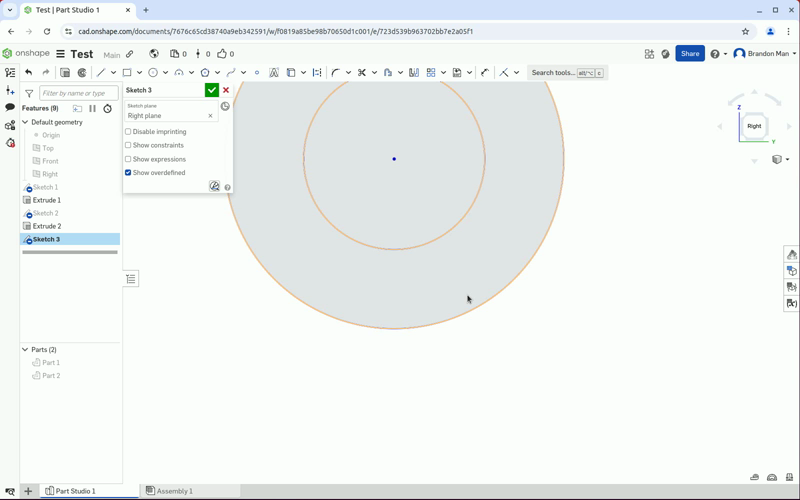
click(467, 294)
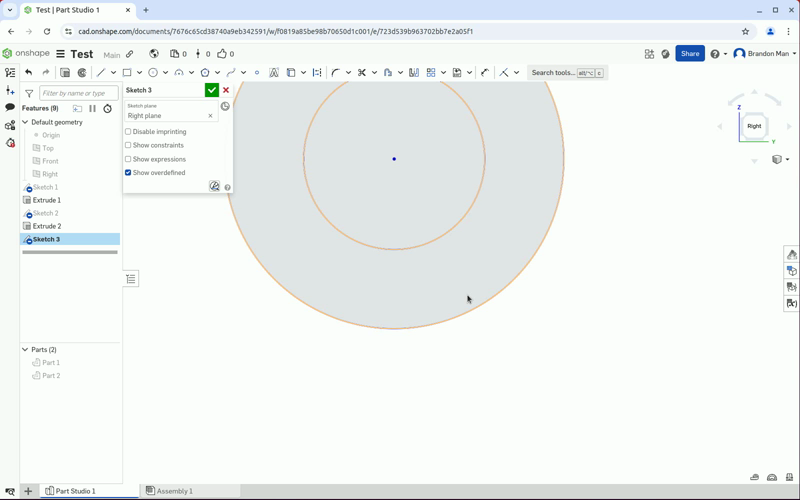
scroll(-6)
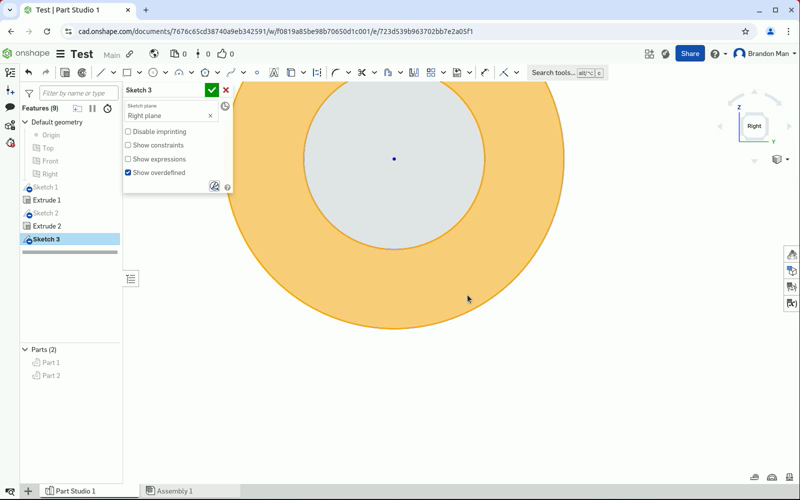
scroll(-6)
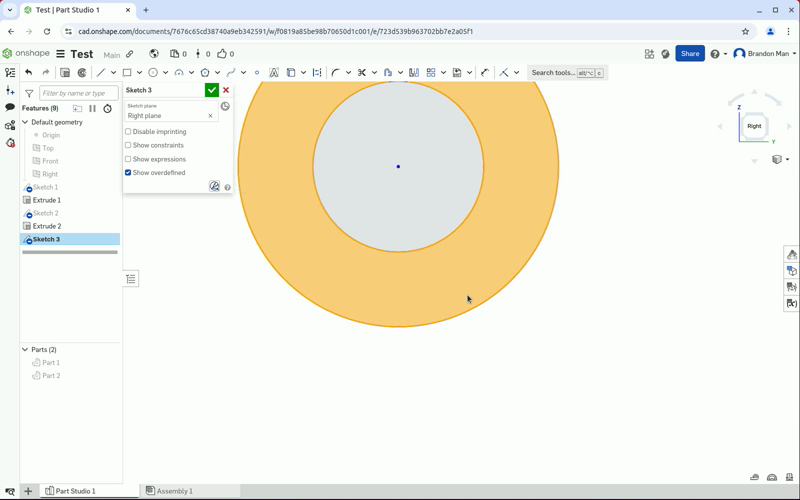
scroll(-6)
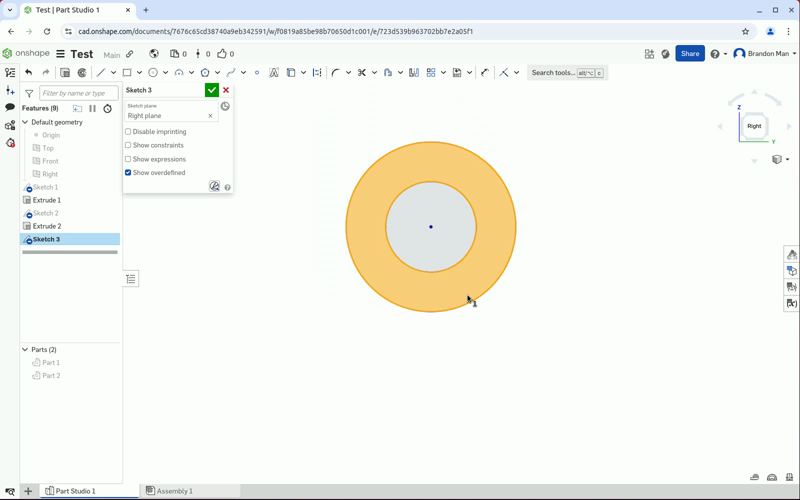
scroll(-6)
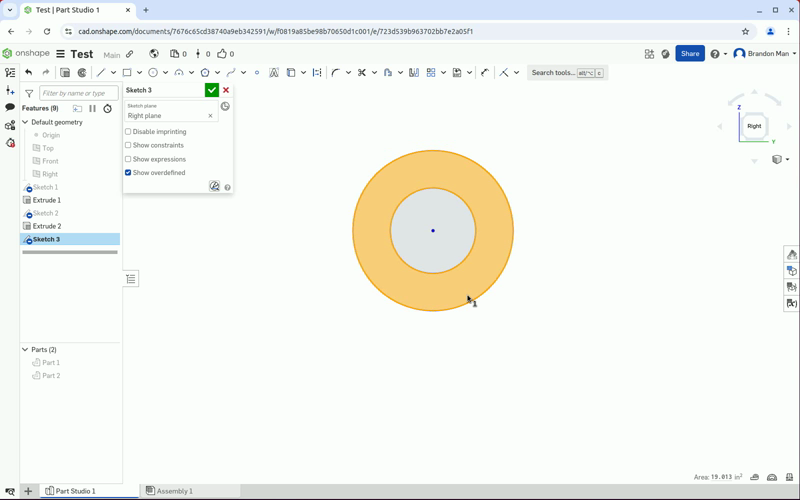
scroll(-6)
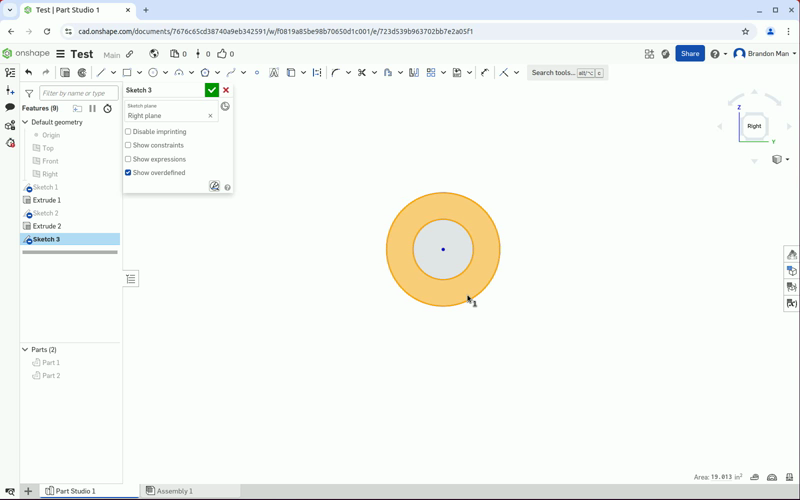
scroll(-6)
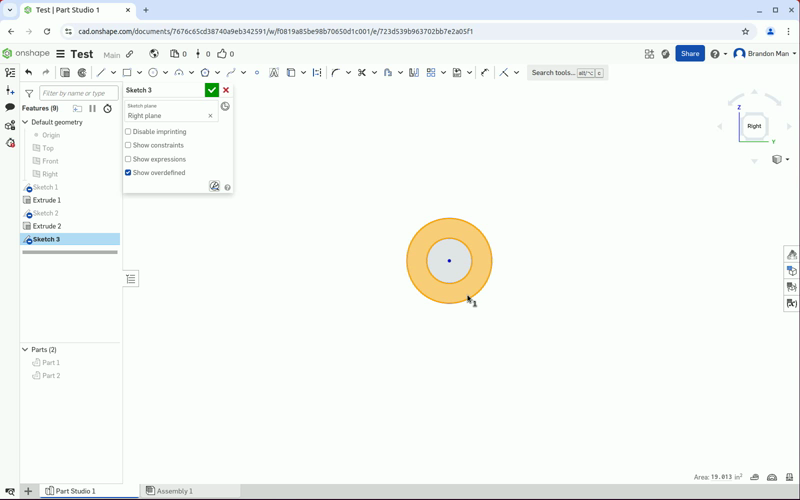
scroll(-6)
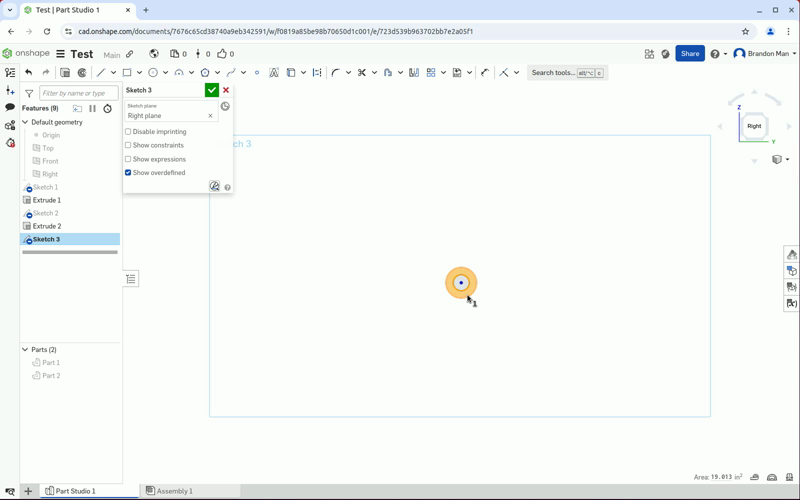
mouse_move(73, 352)
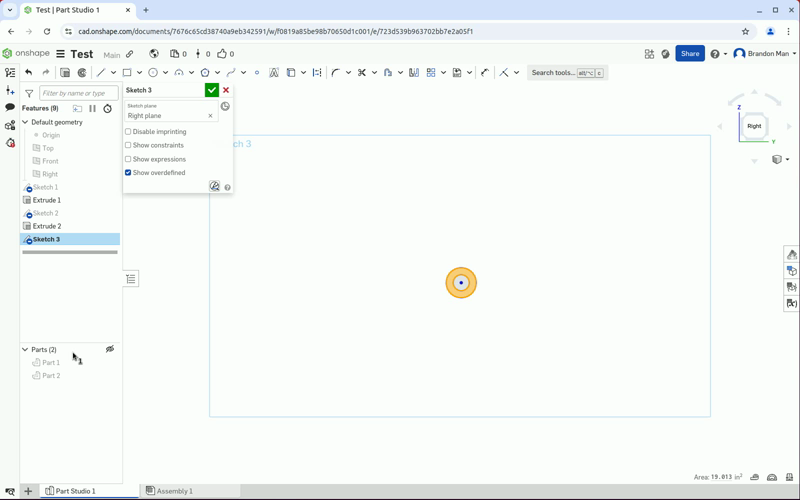
key(shift+y)
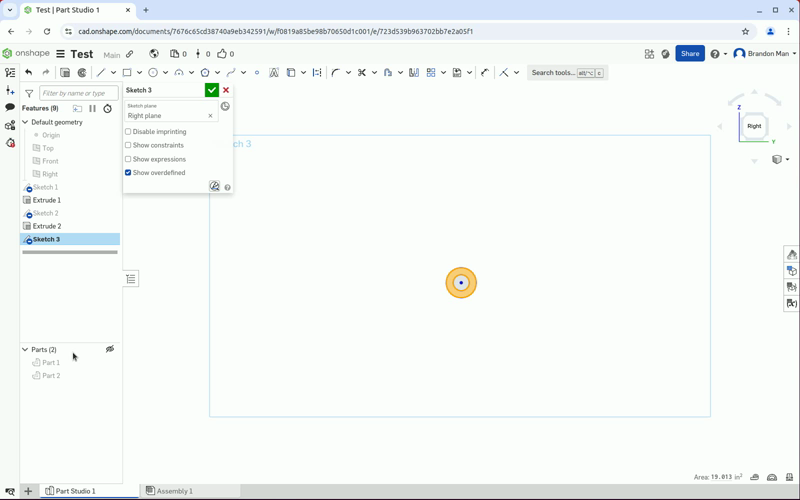
key(shift+e)
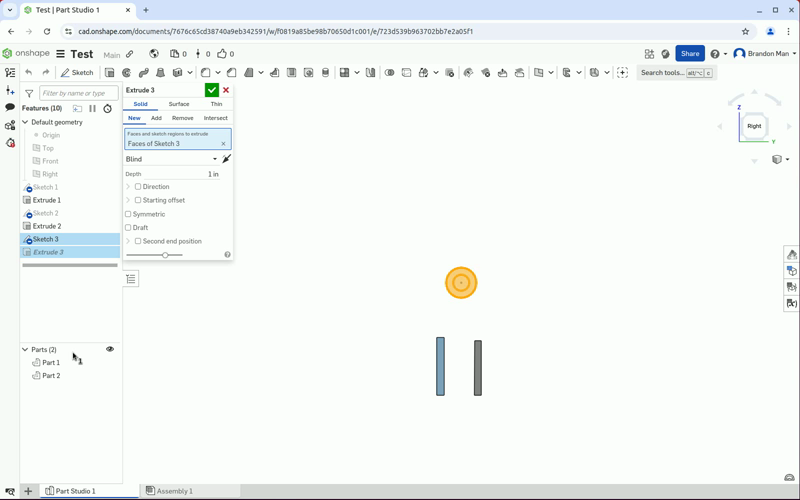
mouse_move(143, 106)
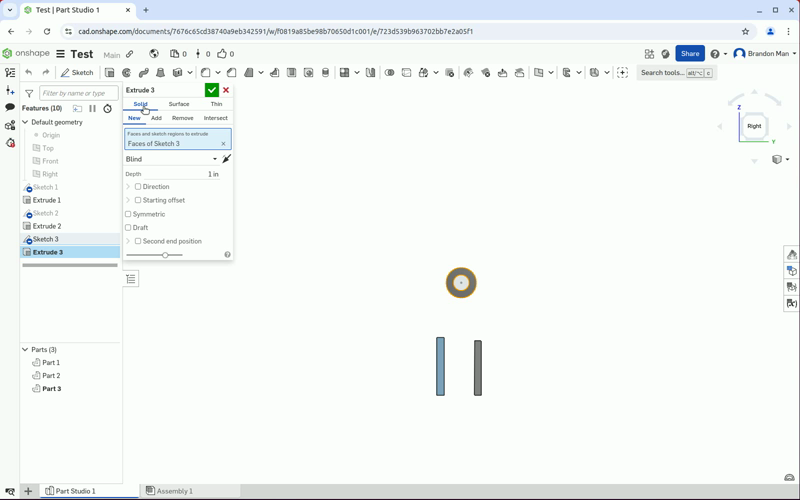
click(143, 106)
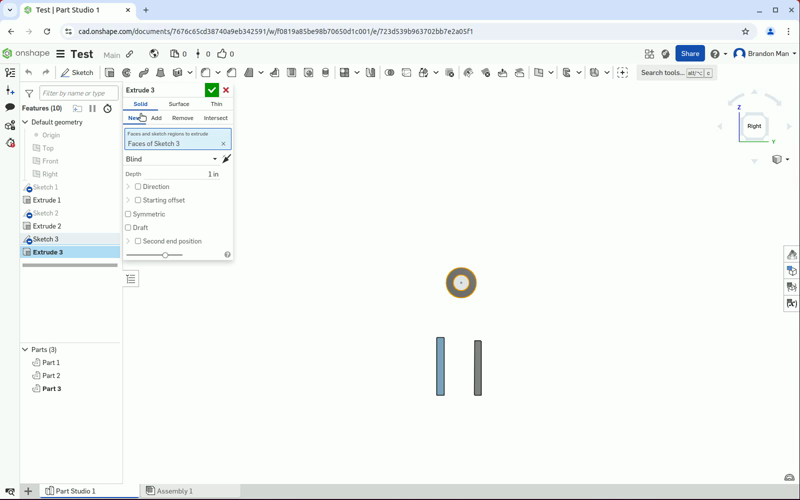
mouse_move(137, 120)
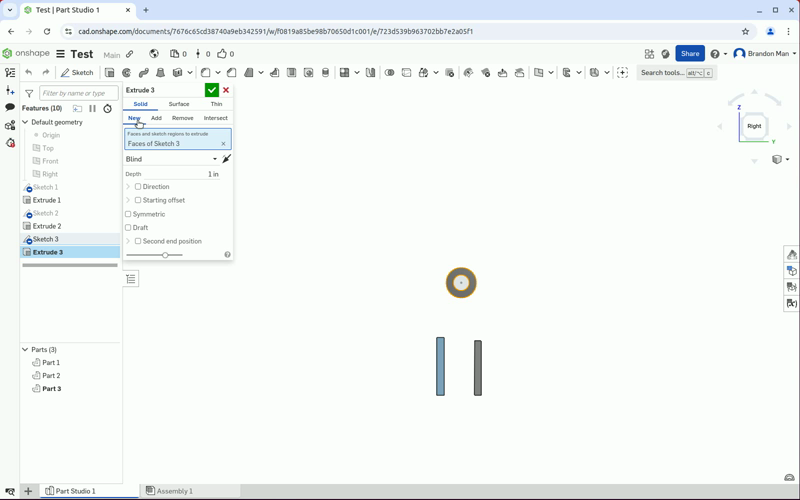
click(137, 120)
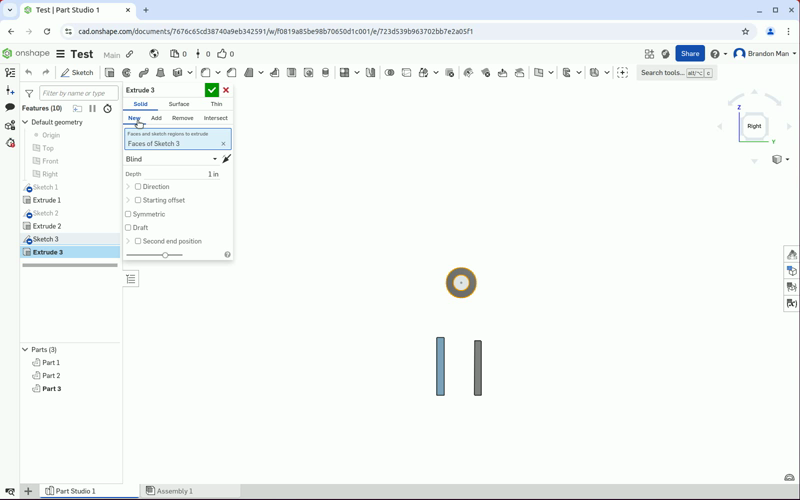
key(tab, 4)
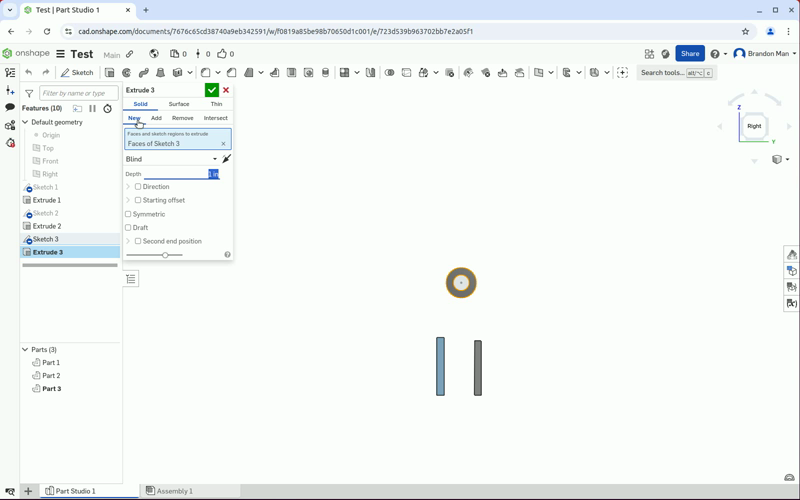
text(5.296)
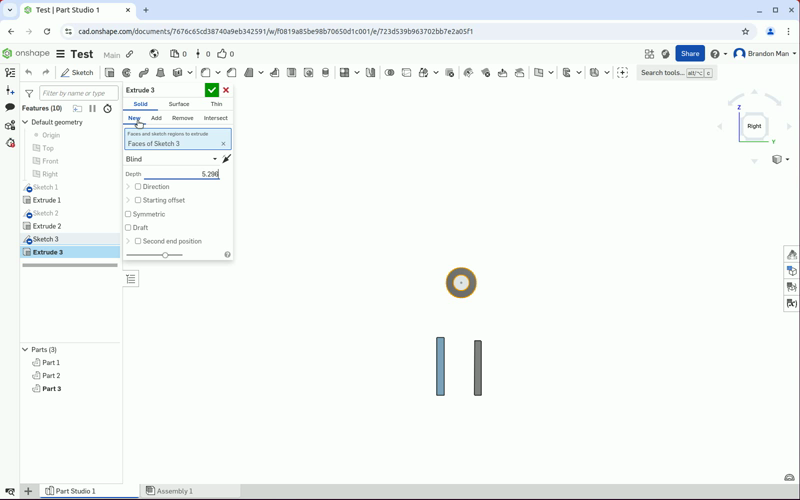
key(tab, 3)
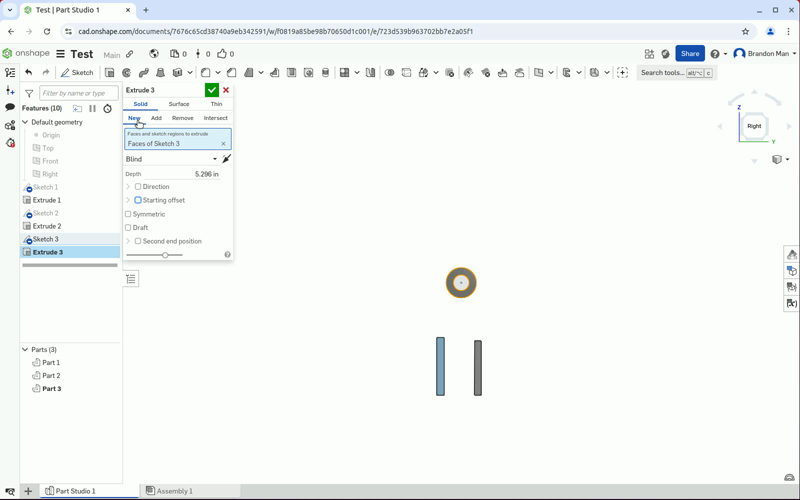
key(tab, 2)
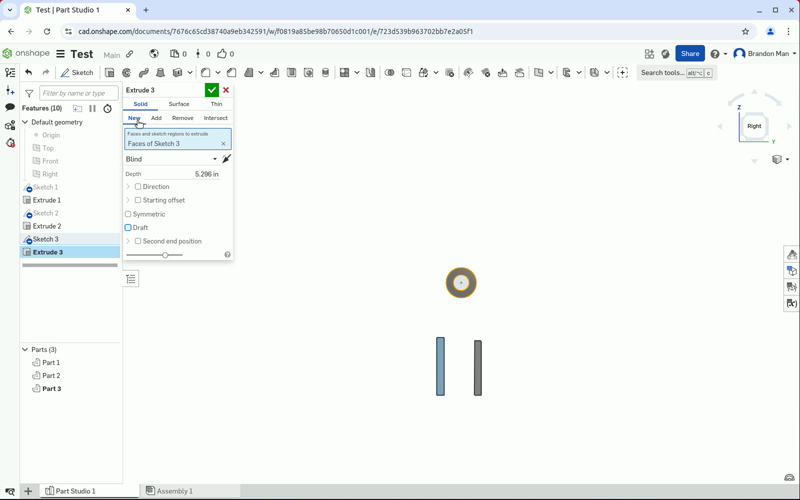
key(space)
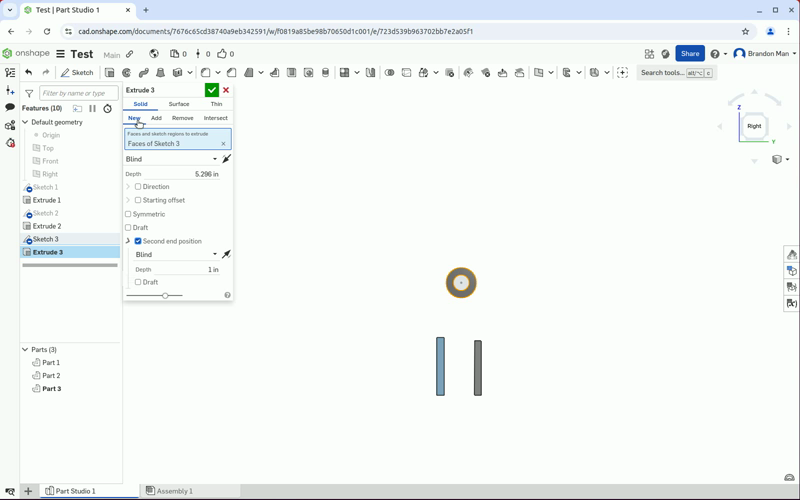
key(tab, 3)
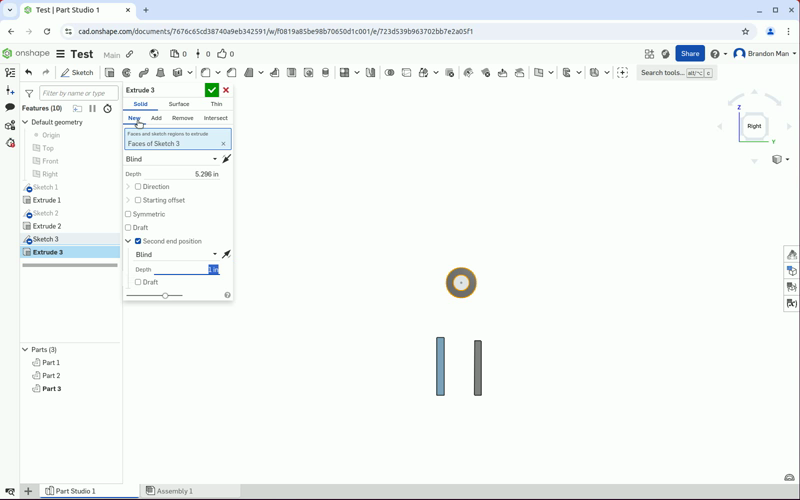
text(5.296)
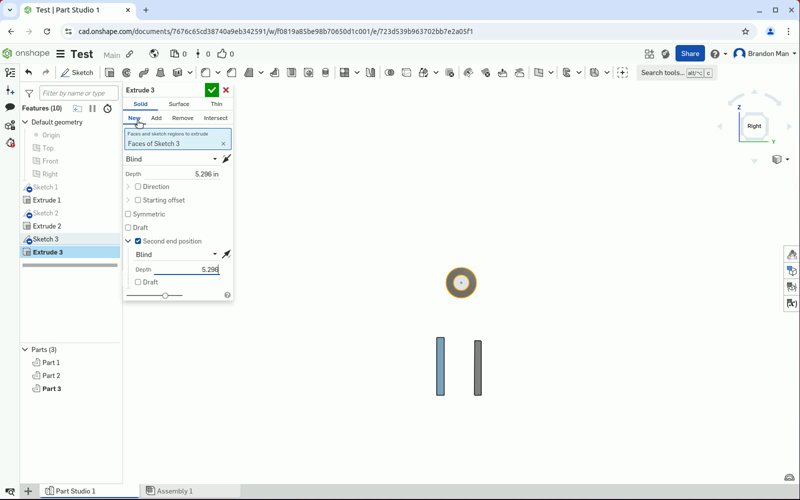
key(enter)
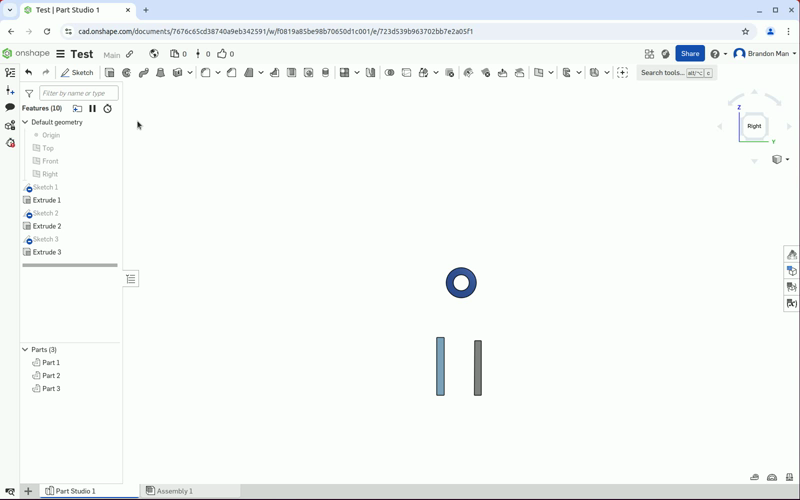
key(shift+h)
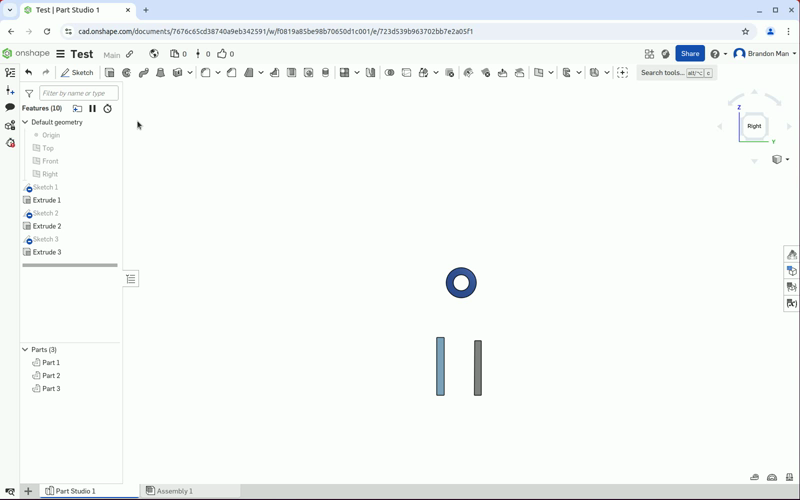
key(shift+h)
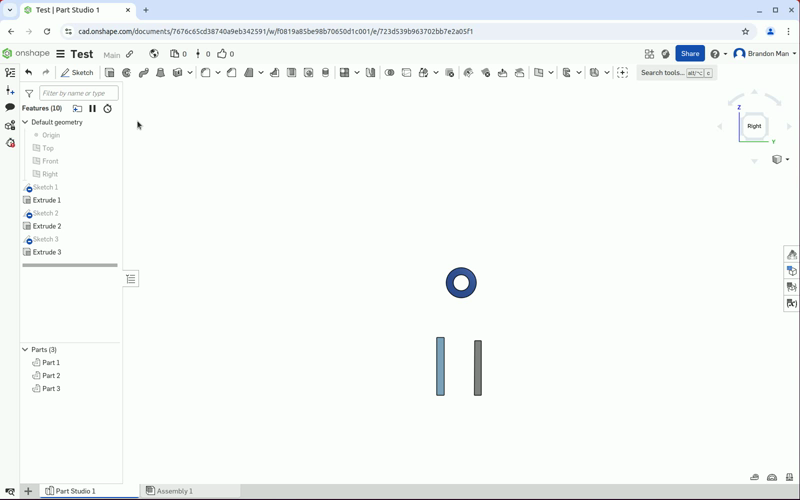
mouse_move(73, 189)
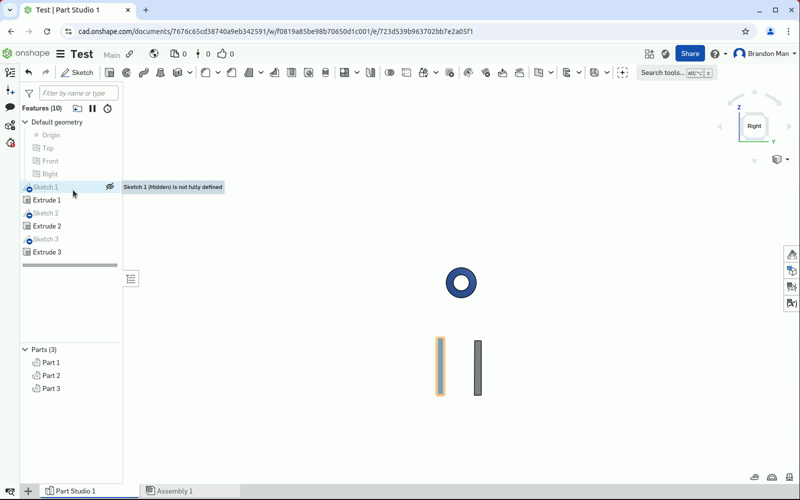
click(73, 189)
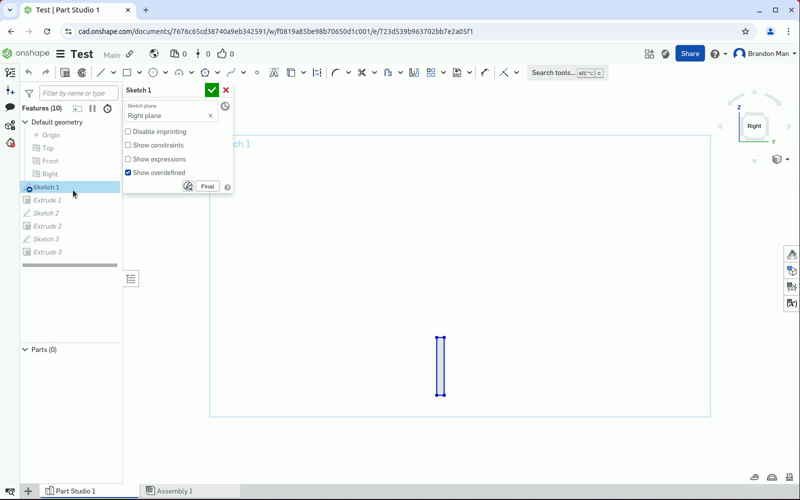
mouse_move(229, 92)
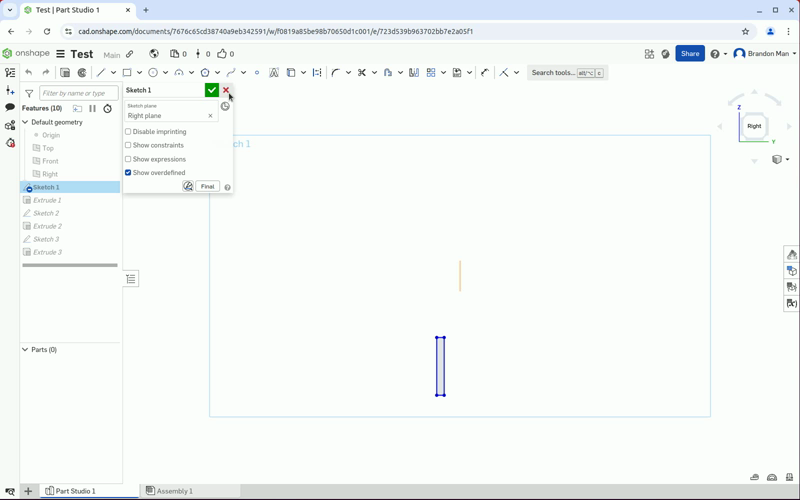
click(229, 92)
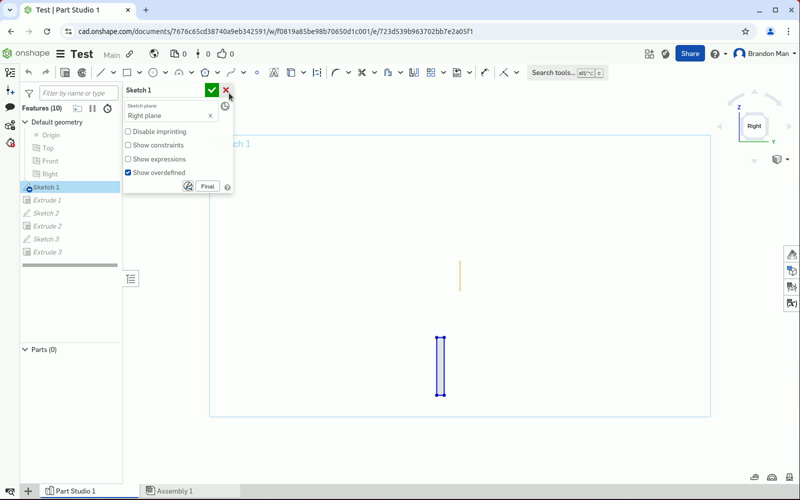
key(shift+s)
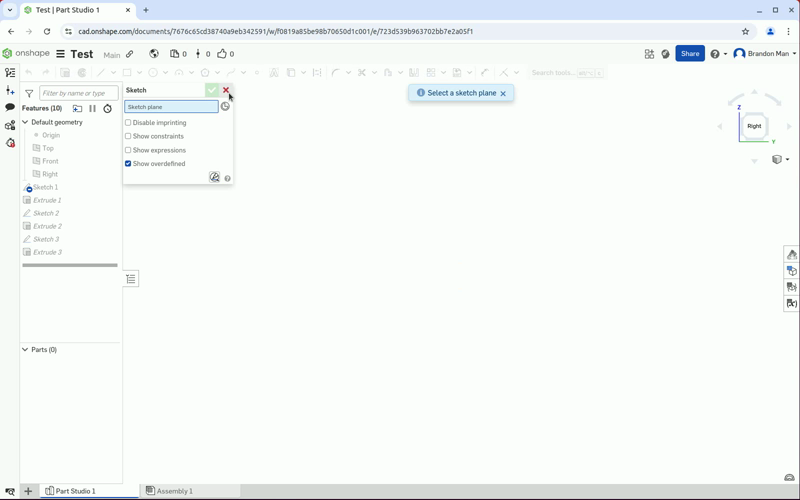
mouse_move(73, 176)
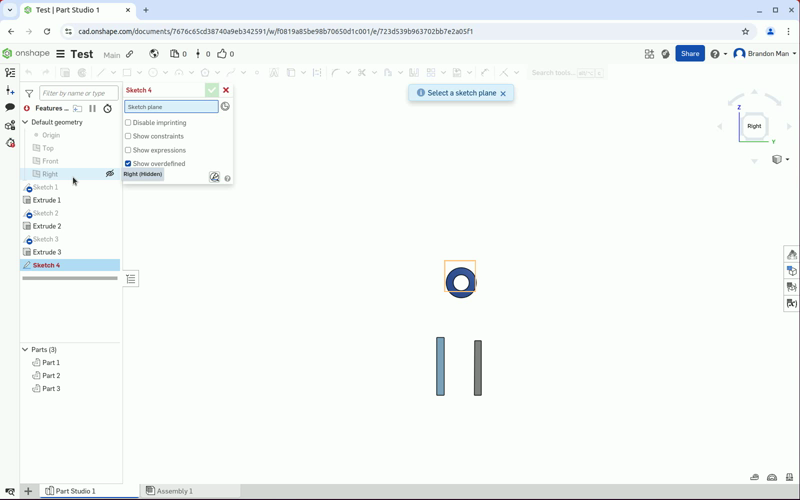
click(73, 176)
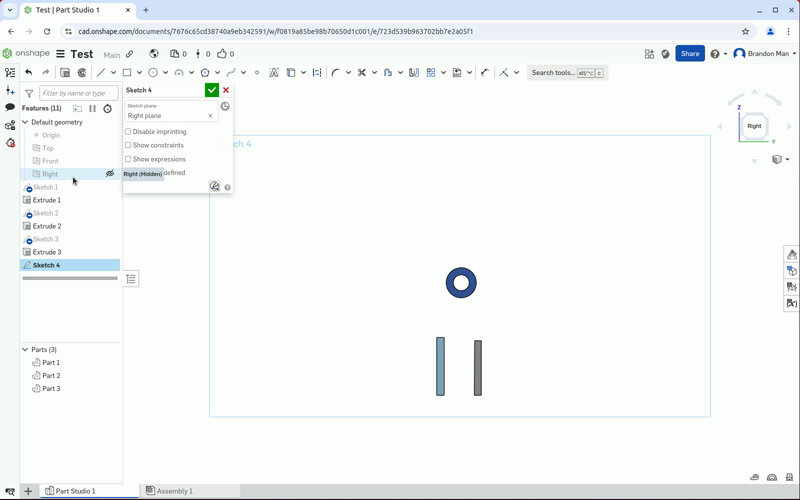
mouse_move(73, 352)
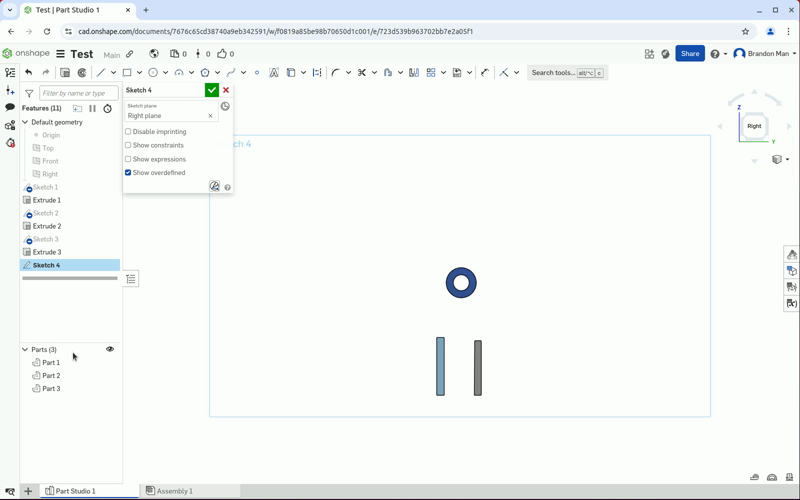
key(y)
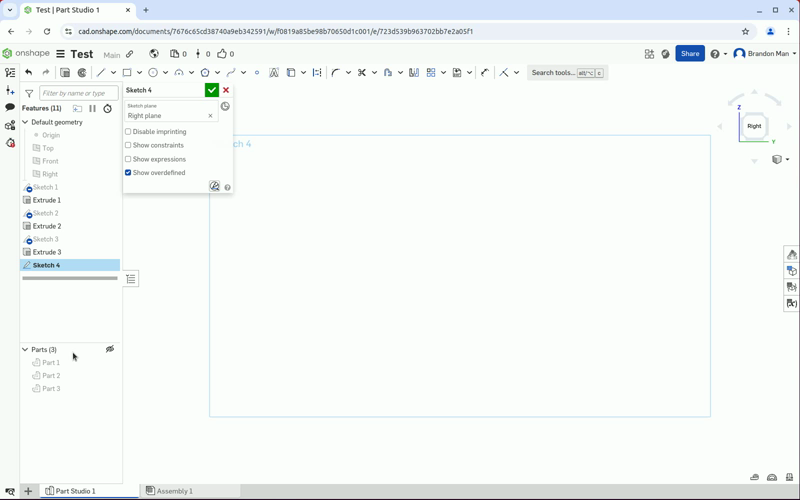
key(l)
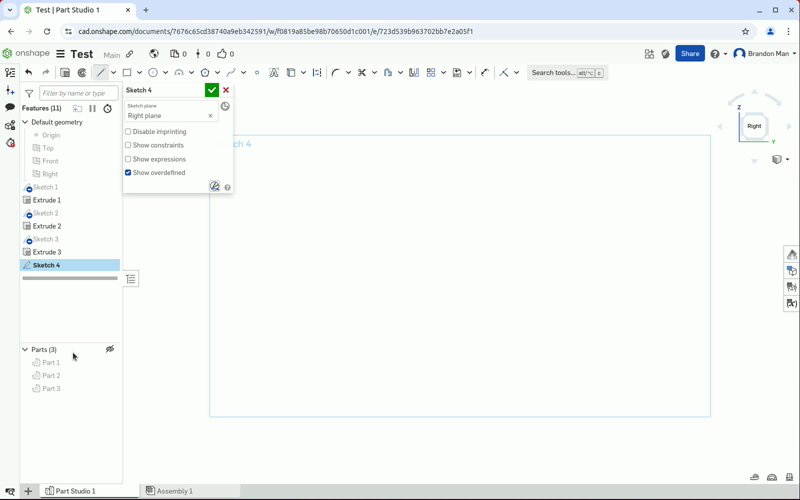
key_down(shift)
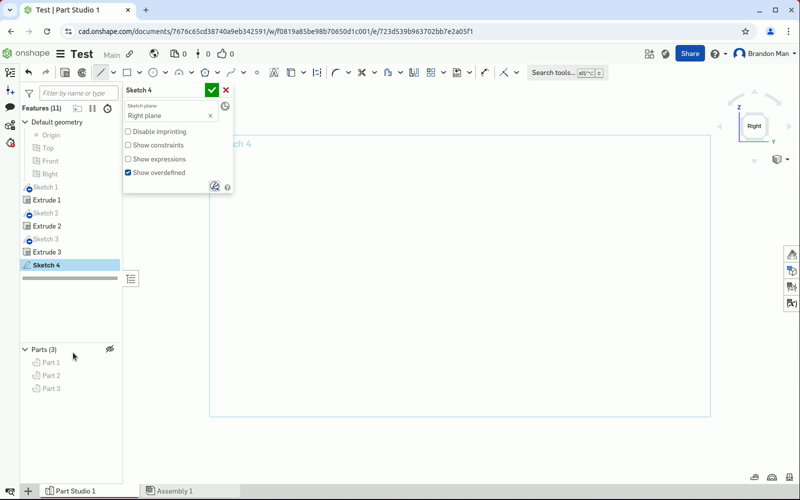
mouse_move(444, 299)
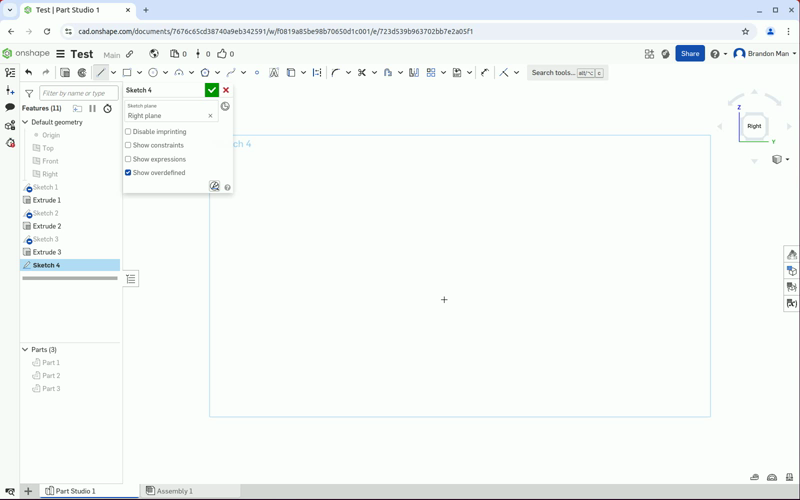
click(444, 299)
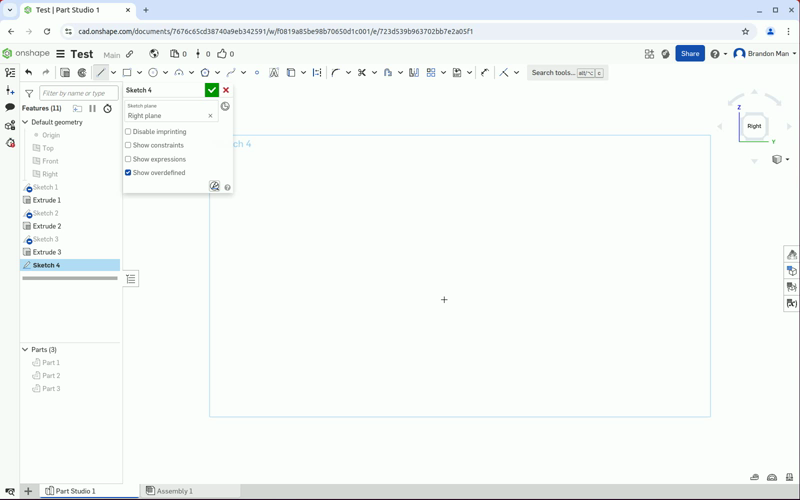
key_up(shift)
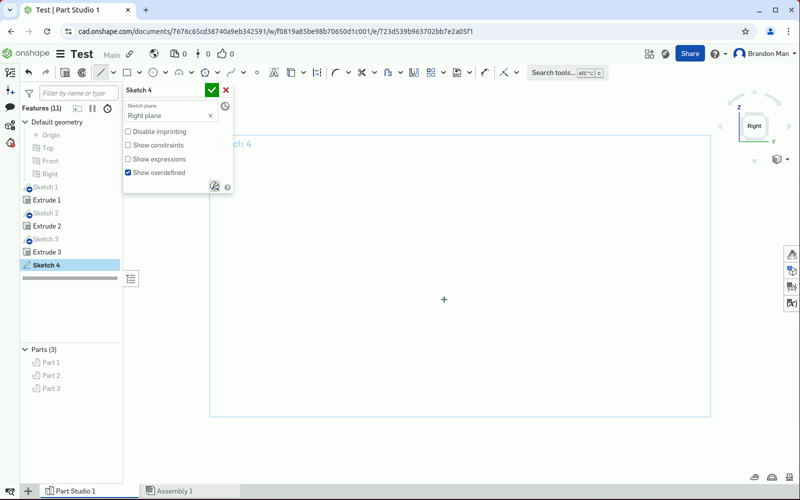
key_down(shift)
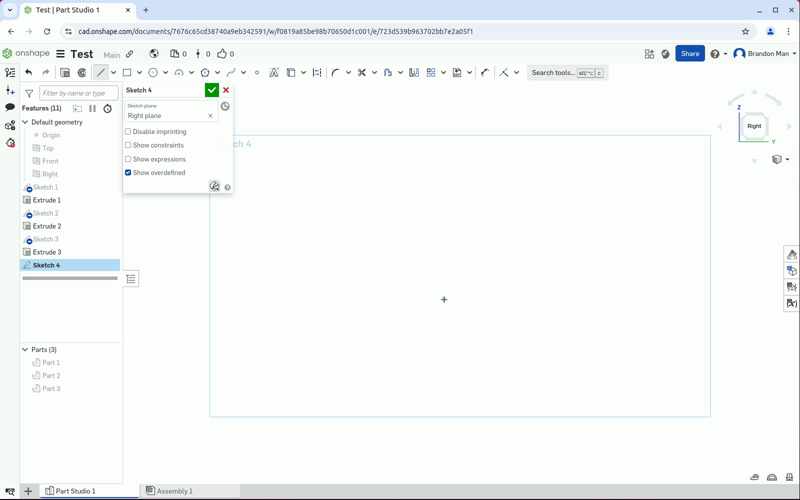
mouse_move(474, 299)
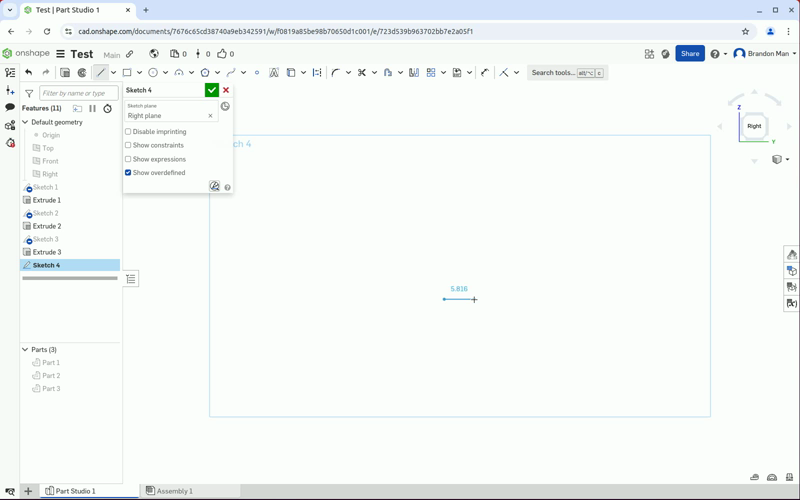
mouse_move(461, 299)
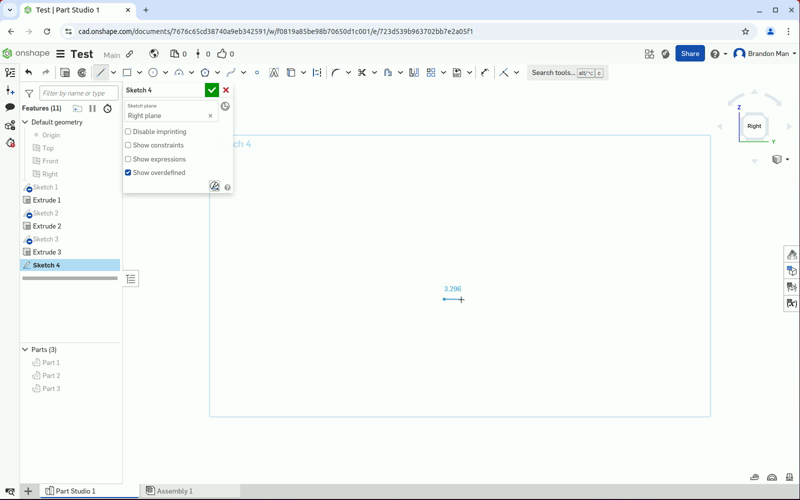
click(461, 299)
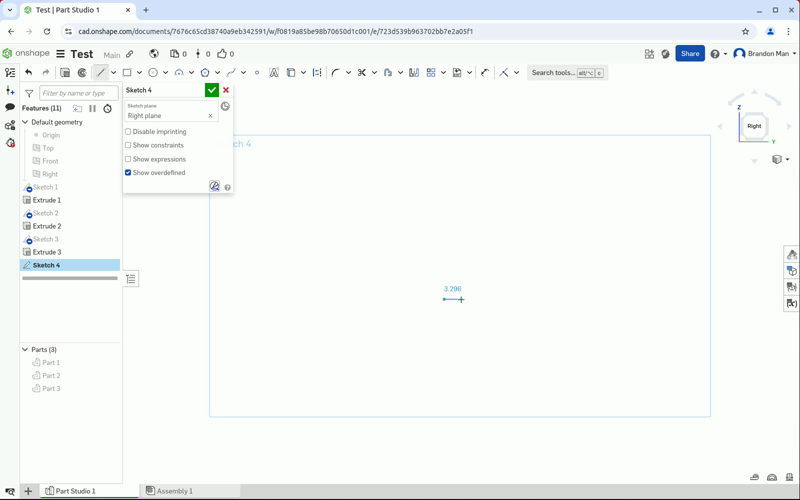
key_up(shift)
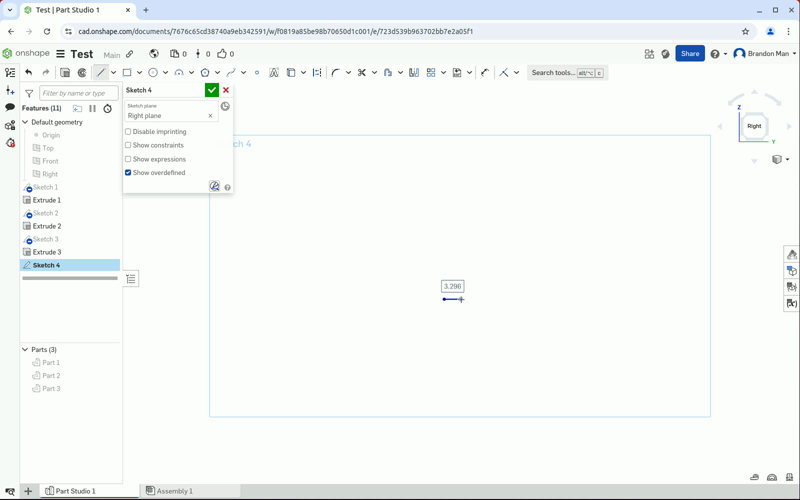
key_down(shift)
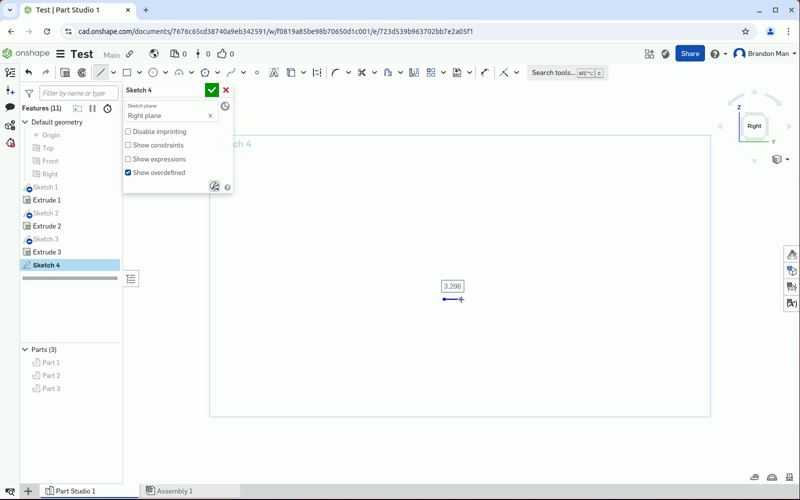
mouse_move(491, 299)
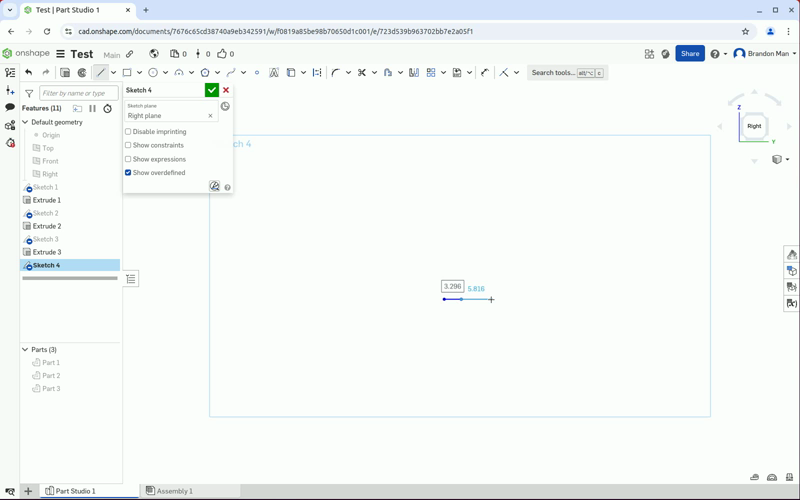
mouse_move(478, 299)
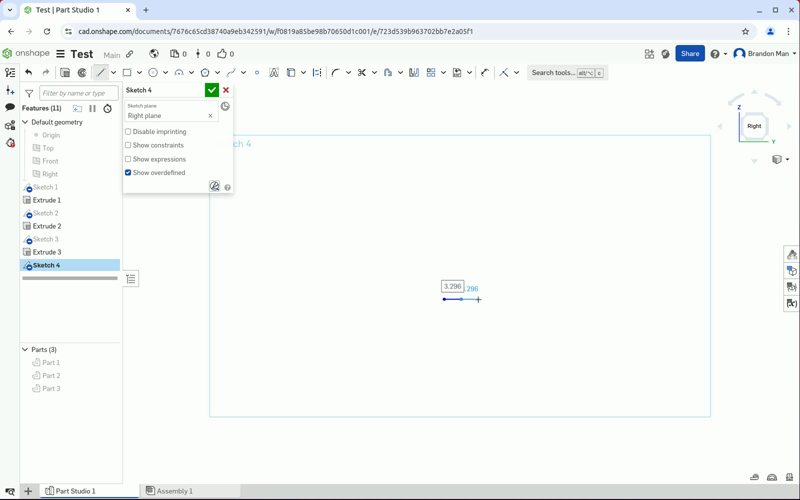
click(478, 299)
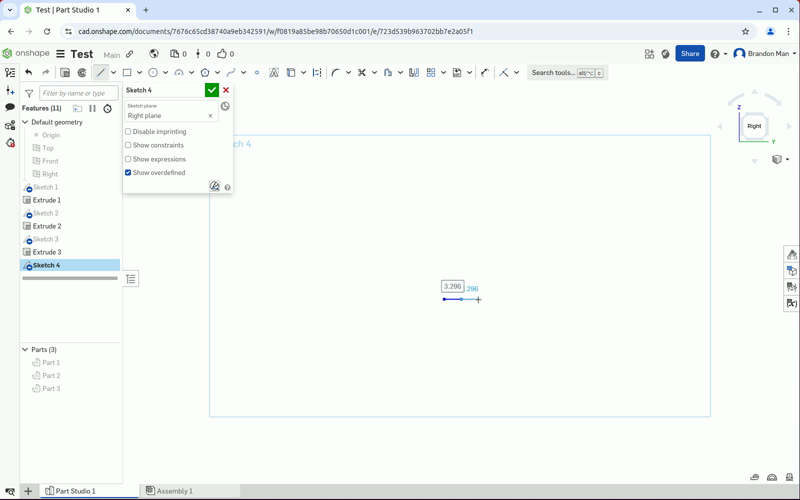
key_up(shift)
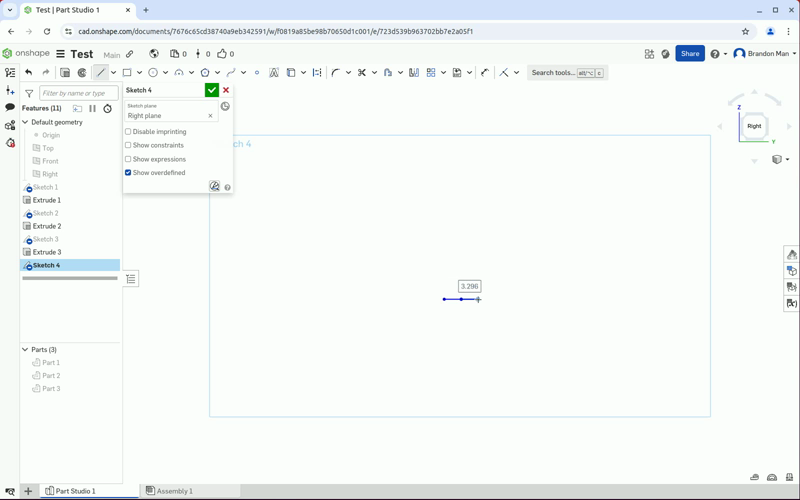
key_down(shift)
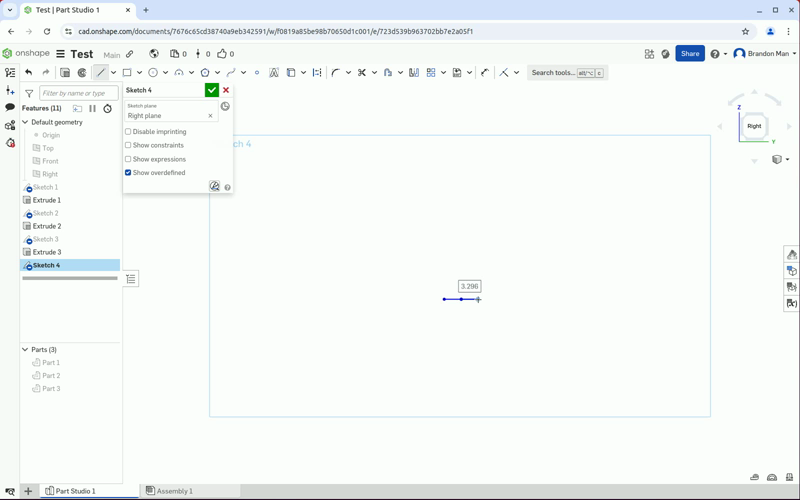
mouse_move(508, 299)
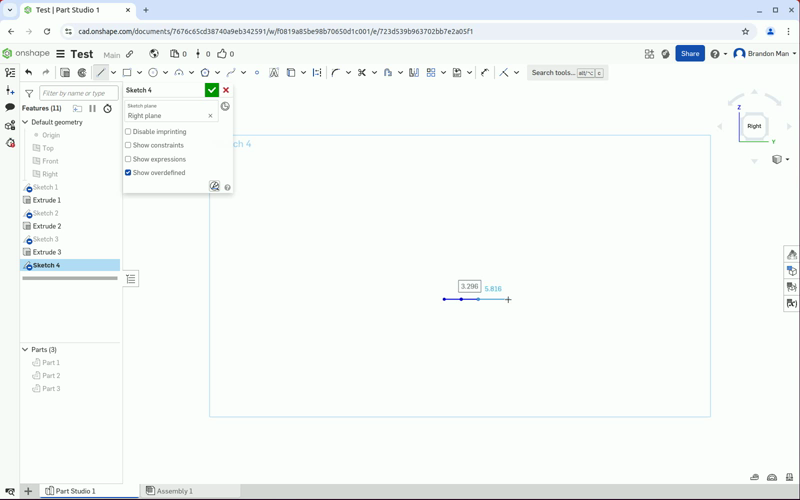
mouse_move(476, 282)
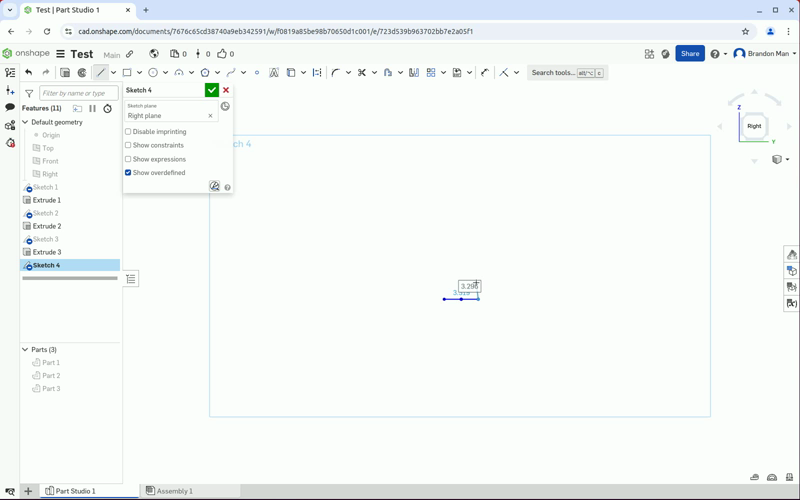
click(476, 282)
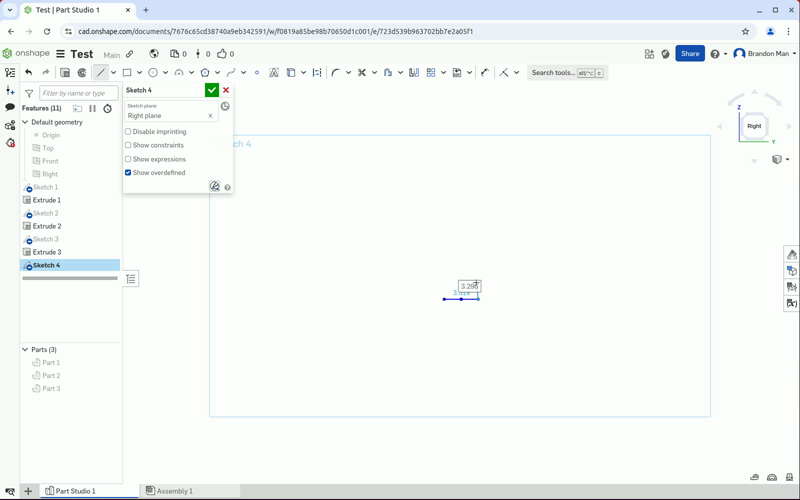
key_up(shift)
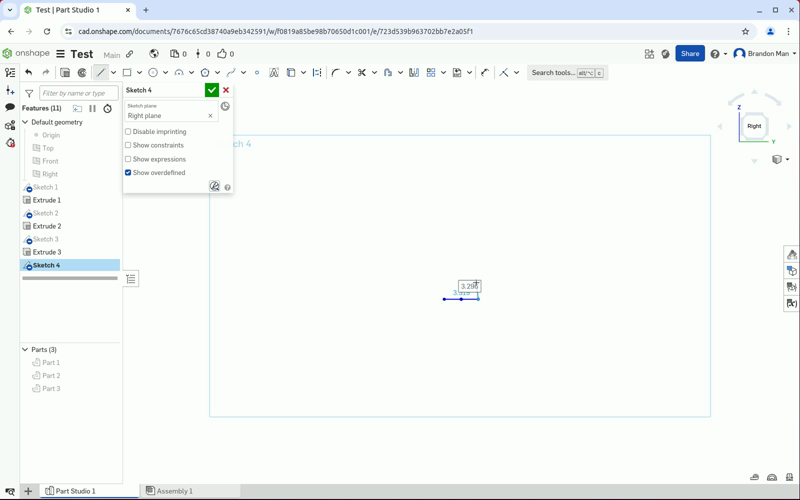
key(esc)
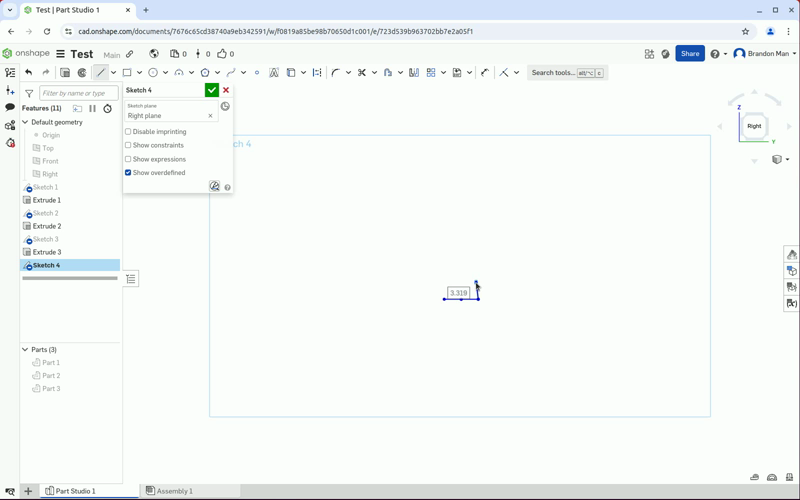
key(a)
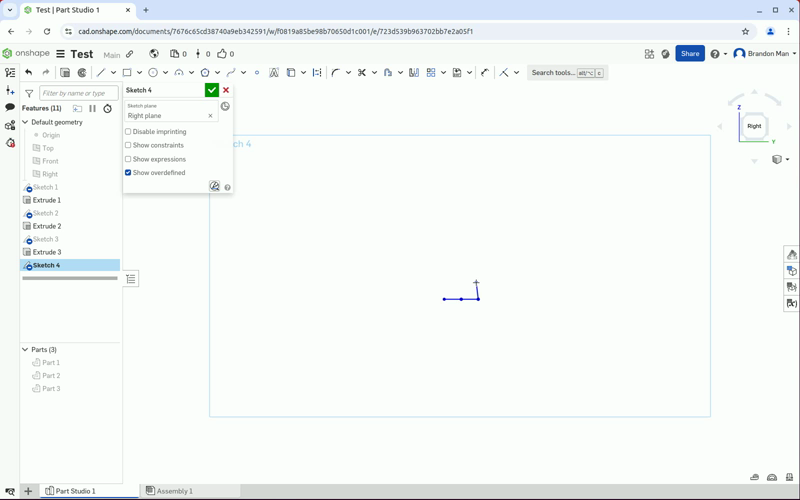
mouse_move(476, 282)
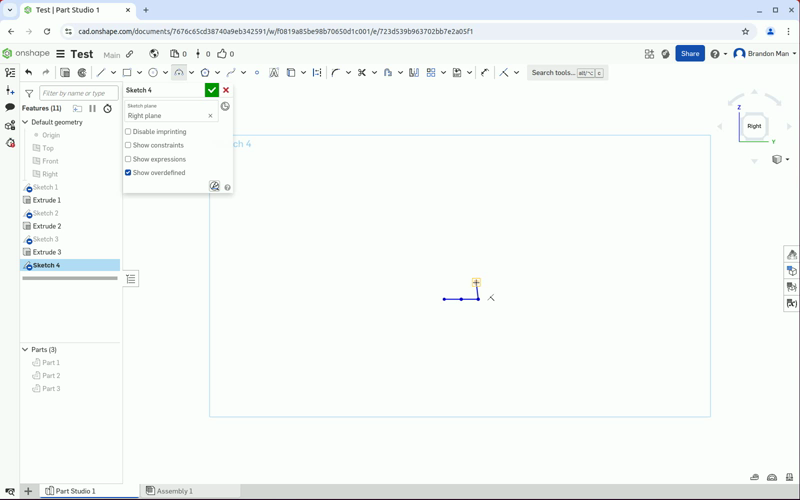
click(476, 282)
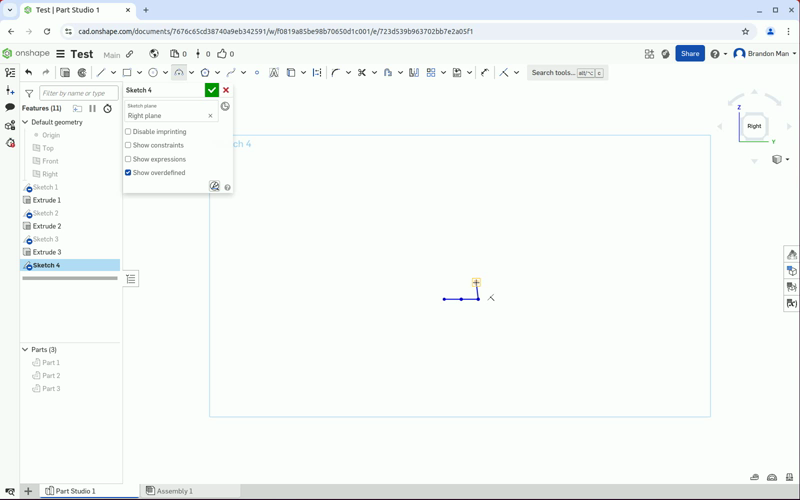
key_down(shift)
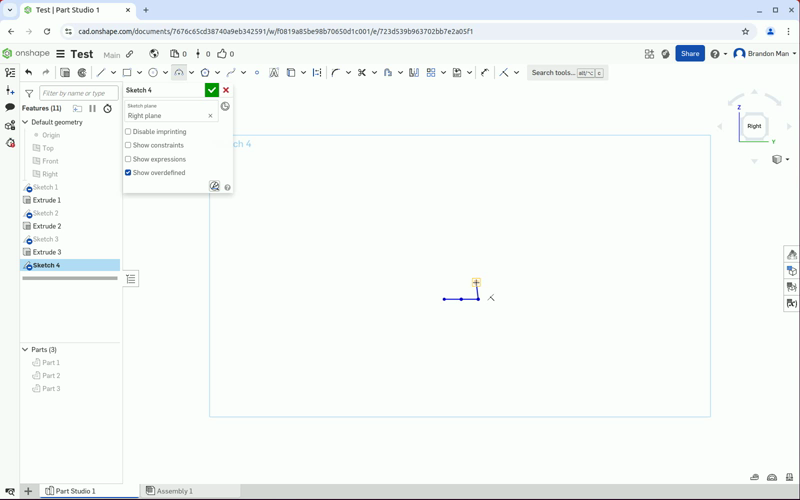
mouse_move(446, 282)
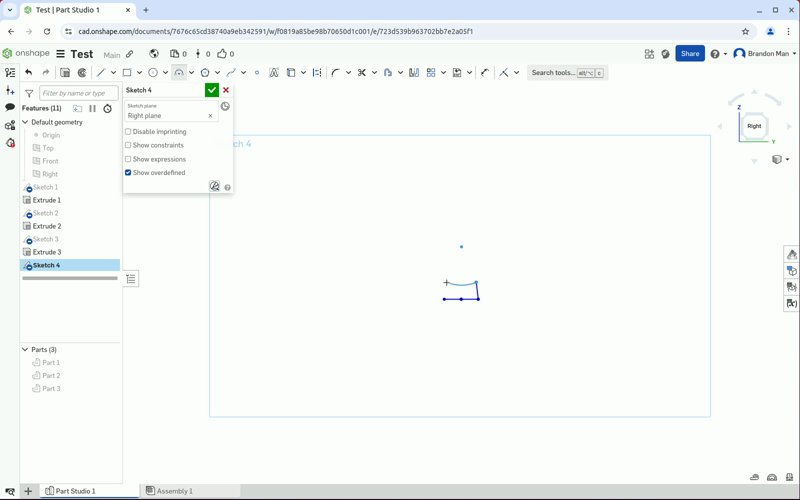
click(446, 282)
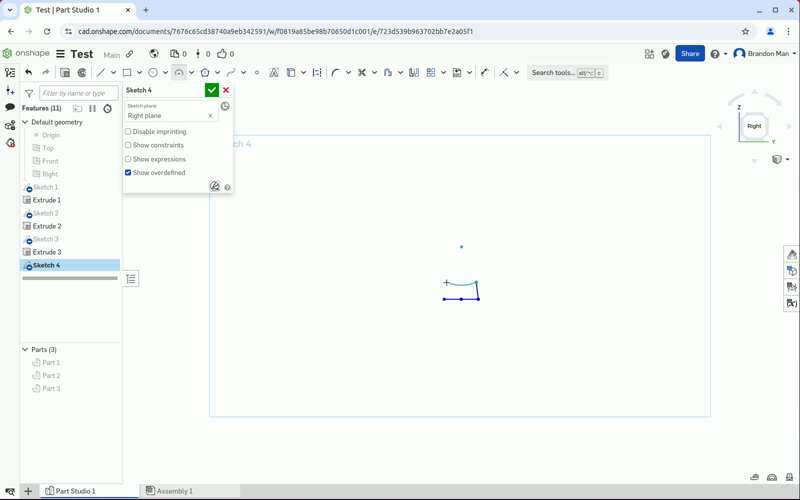
mouse_move(461, 297)
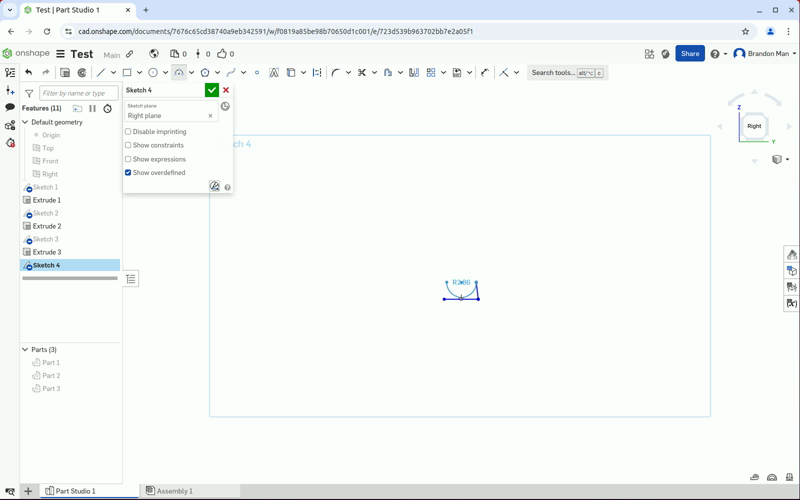
scroll(6)
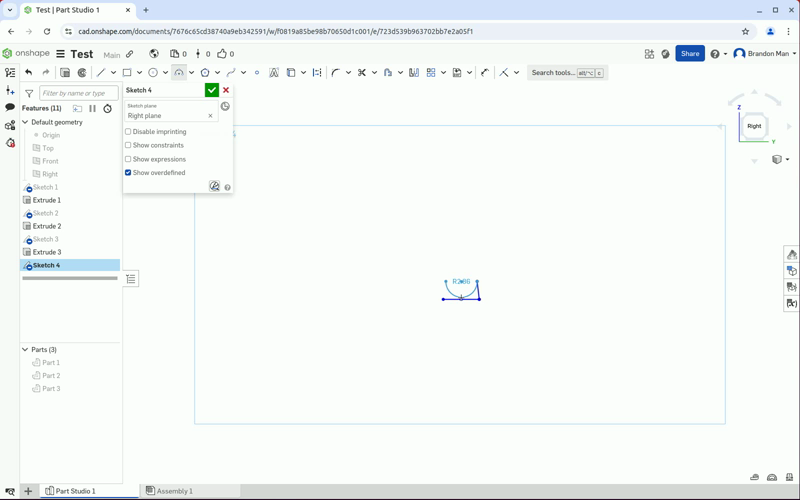
scroll(6)
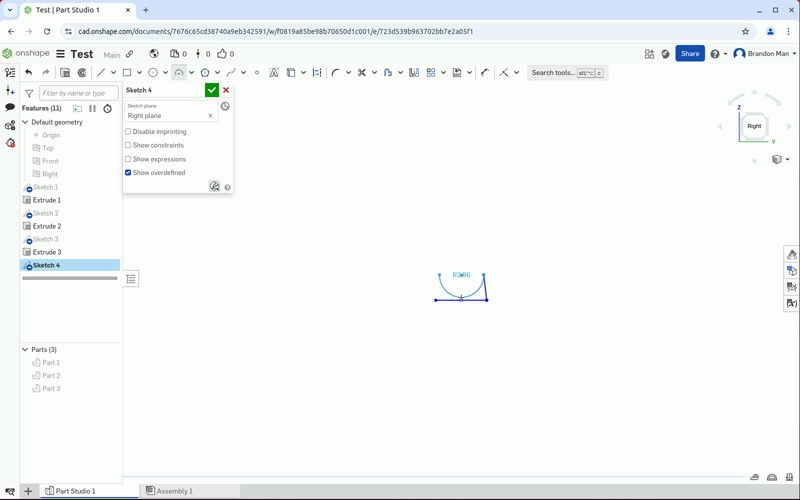
scroll(6)
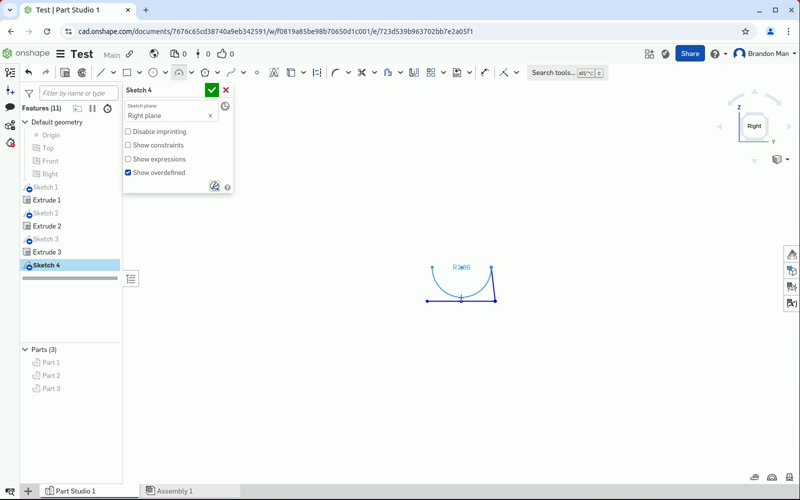
scroll(6)
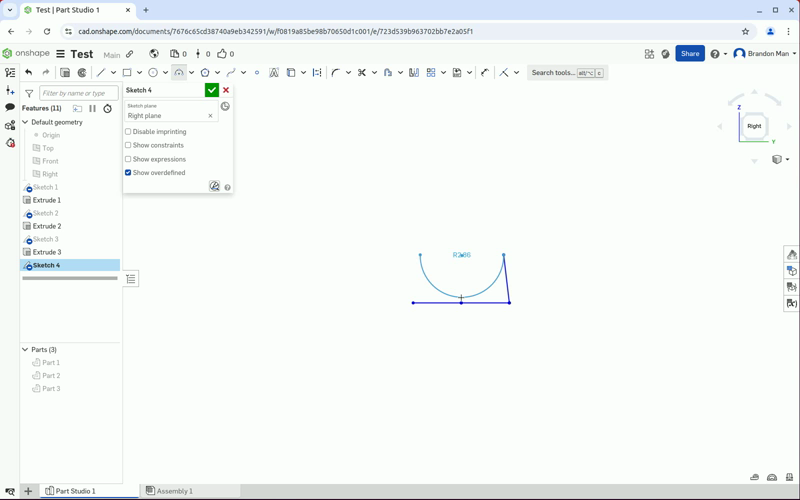
scroll(6)
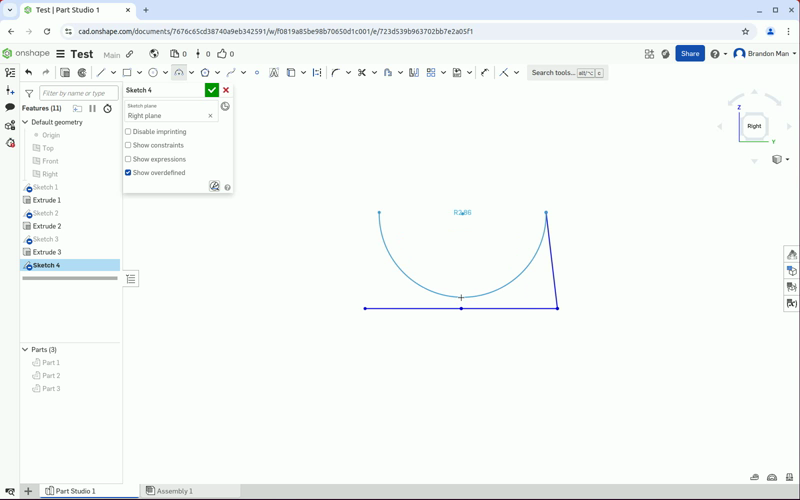
scroll(6)
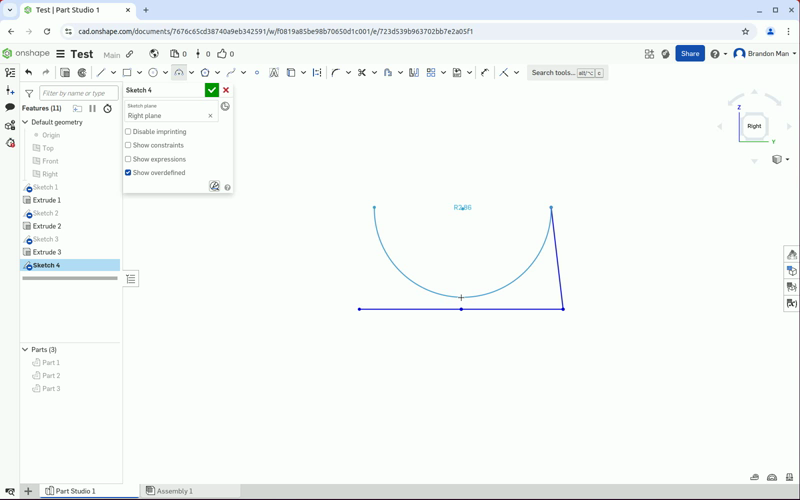
scroll(6)
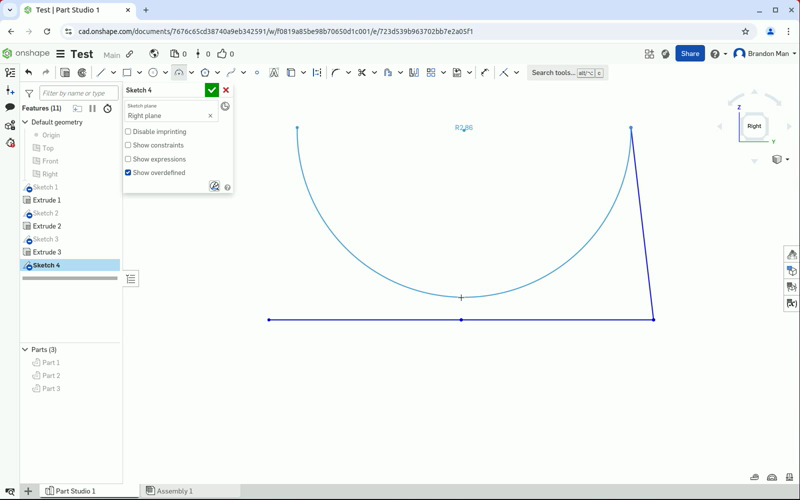
click(461, 297)
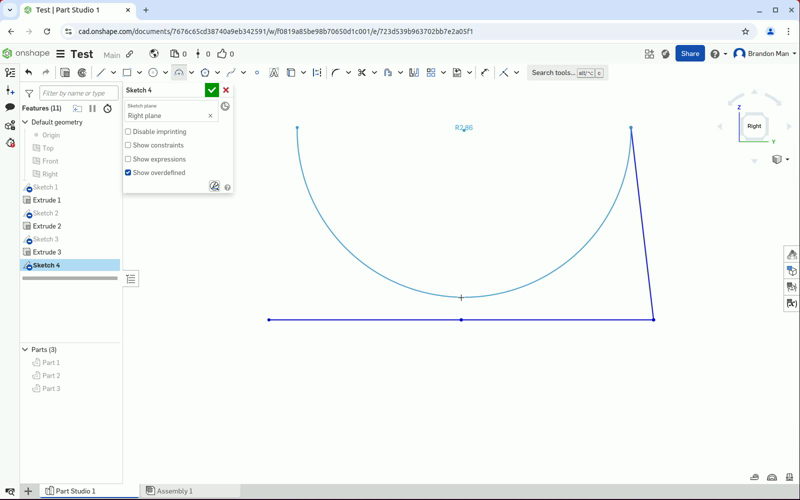
scroll(-6)
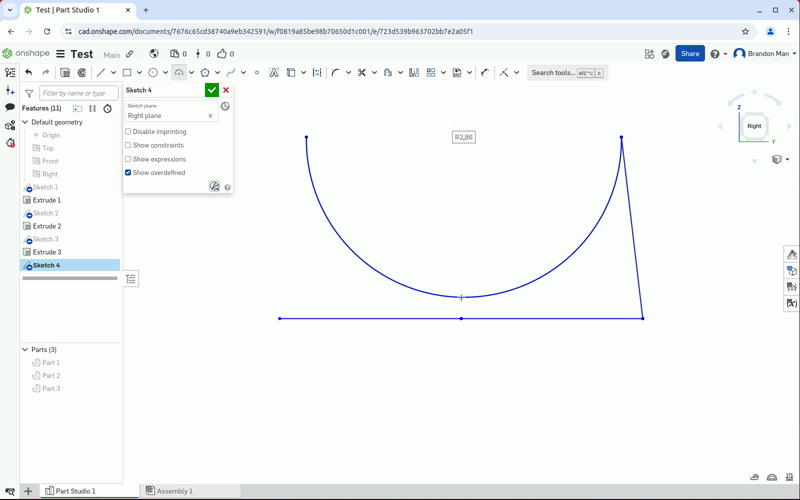
scroll(-6)
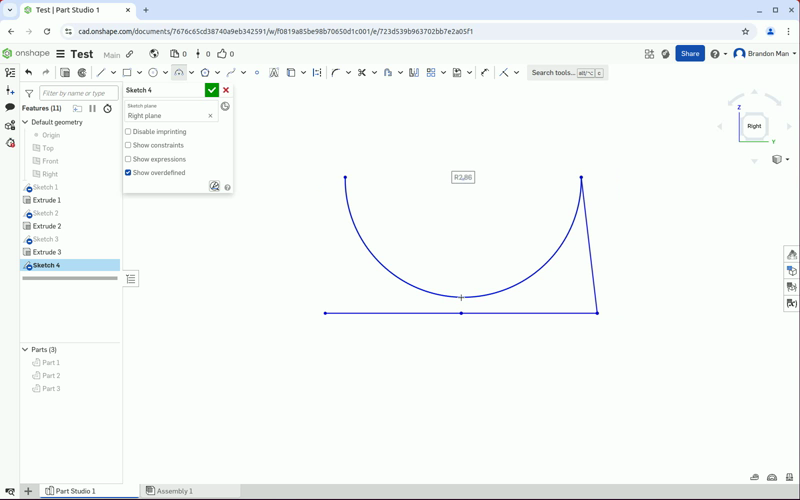
scroll(-6)
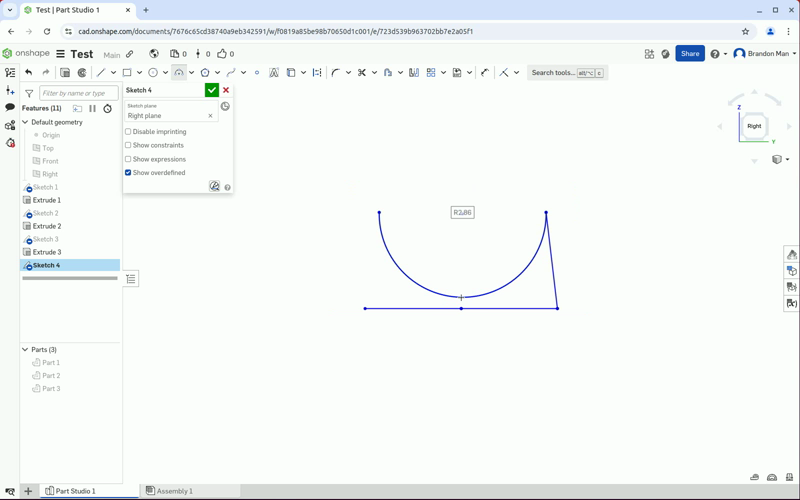
scroll(-6)
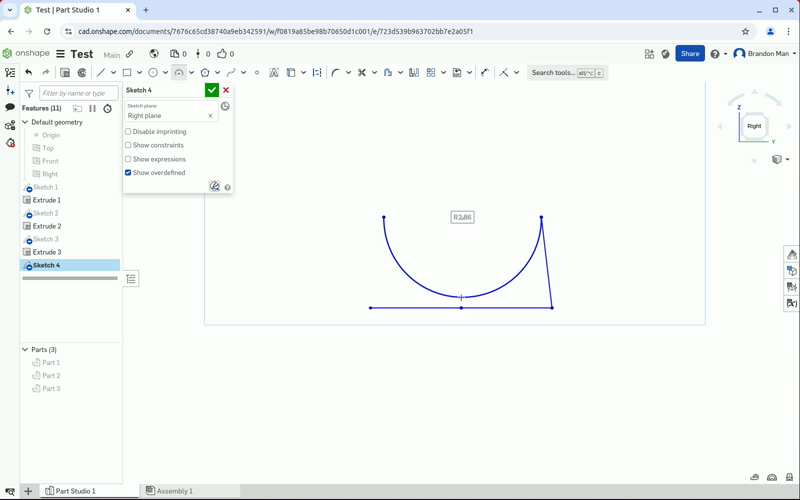
scroll(-6)
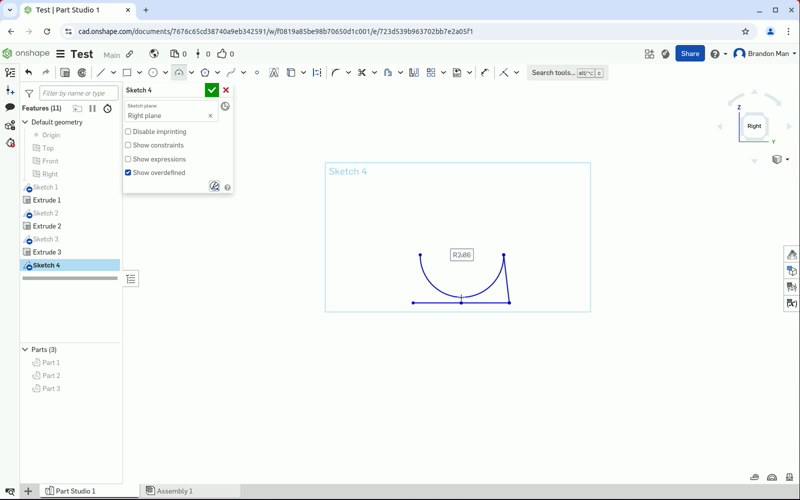
scroll(-6)
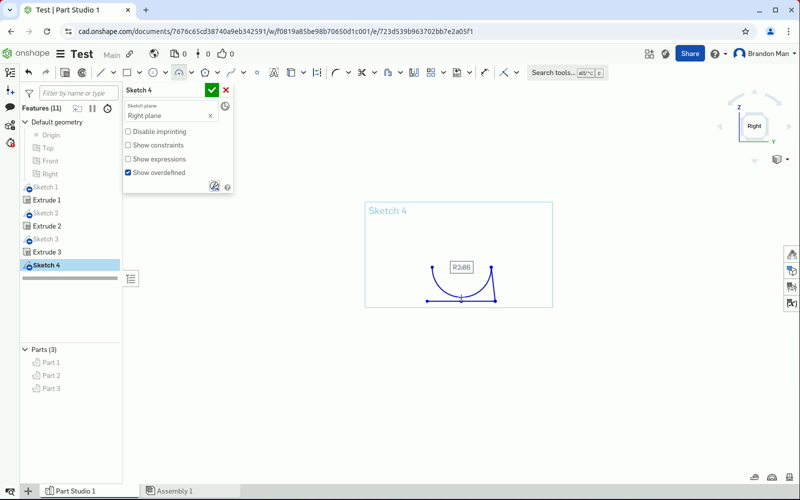
scroll(-6)
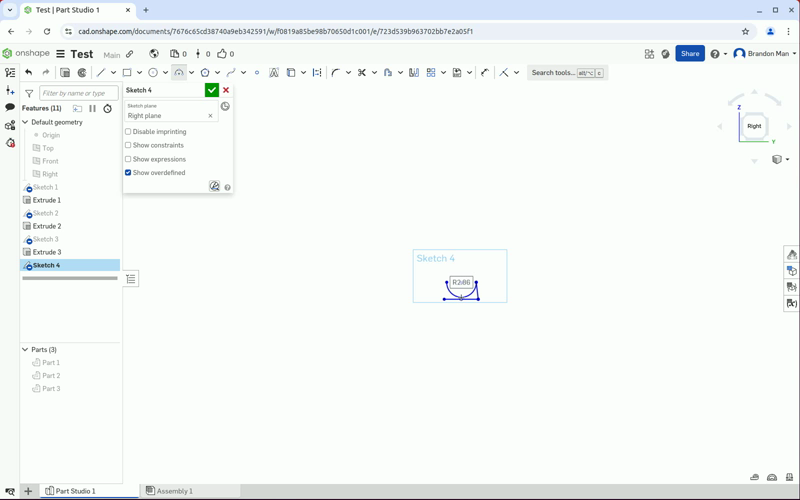
key_up(shift)
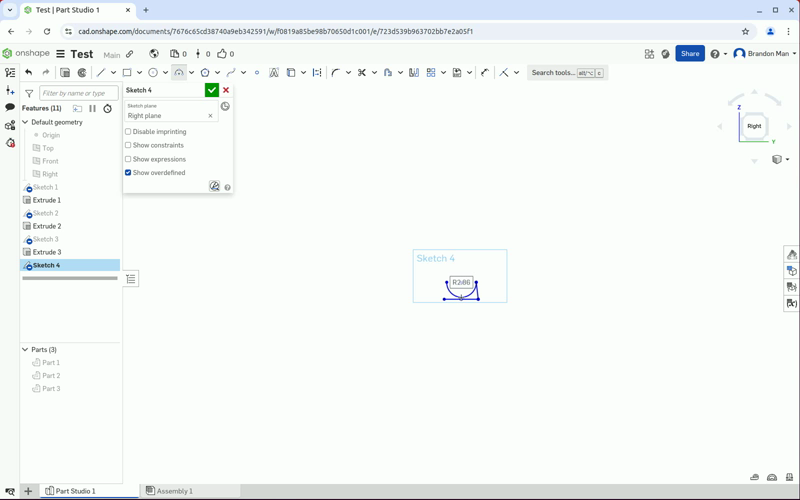
key(esc)
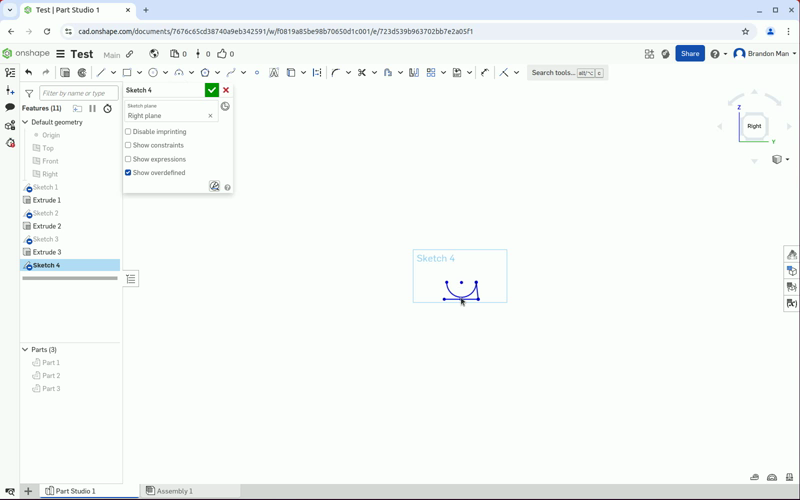
key(l)
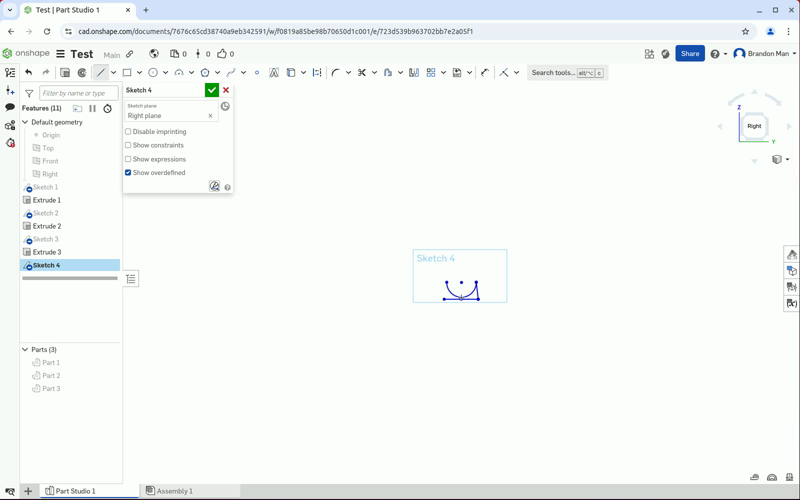
mouse_move(446, 282)
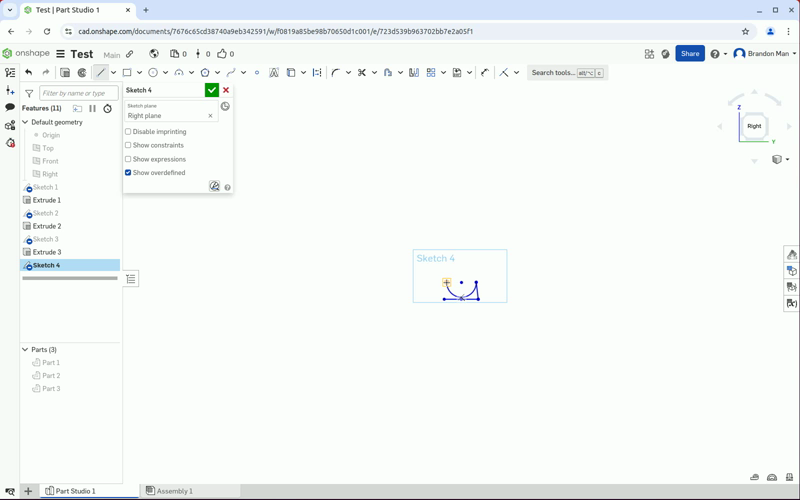
click(446, 282)
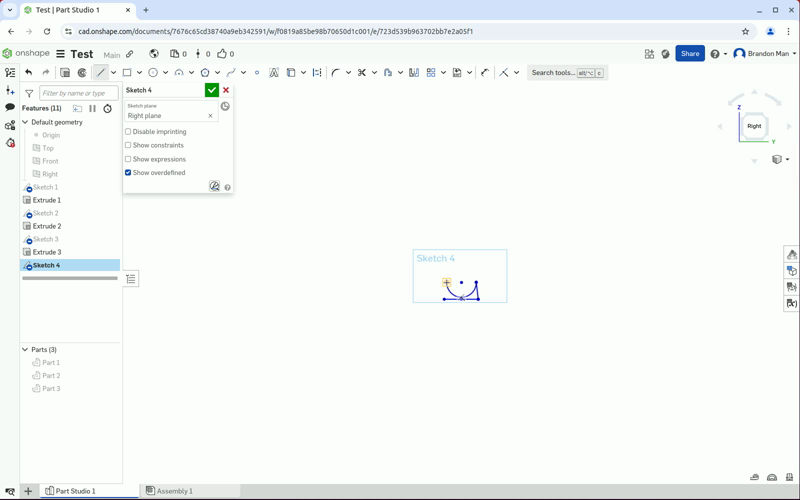
mouse_move(476, 282)
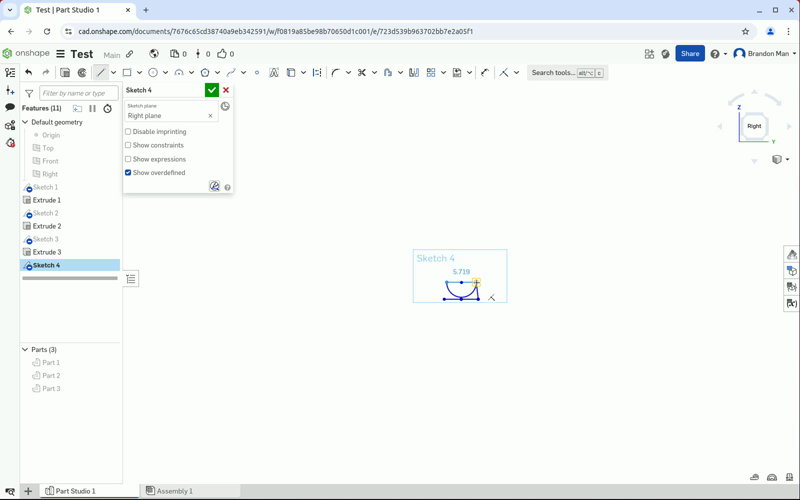
key_down(shift)
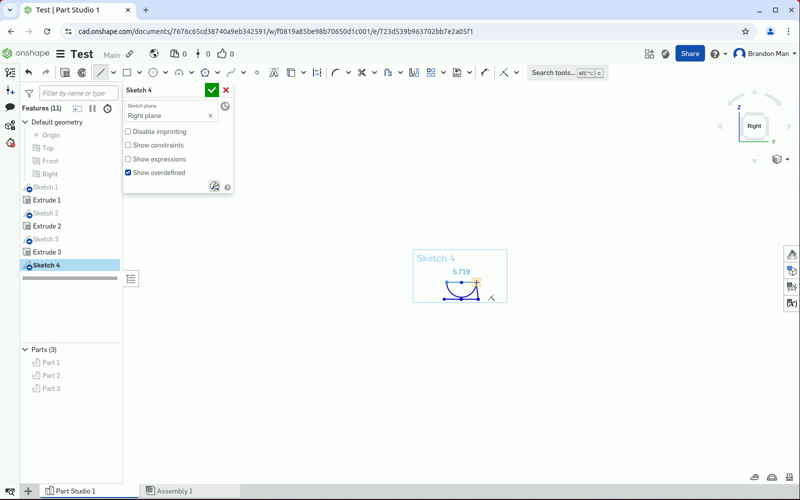
mouse_move(444, 299)
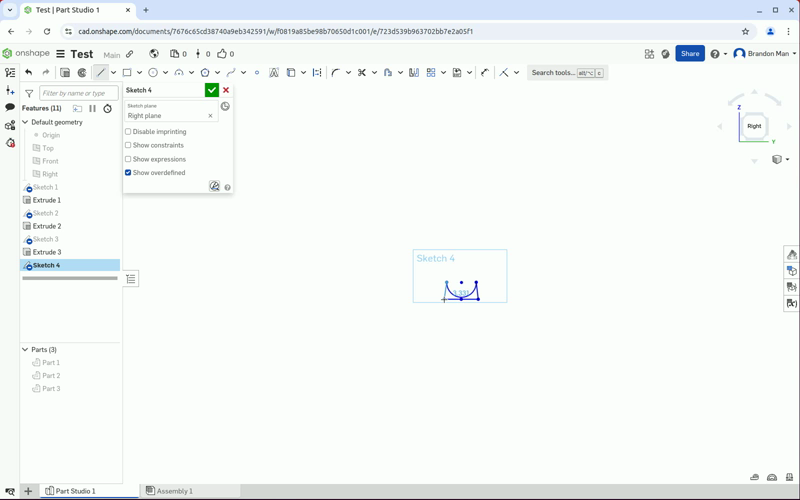
key_up(shift)
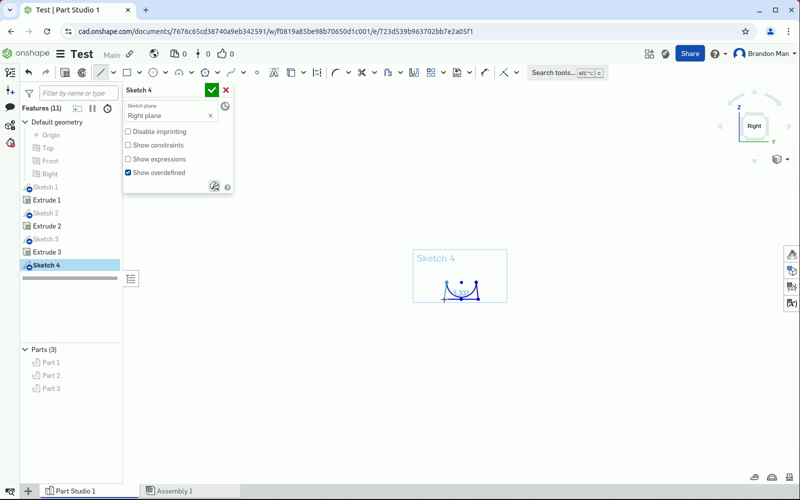
click(444, 299)
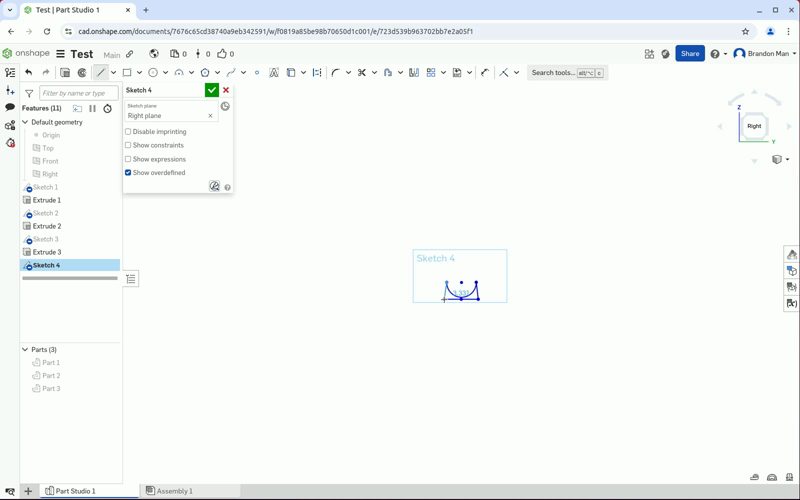
key(esc)
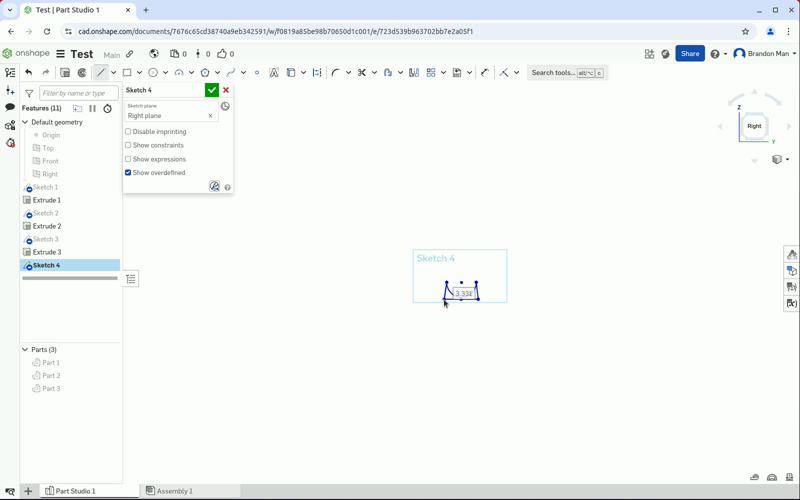
mouse_move(470, 290)
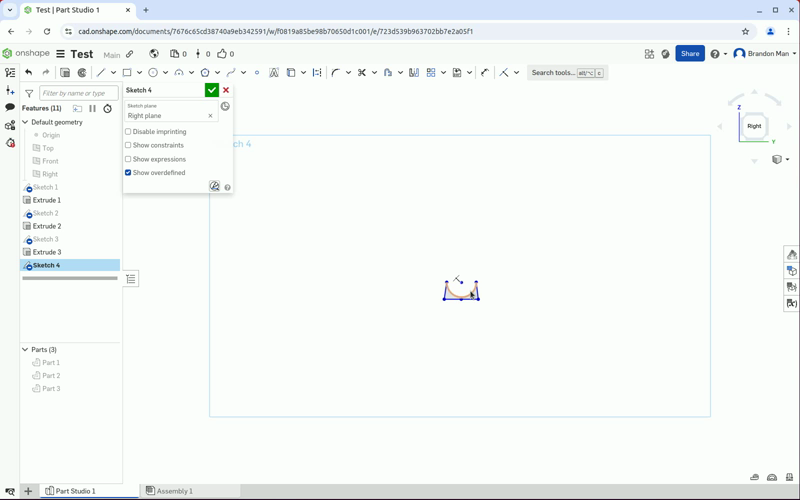
scroll(6)
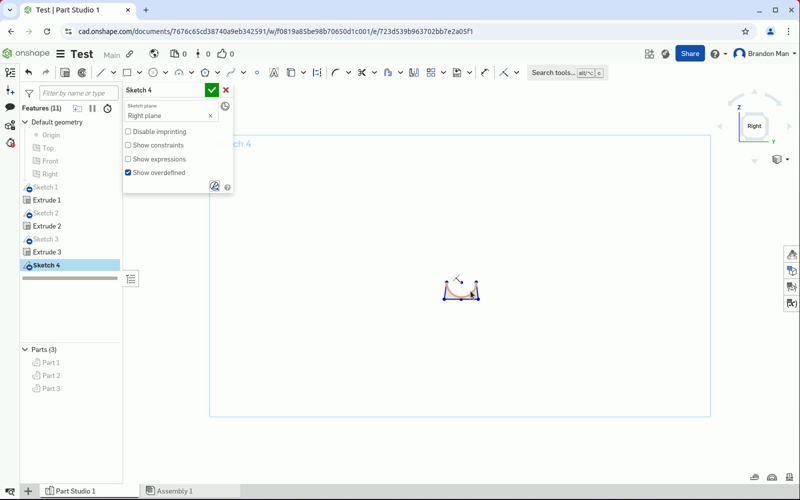
scroll(6)
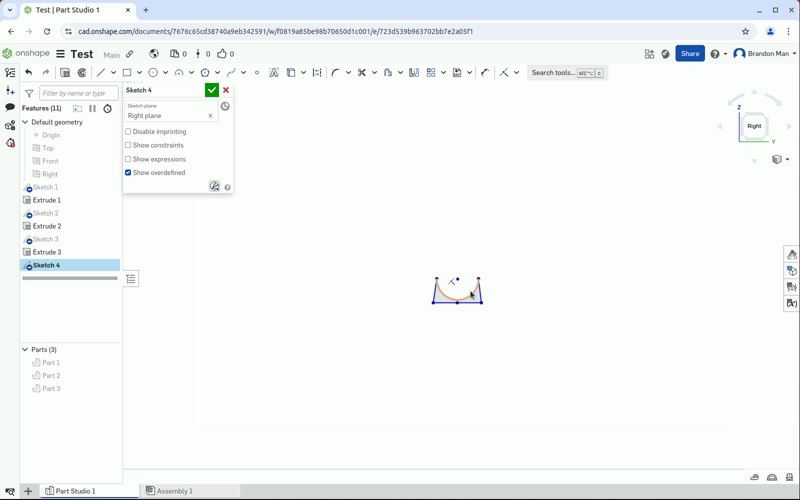
scroll(6)
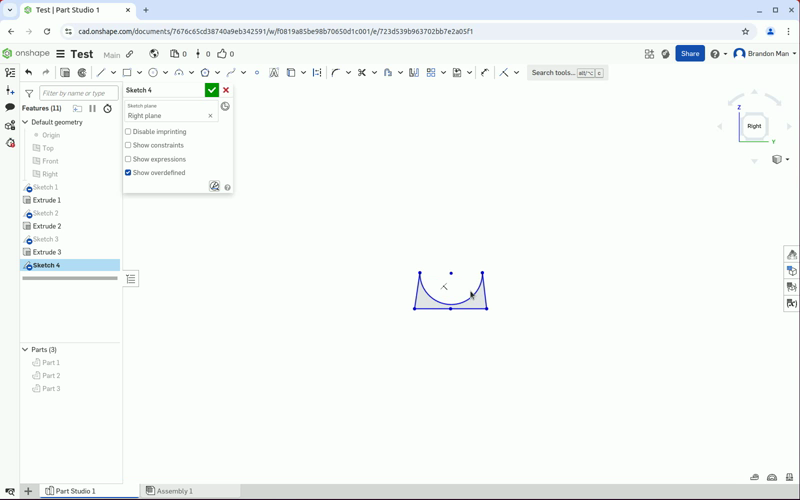
scroll(6)
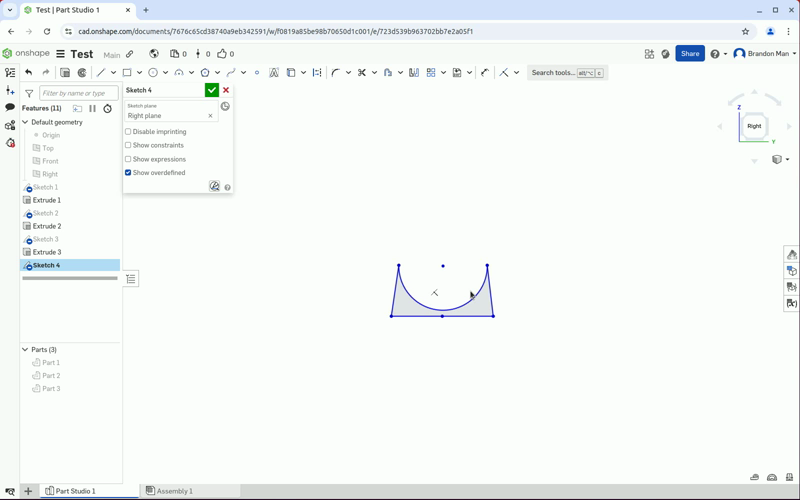
scroll(6)
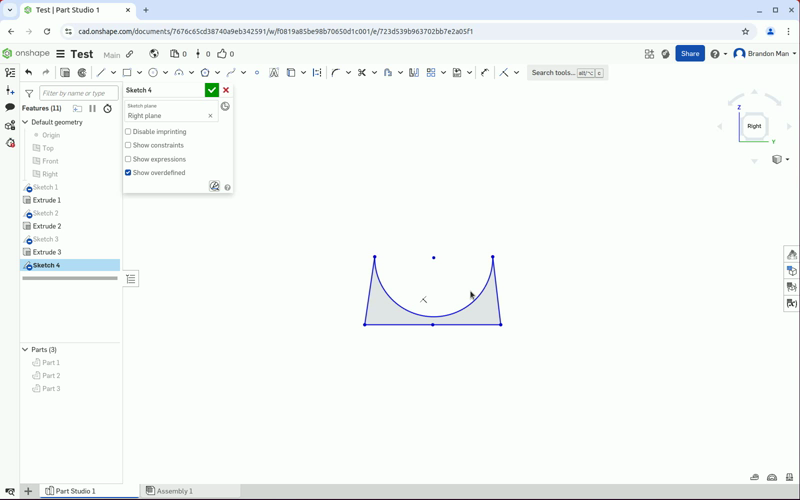
scroll(6)
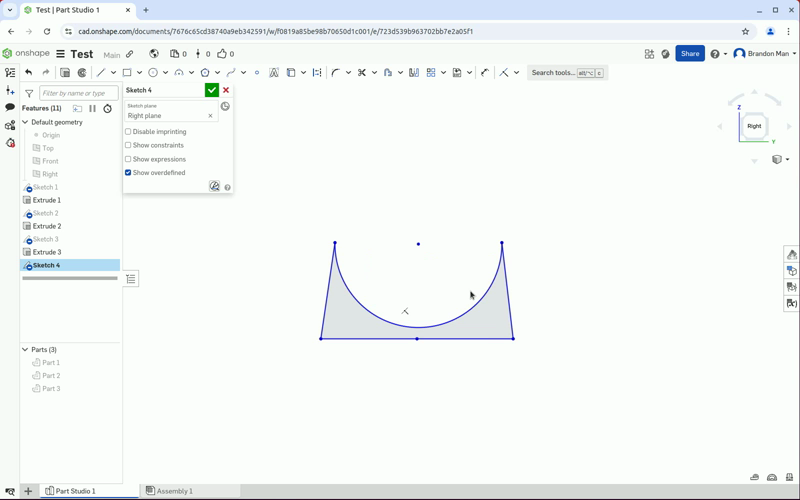
scroll(6)
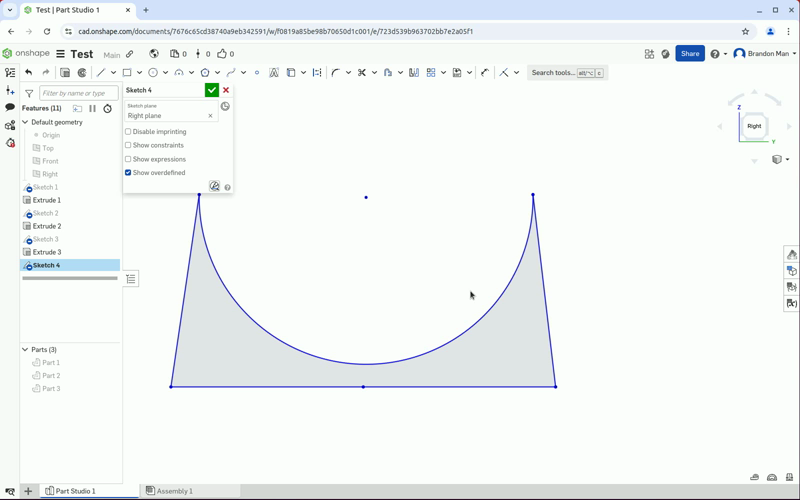
click(470, 290)
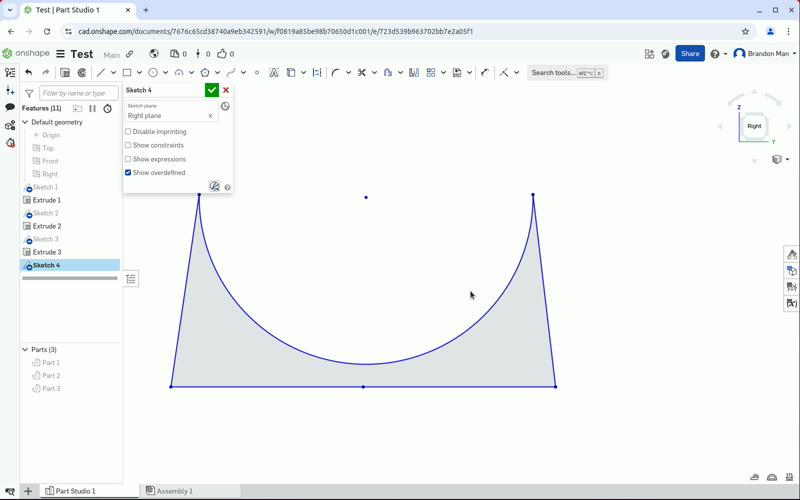
scroll(-6)
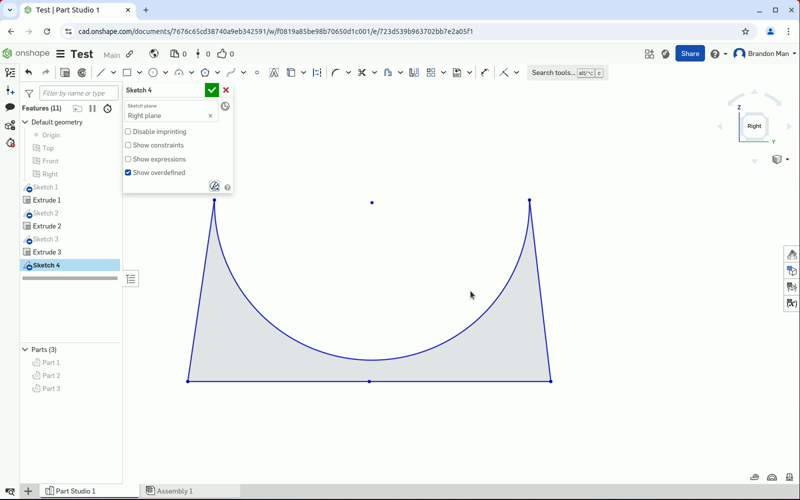
scroll(-6)
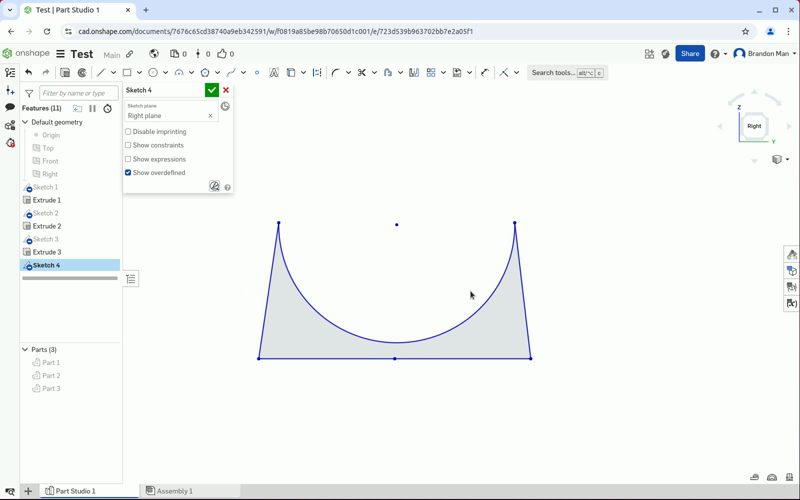
scroll(-6)
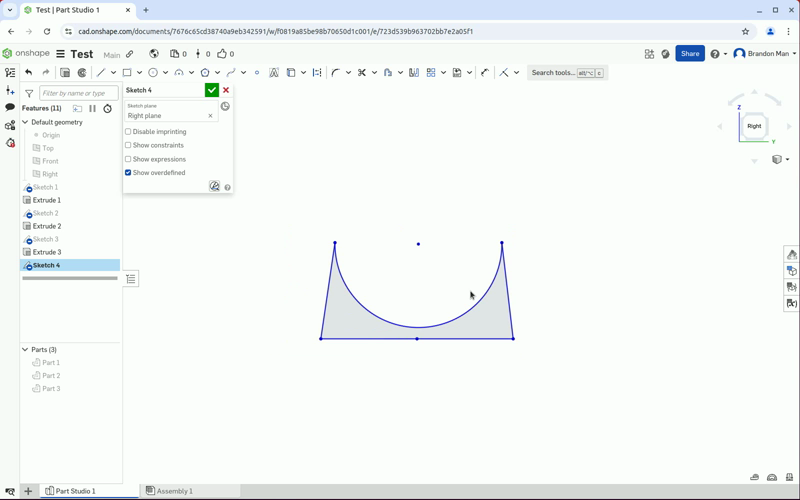
scroll(-6)
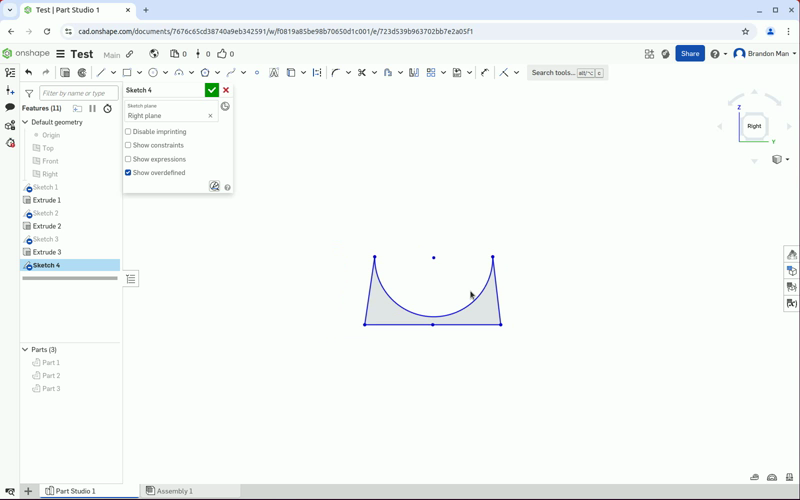
scroll(-6)
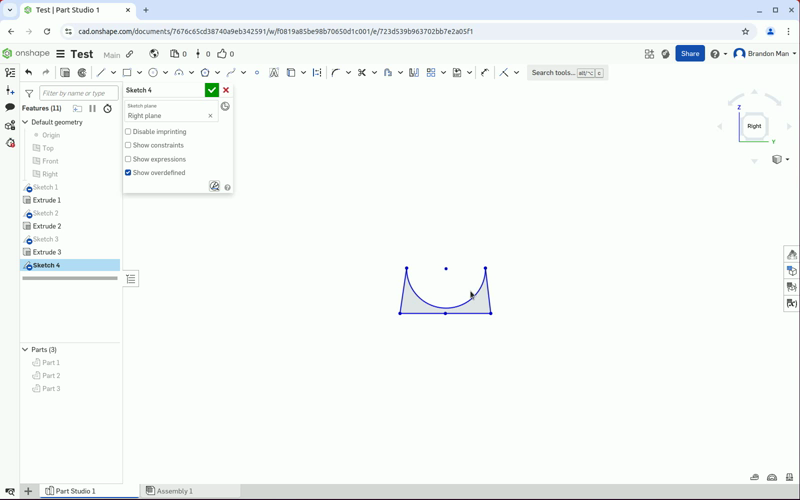
scroll(-6)
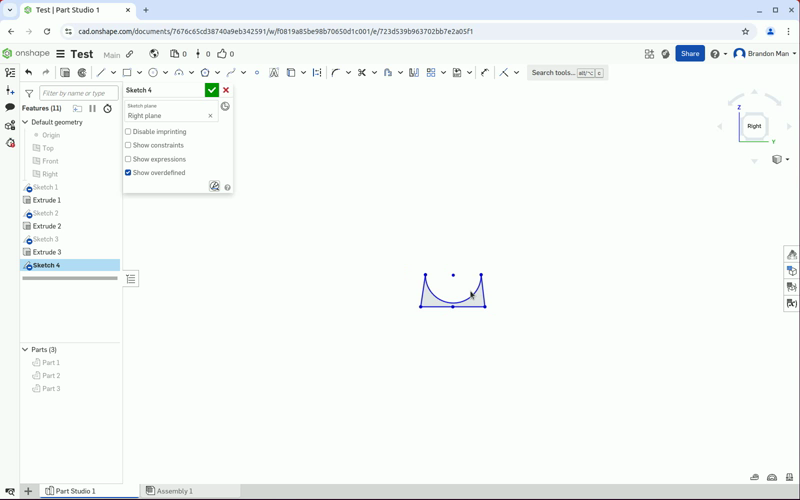
scroll(-6)
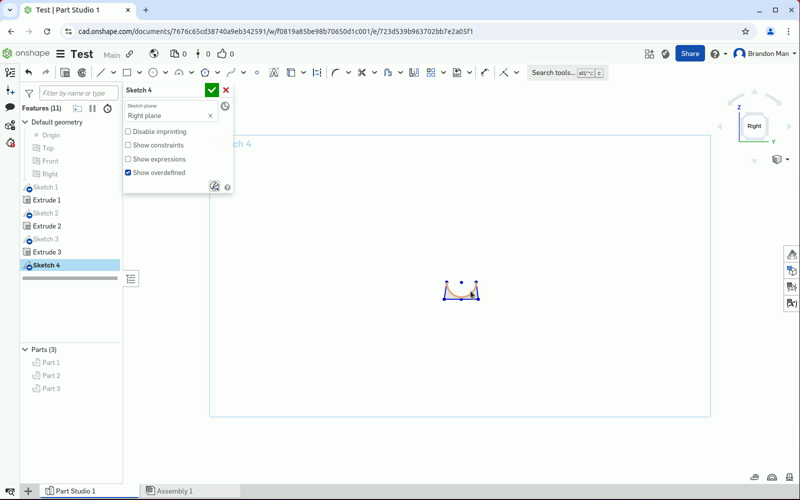
mouse_move(73, 352)
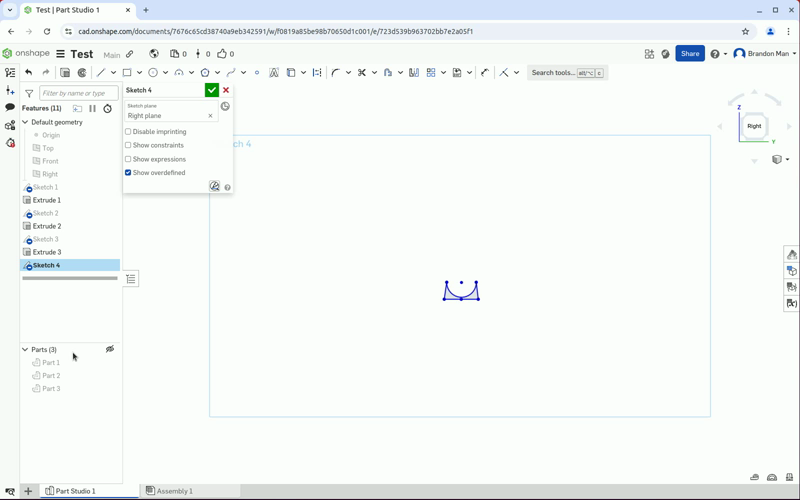
key(shift+y)
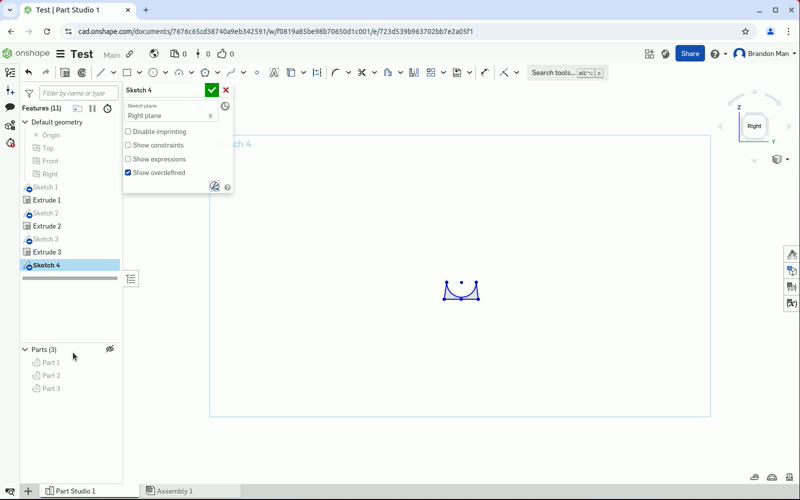
key(shift+e)
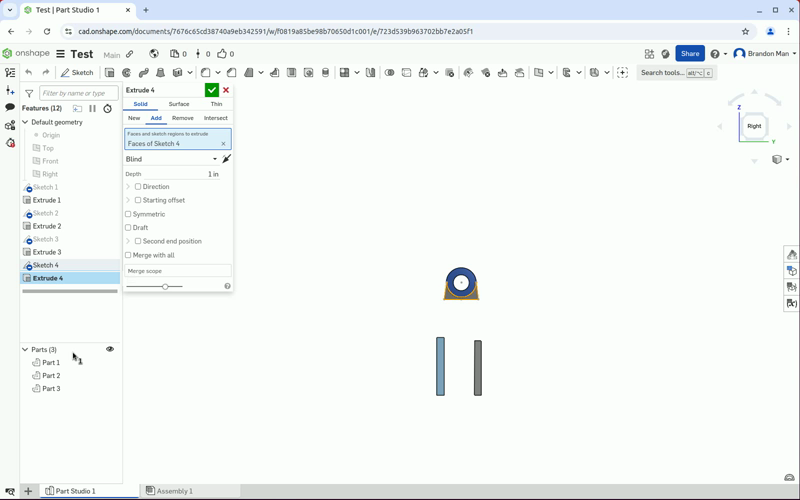
mouse_move(143, 106)
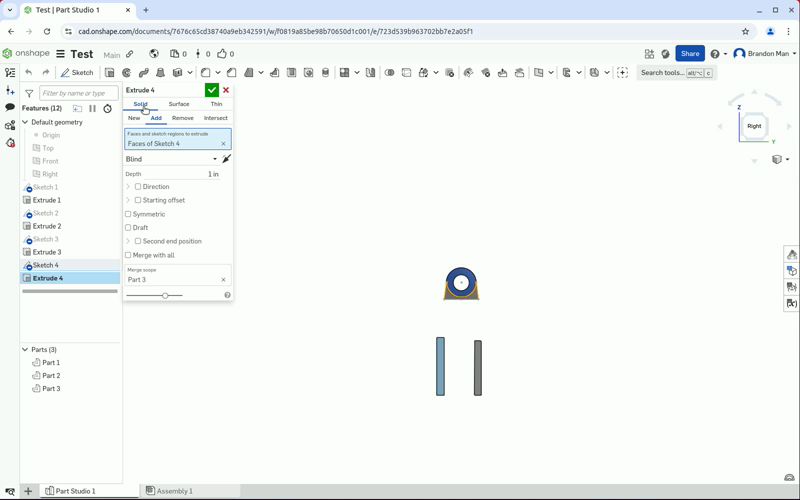
click(143, 106)
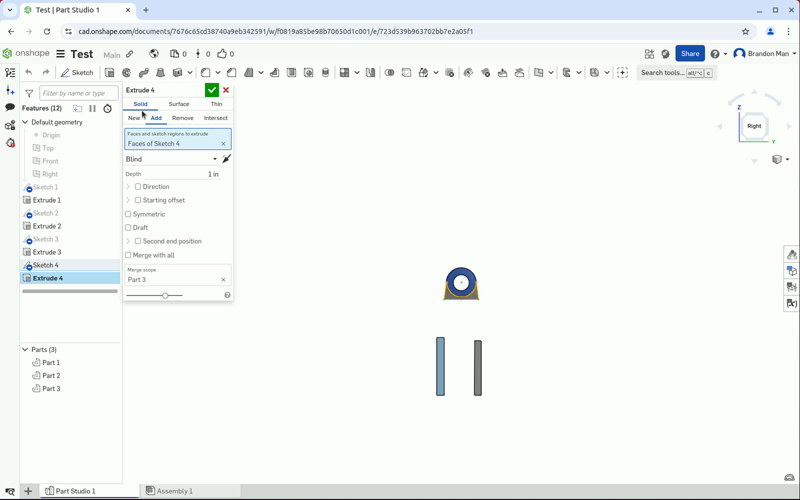
mouse_move(137, 120)
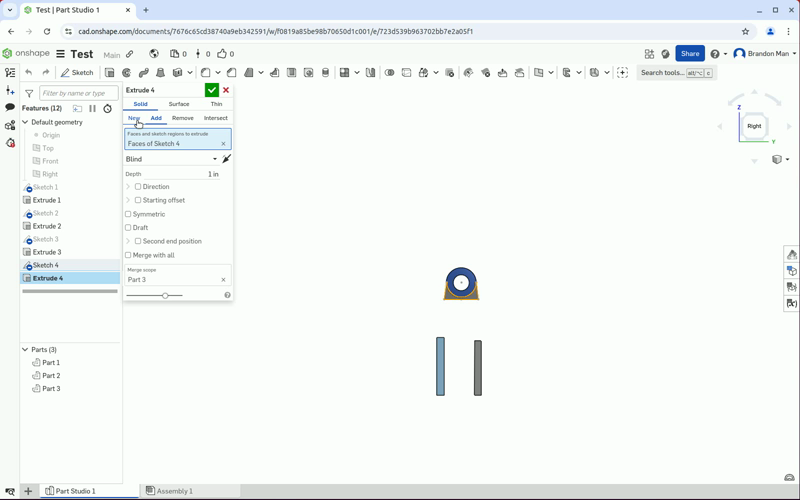
click(137, 120)
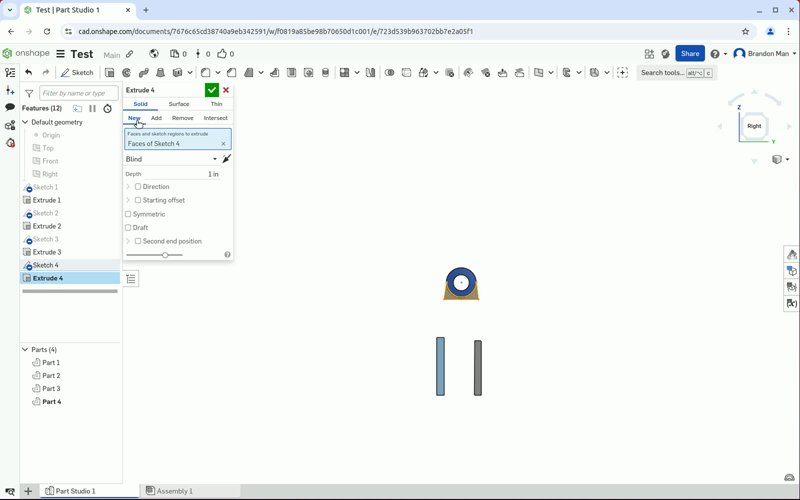
key(tab, 4)
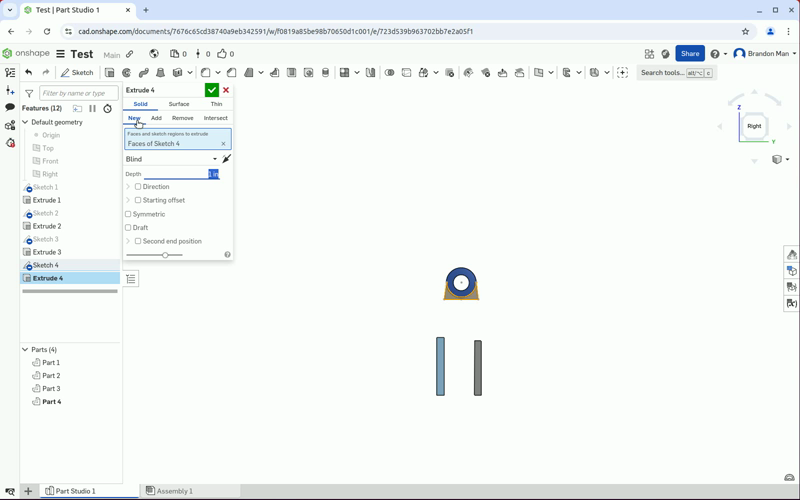
text(5.296)
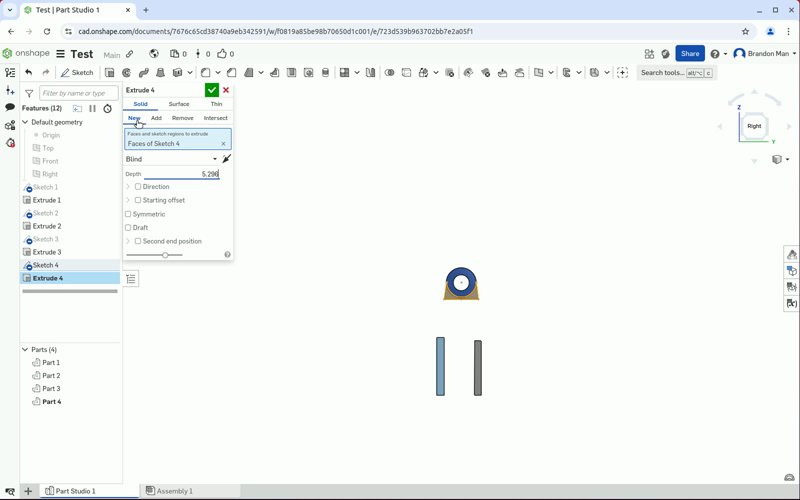
key(tab, 3)
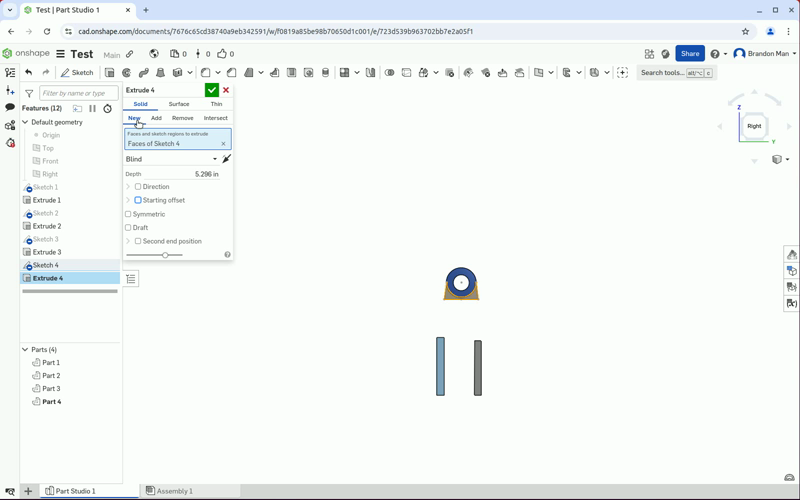
key(tab, 2)
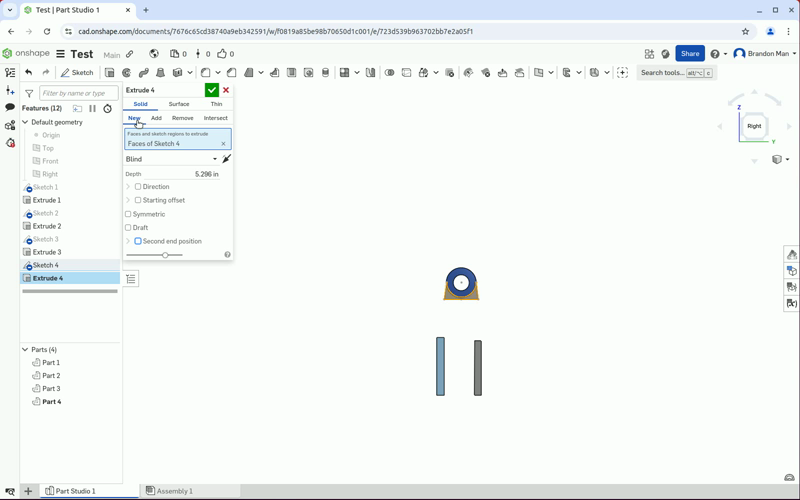
key(space)
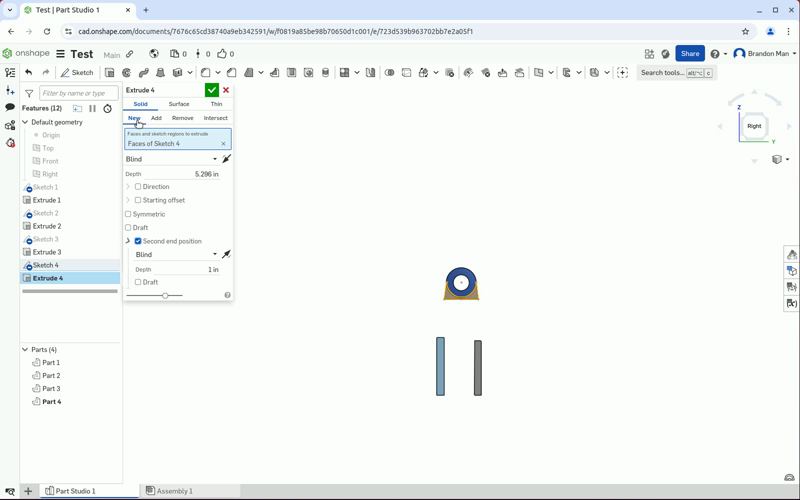
key(tab, 3)
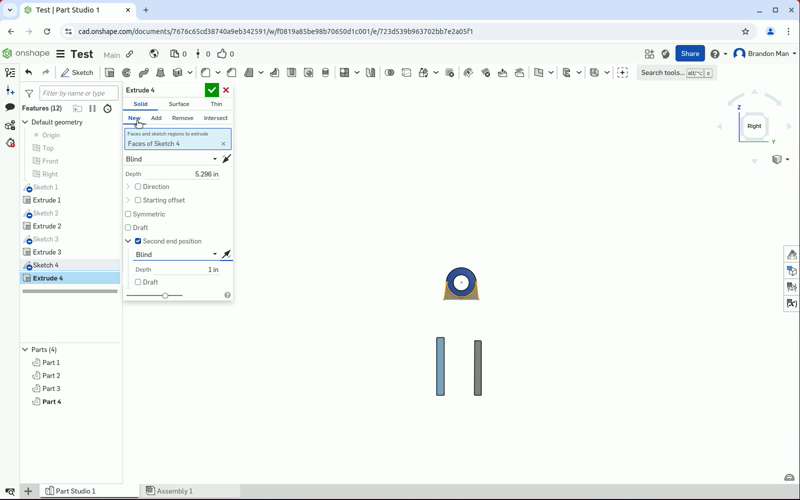
text(5.296)
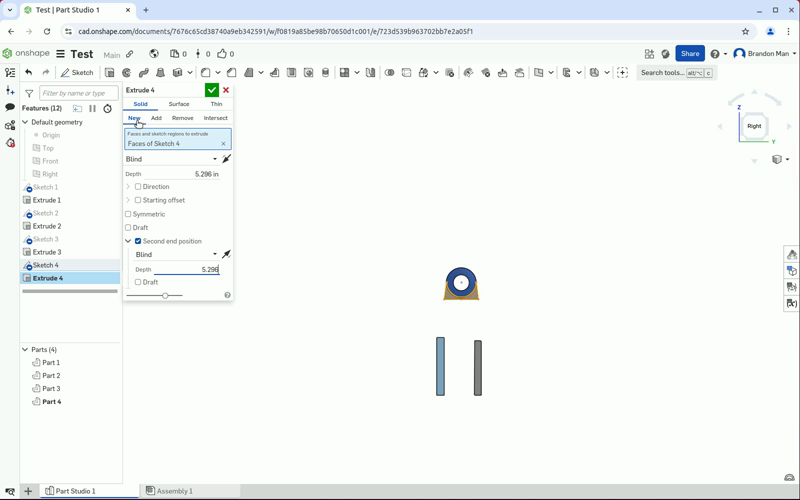
key(enter)
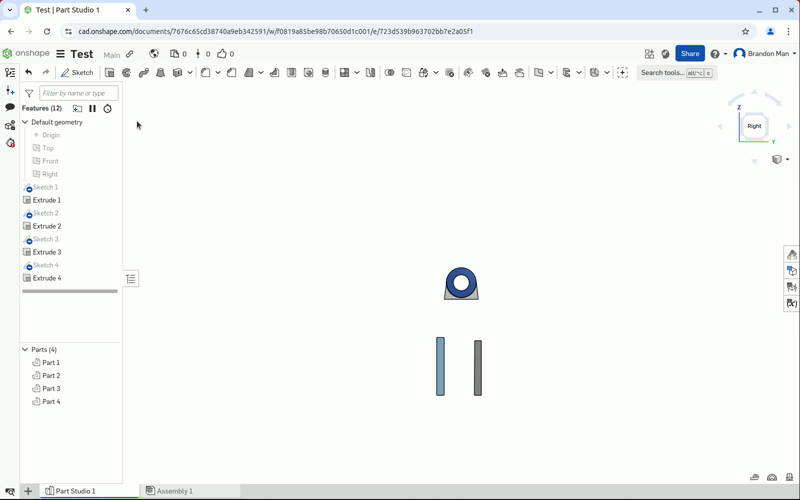
key(shift+h)
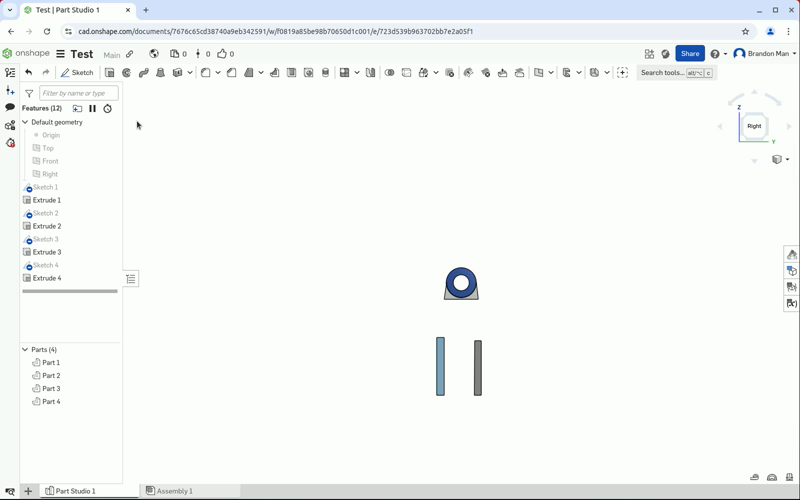
key(shift+h)
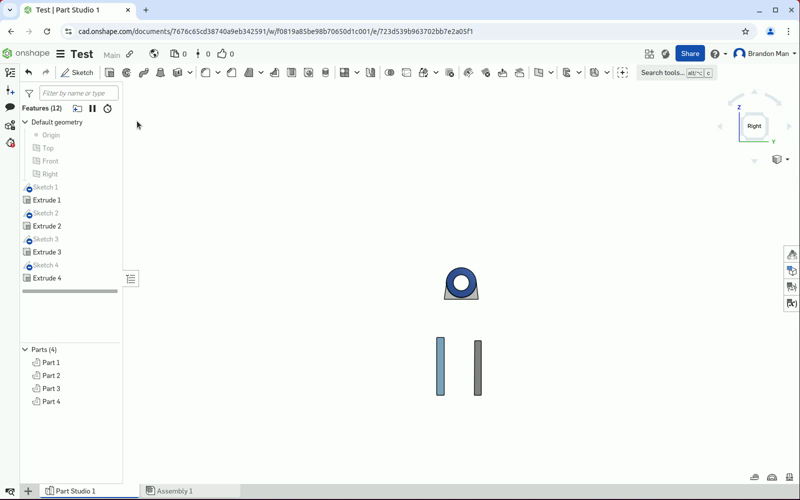
mouse_move(73, 189)
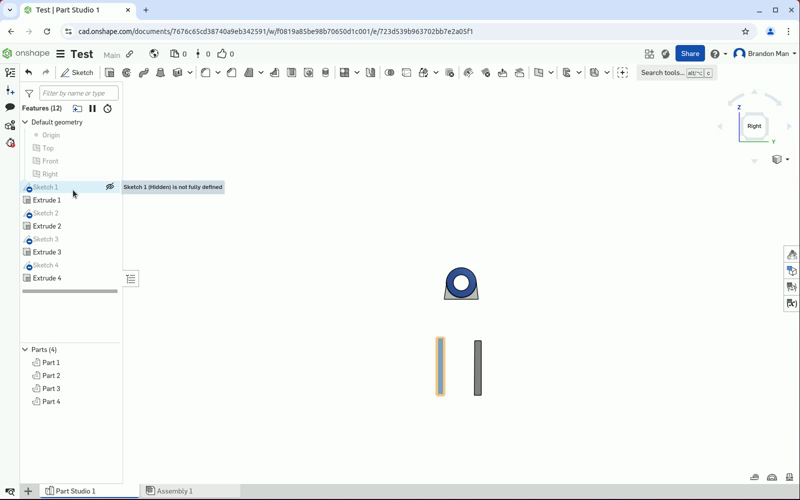
click(73, 189)
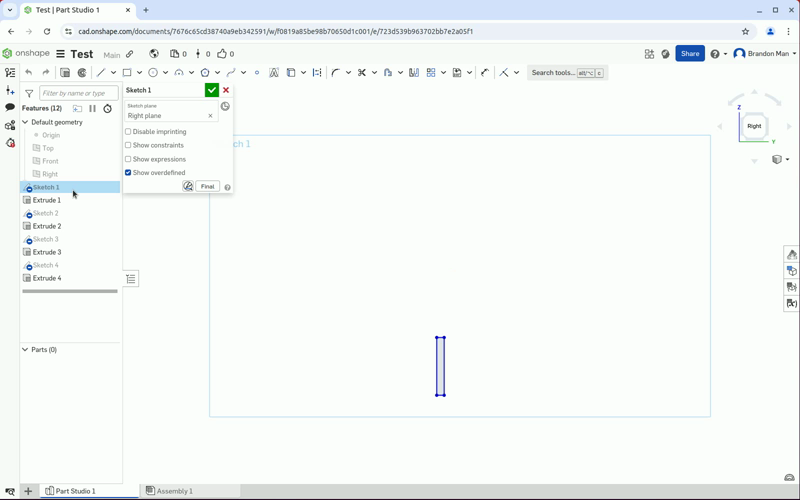
mouse_move(229, 92)
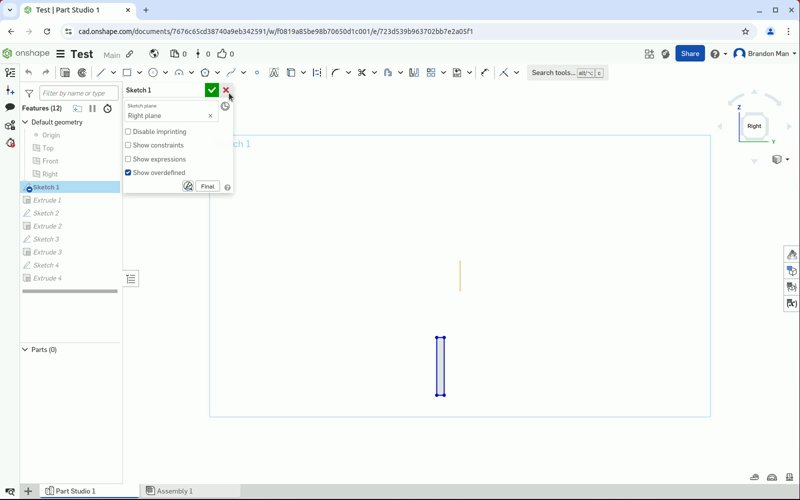
click(229, 92)
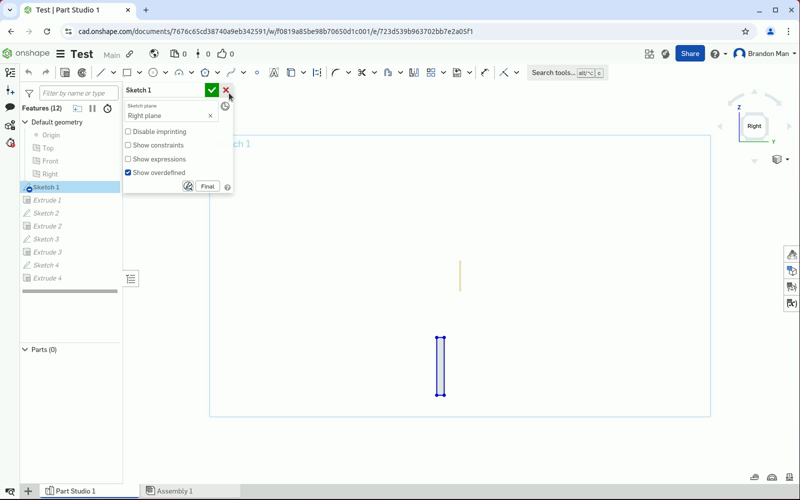
key(shift+s)
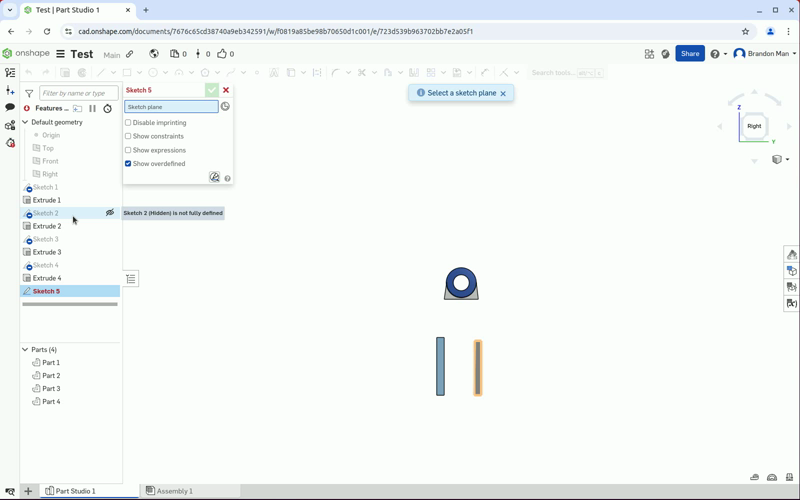
scroll(3)
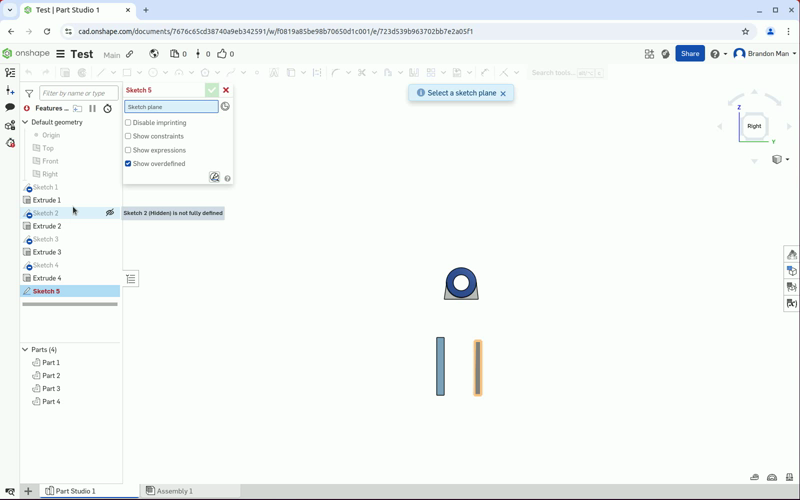
mouse_move(73, 176)
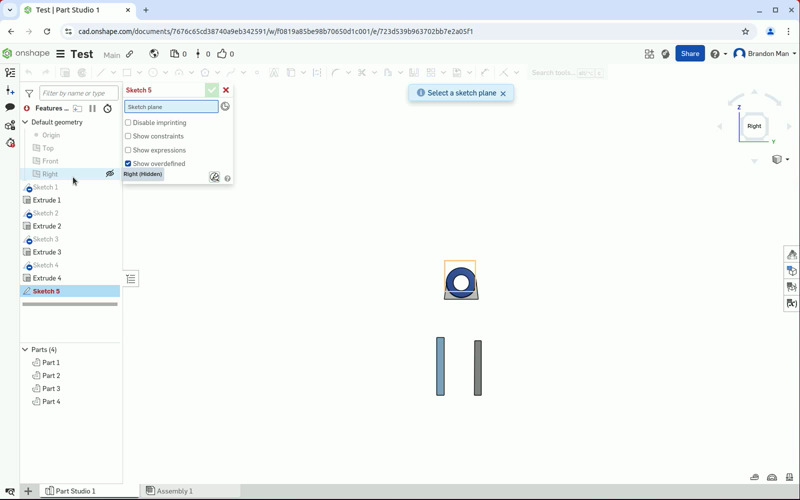
click(73, 176)
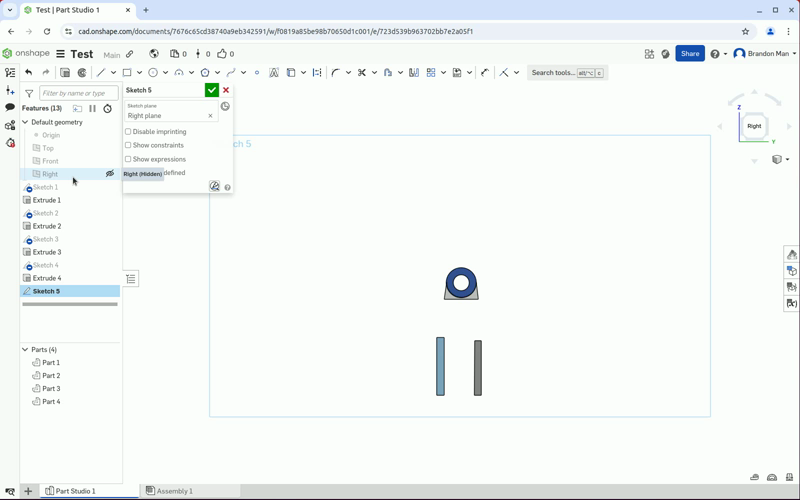
mouse_move(73, 352)
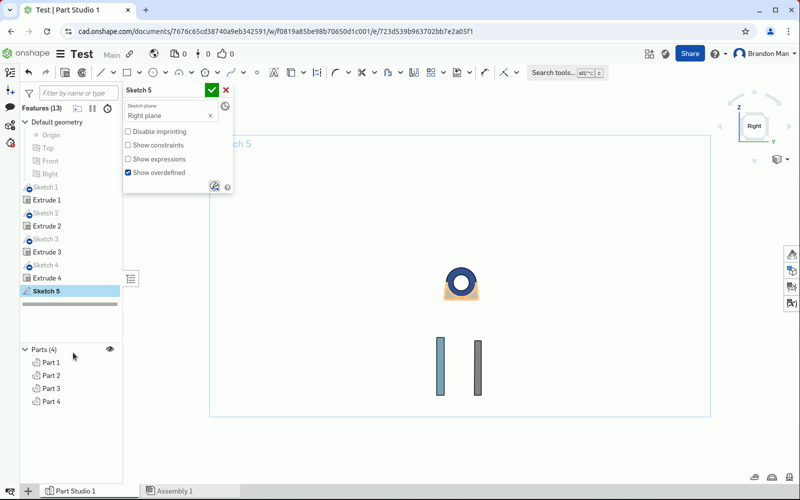
key(y)
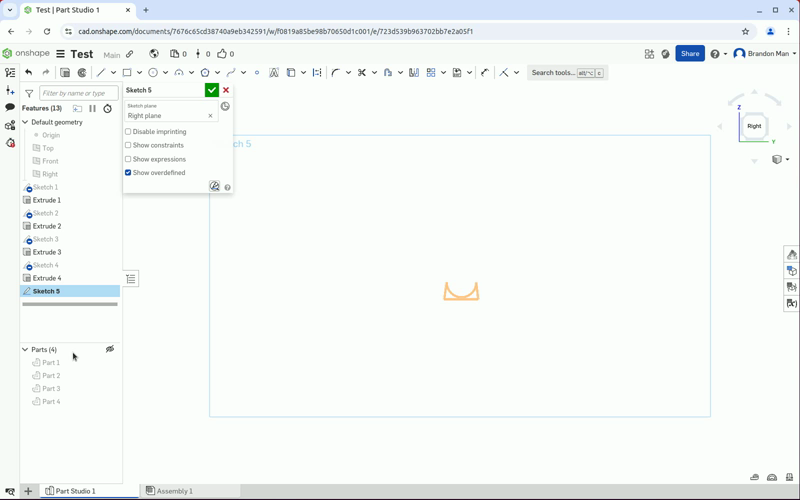
key(l)
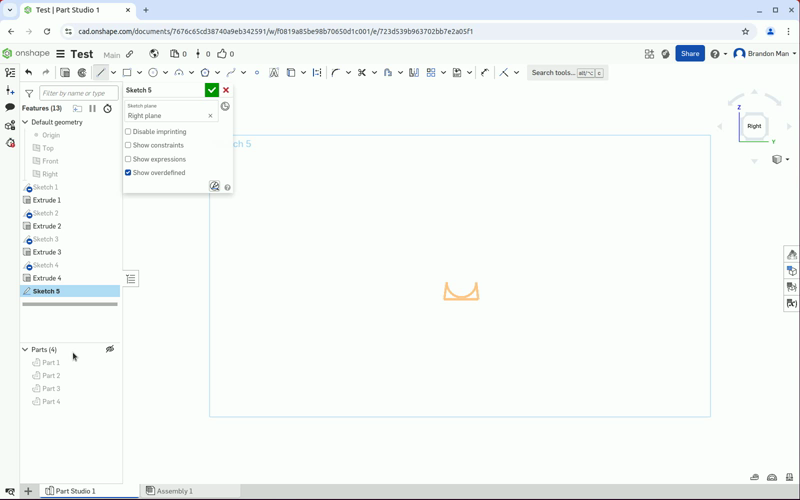
key_down(shift)
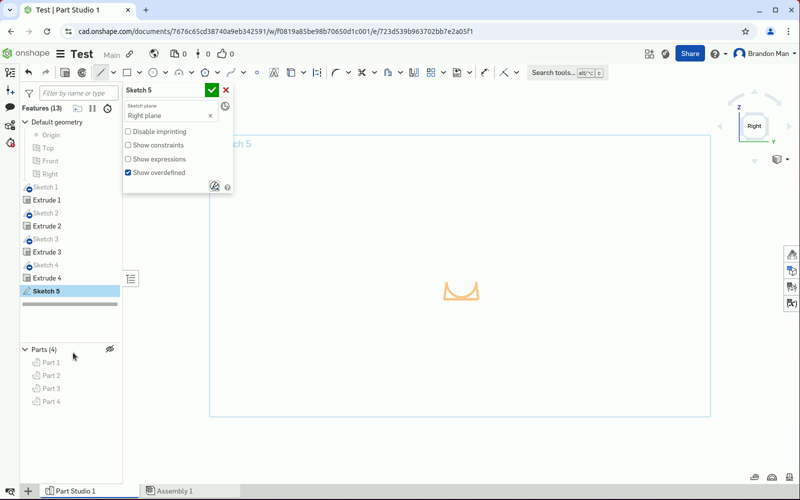
mouse_move(439, 335)
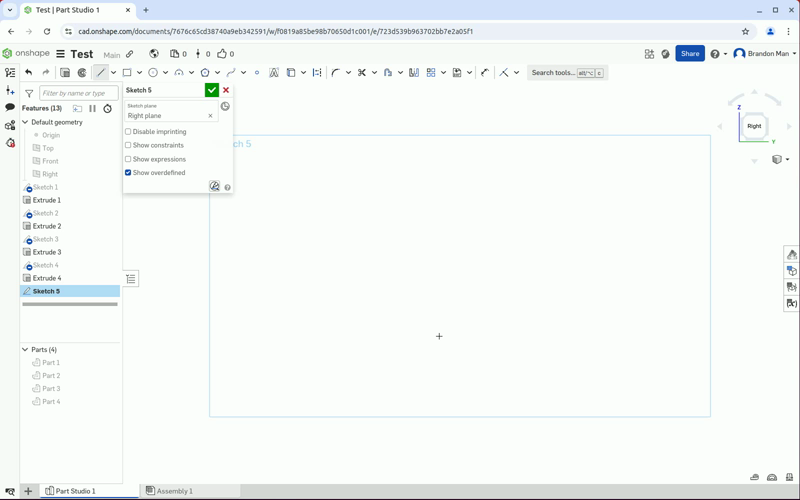
click(439, 335)
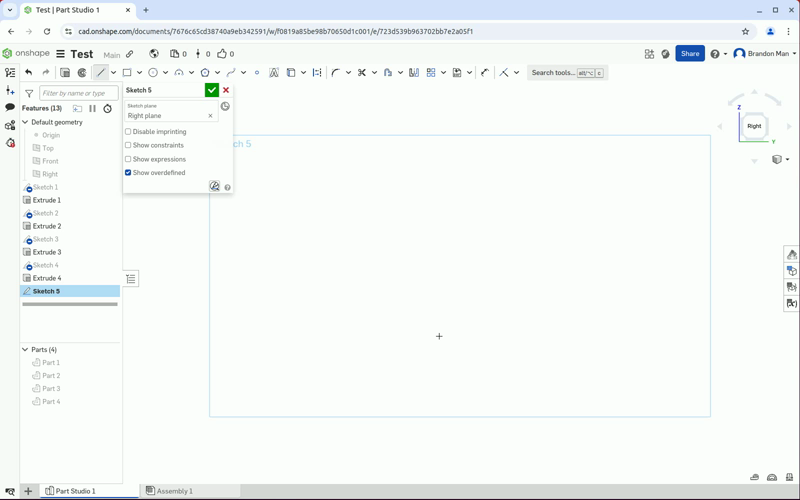
key_up(shift)
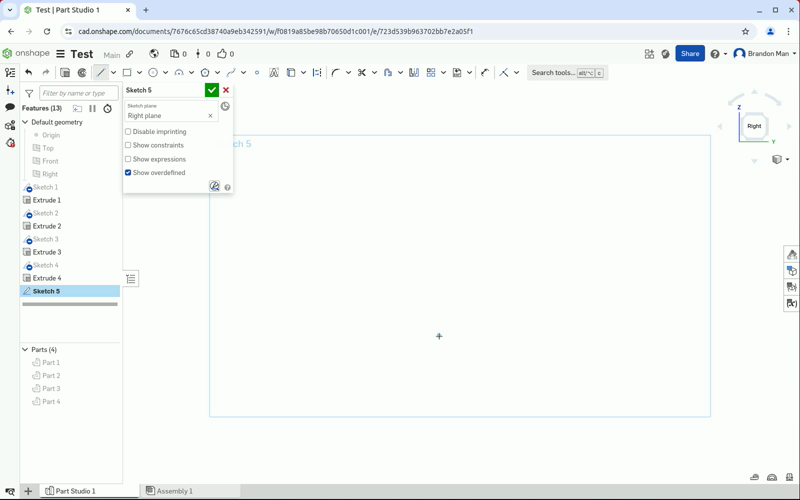
key_down(shift)
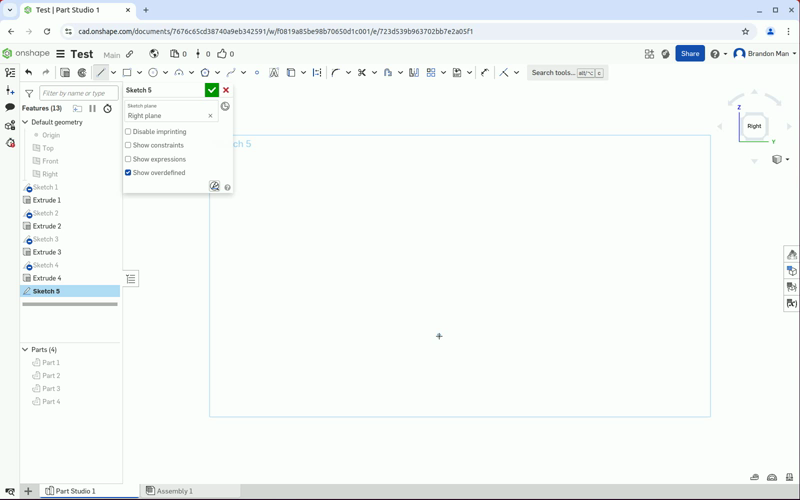
mouse_move(469, 335)
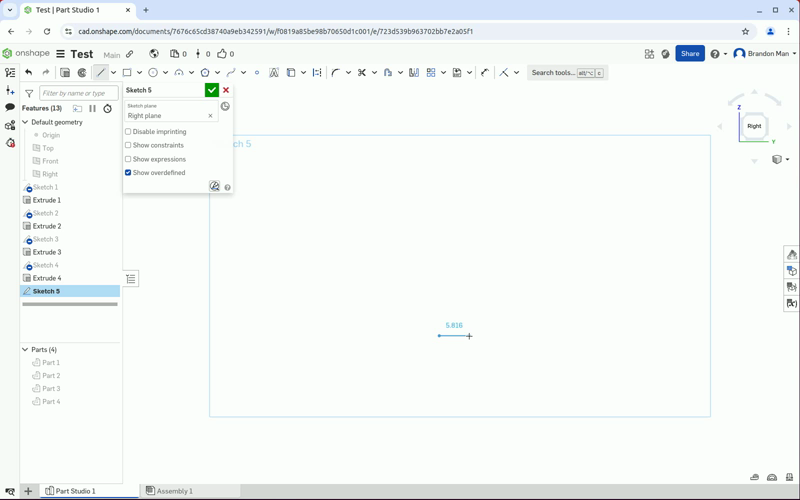
mouse_move(481, 335)
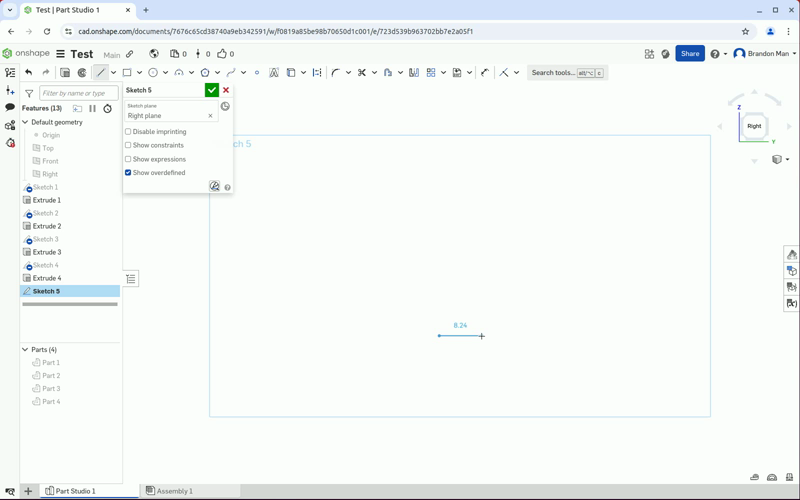
click(481, 335)
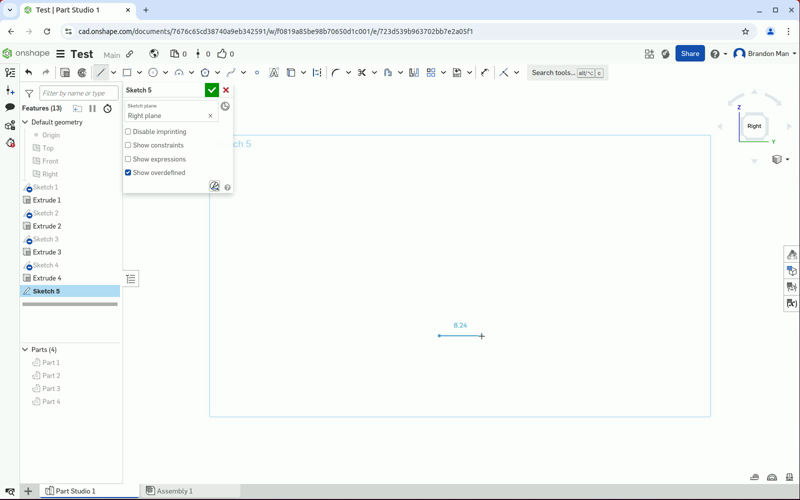
key_up(shift)
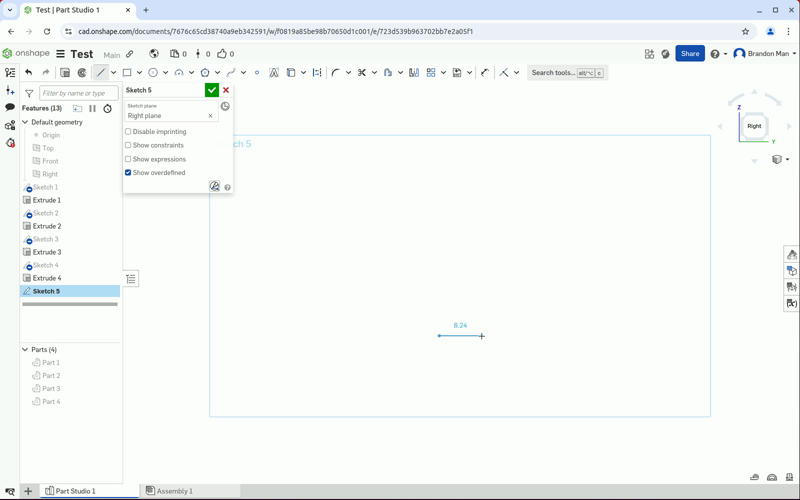
key_down(shift)
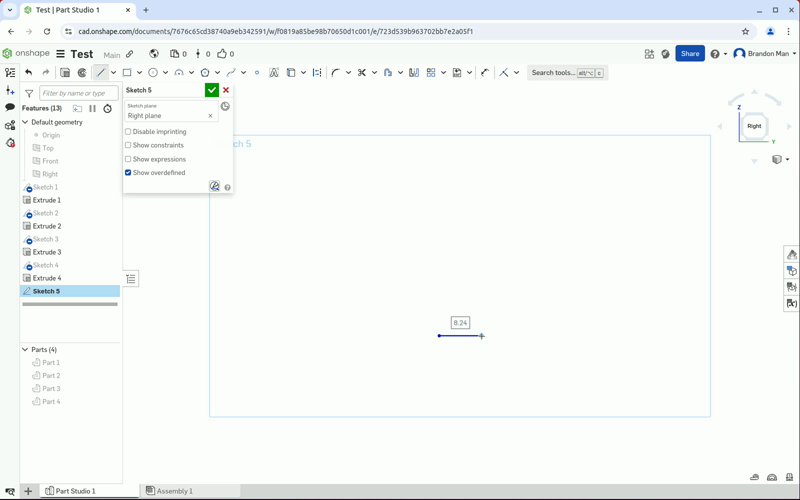
mouse_move(511, 335)
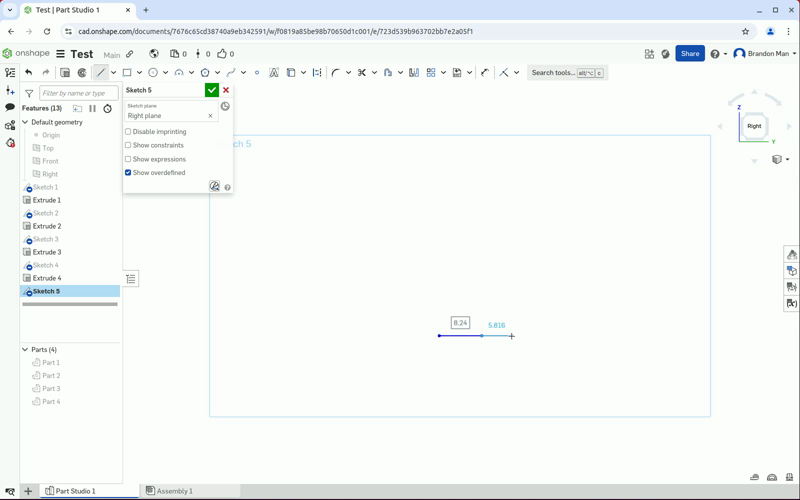
mouse_move(477, 299)
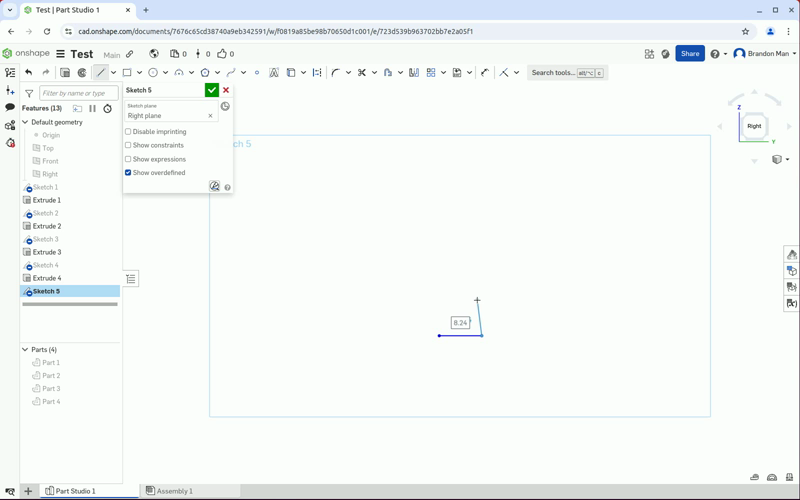
click(477, 299)
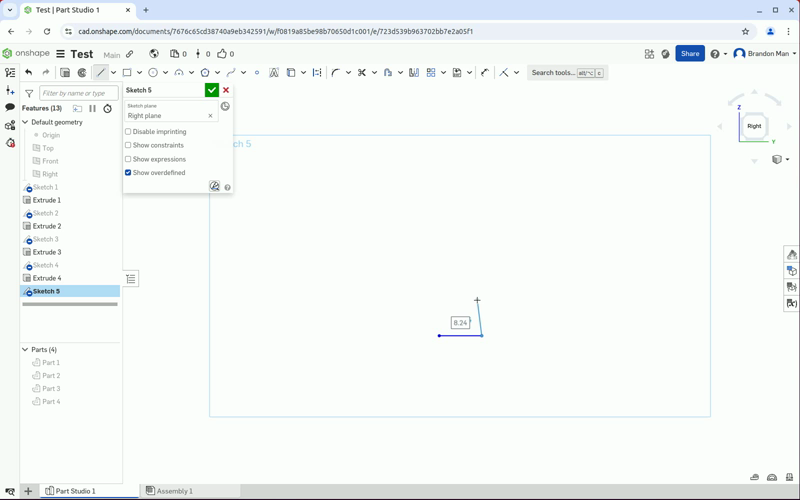
key_up(shift)
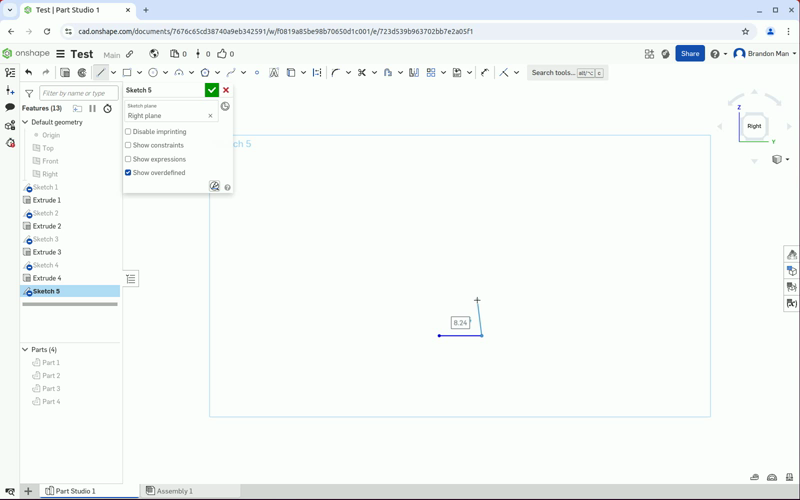
key_down(shift)
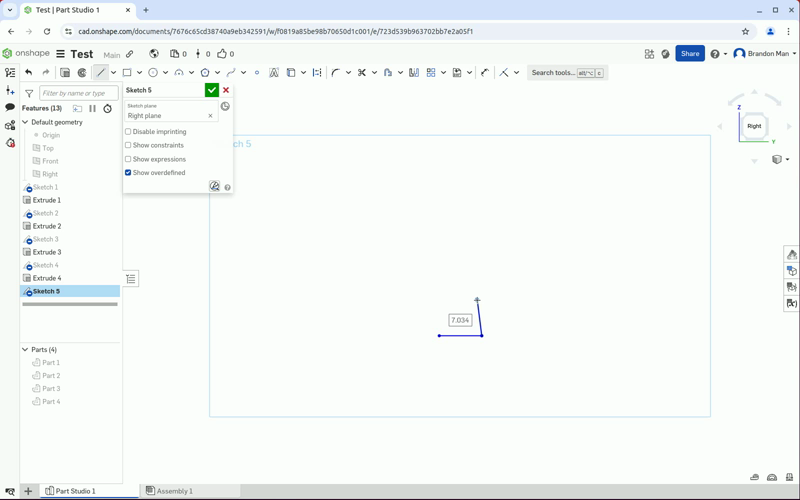
mouse_move(507, 299)
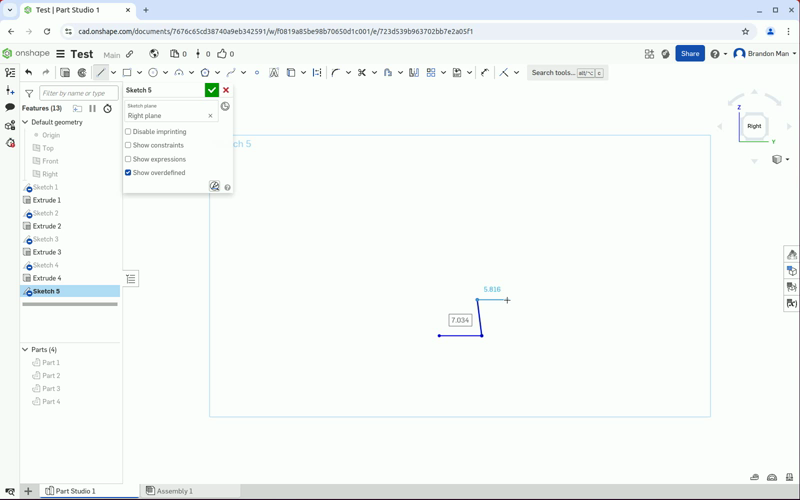
mouse_move(460, 299)
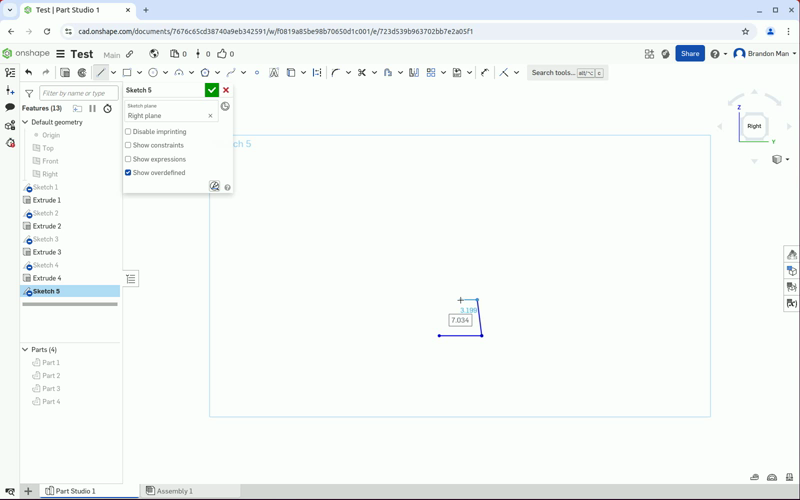
click(460, 299)
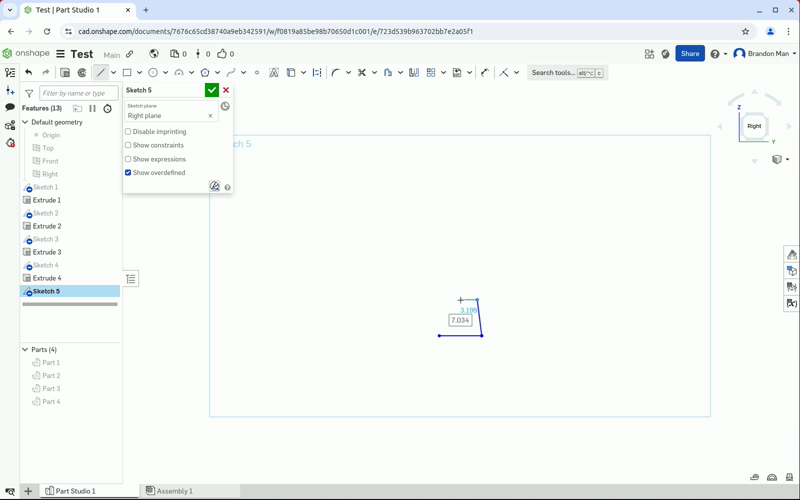
key_up(shift)
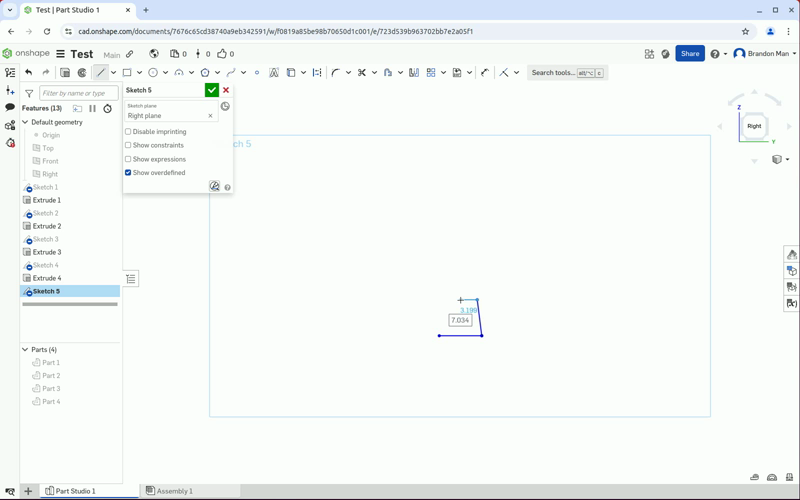
key_down(shift)
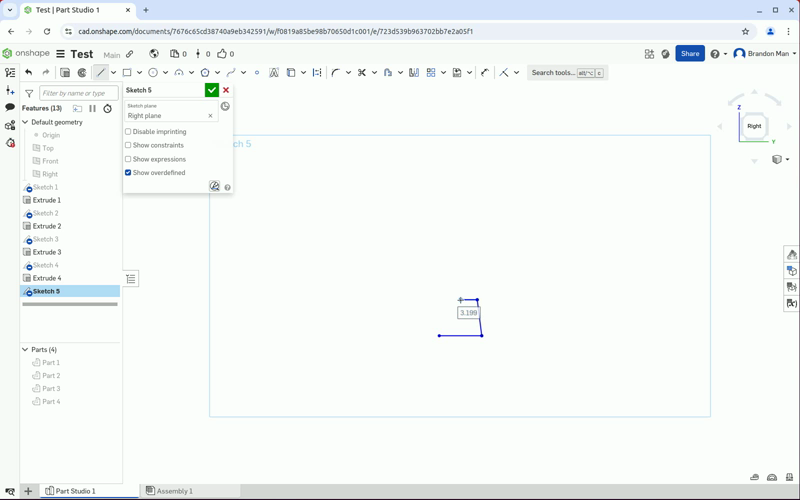
mouse_move(490, 299)
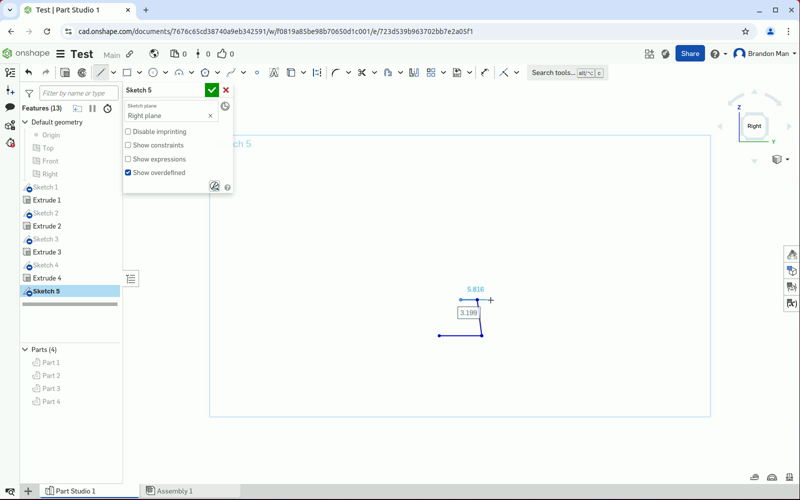
mouse_move(444, 299)
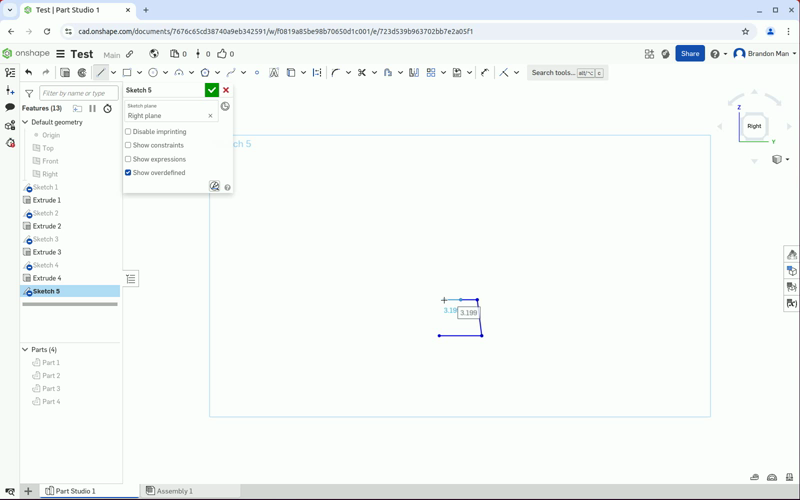
click(444, 299)
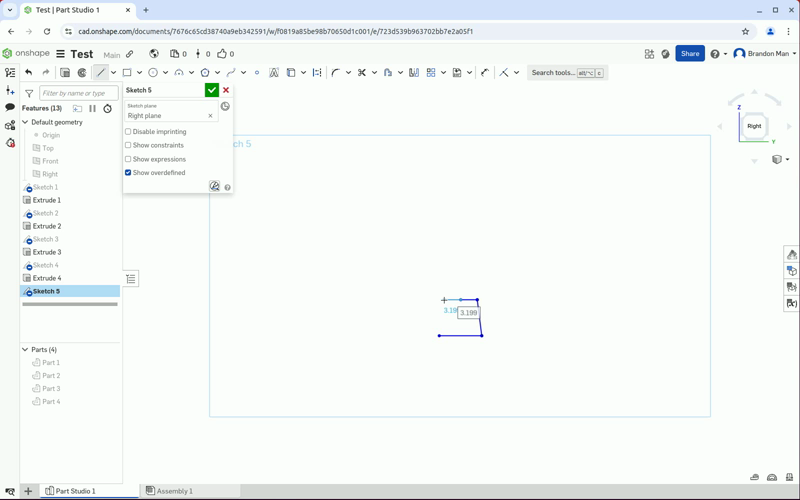
key_up(shift)
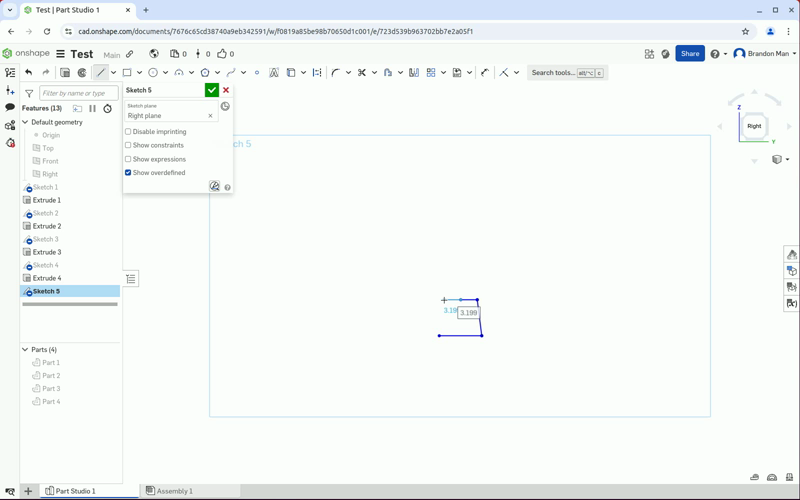
mouse_move(474, 299)
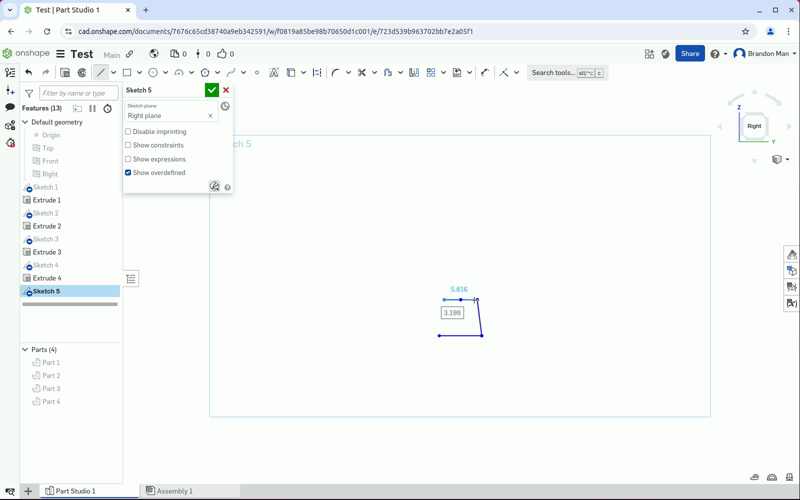
key_down(shift)
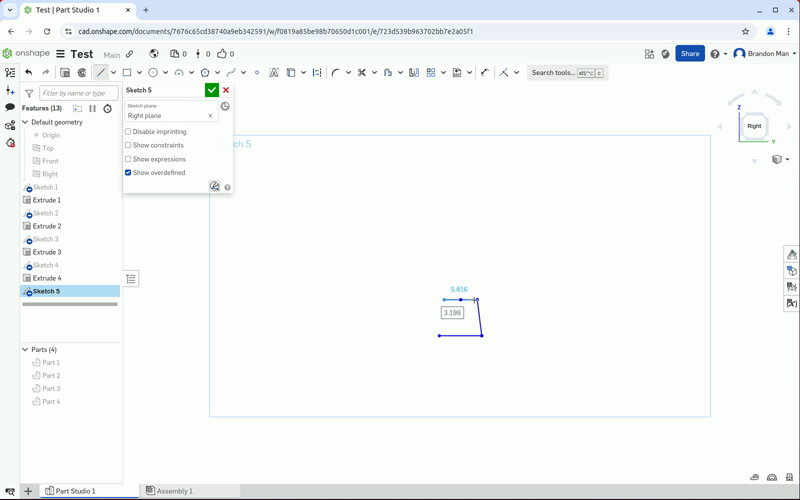
mouse_move(439, 335)
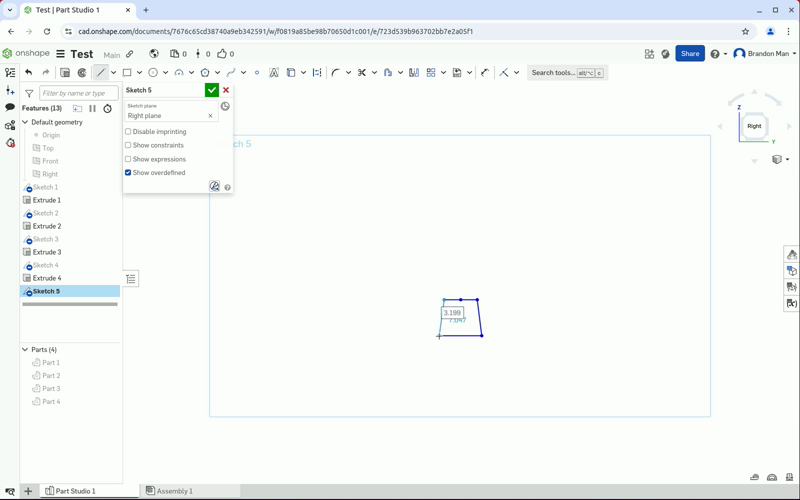
key_up(shift)
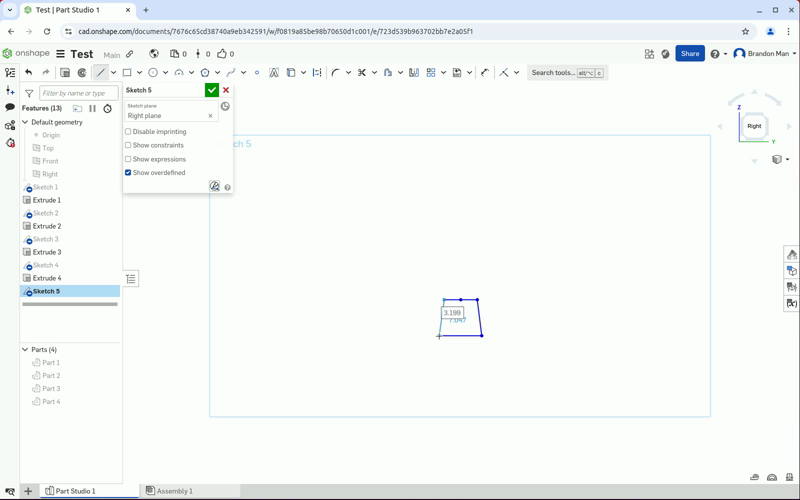
click(439, 335)
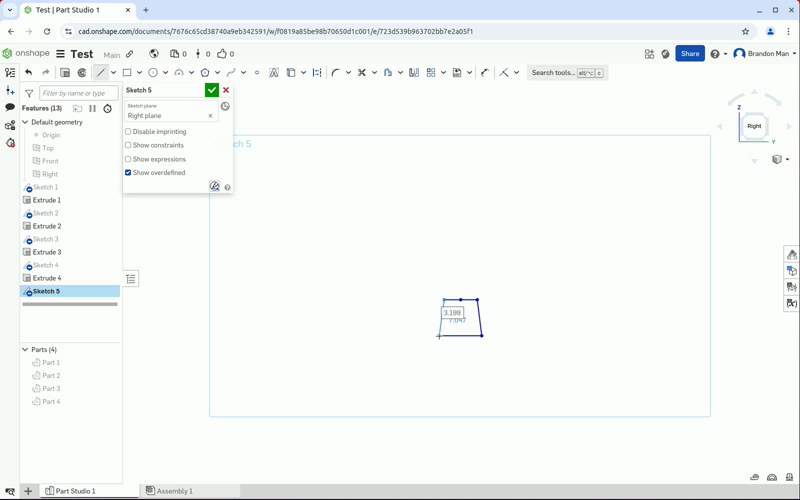
key(esc)
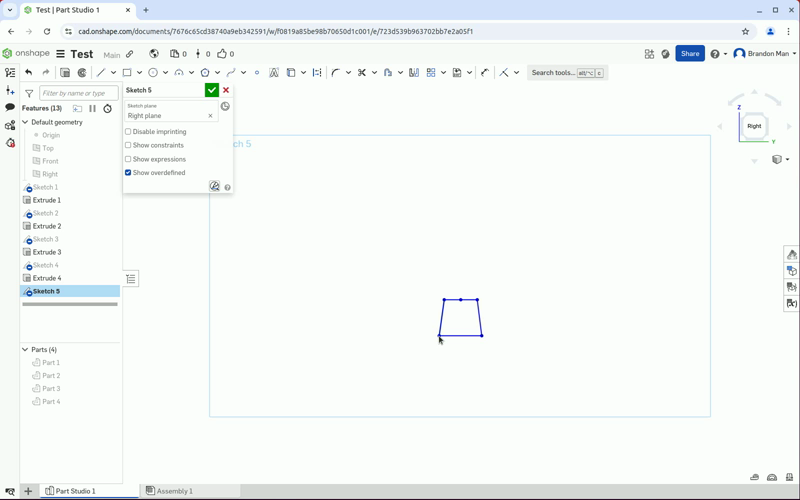
key(c)
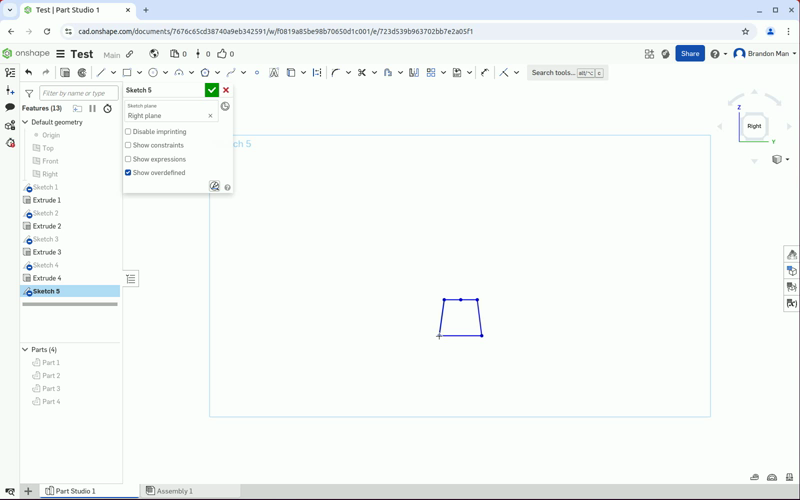
key_down(shift)
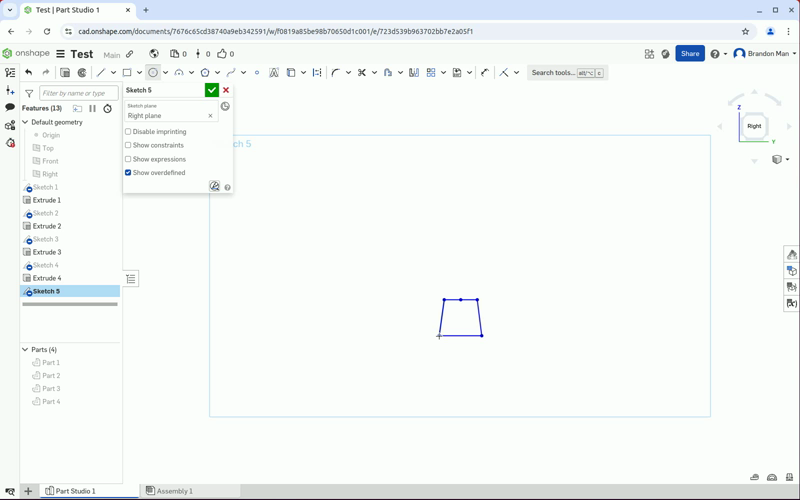
mouse_move(460, 315)
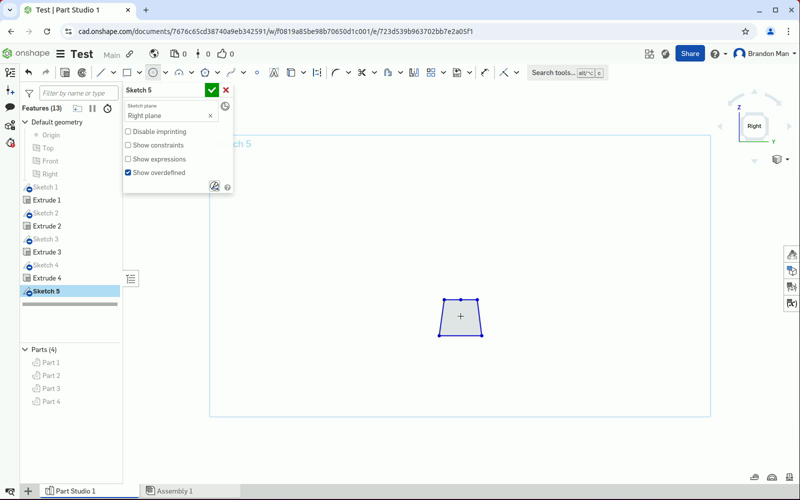
click(460, 315)
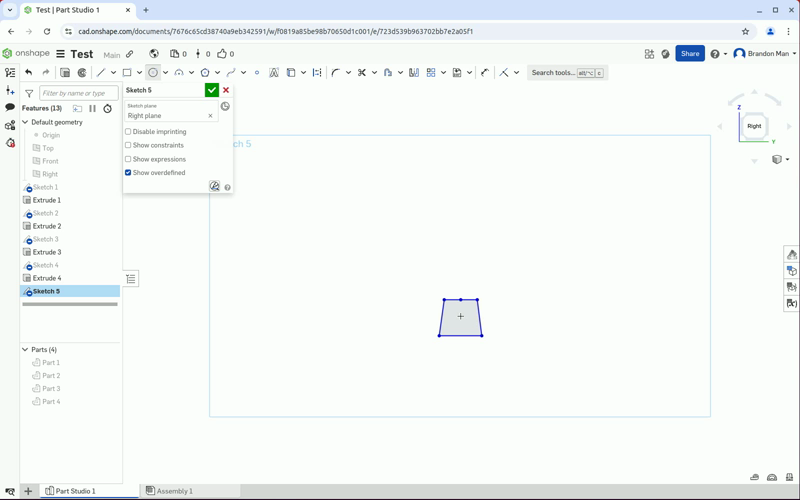
key_up(shift)
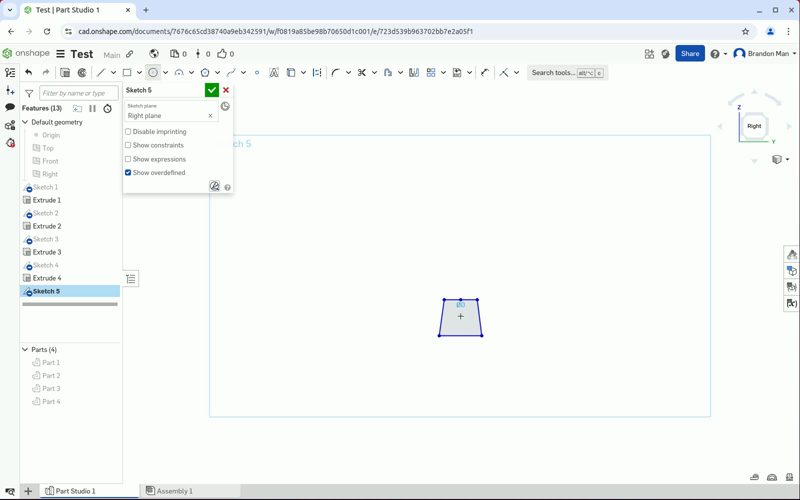
mouse_move(474, 315)
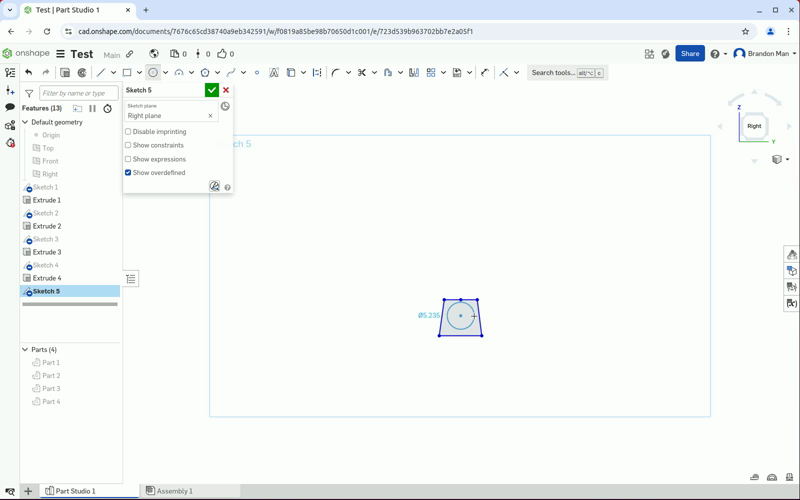
click(474, 315)
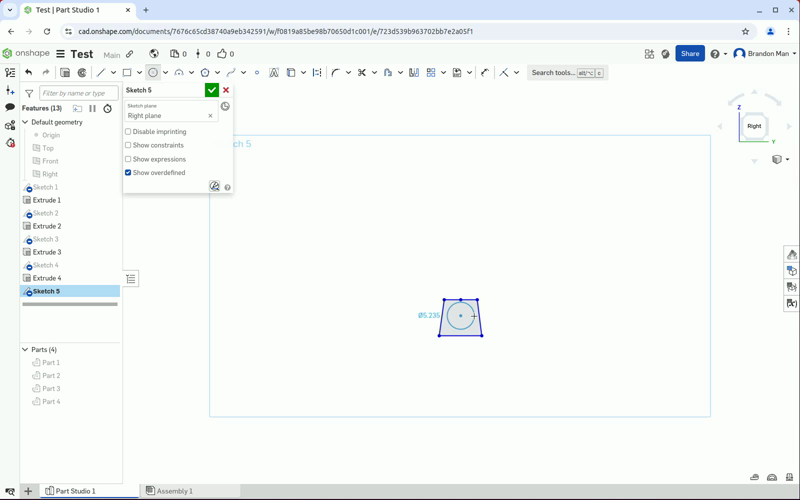
key(esc)
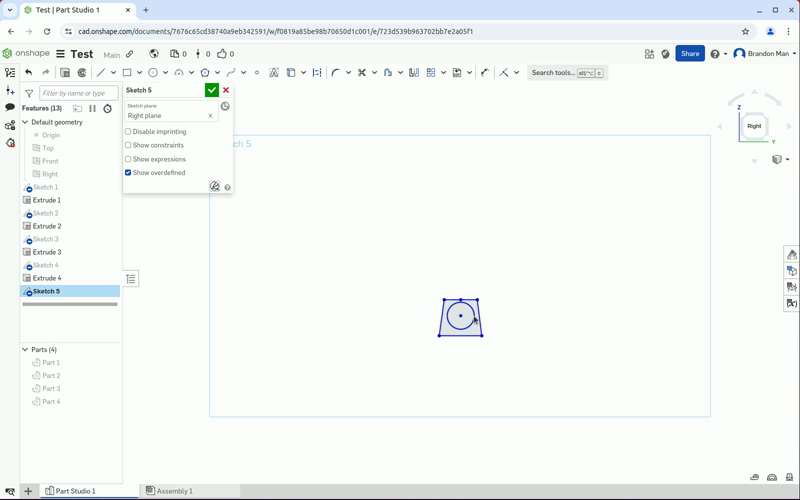
mouse_move(476, 329)
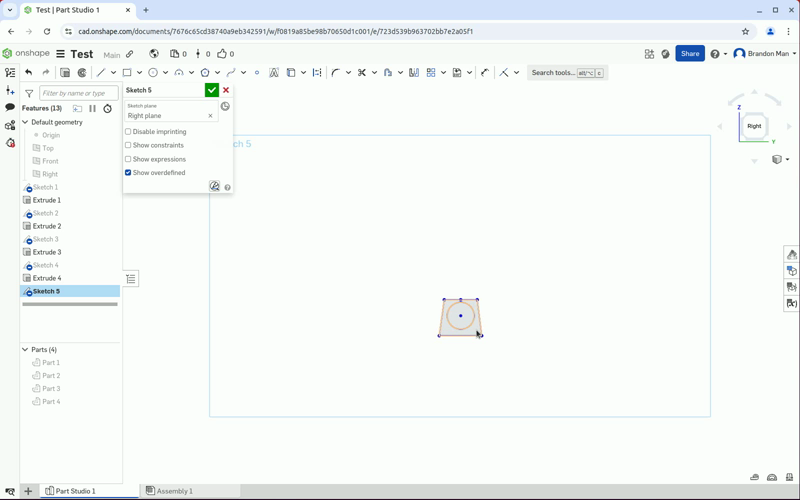
scroll(6)
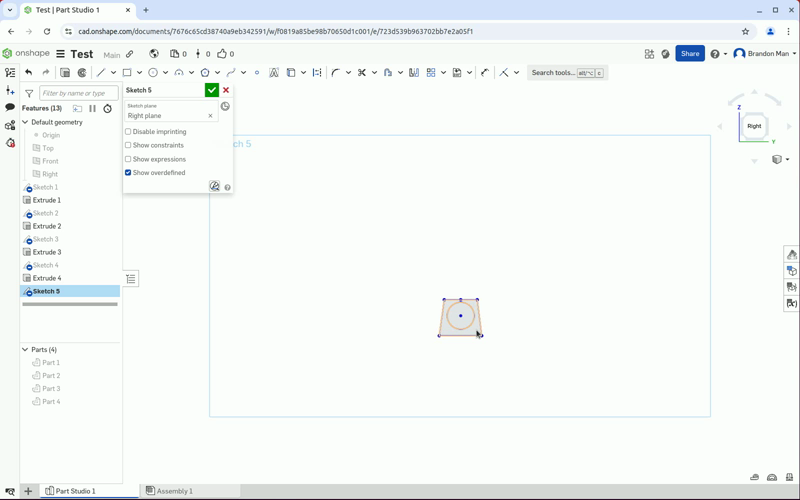
scroll(6)
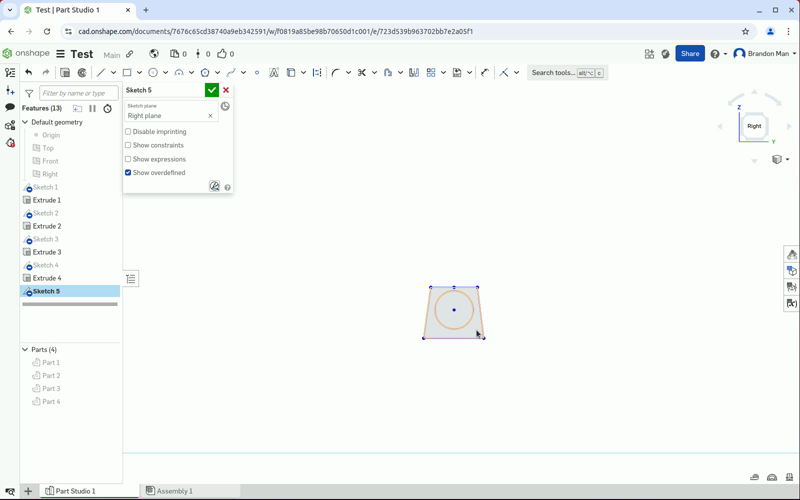
scroll(6)
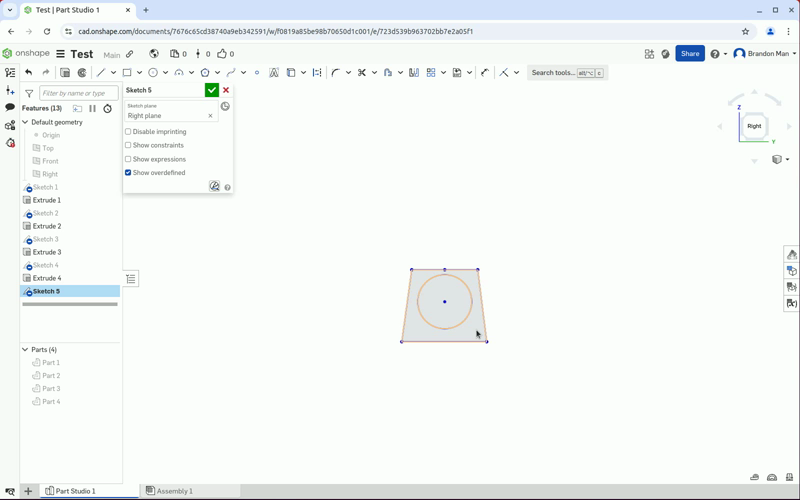
scroll(6)
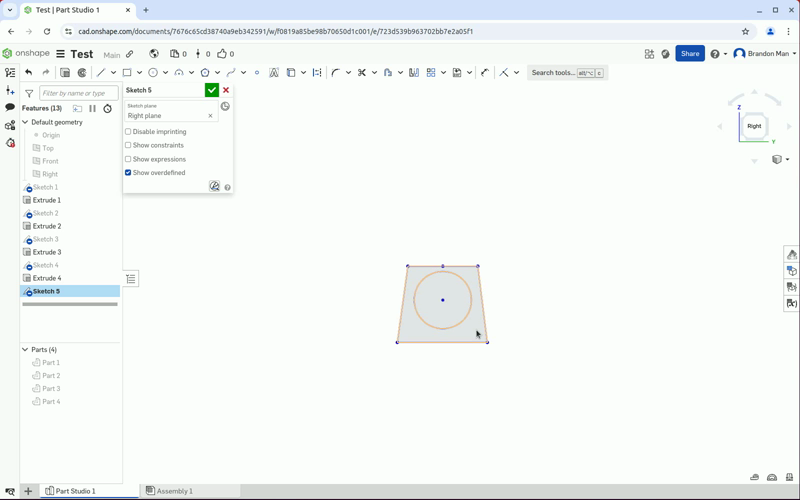
scroll(6)
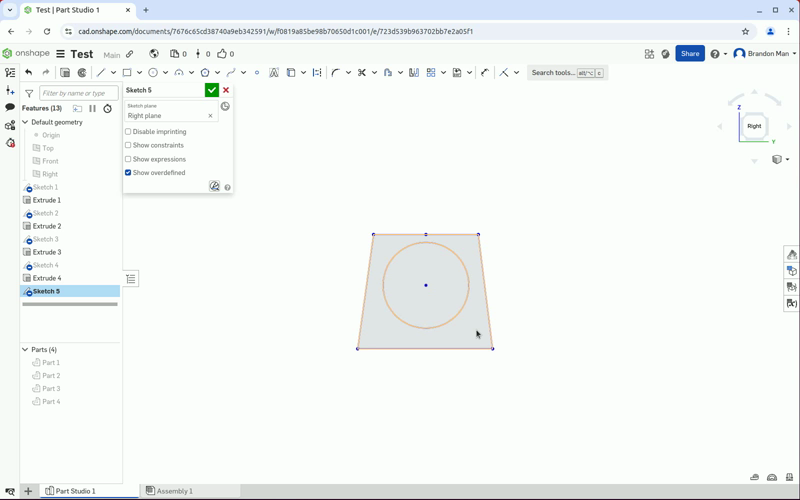
scroll(6)
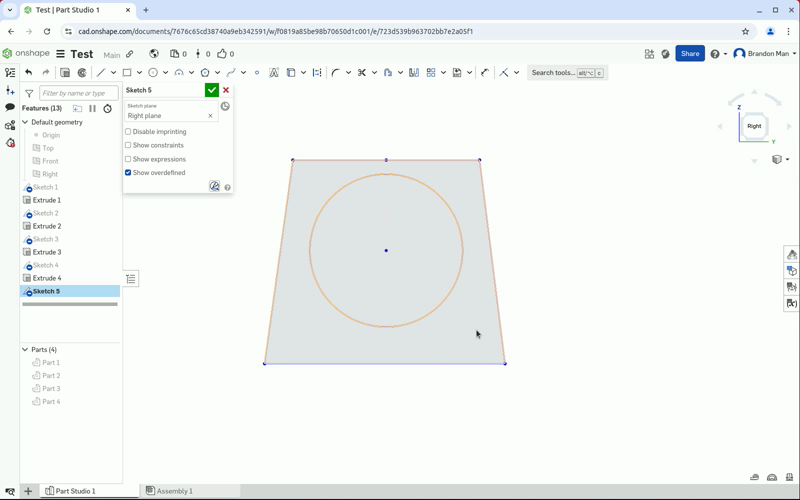
scroll(6)
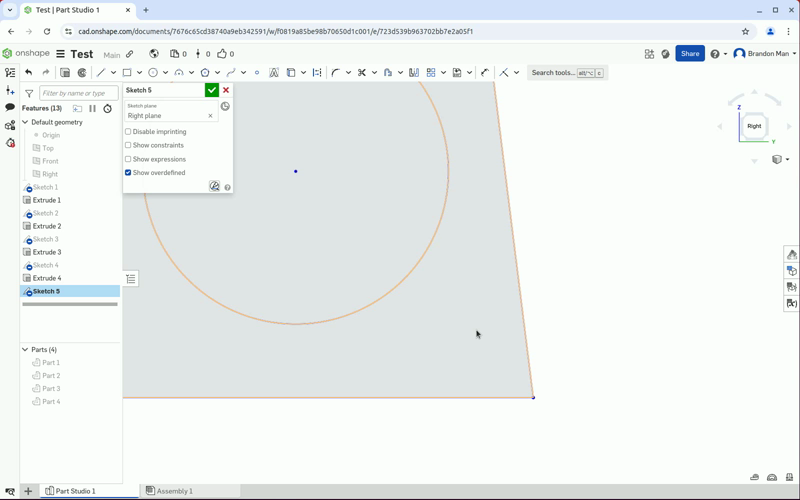
click(476, 329)
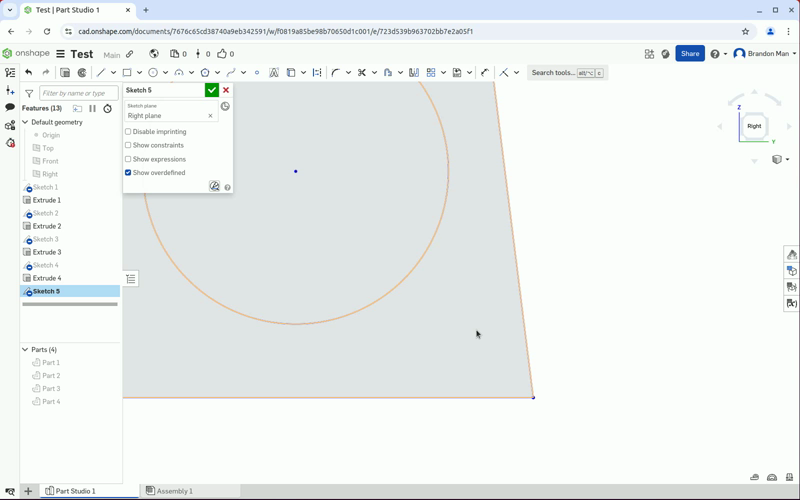
scroll(-6)
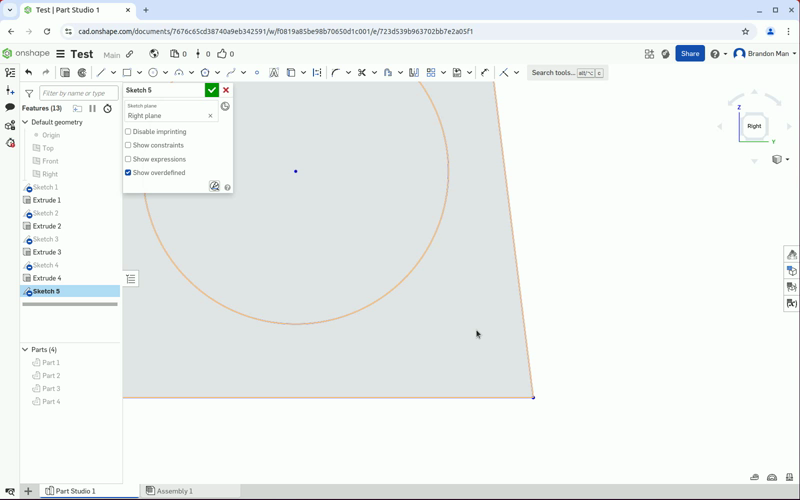
scroll(-6)
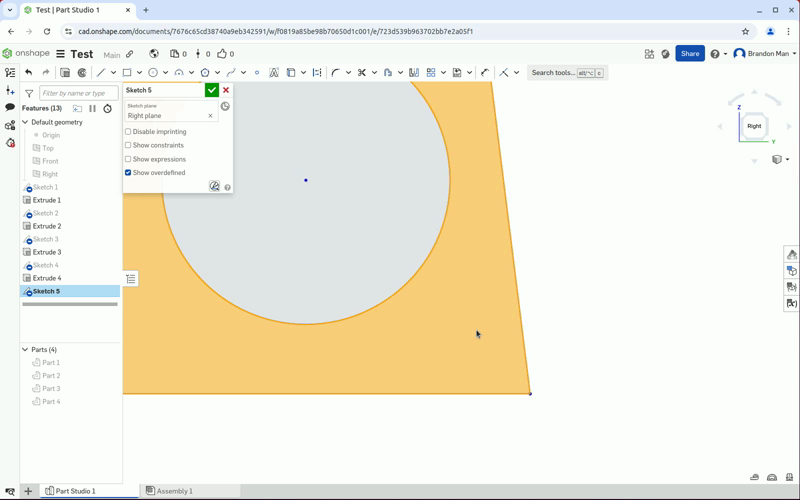
scroll(-6)
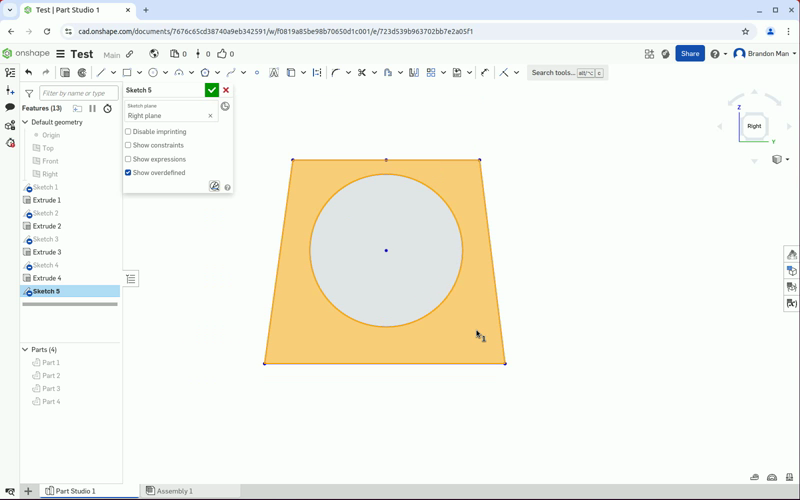
scroll(-6)
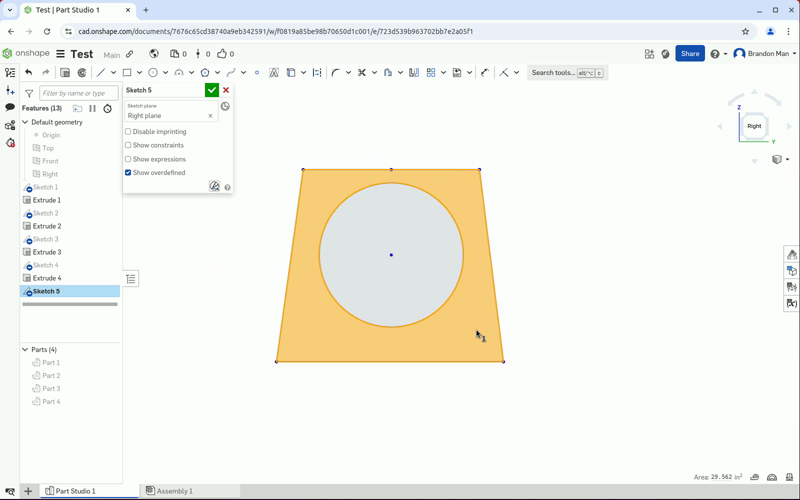
scroll(-6)
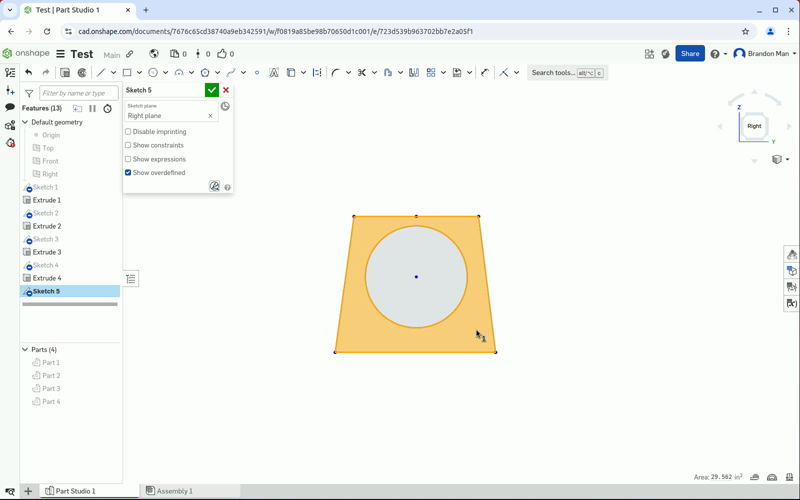
scroll(-6)
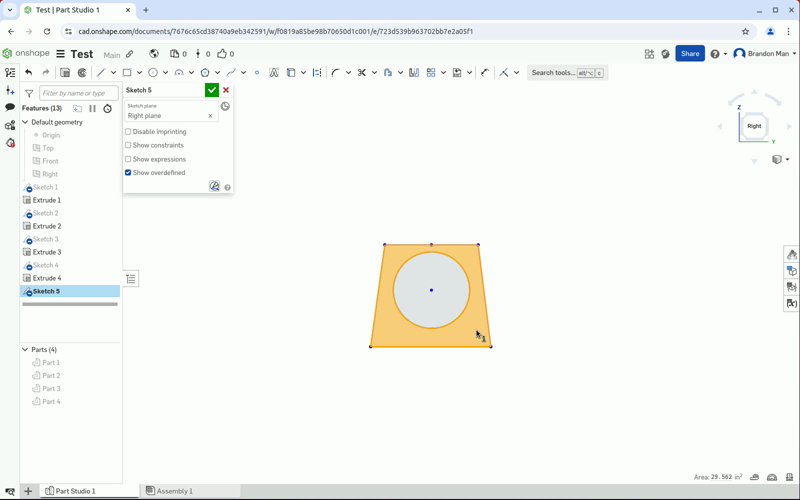
scroll(-6)
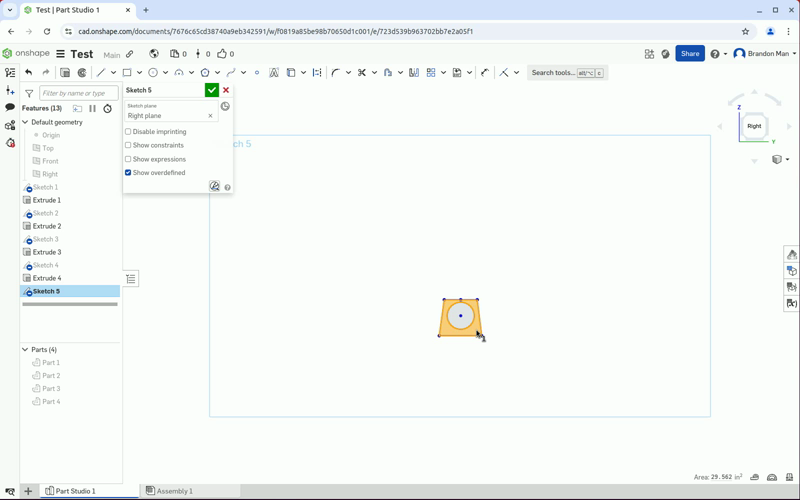
mouse_move(73, 352)
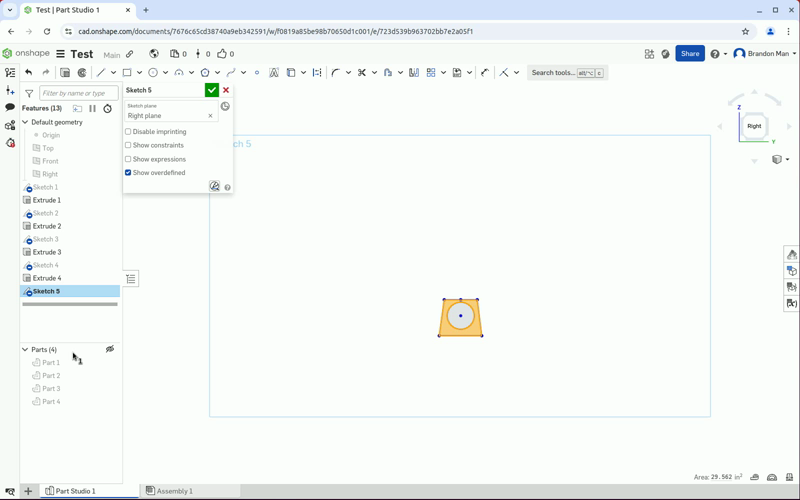
key(shift+y)
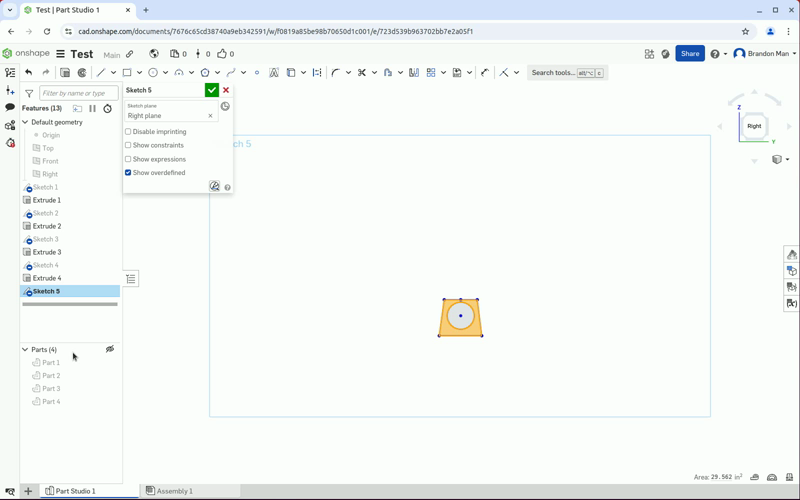
key(shift+e)
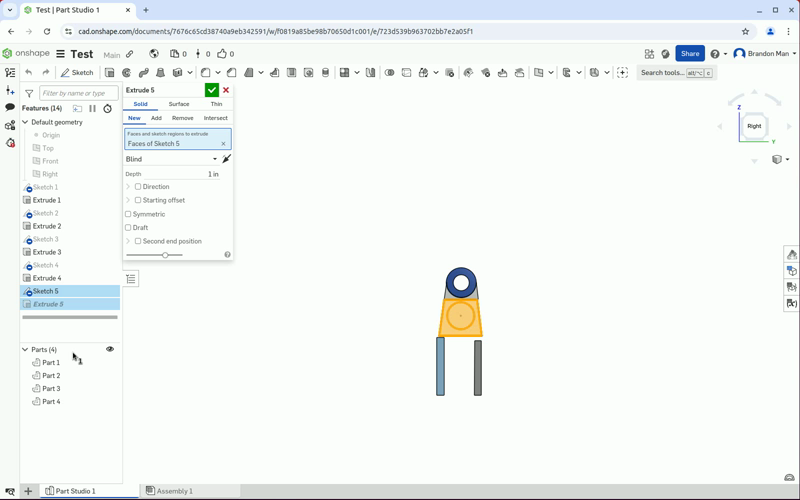
mouse_move(143, 106)
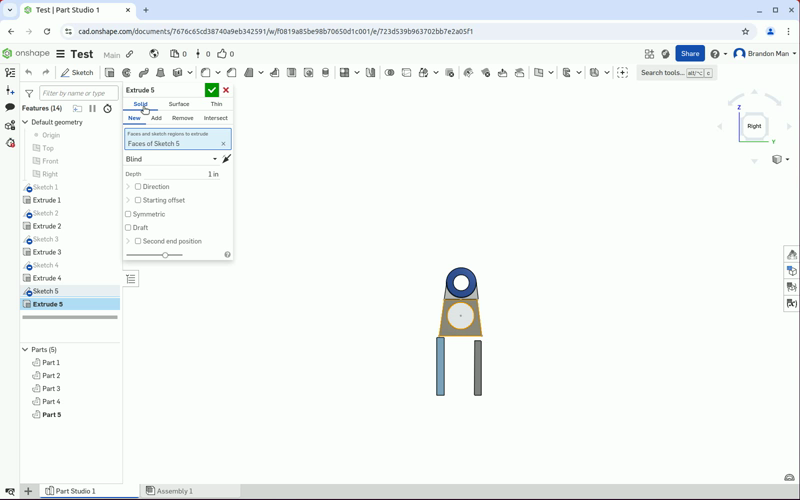
click(143, 106)
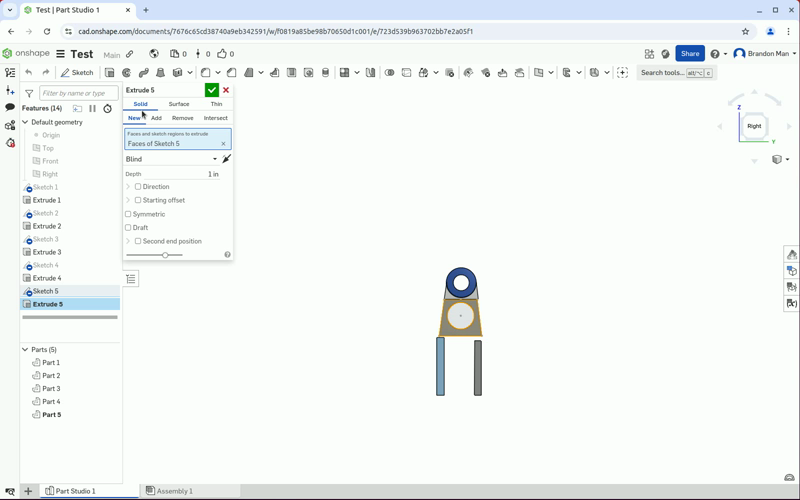
mouse_move(137, 120)
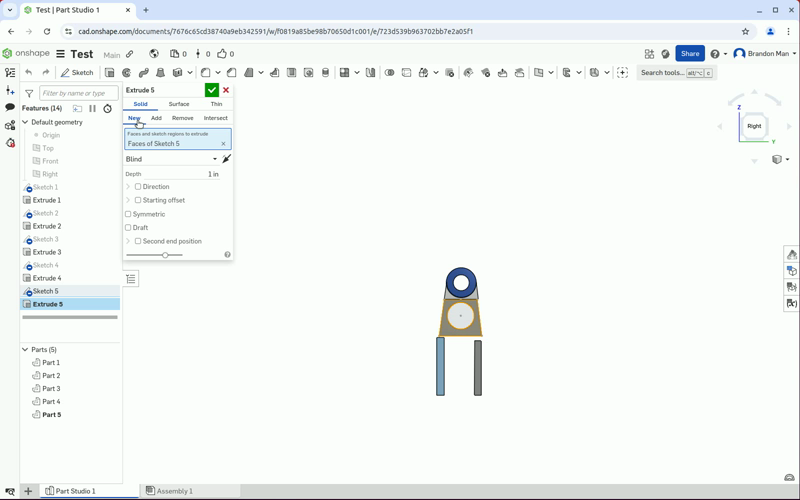
click(137, 120)
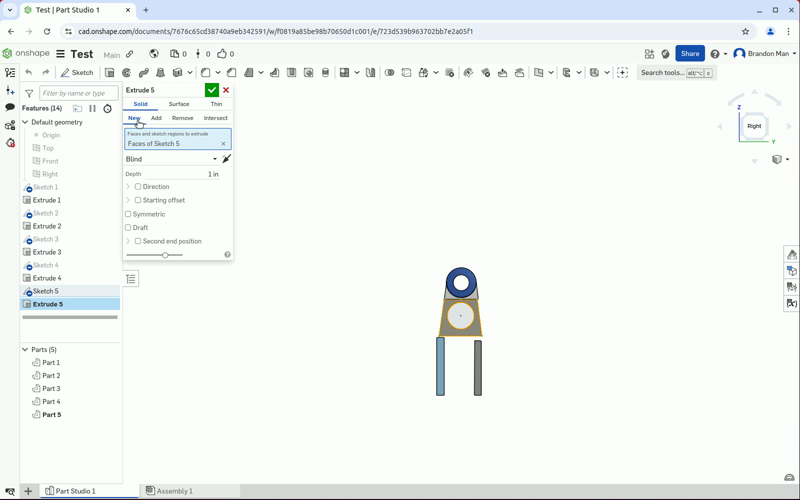
key(tab, 4)
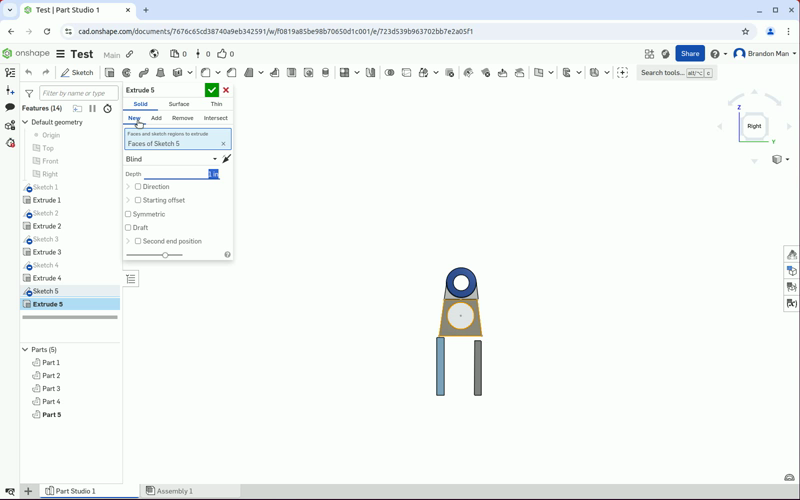
text(5.296)
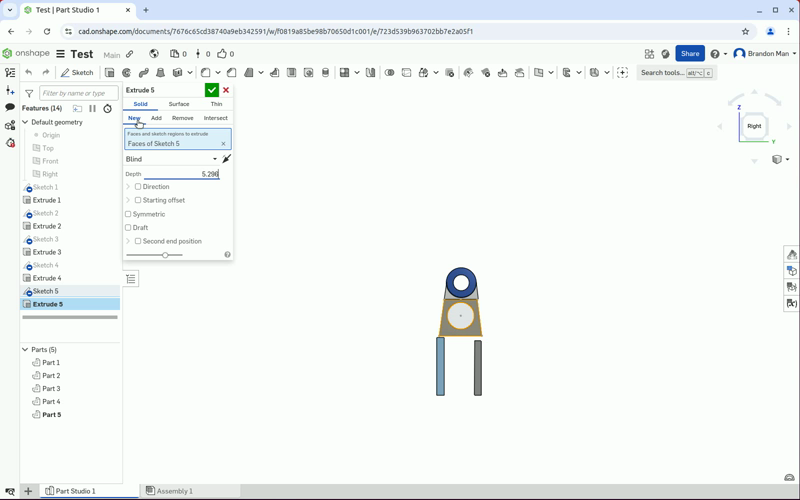
key(tab, 3)
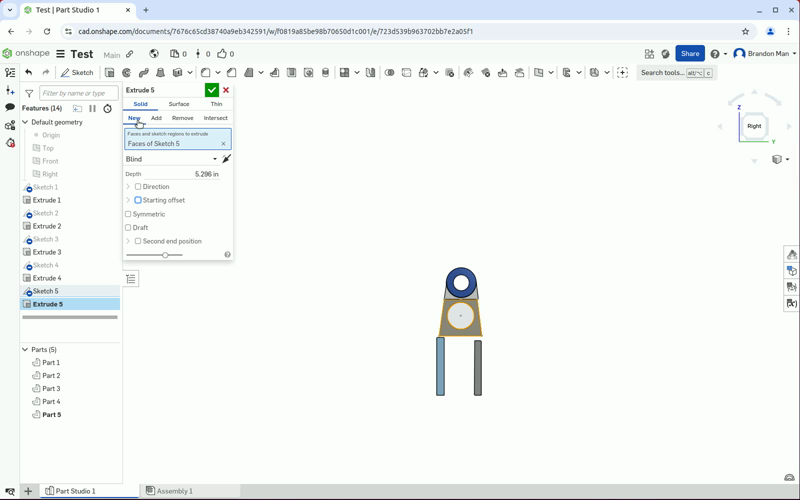
key(tab, 2)
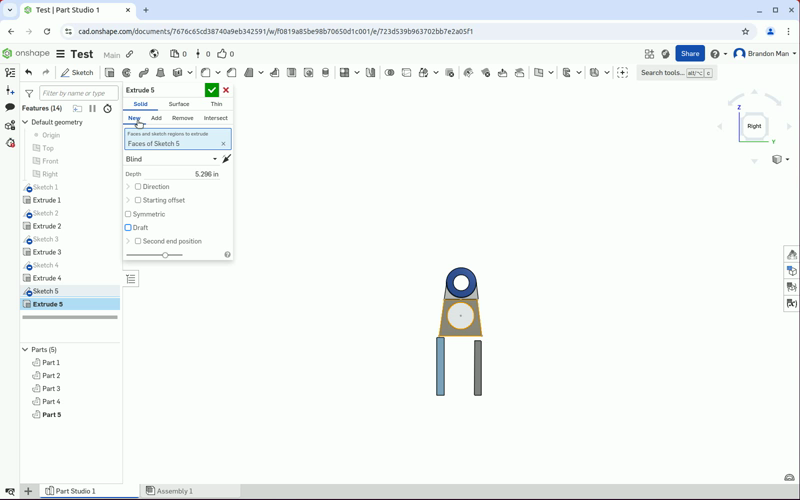
key(space)
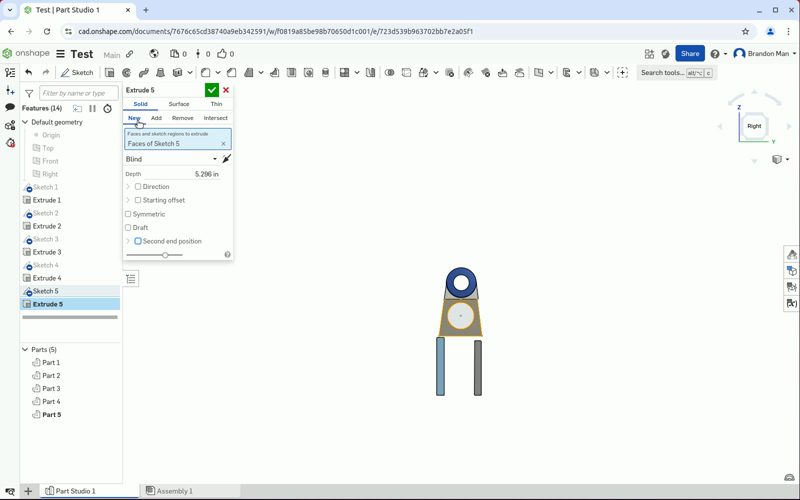
key(tab, 3)
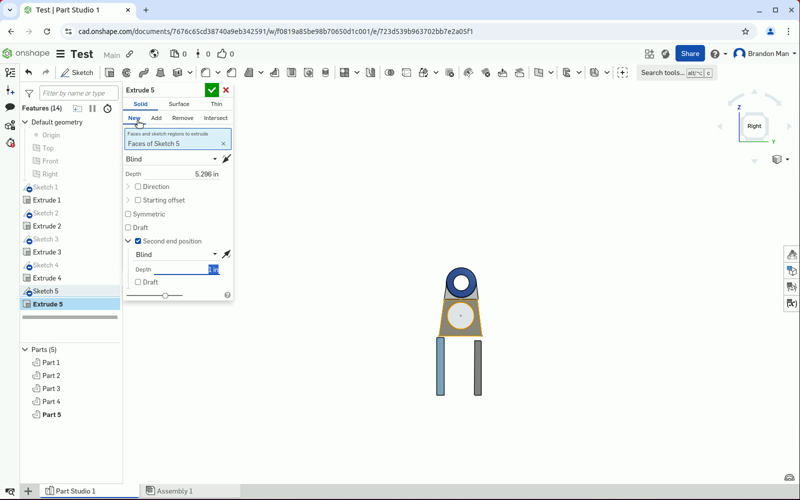
text(5.296)
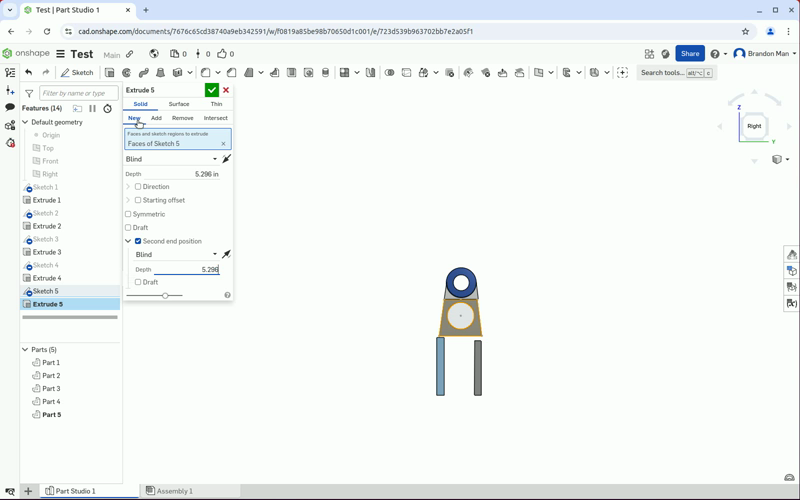
key(enter)
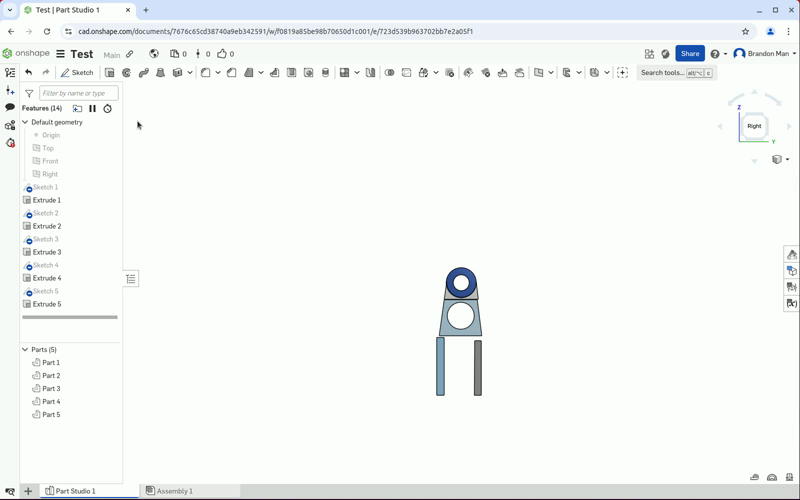
key(shift+h)
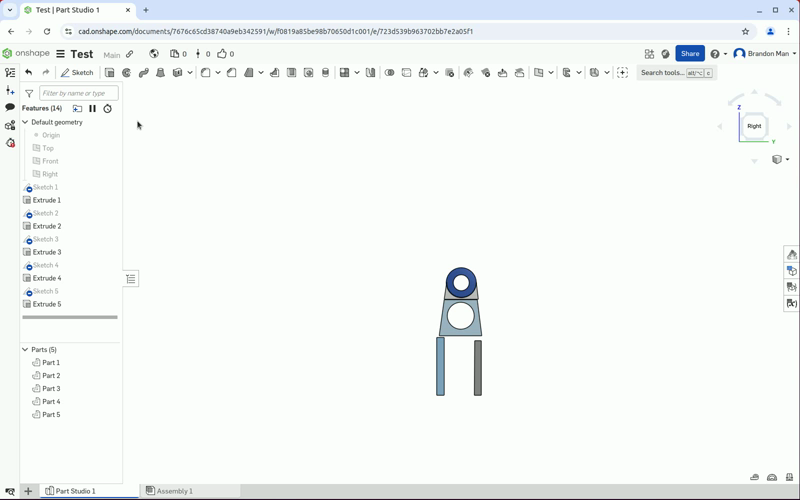
key(shift+h)
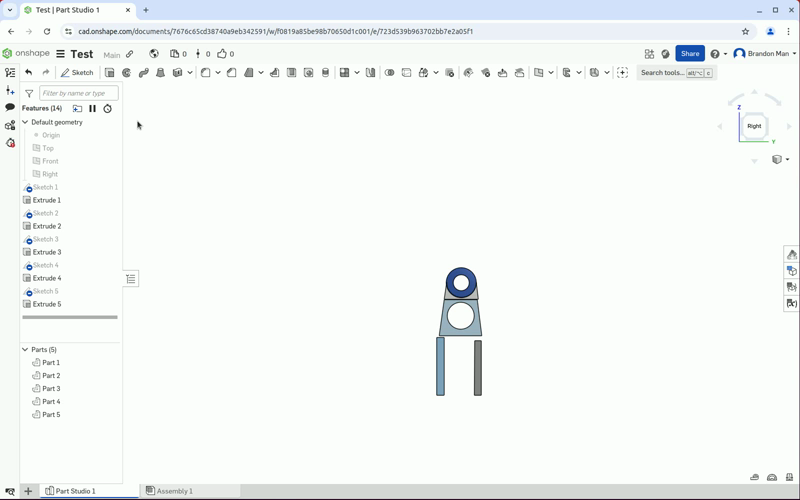
mouse_move(73, 189)
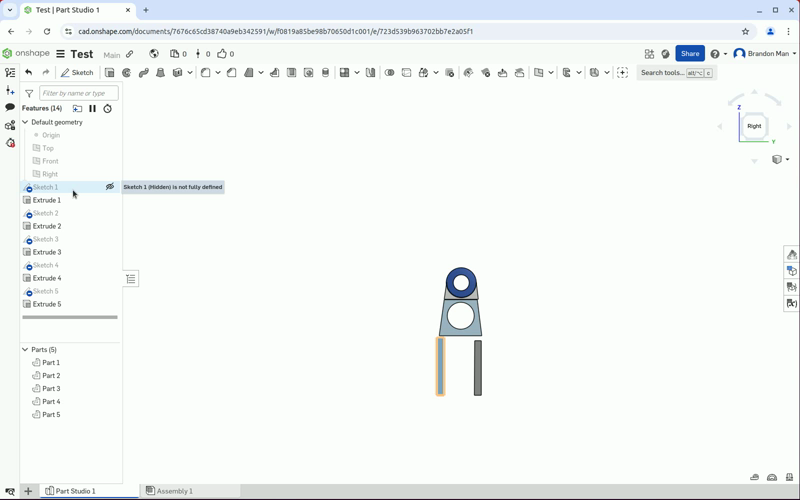
click(73, 189)
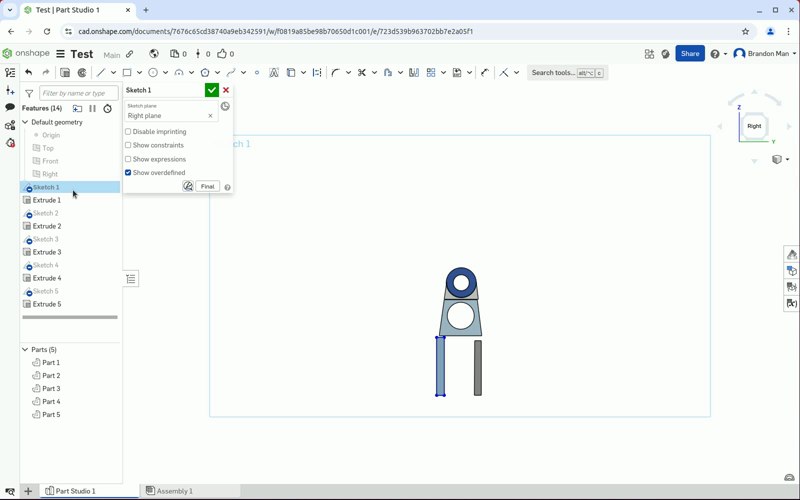
mouse_move(229, 92)
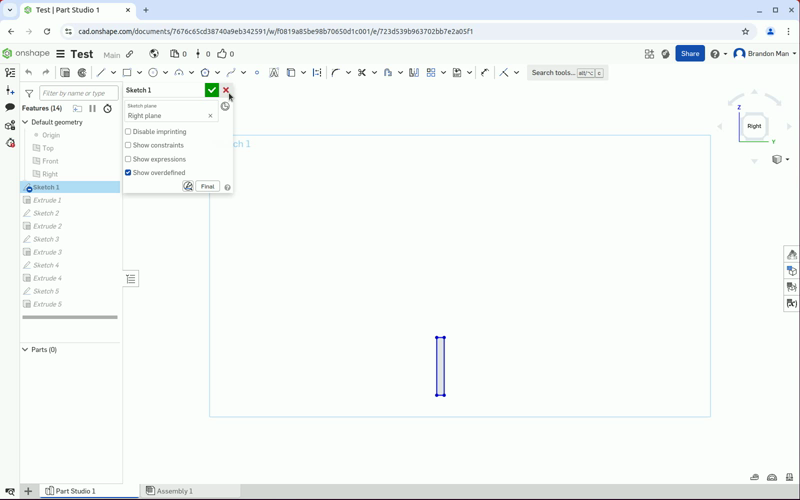
click(229, 92)
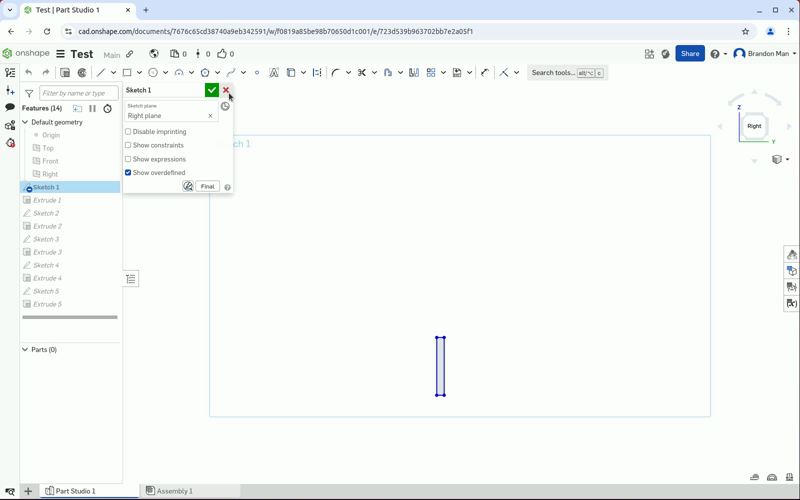
key(shift+s)
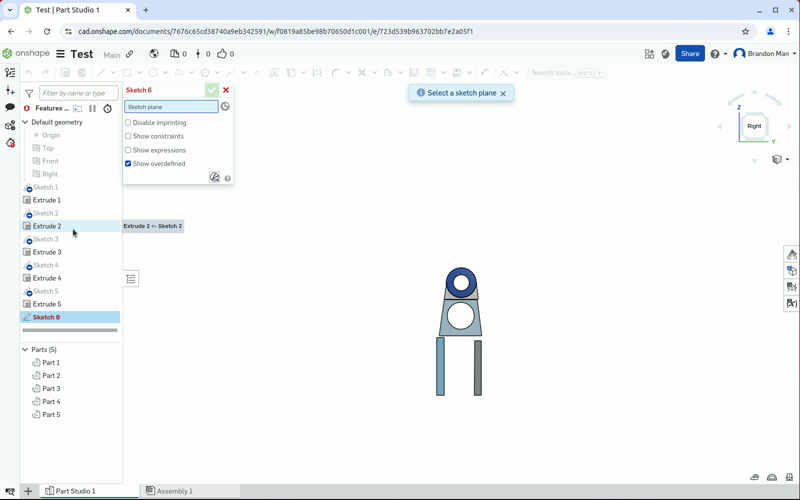
scroll(3)
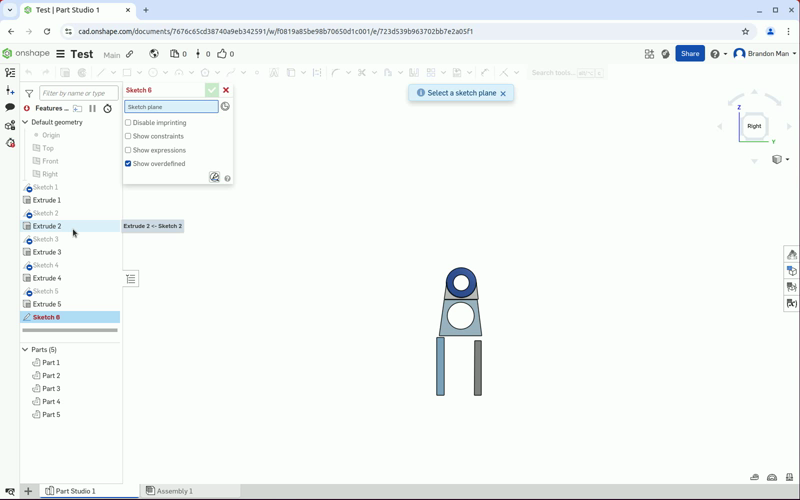
mouse_move(73, 176)
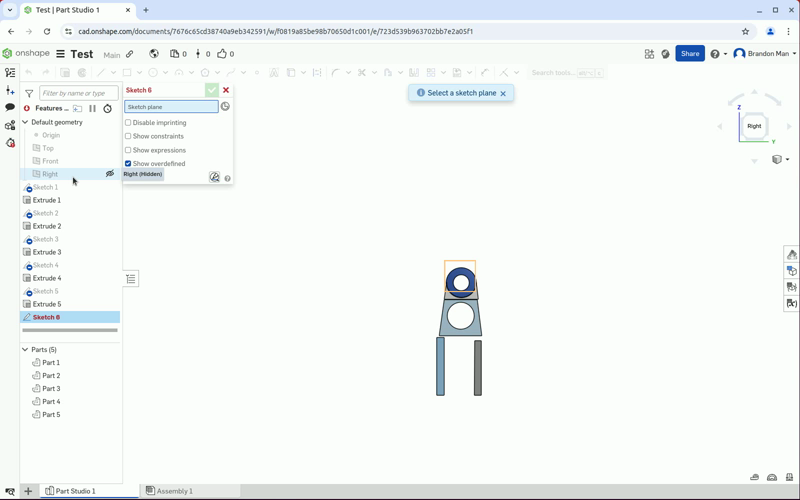
click(73, 176)
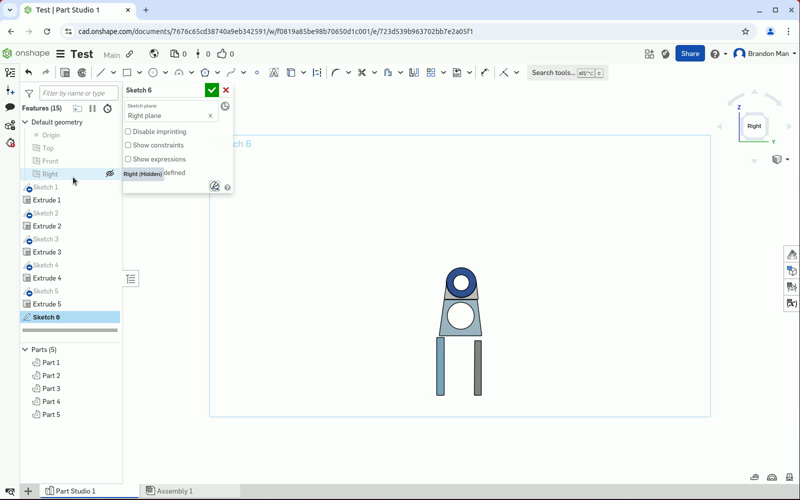
mouse_move(73, 352)
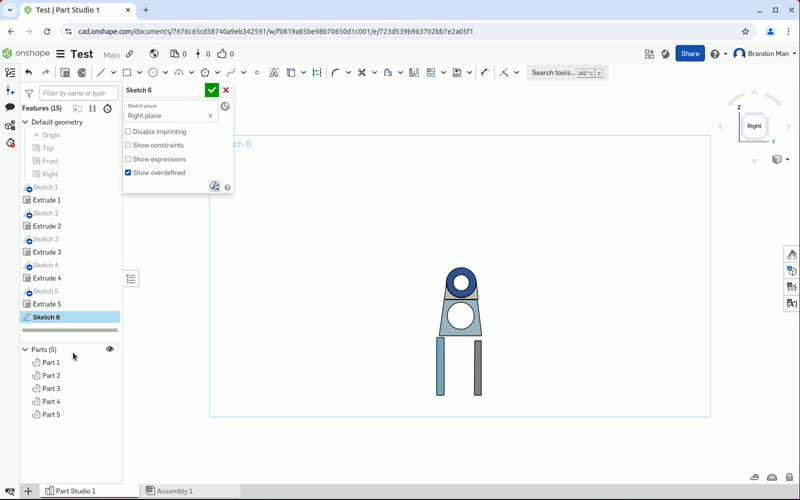
key(y)
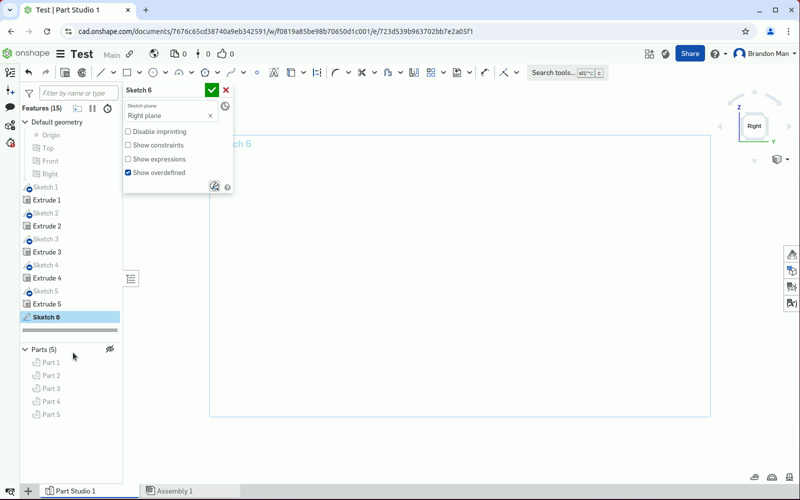
key(l)
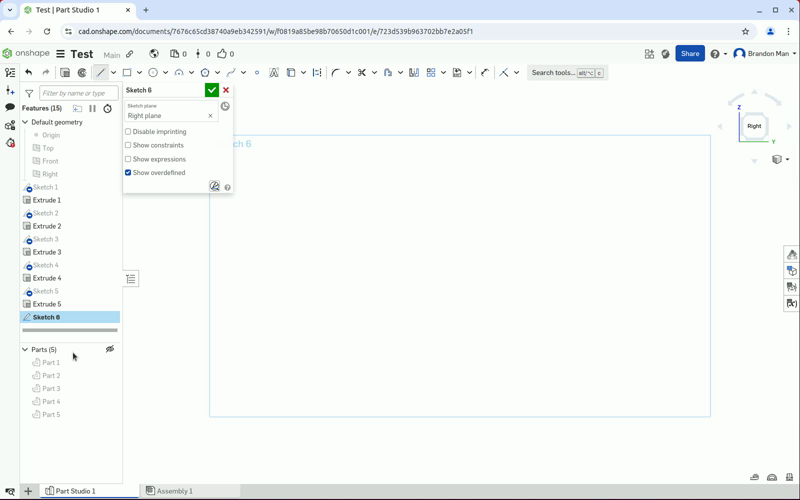
key_down(shift)
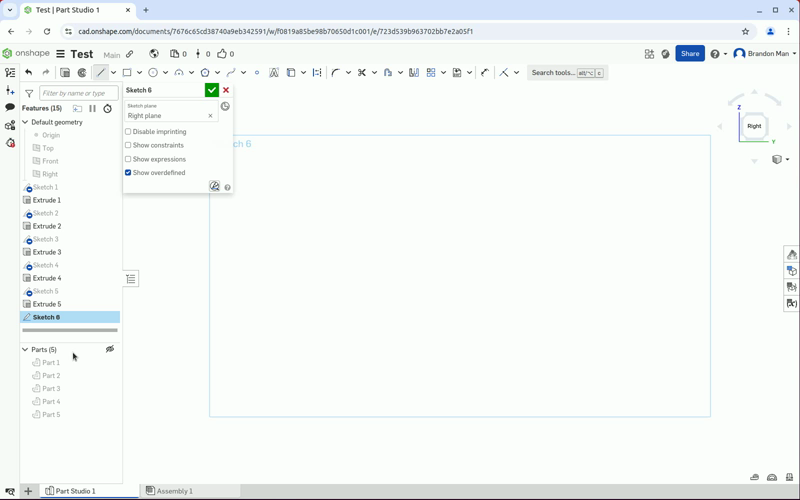
mouse_move(439, 341)
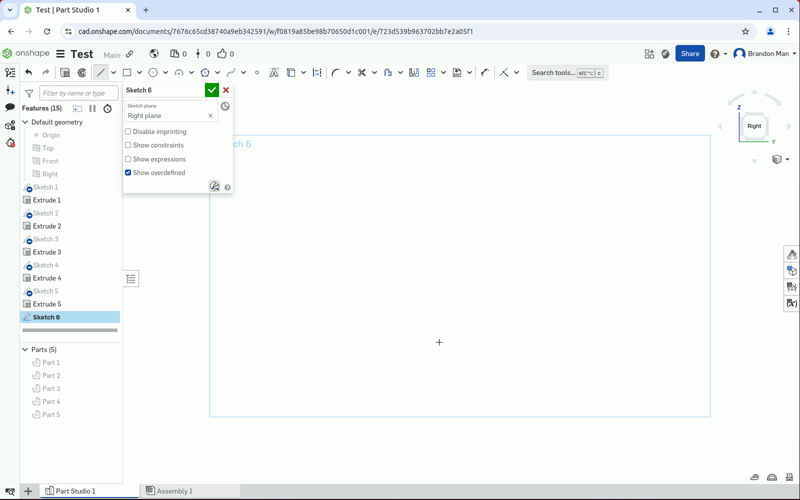
click(439, 341)
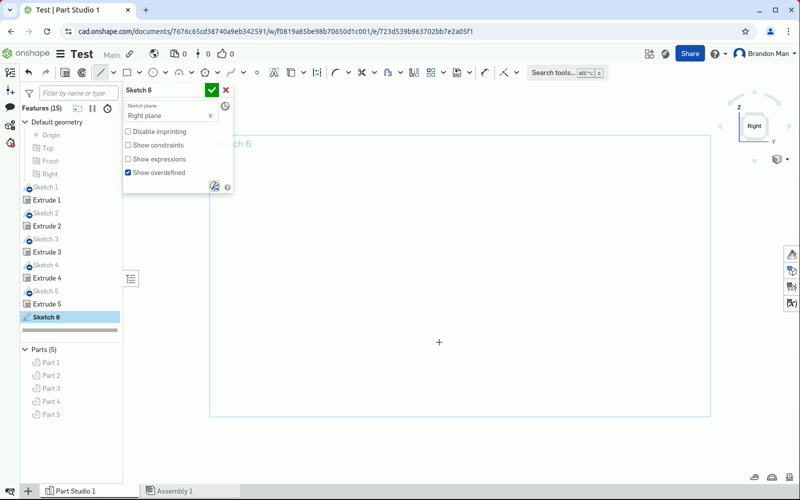
key_up(shift)
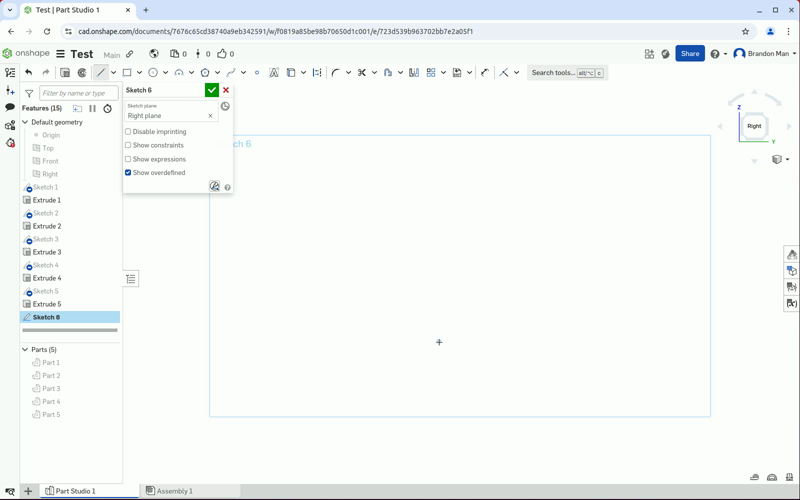
key_down(shift)
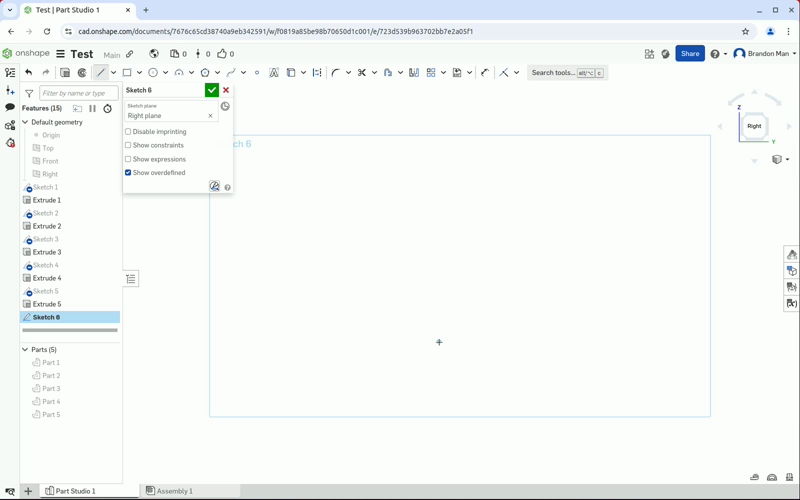
mouse_move(469, 341)
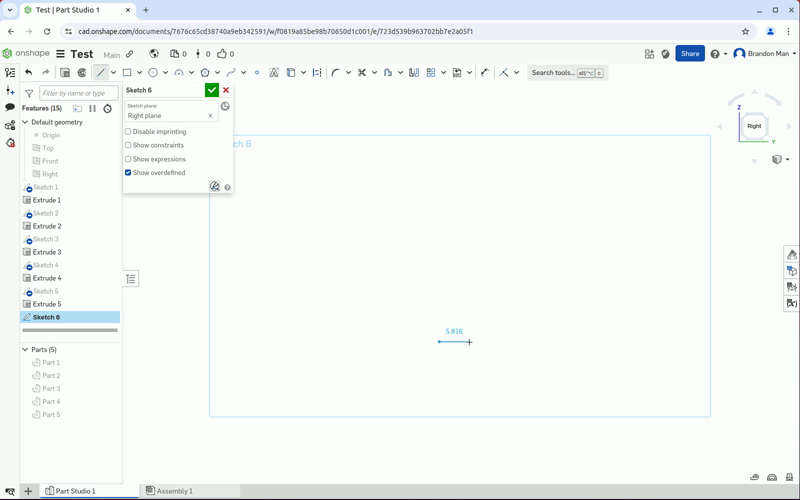
mouse_move(446, 341)
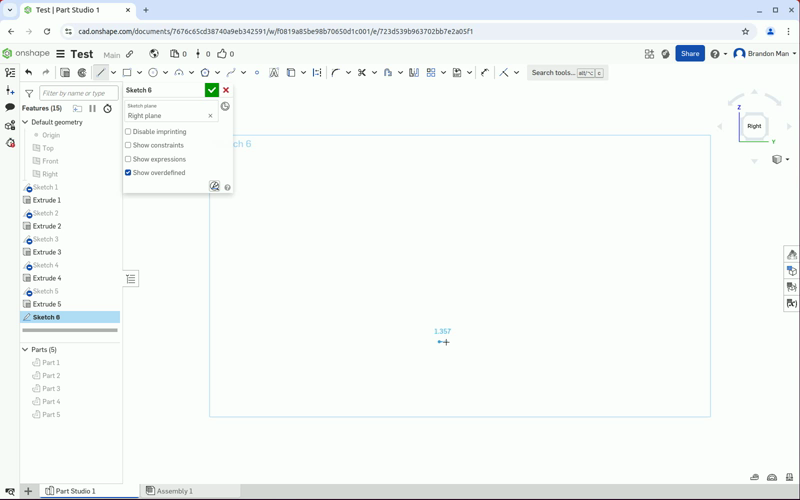
scroll(6)
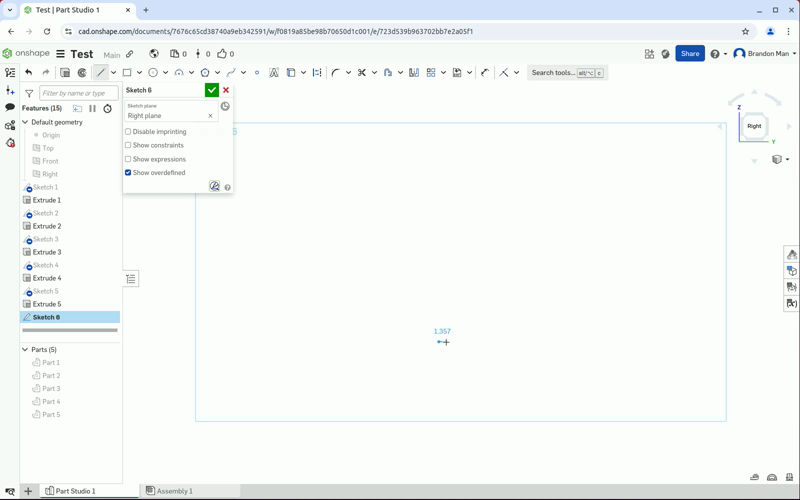
scroll(6)
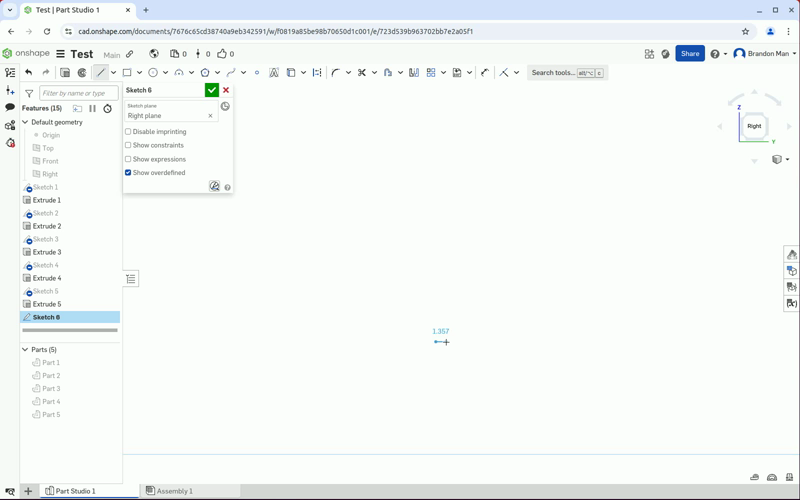
scroll(6)
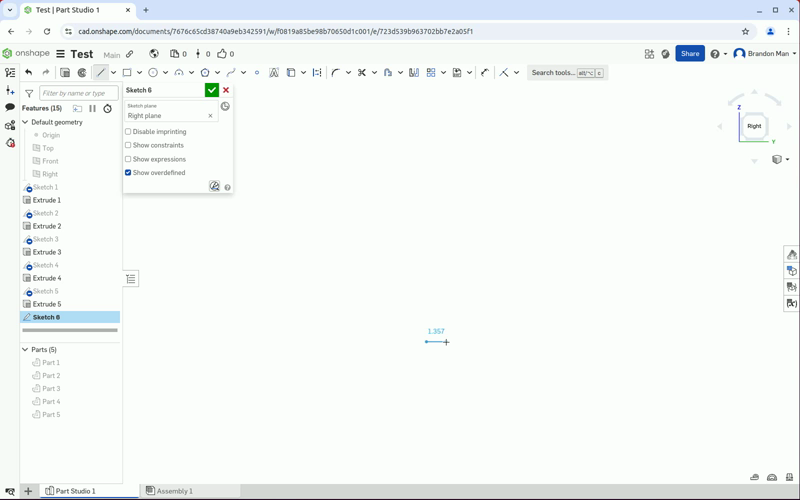
scroll(6)
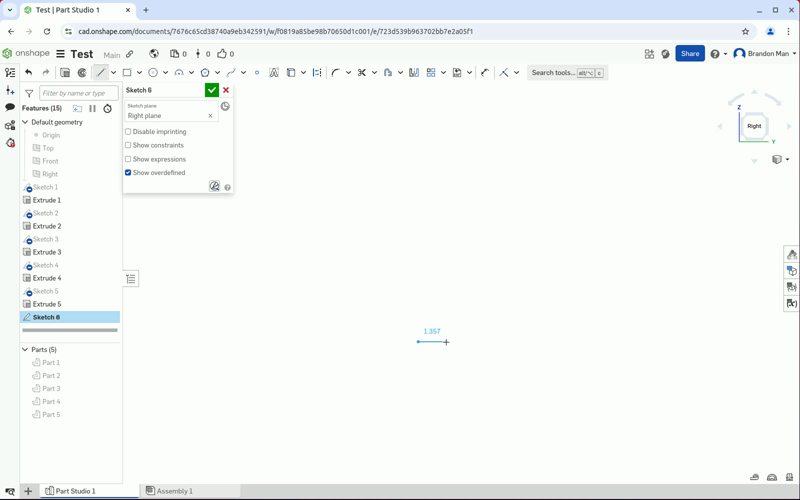
scroll(6)
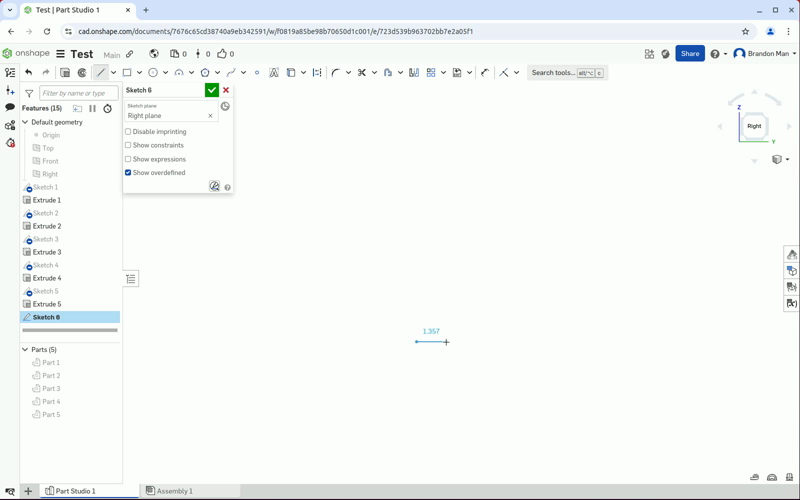
scroll(6)
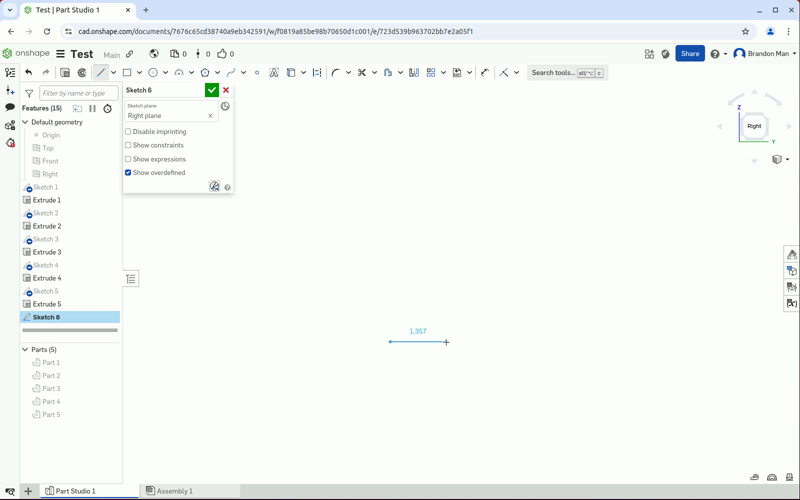
scroll(6)
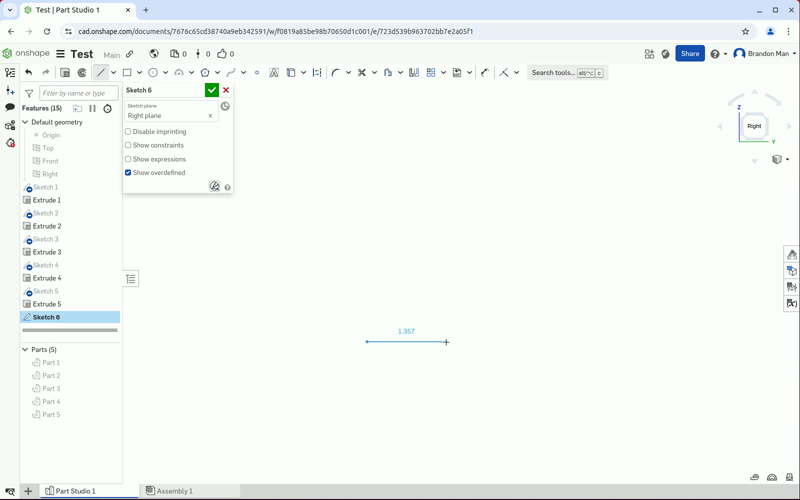
click(446, 341)
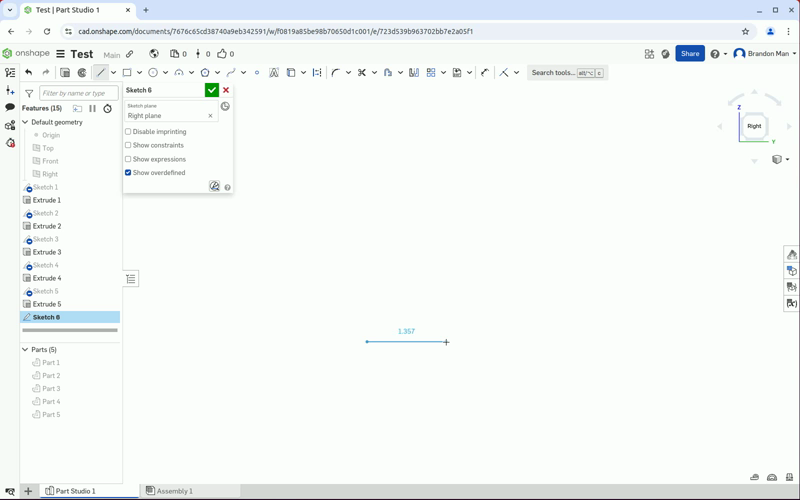
scroll(-6)
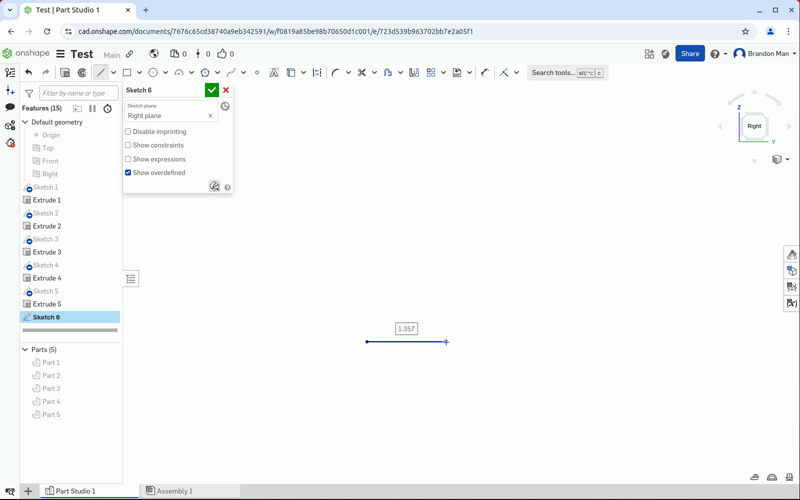
scroll(-6)
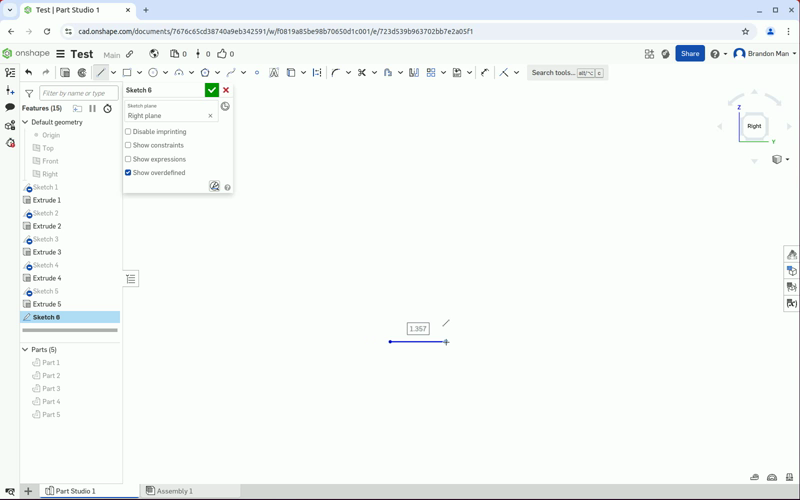
scroll(-6)
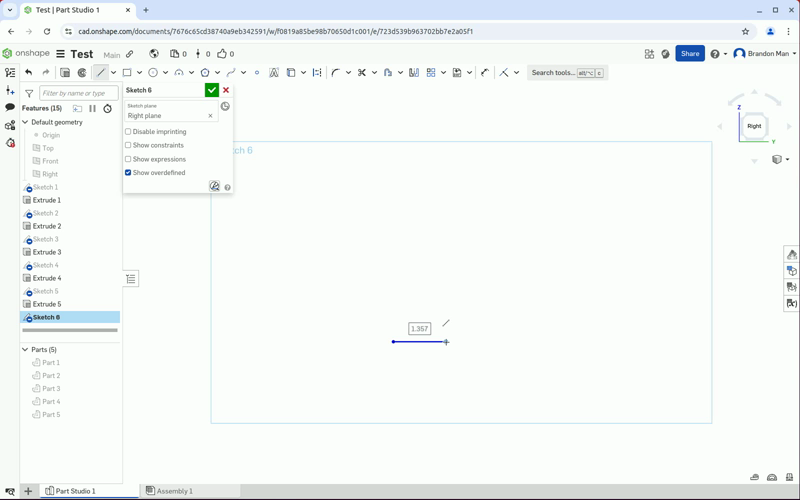
scroll(-6)
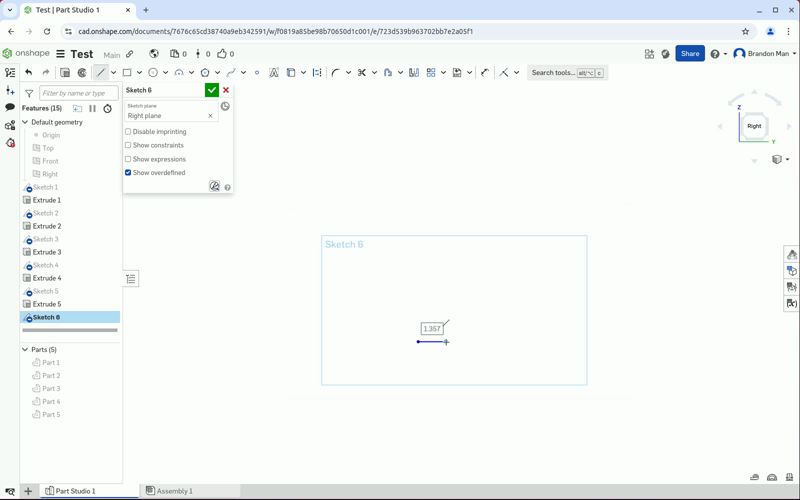
scroll(-6)
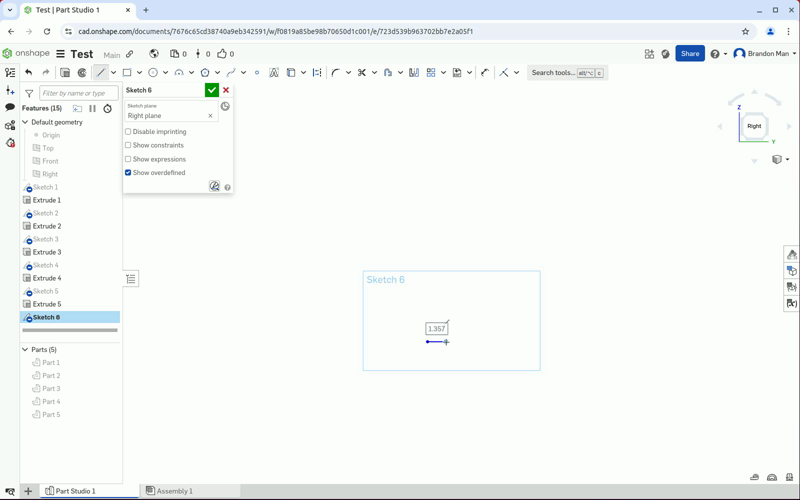
scroll(-6)
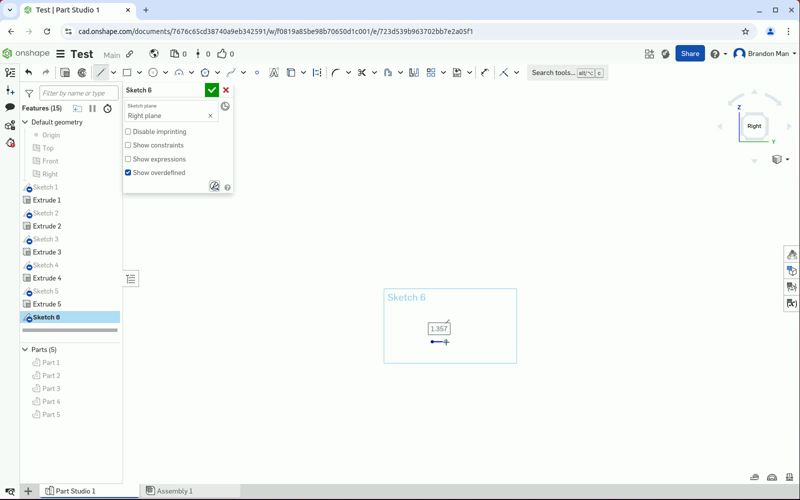
scroll(-6)
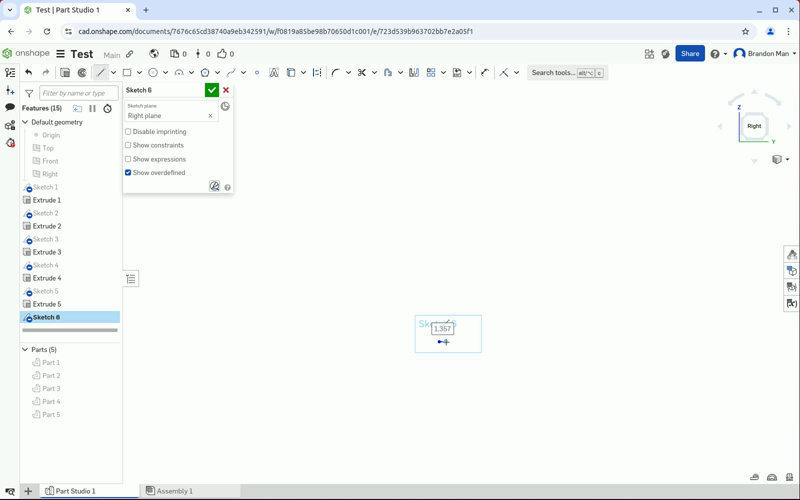
key_up(shift)
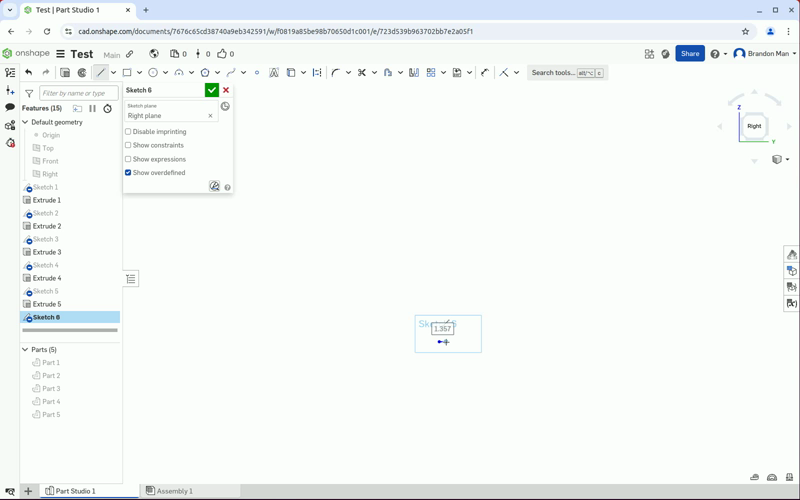
key_down(shift)
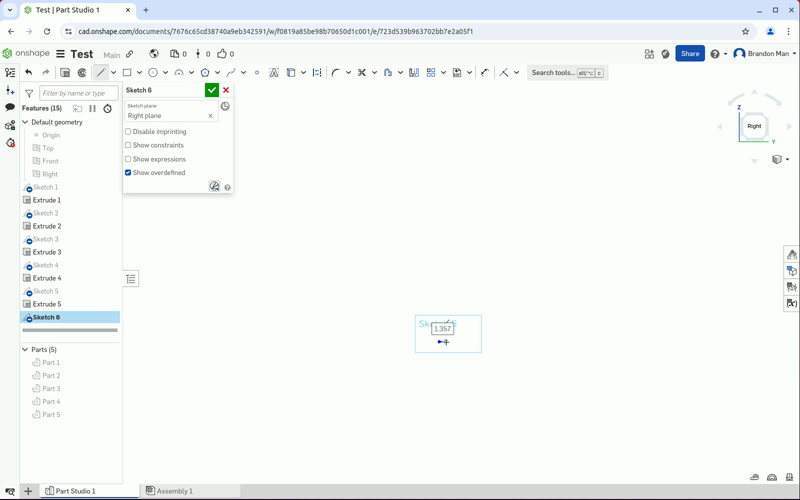
mouse_move(476, 341)
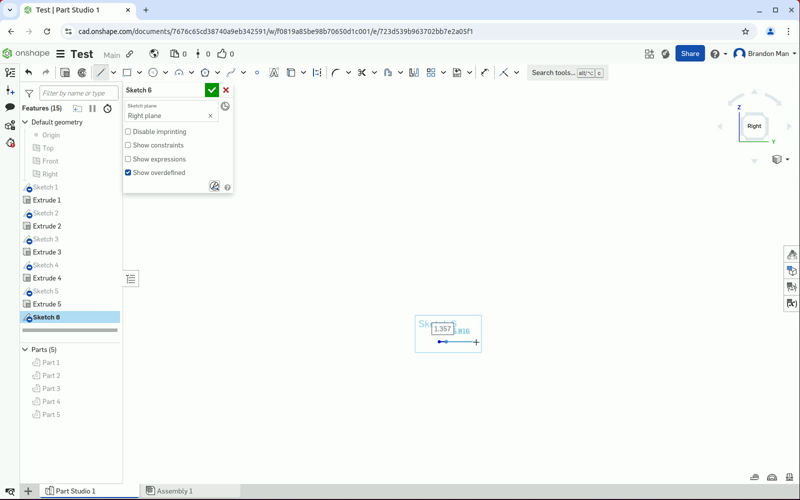
mouse_move(474, 341)
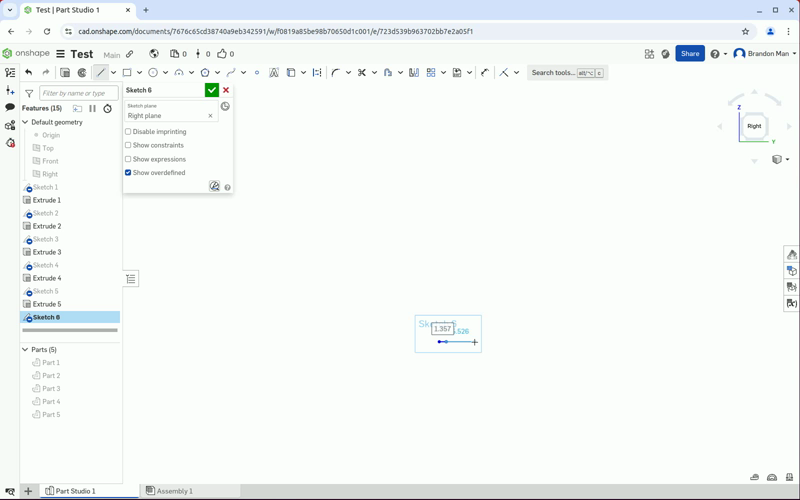
click(474, 341)
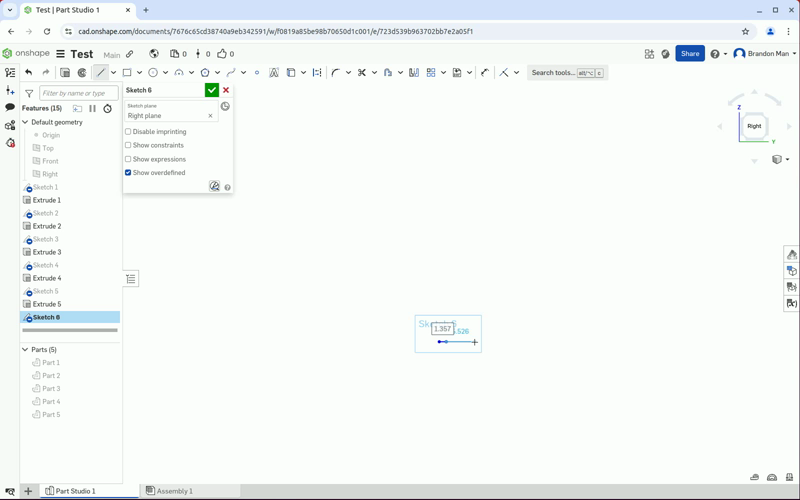
key_up(shift)
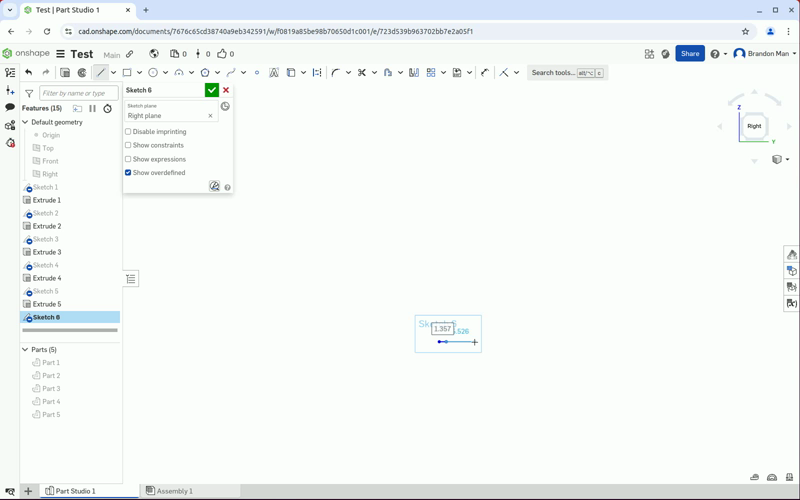
key_down(shift)
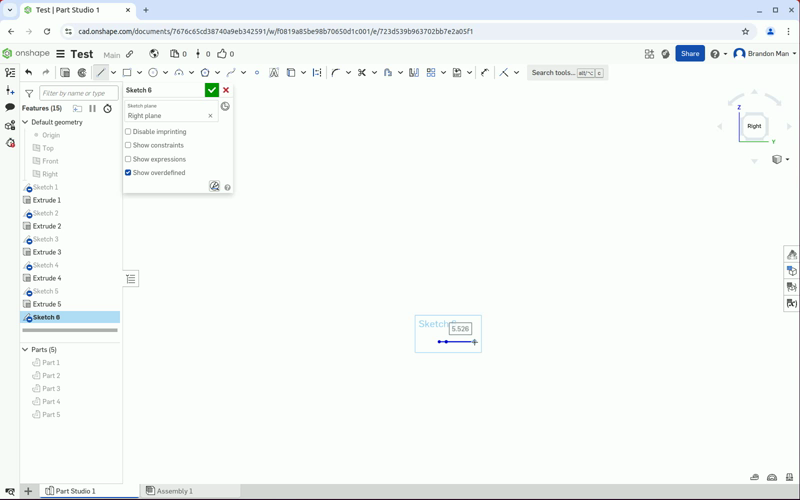
mouse_move(504, 341)
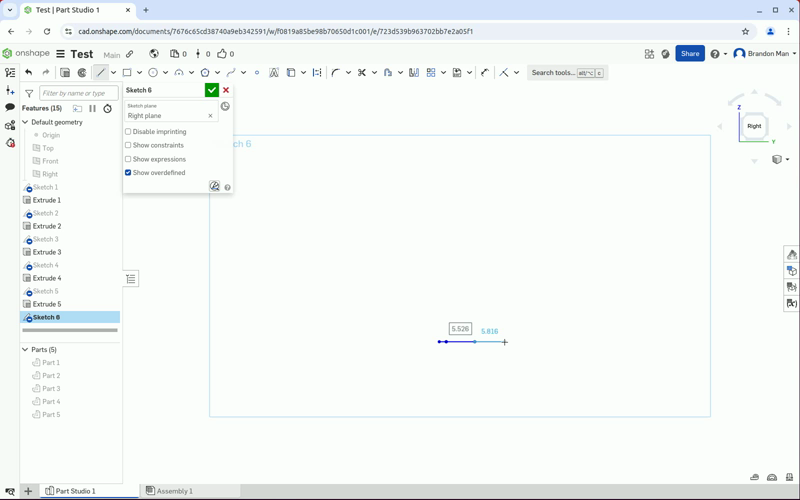
mouse_move(481, 341)
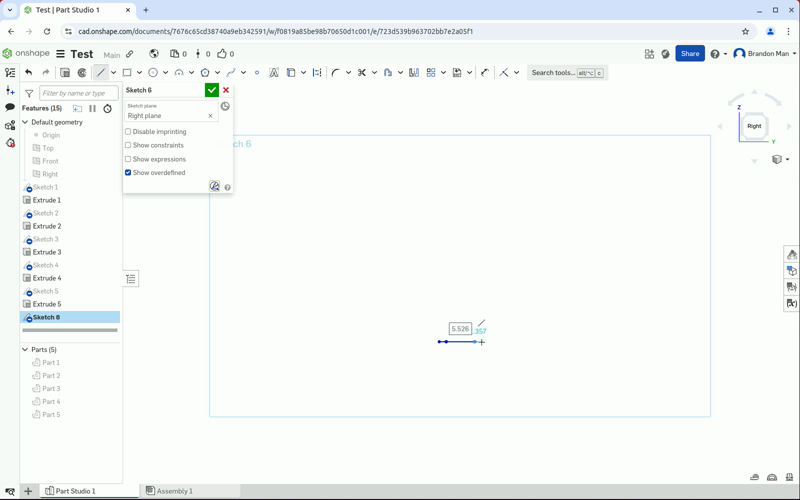
scroll(6)
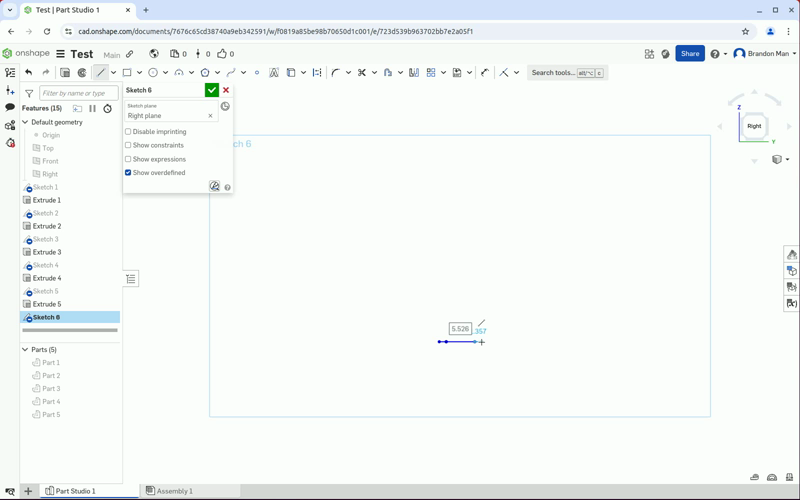
scroll(6)
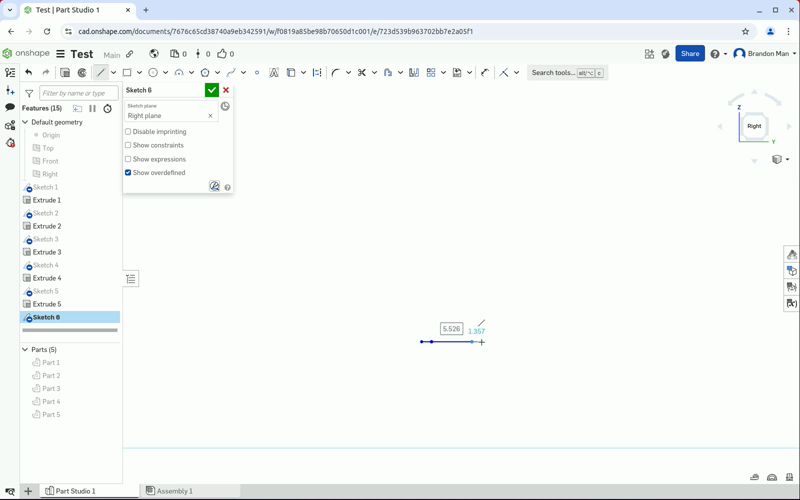
scroll(6)
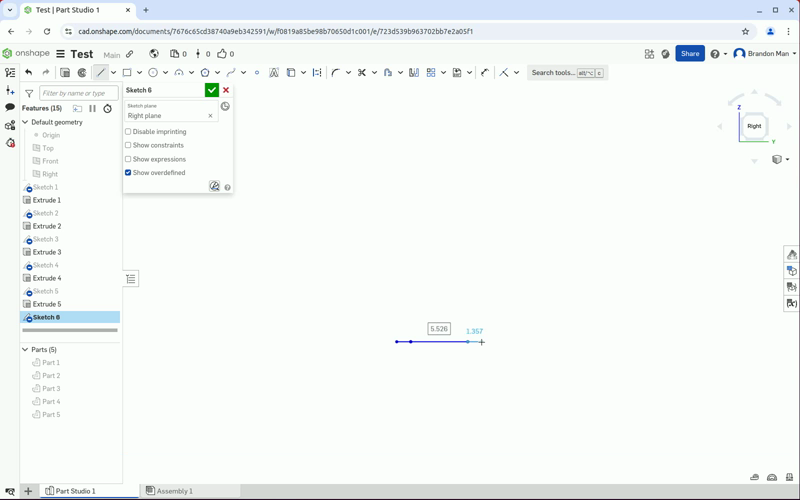
scroll(6)
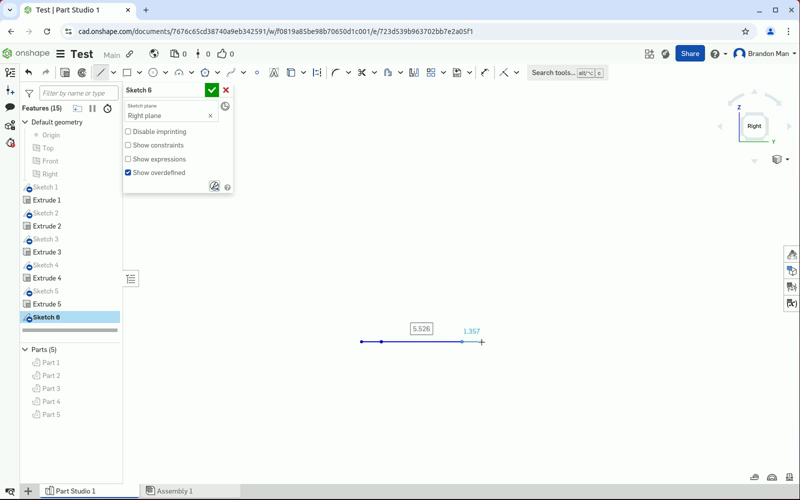
scroll(6)
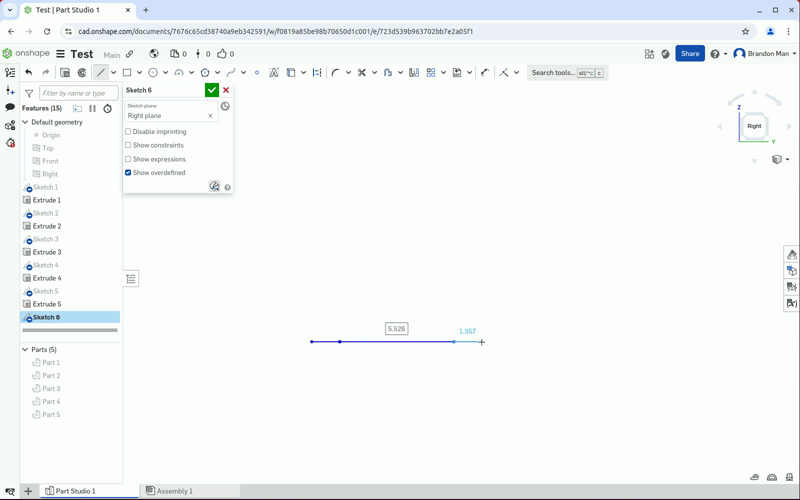
scroll(6)
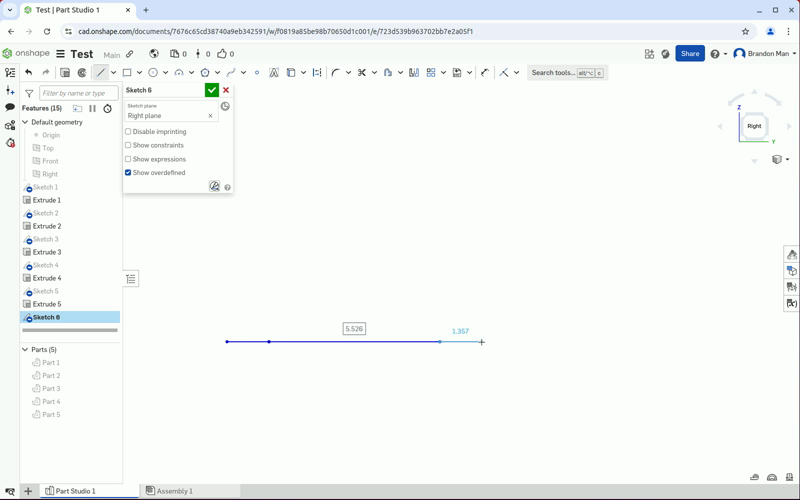
scroll(6)
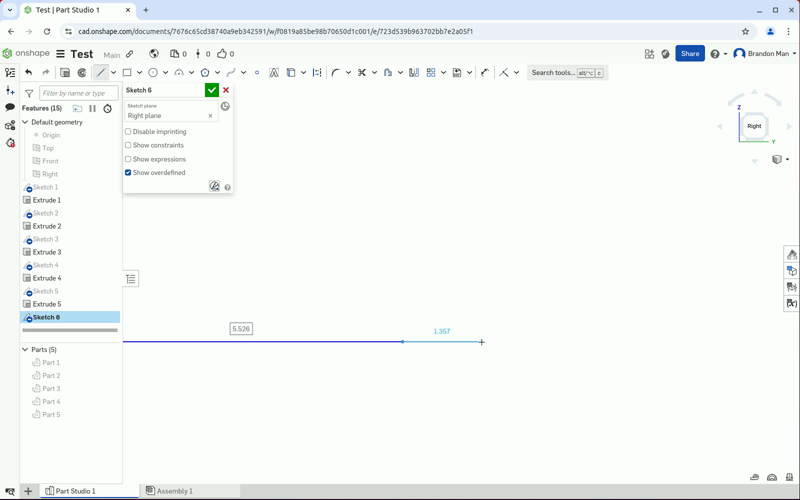
click(481, 341)
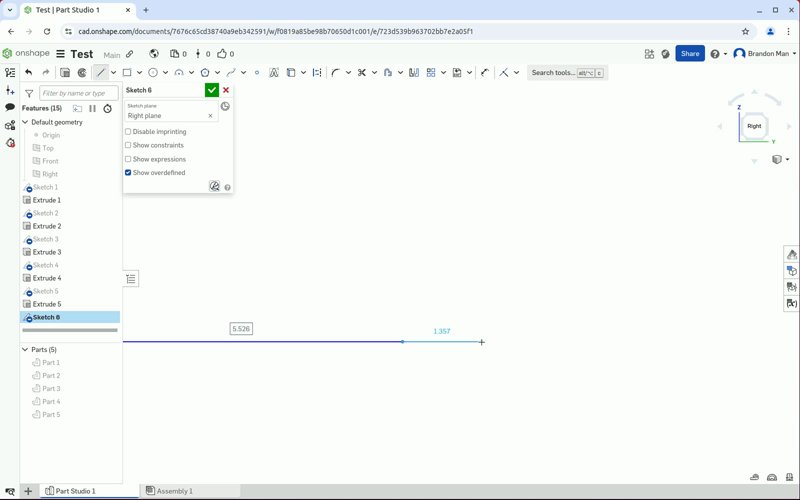
scroll(-6)
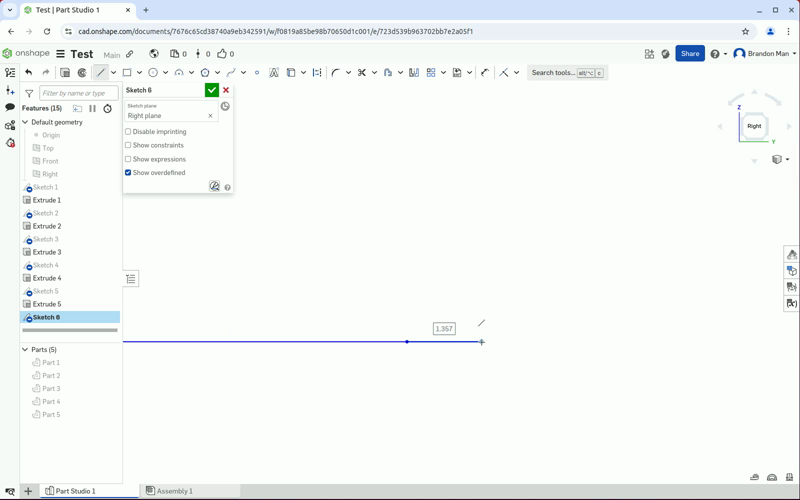
scroll(-6)
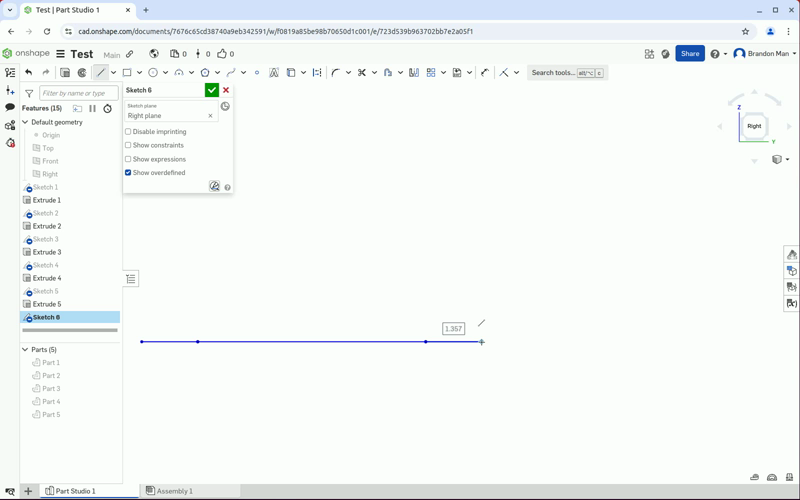
scroll(-6)
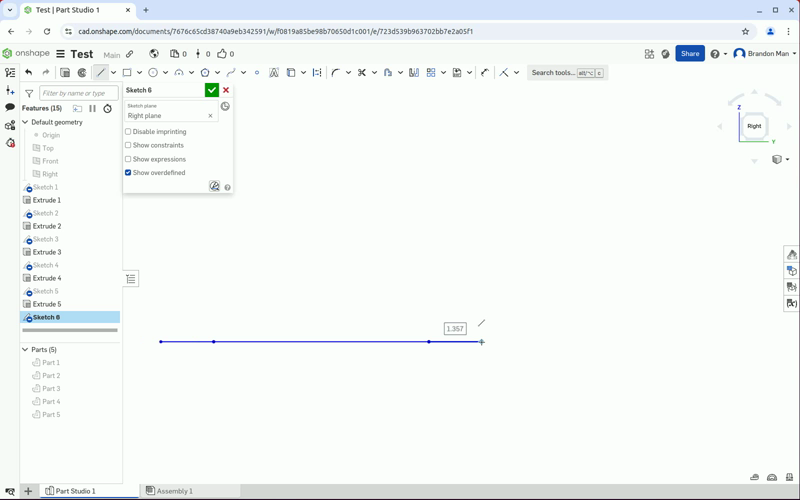
scroll(-6)
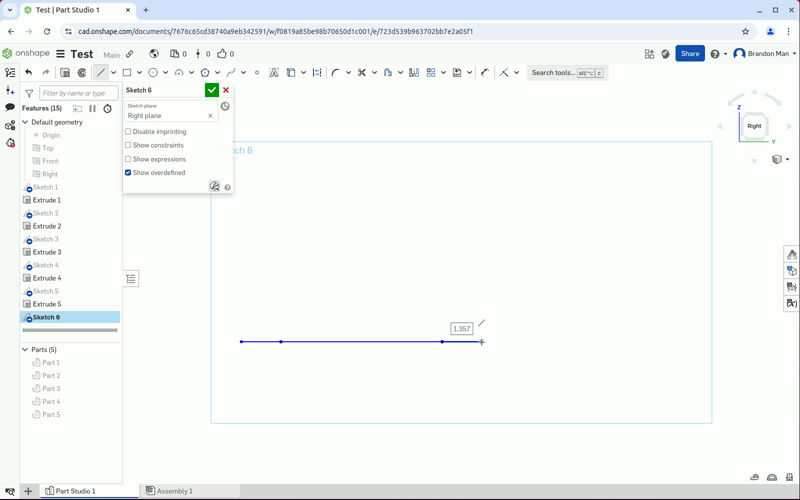
scroll(-6)
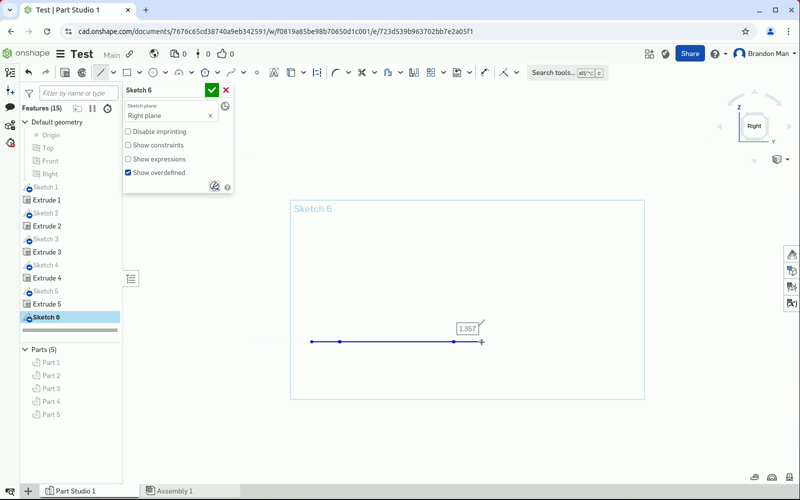
scroll(-6)
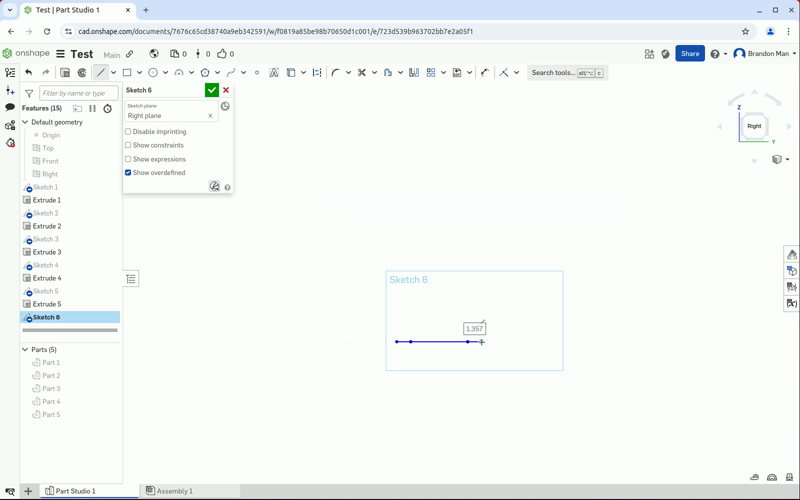
scroll(-6)
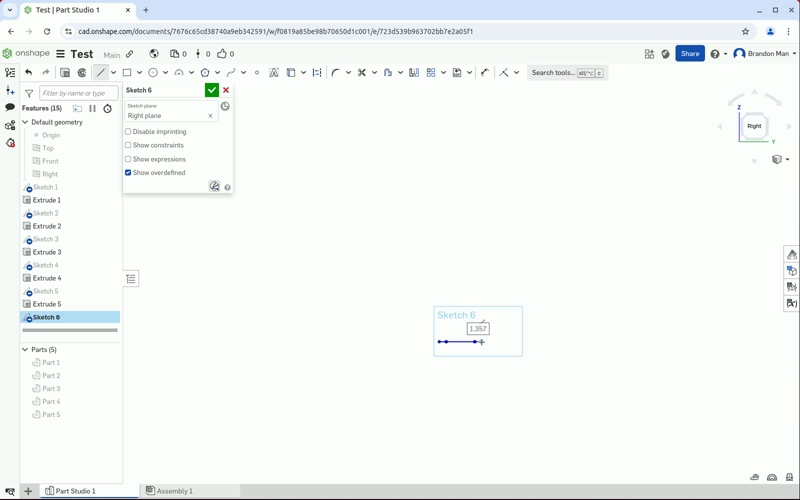
key_up(shift)
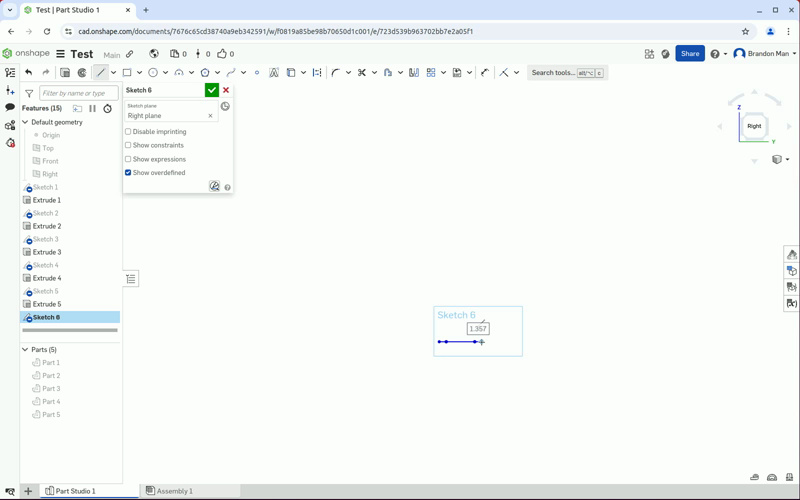
key_down(shift)
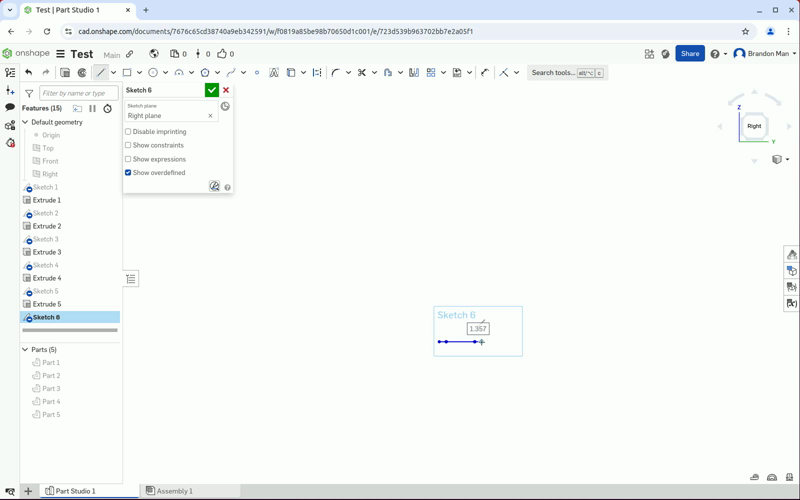
mouse_move(511, 341)
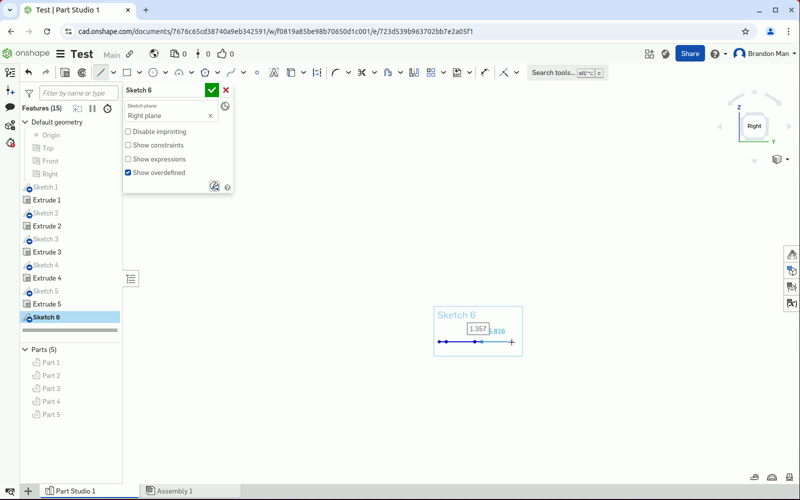
mouse_move(481, 335)
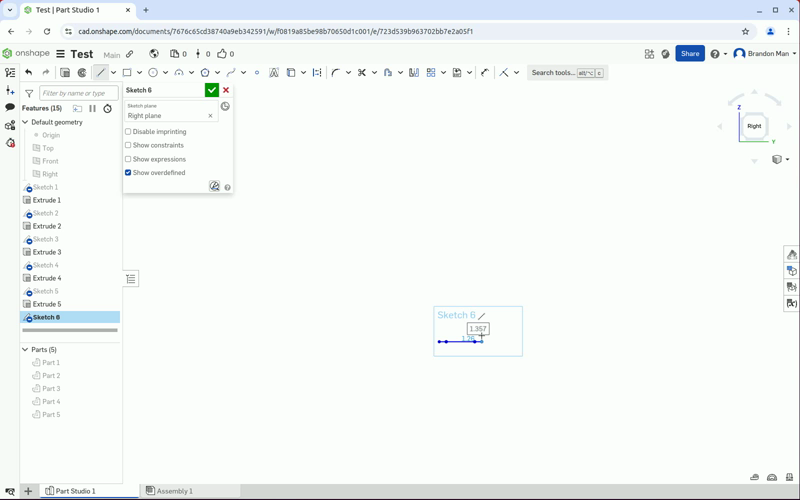
scroll(6)
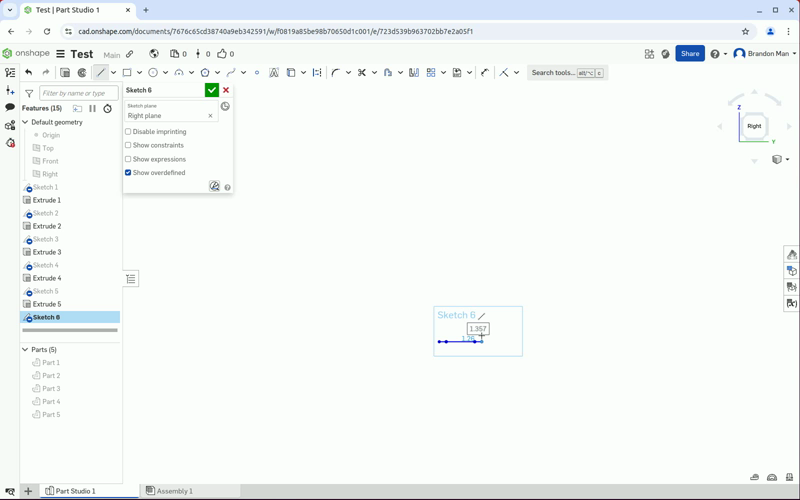
scroll(6)
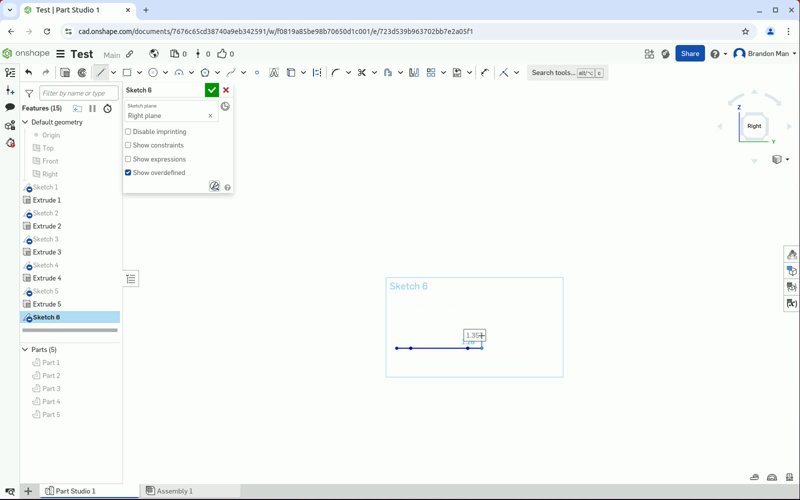
scroll(6)
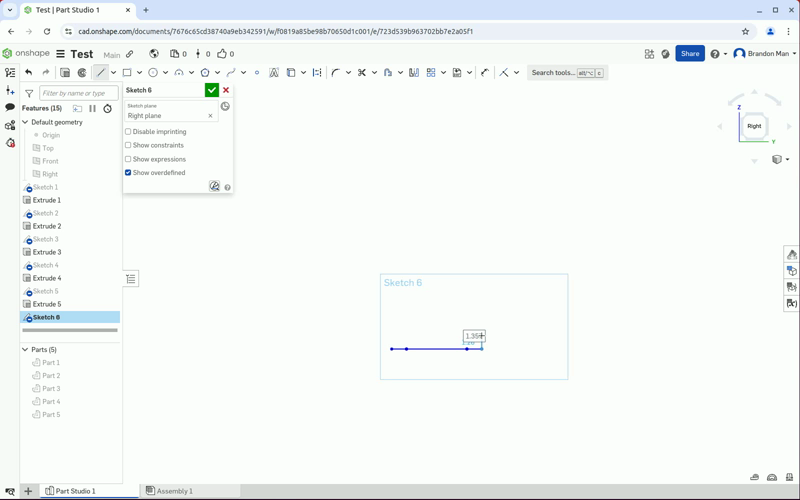
scroll(6)
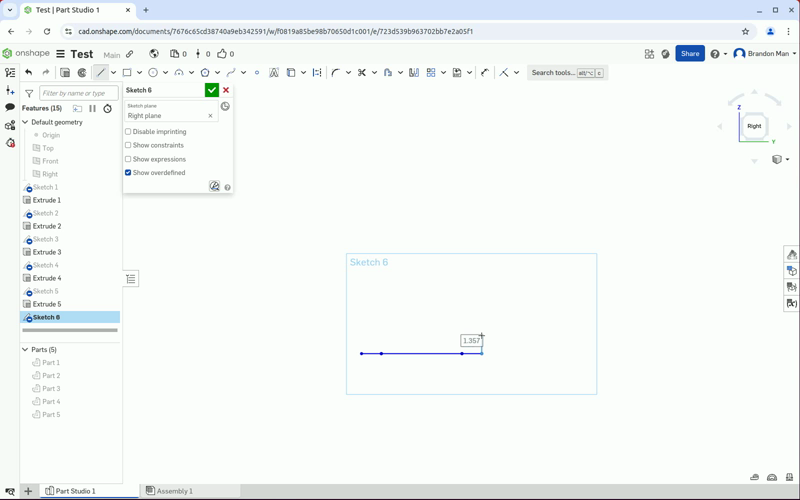
scroll(6)
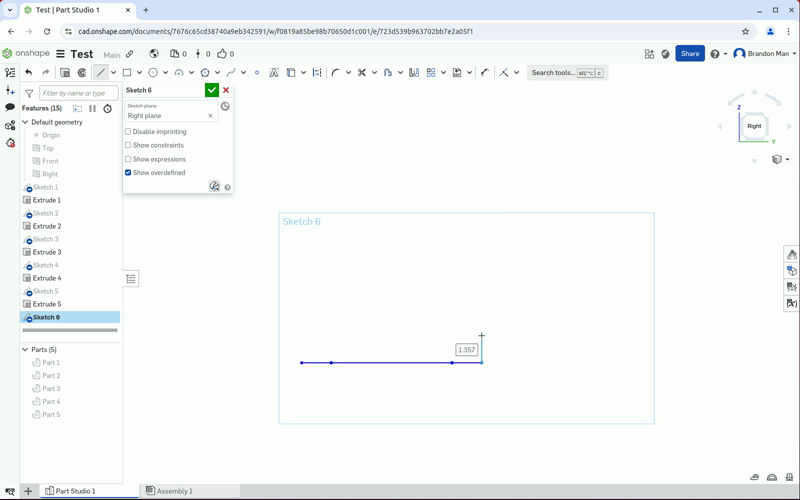
scroll(6)
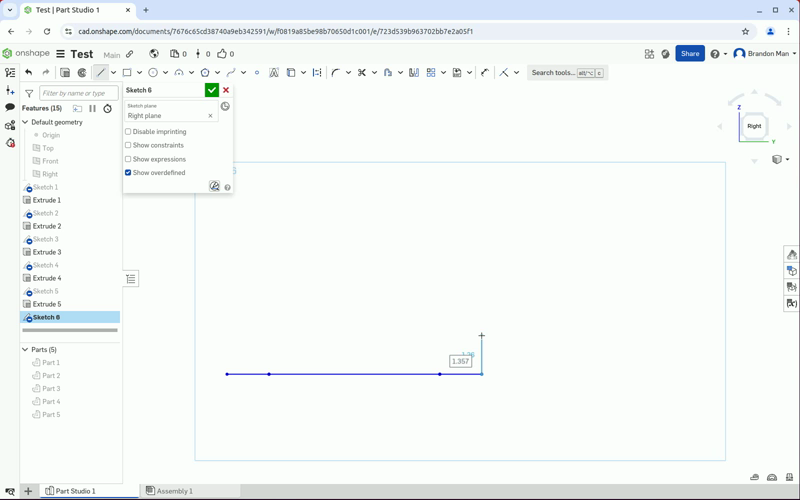
scroll(6)
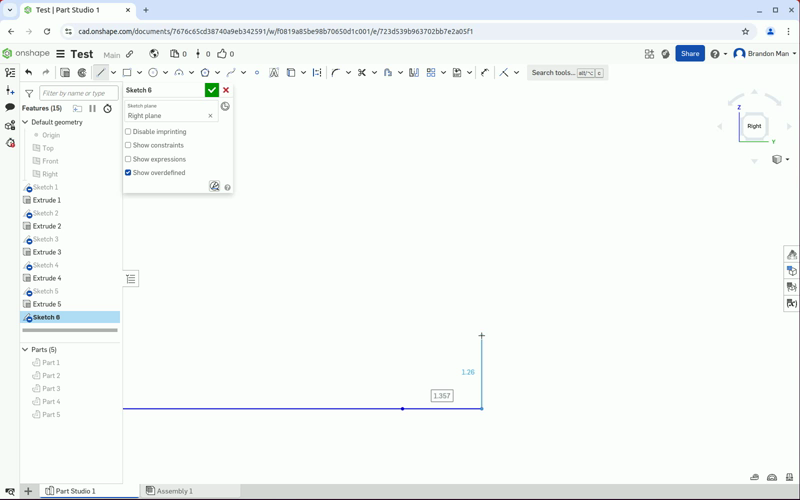
click(481, 335)
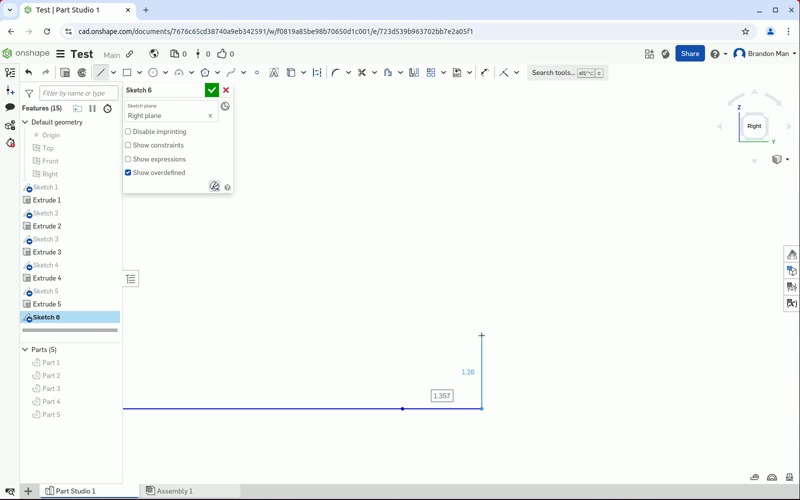
scroll(-6)
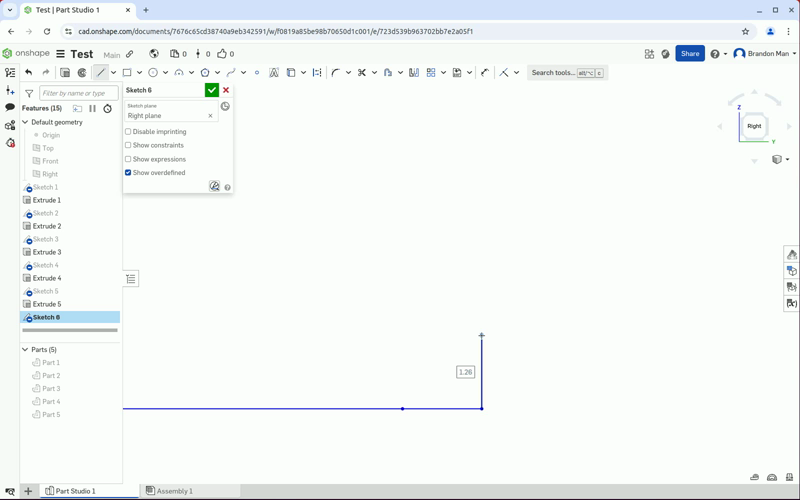
scroll(-6)
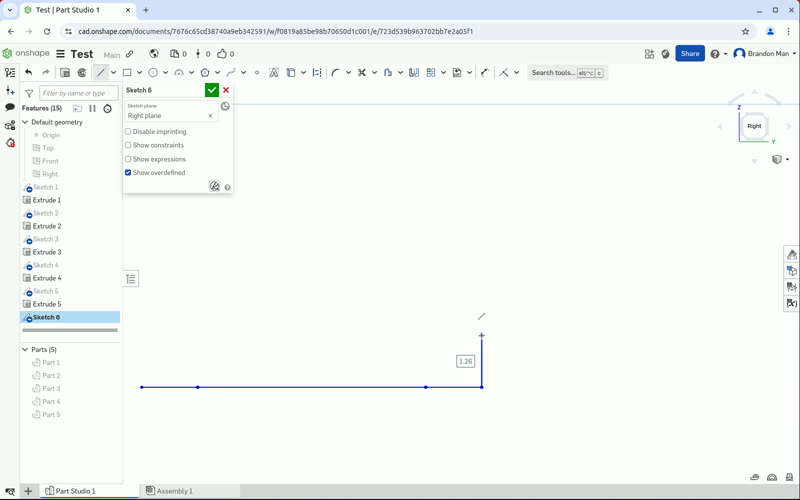
scroll(-6)
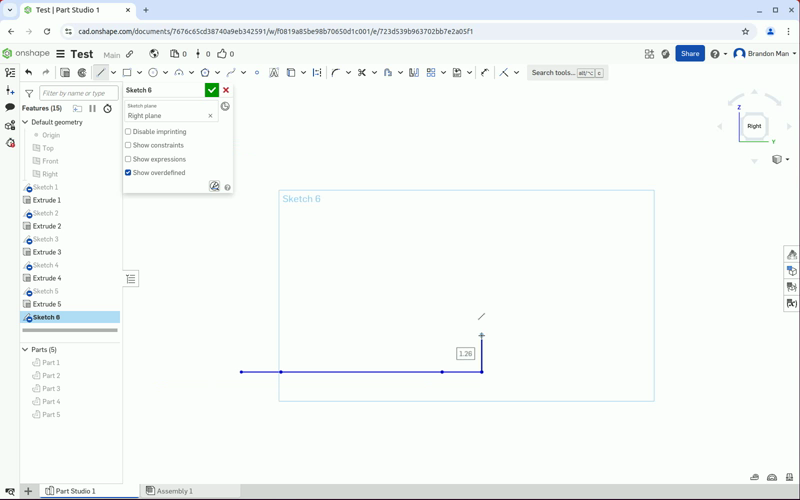
scroll(-6)
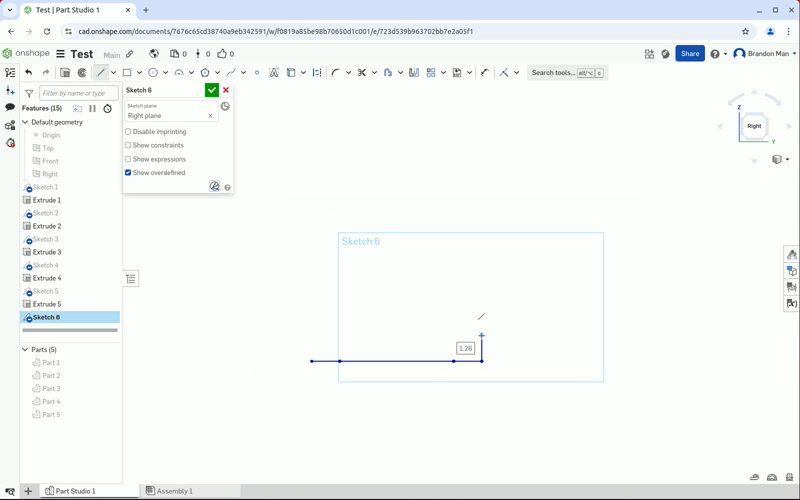
scroll(-6)
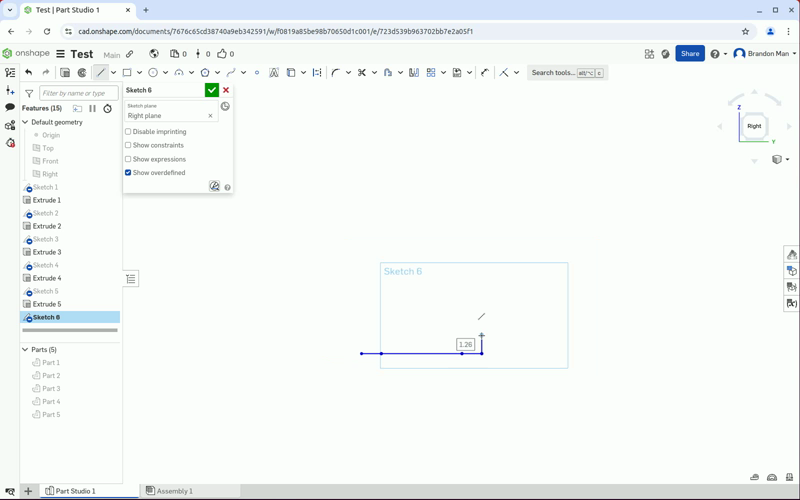
scroll(-6)
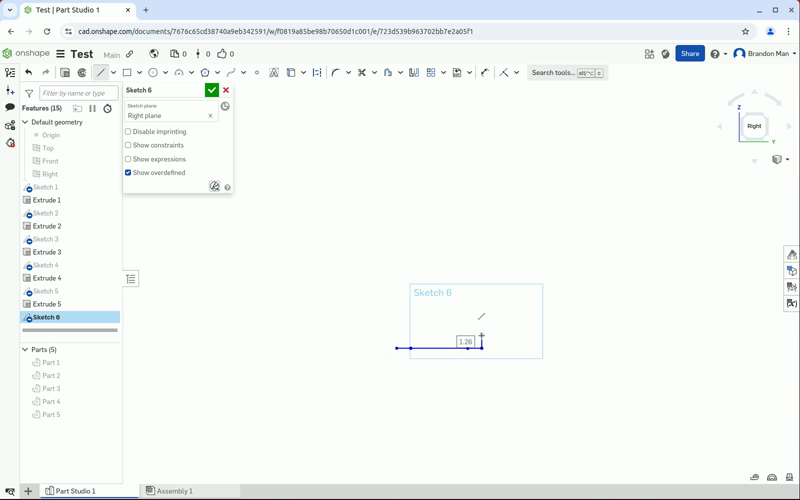
scroll(-6)
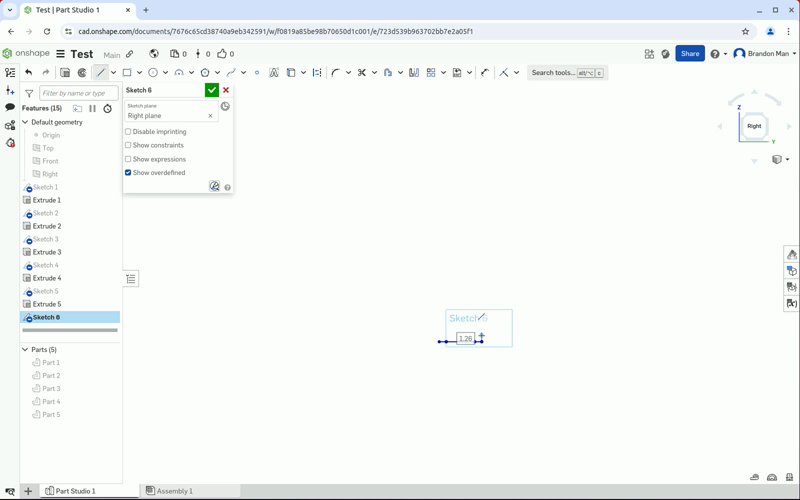
key_up(shift)
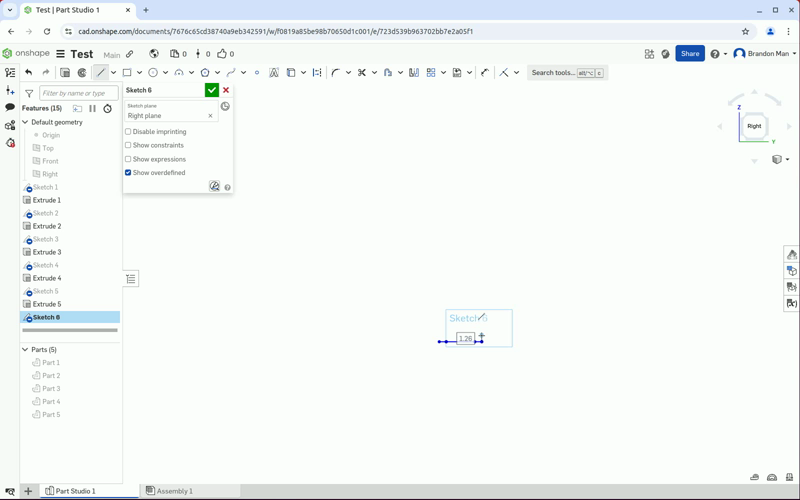
key_down(shift)
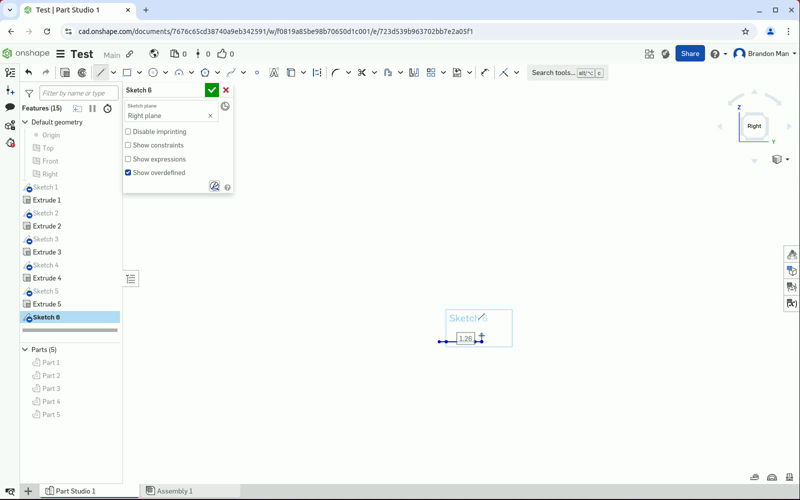
mouse_move(511, 335)
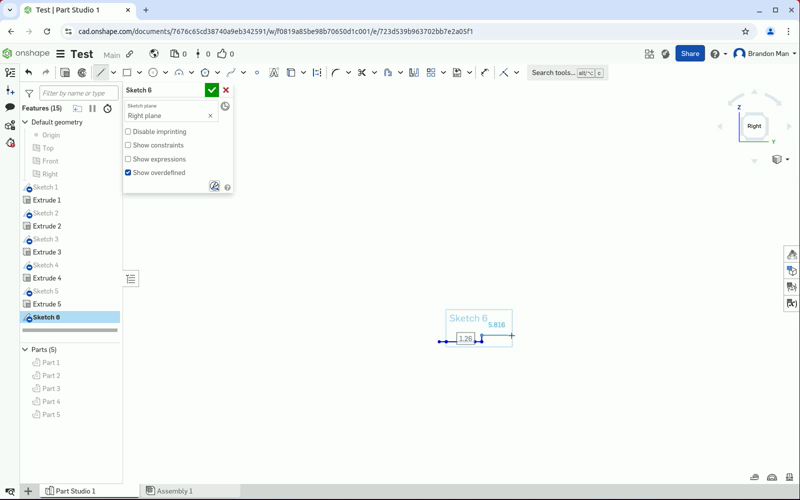
mouse_move(439, 335)
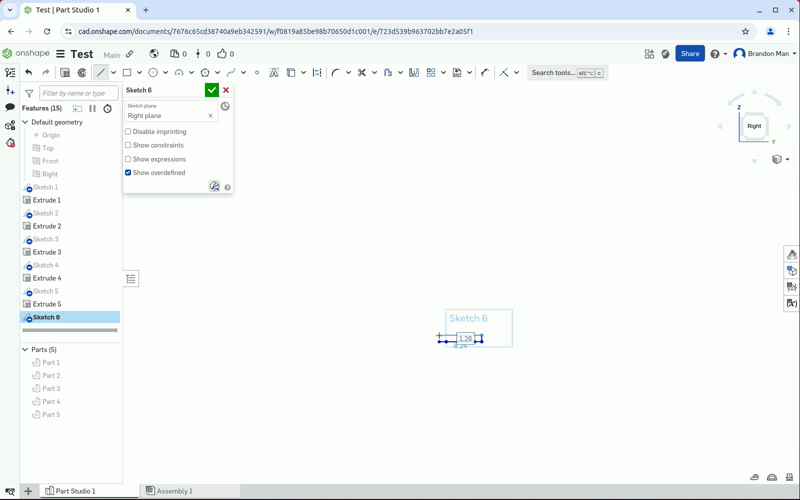
click(439, 335)
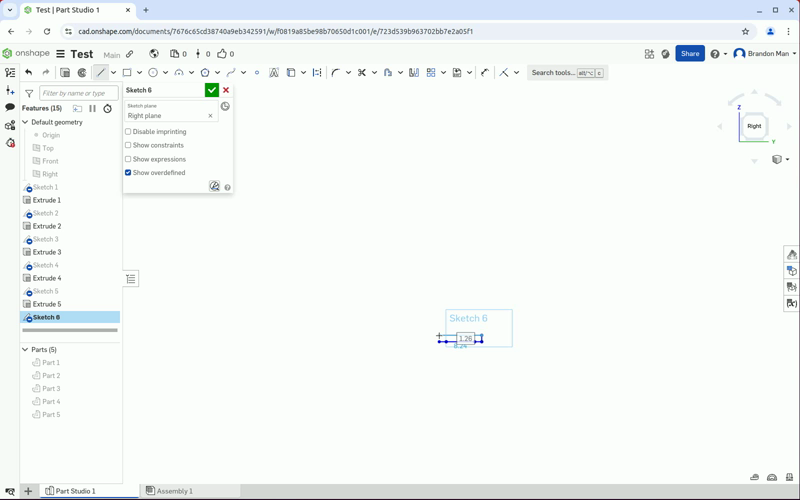
key_up(shift)
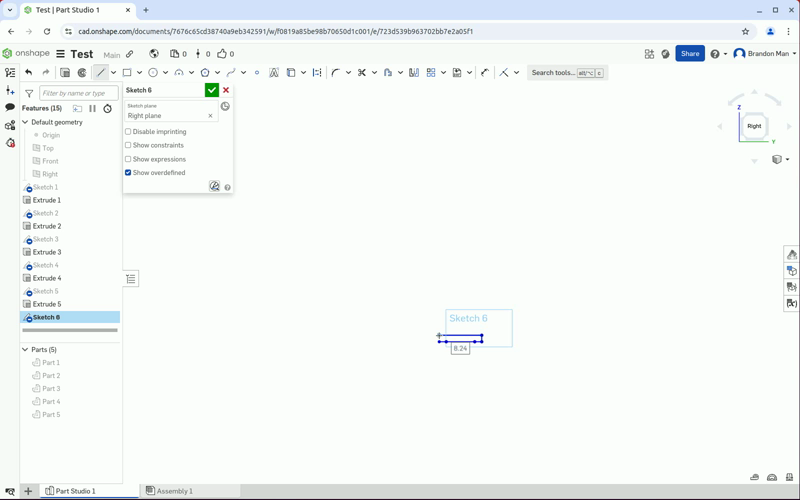
mouse_move(469, 335)
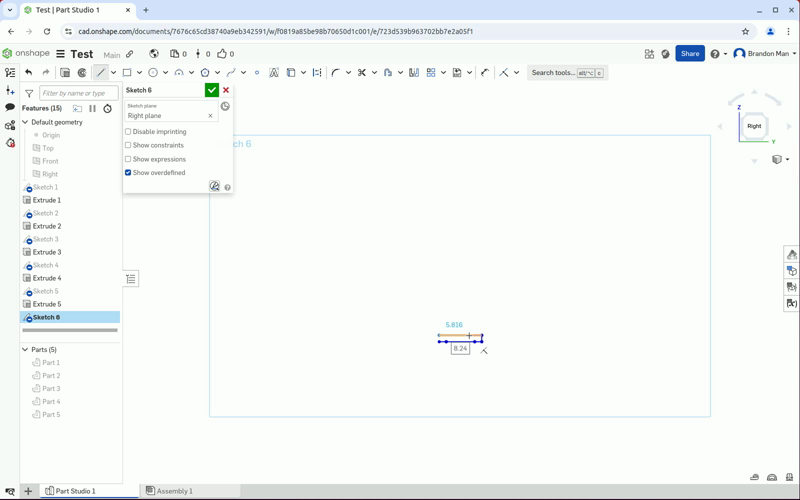
key_down(shift)
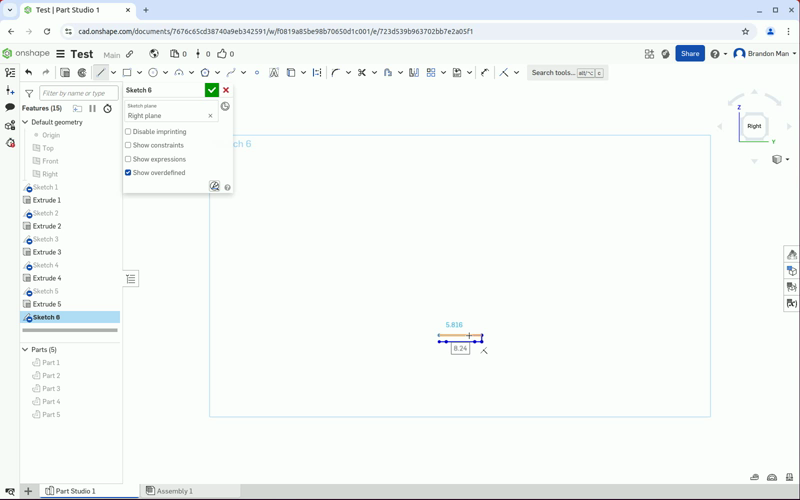
mouse_move(439, 341)
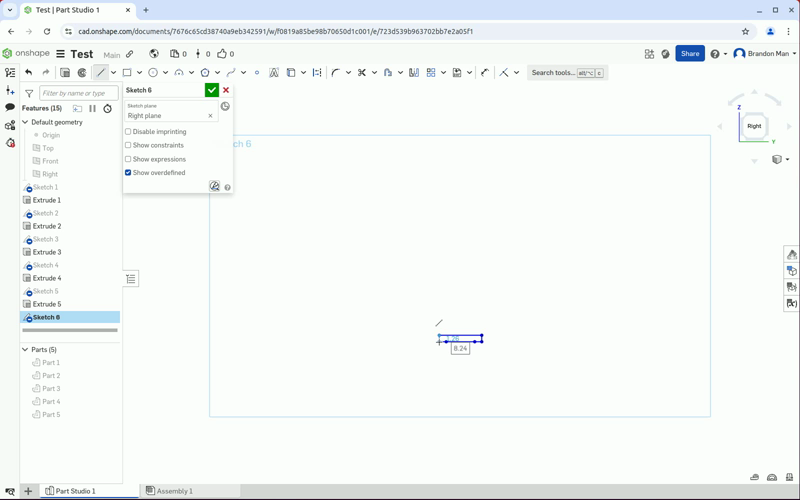
scroll(6)
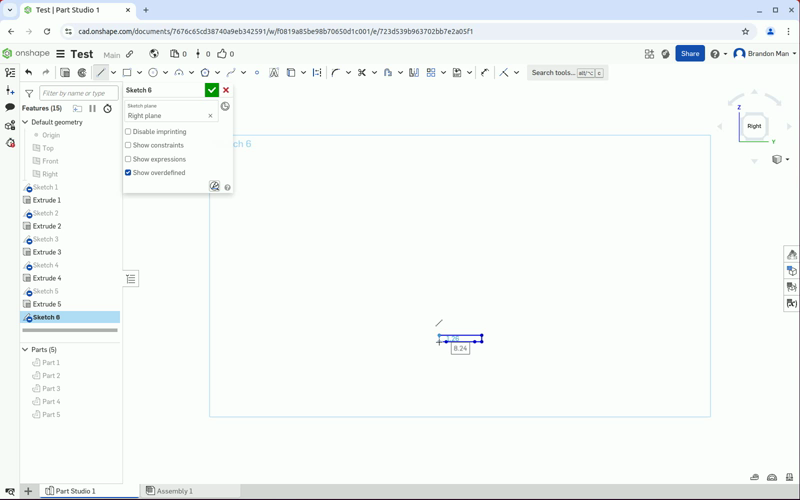
scroll(6)
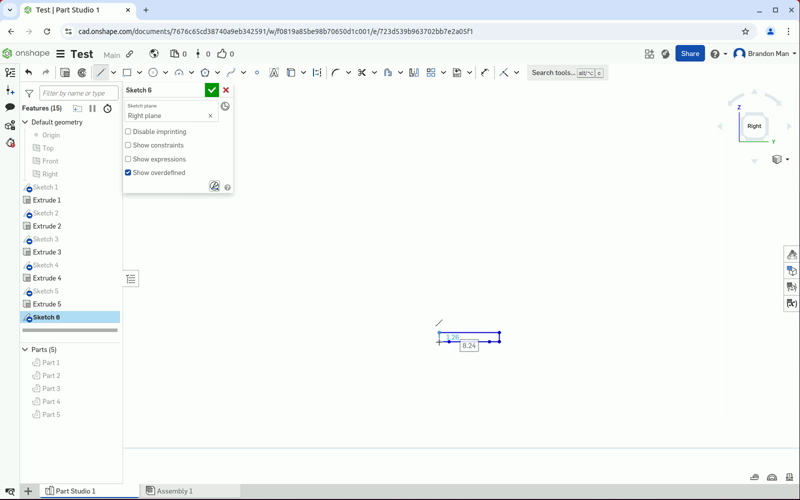
scroll(6)
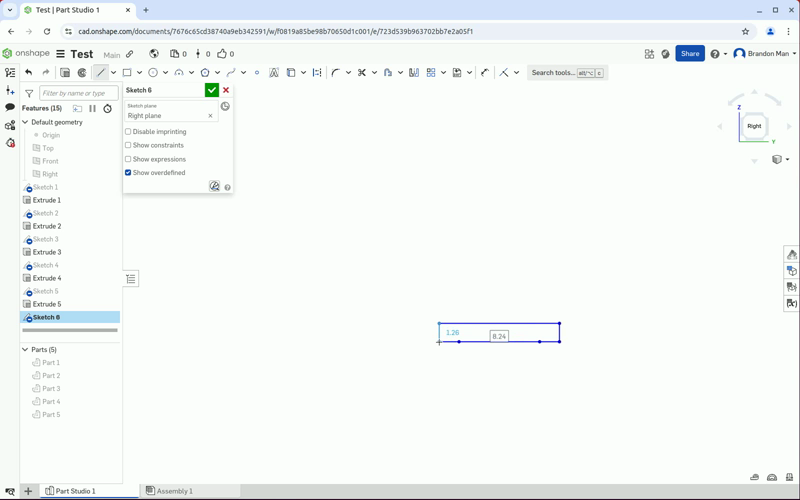
scroll(6)
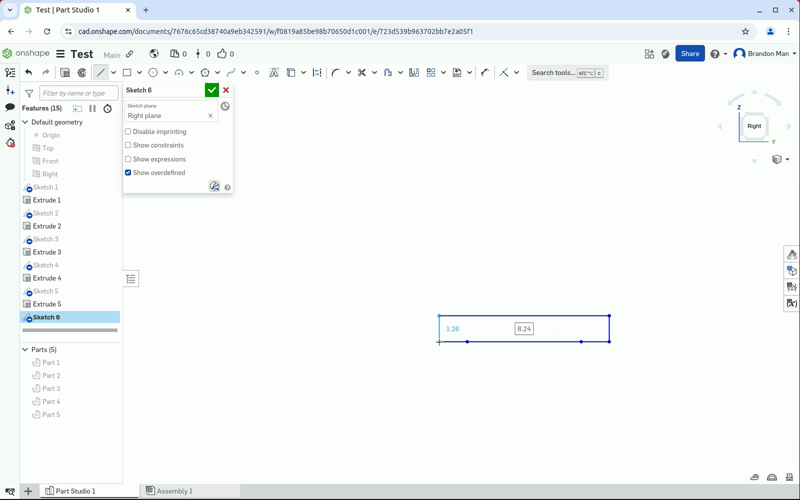
scroll(6)
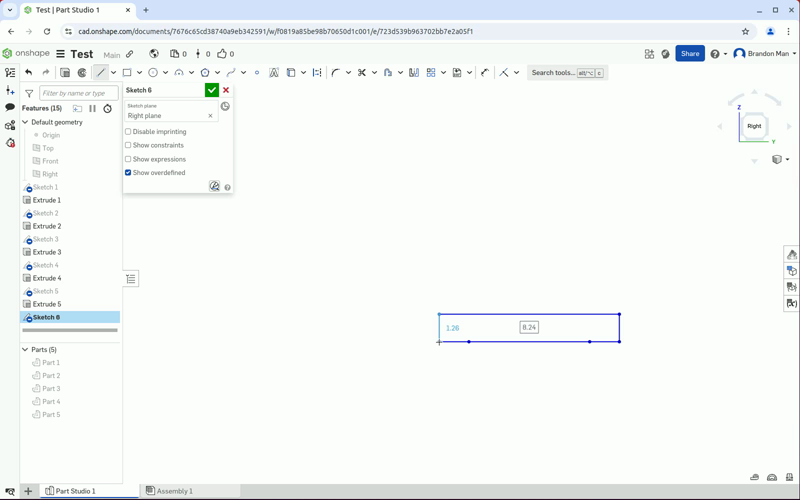
scroll(6)
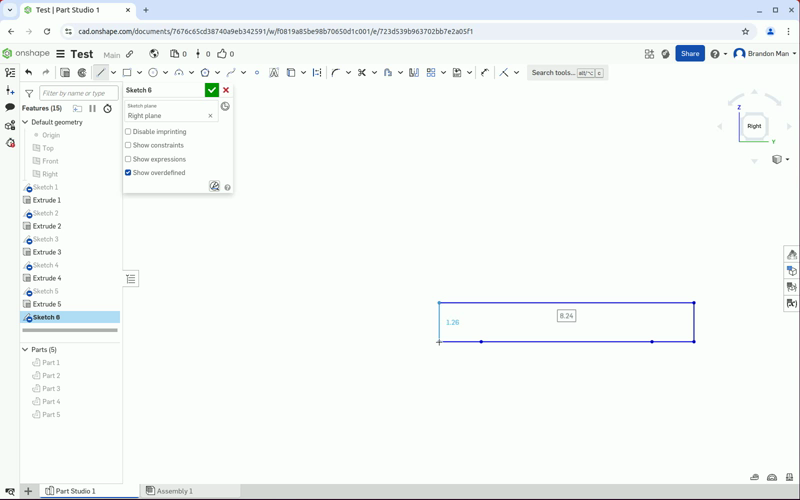
scroll(6)
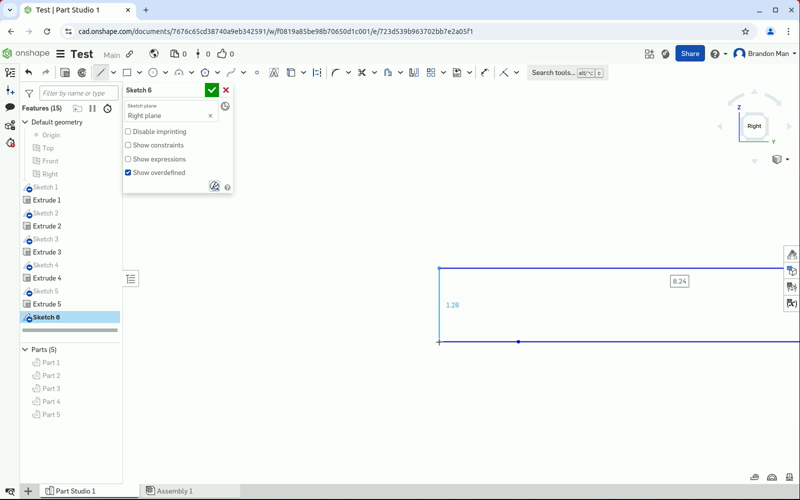
key_up(shift)
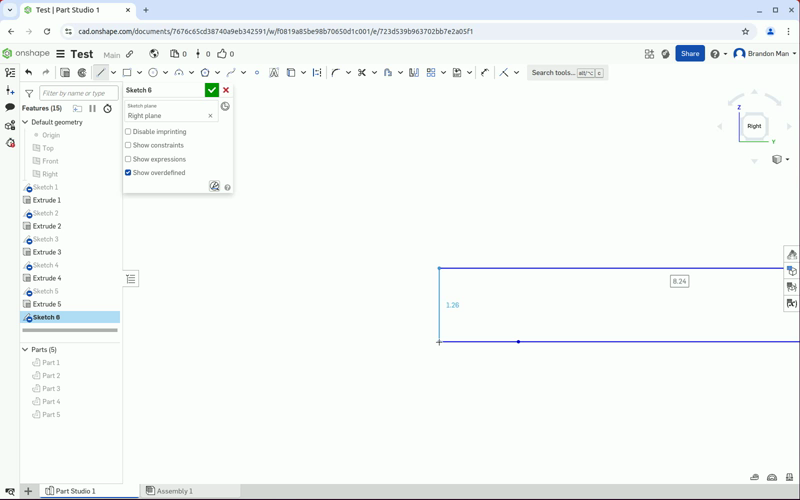
click(439, 341)
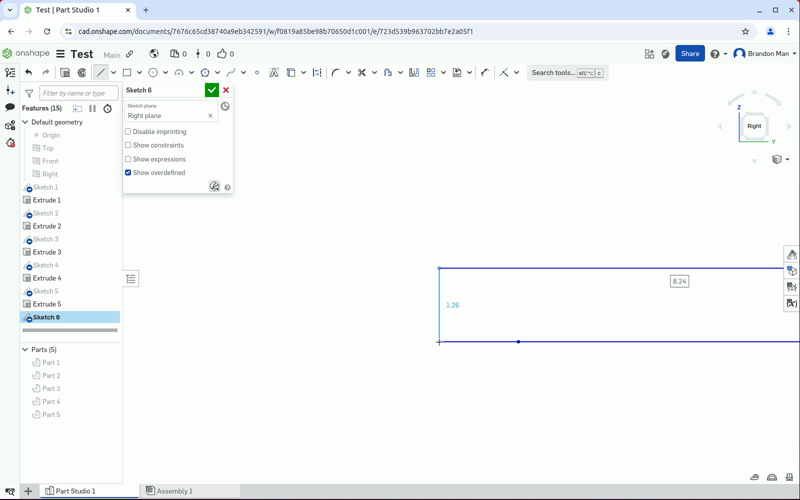
scroll(-6)
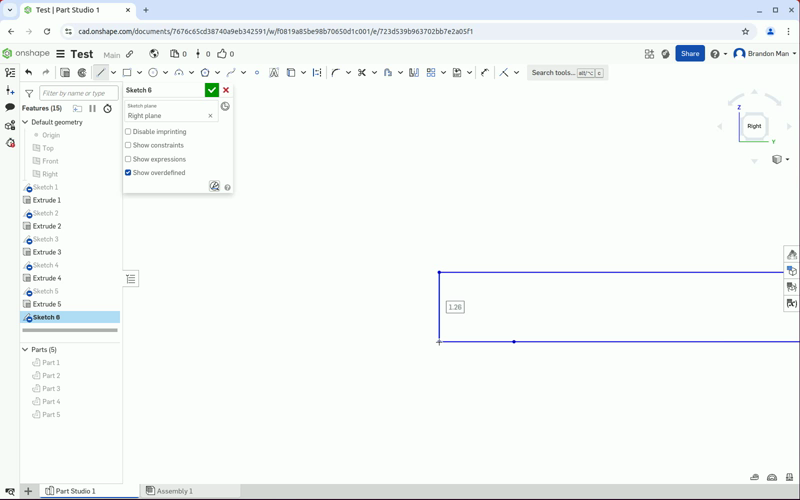
scroll(-6)
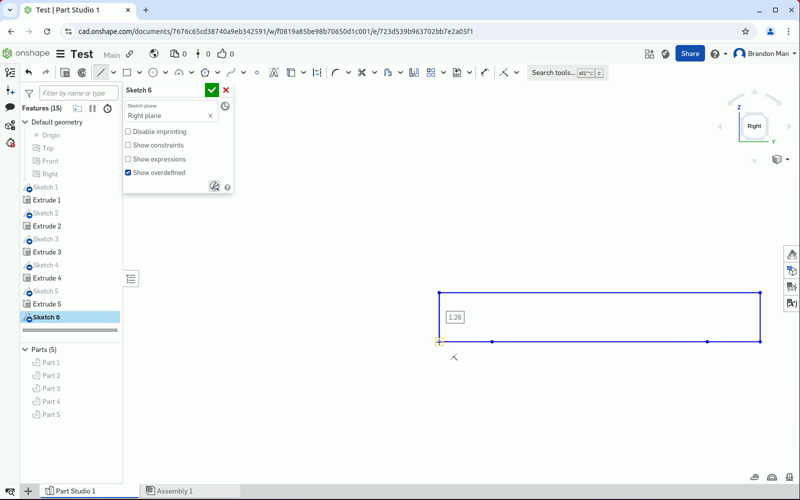
scroll(-6)
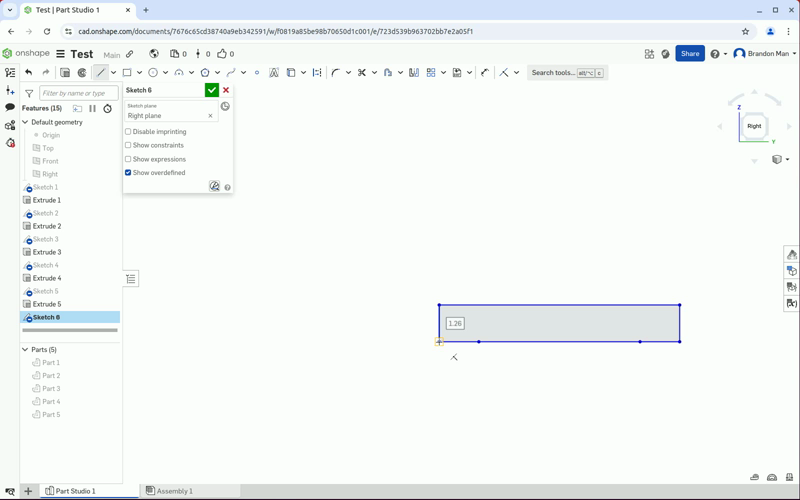
scroll(-6)
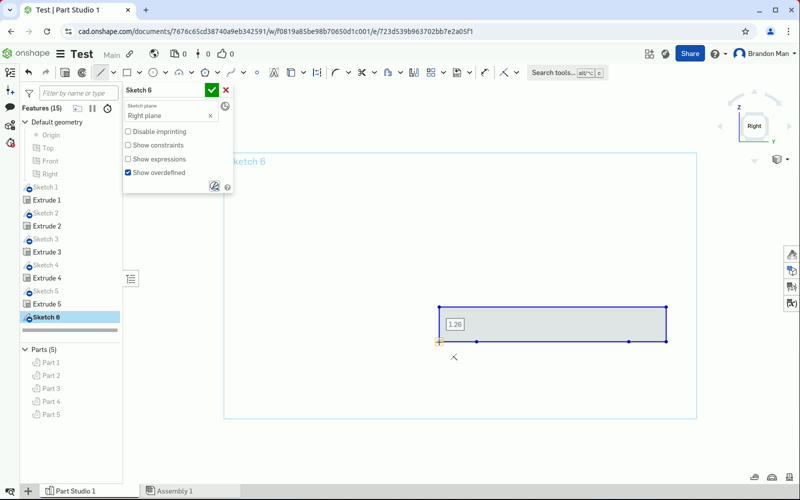
scroll(-6)
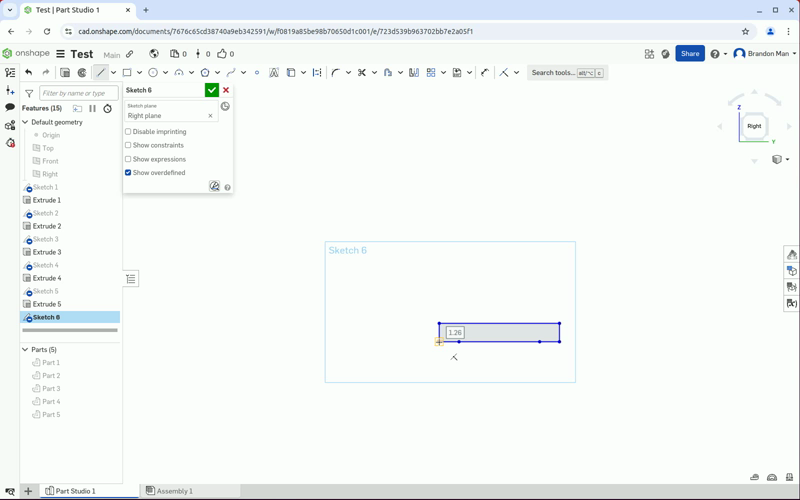
scroll(-6)
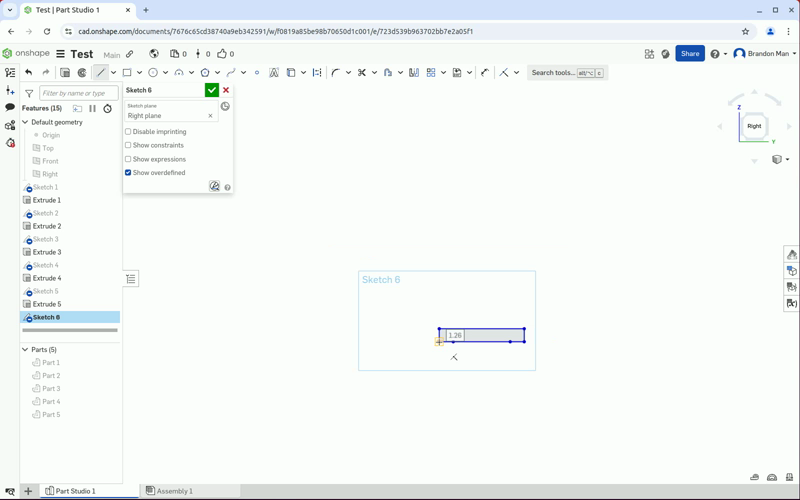
scroll(-6)
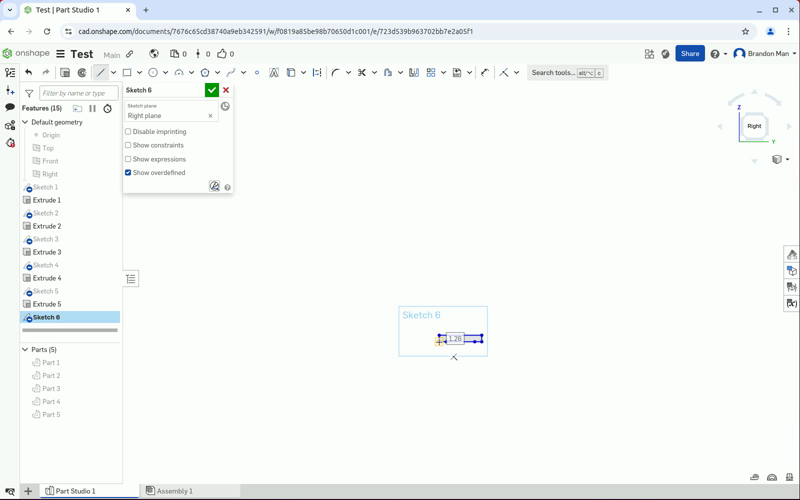
key(esc)
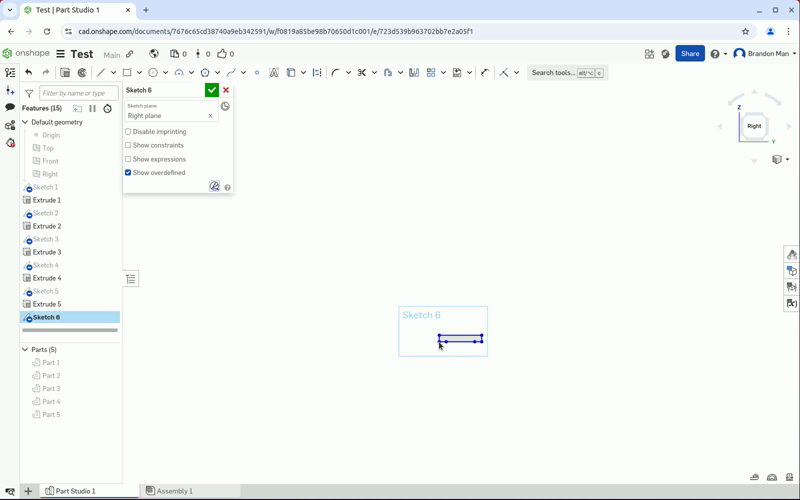
mouse_move(471, 335)
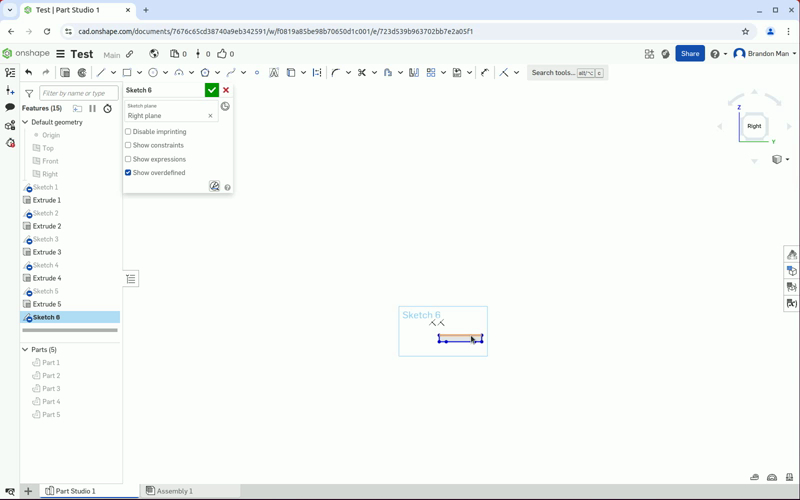
scroll(6)
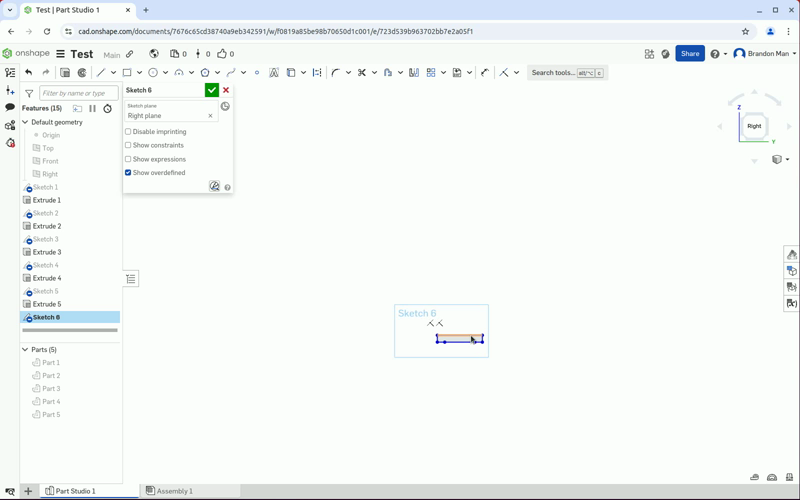
scroll(6)
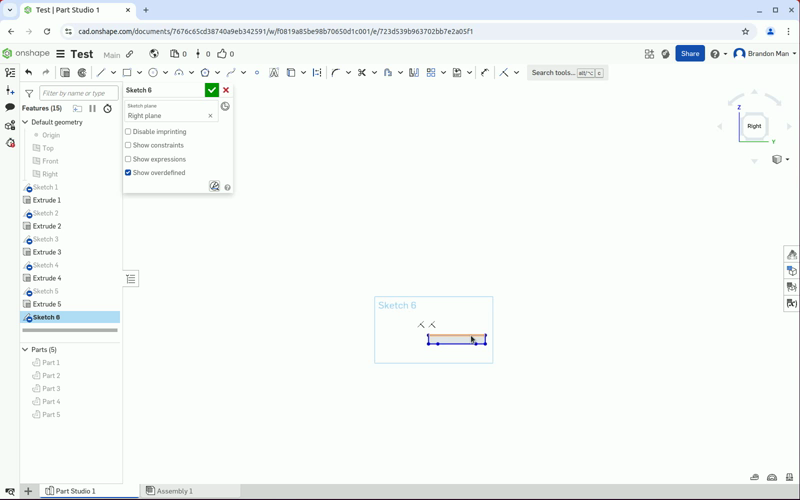
scroll(6)
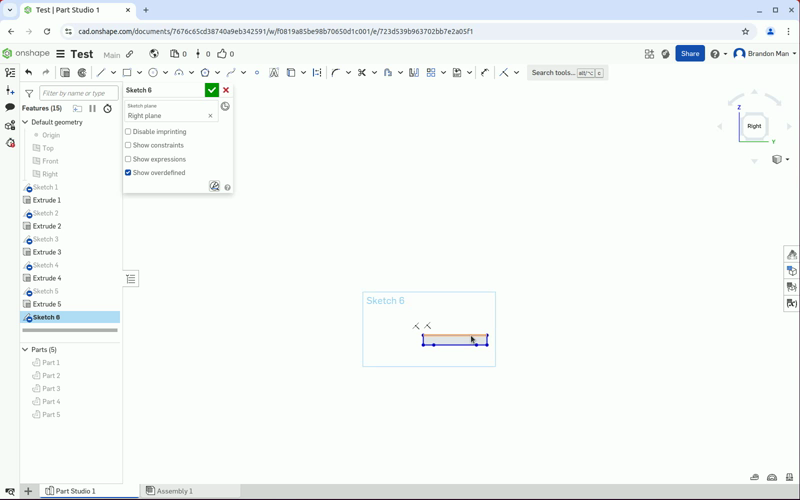
scroll(6)
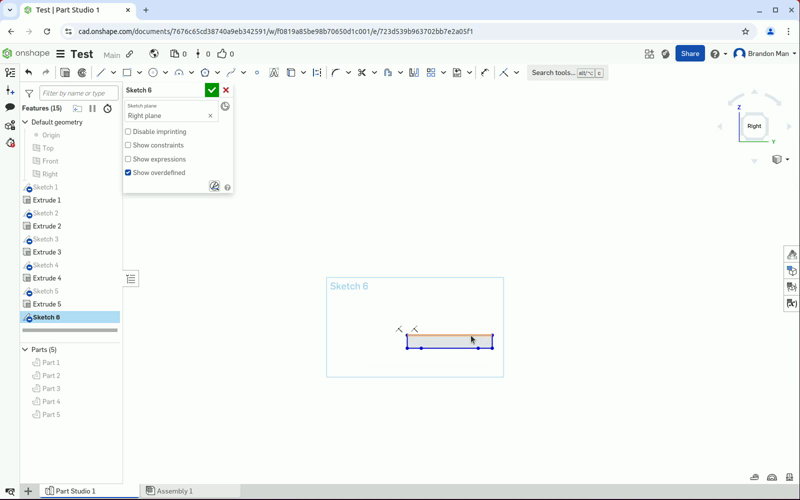
scroll(6)
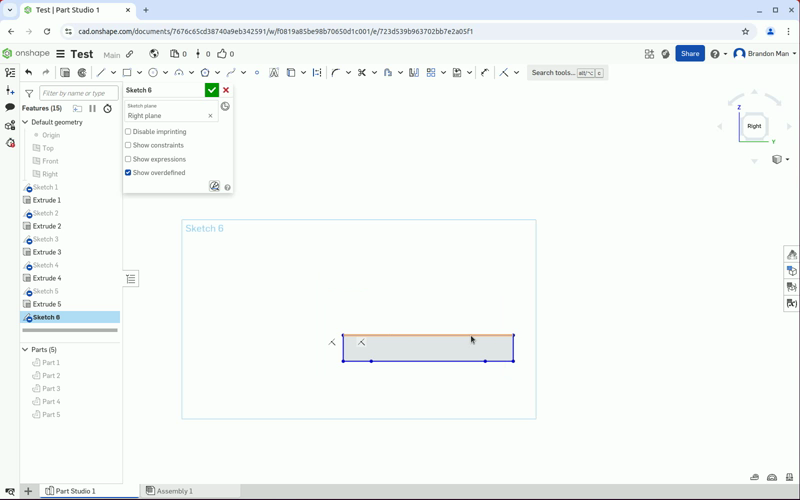
scroll(6)
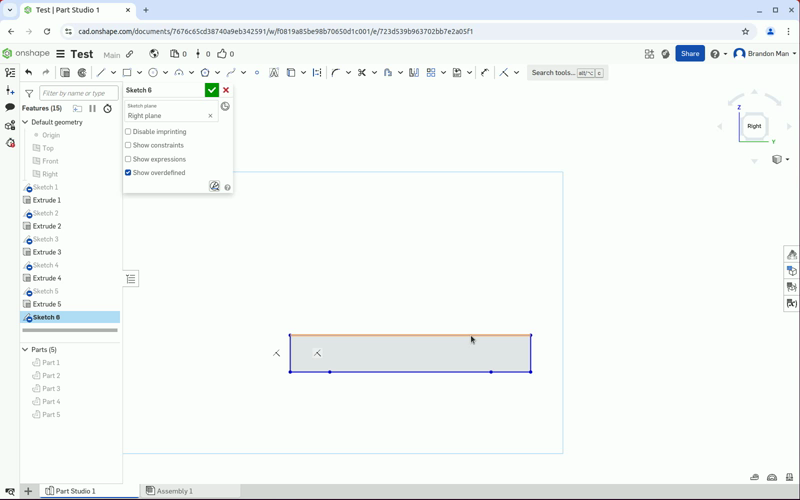
scroll(6)
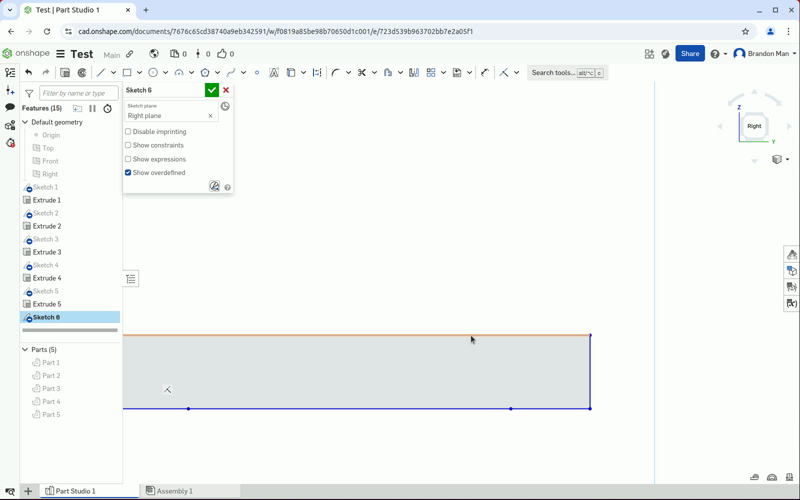
click(471, 335)
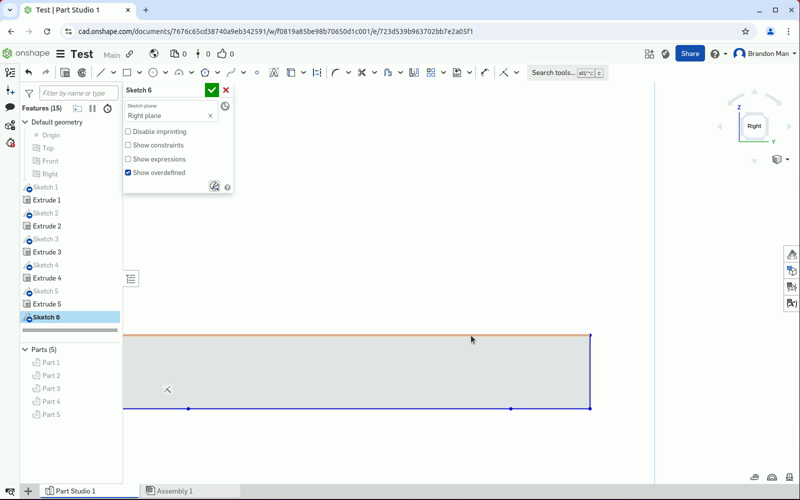
scroll(-6)
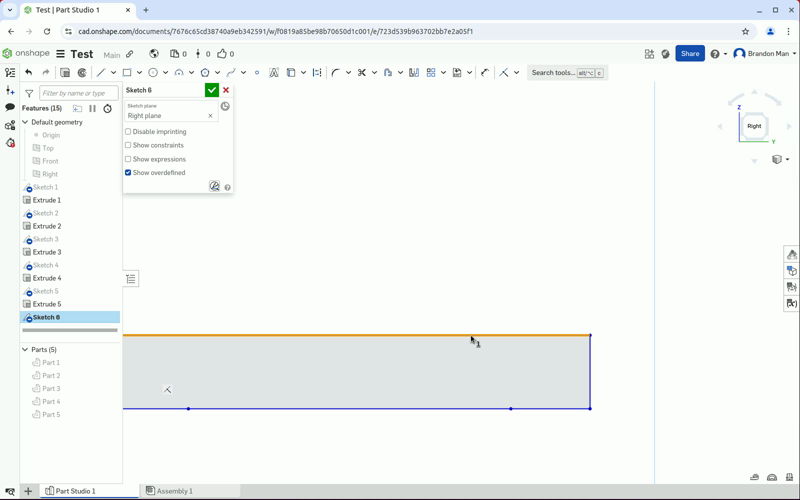
scroll(-6)
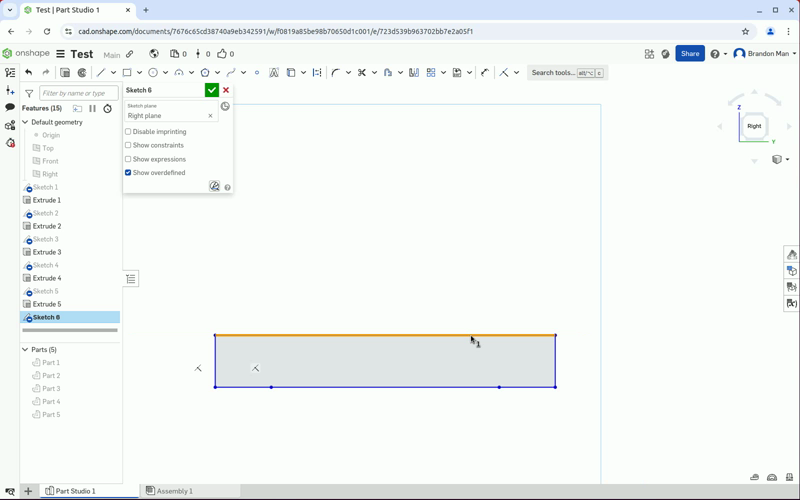
scroll(-6)
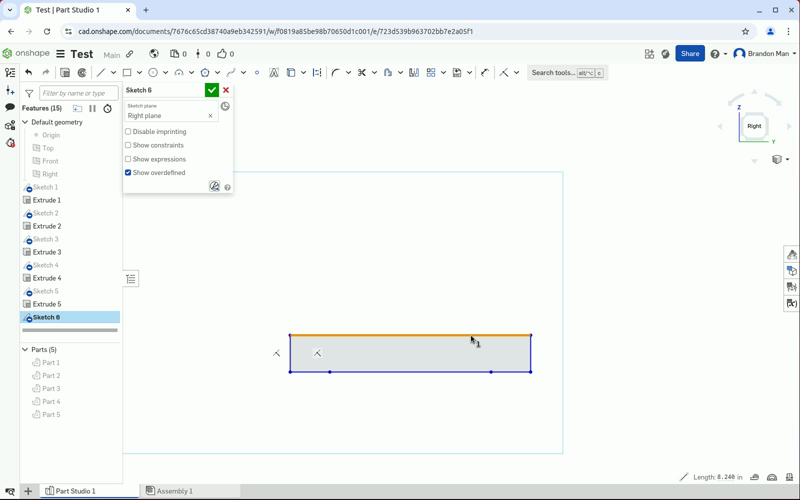
scroll(-6)
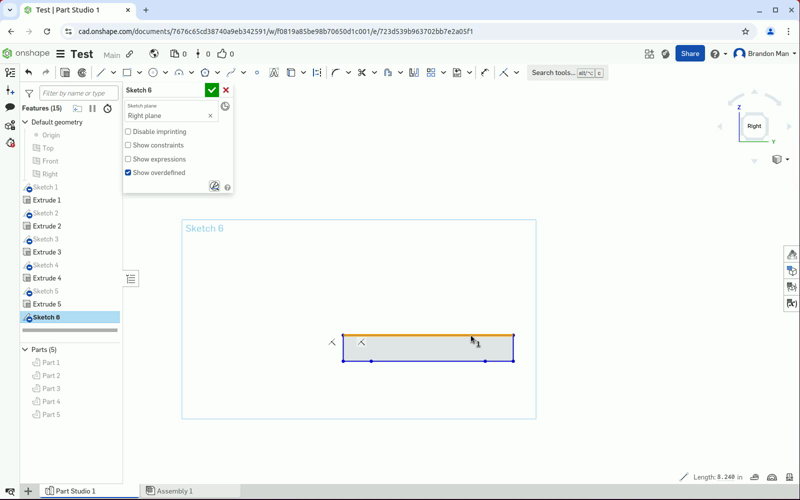
scroll(-6)
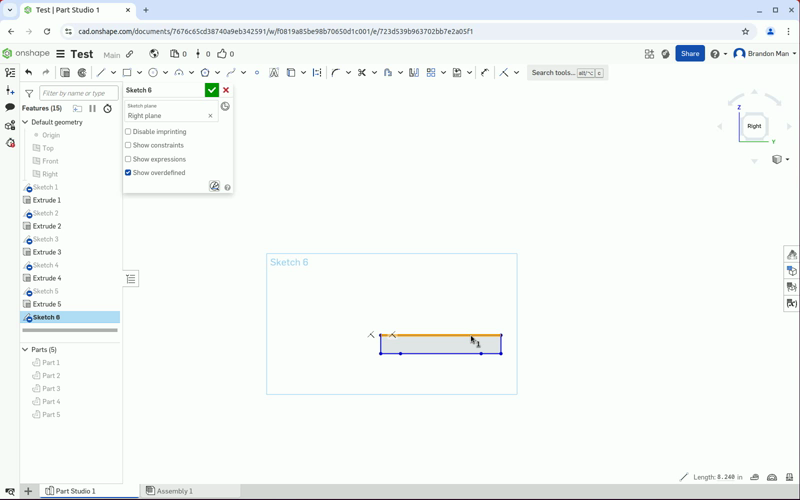
scroll(-6)
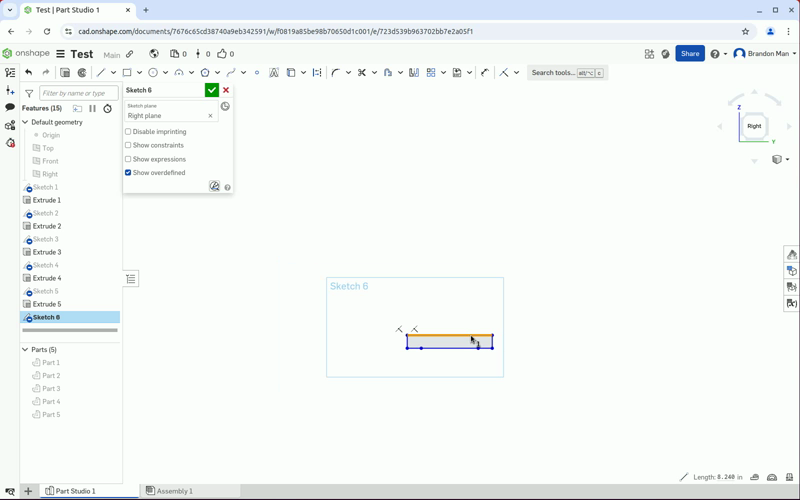
scroll(-6)
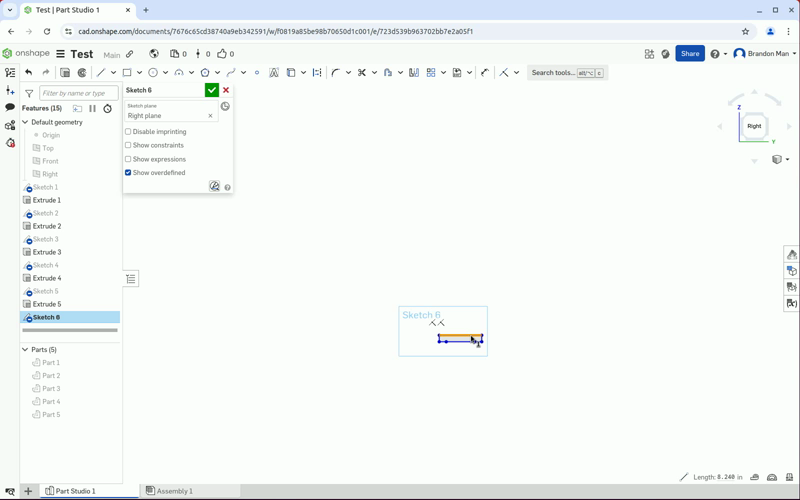
mouse_move(73, 352)
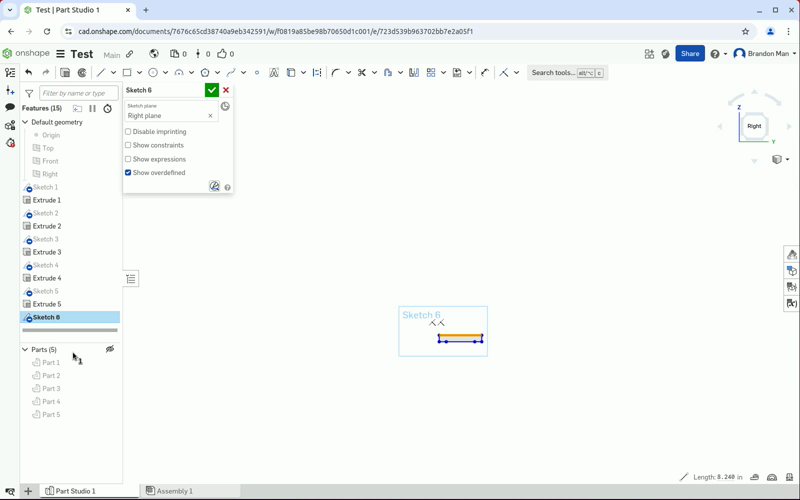
key(shift+y)
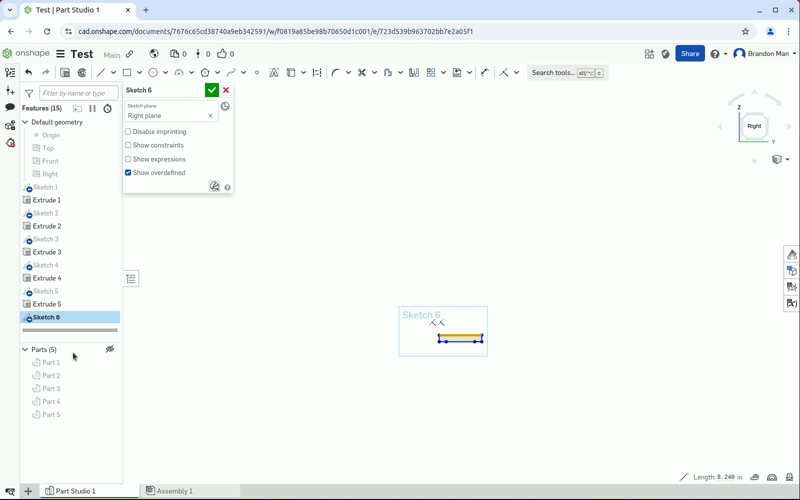
key(shift+e)
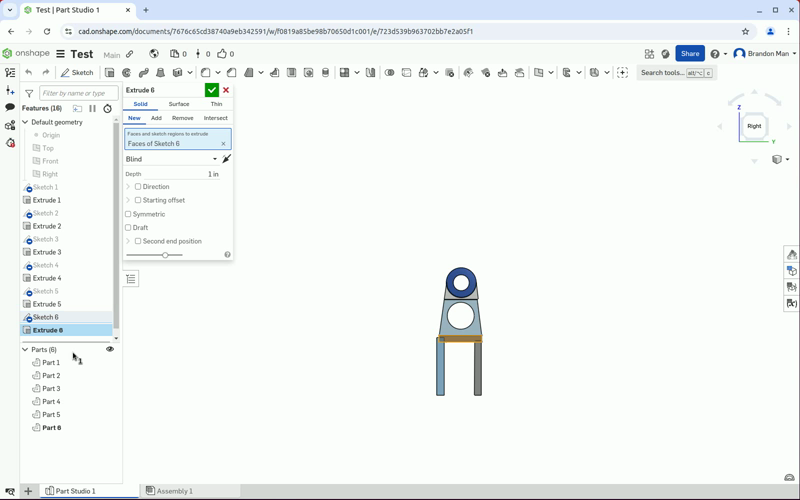
mouse_move(143, 106)
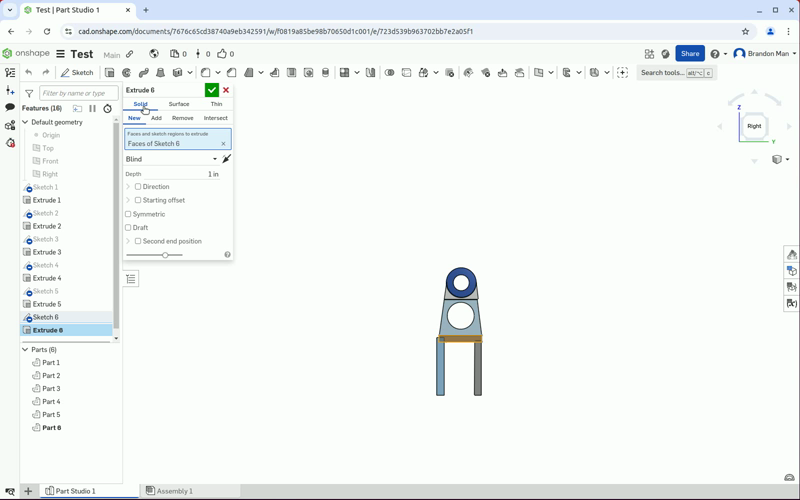
click(143, 106)
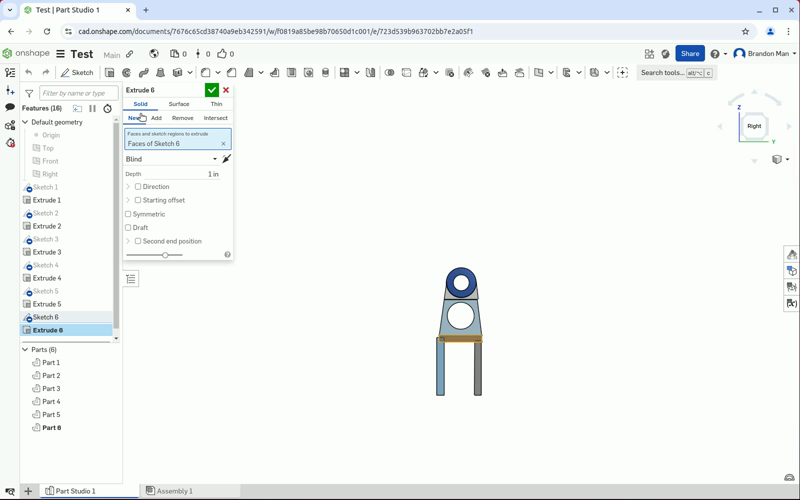
mouse_move(137, 120)
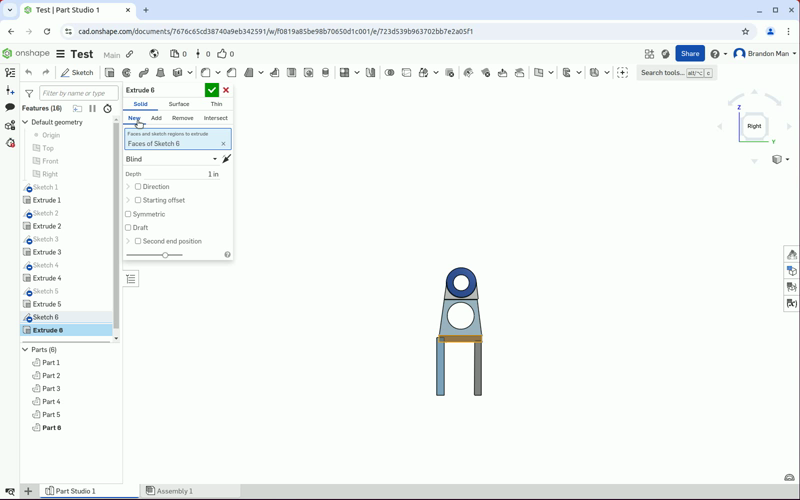
click(137, 120)
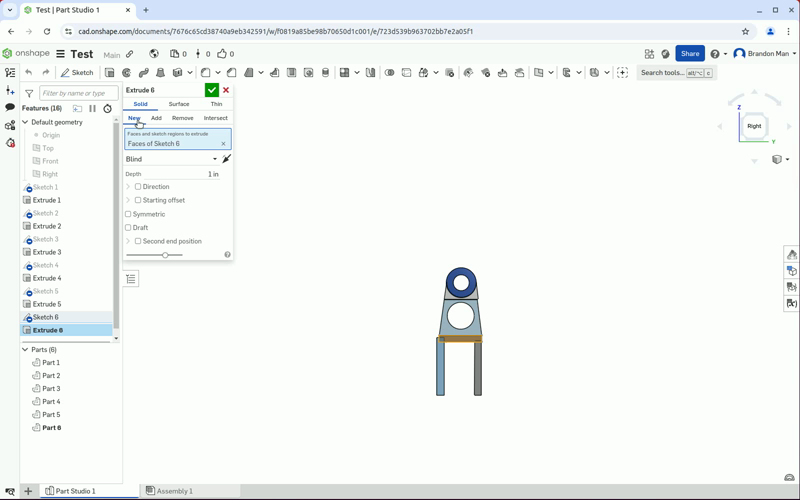
key(tab, 4)
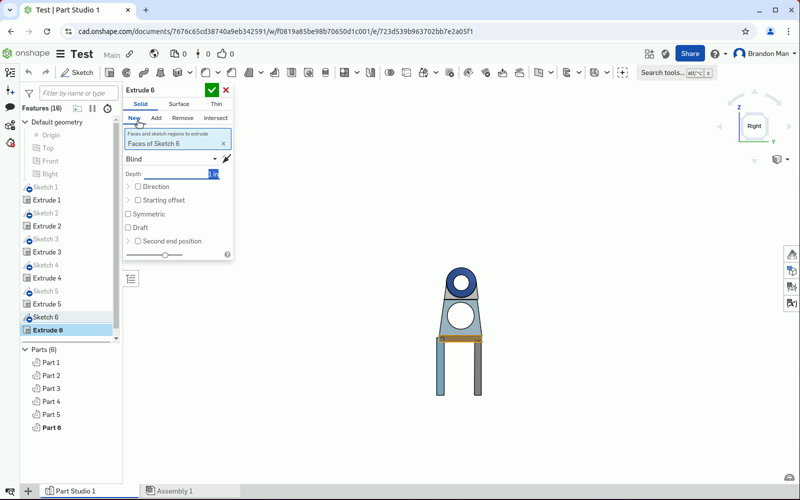
text(5.296)
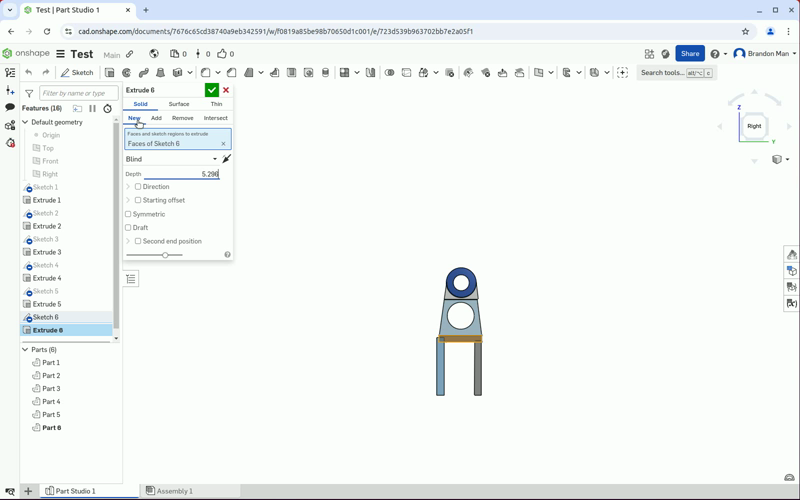
key(tab, 3)
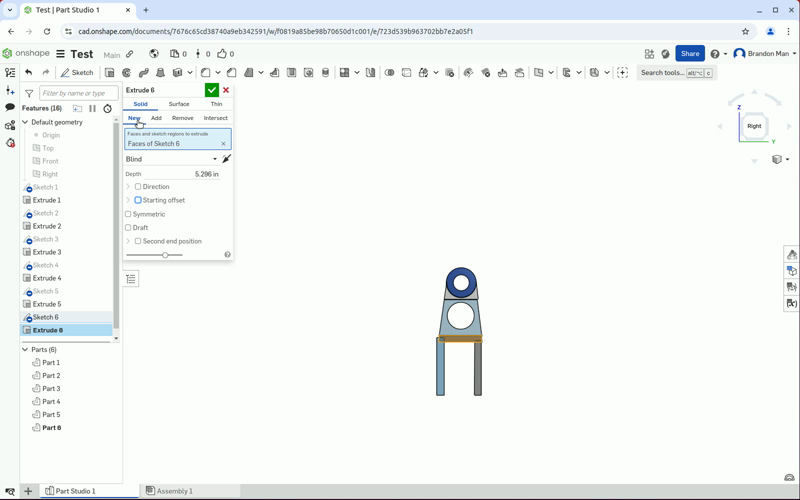
key(tab, 2)
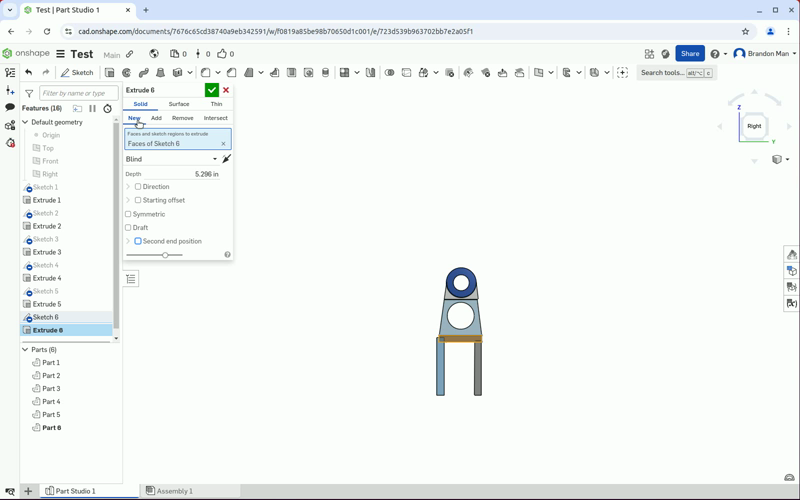
key(space)
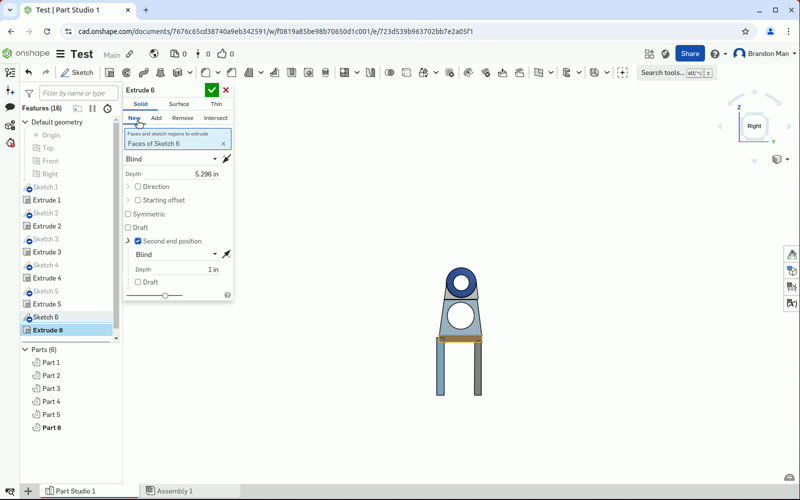
key(tab, 3)
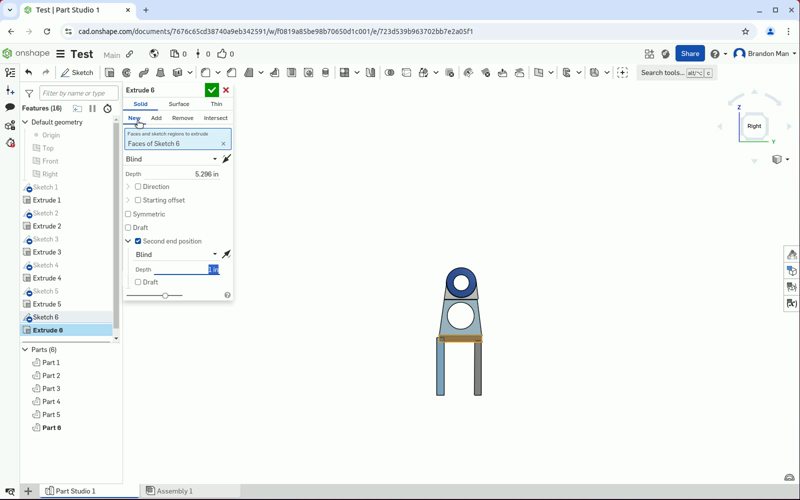
text(5.296)
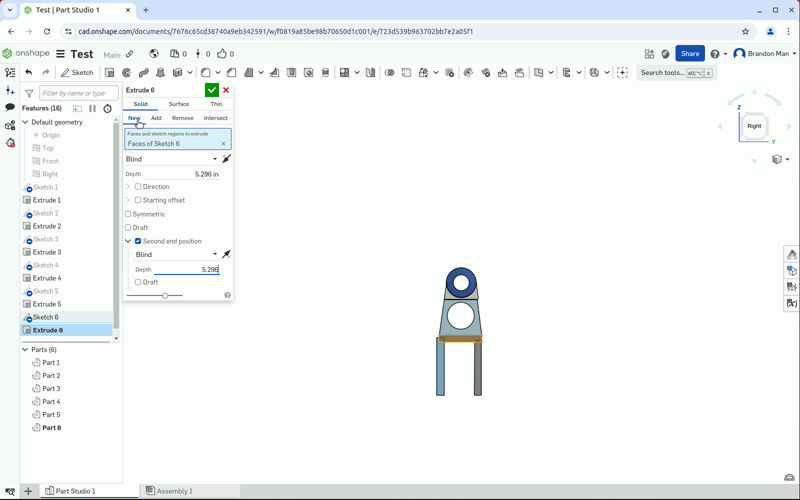
key(enter)
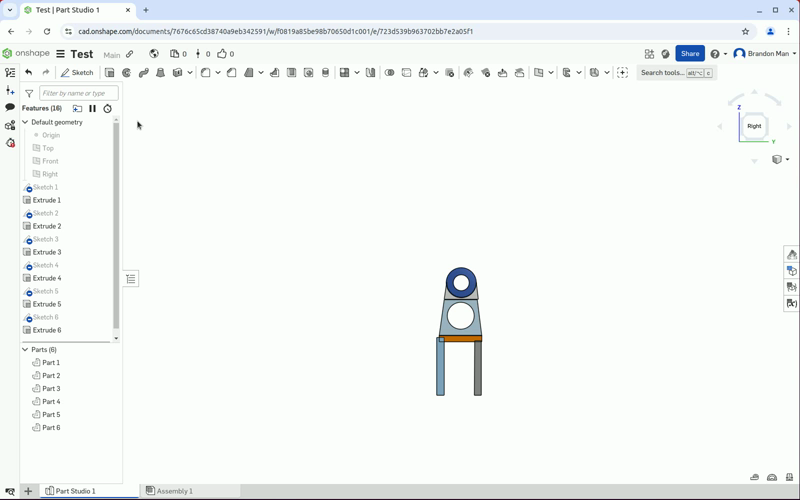
key(shift+h)
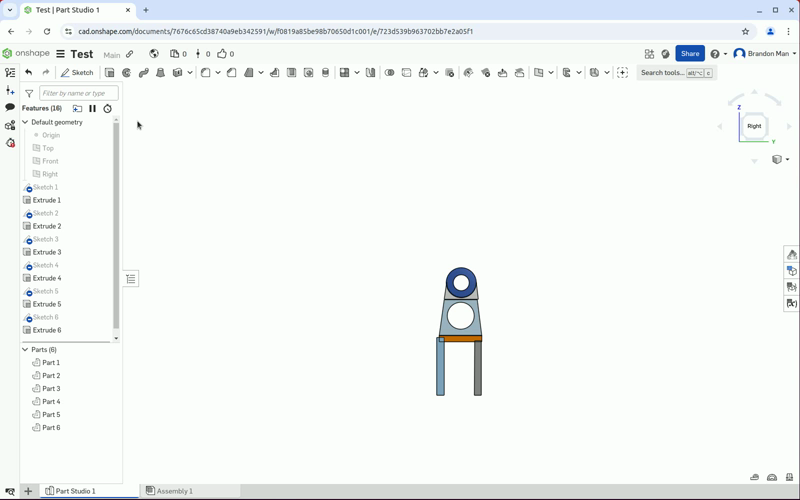
key(shift+h)
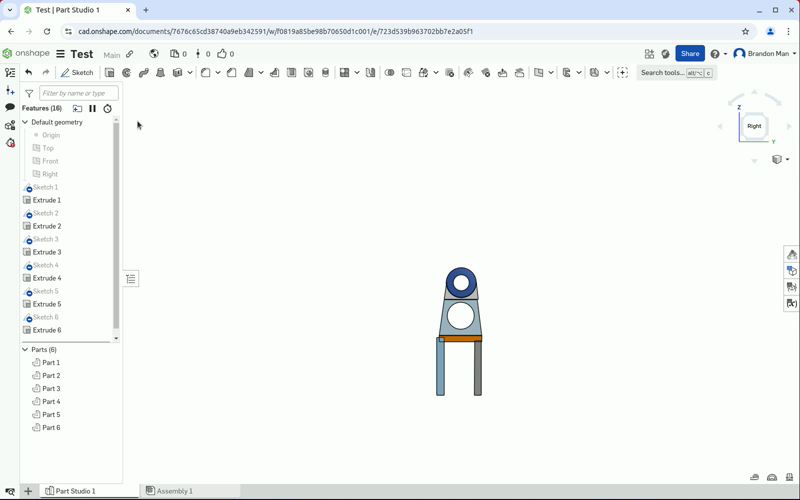
mouse_move(69, 189)
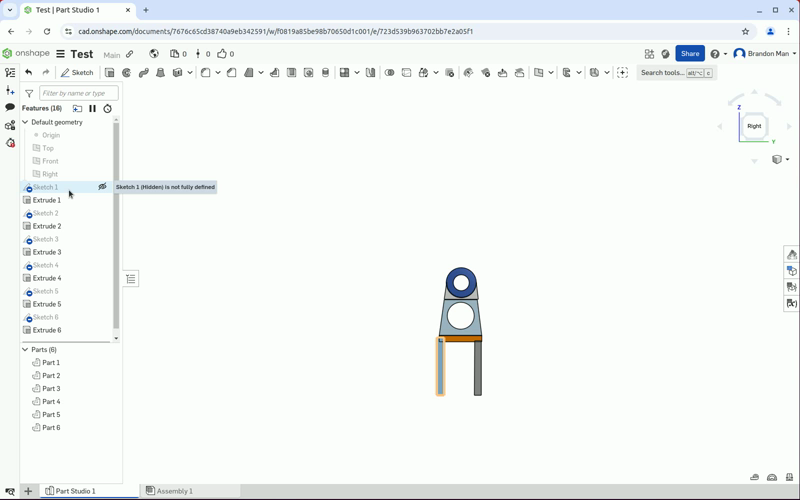
click(69, 189)
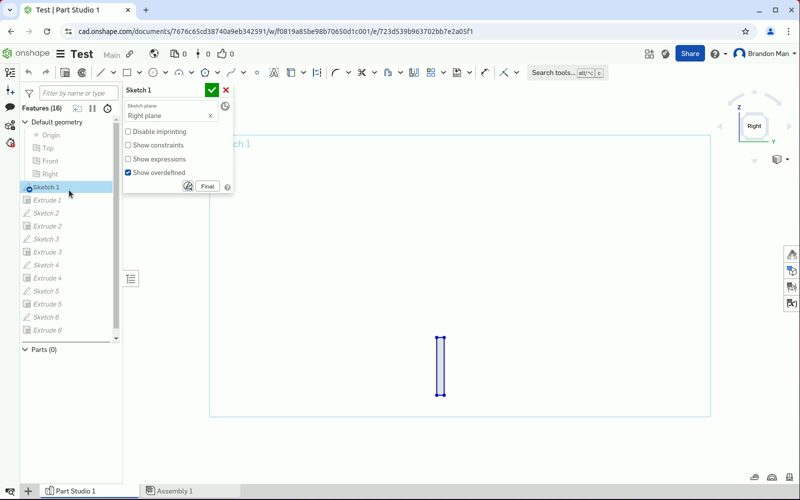
mouse_move(229, 92)
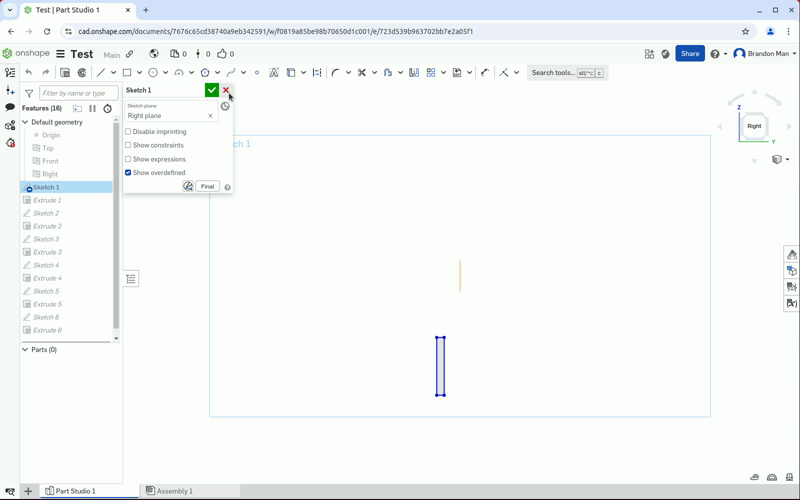
click(229, 92)
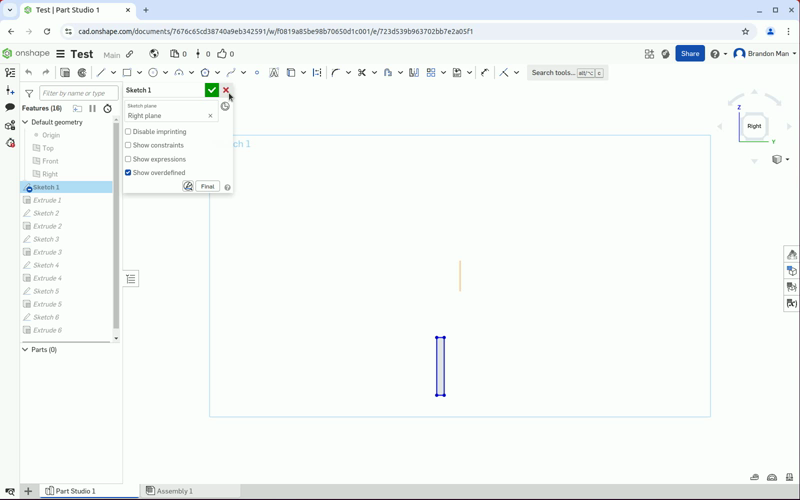
key(shift+s)
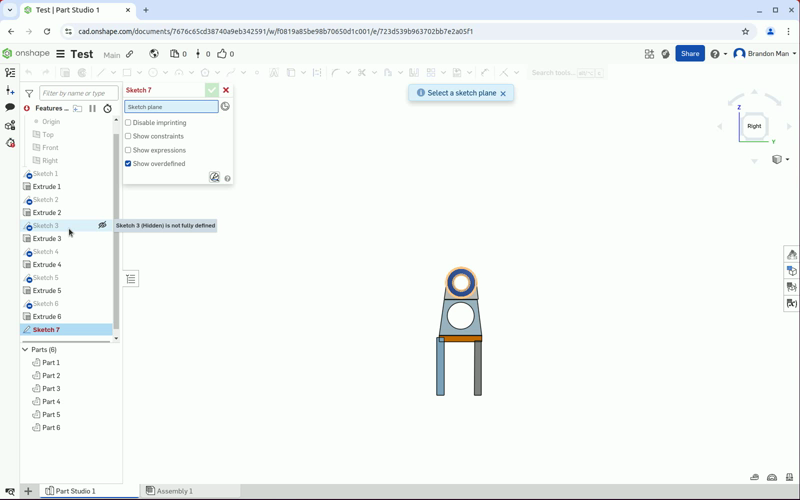
scroll(3)
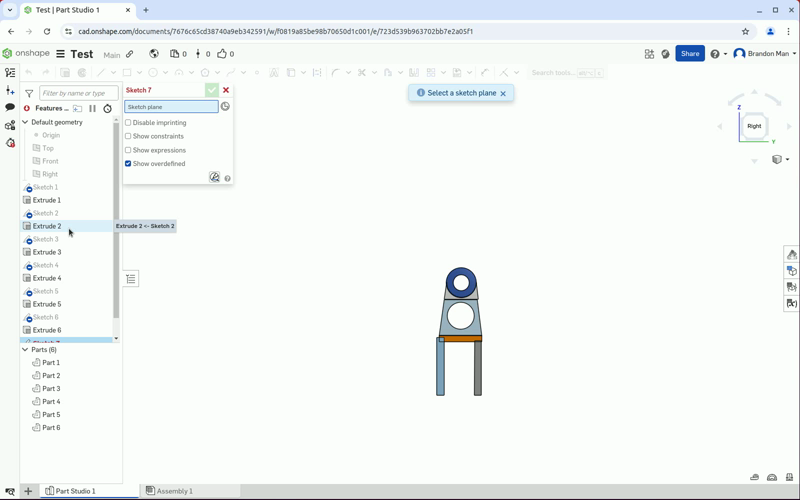
mouse_move(69, 176)
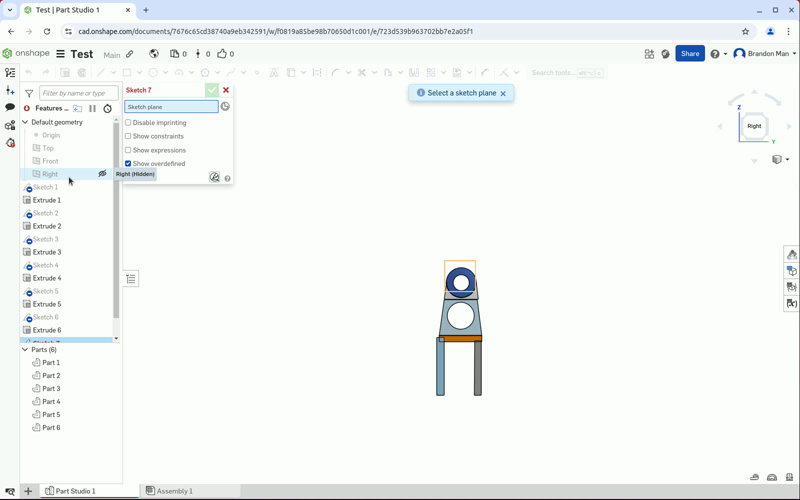
click(69, 176)
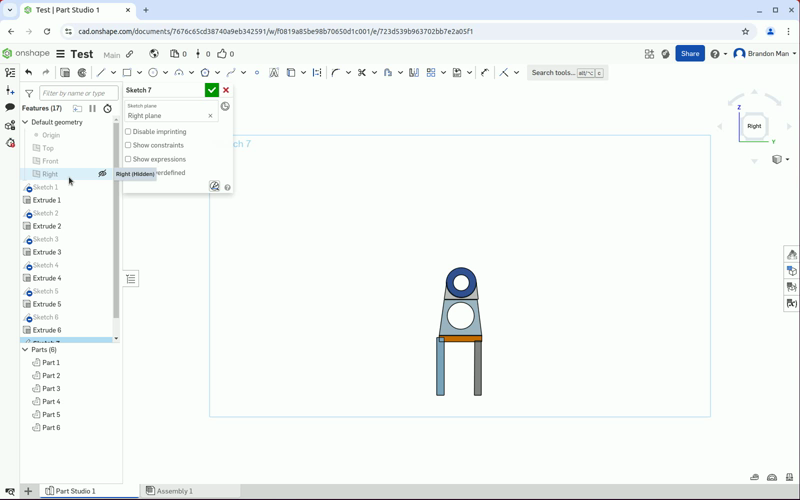
mouse_move(73, 352)
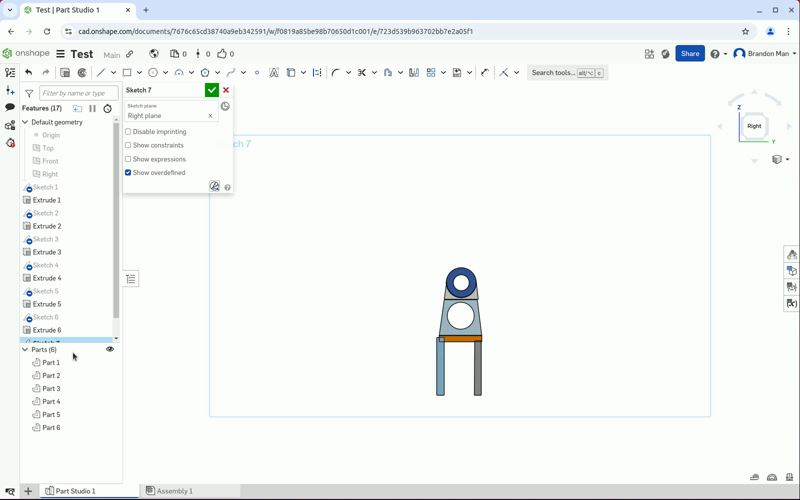
key(y)
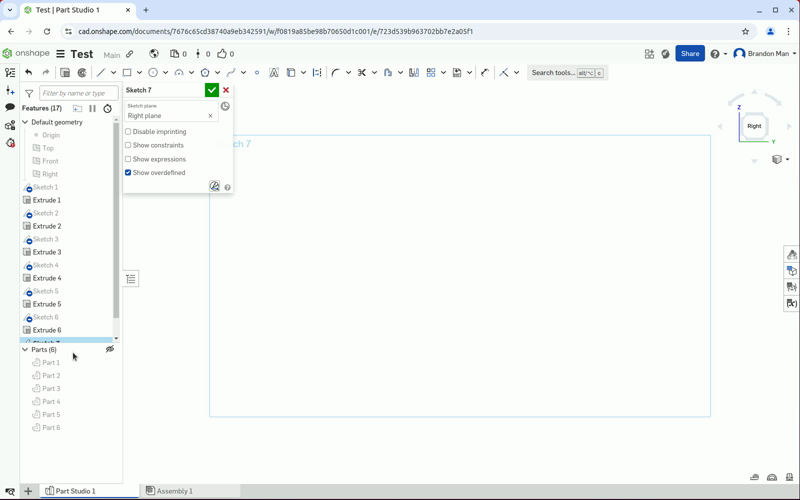
key(c)
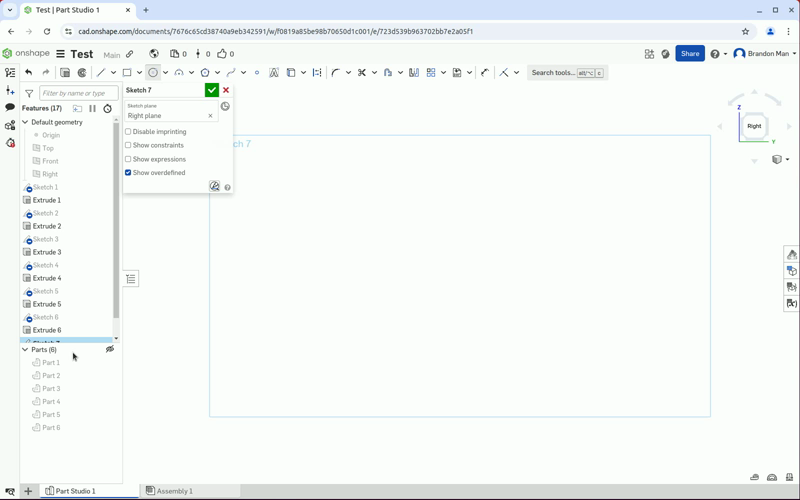
key_down(shift)
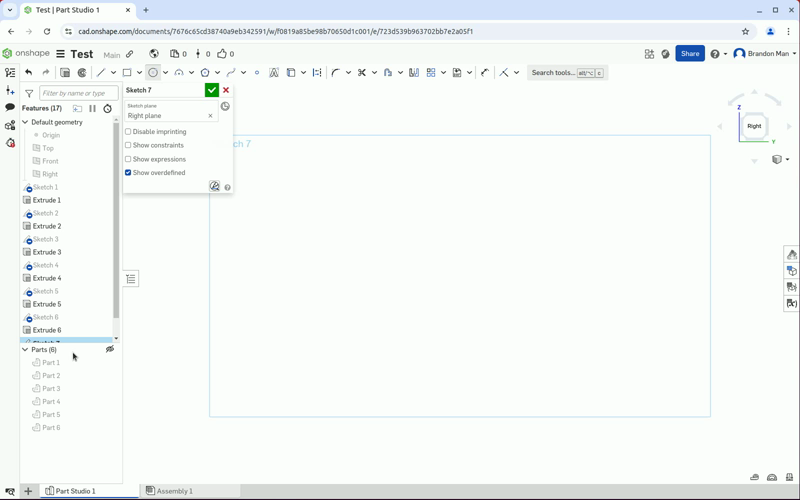
mouse_move(461, 282)
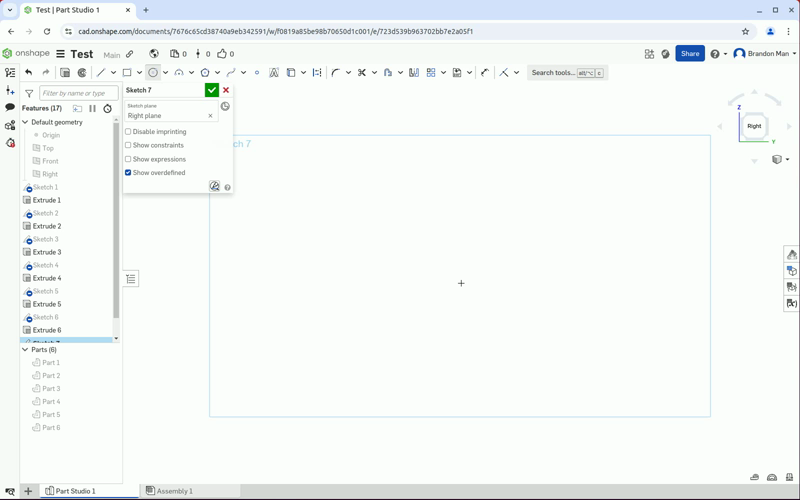
click(461, 282)
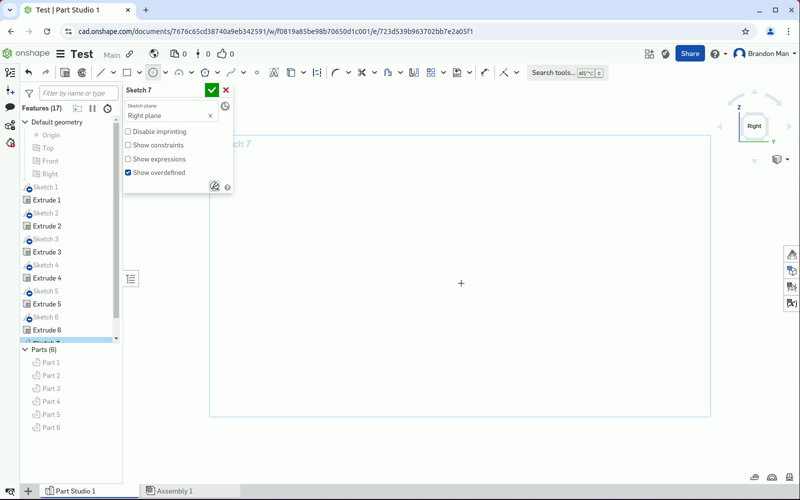
key_up(shift)
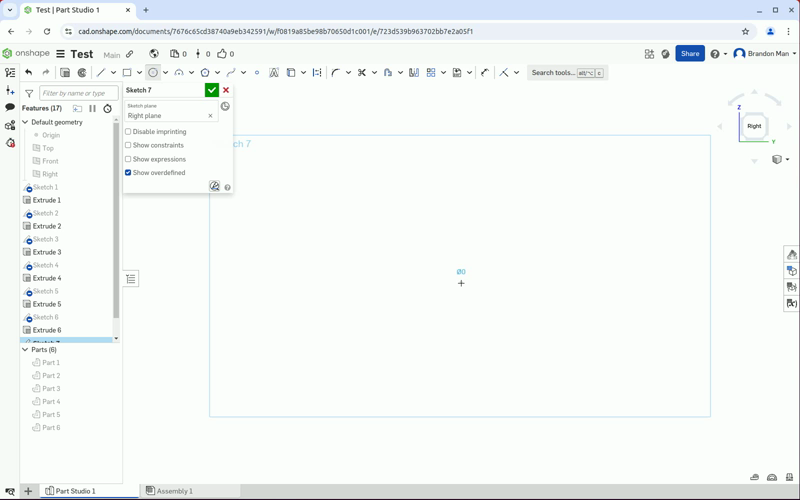
mouse_move(476, 282)
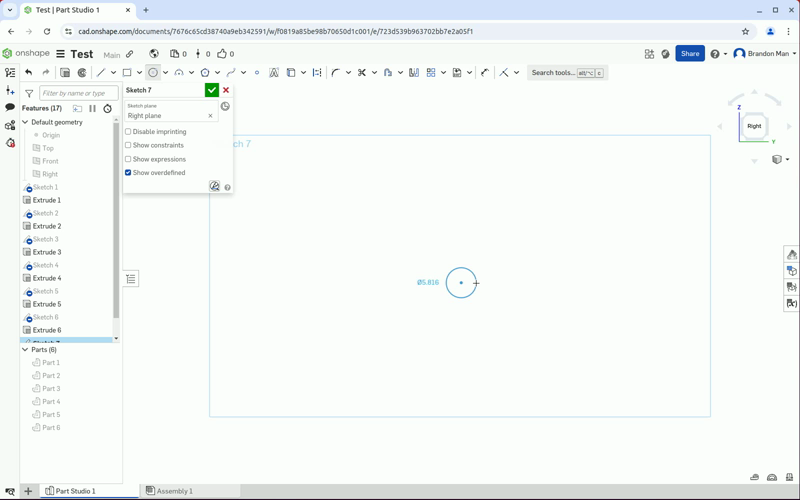
click(476, 282)
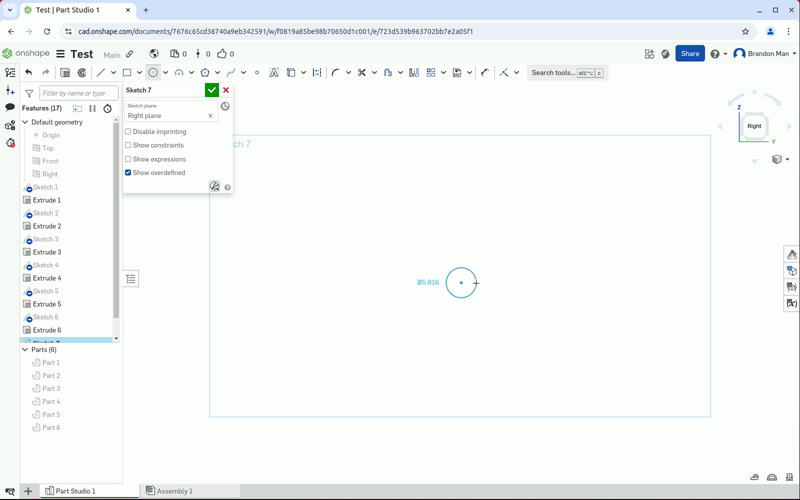
key(esc)
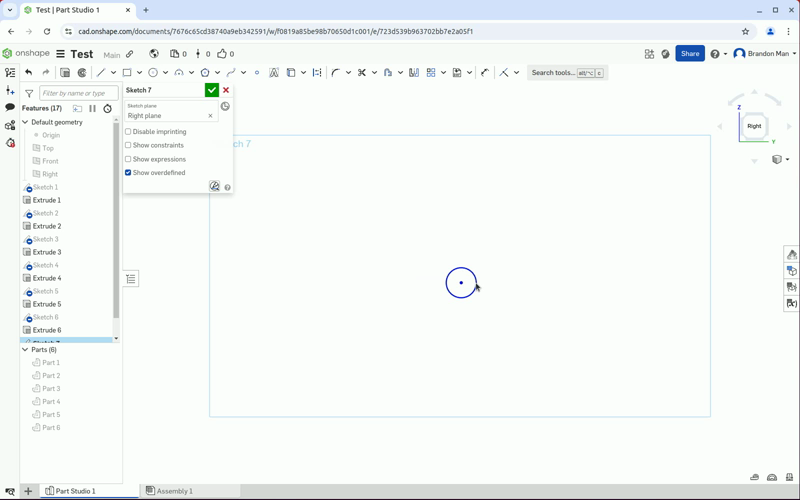
key(c)
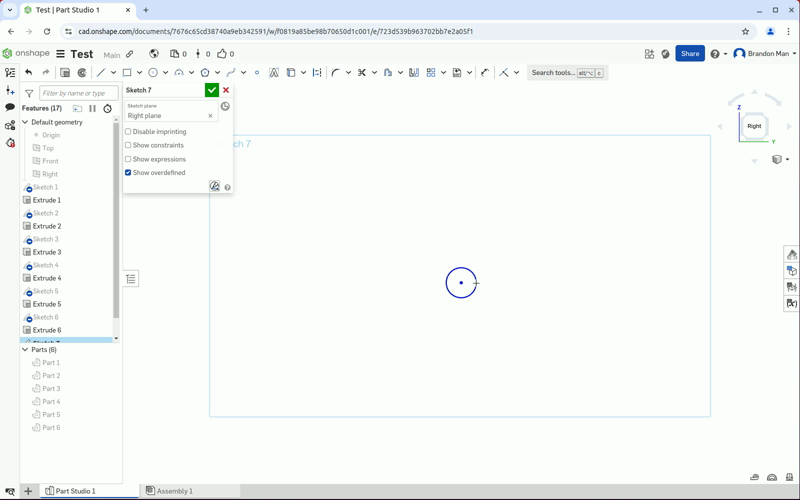
key_down(shift)
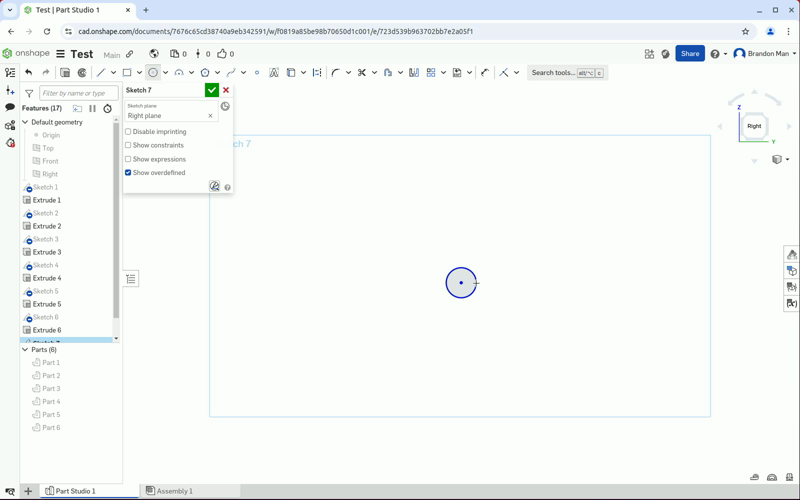
mouse_move(461, 282)
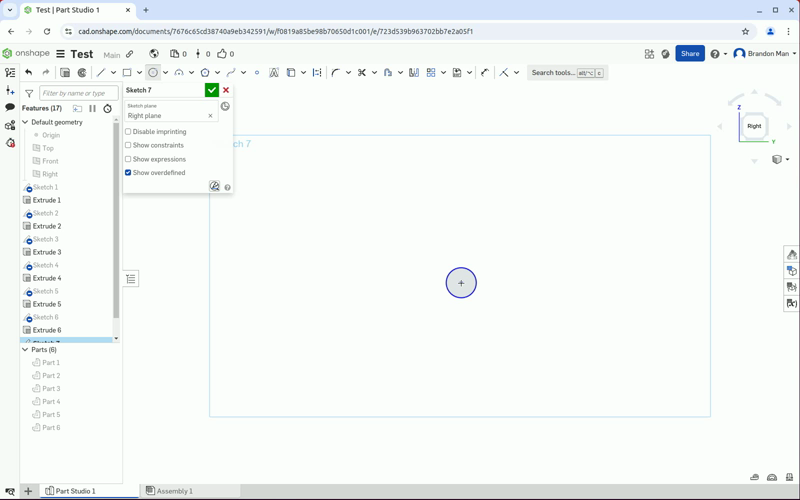
click(461, 282)
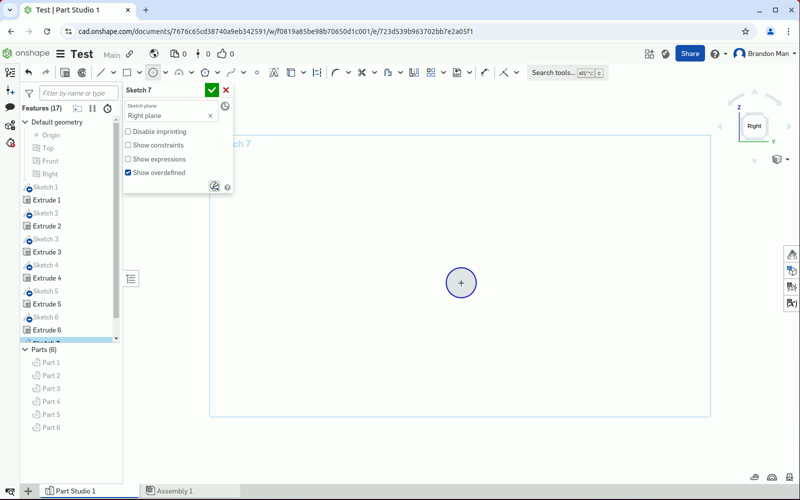
key_up(shift)
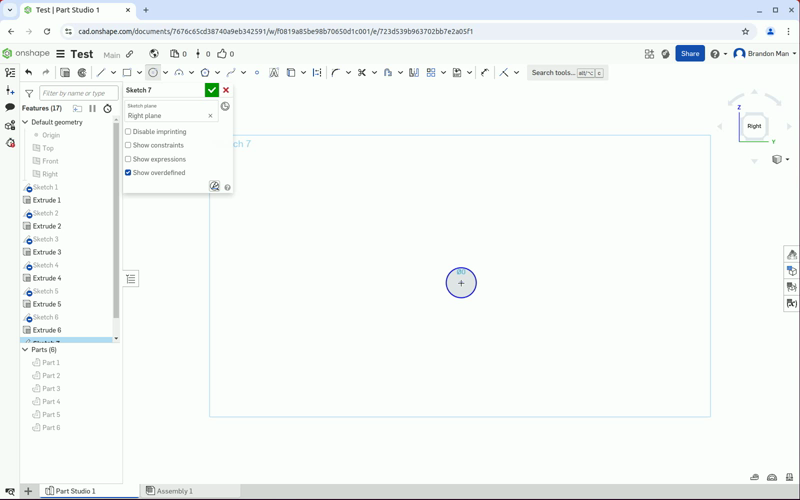
mouse_move(469, 282)
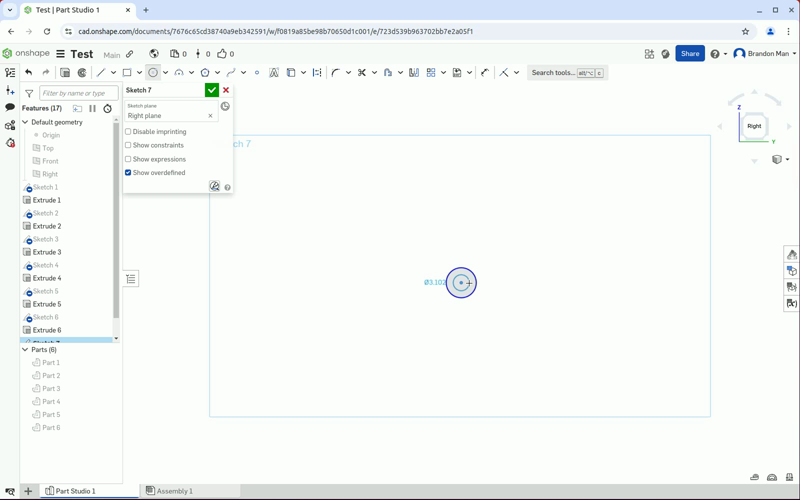
click(469, 282)
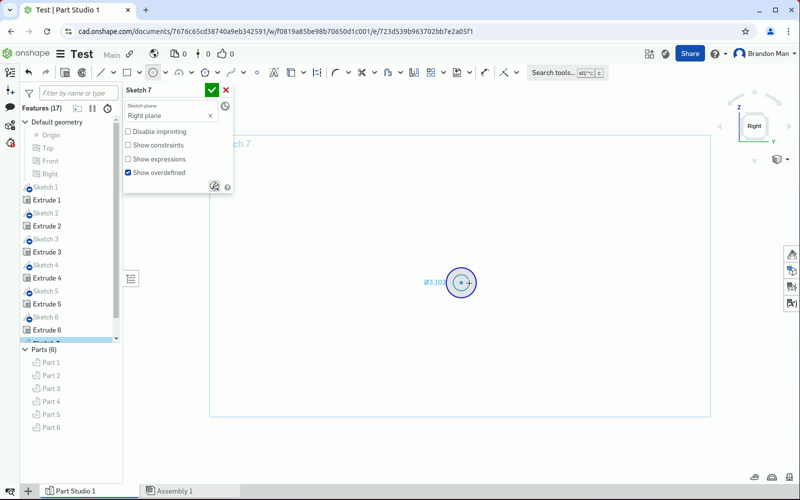
key(esc)
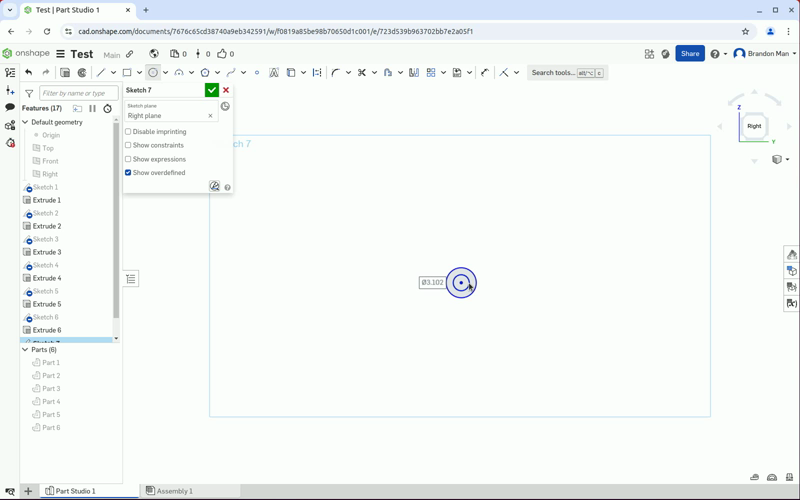
mouse_move(461, 271)
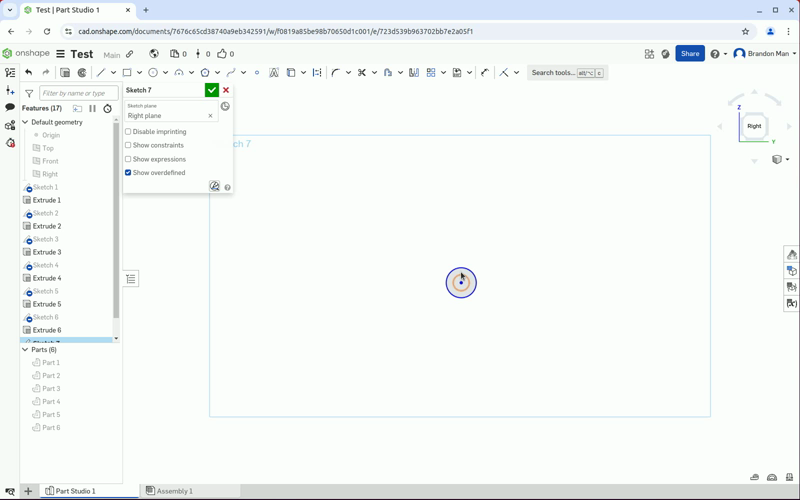
scroll(6)
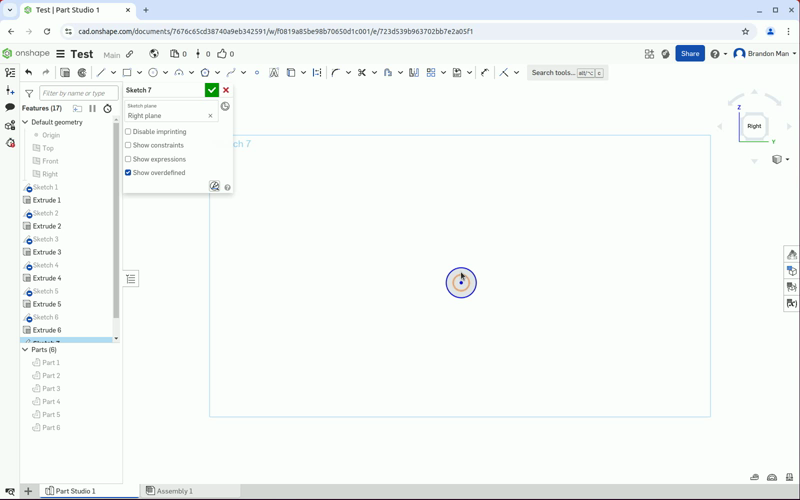
scroll(6)
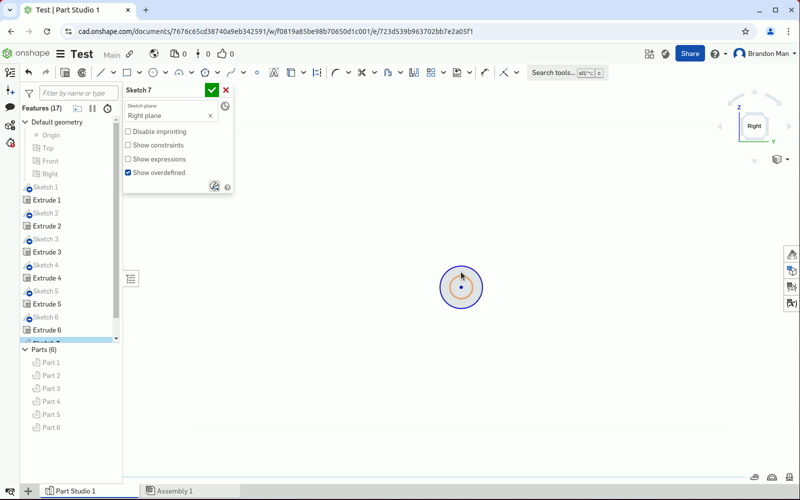
scroll(6)
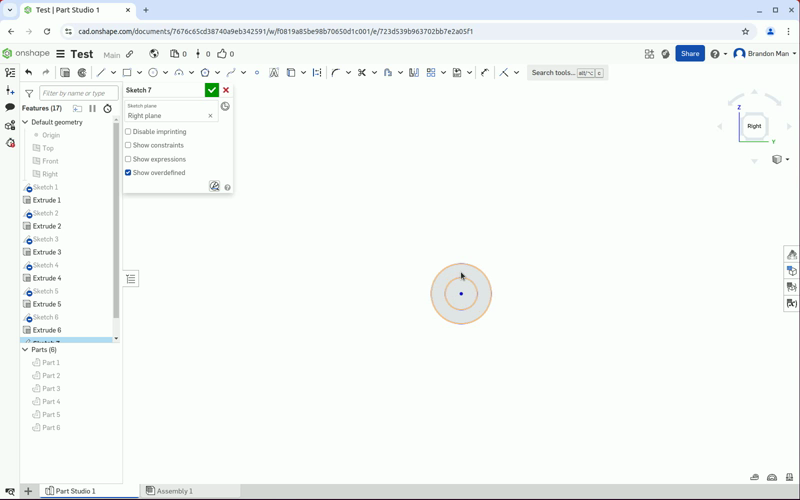
scroll(6)
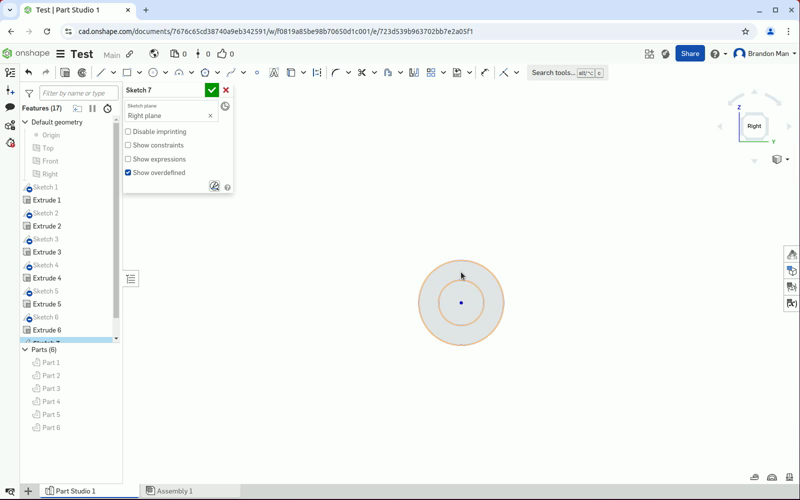
scroll(6)
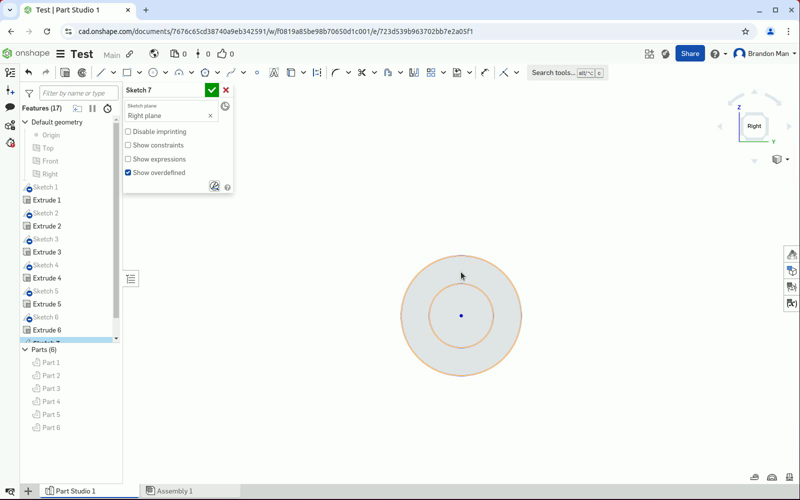
scroll(6)
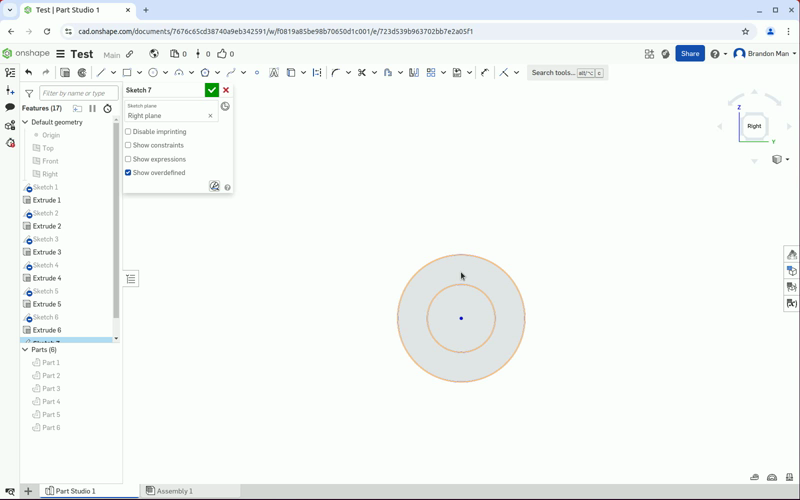
scroll(6)
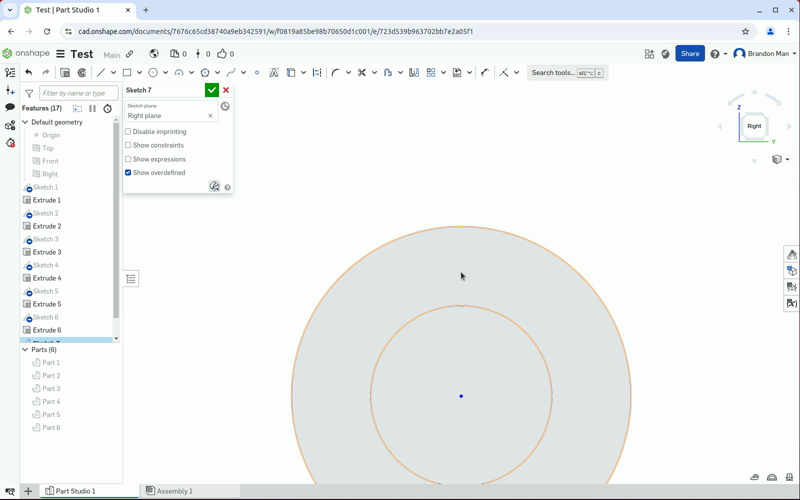
click(461, 271)
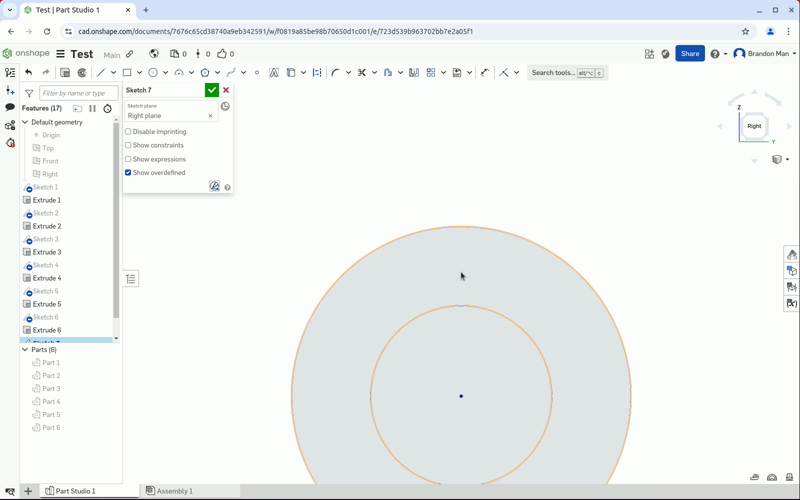
scroll(-6)
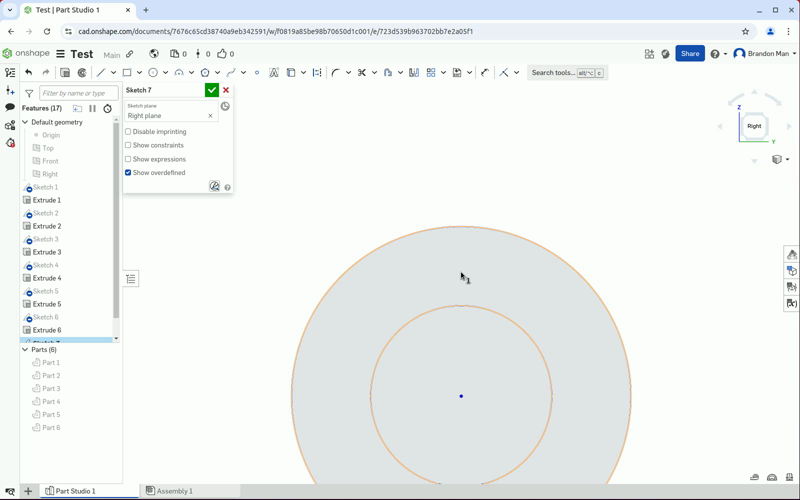
scroll(-6)
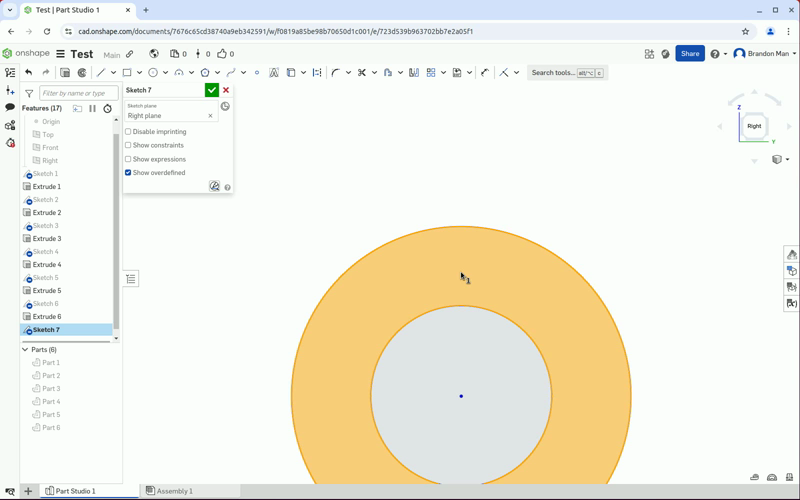
scroll(-6)
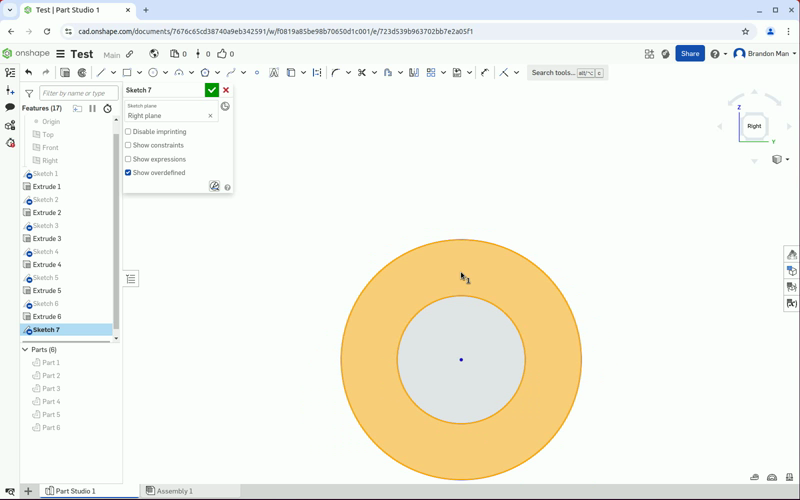
scroll(-6)
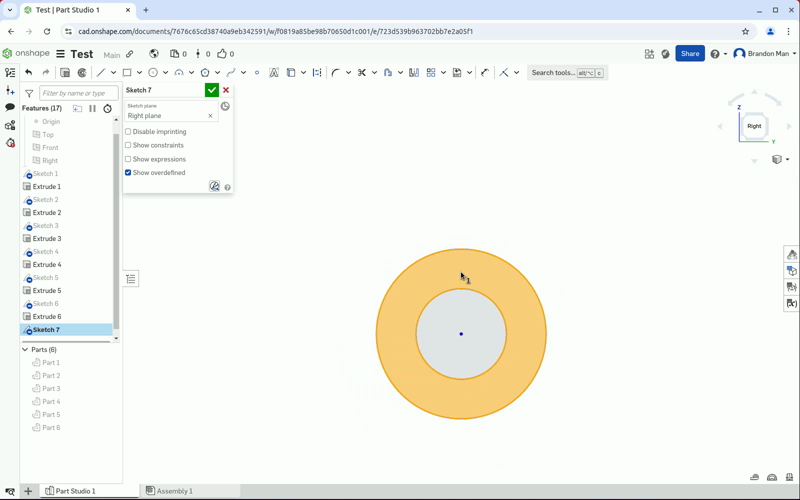
scroll(-6)
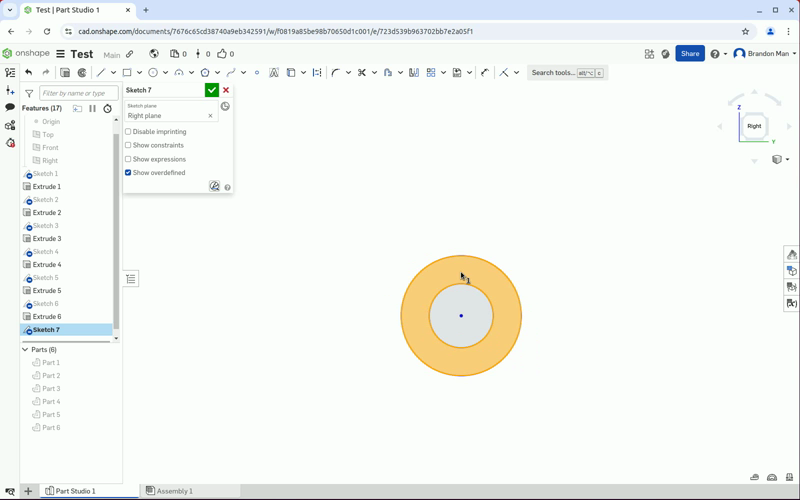
scroll(-6)
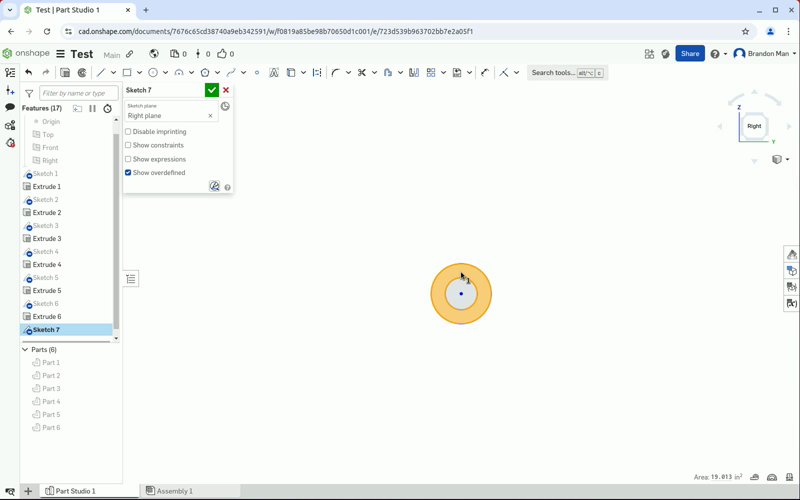
scroll(-6)
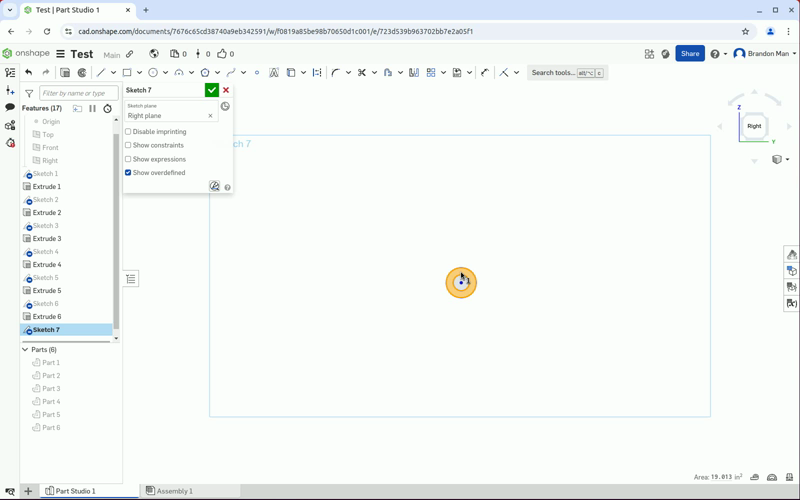
mouse_move(73, 352)
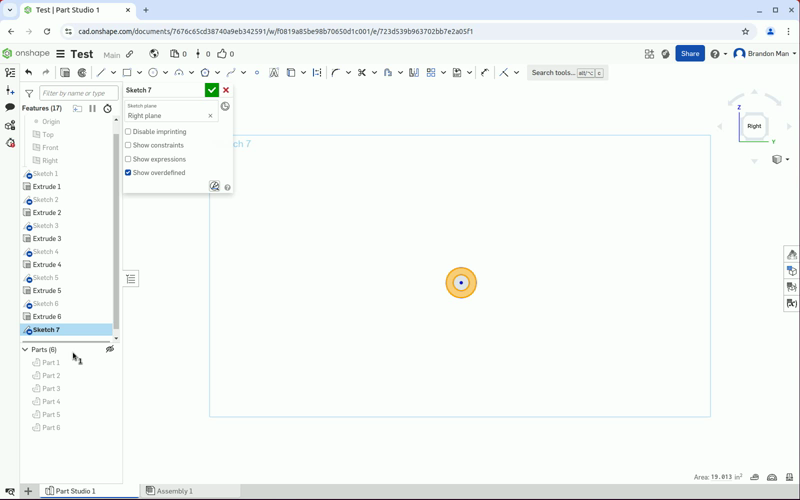
key(shift+y)
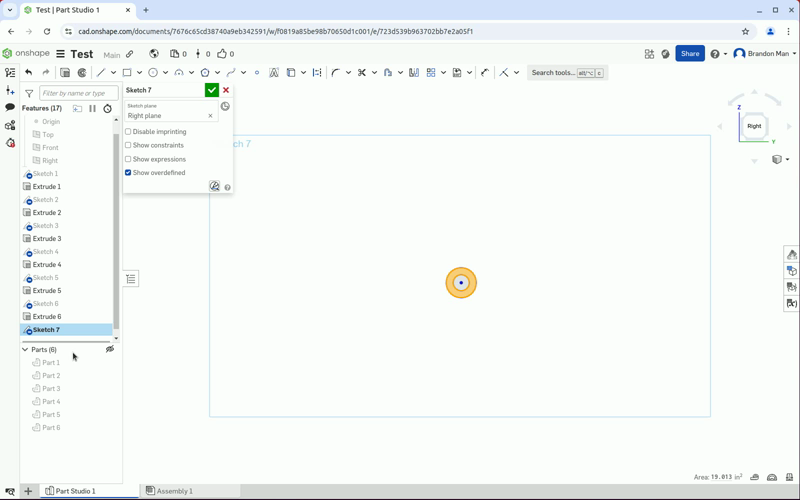
key(shift+e)
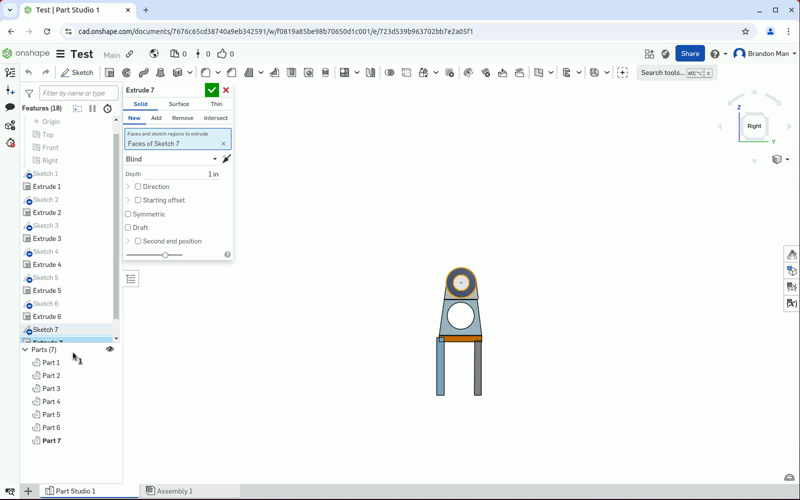
mouse_move(143, 106)
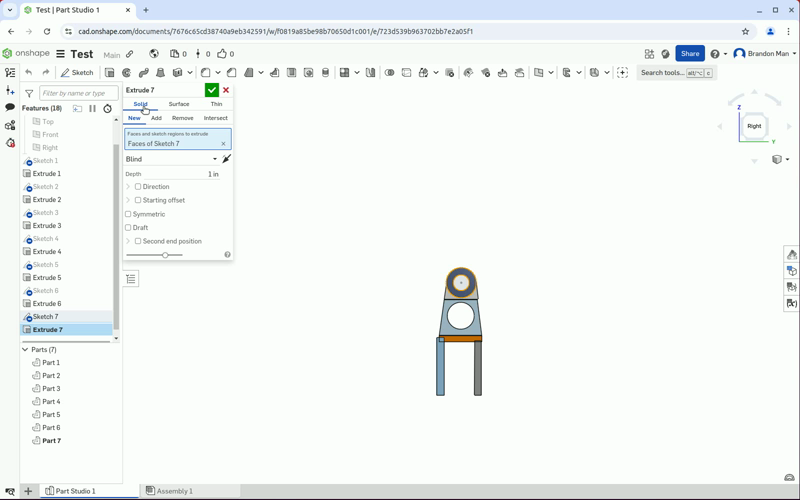
click(143, 106)
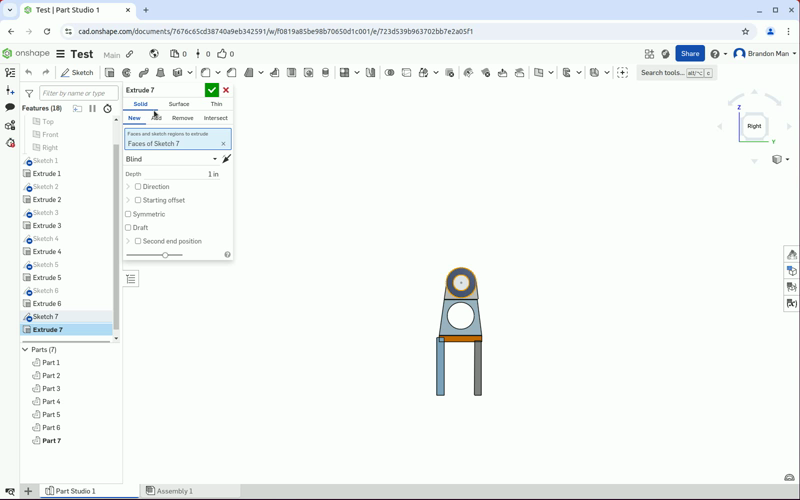
mouse_move(186, 120)
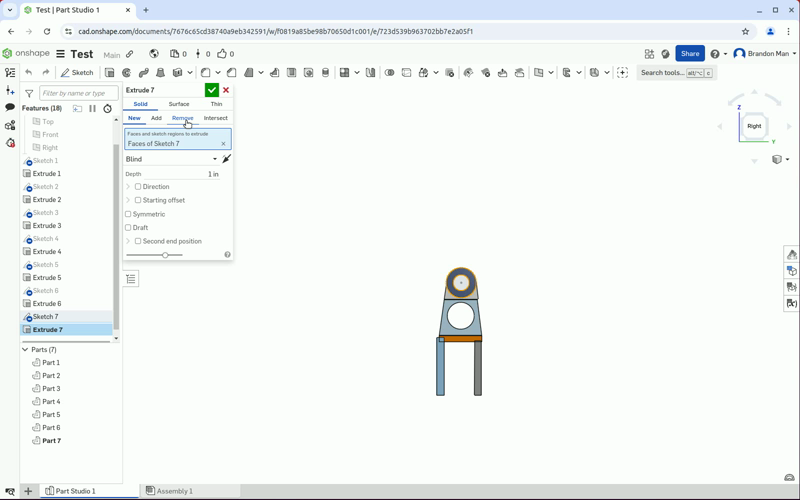
click(186, 120)
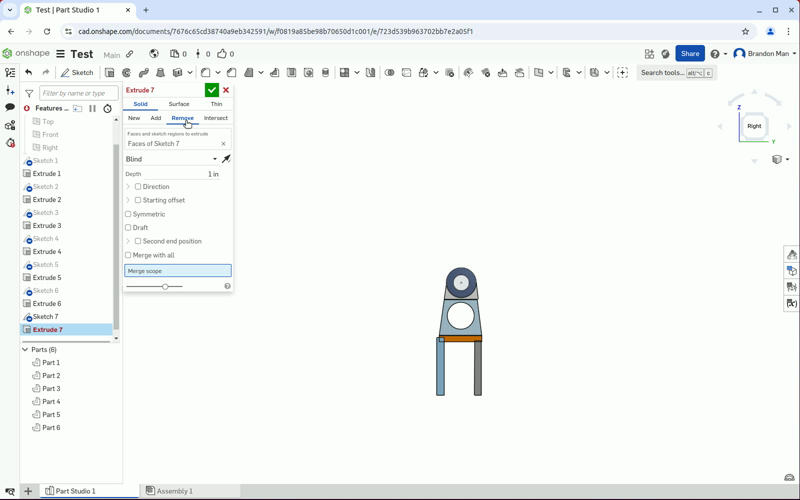
key(tab, 4)
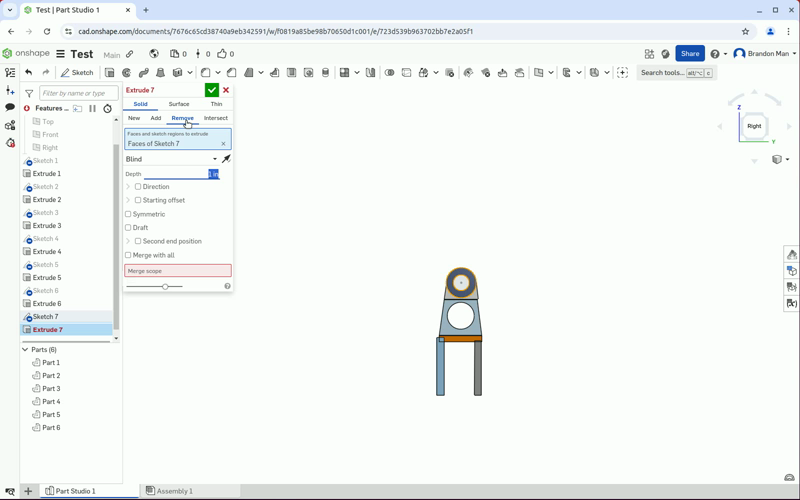
text(1.204)
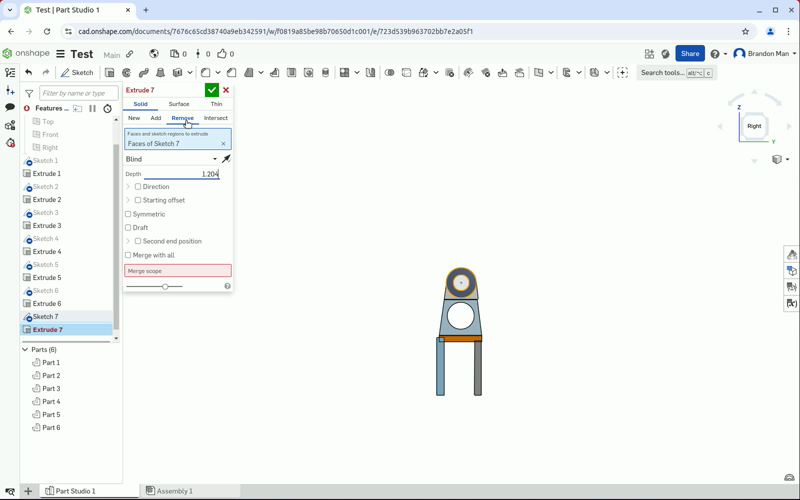
key(tab, 3)
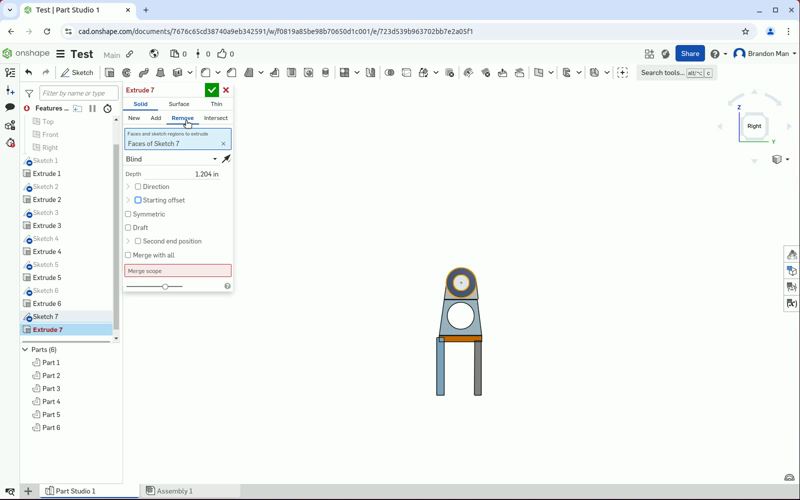
key(tab, 2)
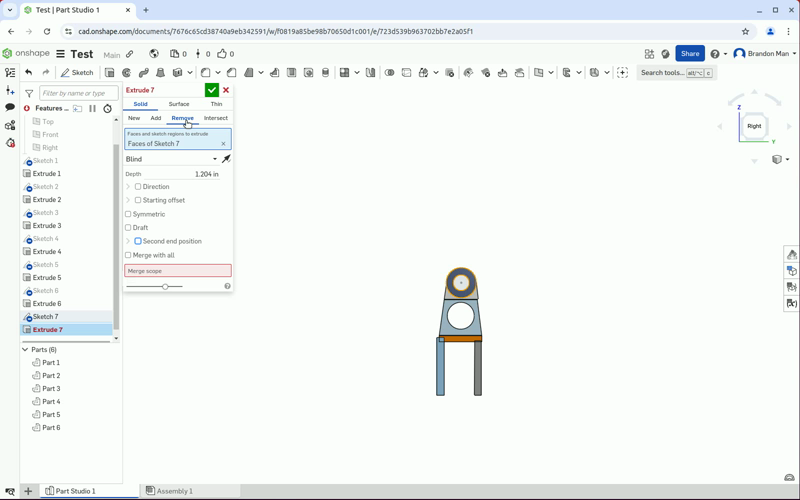
key(space)
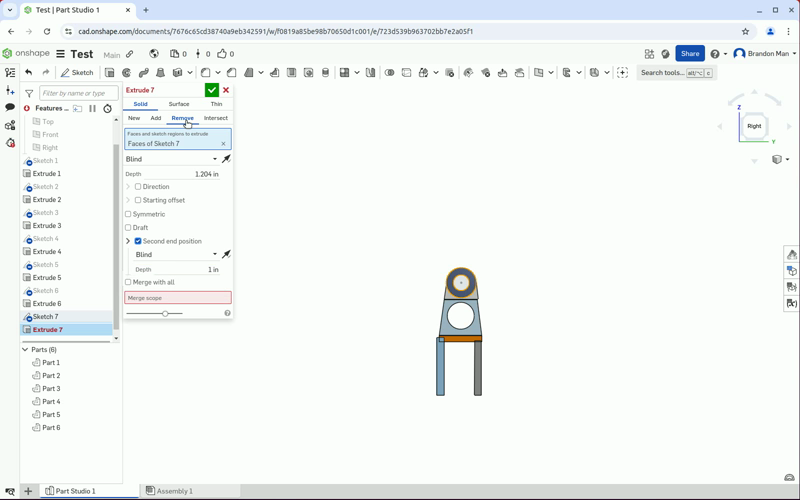
key(tab, 3)
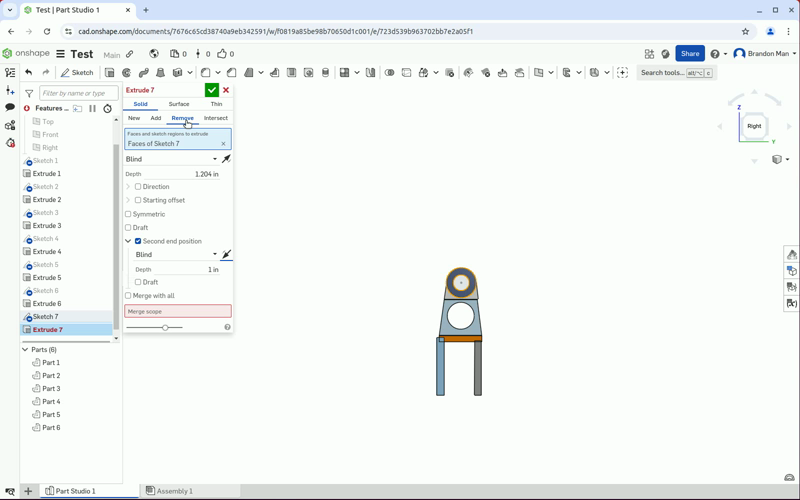
text(1.204)
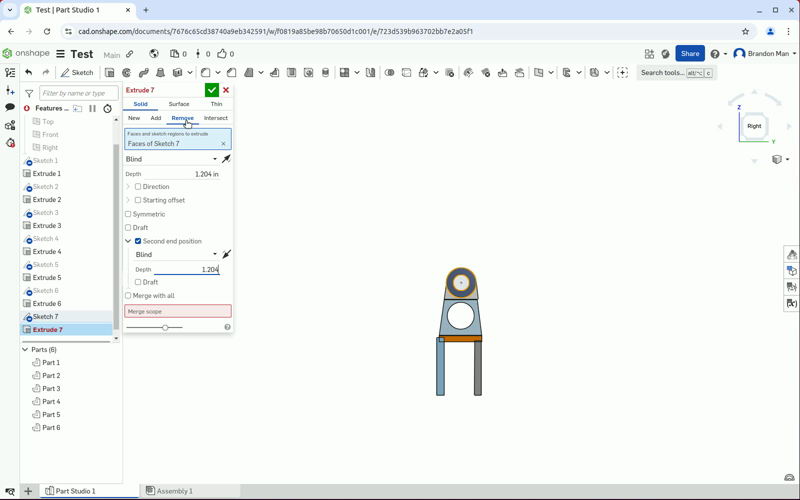
key(tab, 2)
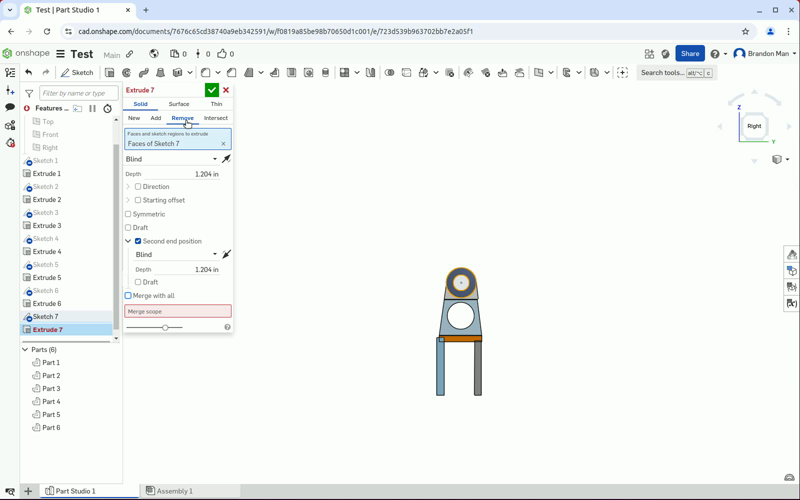
key(space)
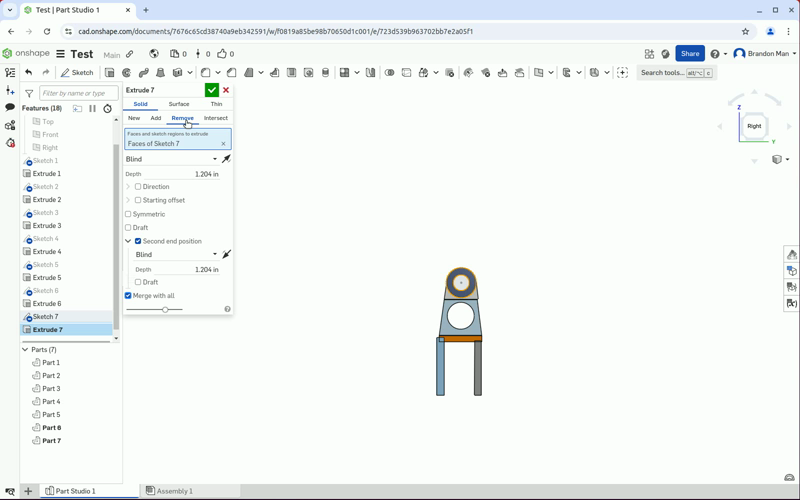
key(enter)
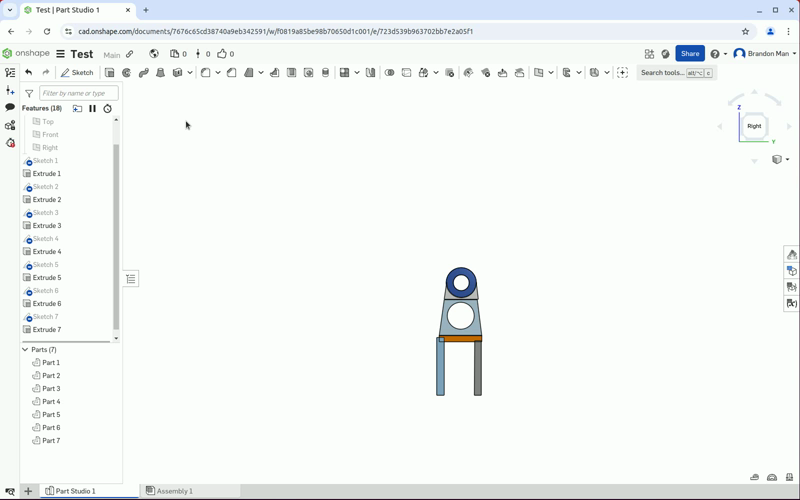
key(shift+h)
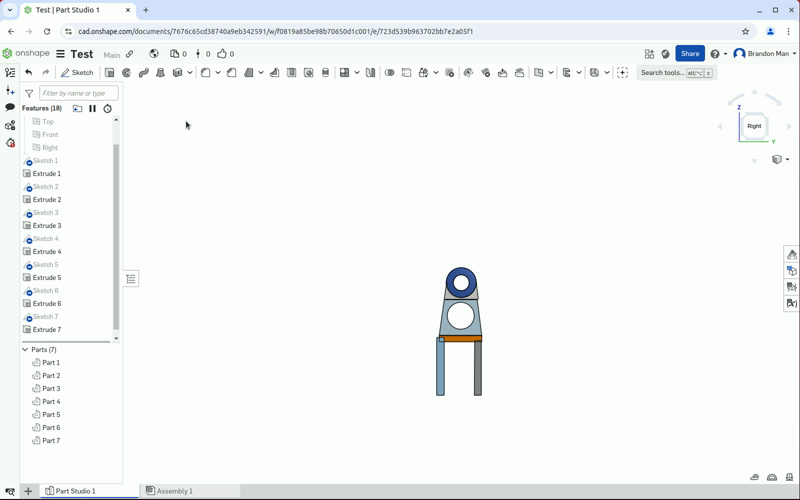
key(shift+h)
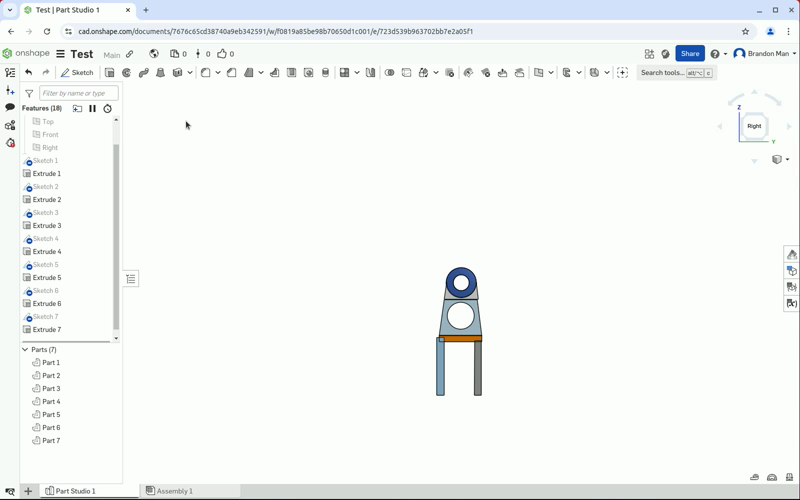
mouse_move(69, 163)
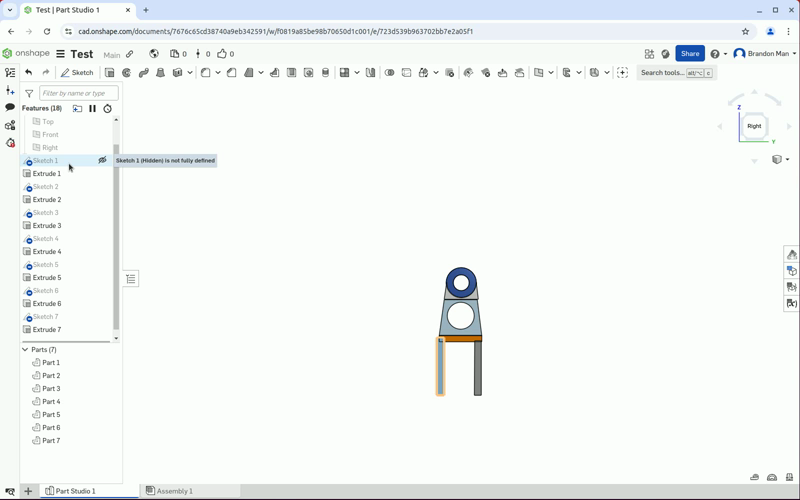
click(69, 163)
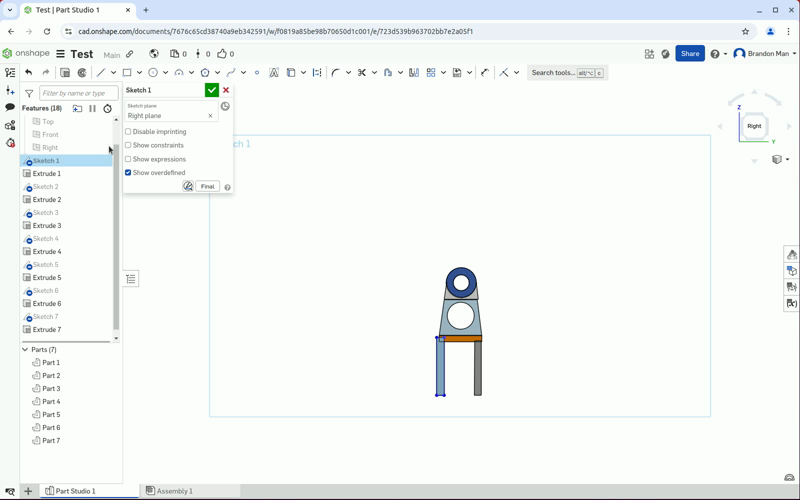
mouse_move(229, 92)
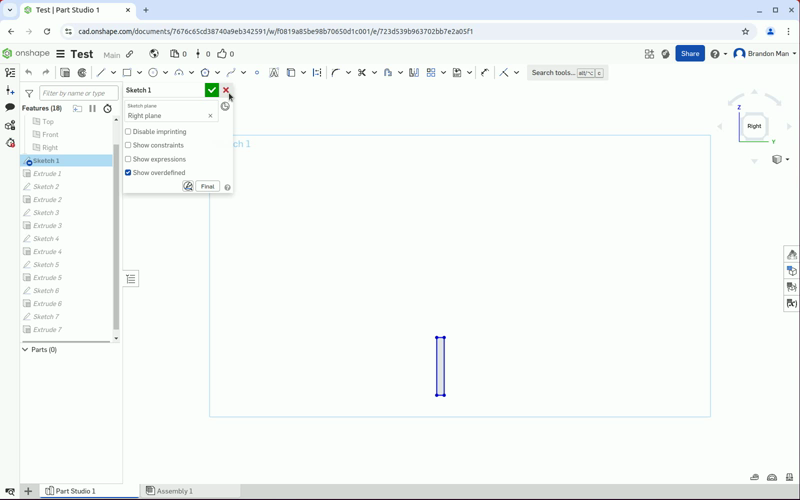
click(229, 92)
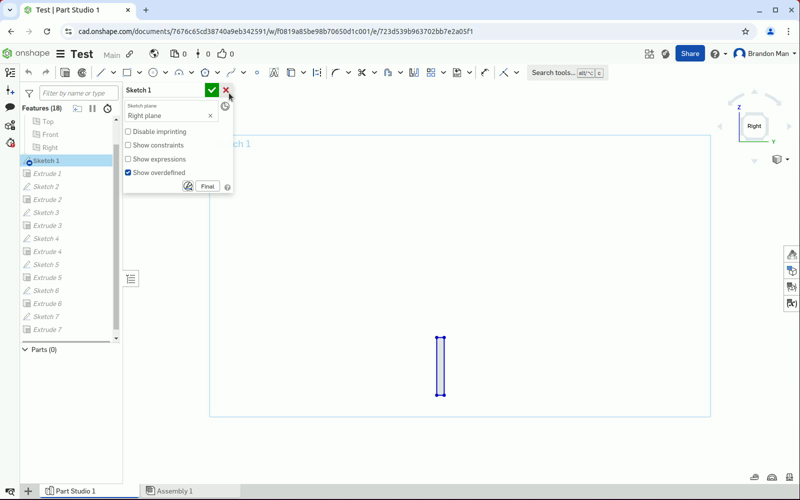
key(shift+s)
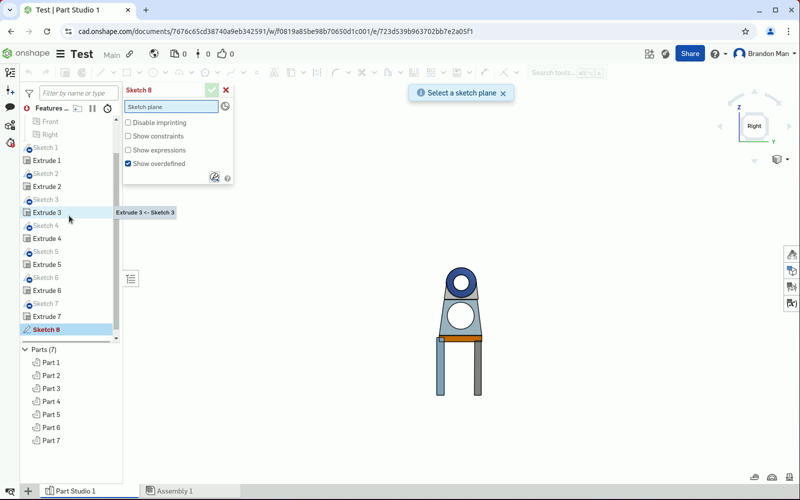
scroll(3)
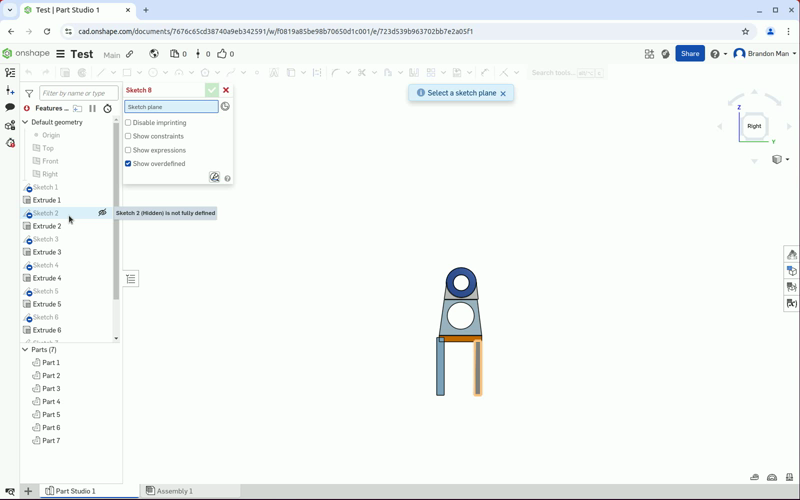
mouse_move(69, 176)
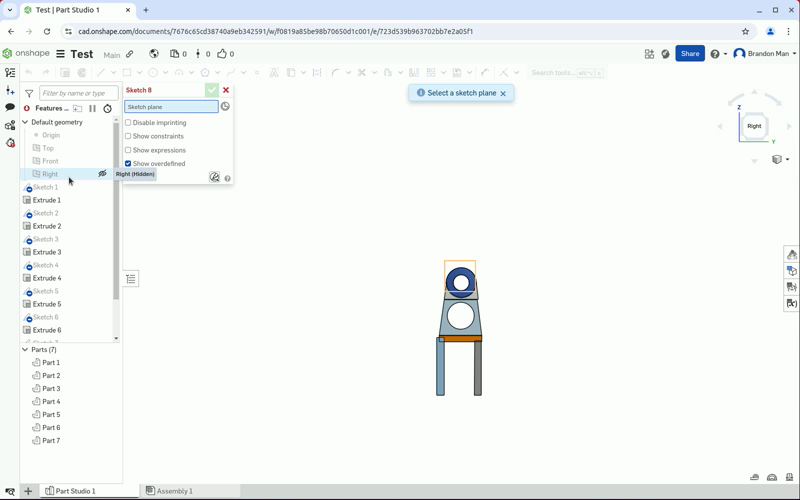
click(69, 176)
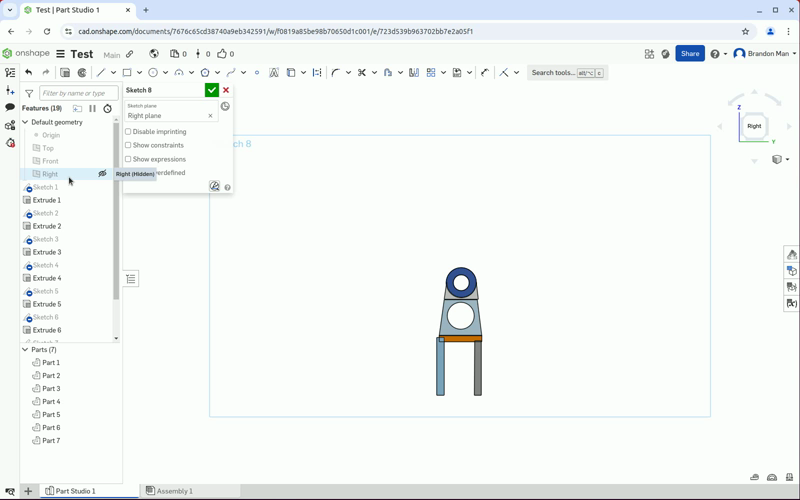
mouse_move(73, 352)
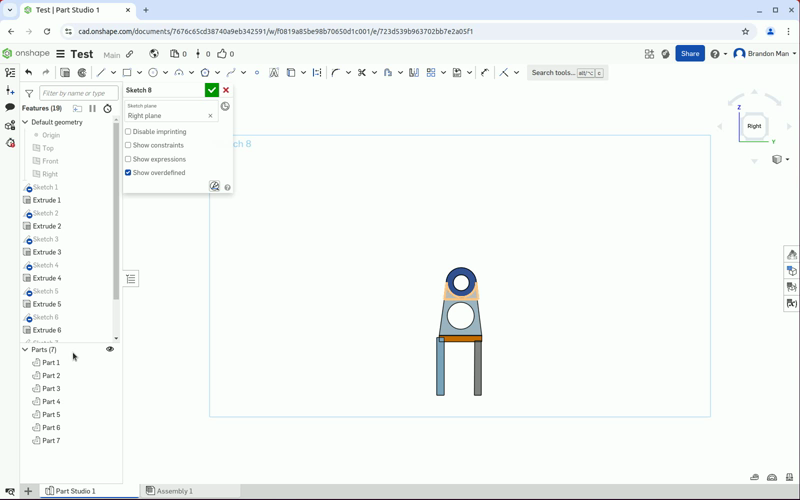
key(y)
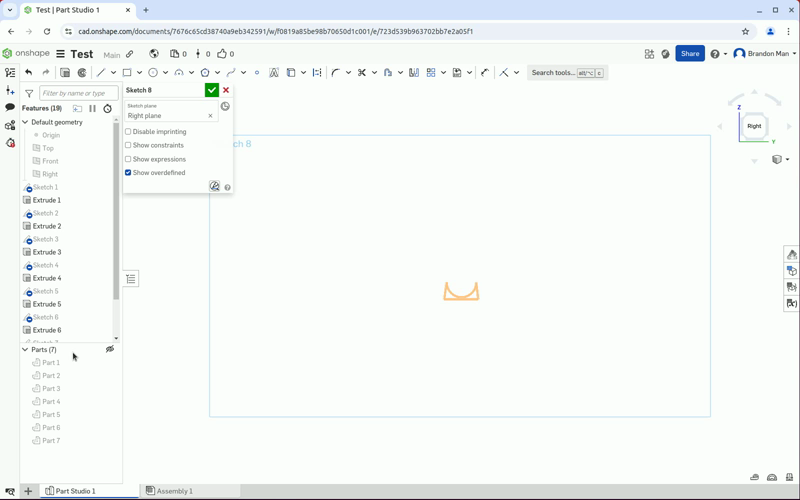
key(l)
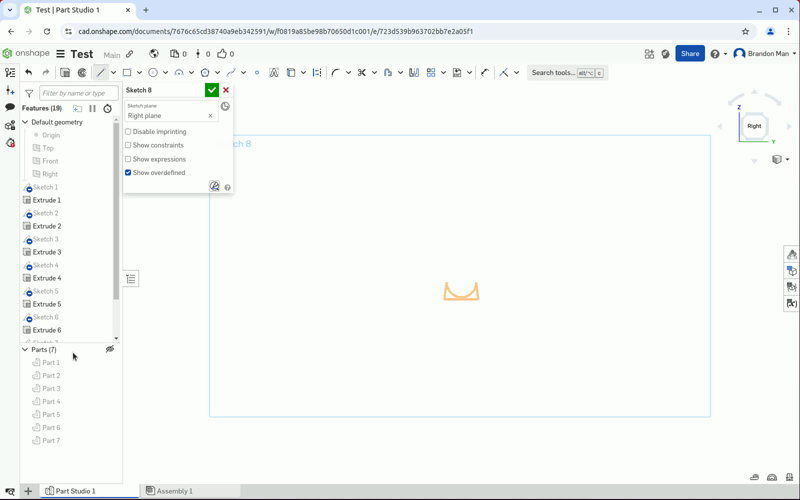
key_down(shift)
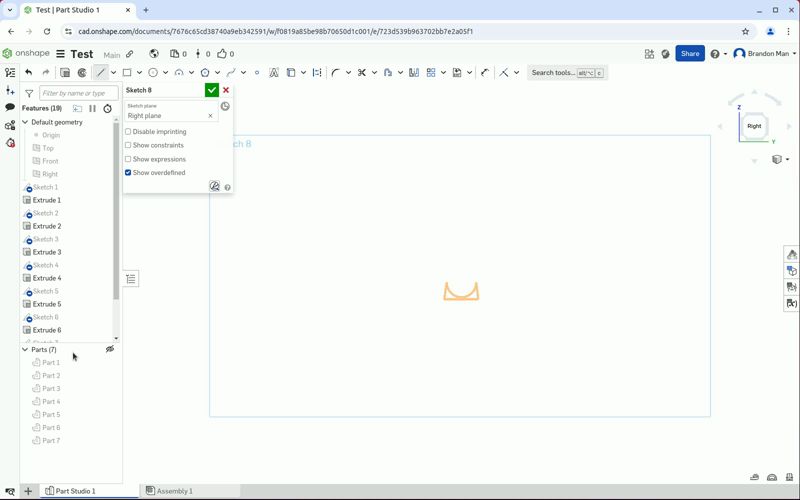
mouse_move(444, 299)
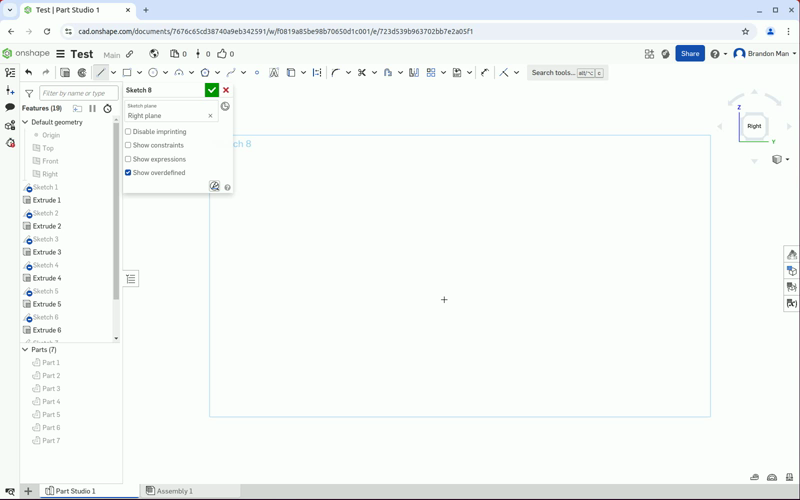
click(444, 299)
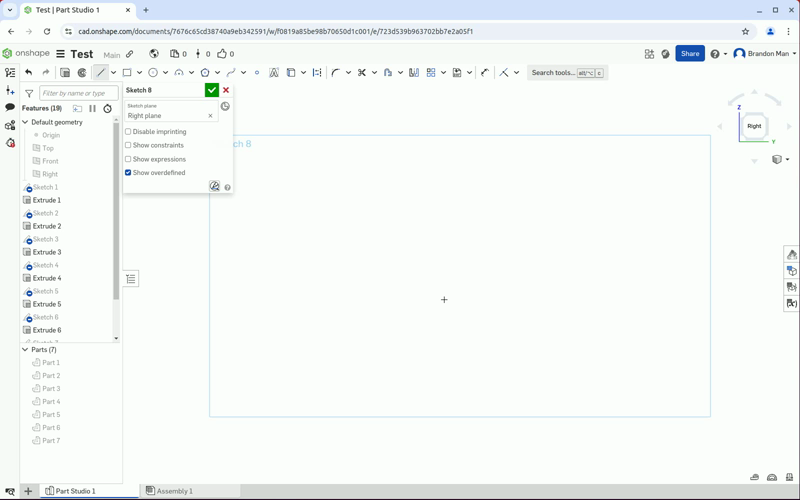
key_up(shift)
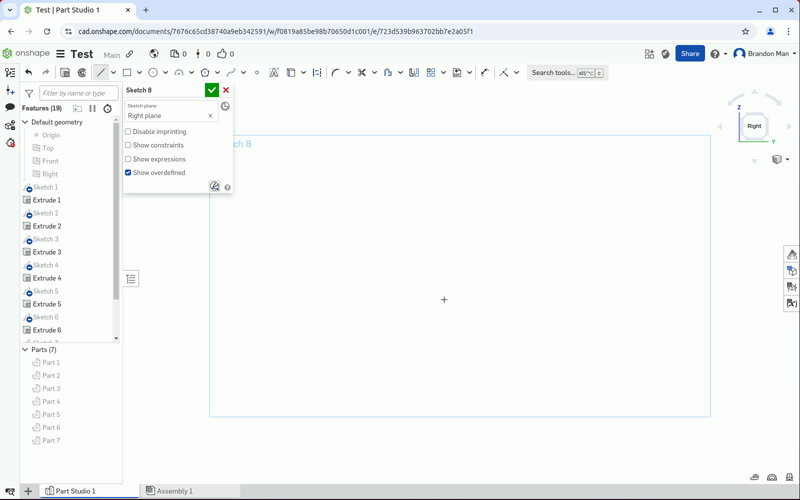
key_down(shift)
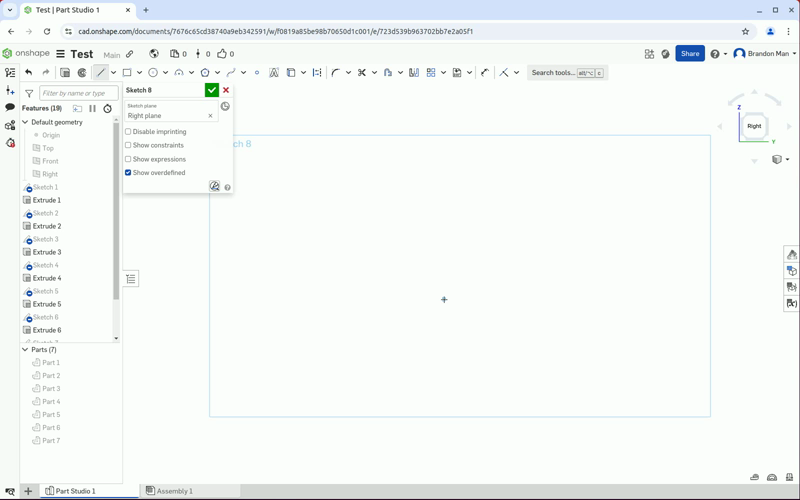
mouse_move(474, 299)
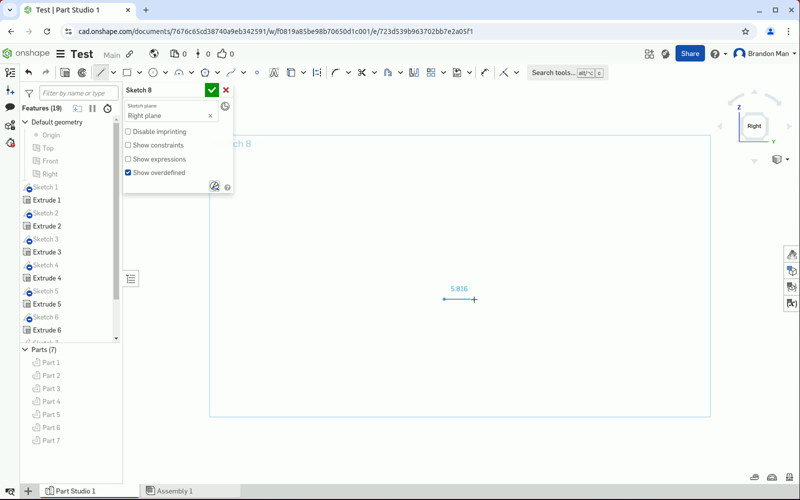
mouse_move(461, 299)
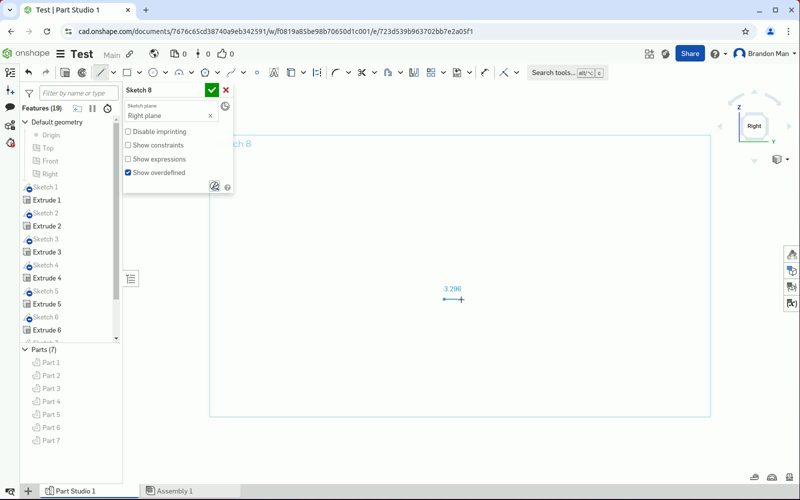
click(461, 299)
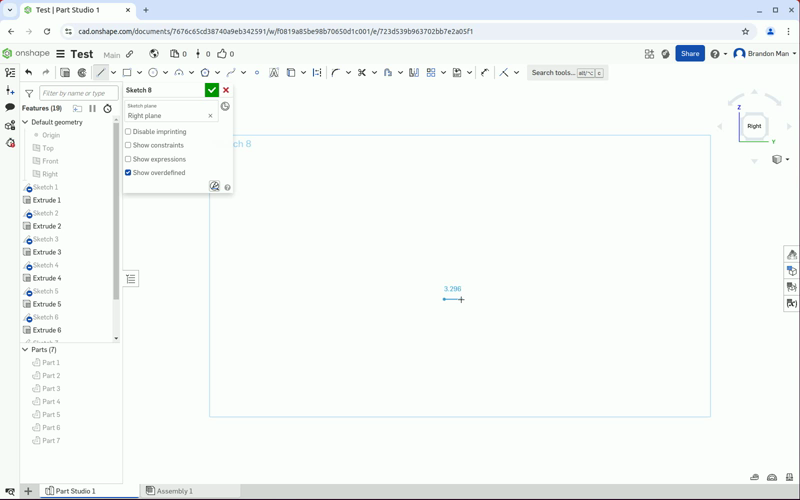
key_up(shift)
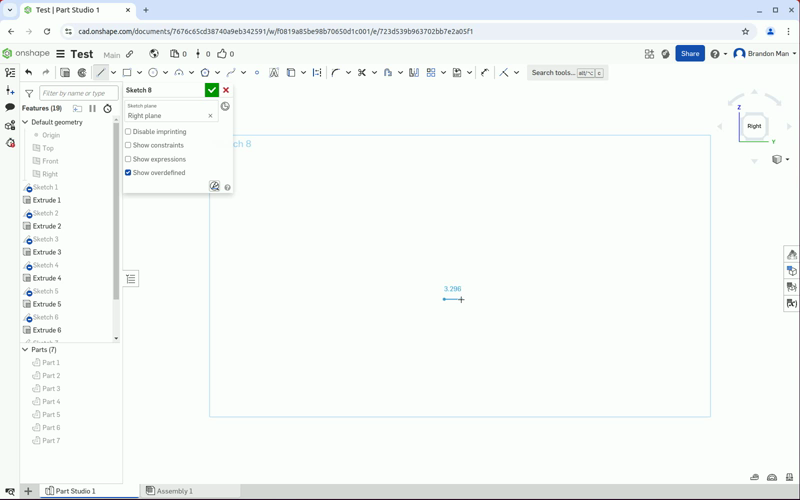
key_down(shift)
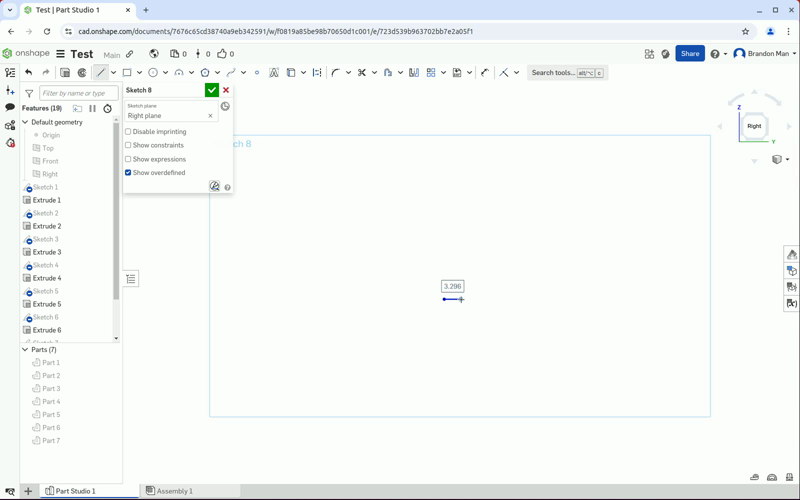
mouse_move(491, 299)
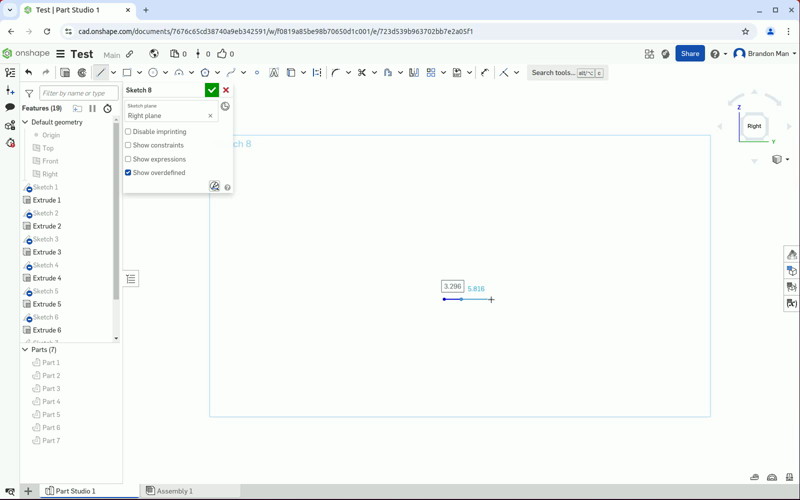
mouse_move(478, 299)
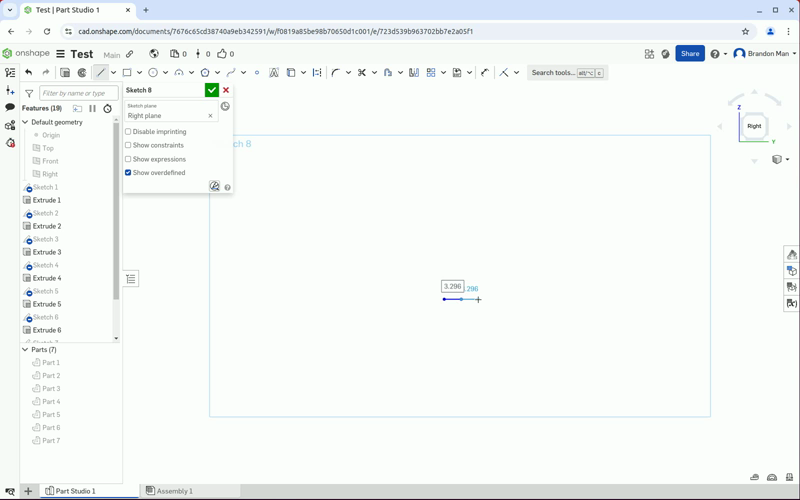
click(478, 299)
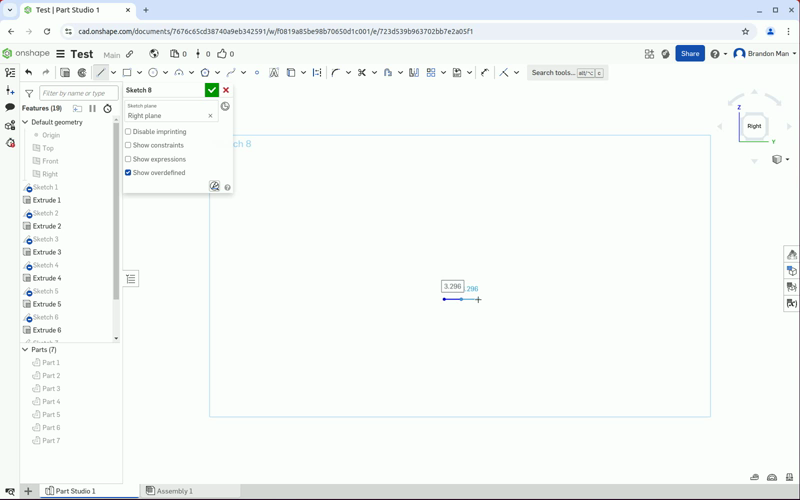
key_up(shift)
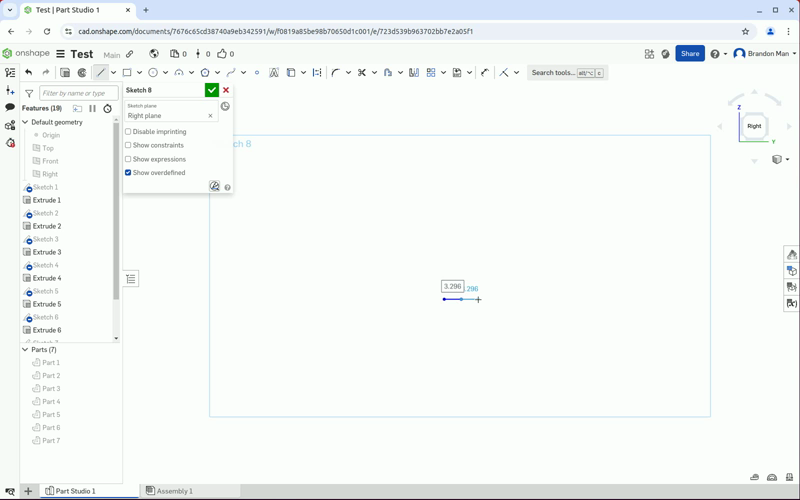
key_down(shift)
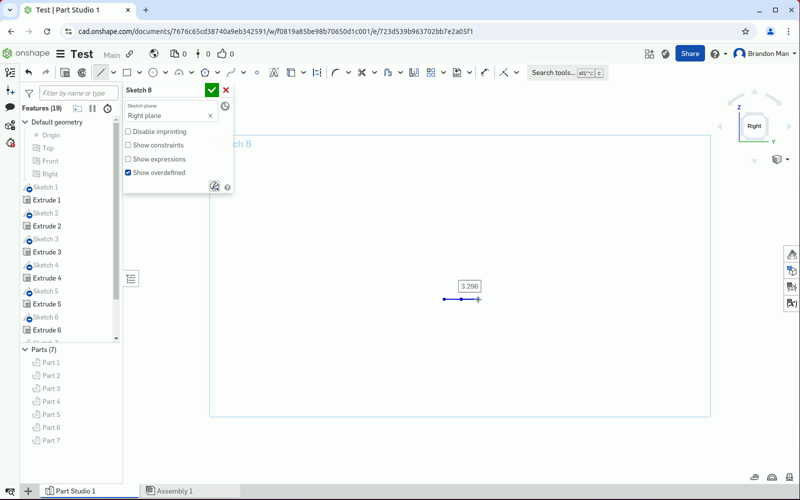
mouse_move(508, 299)
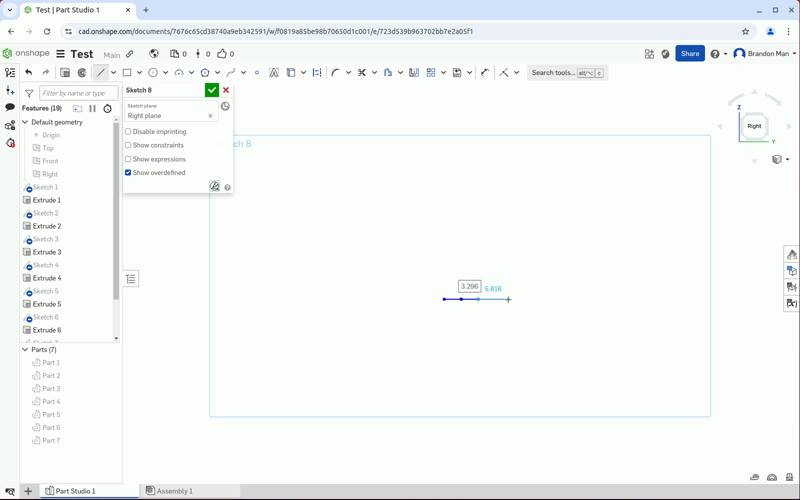
mouse_move(476, 282)
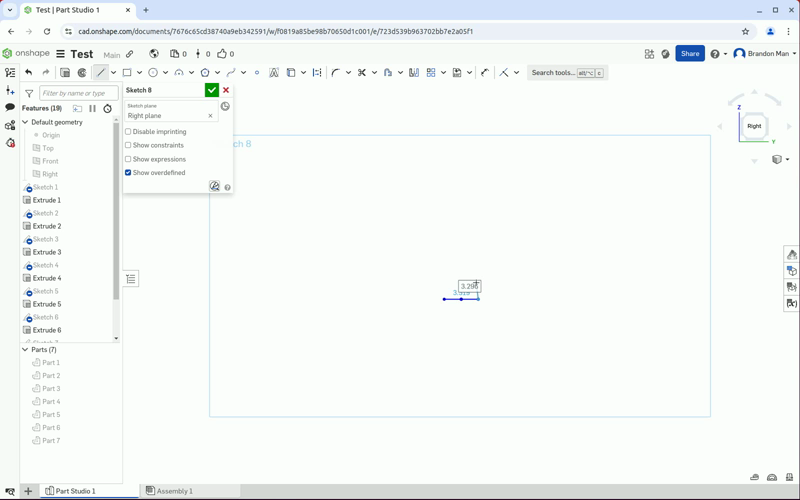
click(476, 282)
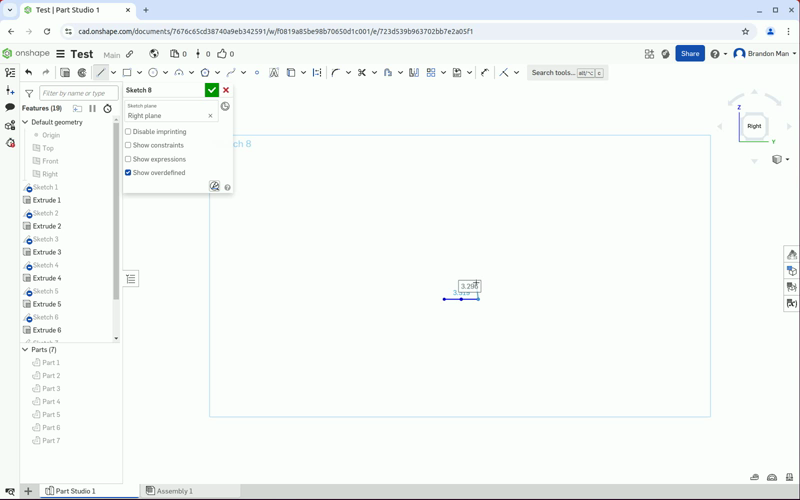
key_up(shift)
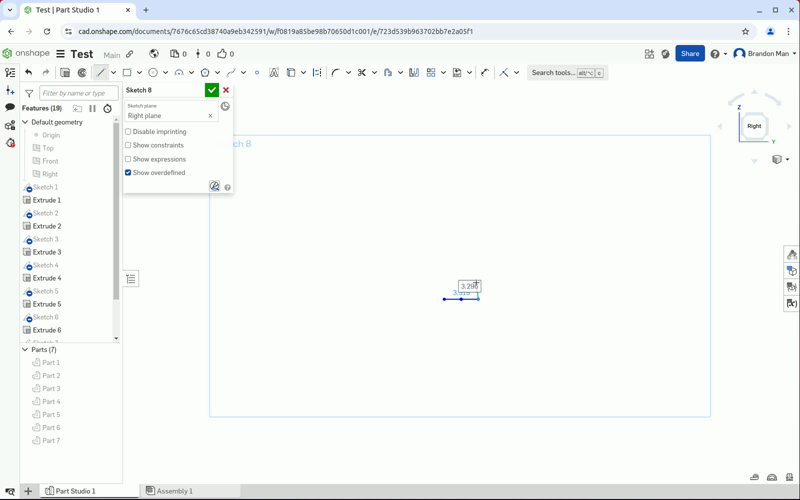
key(esc)
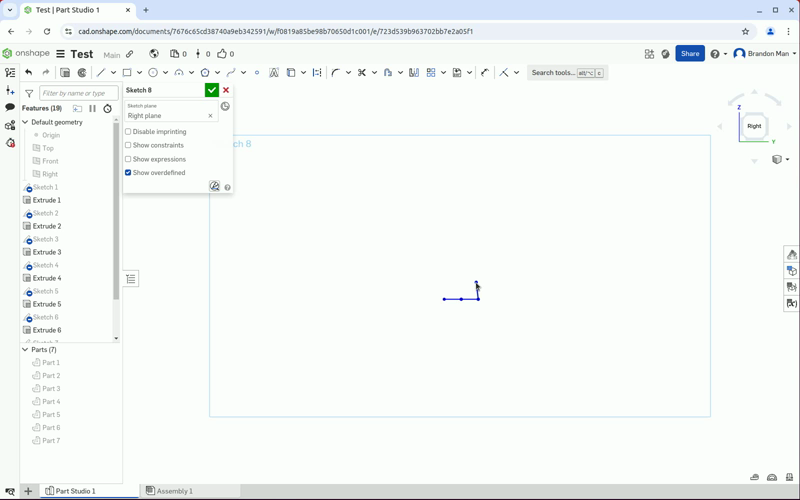
key(a)
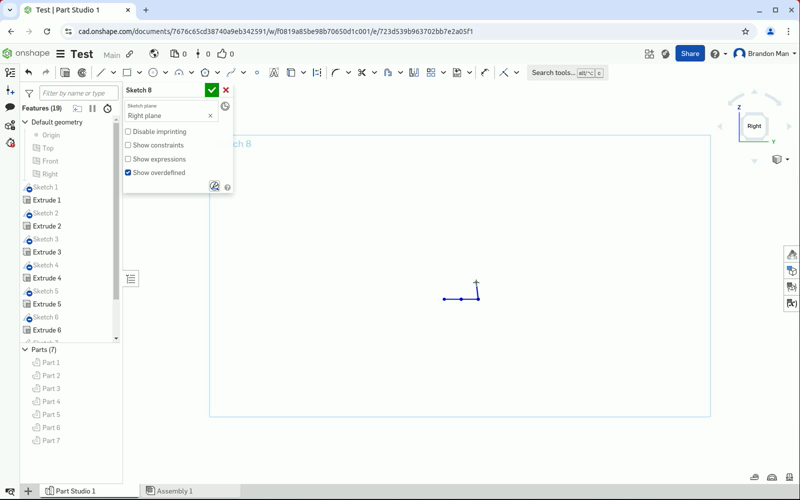
mouse_move(476, 282)
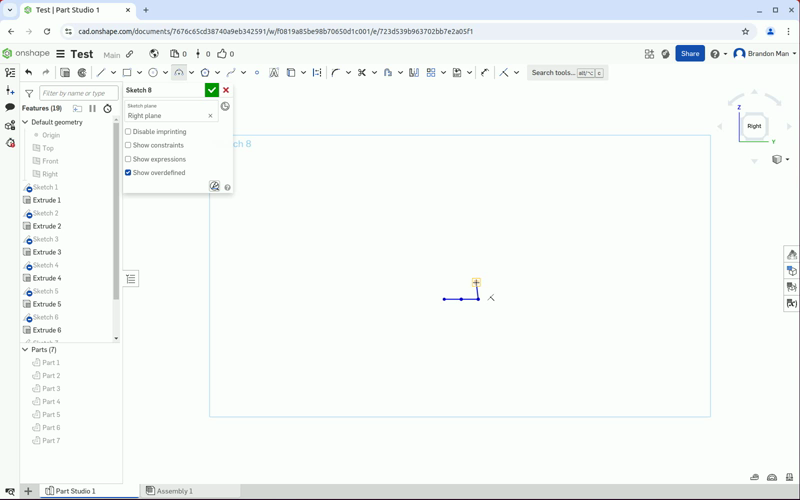
click(476, 282)
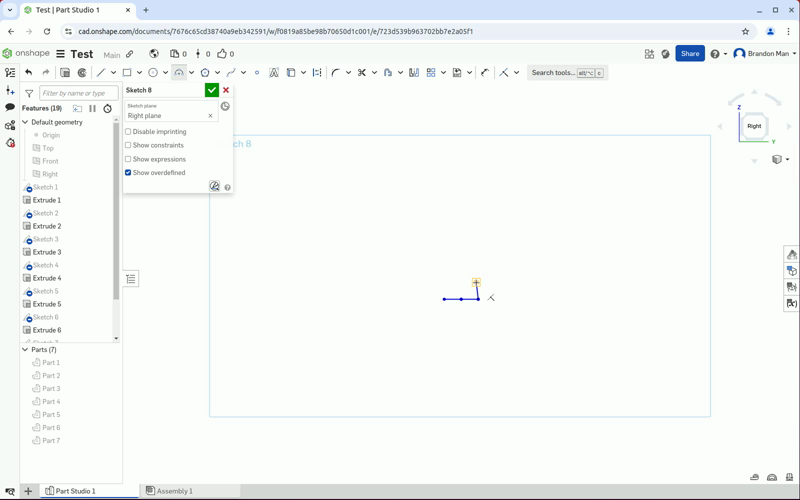
key_down(shift)
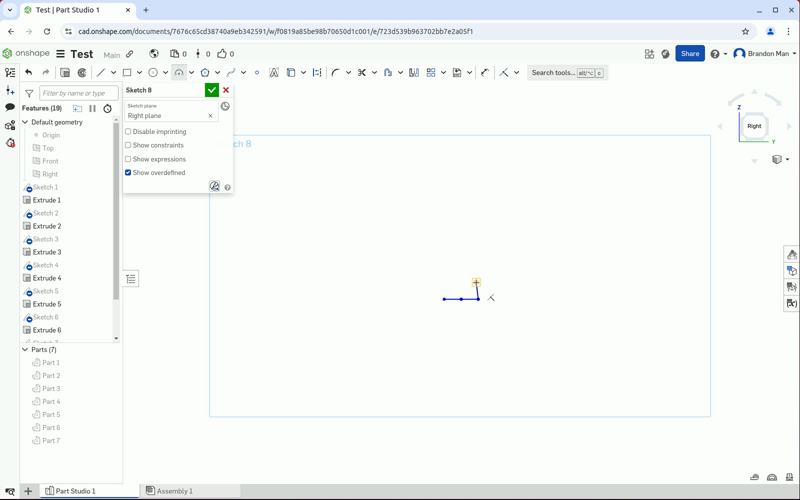
mouse_move(446, 282)
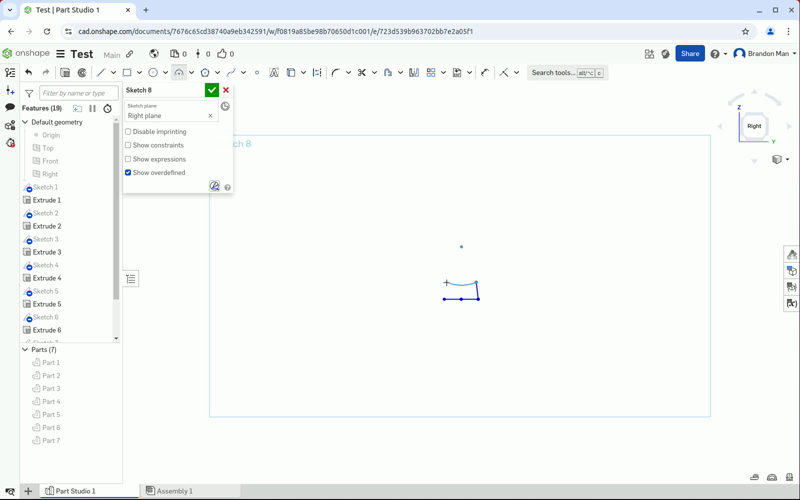
click(446, 282)
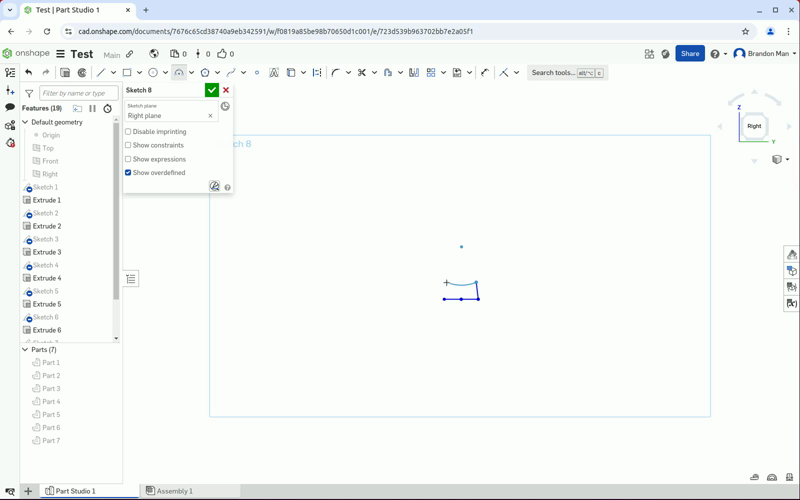
mouse_move(461, 297)
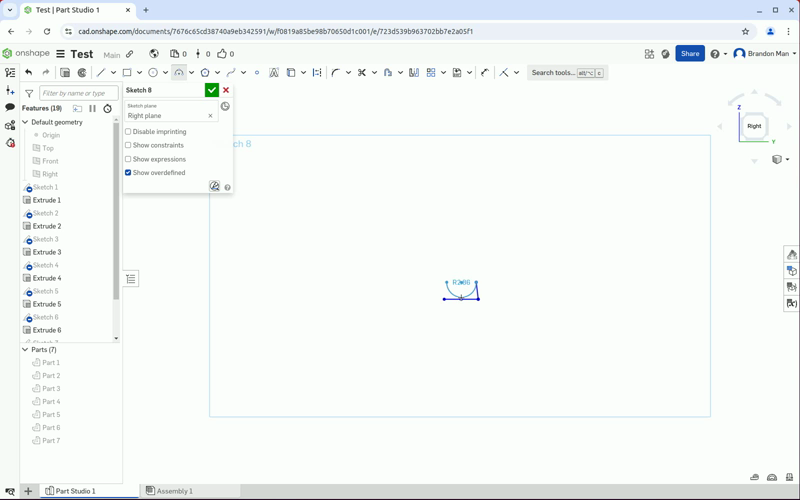
scroll(6)
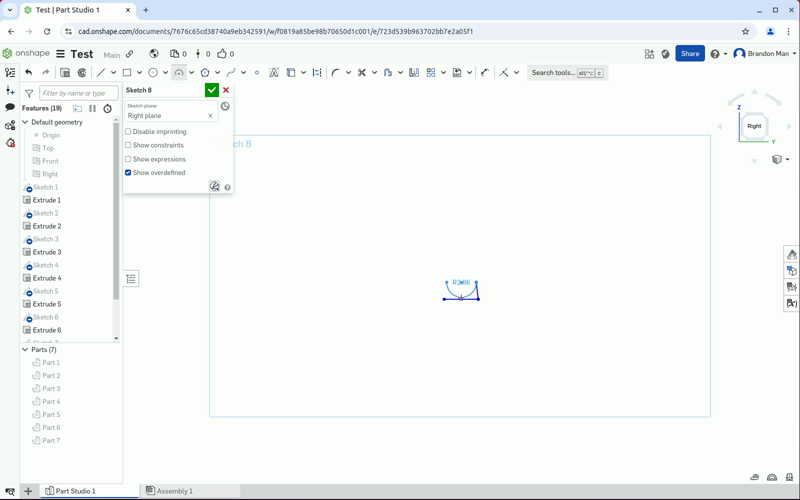
scroll(6)
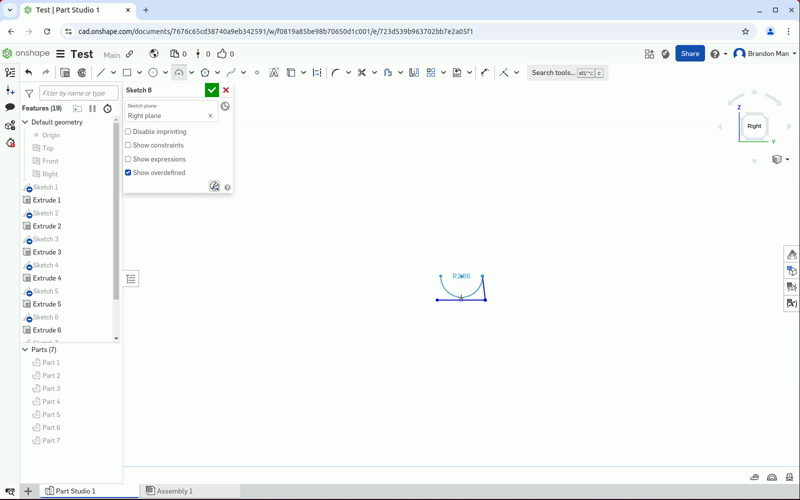
scroll(6)
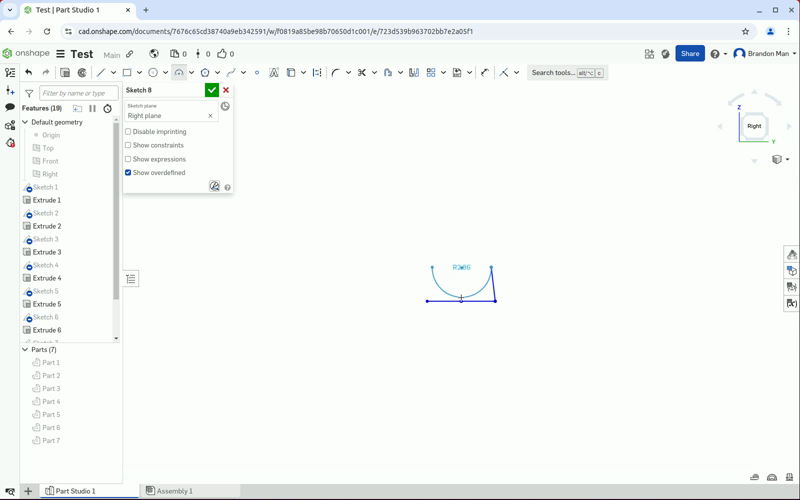
scroll(6)
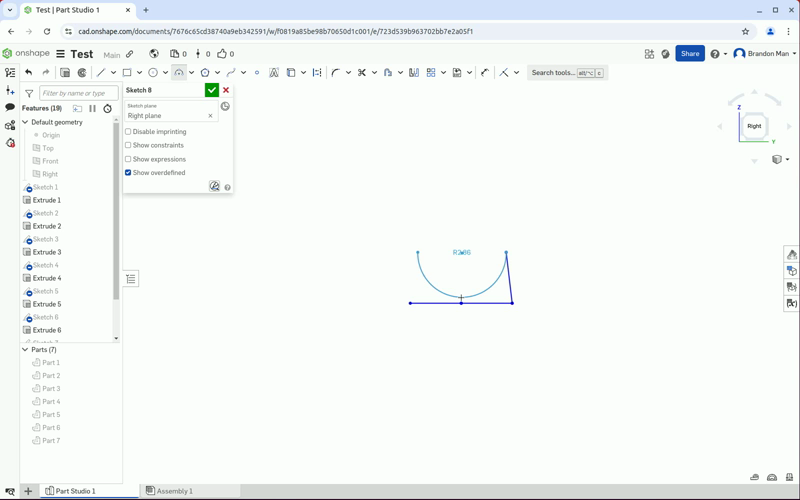
scroll(6)
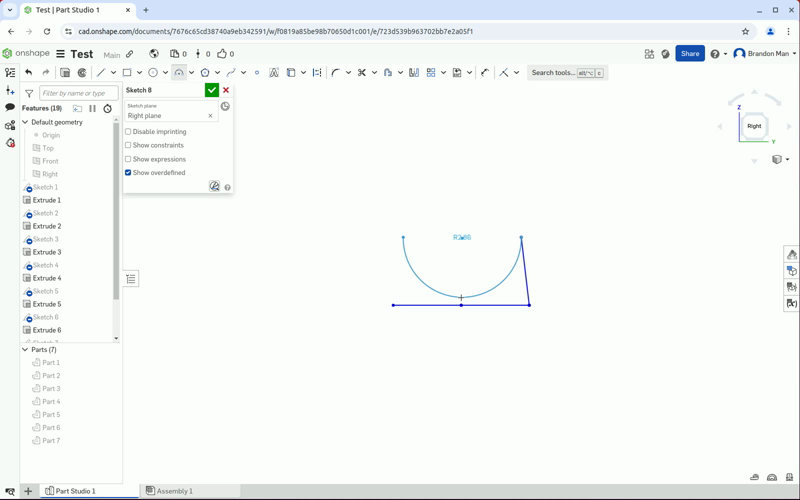
scroll(6)
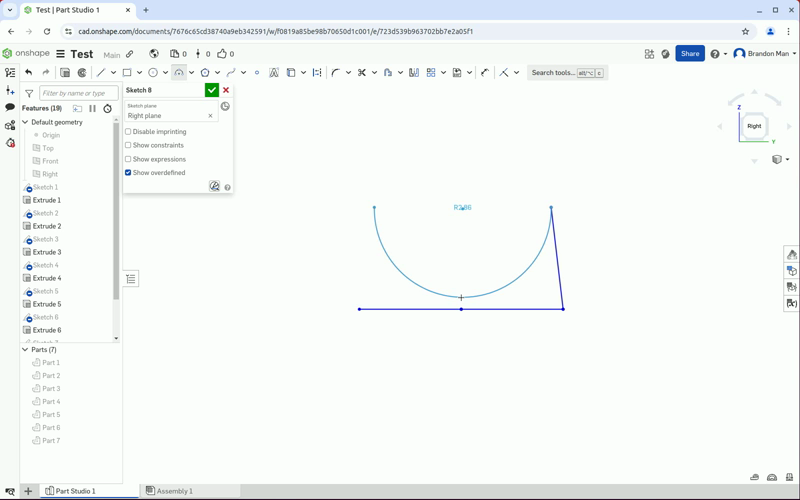
scroll(6)
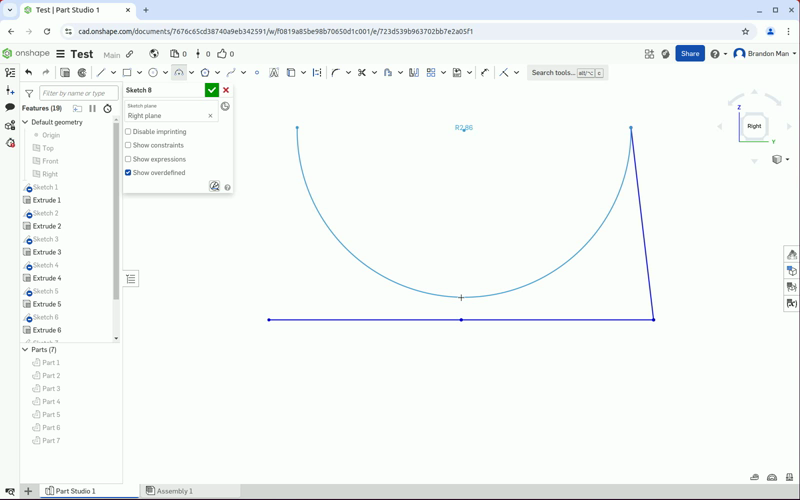
click(461, 297)
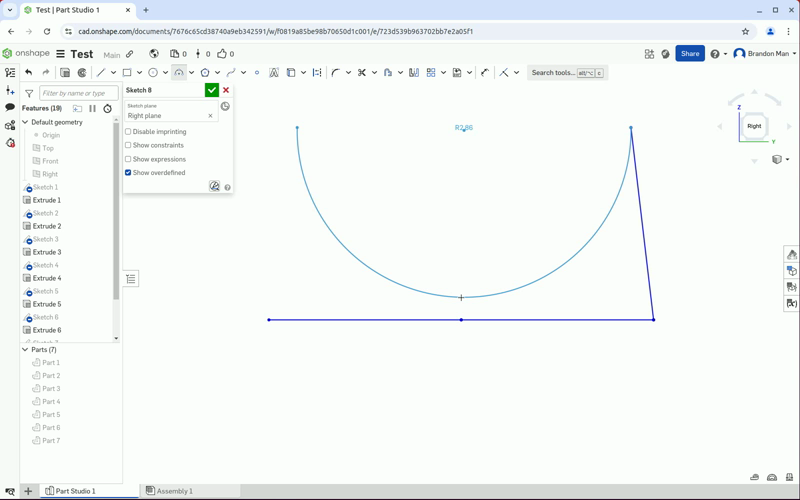
scroll(-6)
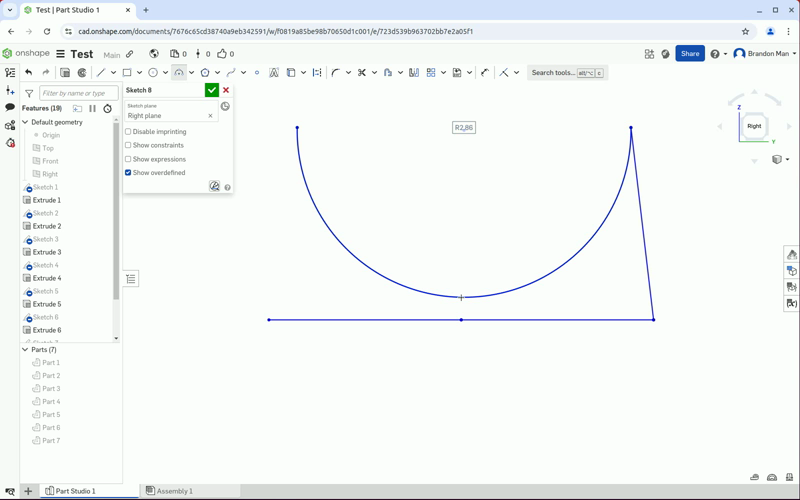
scroll(-6)
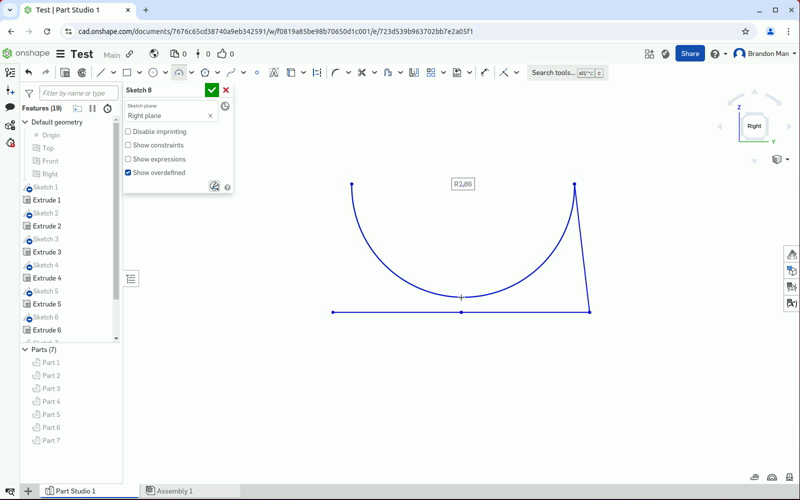
scroll(-6)
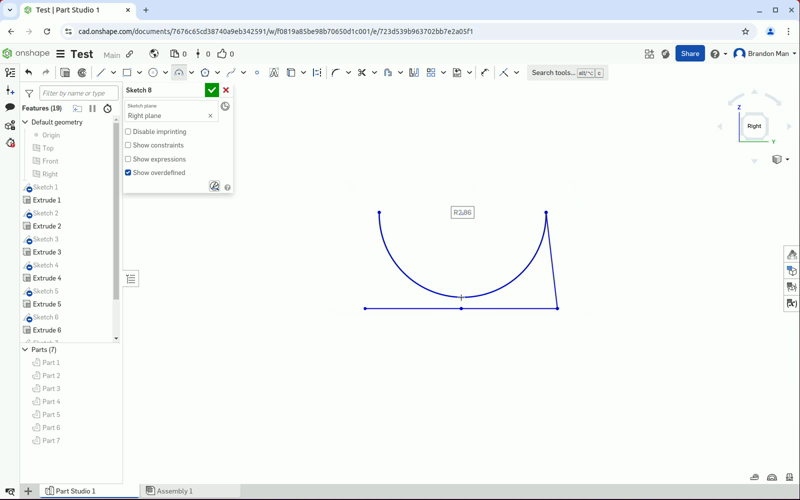
scroll(-6)
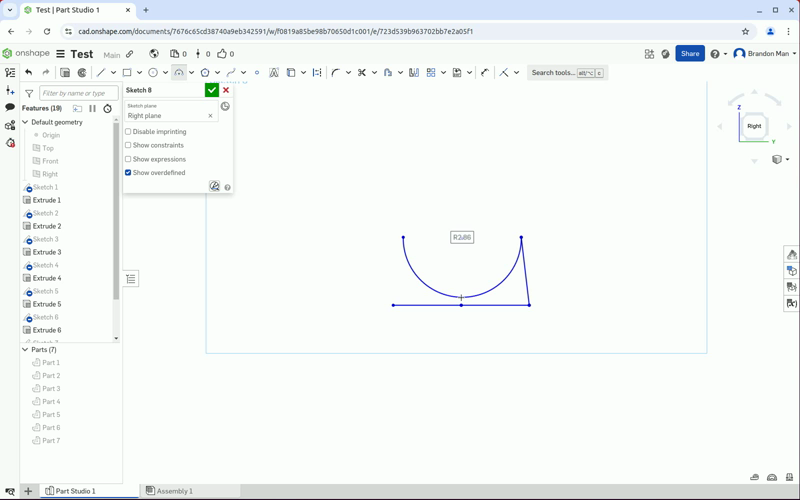
scroll(-6)
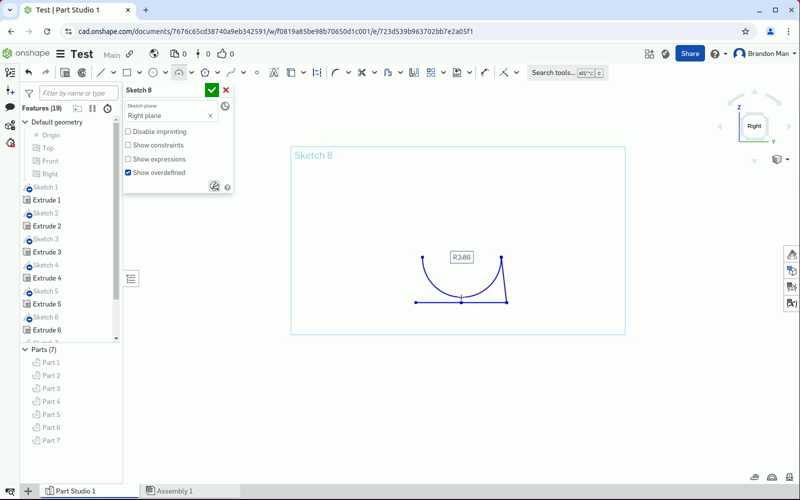
scroll(-6)
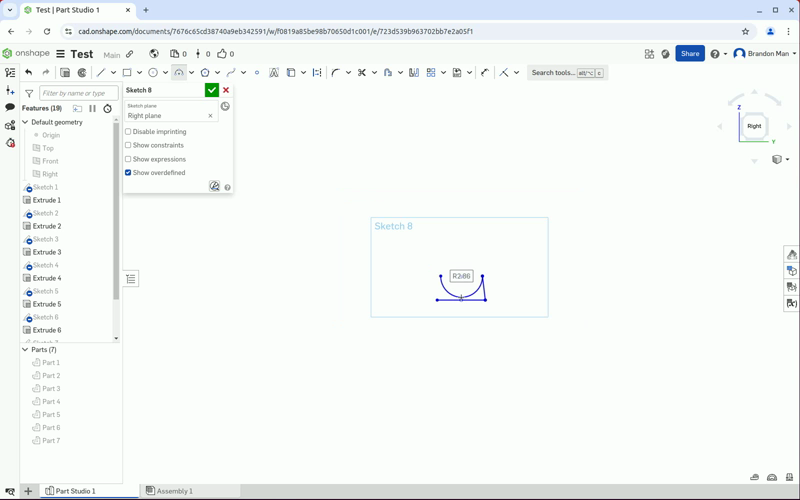
scroll(-6)
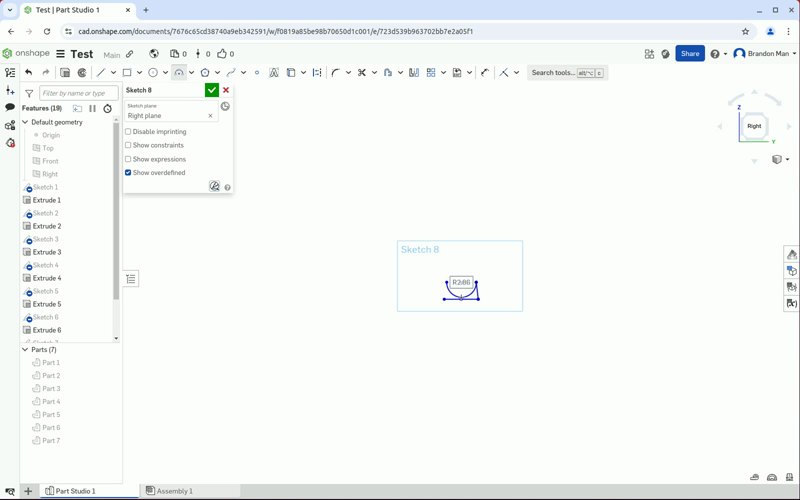
key_up(shift)
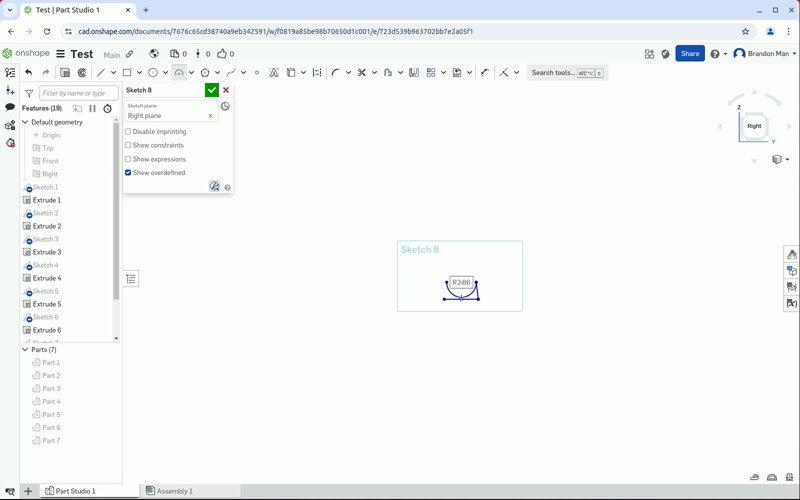
key(esc)
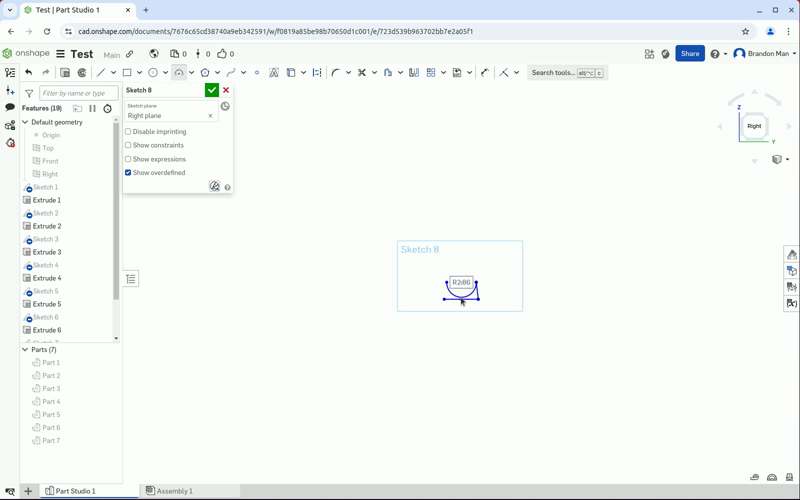
key(l)
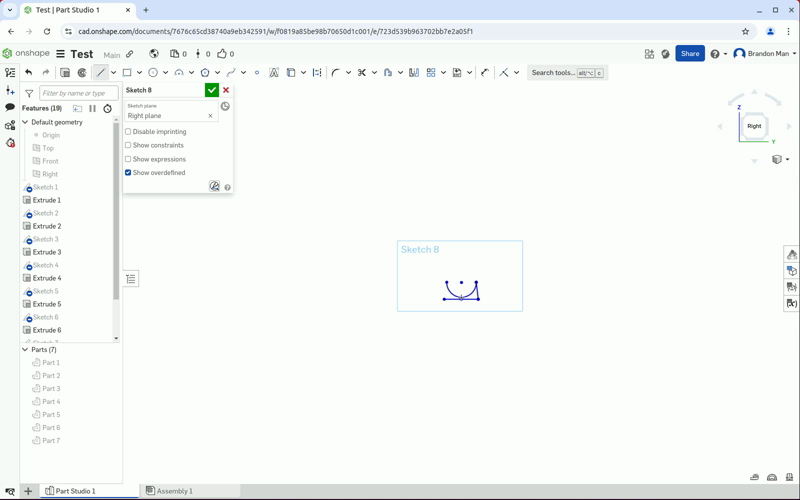
mouse_move(446, 282)
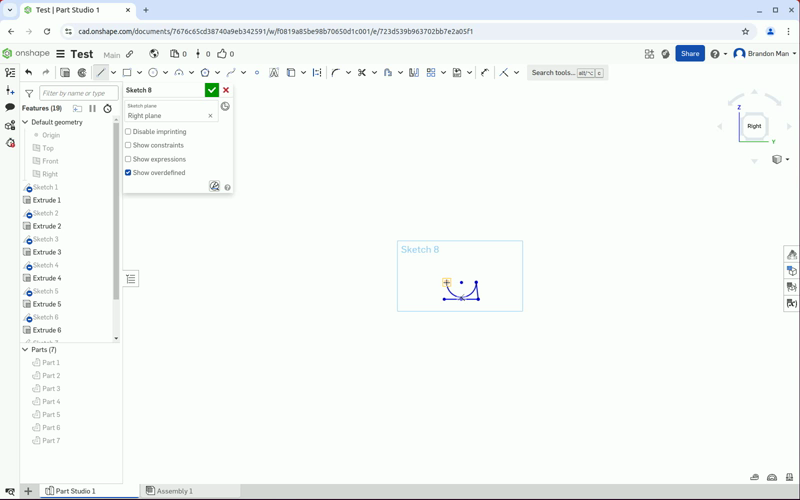
click(446, 282)
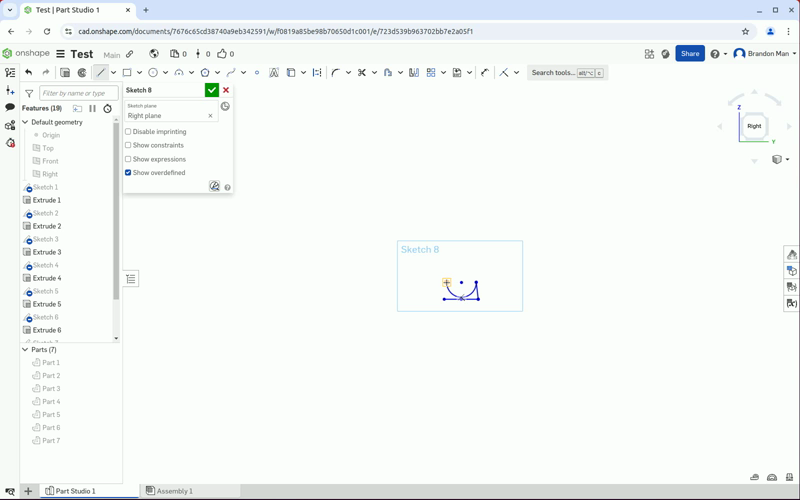
mouse_move(476, 282)
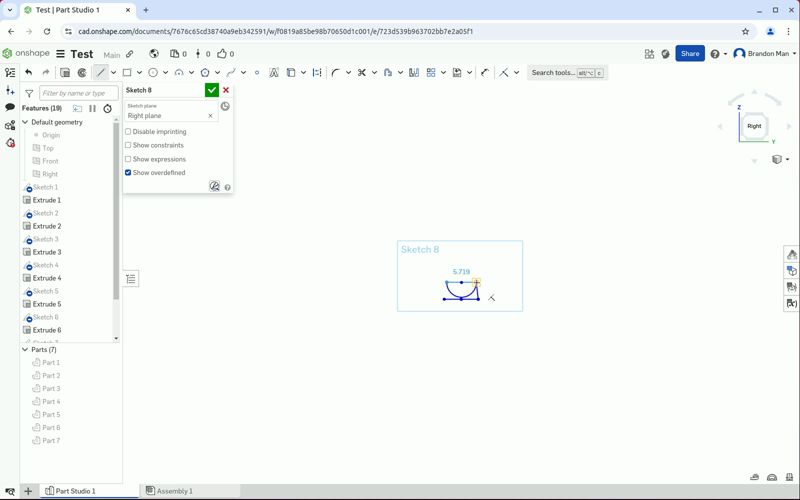
key_down(shift)
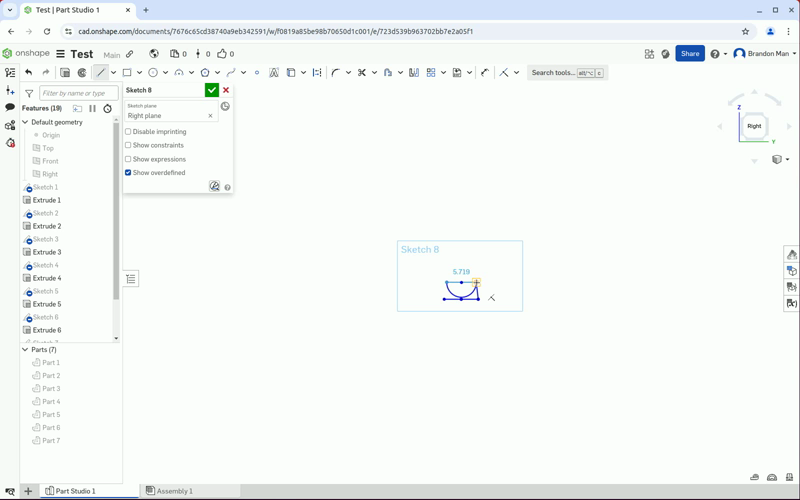
mouse_move(444, 299)
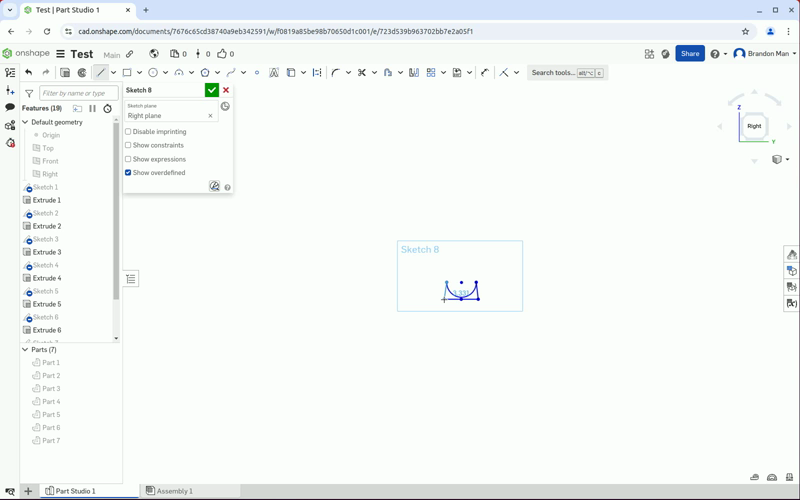
key_up(shift)
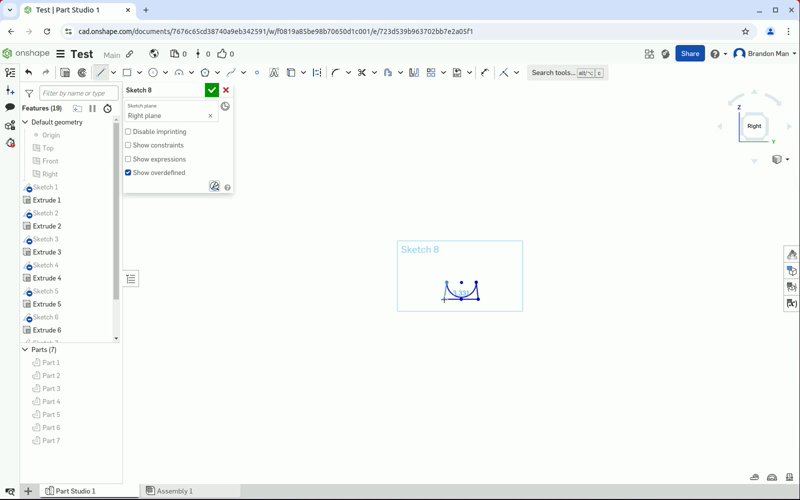
click(444, 299)
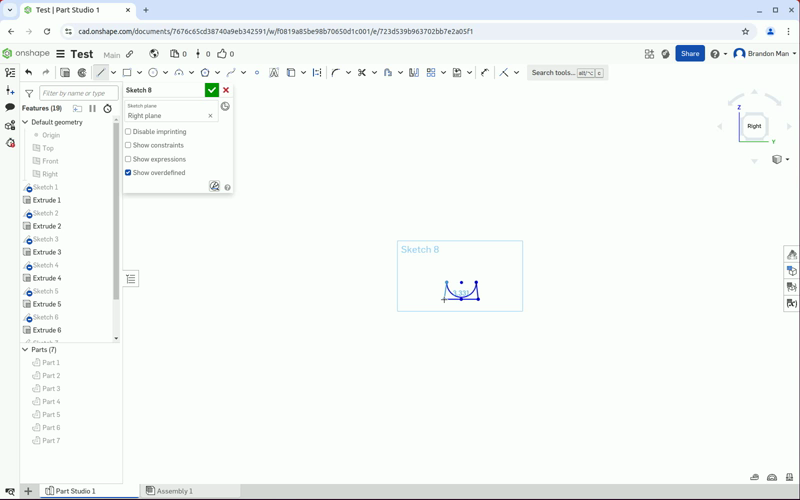
key(esc)
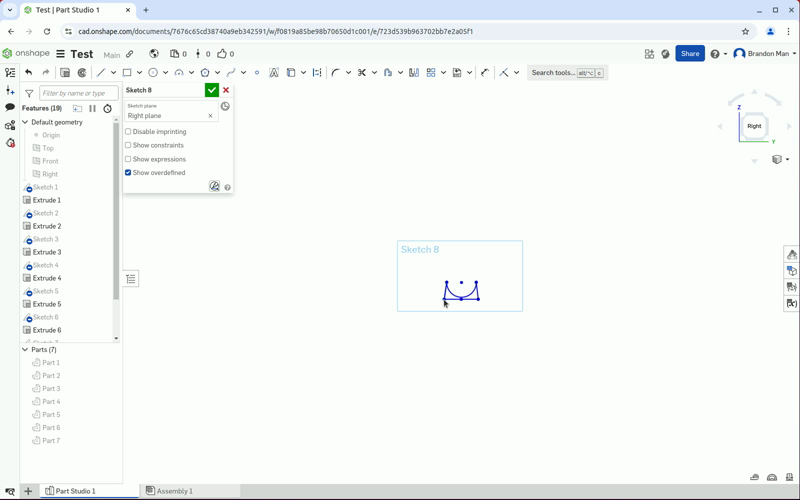
mouse_move(454, 296)
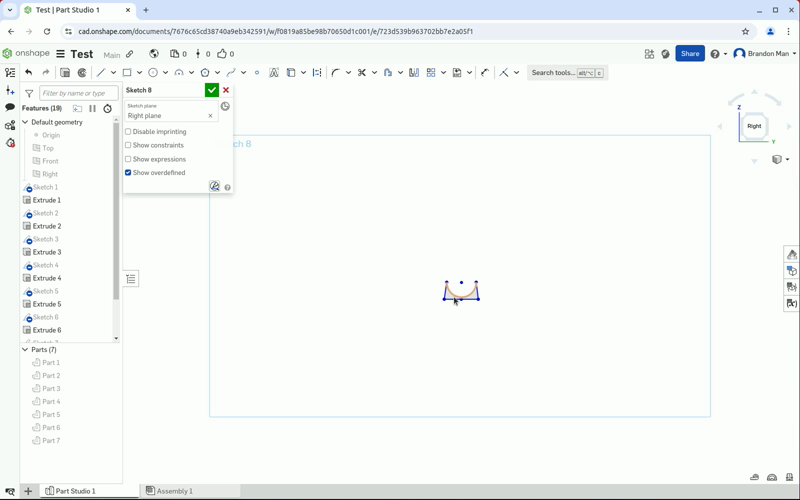
scroll(6)
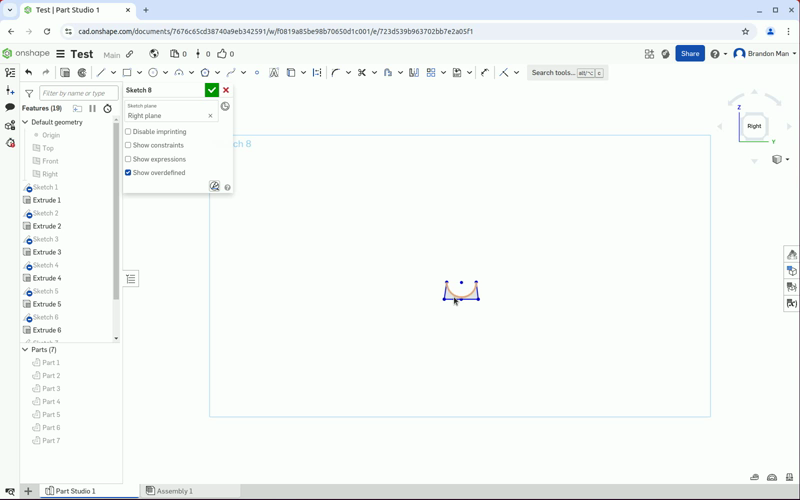
scroll(6)
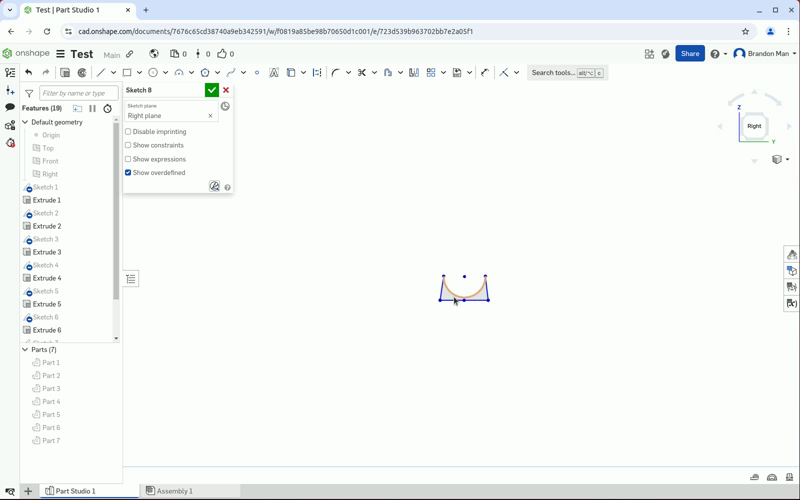
scroll(6)
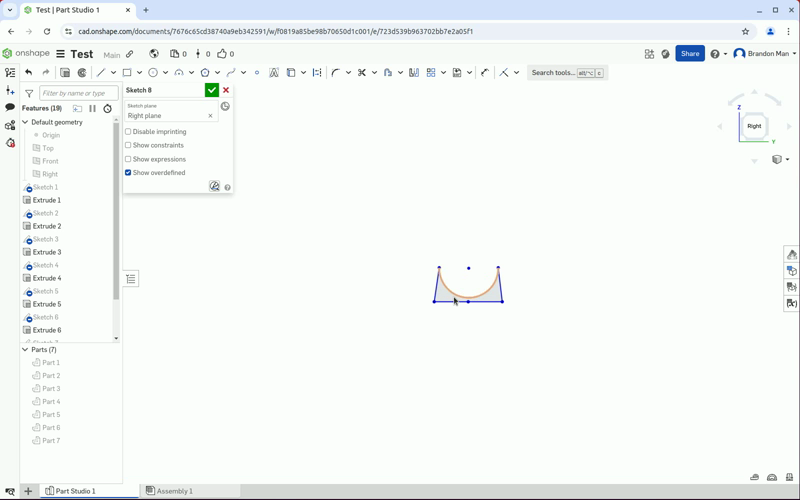
scroll(6)
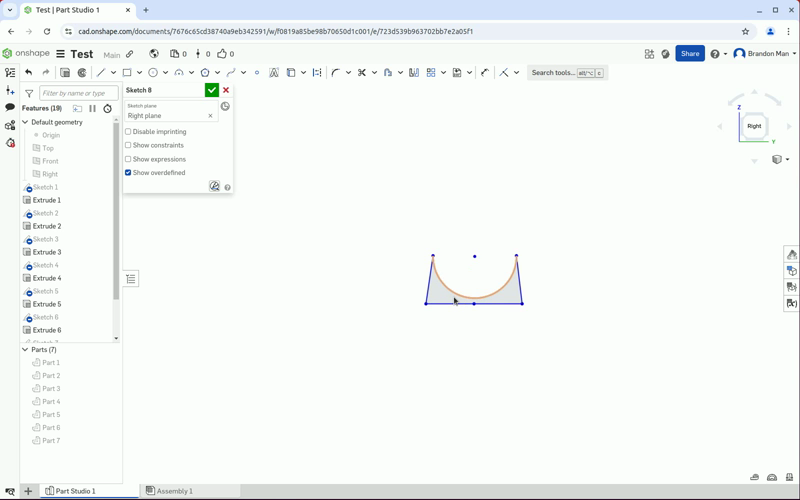
scroll(6)
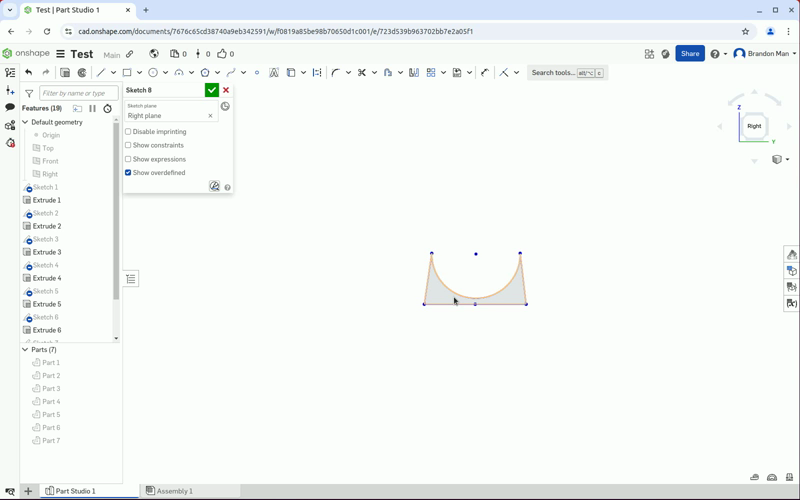
scroll(6)
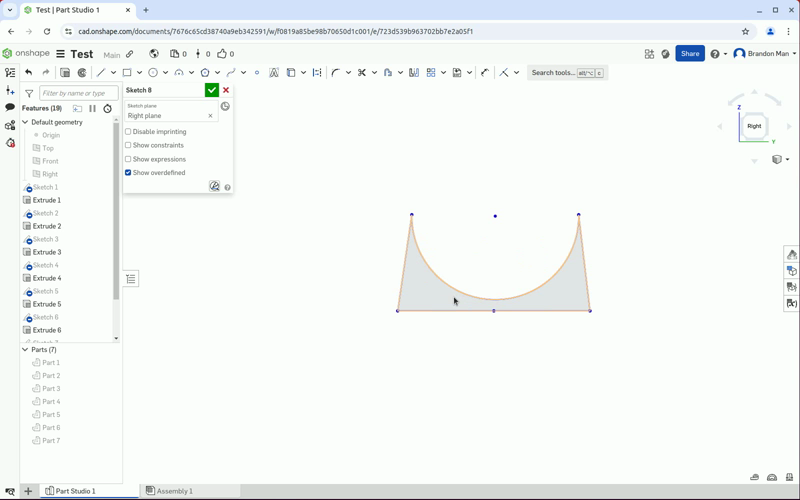
scroll(6)
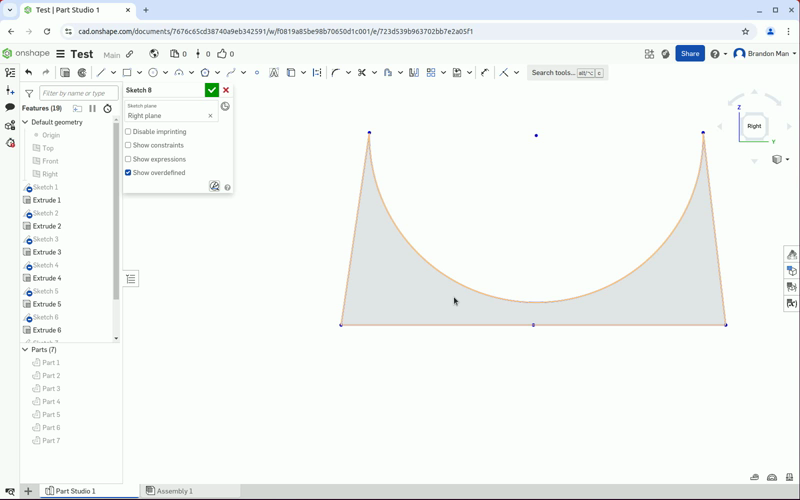
click(454, 296)
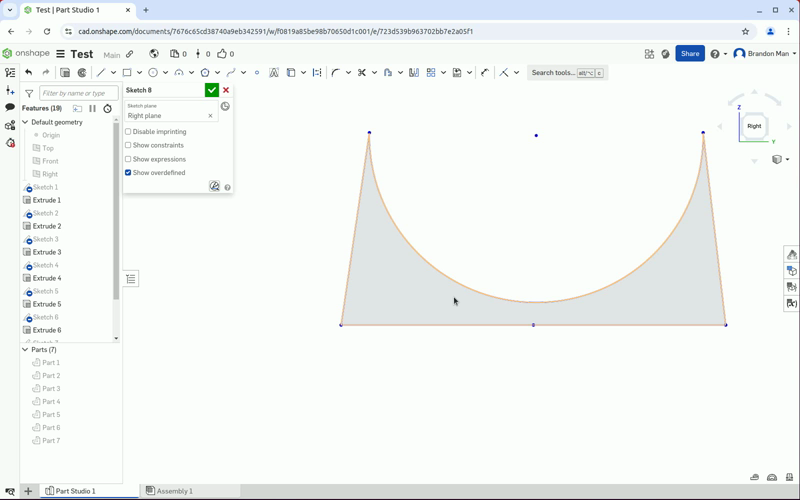
scroll(-6)
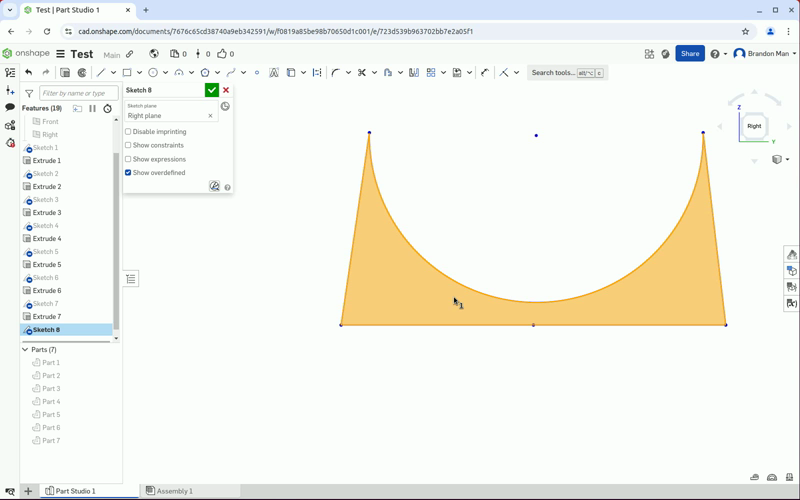
scroll(-6)
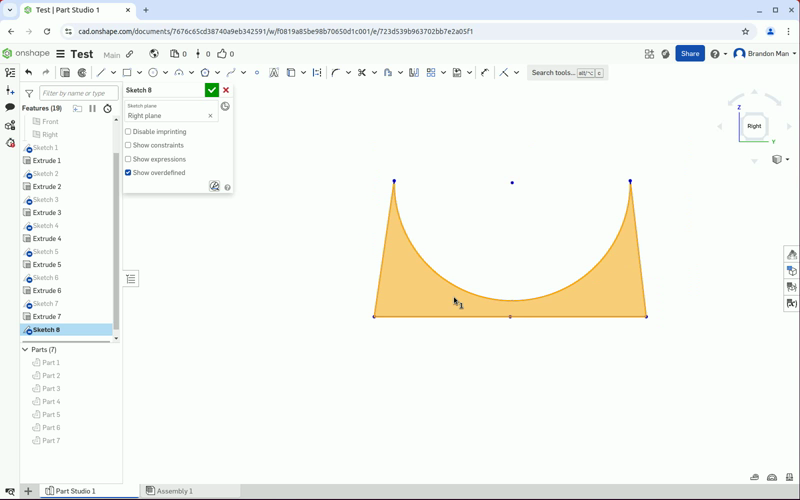
scroll(-6)
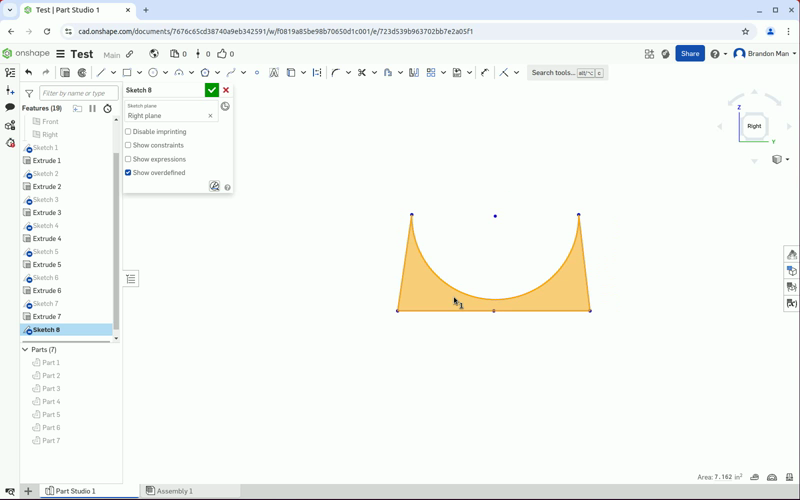
scroll(-6)
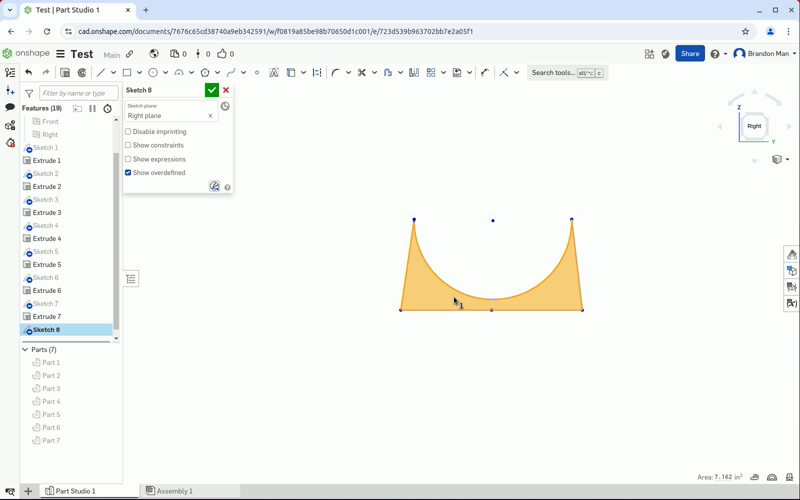
scroll(-6)
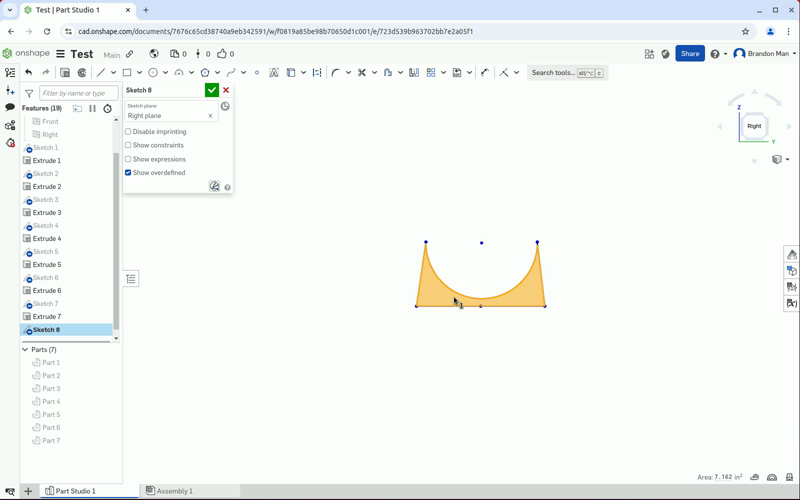
scroll(-6)
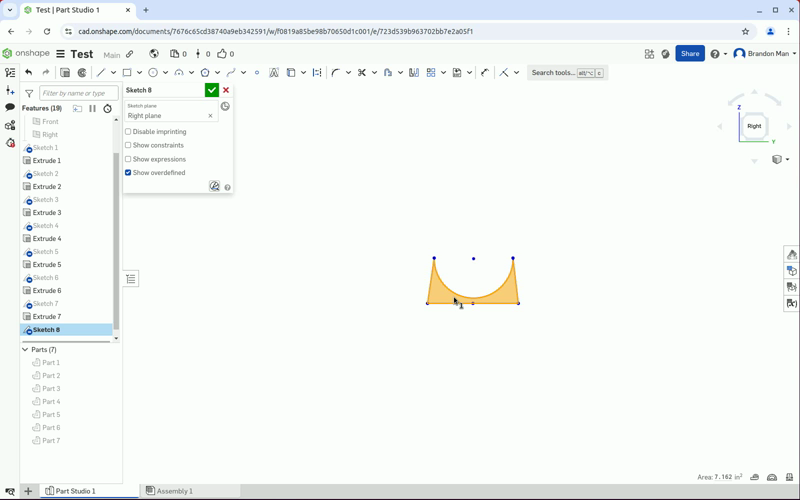
scroll(-6)
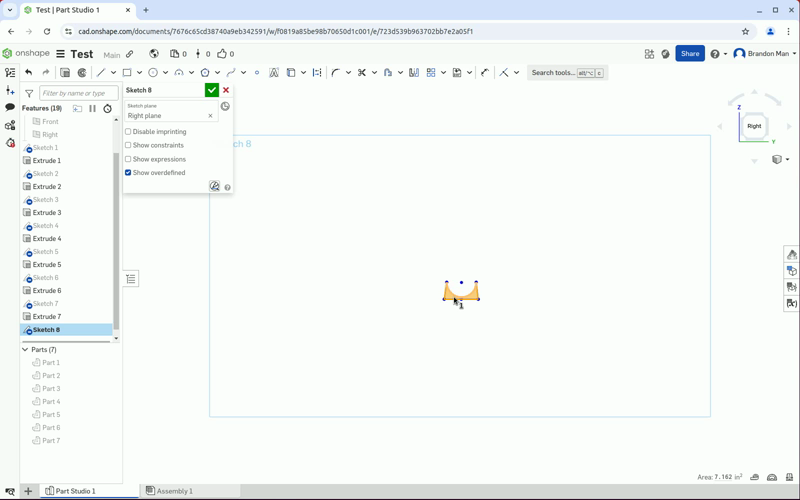
mouse_move(73, 352)
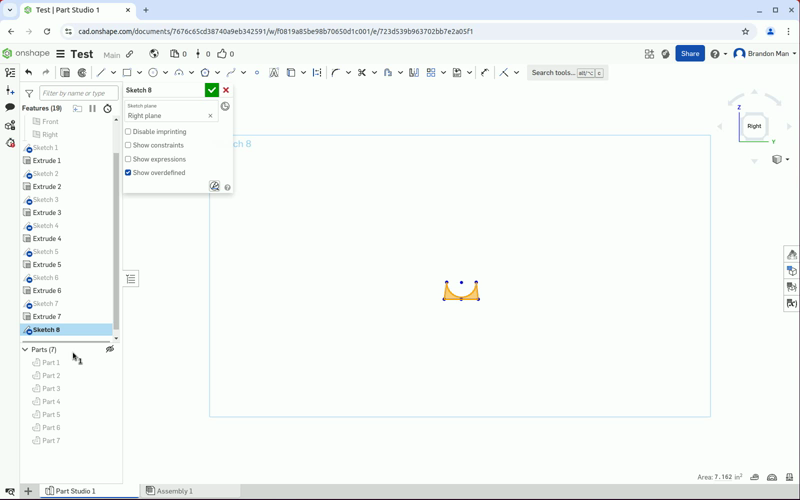
key(shift+y)
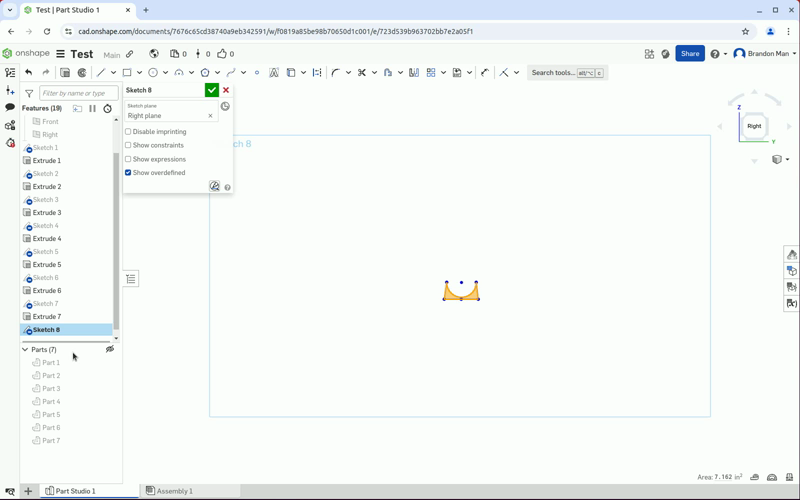
key(shift+e)
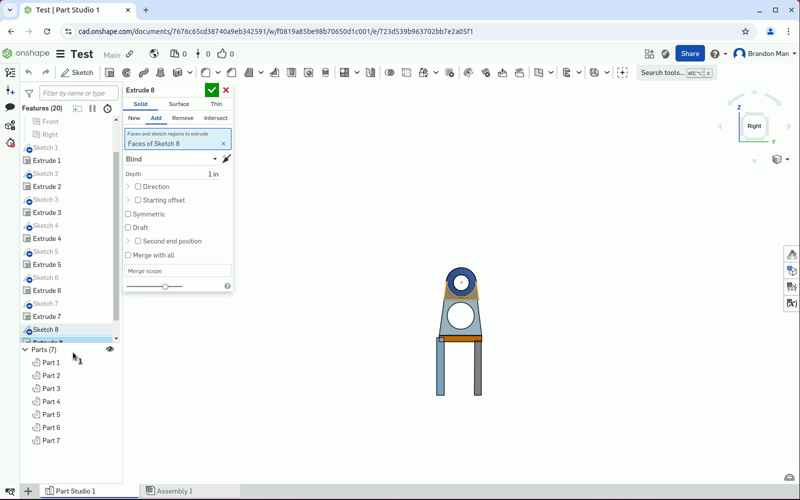
mouse_move(143, 106)
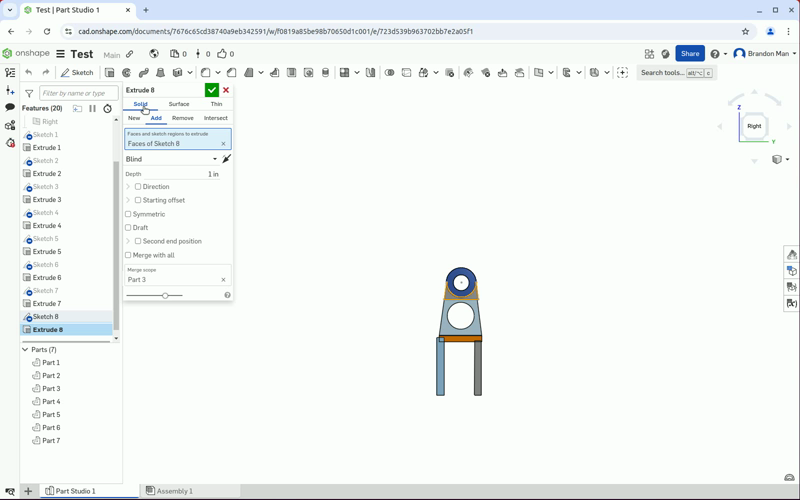
click(143, 106)
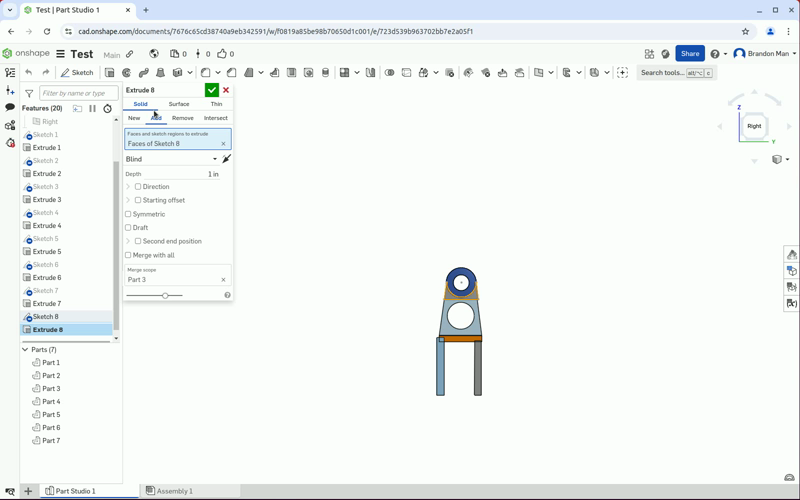
mouse_move(186, 120)
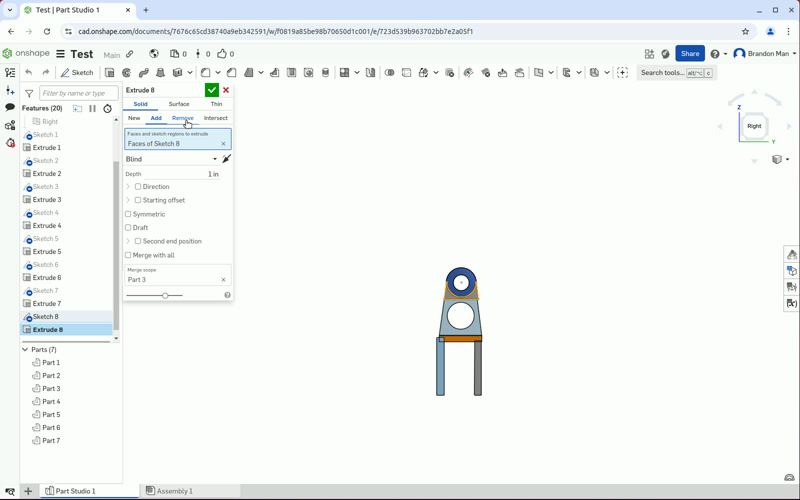
click(186, 120)
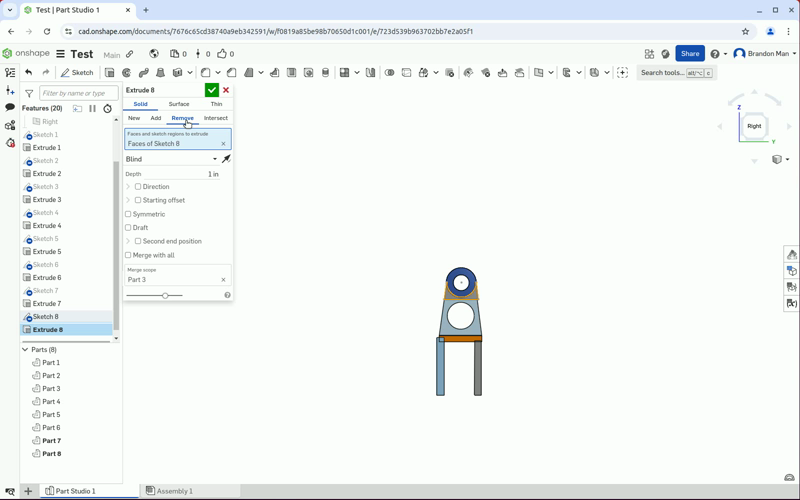
key(tab, 4)
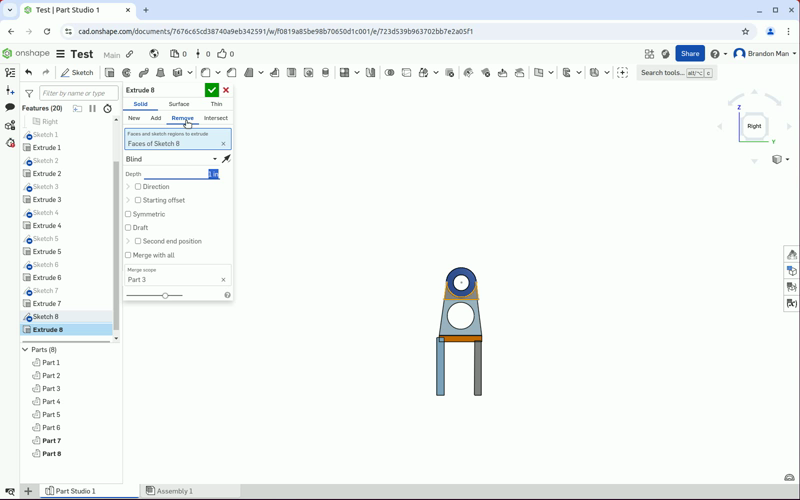
text(1.204)
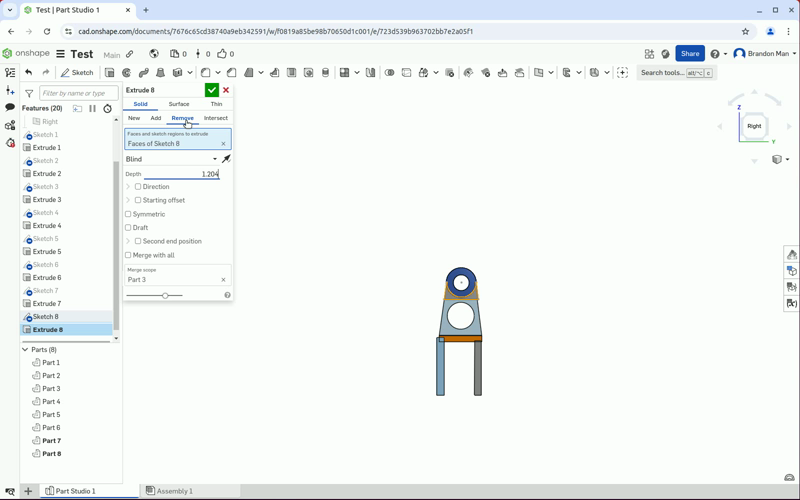
key(tab, 3)
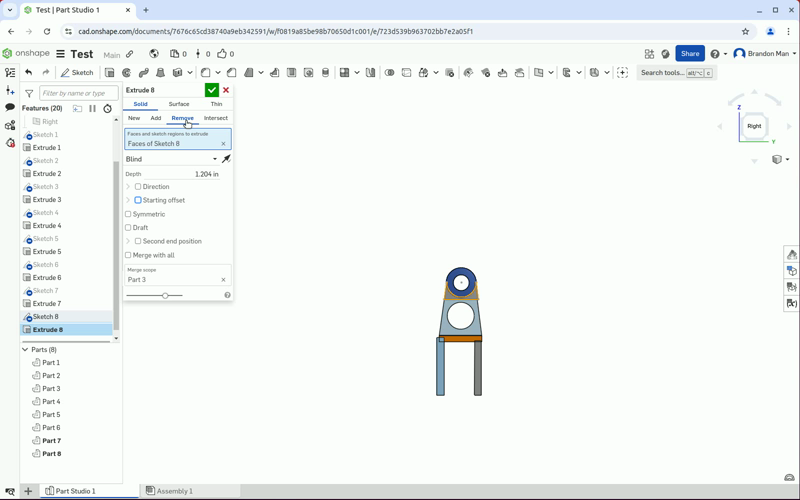
key(tab, 2)
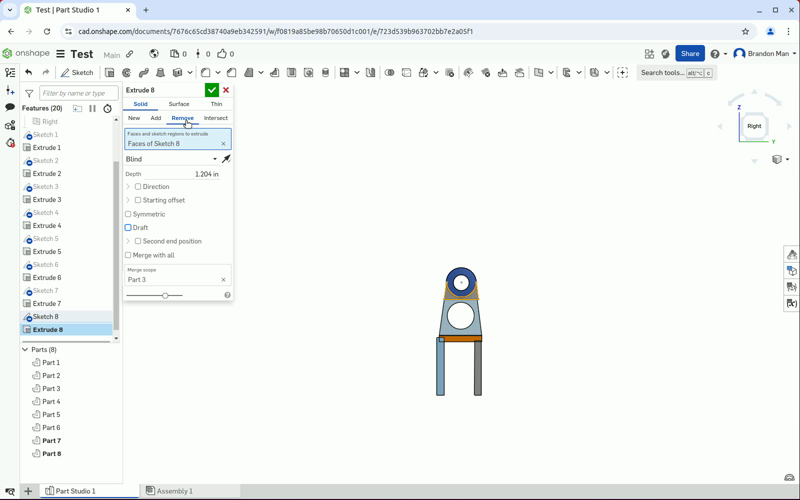
key(space)
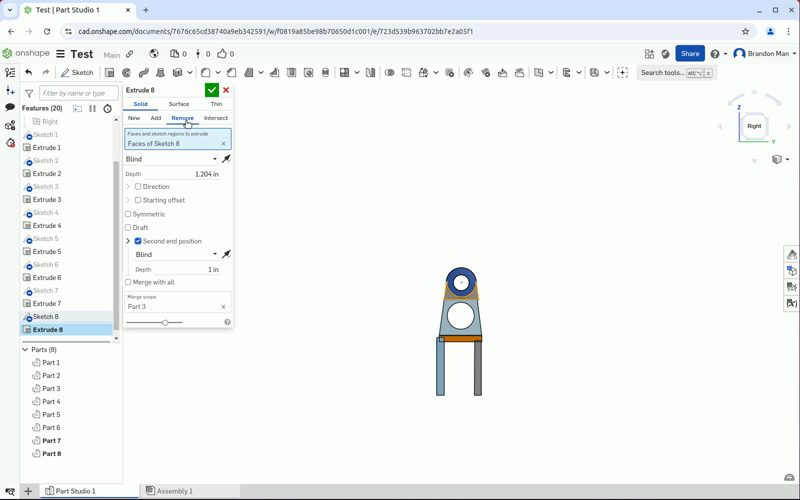
key(tab, 3)
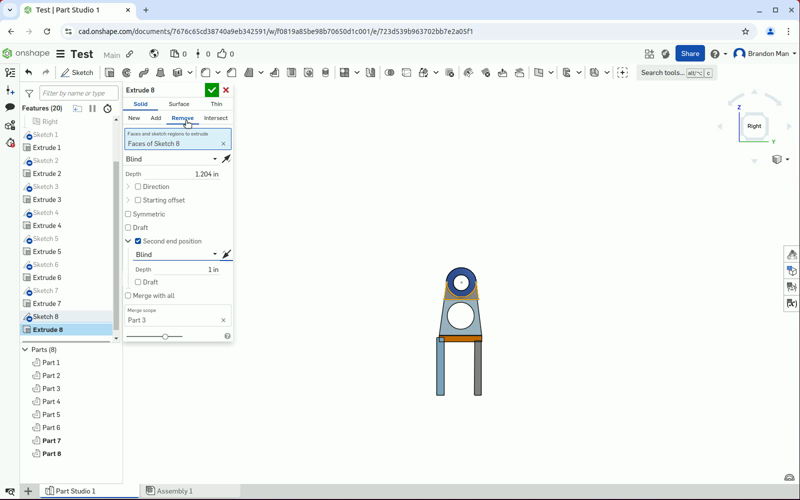
text(1.204)
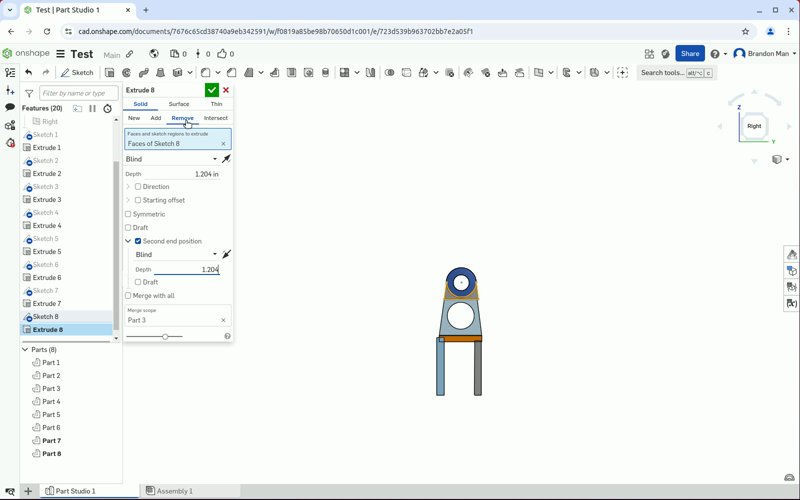
key(tab, 2)
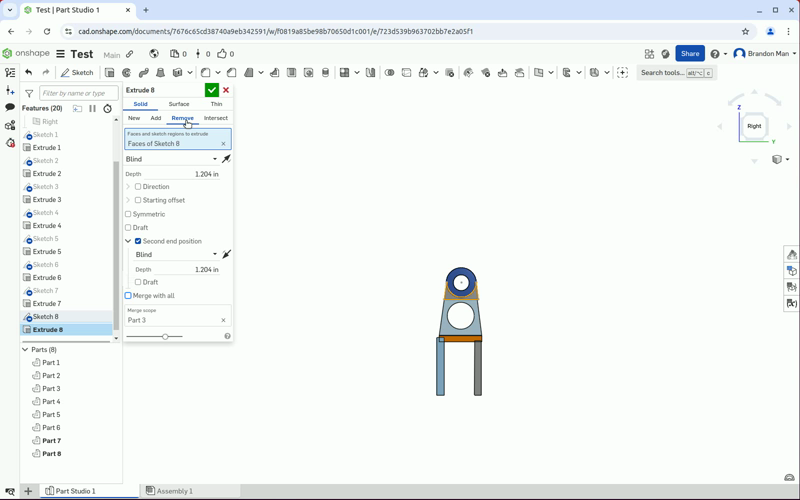
key(space)
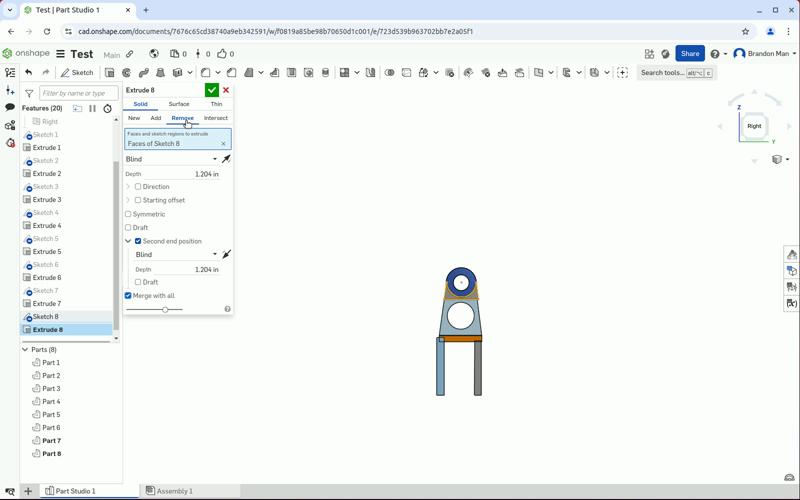
key(enter)
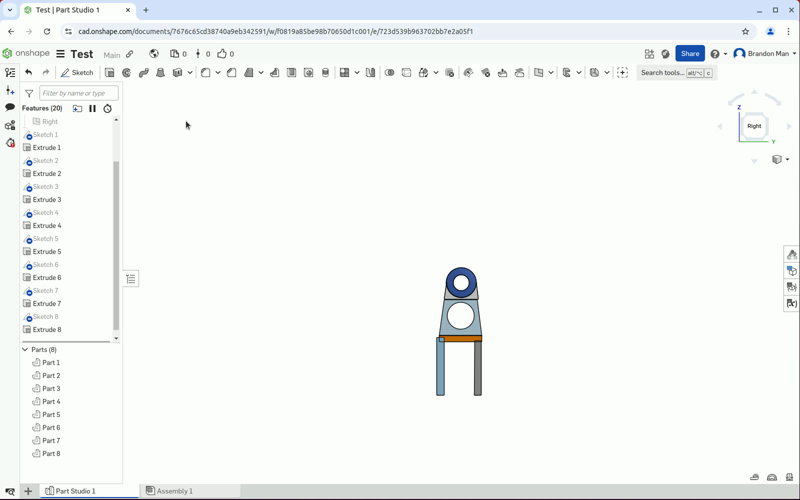
key(shift+h)
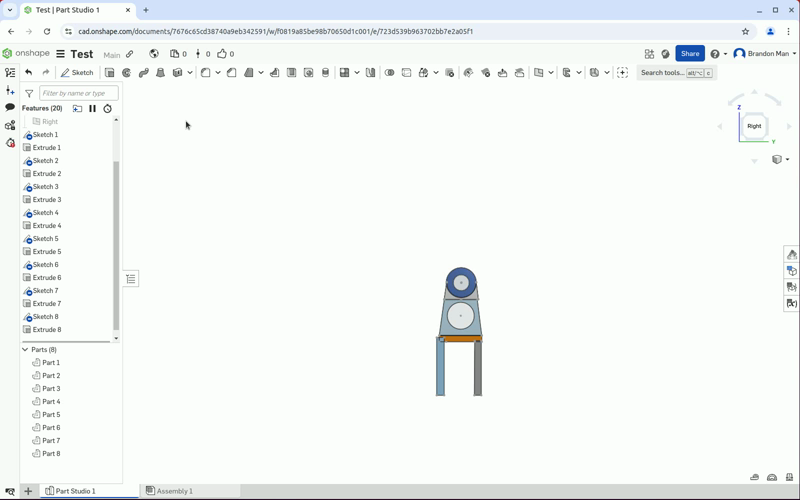
key(shift+h)
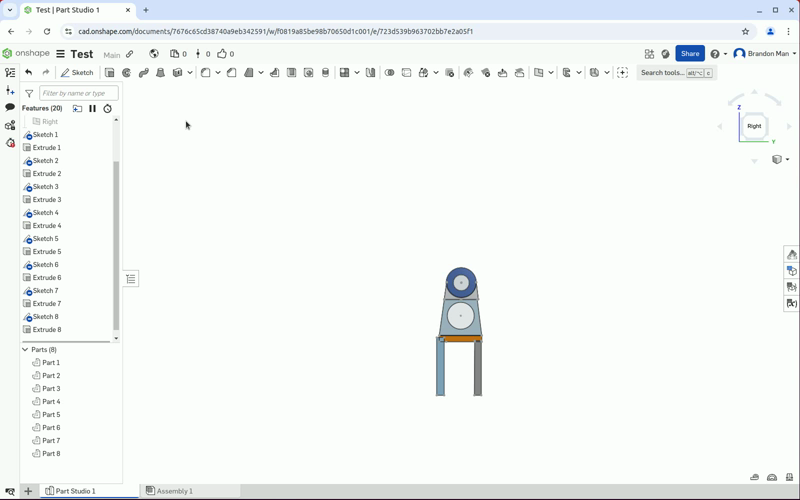
key(shift+7)
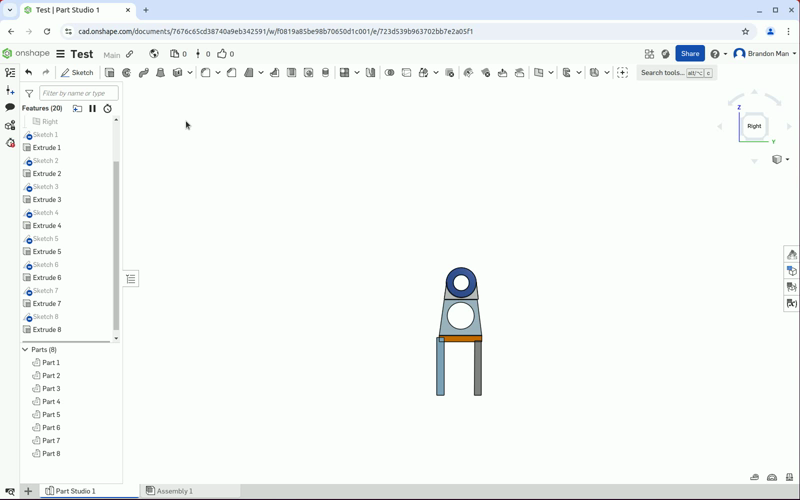
key(right, 2)
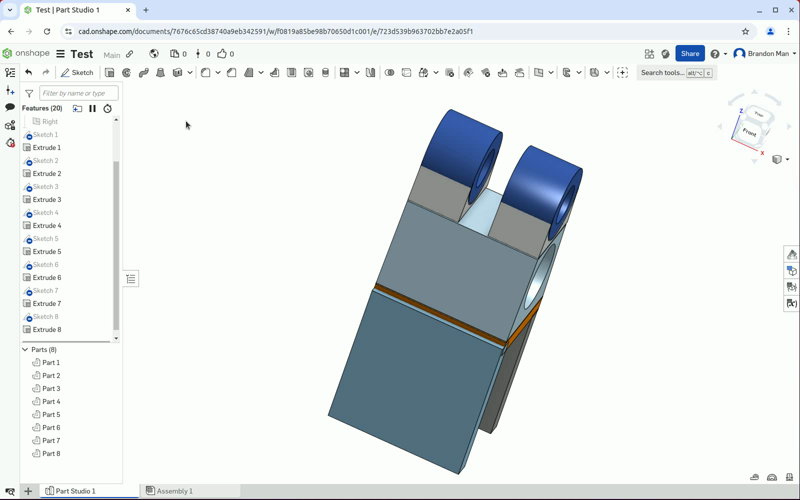
key(down, 2)
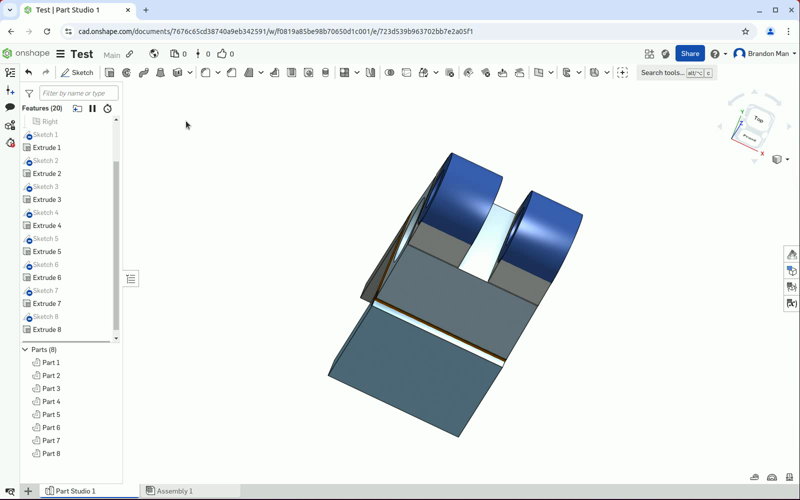
key(up, 2)
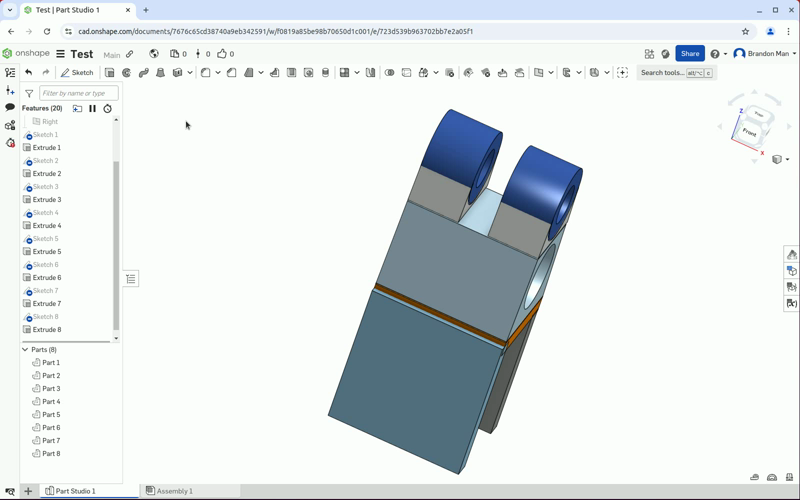
key(left, 2)
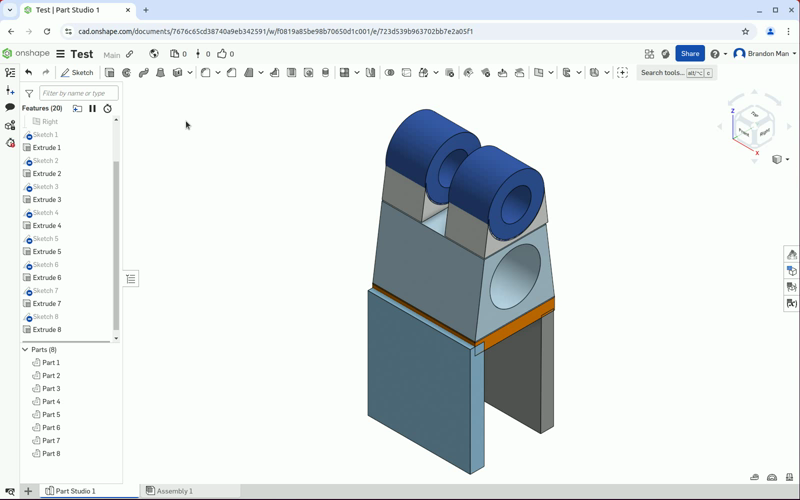
mouse_move(69, 137)
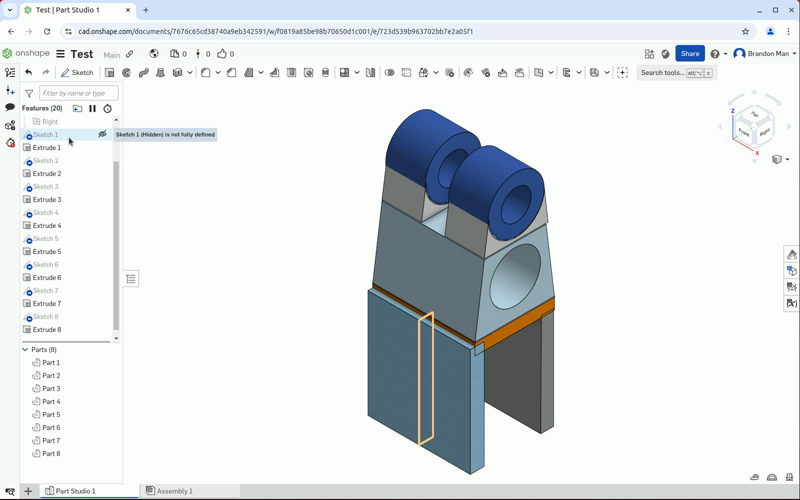
click(69, 137)